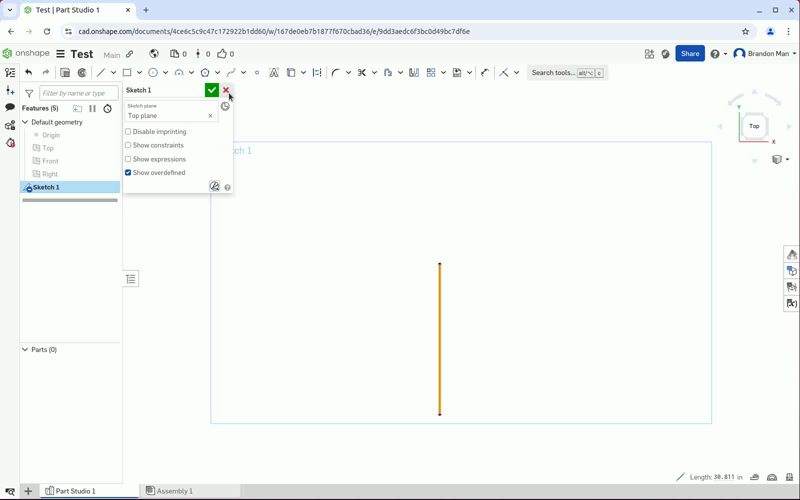
key(shift+h)
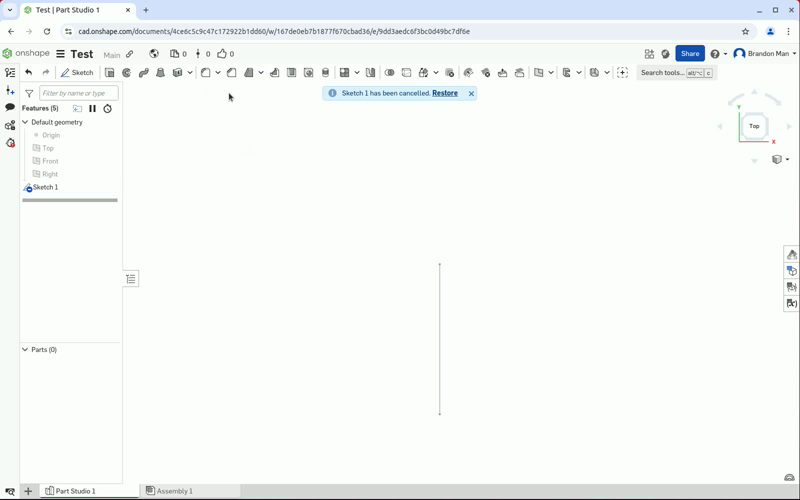
key(shift+s)
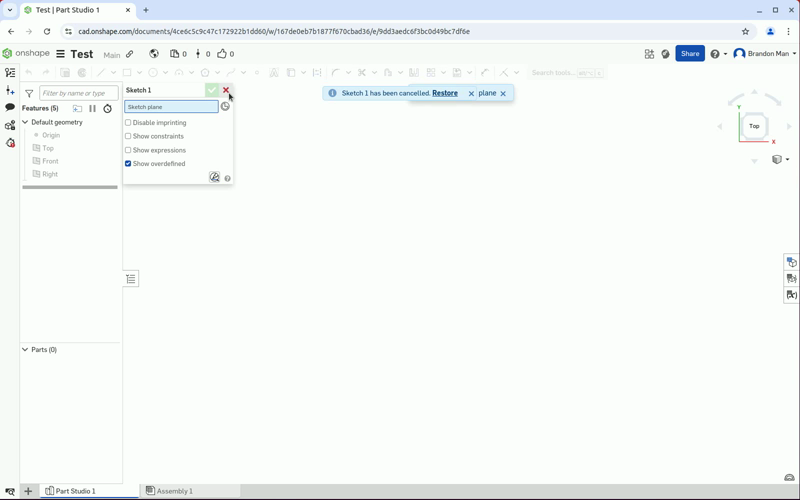
mouse_move(73, 150)
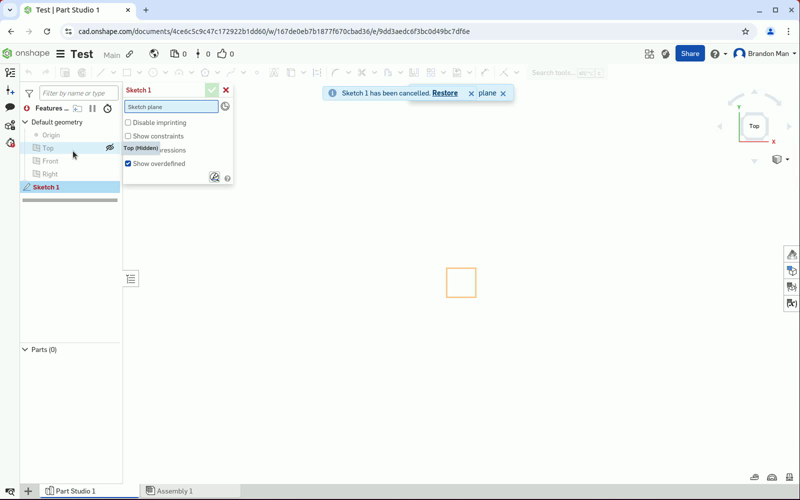
click(73, 150)
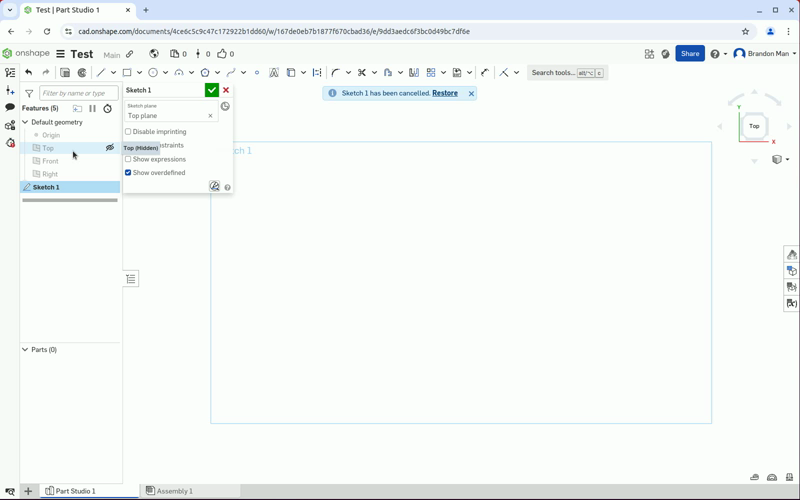
mouse_move(73, 352)
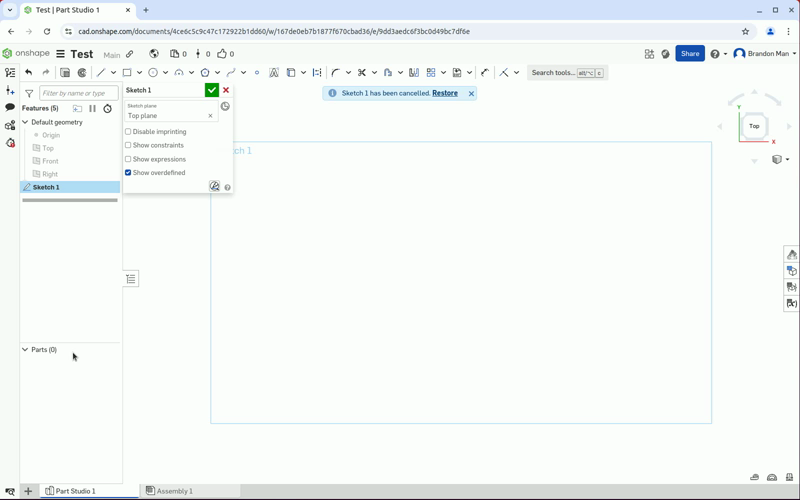
key(y)
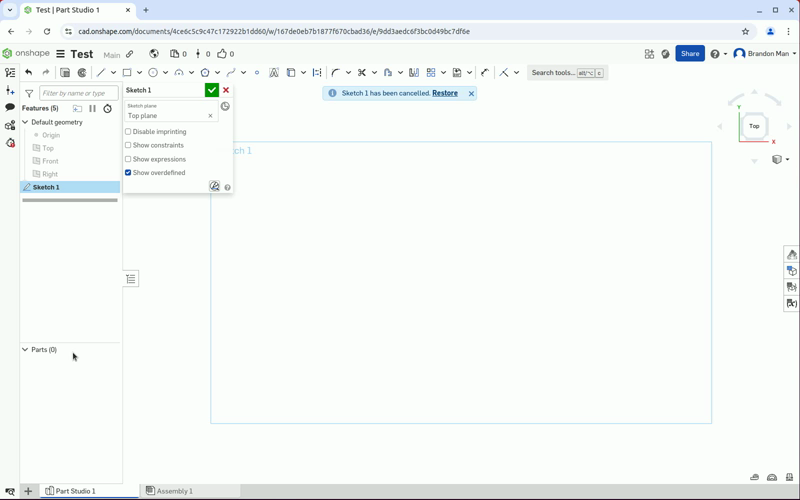
key(l)
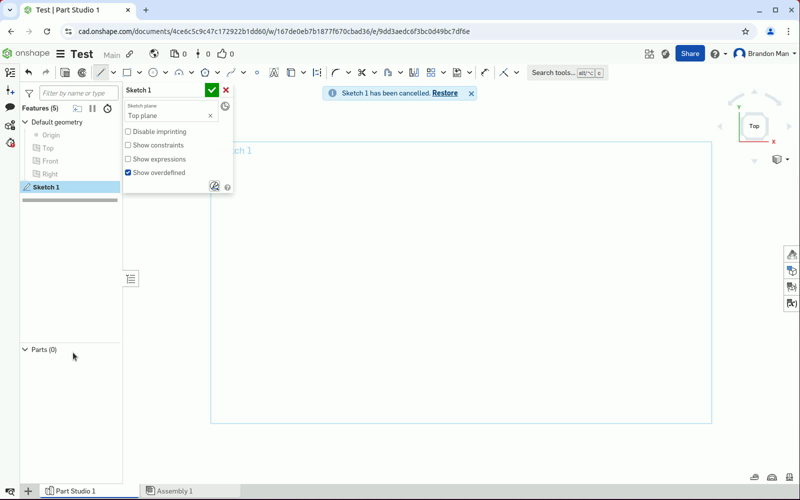
key_down(shift)
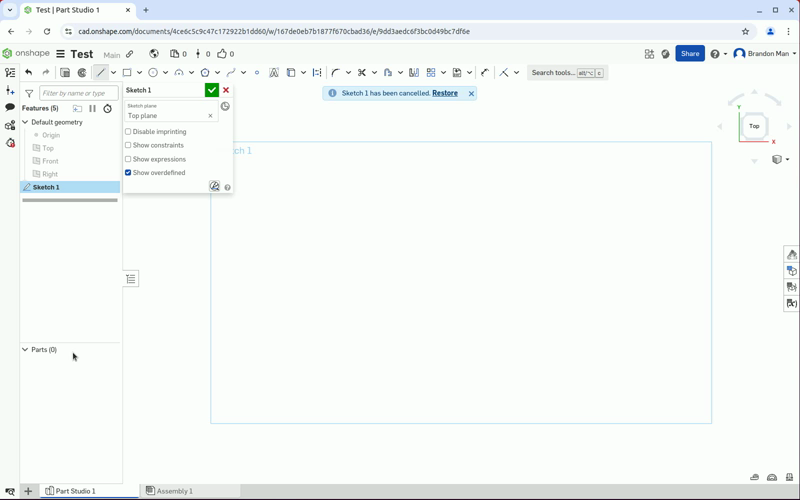
mouse_move(409, 282)
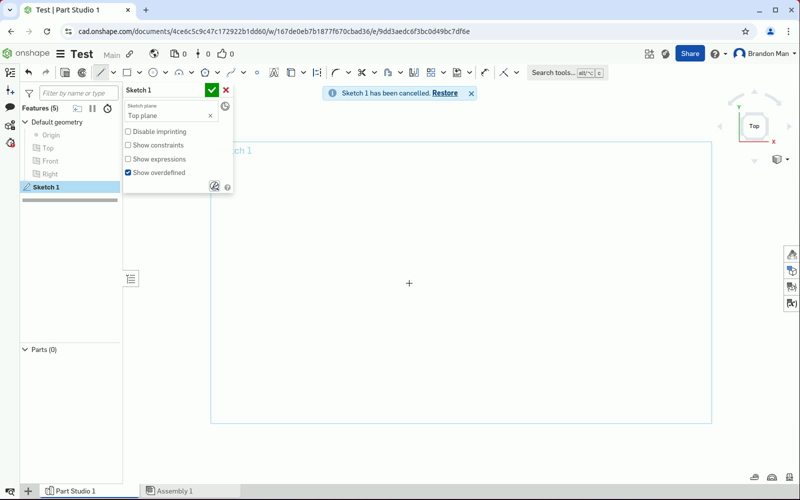
click(409, 282)
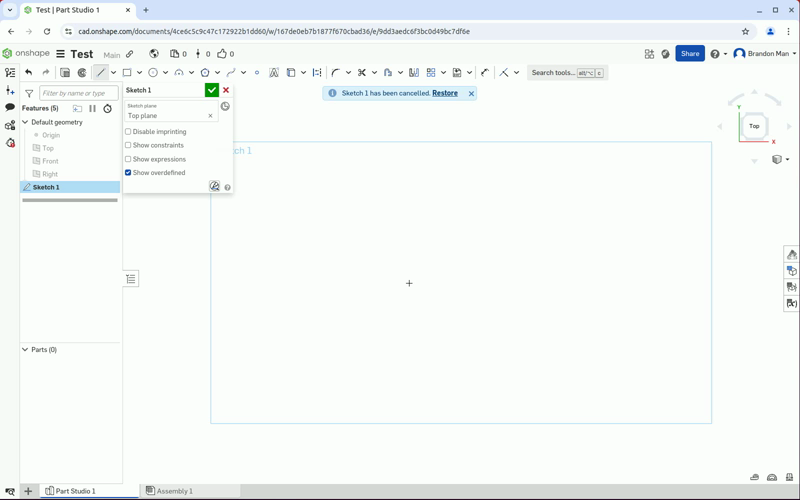
key_up(shift)
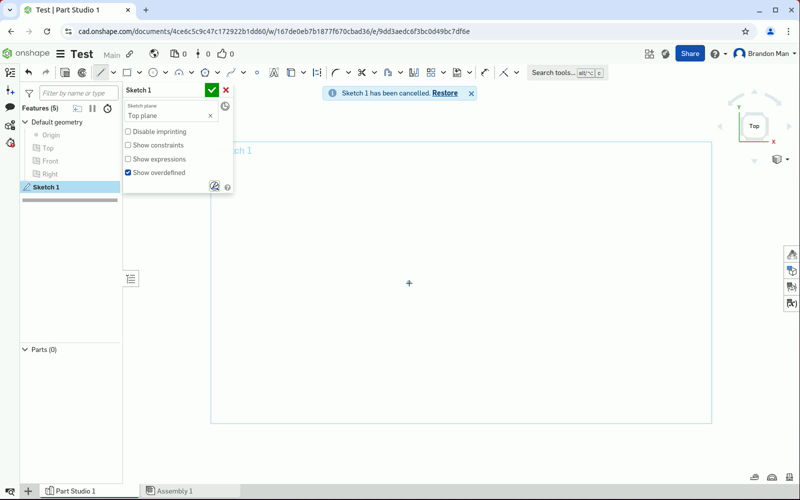
key_down(shift)
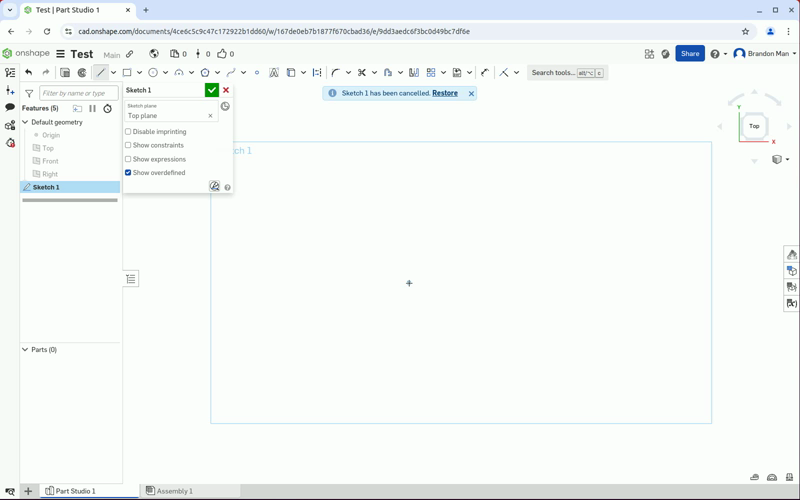
mouse_move(439, 282)
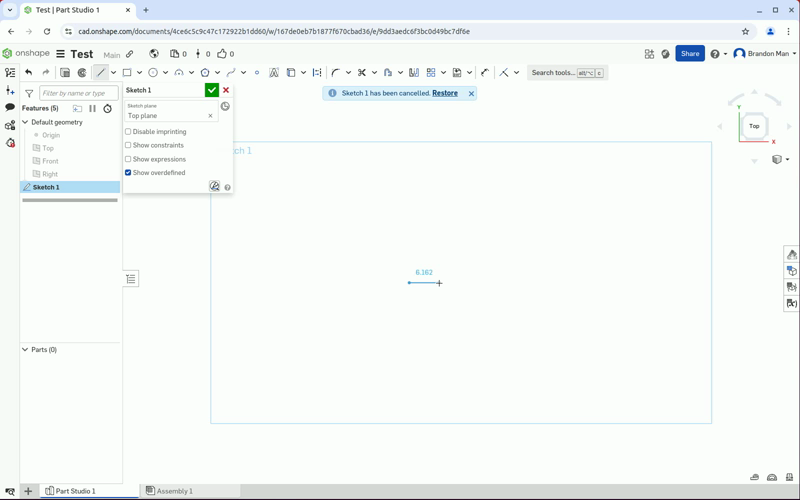
mouse_move(460, 282)
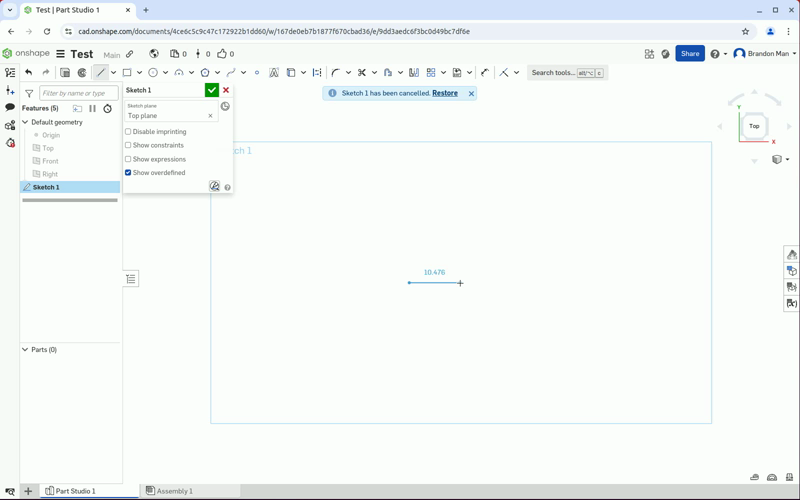
click(460, 282)
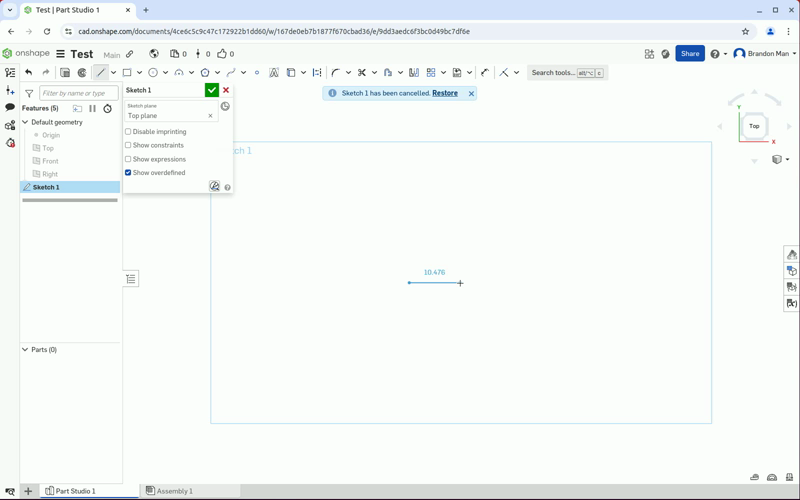
key_up(shift)
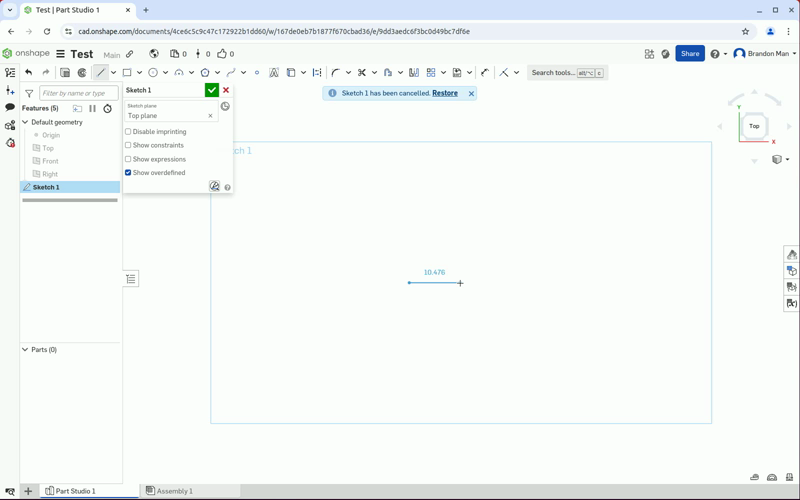
key_down(shift)
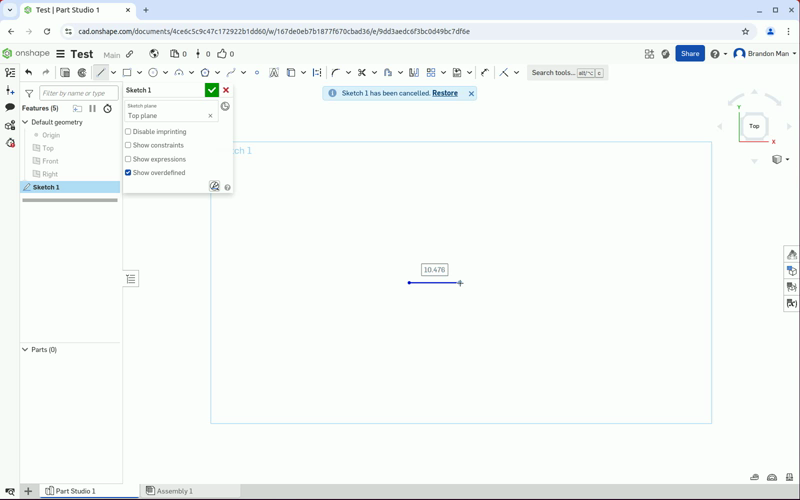
mouse_move(460, 170)
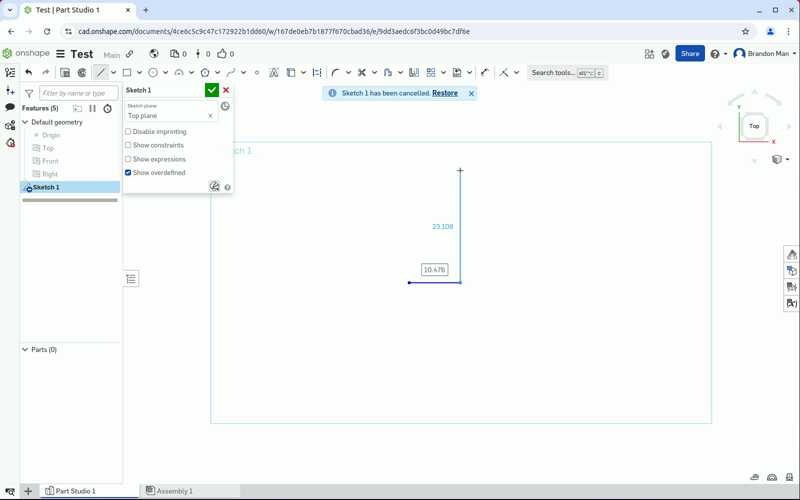
click(460, 170)
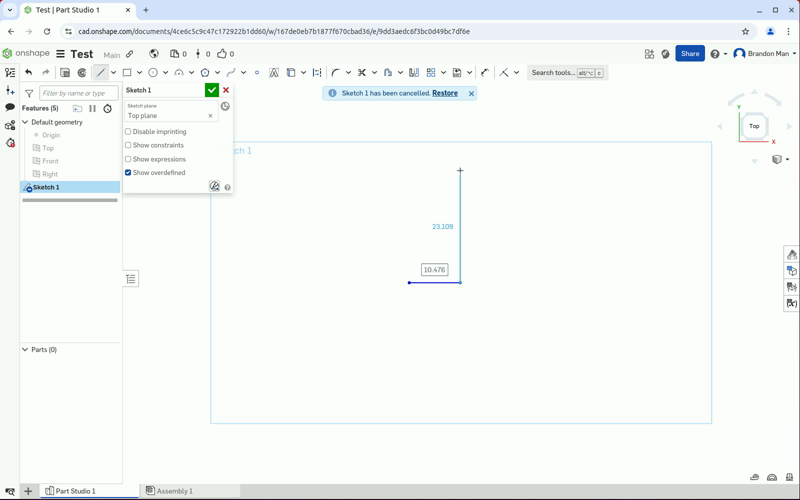
key_up(shift)
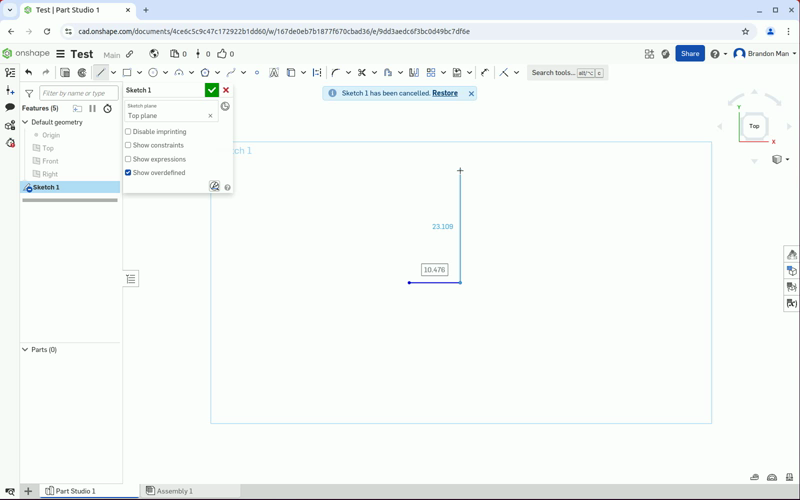
key_down(shift)
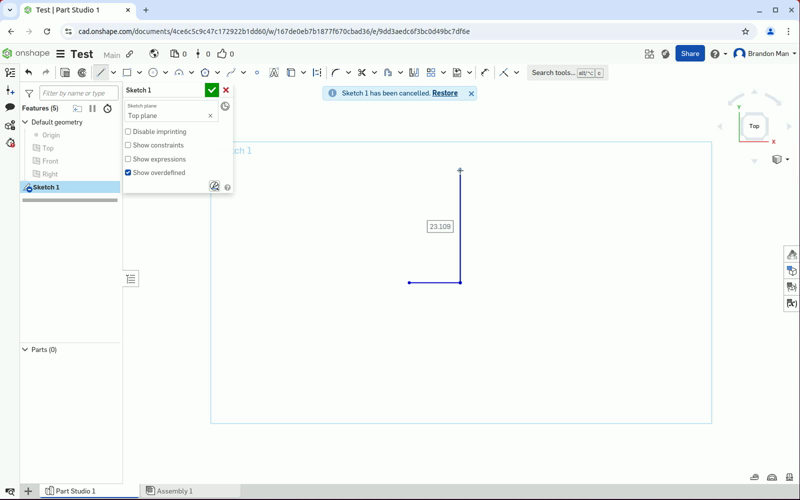
mouse_move(490, 170)
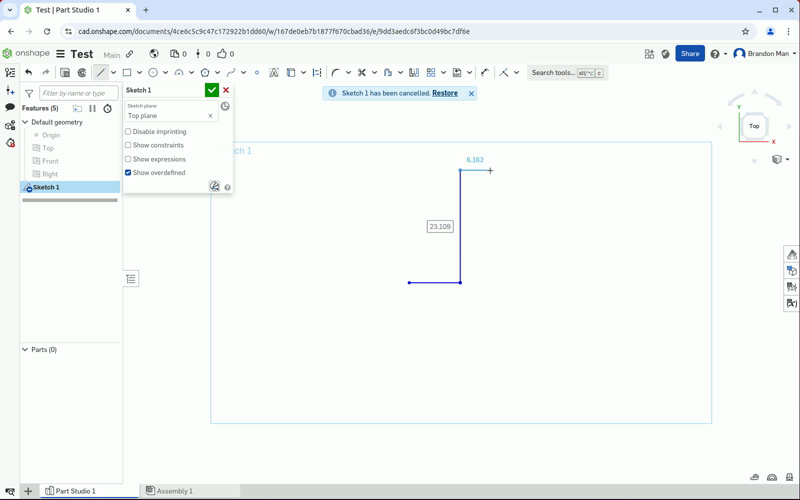
mouse_move(409, 170)
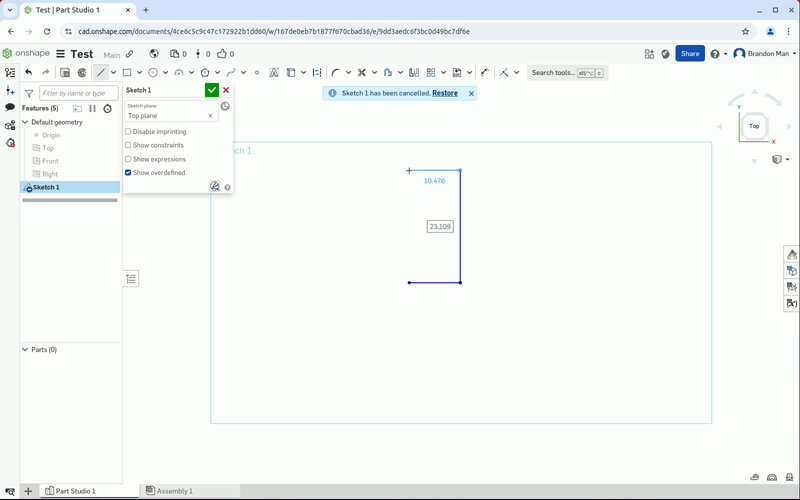
click(409, 170)
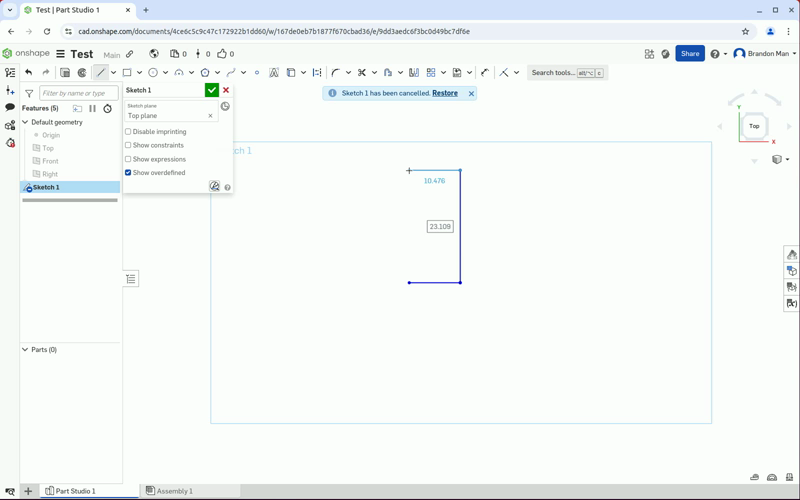
key_up(shift)
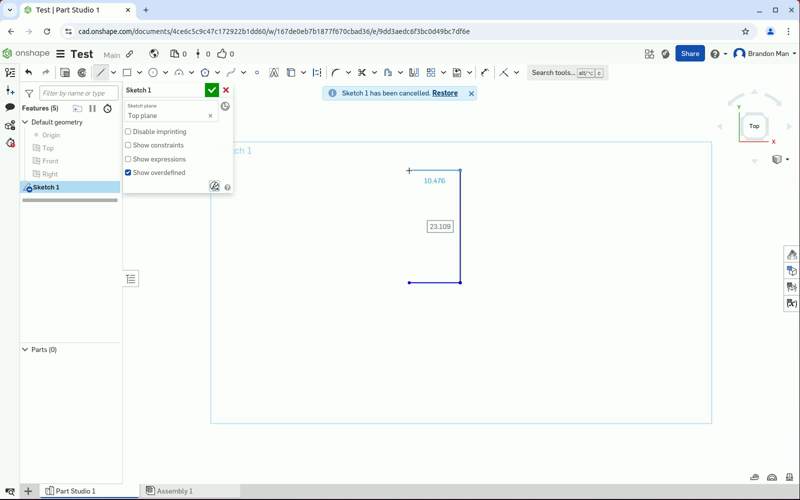
key_down(shift)
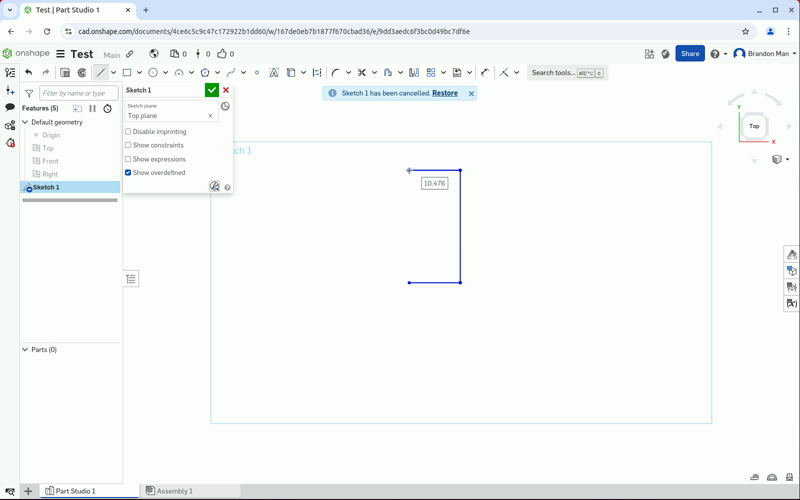
mouse_move(439, 170)
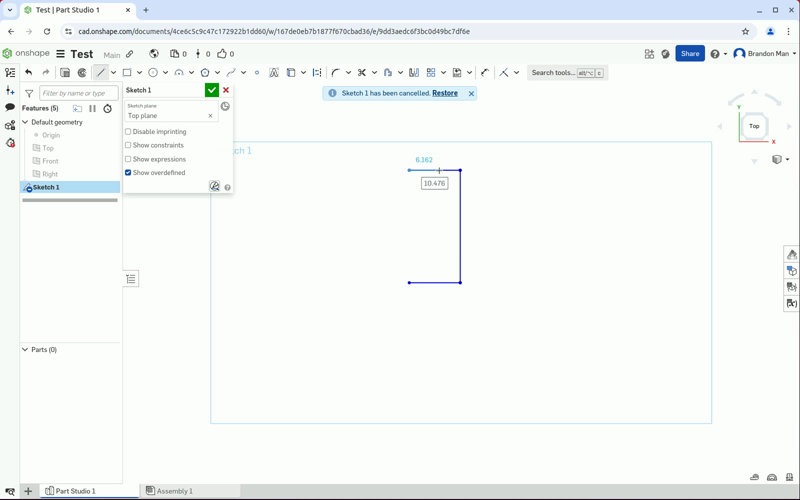
mouse_move(409, 172)
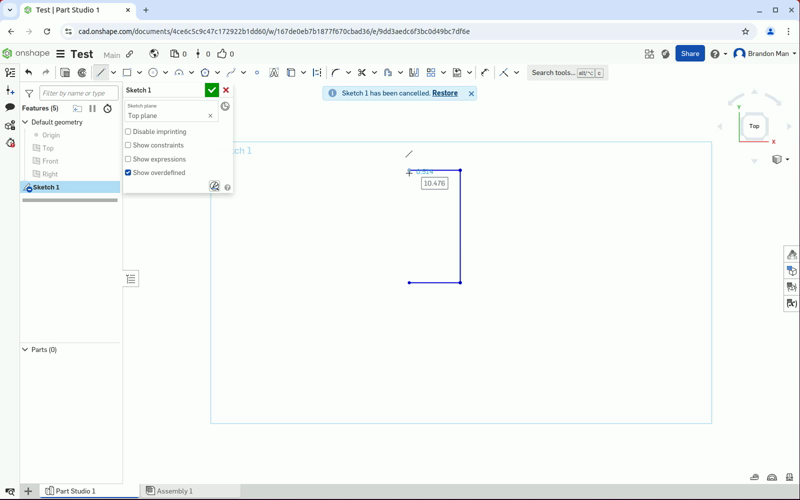
scroll(6)
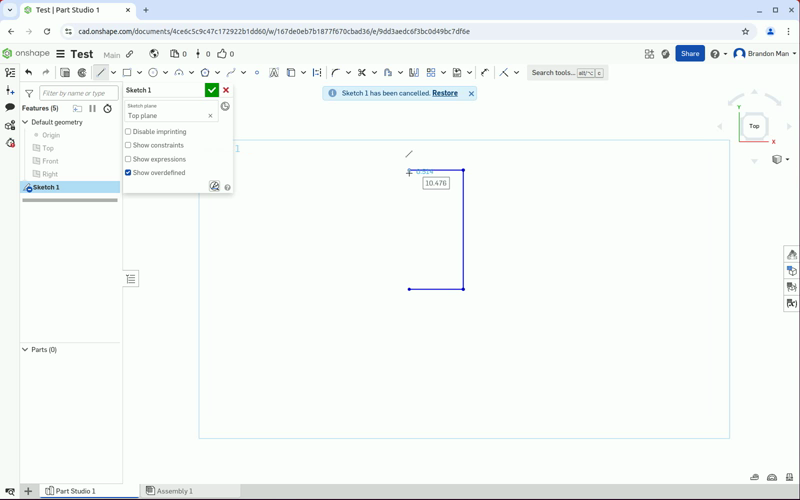
scroll(6)
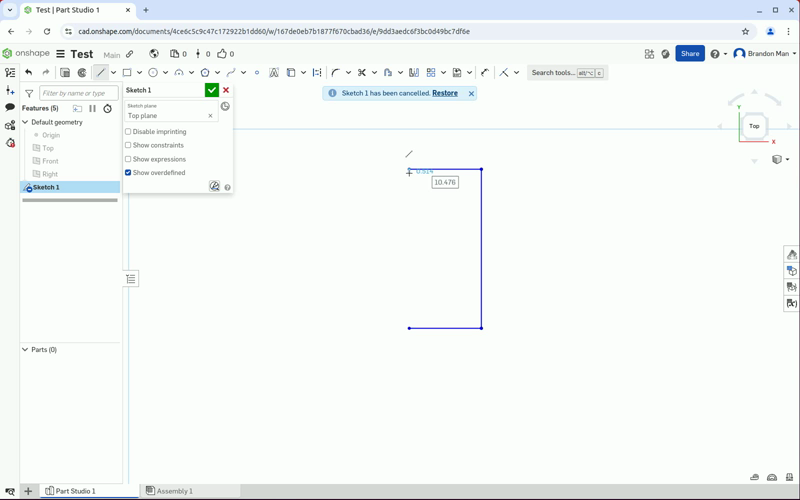
scroll(6)
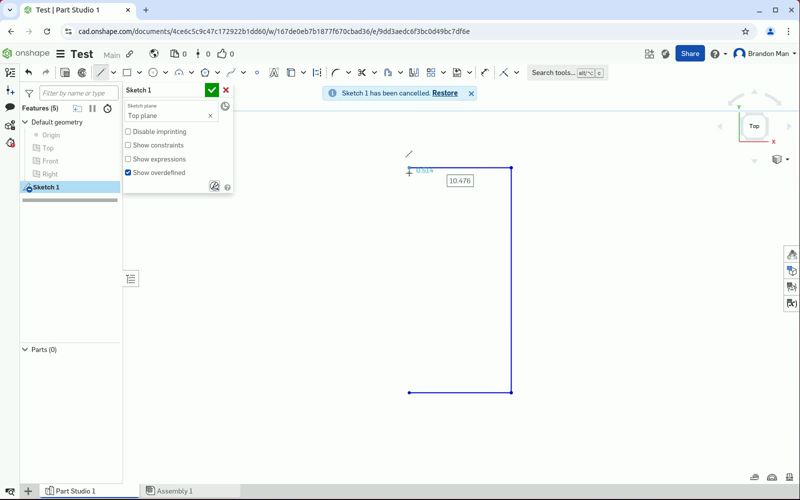
scroll(6)
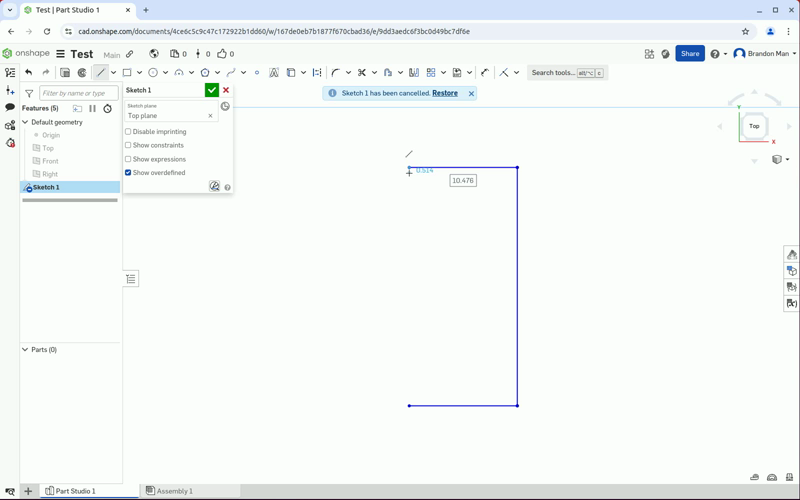
scroll(6)
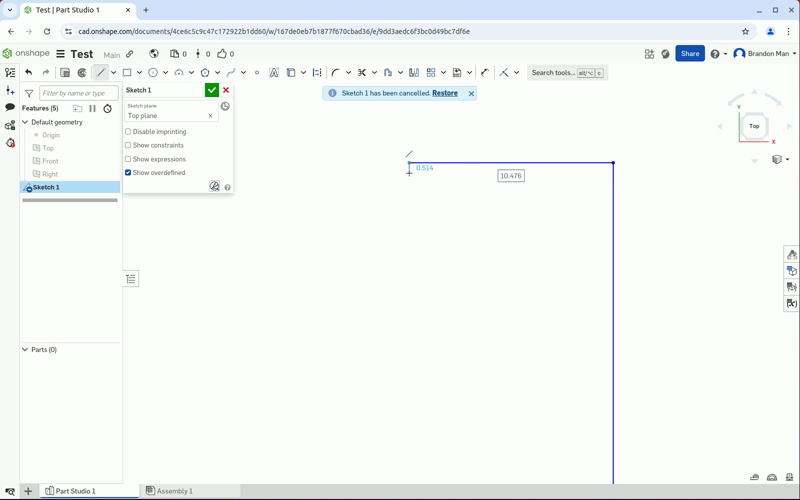
scroll(6)
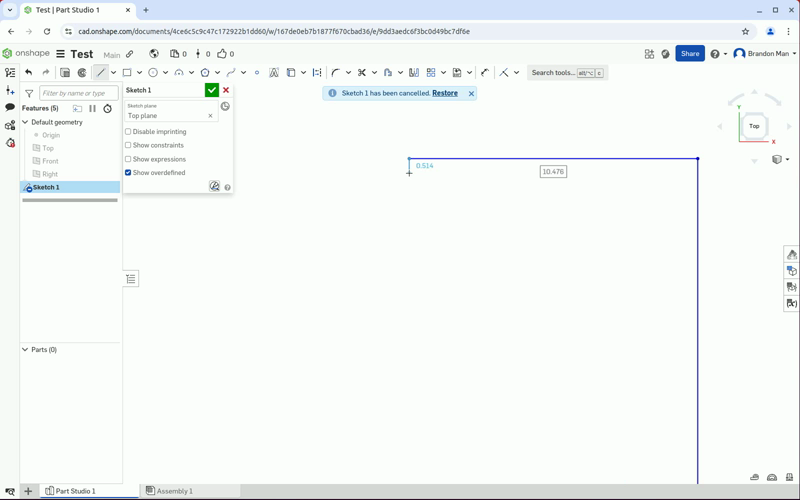
scroll(6)
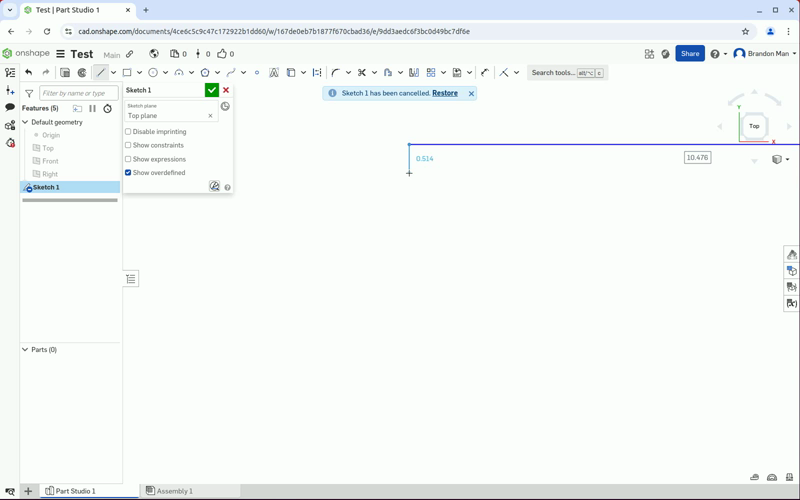
click(409, 172)
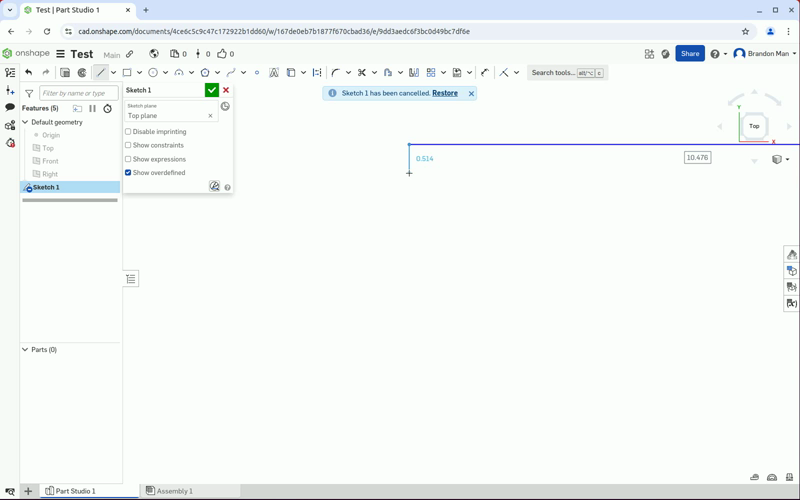
scroll(-6)
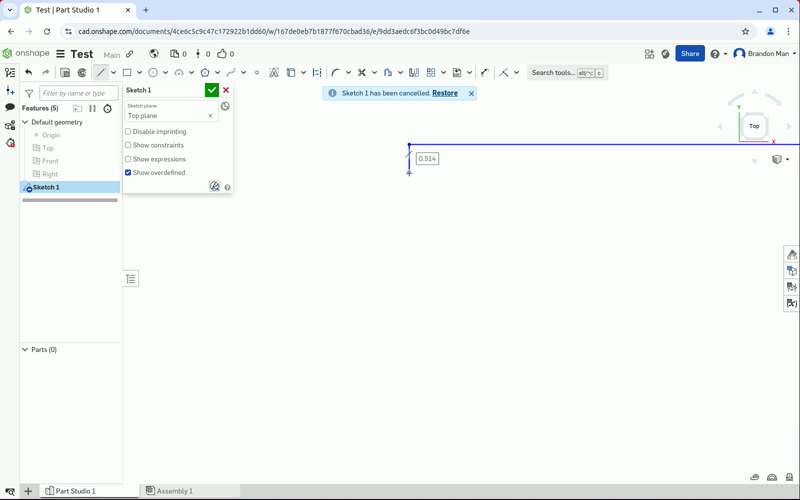
scroll(-6)
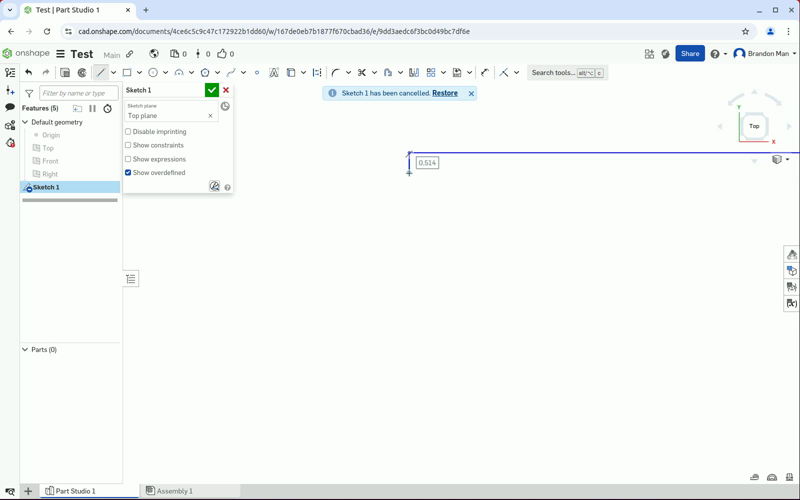
scroll(-6)
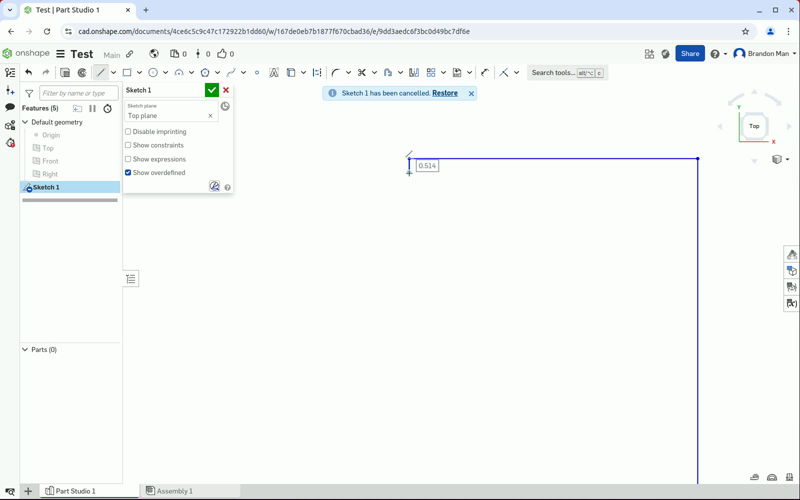
scroll(-6)
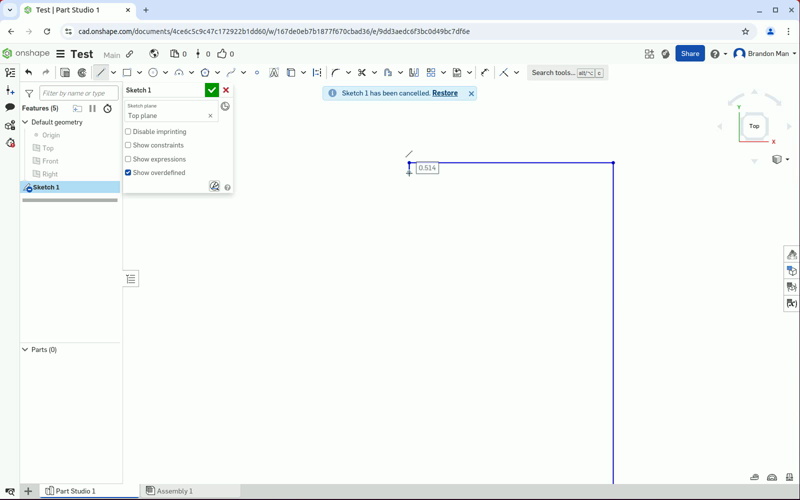
scroll(-6)
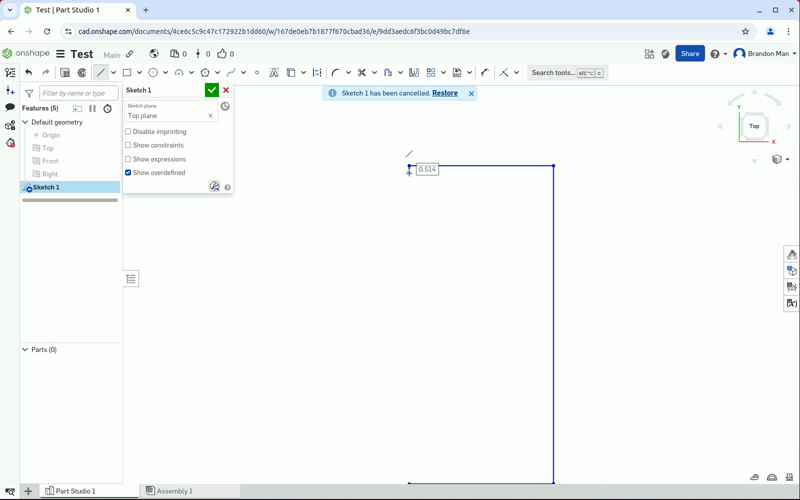
scroll(-6)
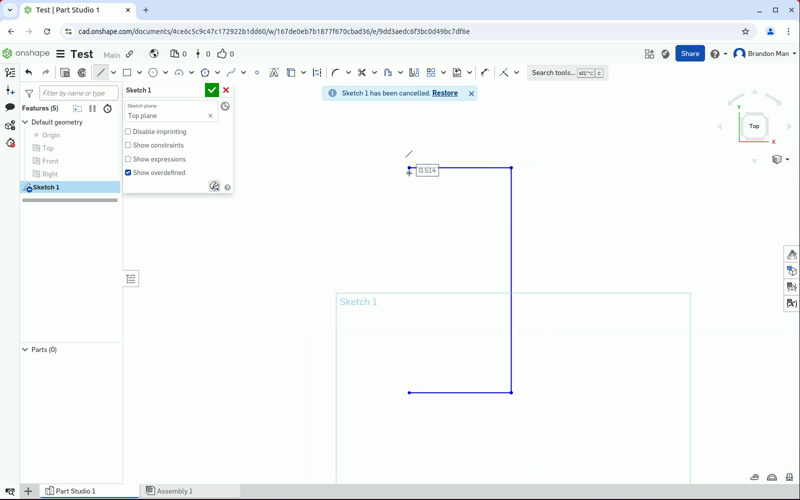
scroll(-6)
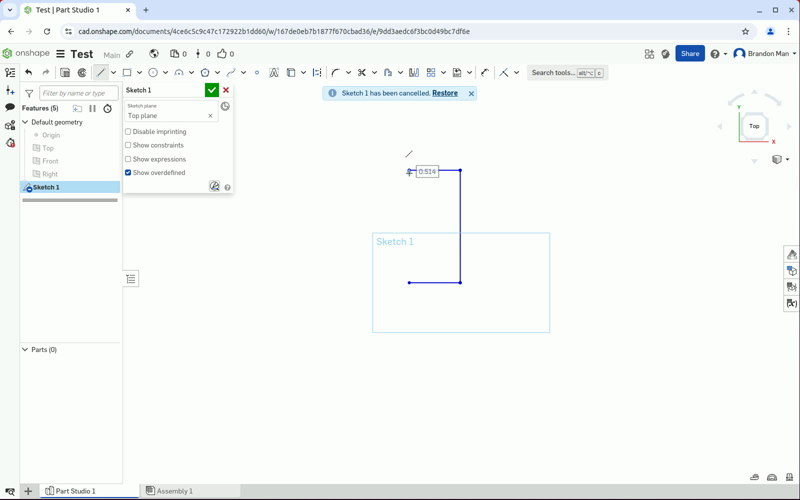
key_up(shift)
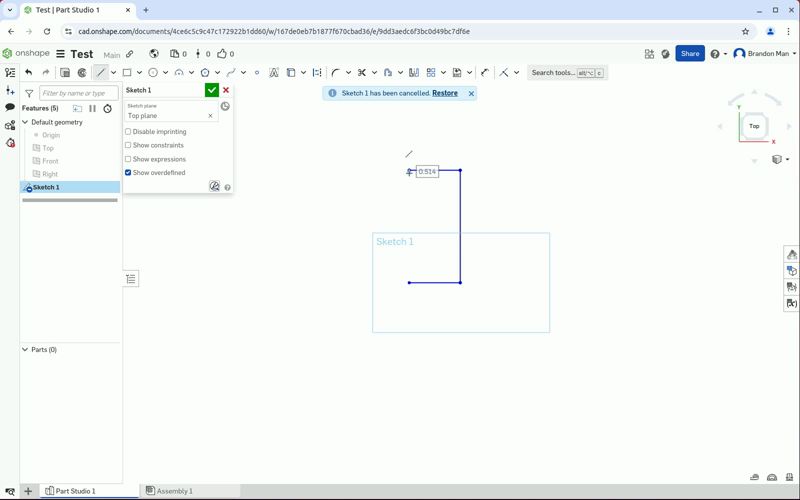
key_down(shift)
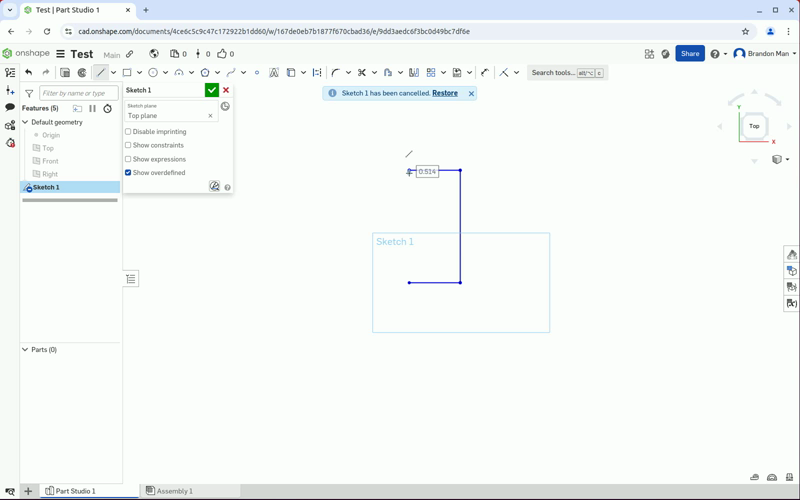
mouse_move(439, 172)
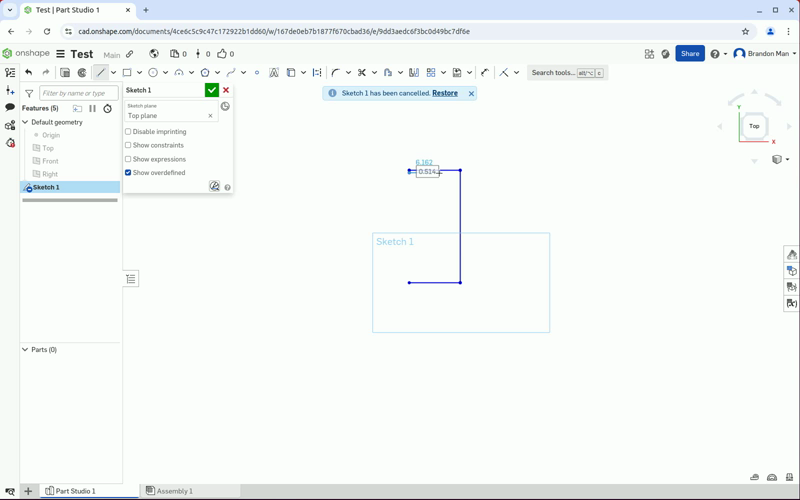
mouse_move(457, 172)
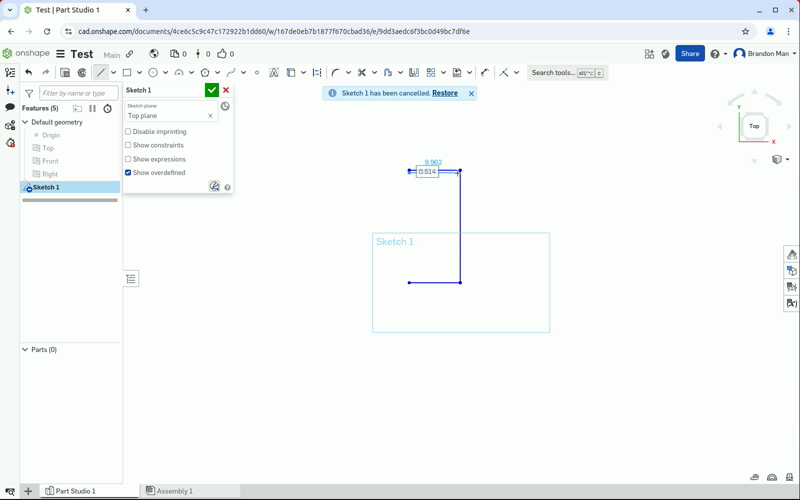
scroll(6)
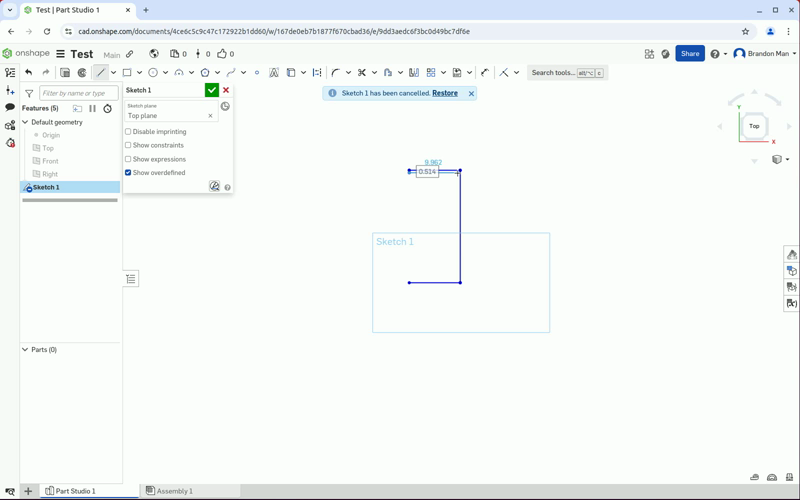
scroll(6)
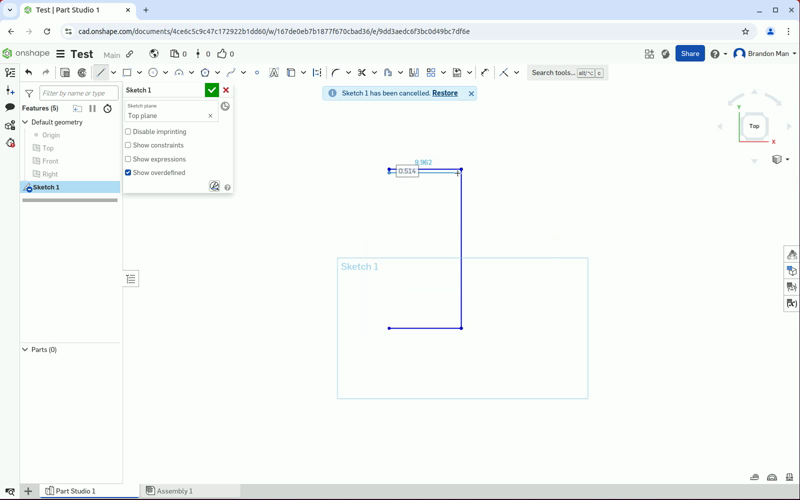
scroll(6)
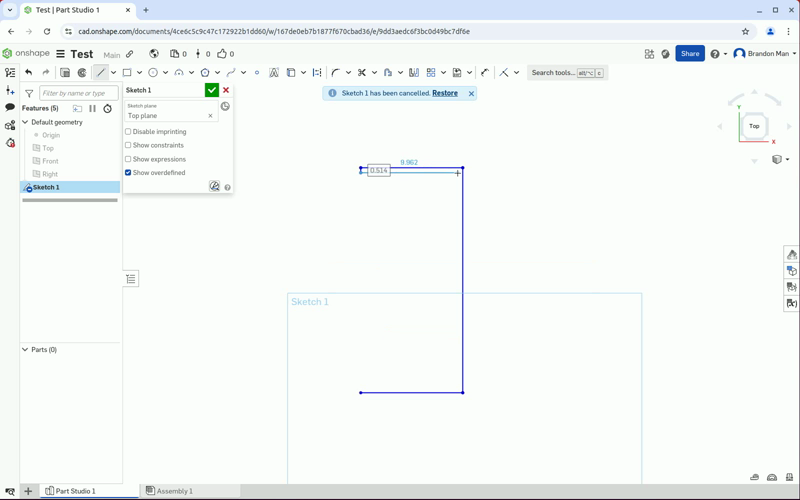
scroll(6)
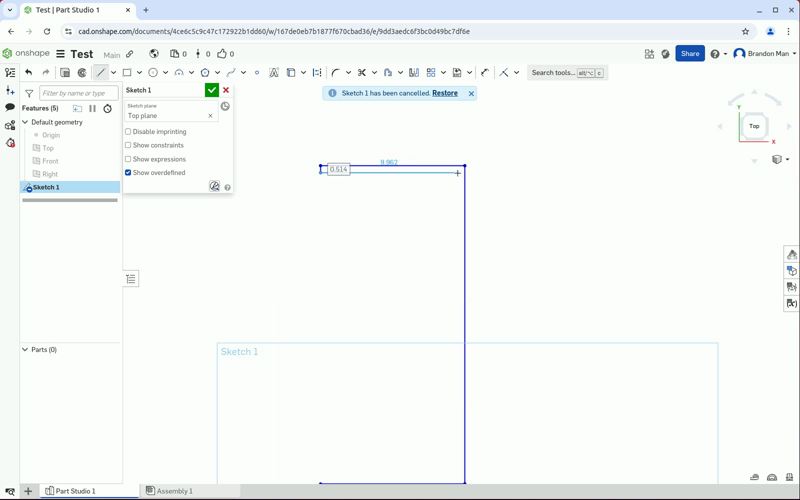
scroll(6)
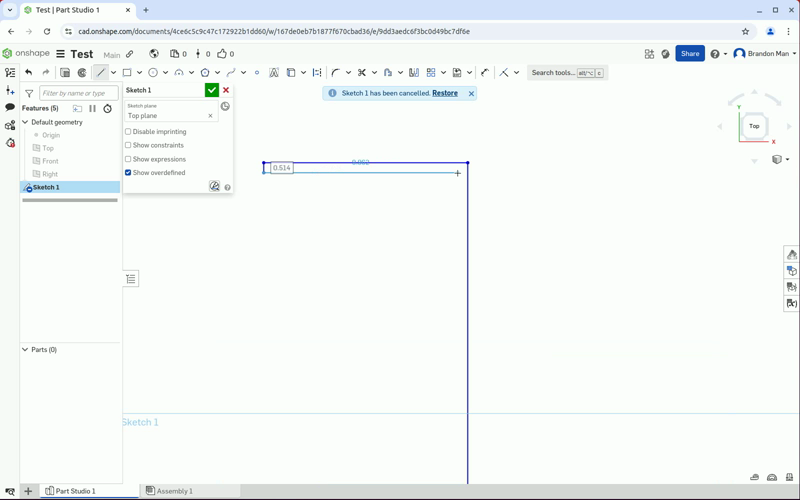
scroll(6)
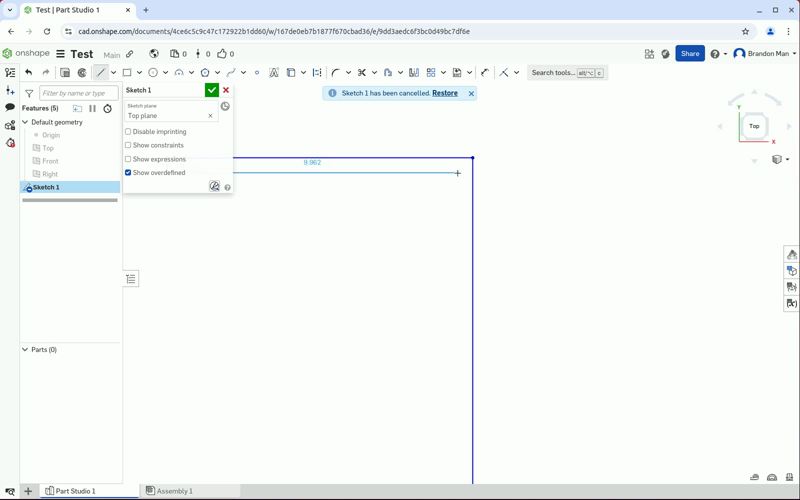
scroll(6)
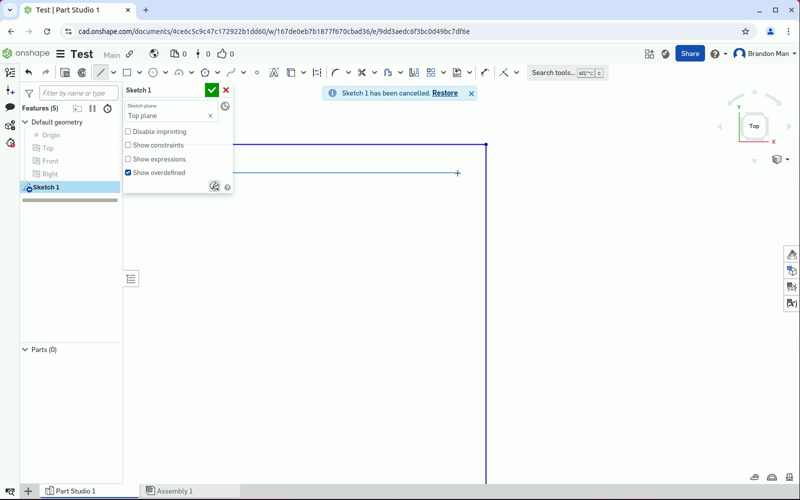
click(457, 172)
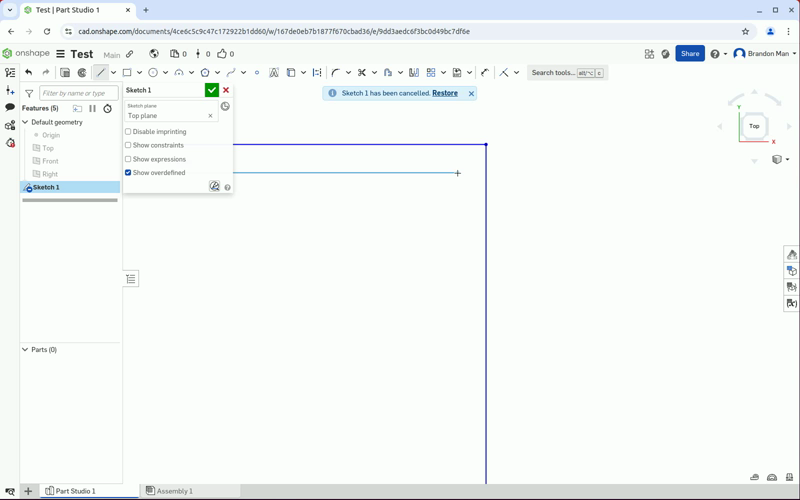
scroll(-6)
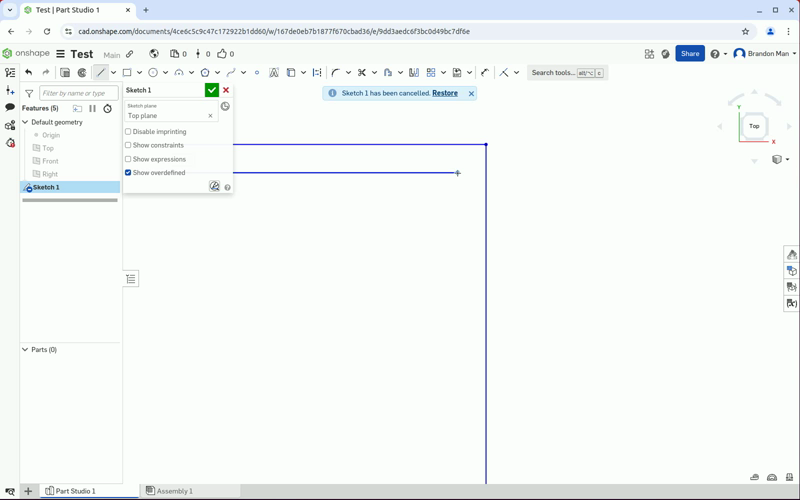
scroll(-6)
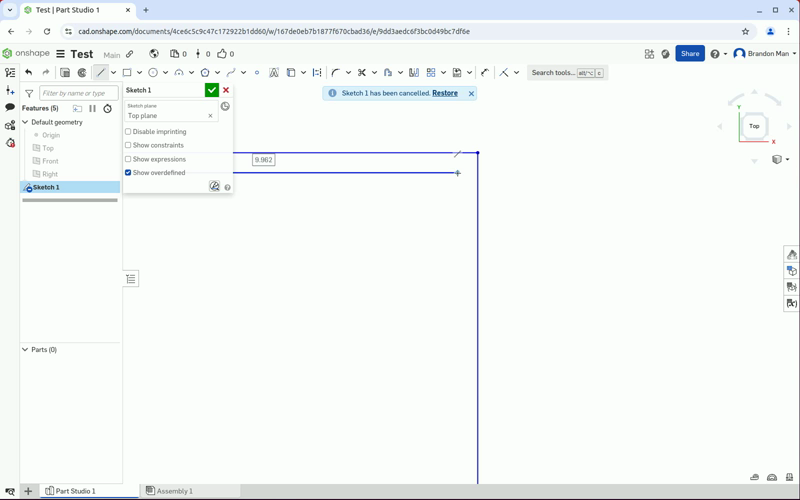
scroll(-6)
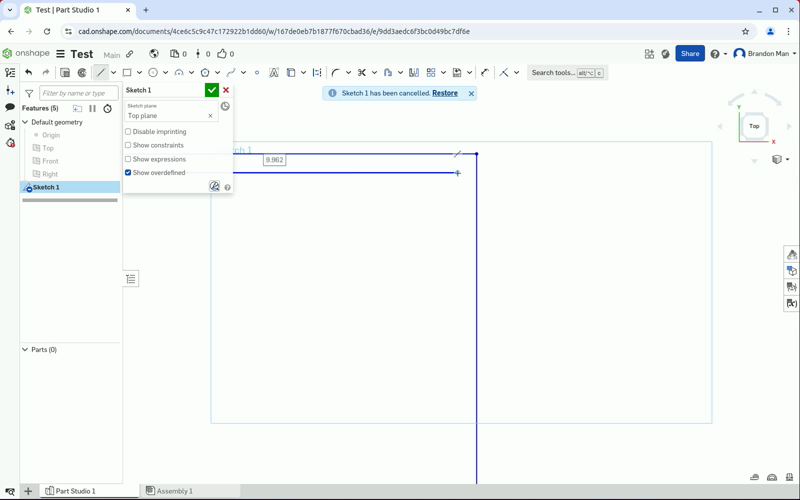
scroll(-6)
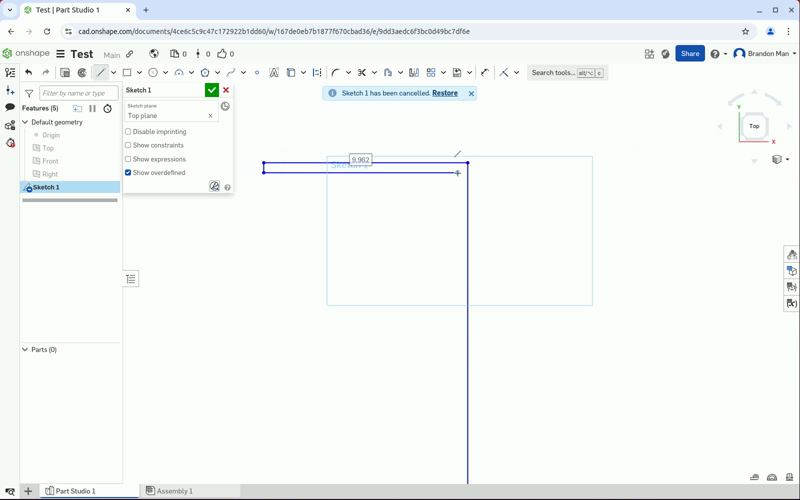
scroll(-6)
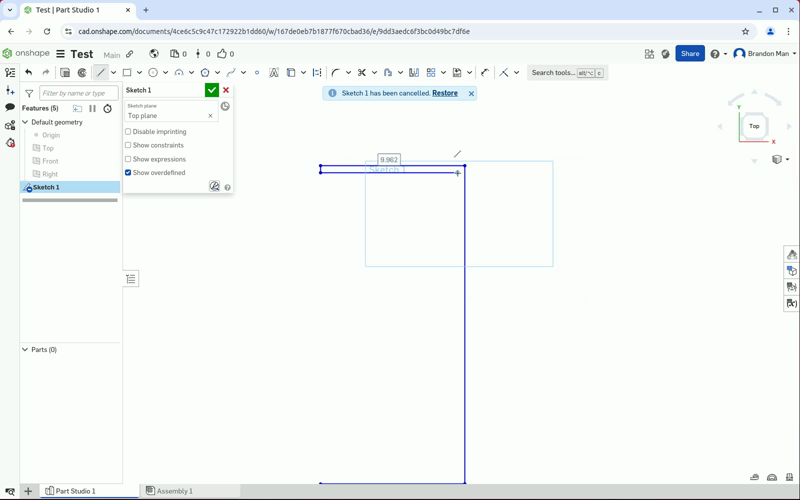
scroll(-6)
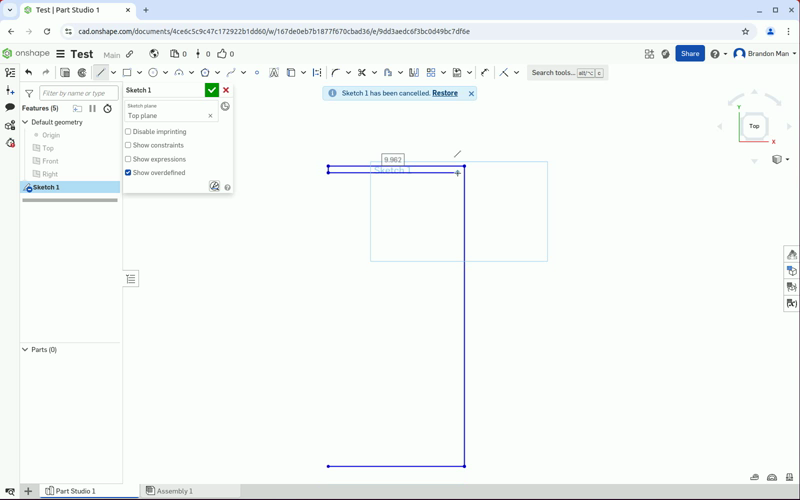
scroll(-6)
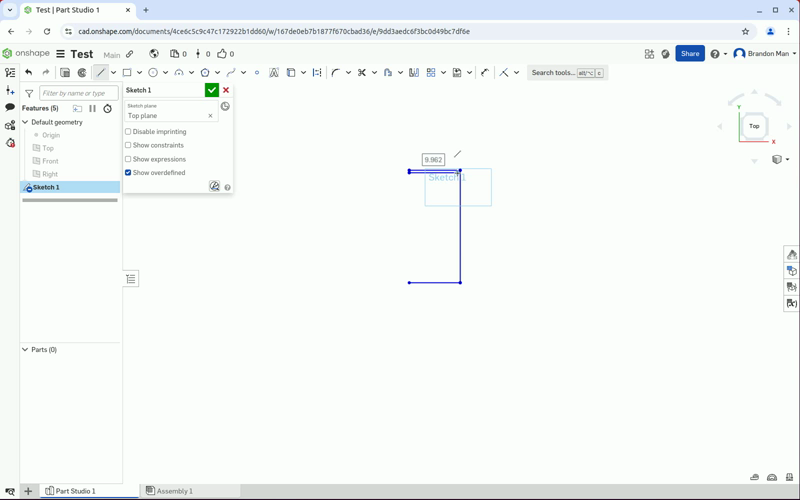
key_up(shift)
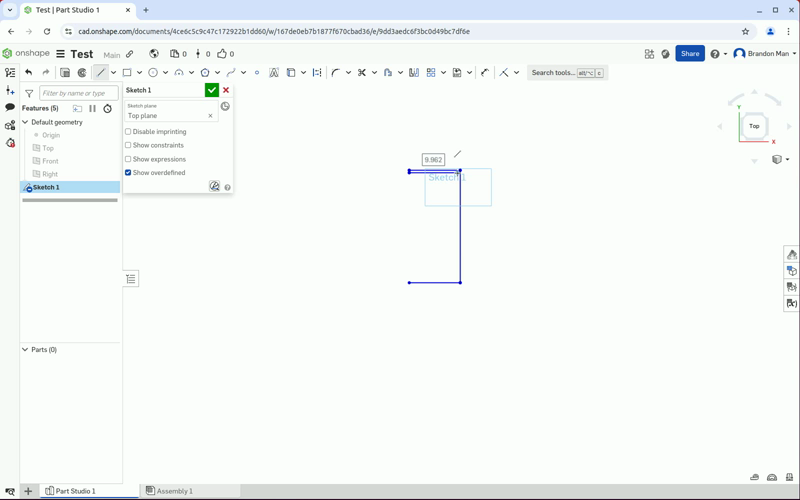
key_down(shift)
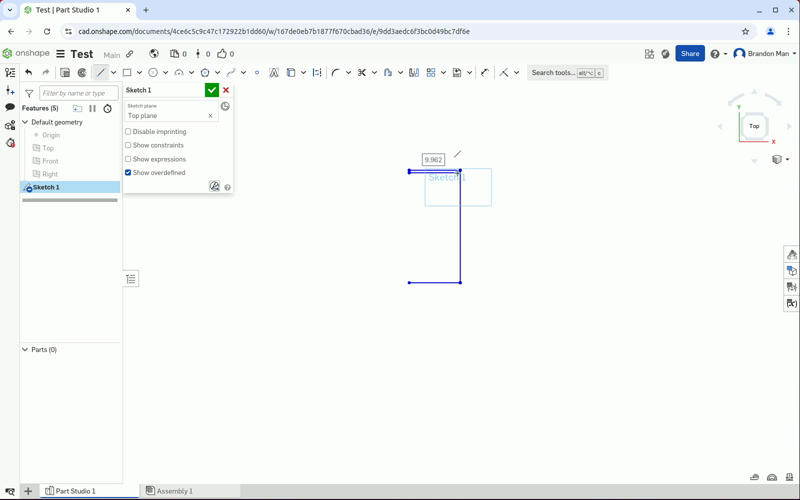
mouse_move(457, 280)
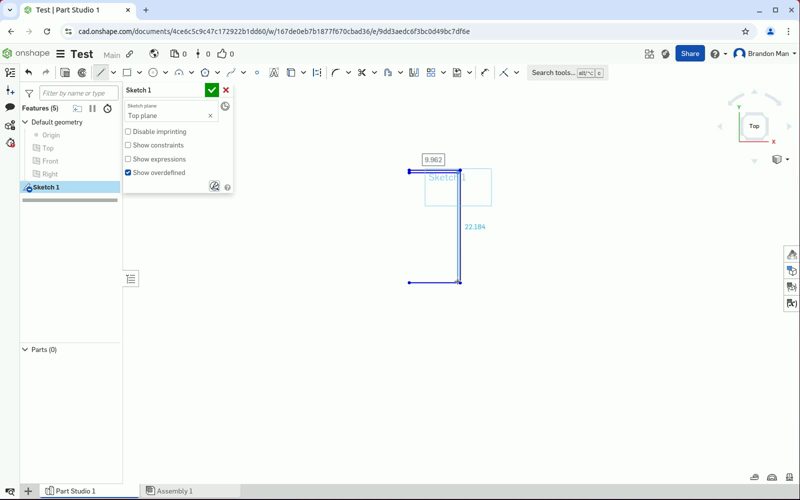
scroll(6)
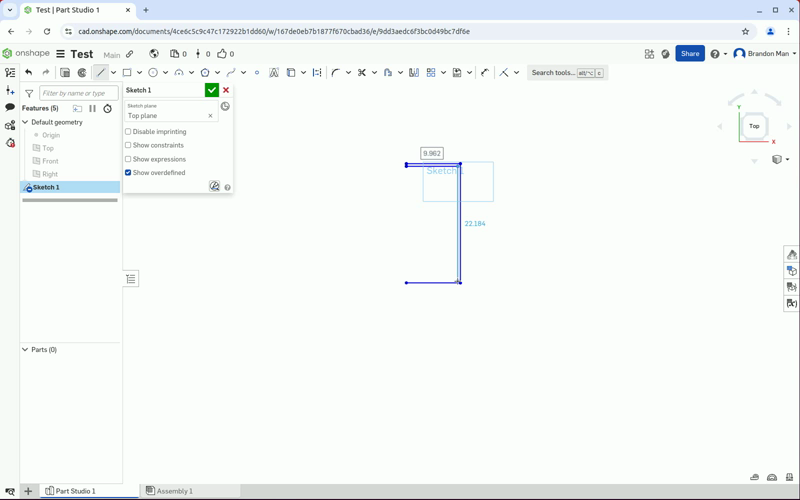
scroll(6)
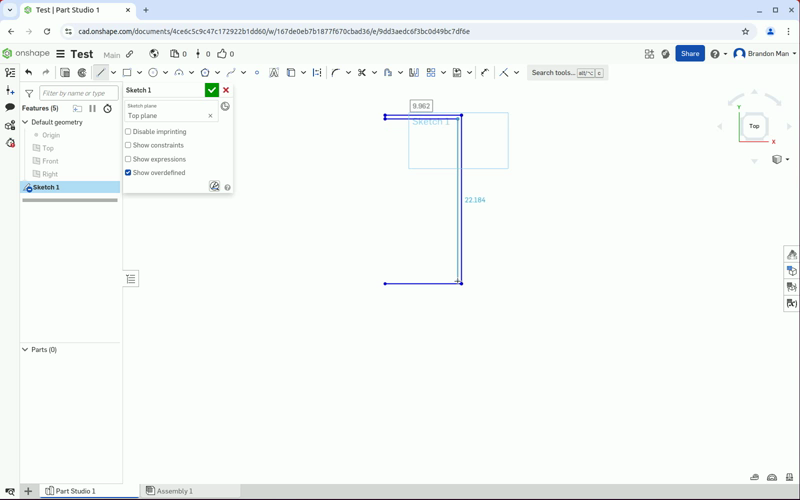
scroll(6)
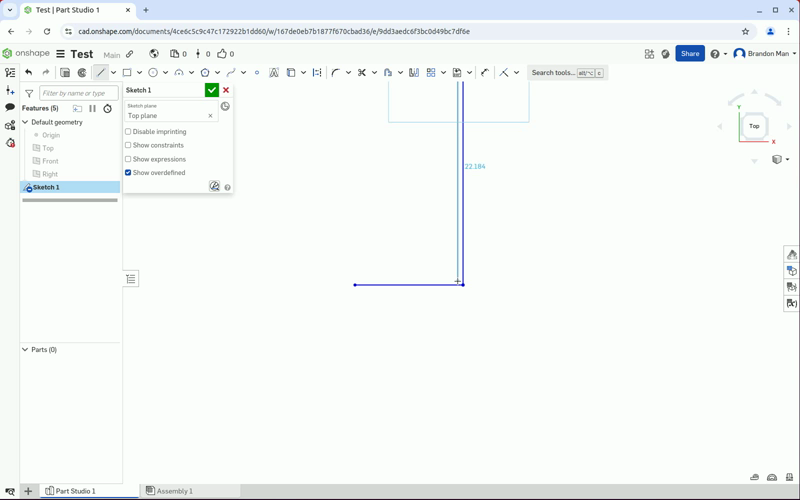
scroll(6)
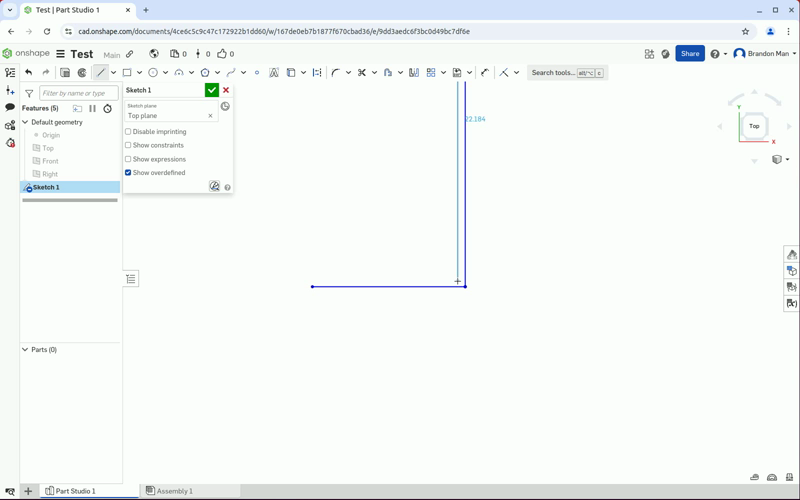
scroll(6)
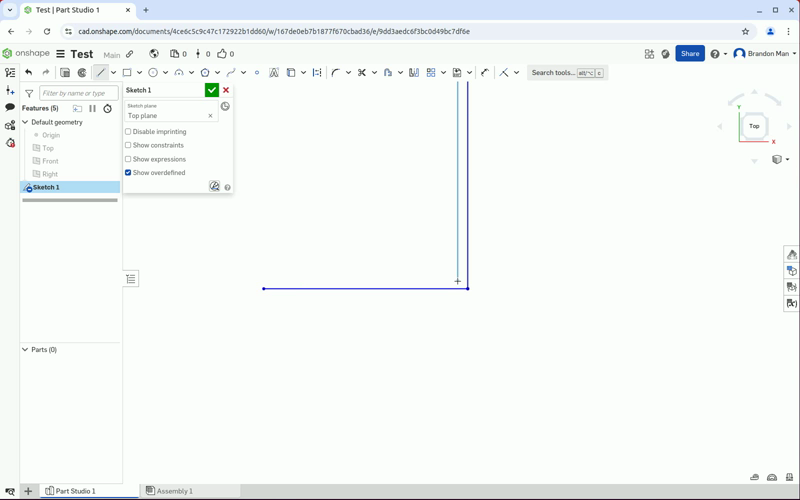
scroll(6)
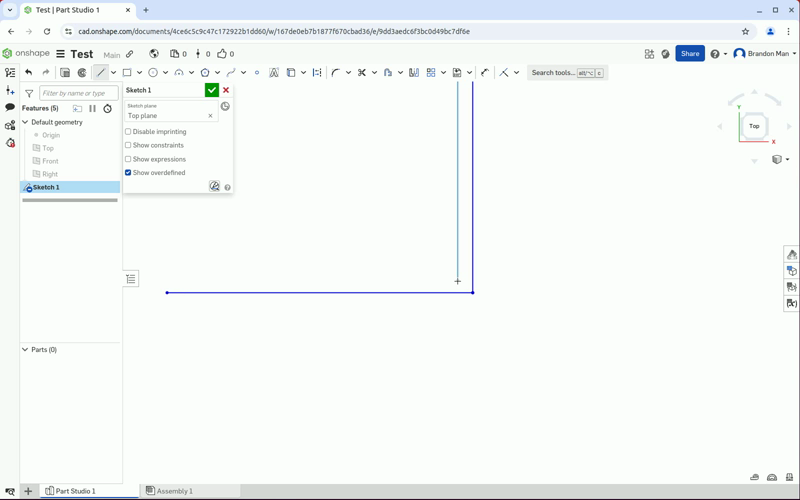
scroll(6)
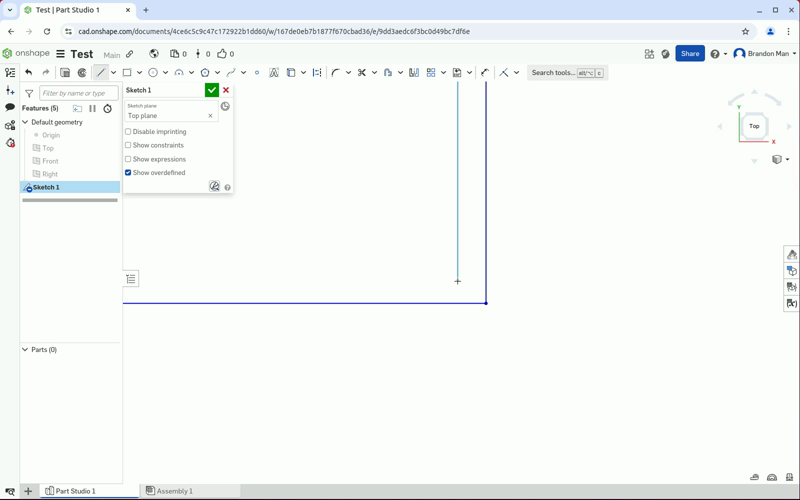
click(457, 280)
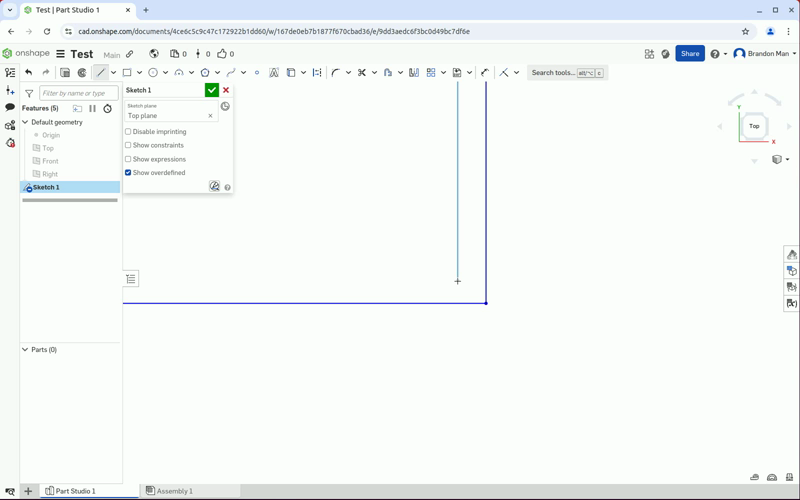
scroll(-6)
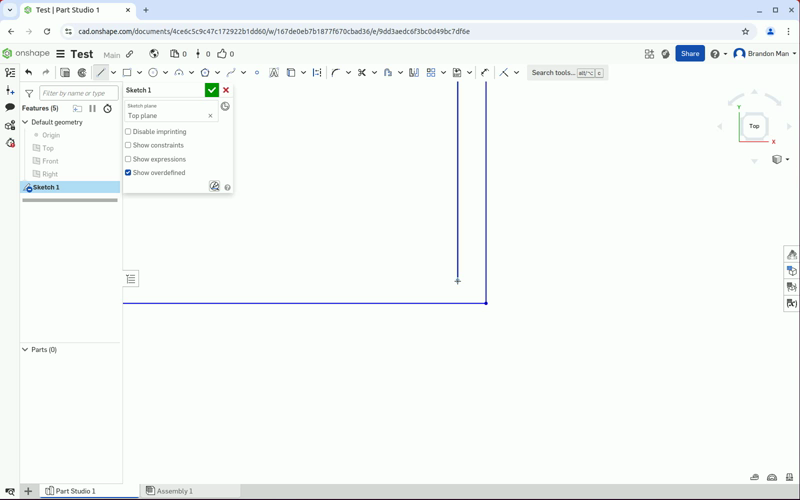
scroll(-6)
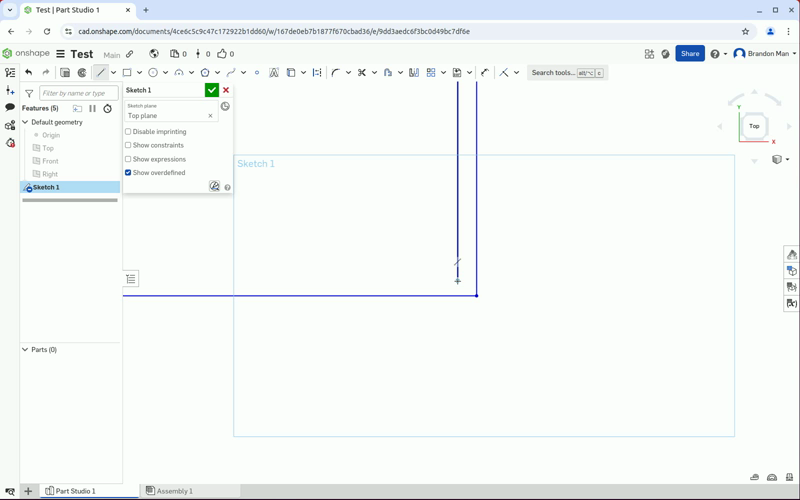
scroll(-6)
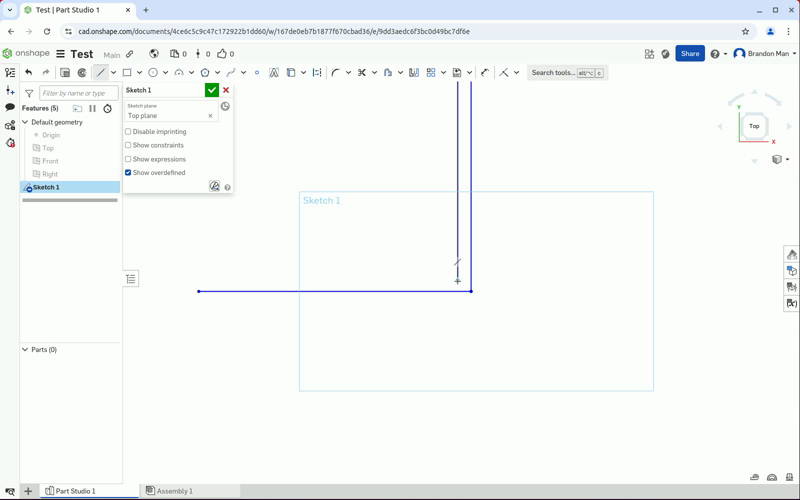
scroll(-6)
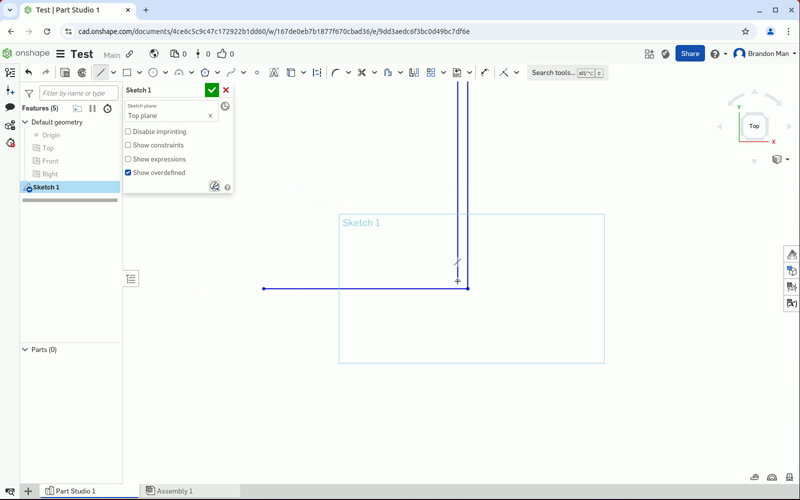
scroll(-6)
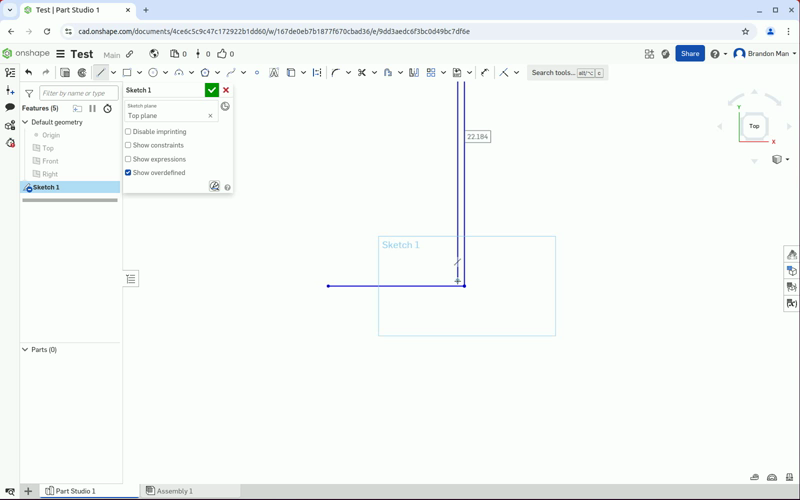
scroll(-6)
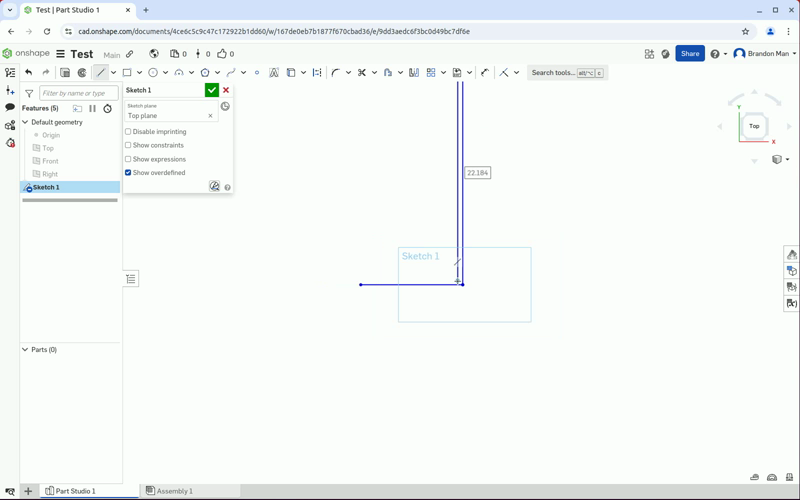
scroll(-6)
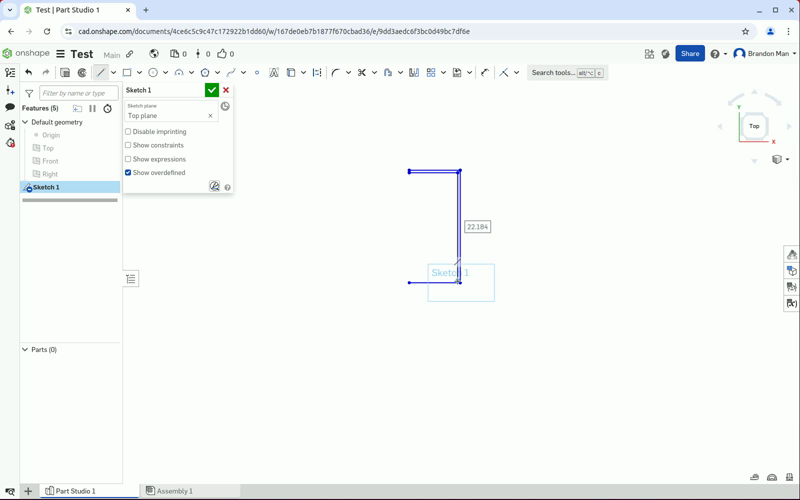
key_up(shift)
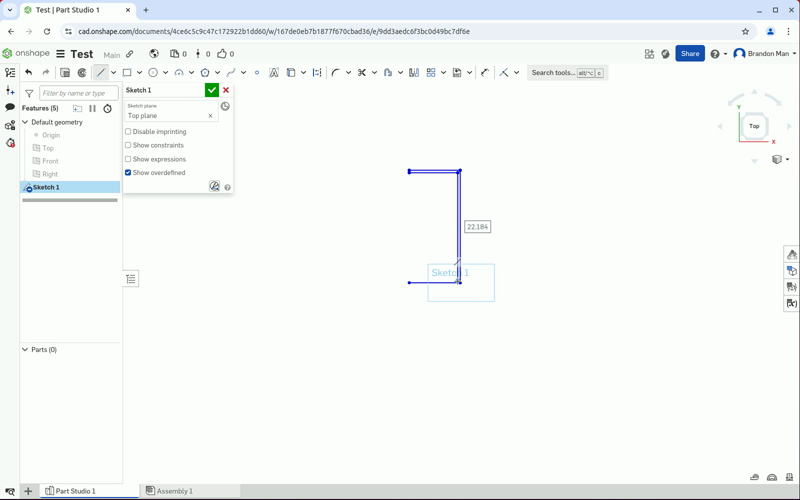
key_down(shift)
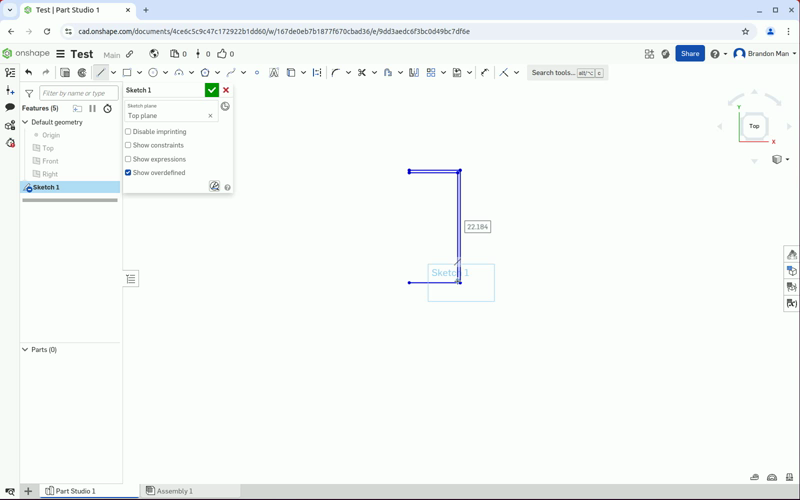
mouse_move(487, 280)
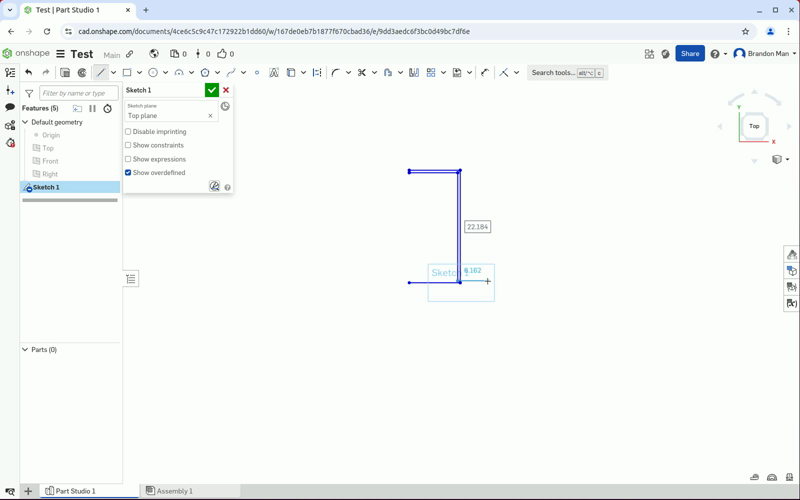
mouse_move(409, 280)
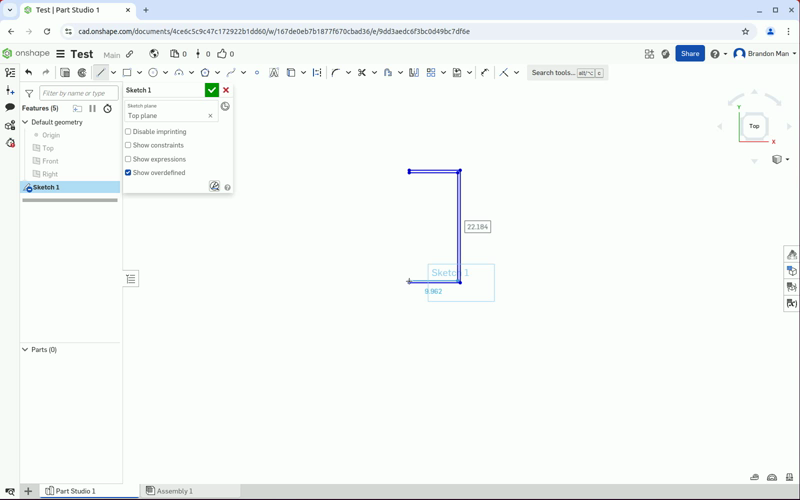
scroll(6)
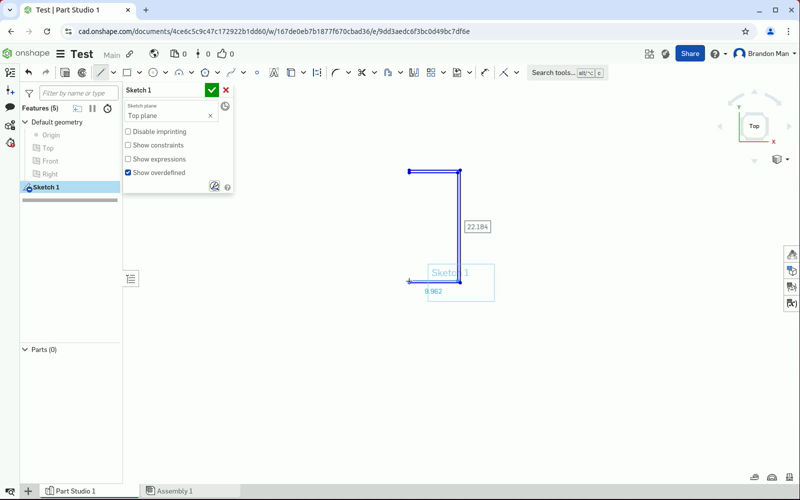
scroll(6)
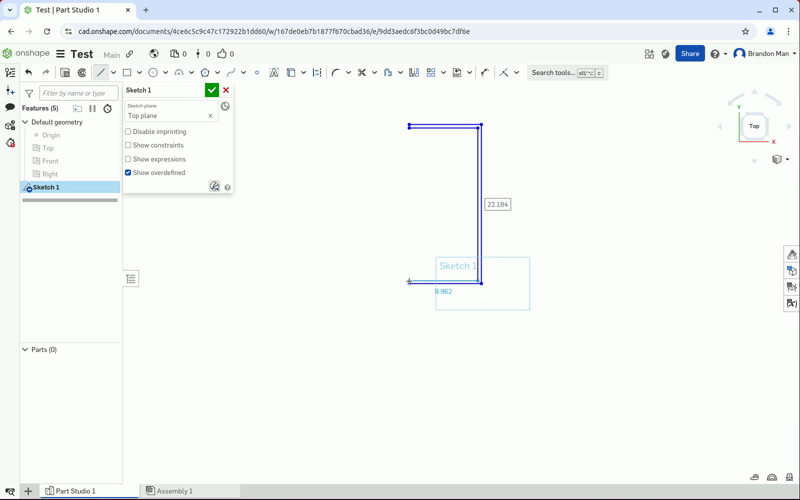
scroll(6)
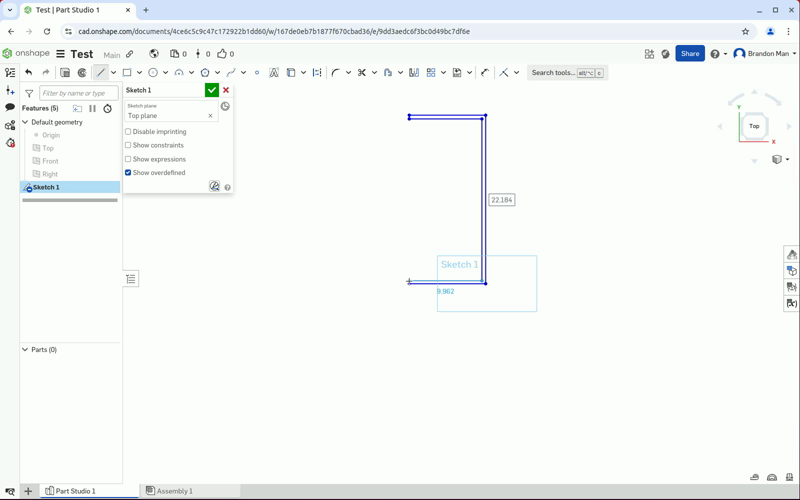
scroll(6)
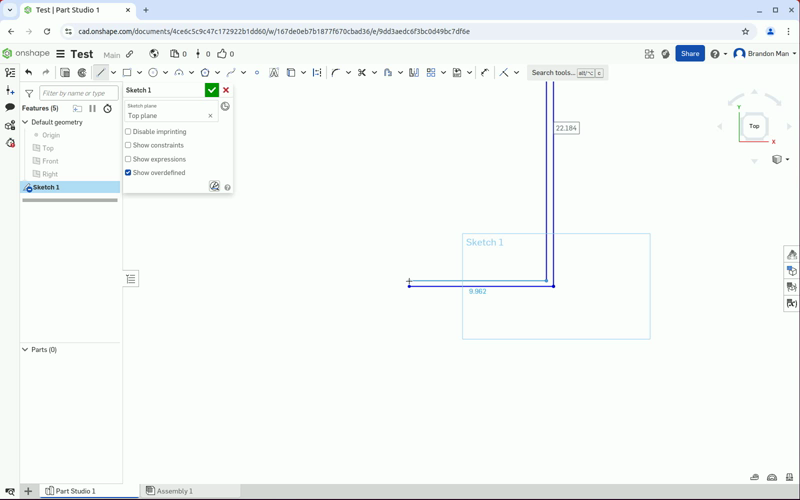
scroll(6)
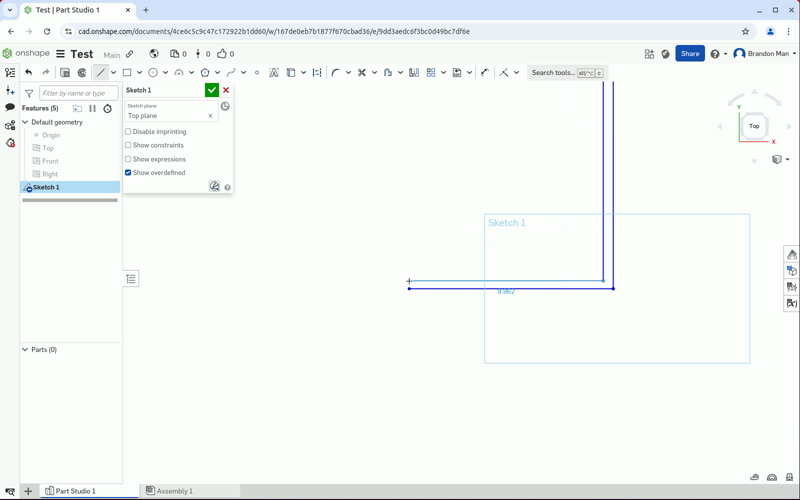
scroll(6)
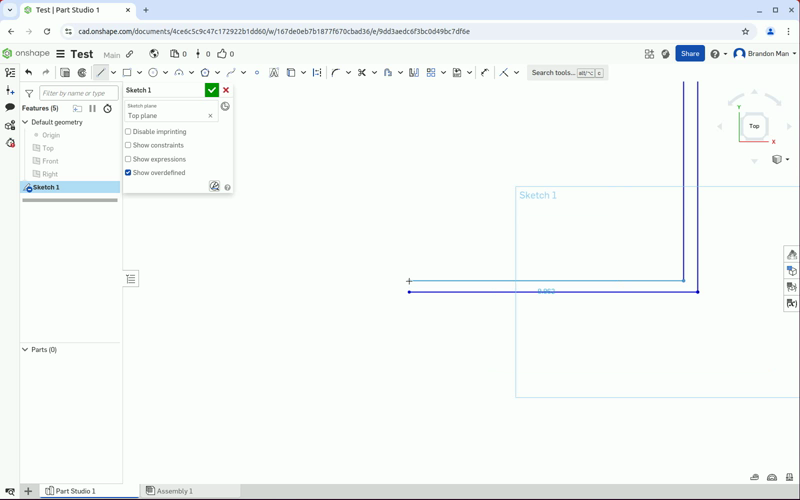
scroll(6)
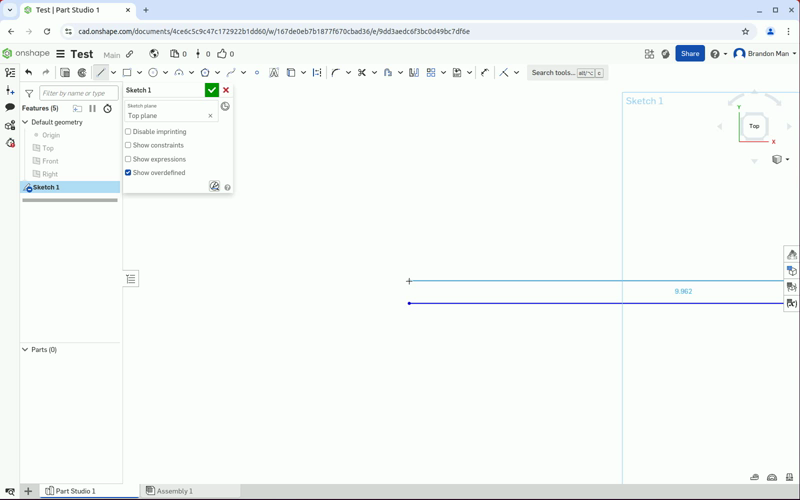
click(409, 280)
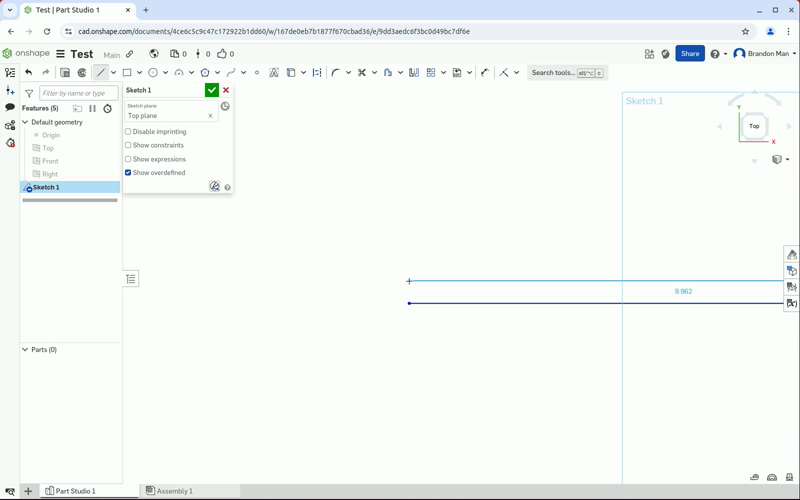
scroll(-6)
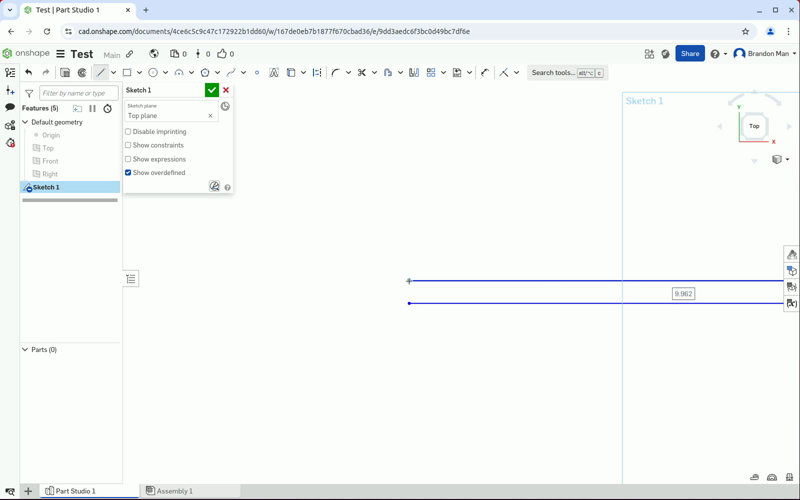
scroll(-6)
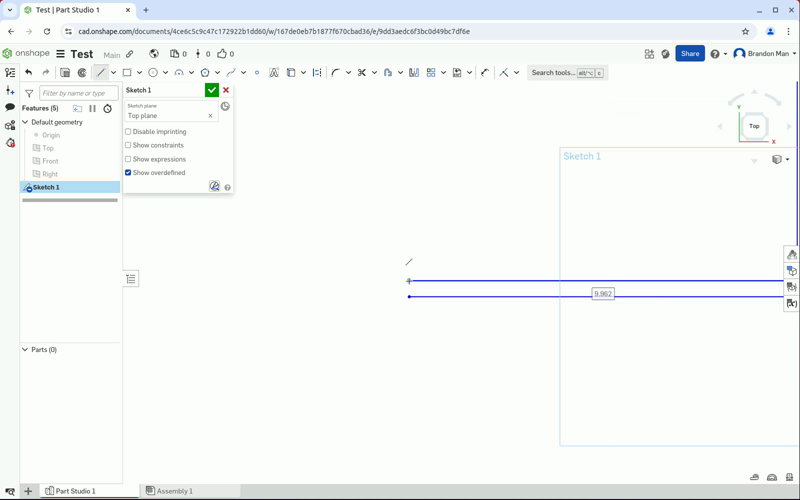
scroll(-6)
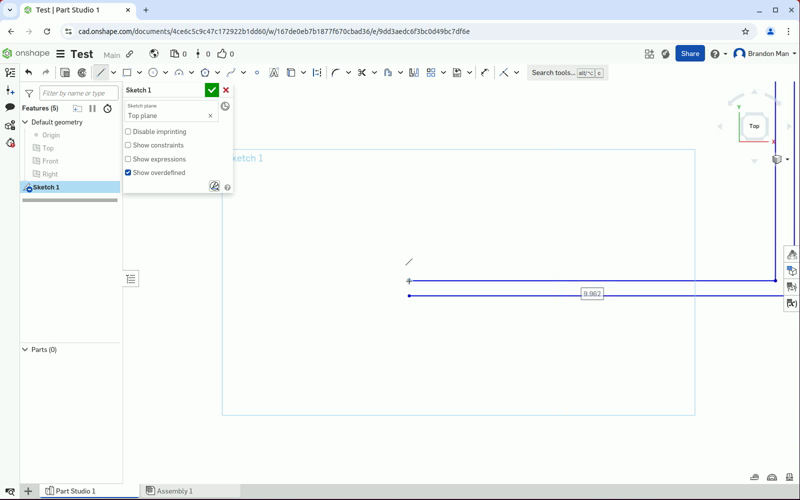
scroll(-6)
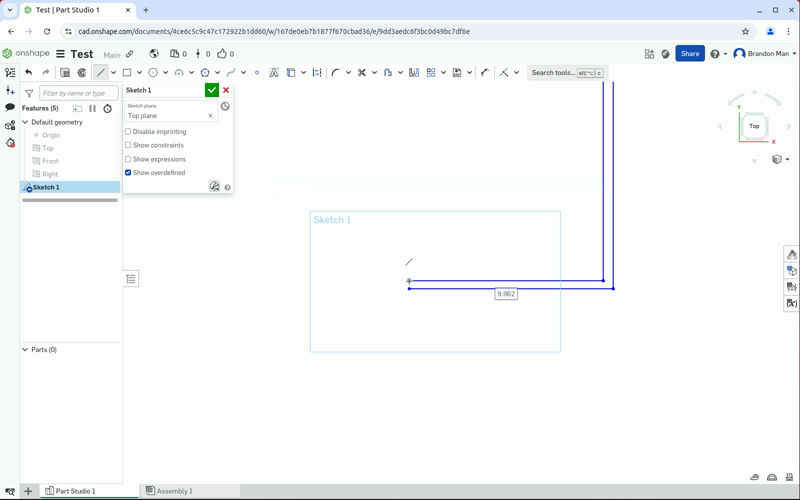
scroll(-6)
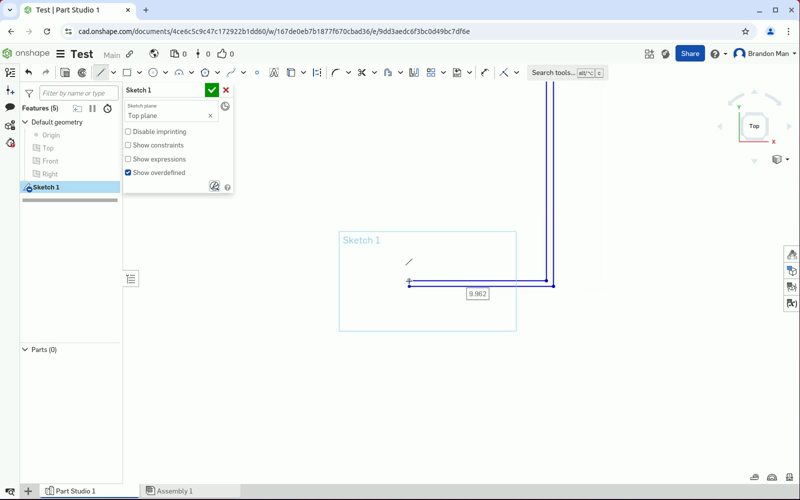
scroll(-6)
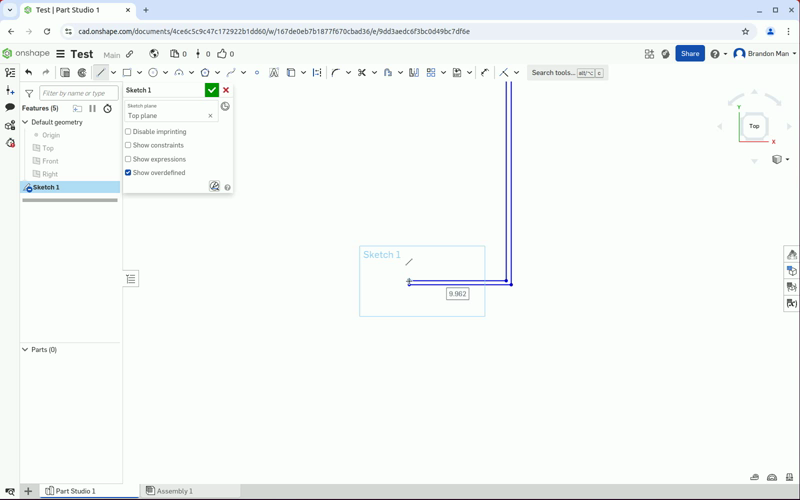
scroll(-6)
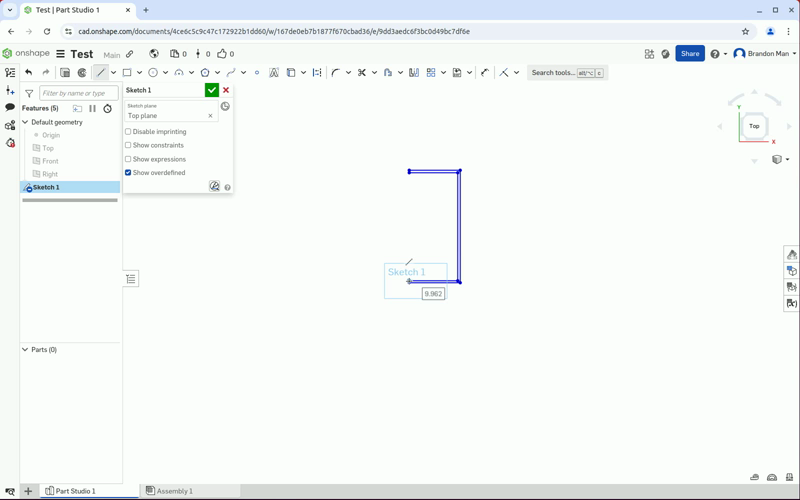
key_up(shift)
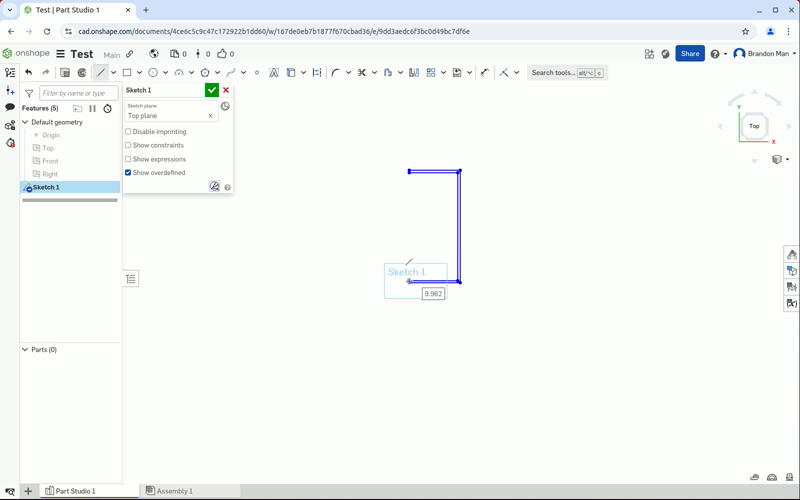
mouse_move(439, 280)
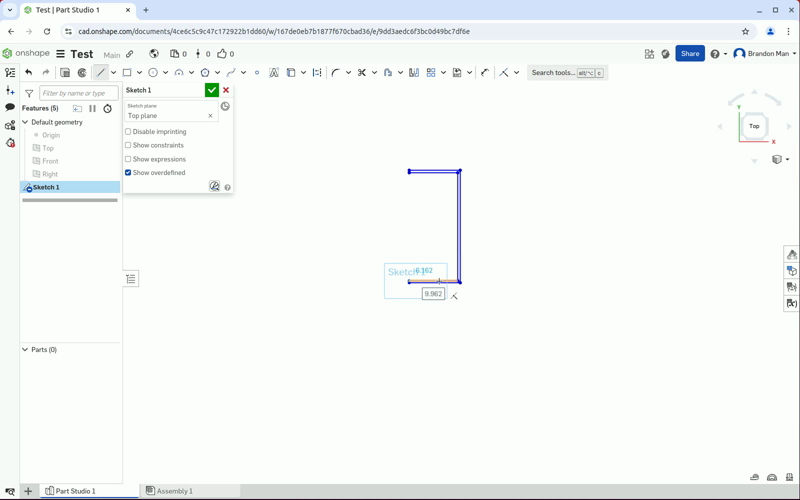
key_down(shift)
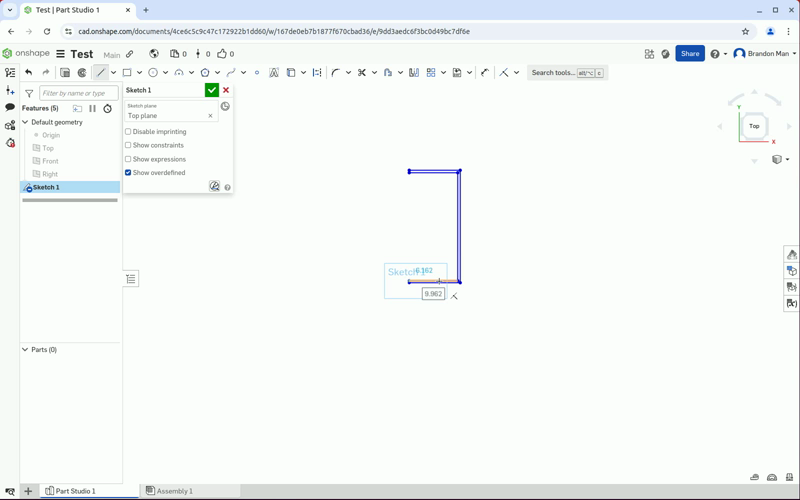
mouse_move(409, 282)
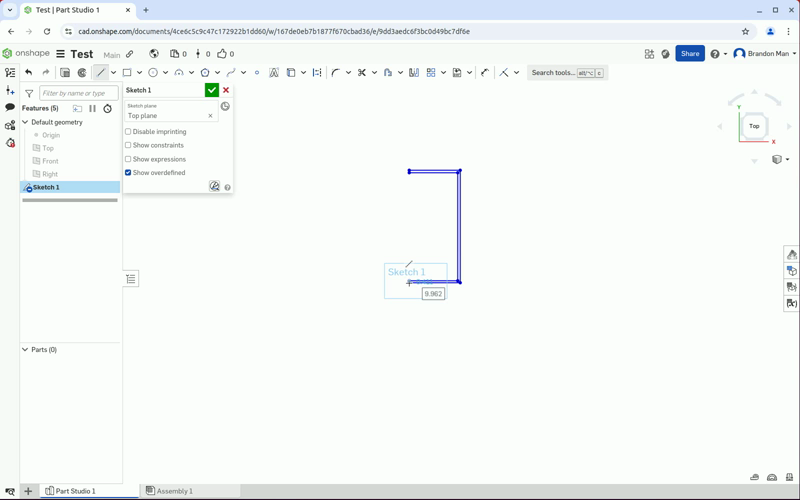
scroll(6)
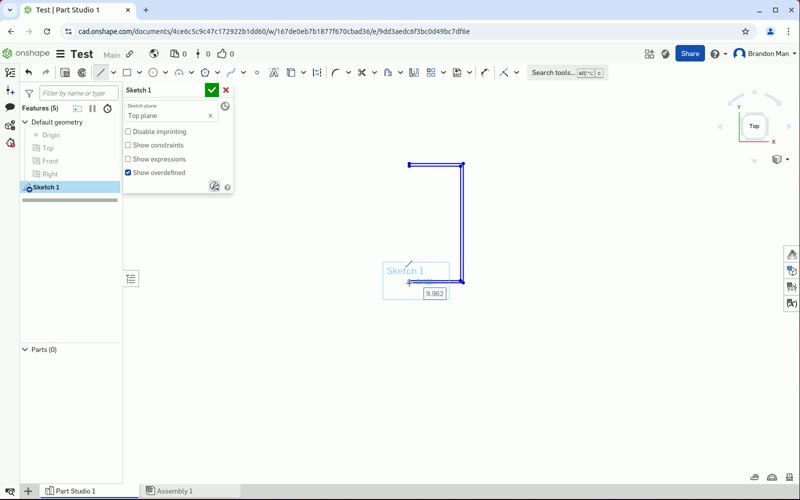
scroll(6)
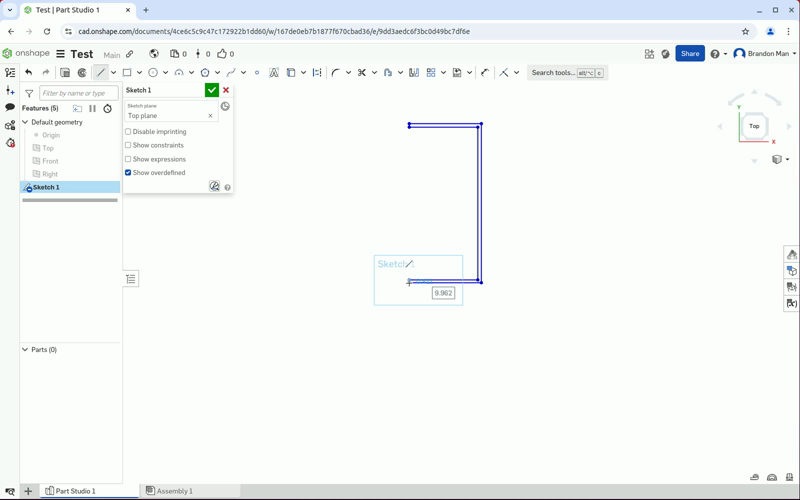
scroll(6)
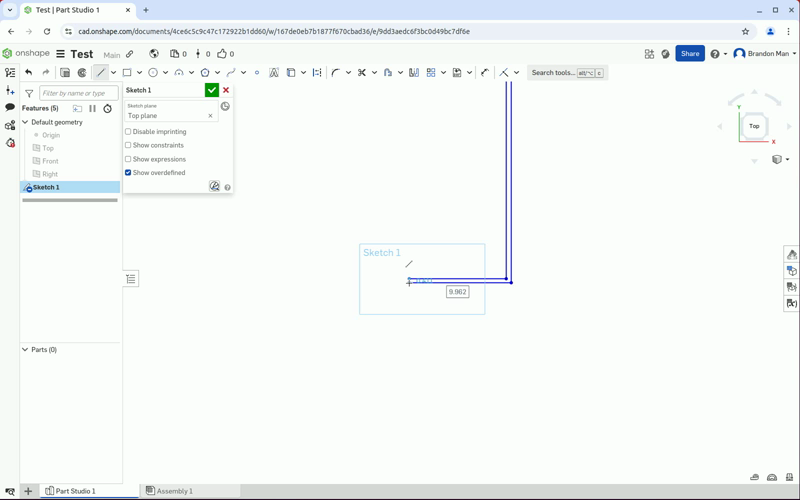
scroll(6)
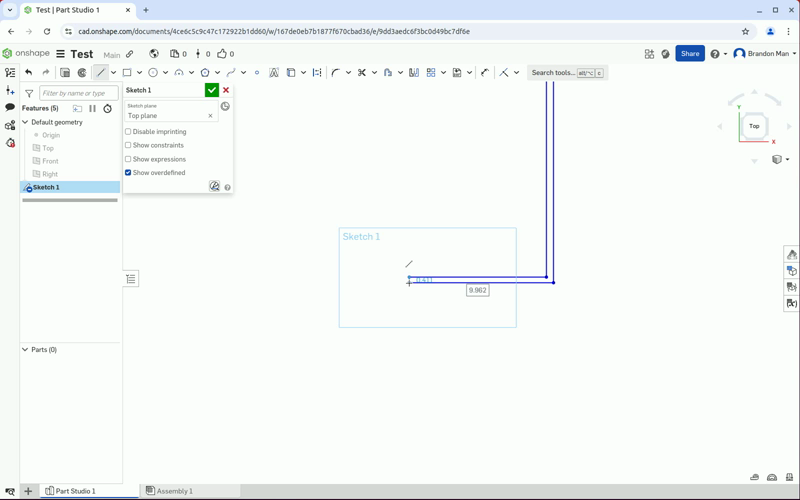
scroll(6)
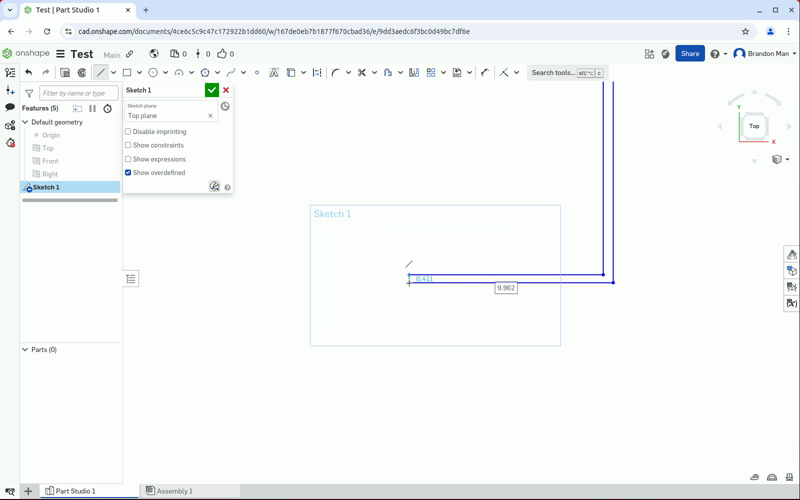
scroll(6)
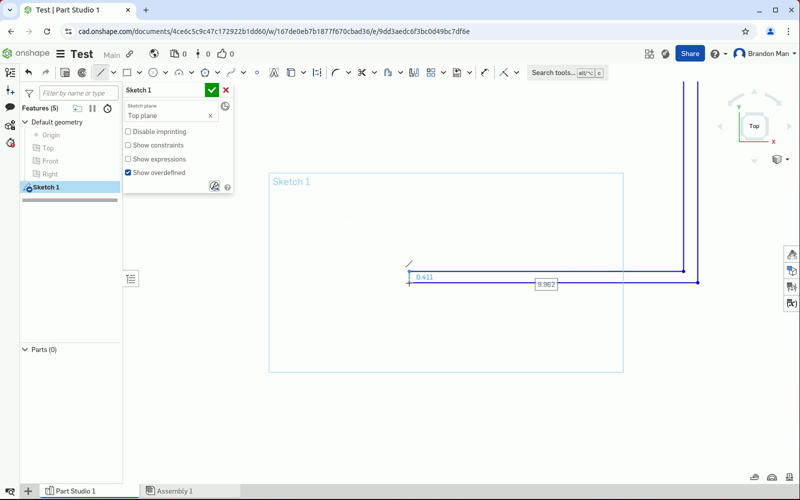
scroll(6)
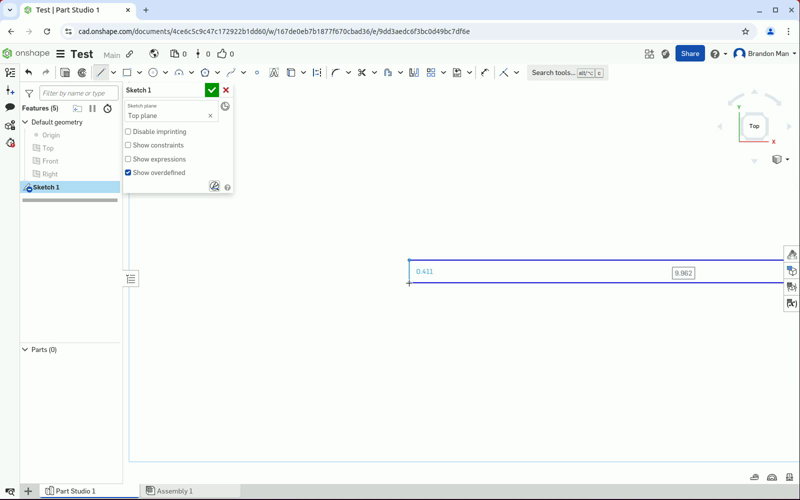
key_up(shift)
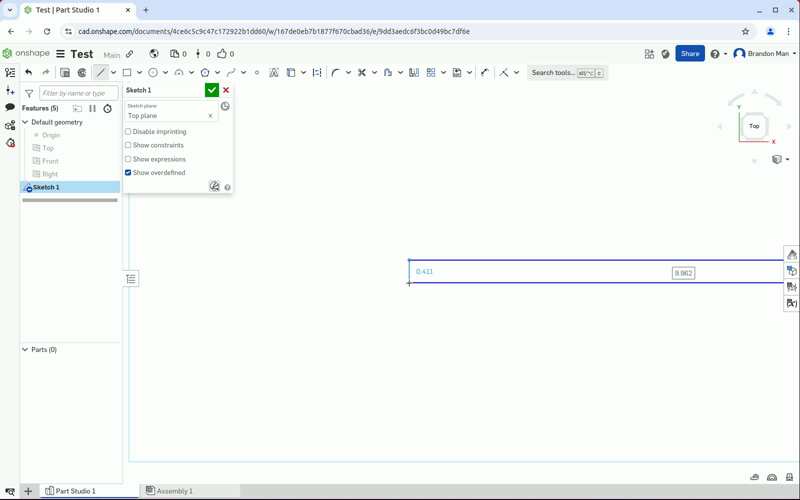
click(409, 282)
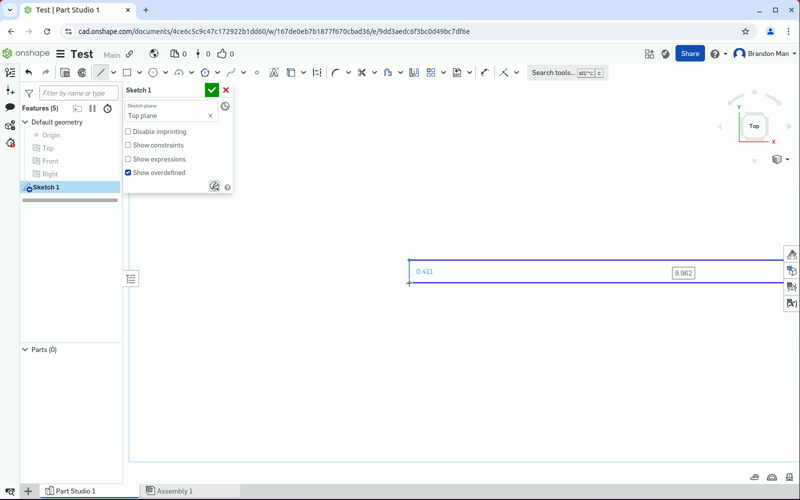
scroll(-6)
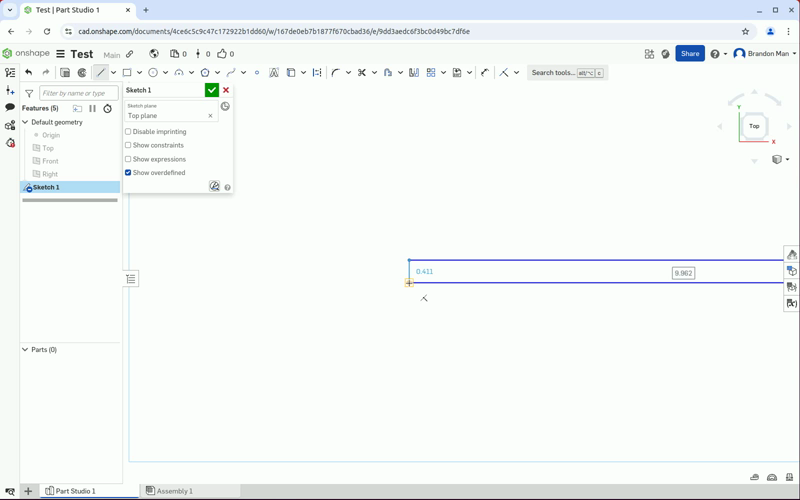
scroll(-6)
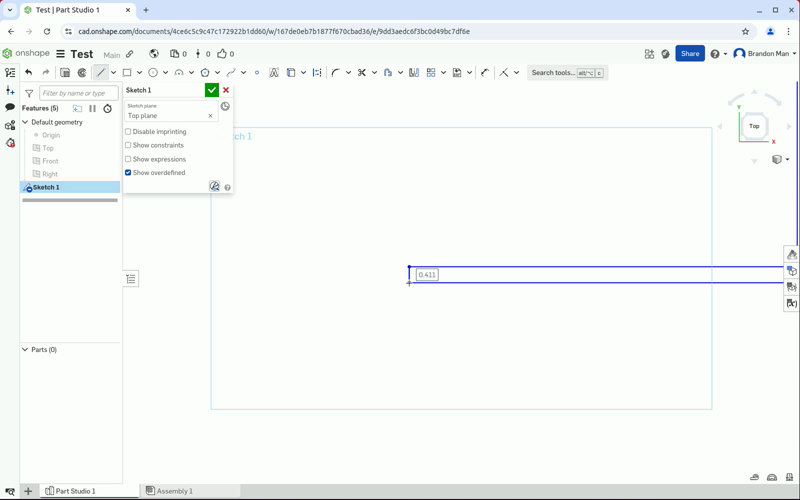
scroll(-6)
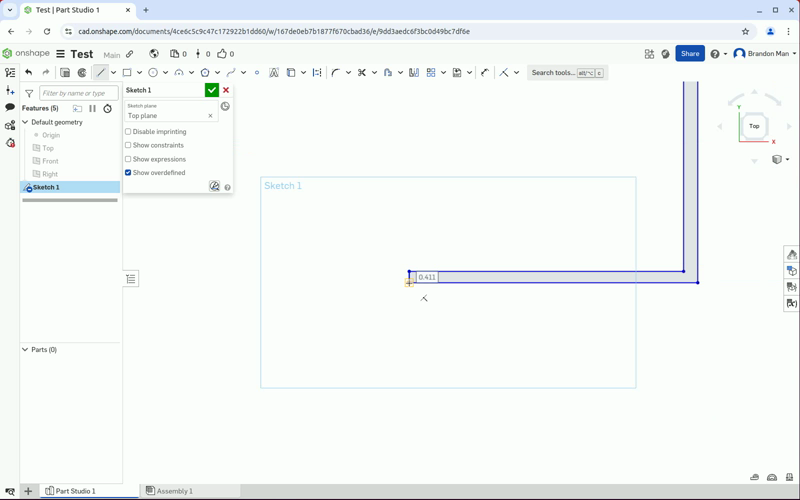
scroll(-6)
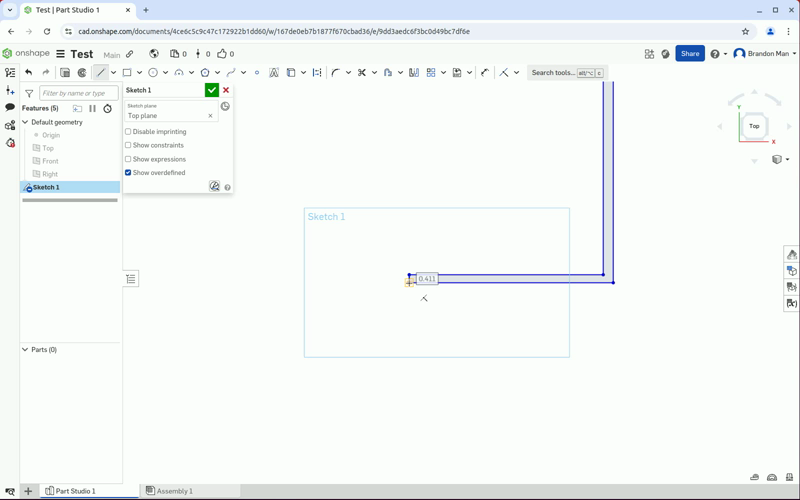
scroll(-6)
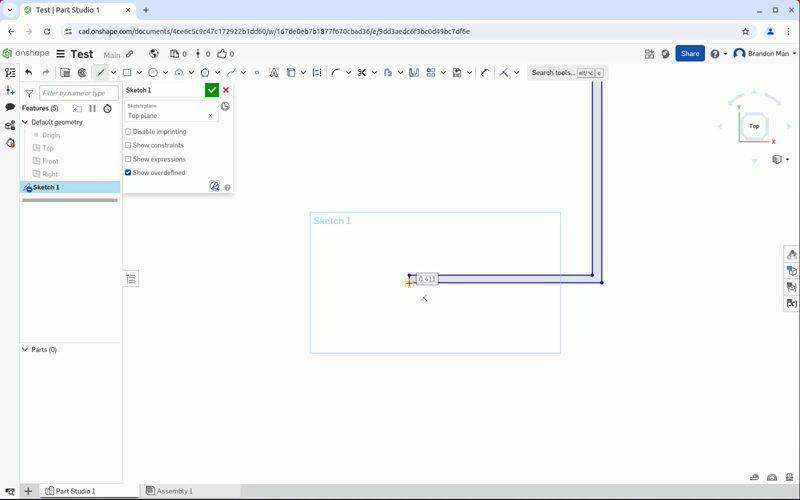
scroll(-6)
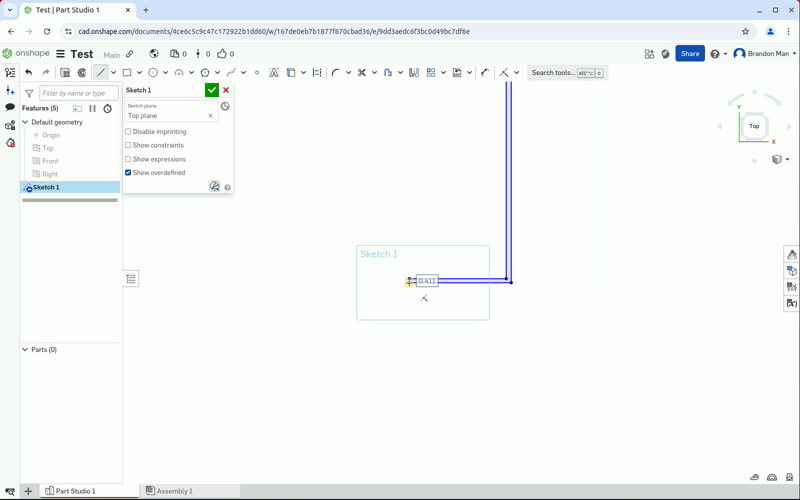
scroll(-6)
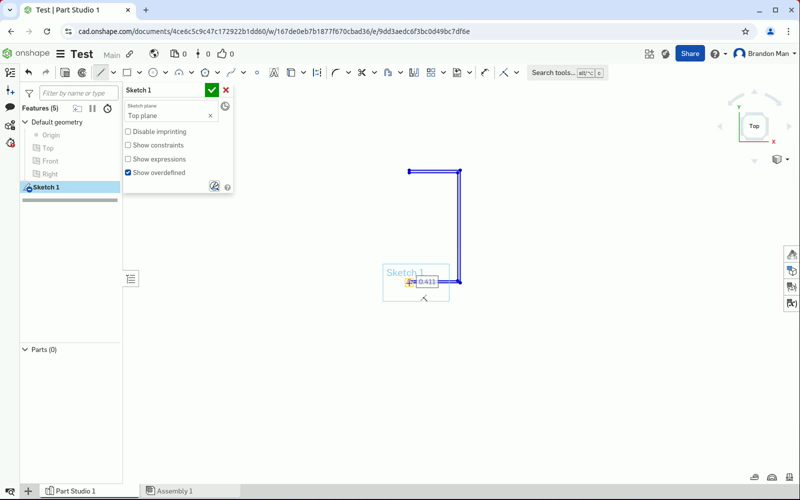
key(esc)
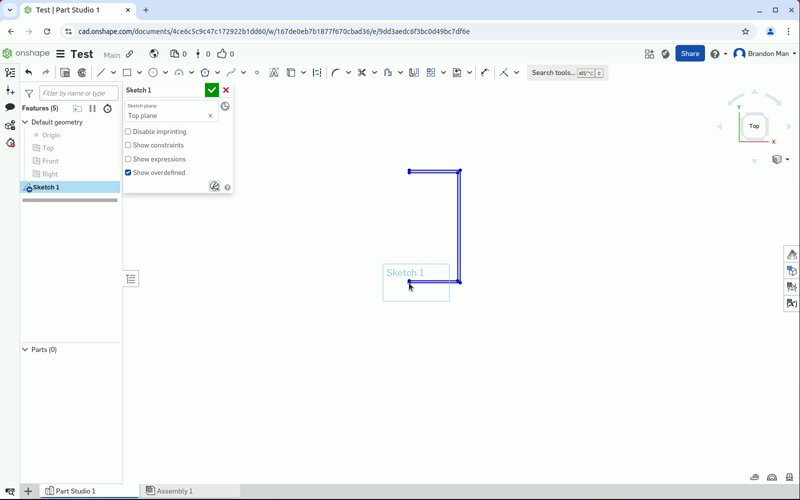
mouse_move(445, 282)
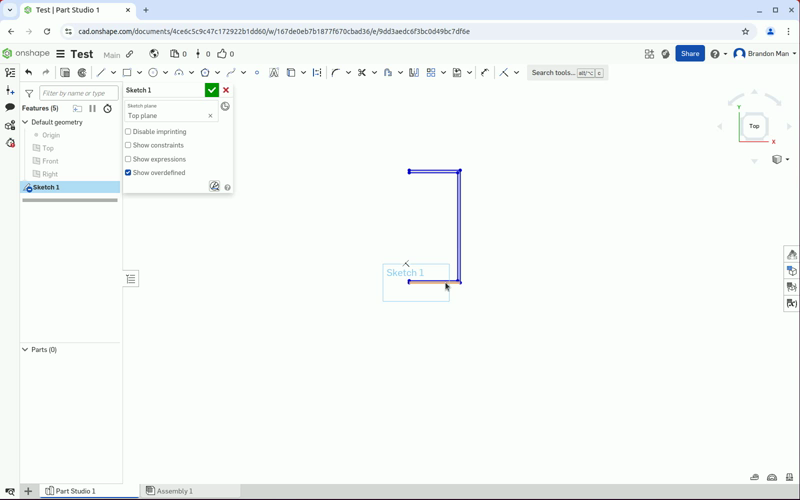
scroll(6)
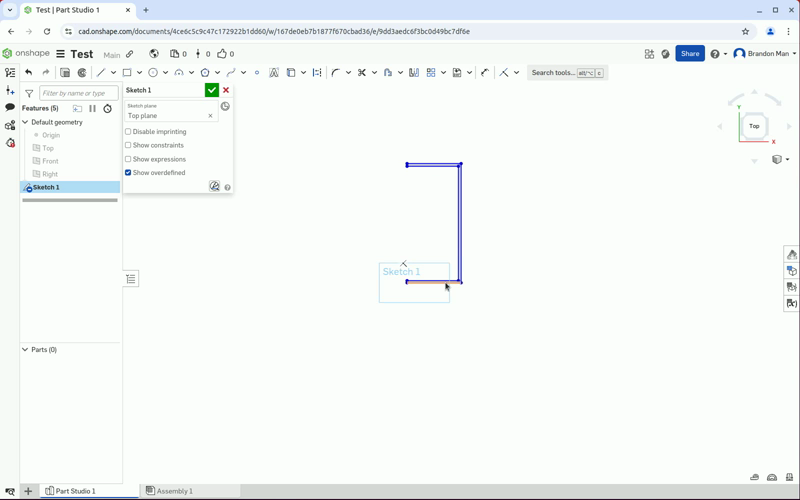
scroll(6)
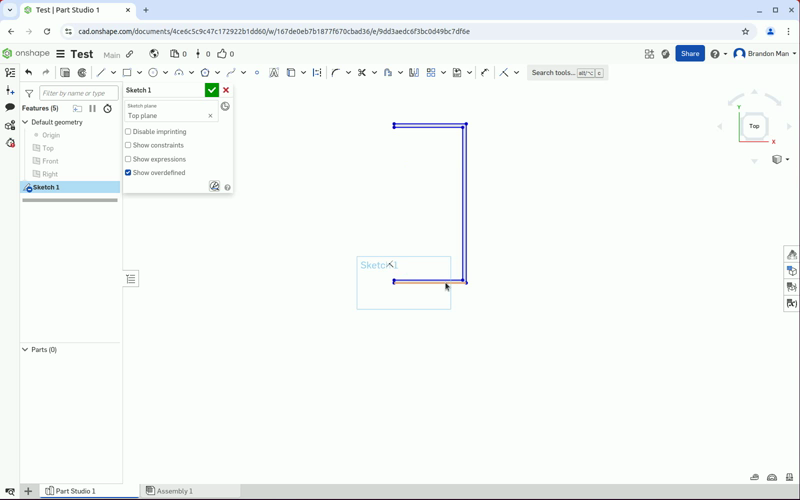
scroll(6)
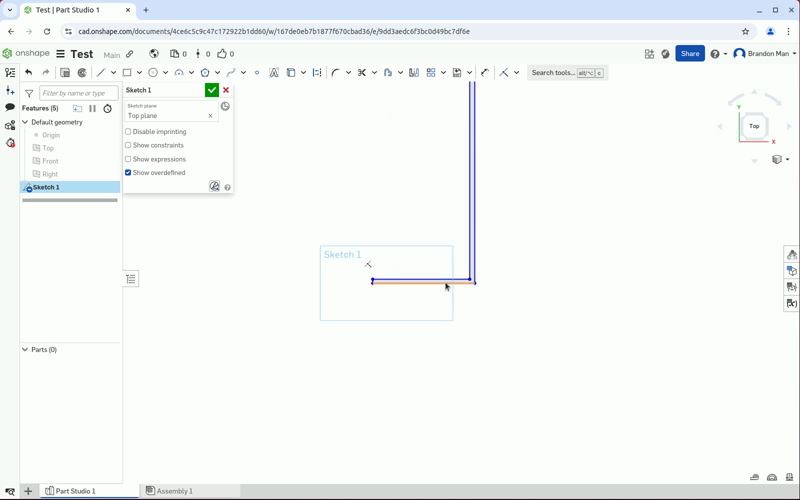
scroll(6)
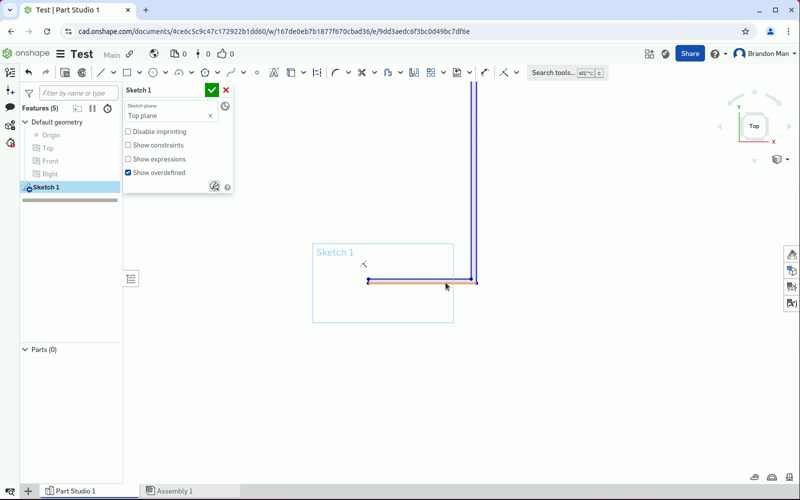
scroll(6)
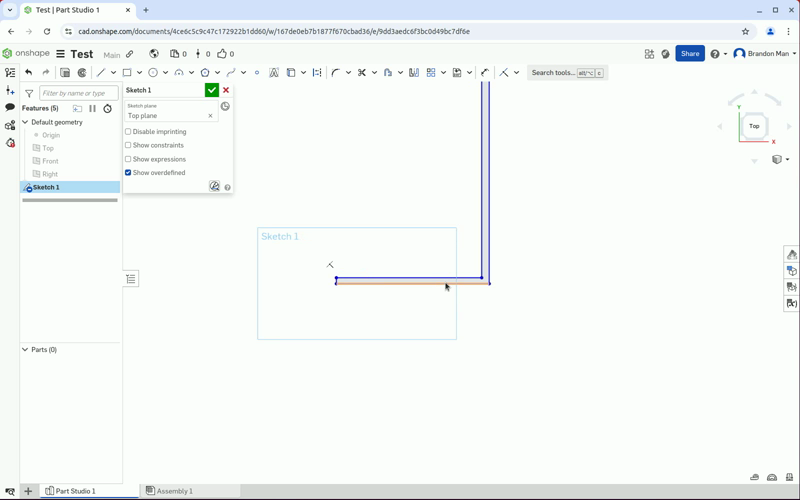
scroll(6)
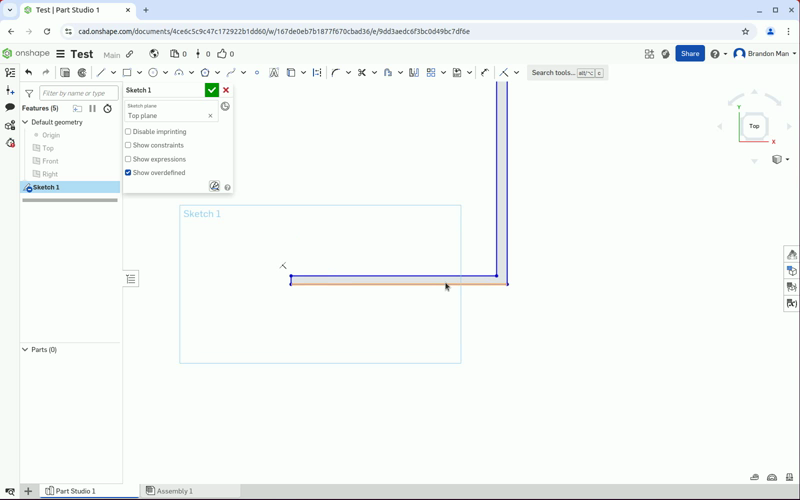
scroll(6)
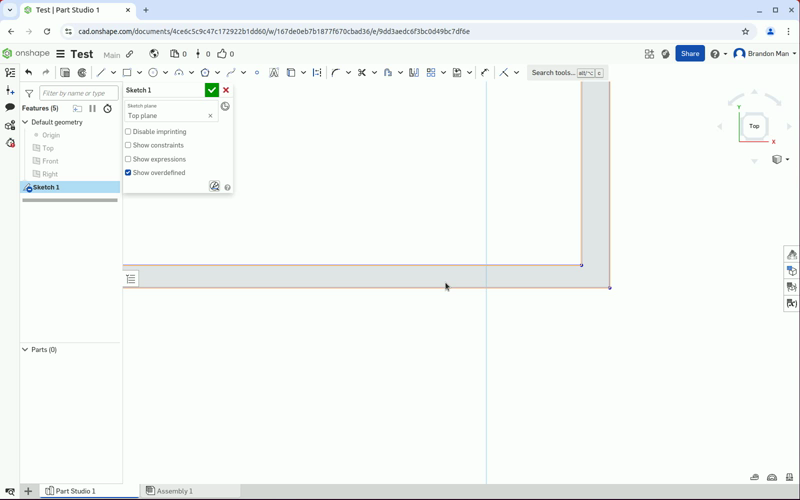
click(445, 282)
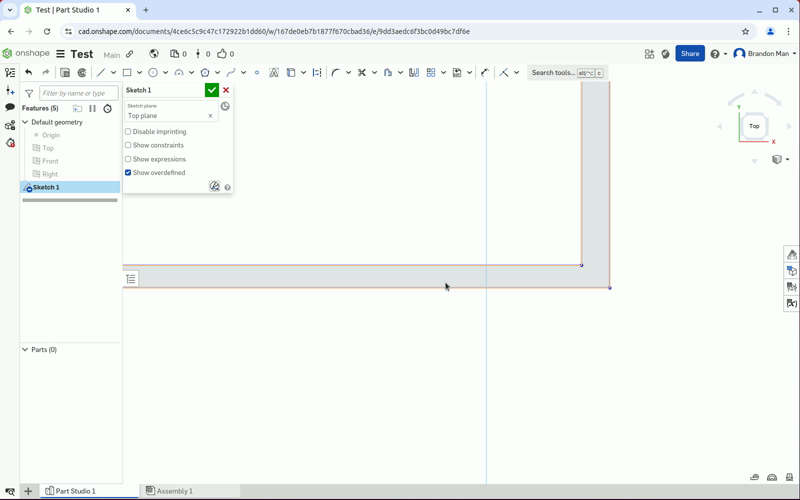
scroll(-6)
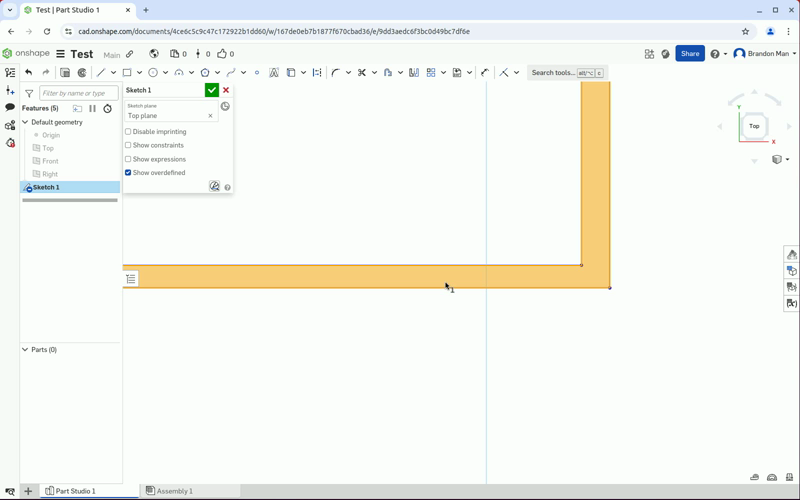
scroll(-6)
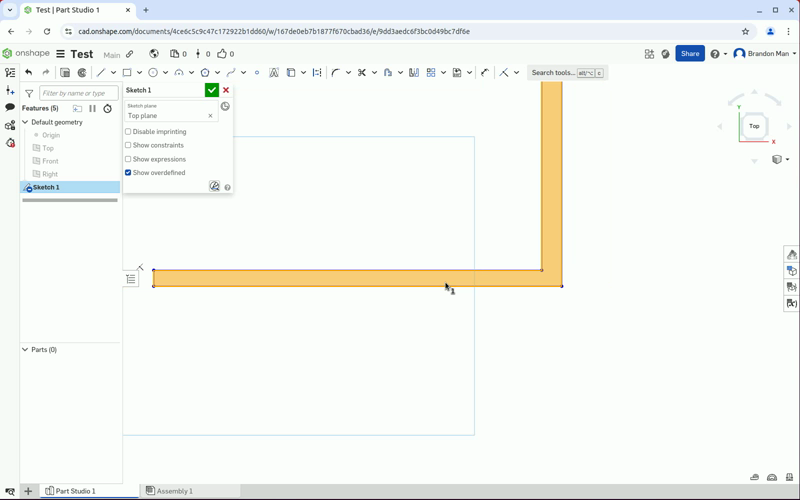
scroll(-6)
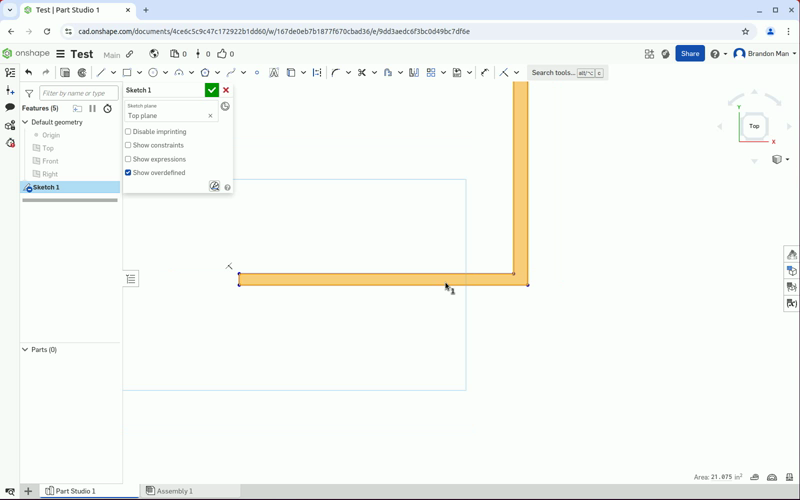
scroll(-6)
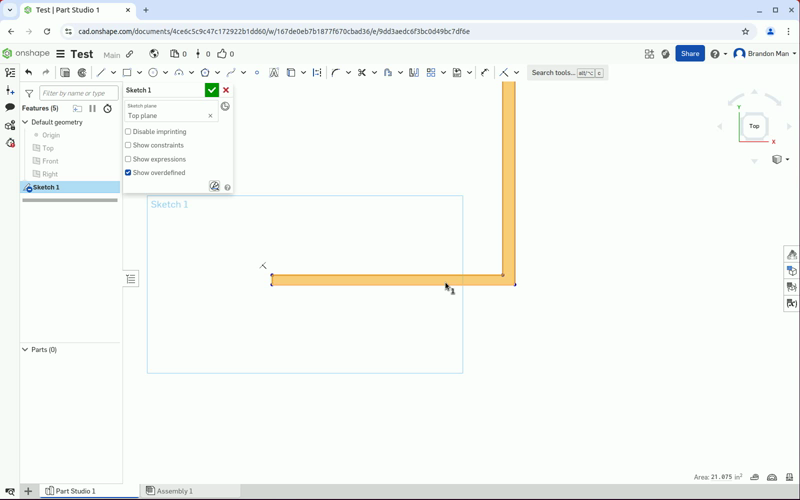
scroll(-6)
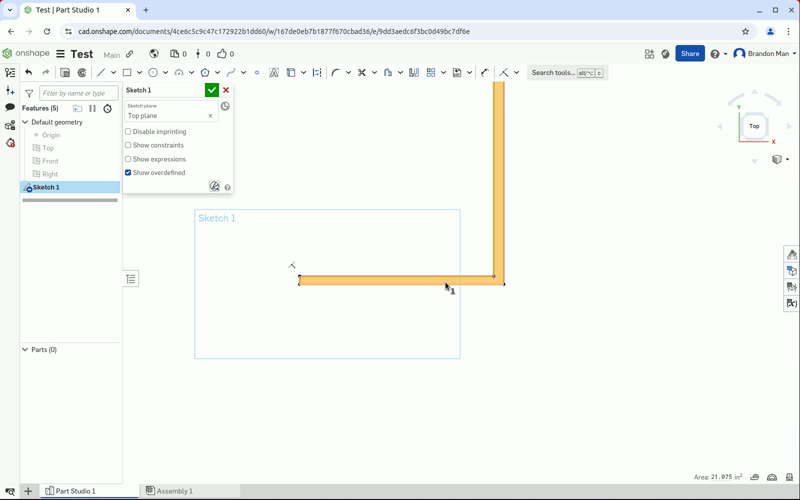
scroll(-6)
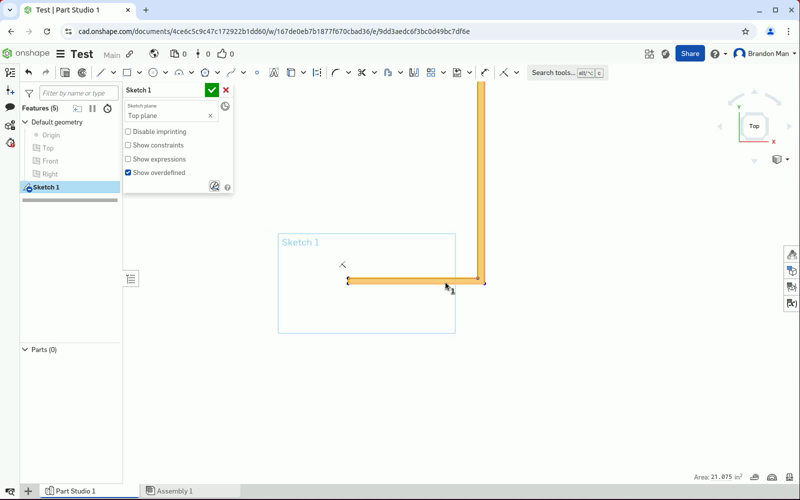
scroll(-6)
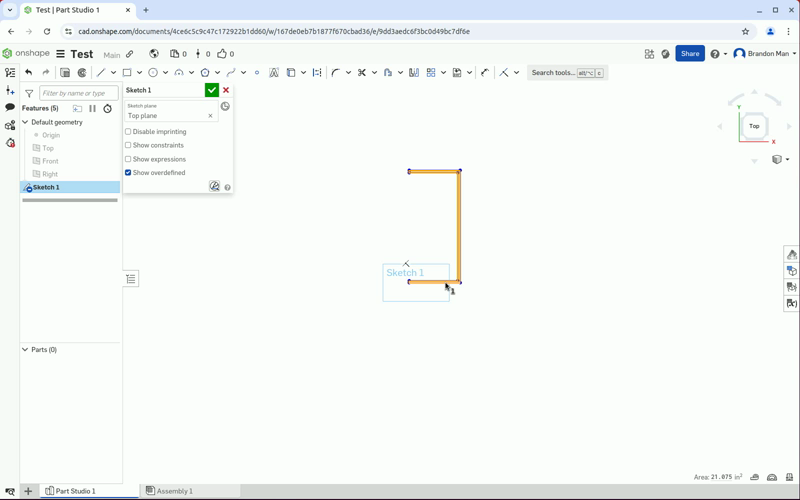
mouse_move(73, 352)
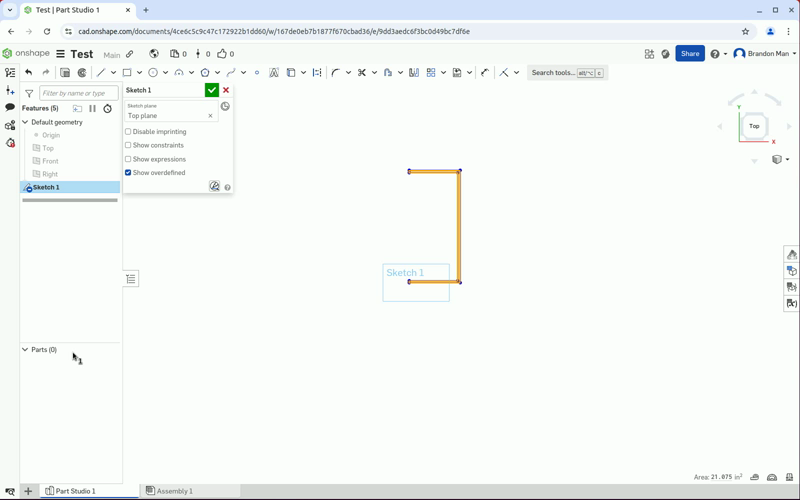
key(shift+y)
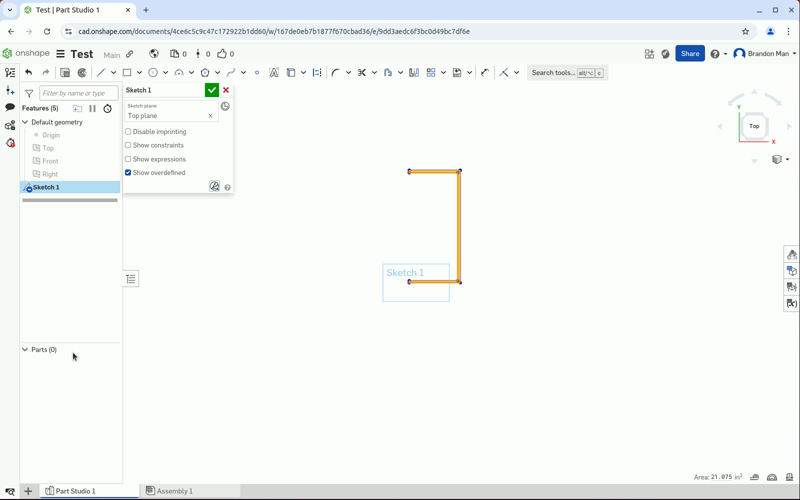
key(shift+e)
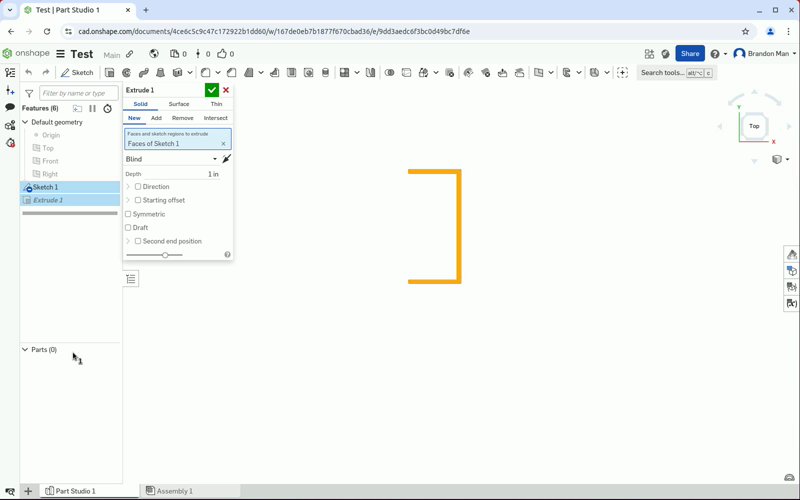
mouse_move(143, 106)
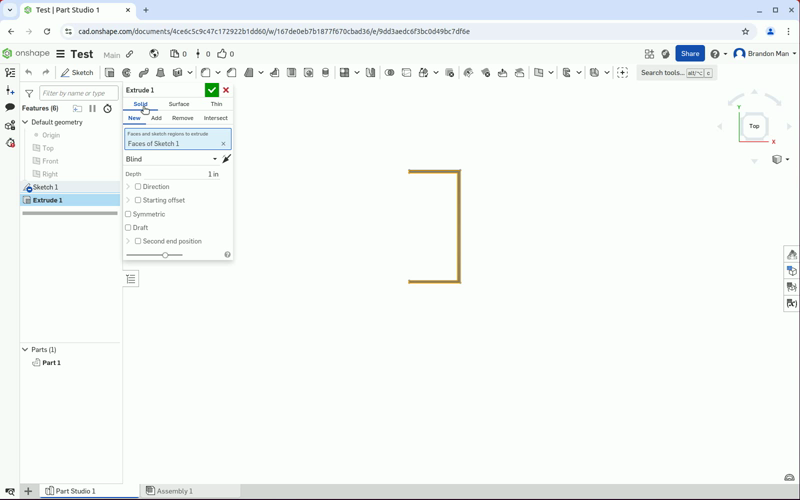
click(143, 106)
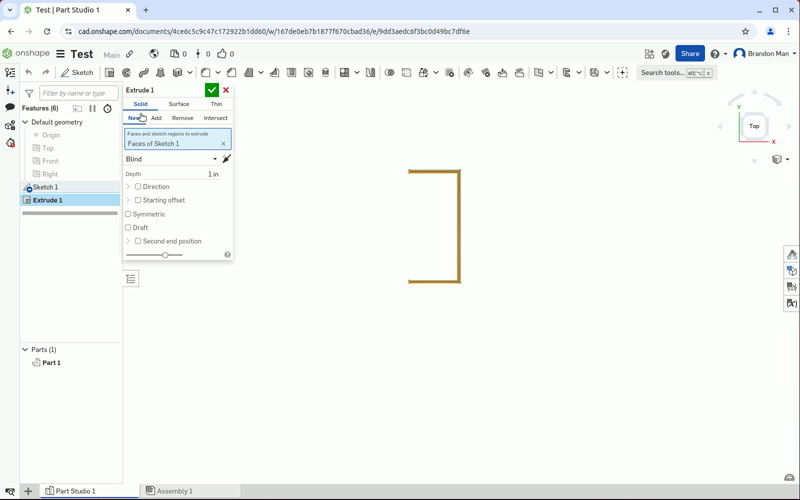
mouse_move(137, 120)
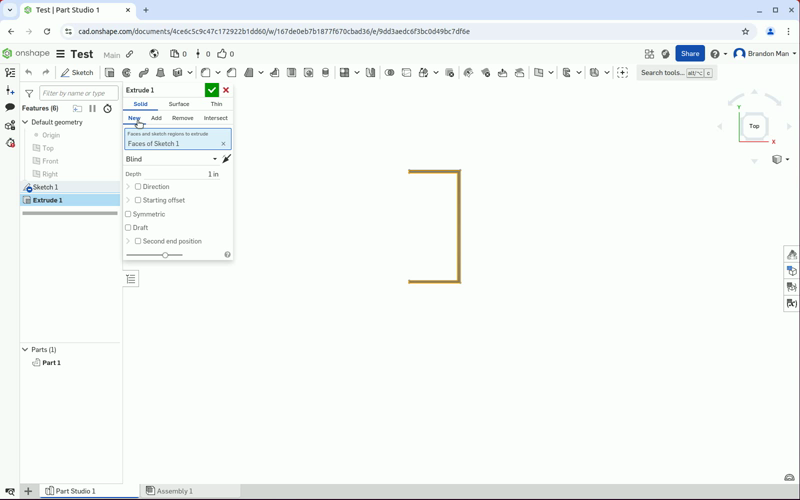
click(137, 120)
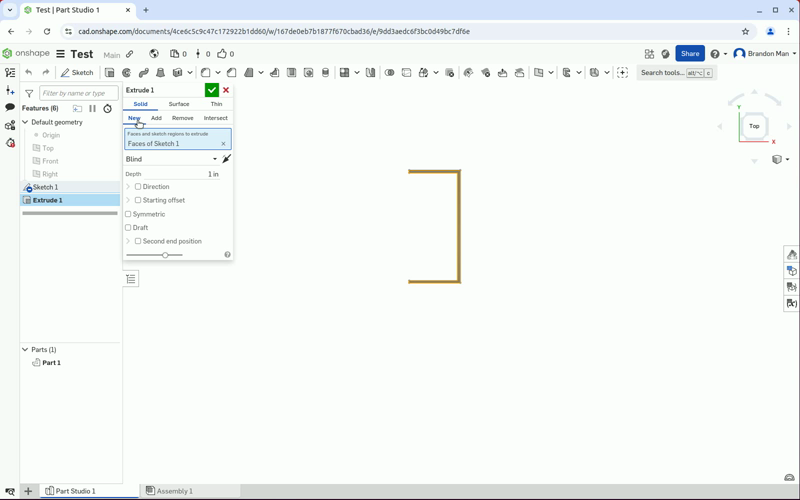
key(tab, 4)
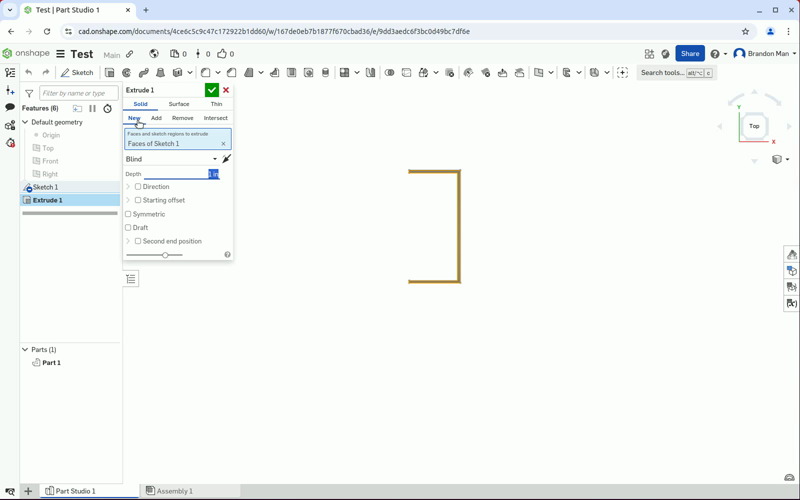
text(16.609)
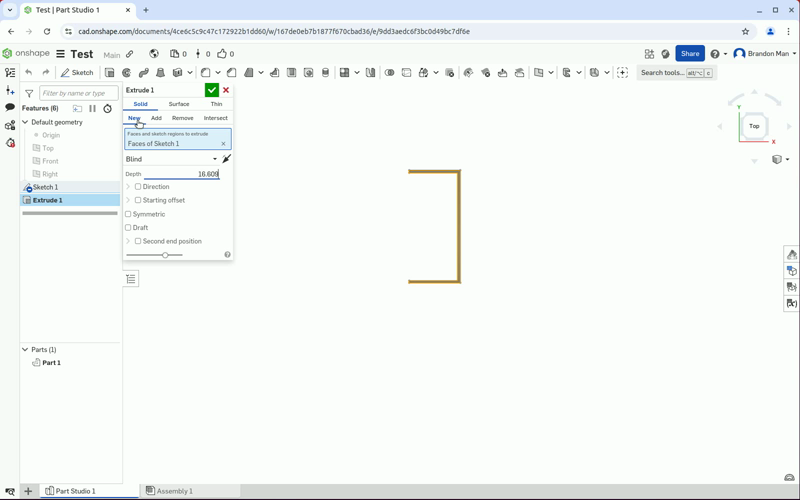
key(enter)
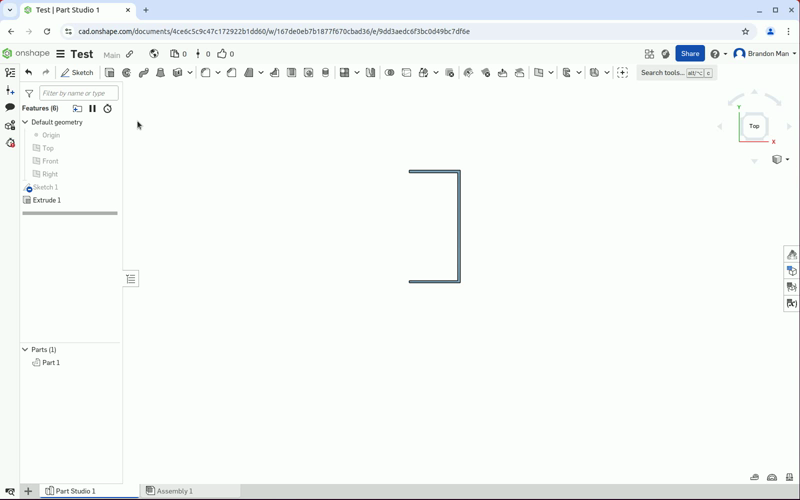
key(shift+h)
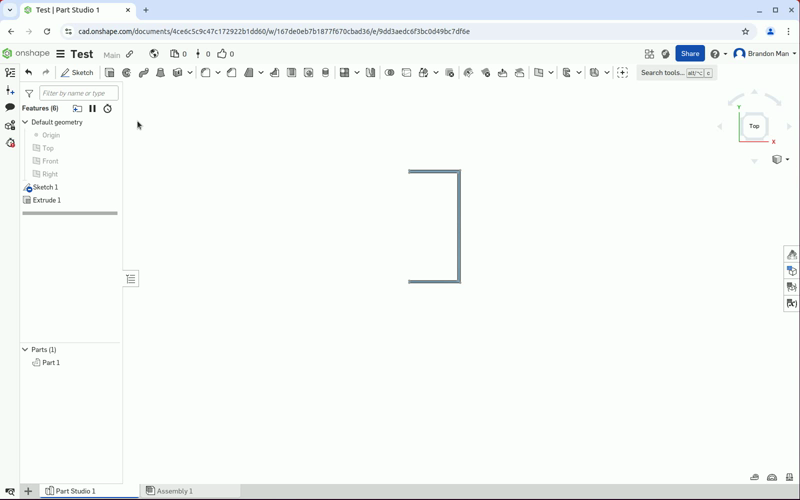
key(shift+h)
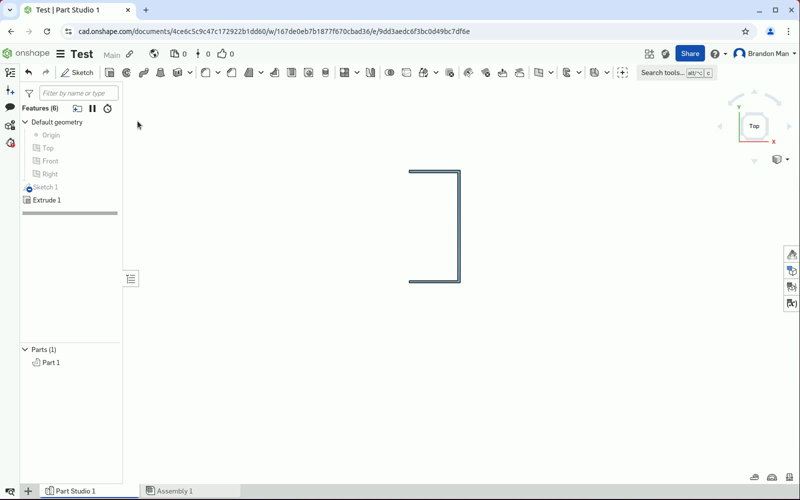
mouse_move(73, 189)
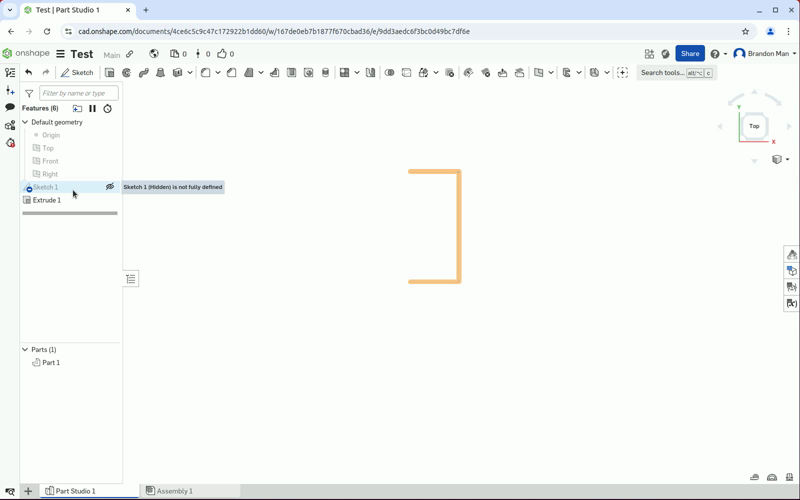
click(73, 189)
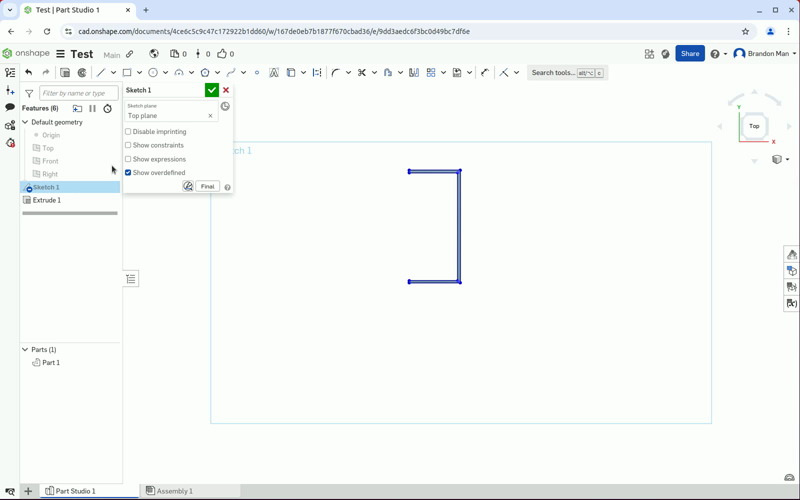
mouse_move(229, 92)
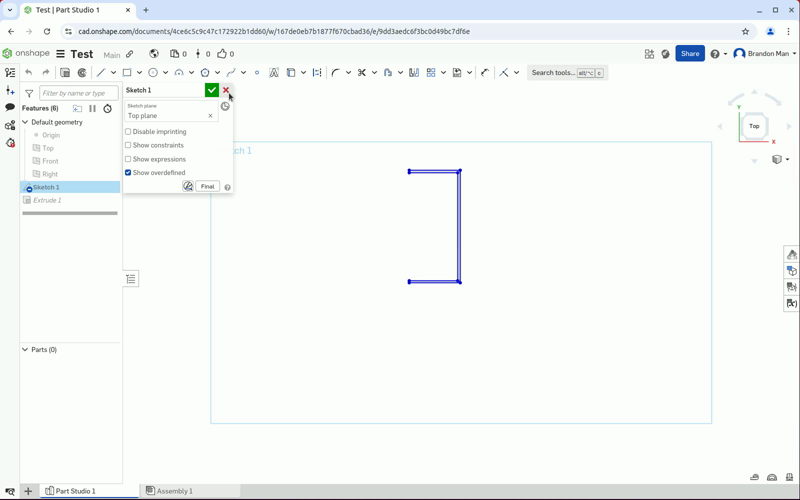
click(229, 92)
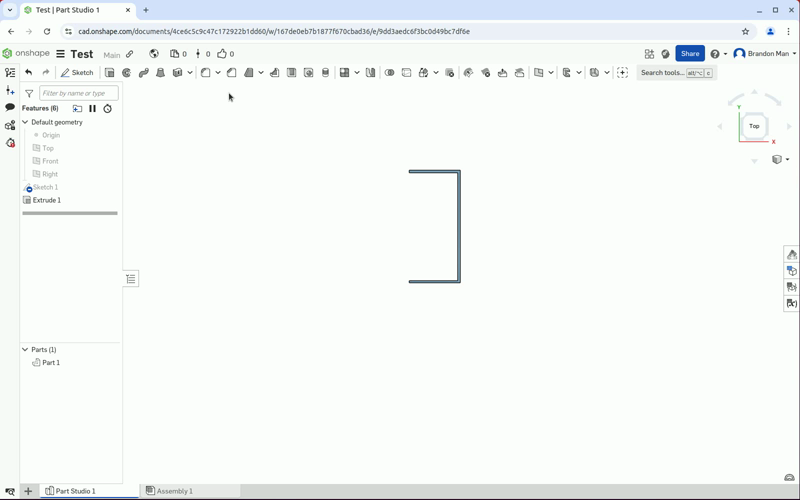
mouse_move(73, 352)
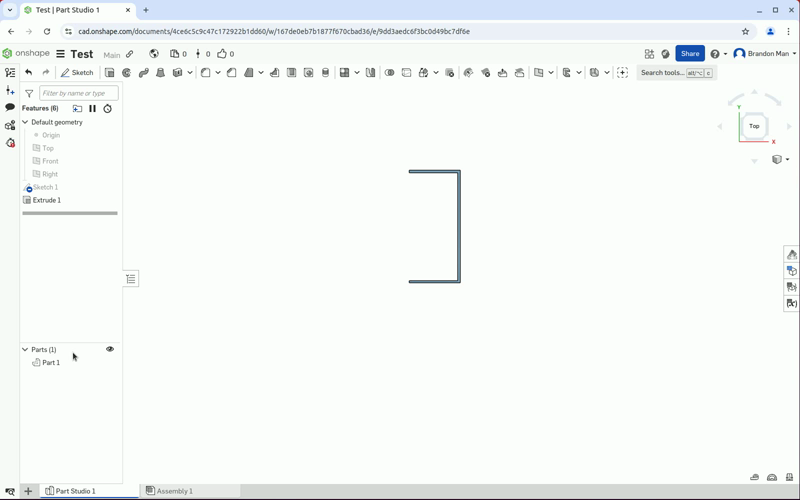
key(y)
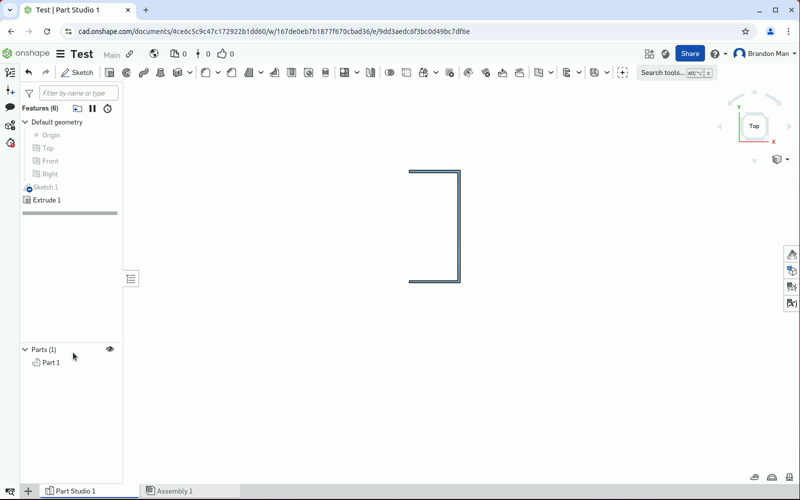
key(shift+p)
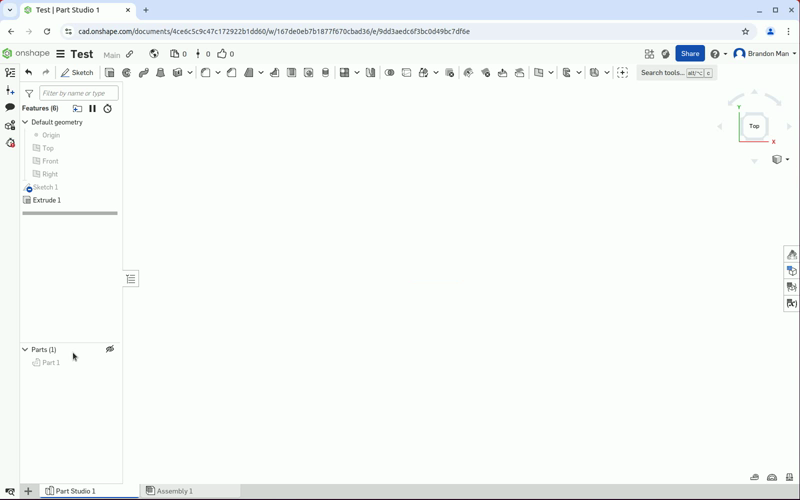
key(space)
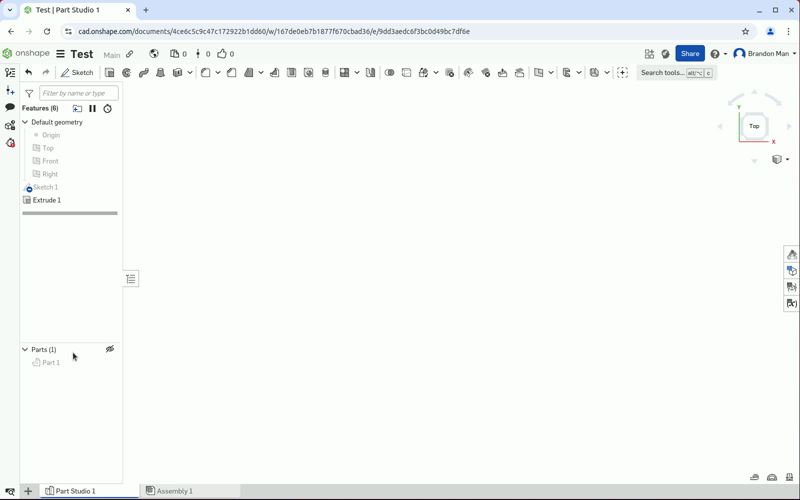
key_down(shift)
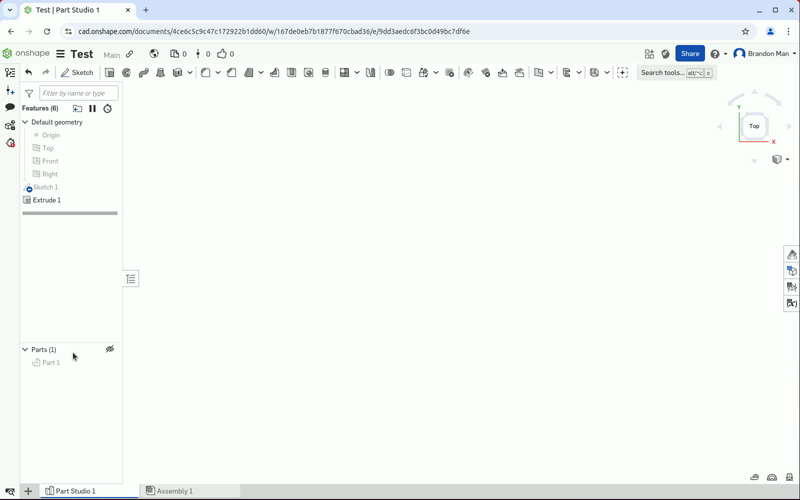
key(up)
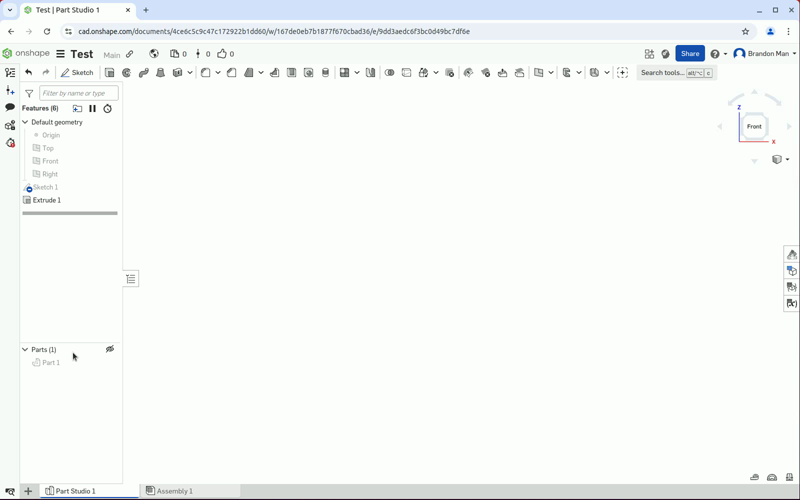
key_up(shift)
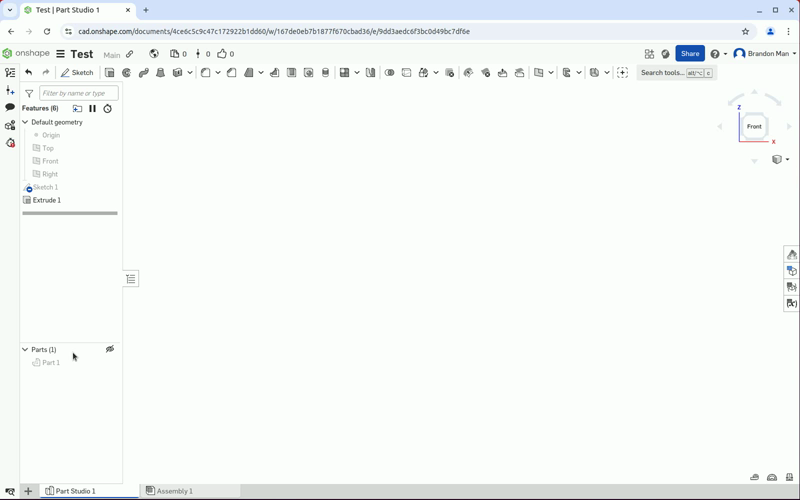
key(space)
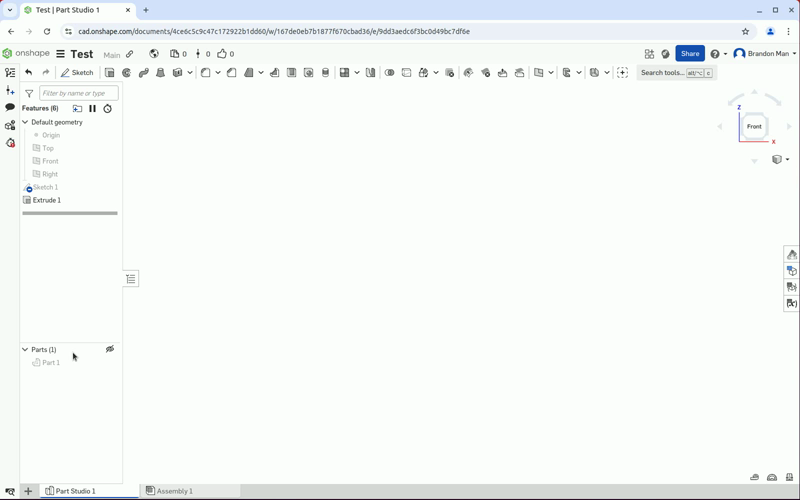
key_down(shift)
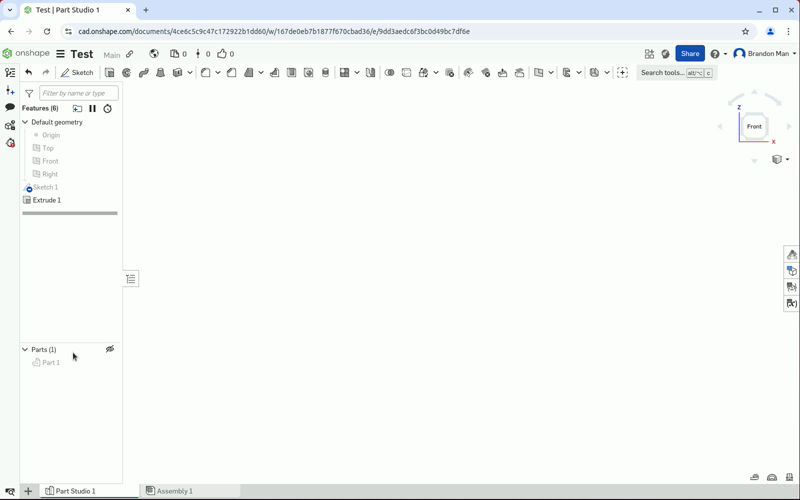
key(left)
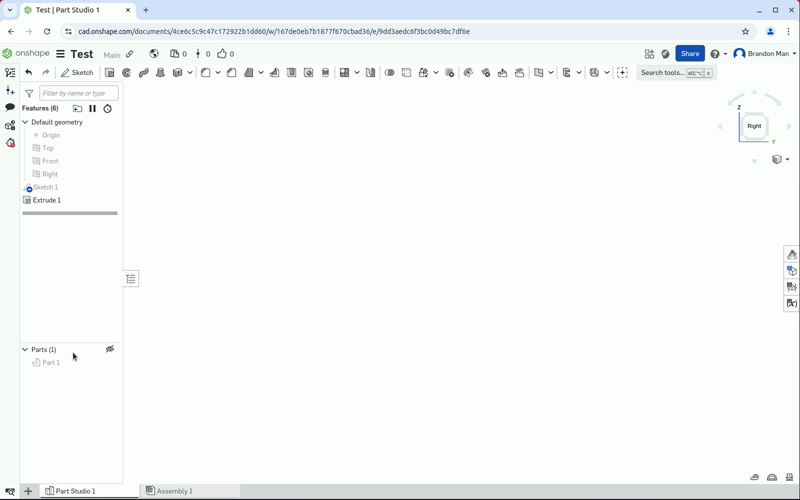
key_up(shift)
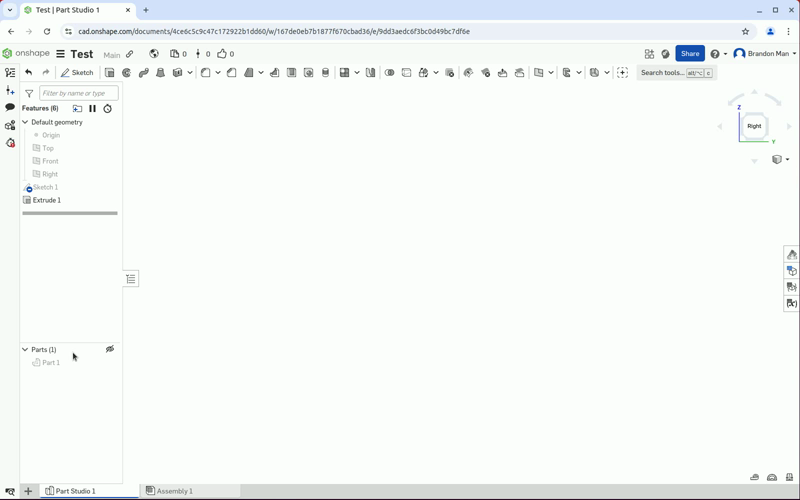
mouse_move(73, 352)
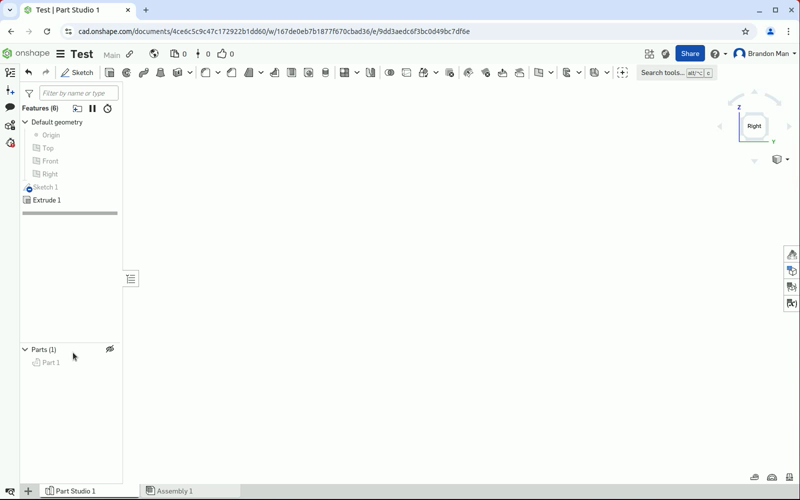
key(shift+y)
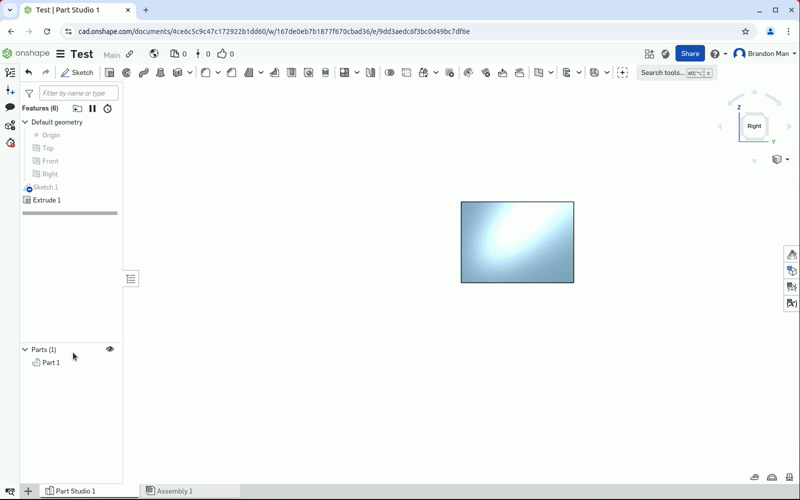
mouse_move(541, 75)
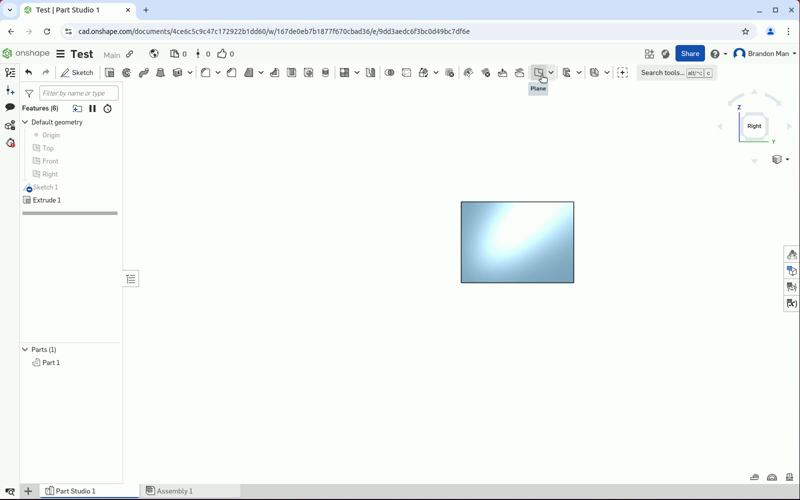
click(541, 75)
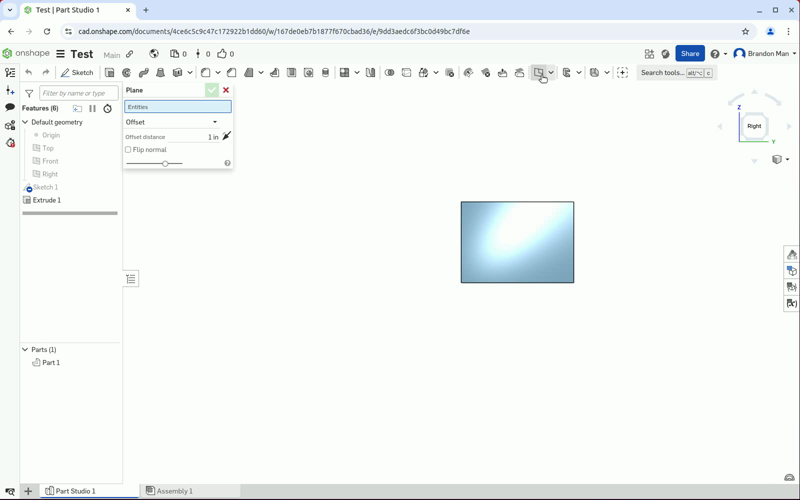
mouse_move(73, 176)
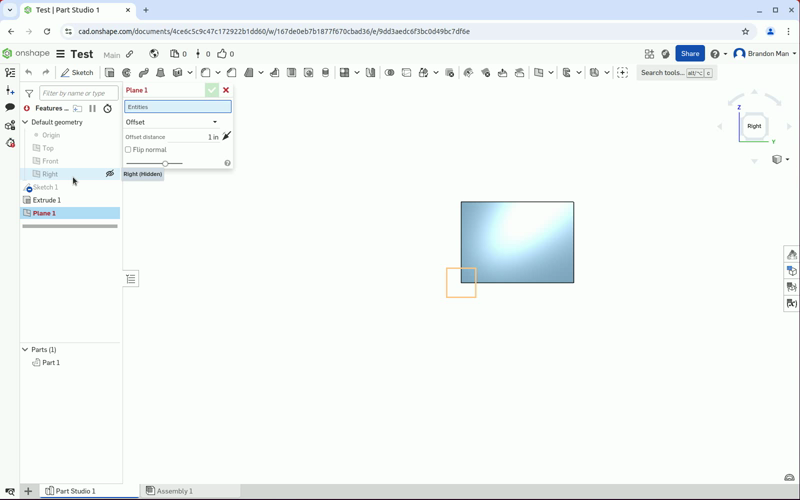
click(73, 176)
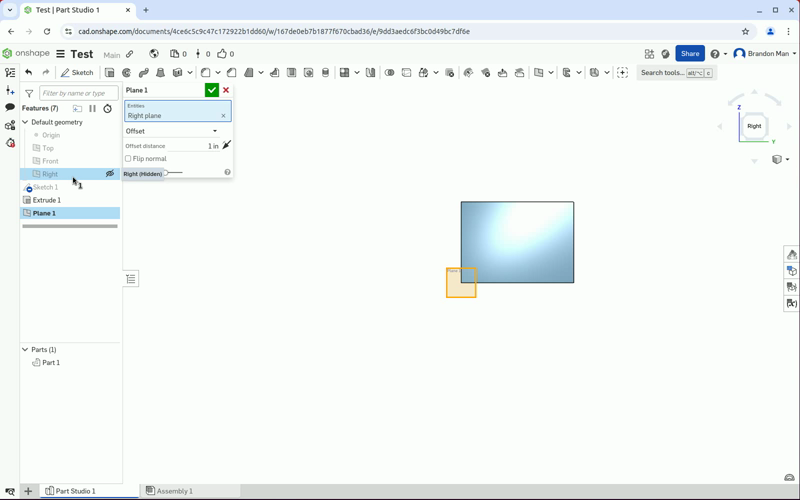
key(tab, 2)
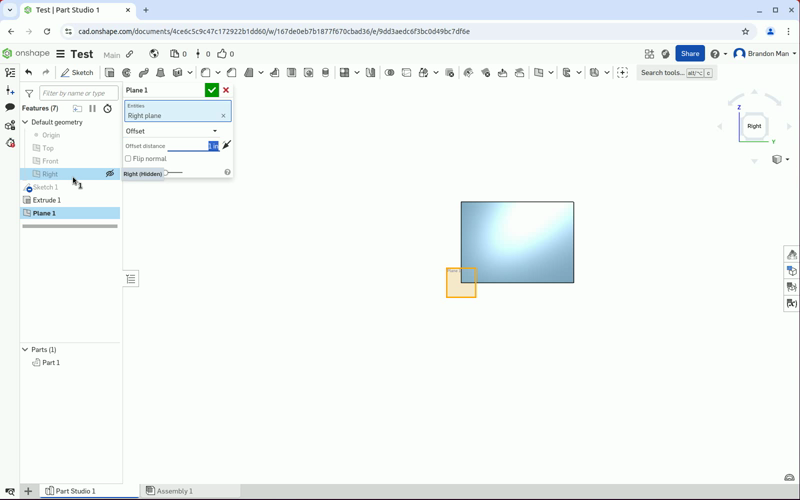
text(0.493)
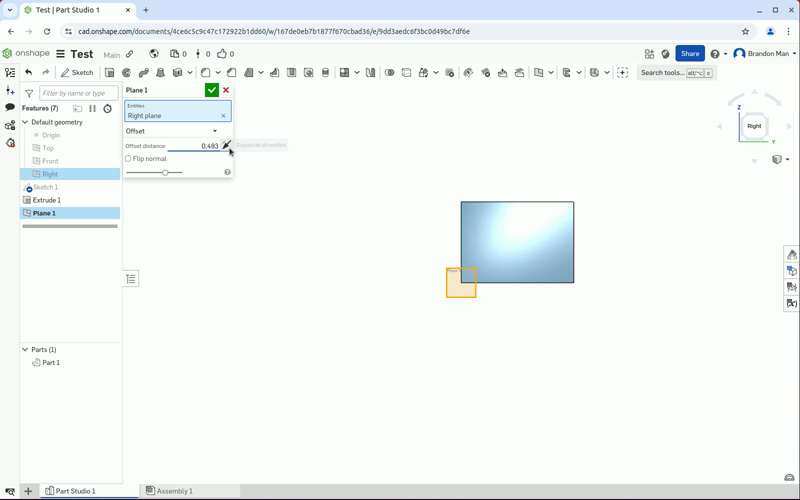
mouse_move(229, 147)
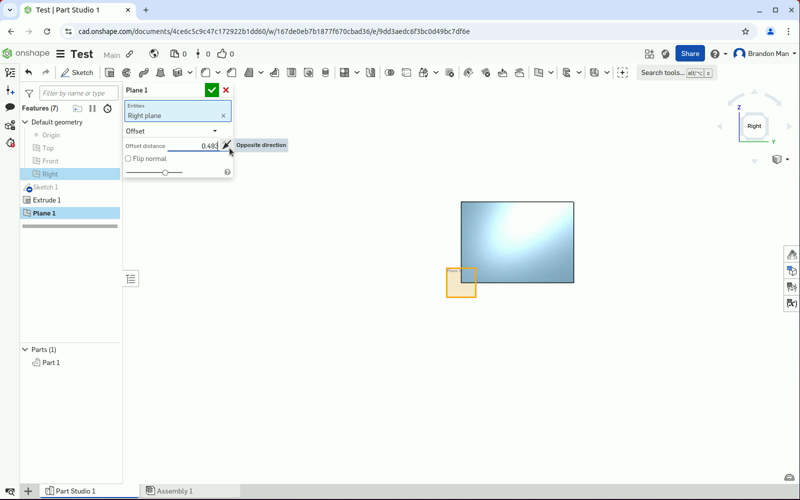
click(229, 147)
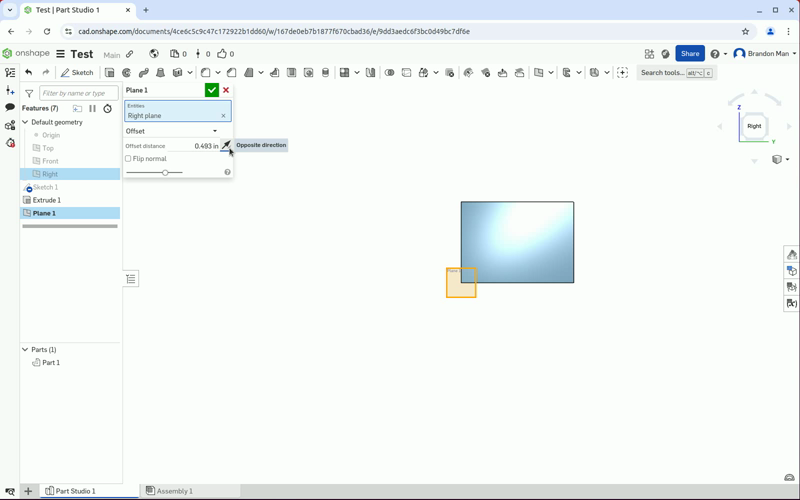
key(enter, 2)
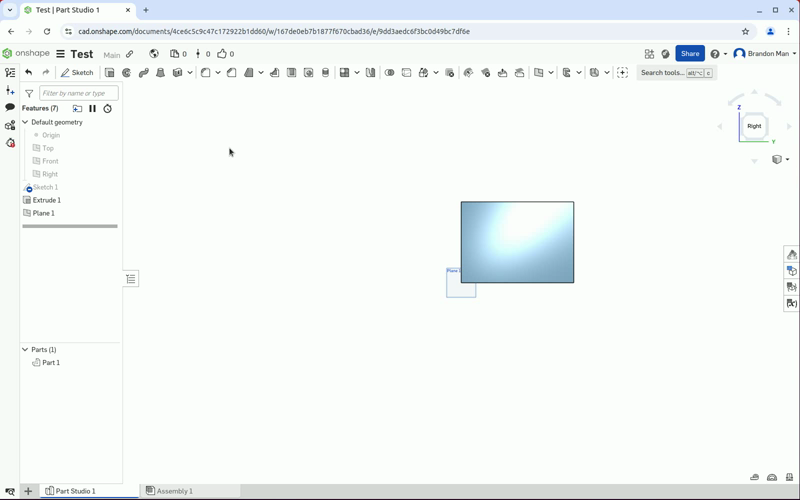
key(shift+s)
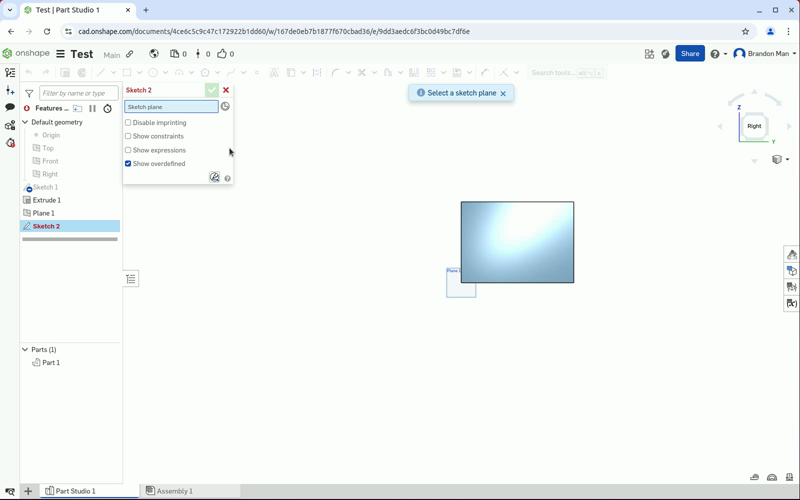
mouse_move(73, 215)
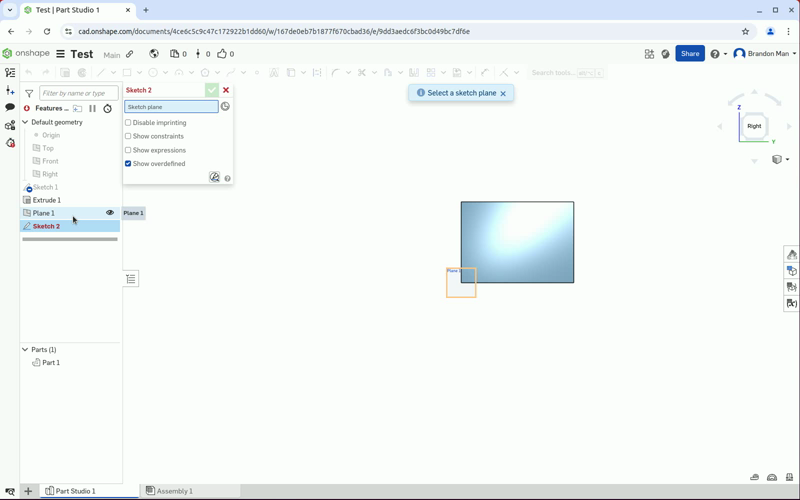
click(73, 215)
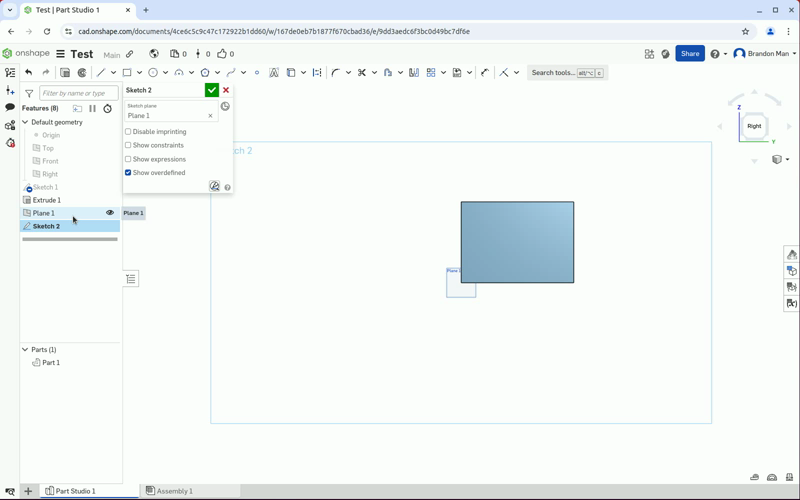
mouse_move(73, 352)
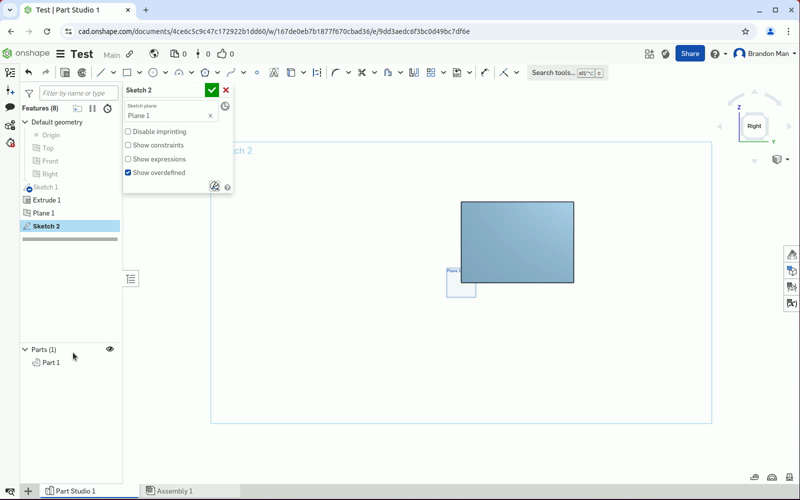
key(y)
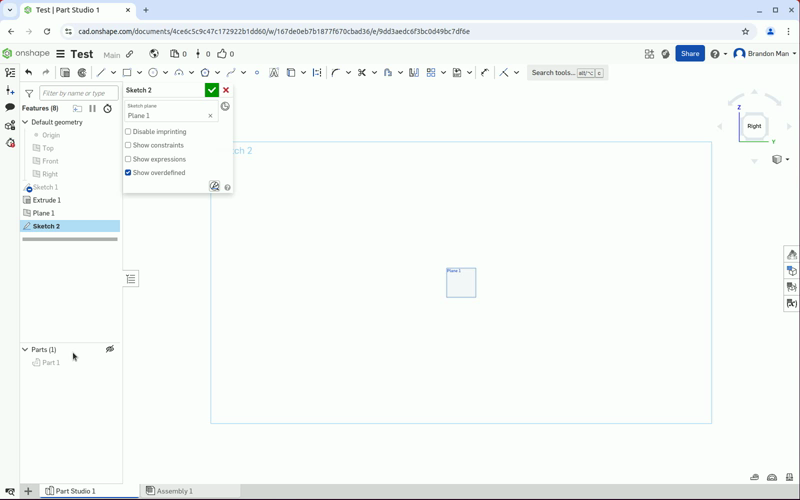
key(l)
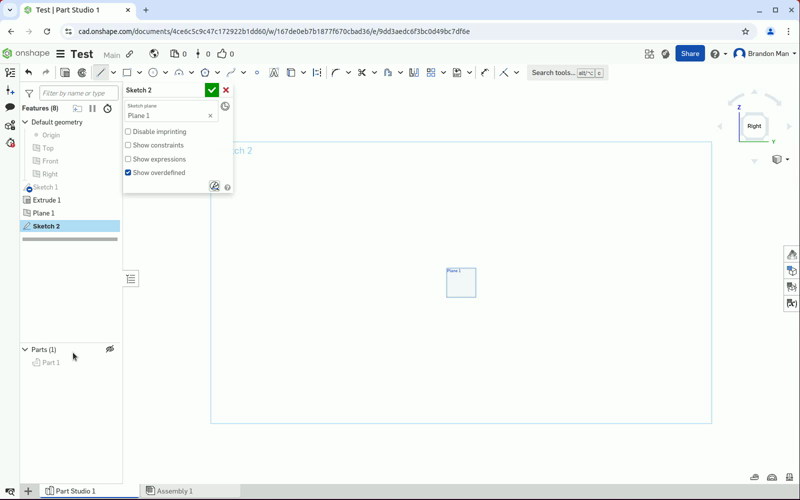
key_down(shift)
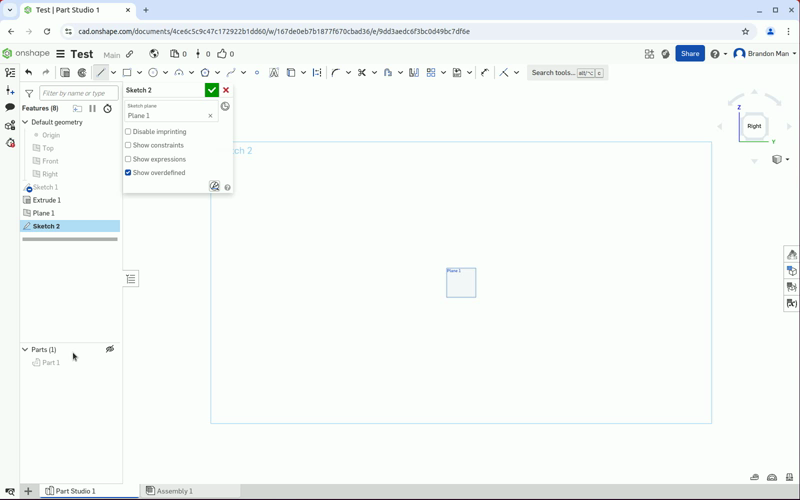
mouse_move(463, 282)
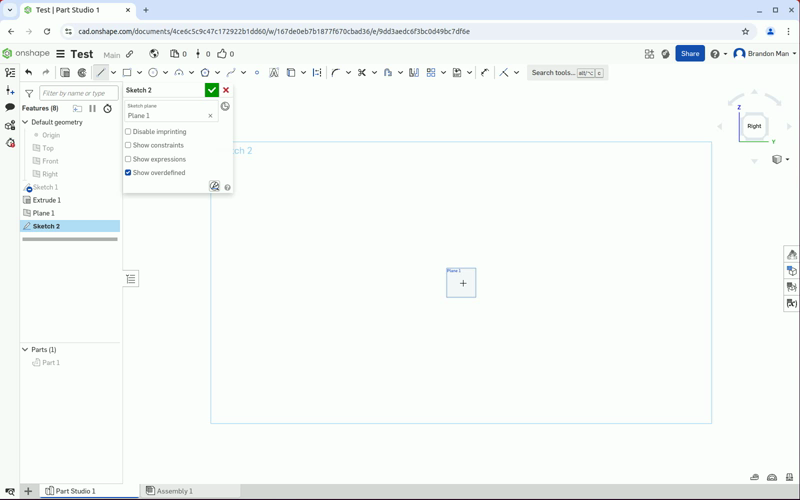
click(463, 282)
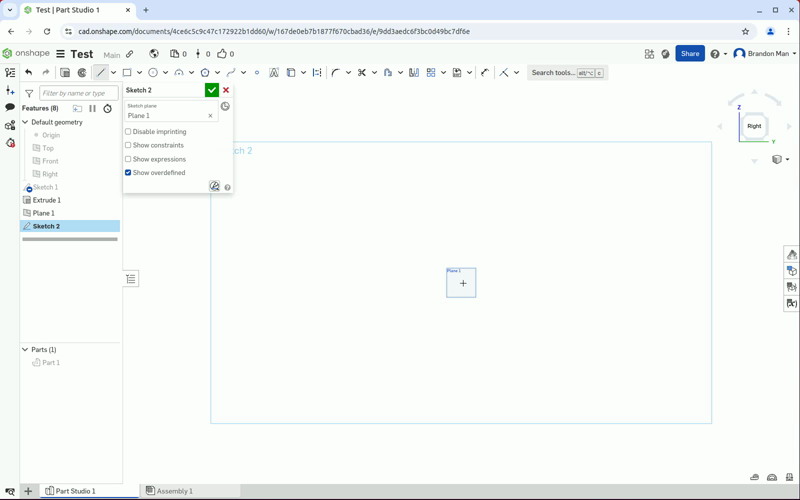
key_up(shift)
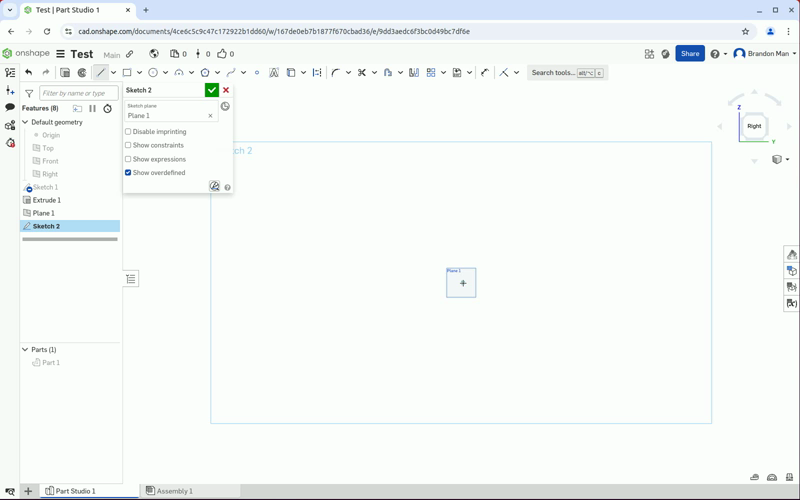
key_down(shift)
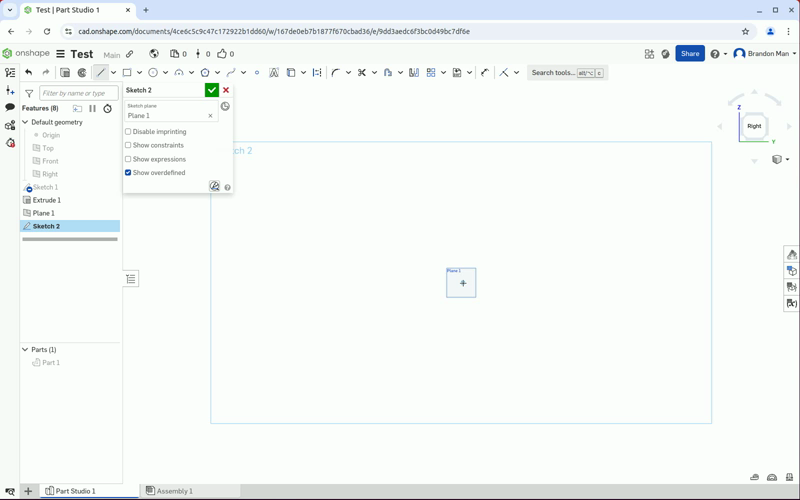
mouse_move(572, 282)
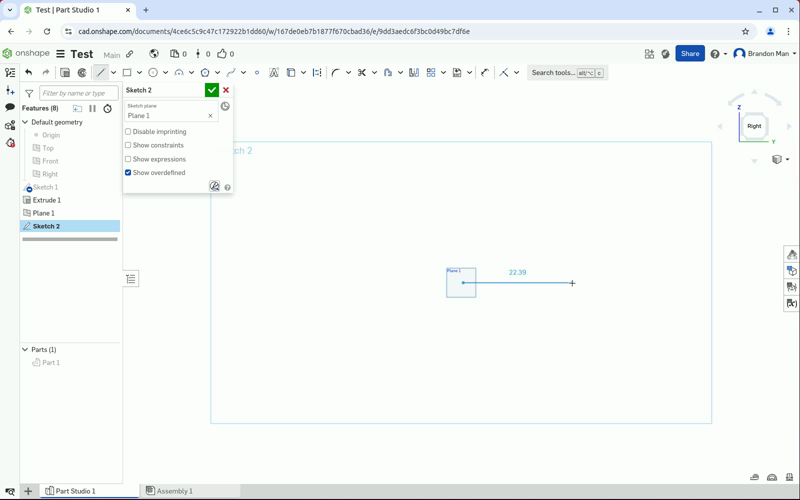
click(572, 282)
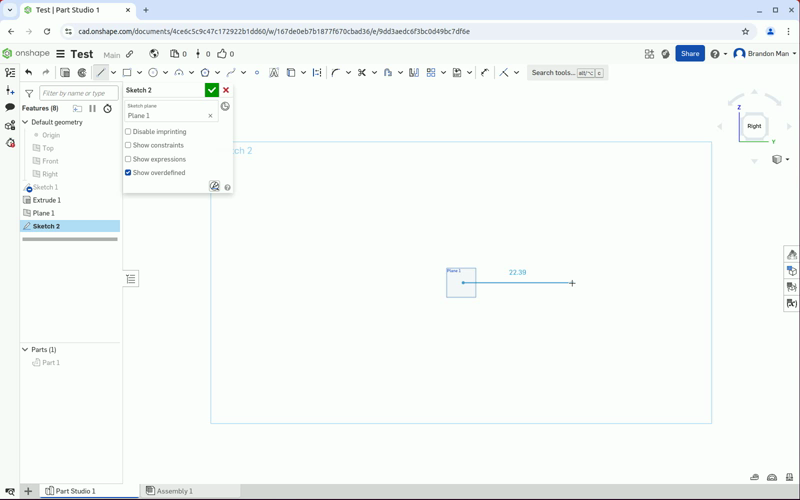
key_up(shift)
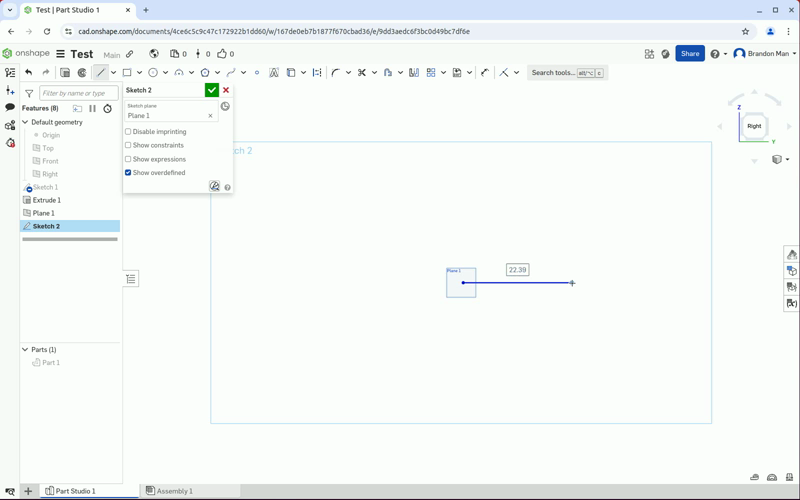
key_down(shift)
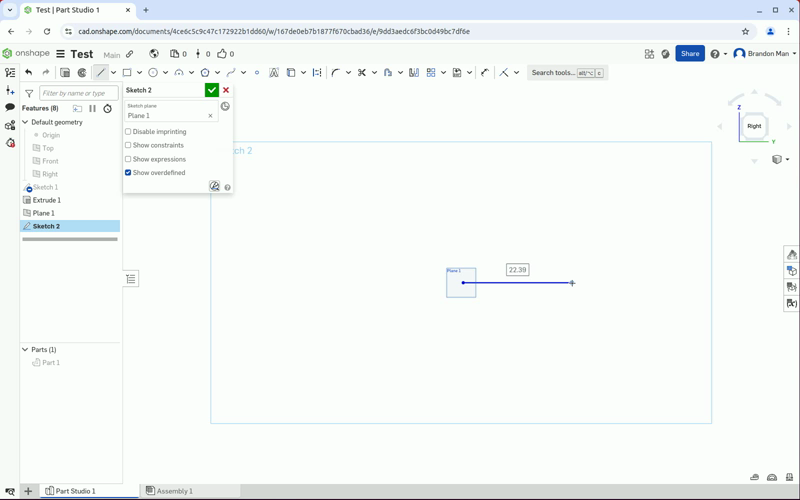
mouse_move(589, 282)
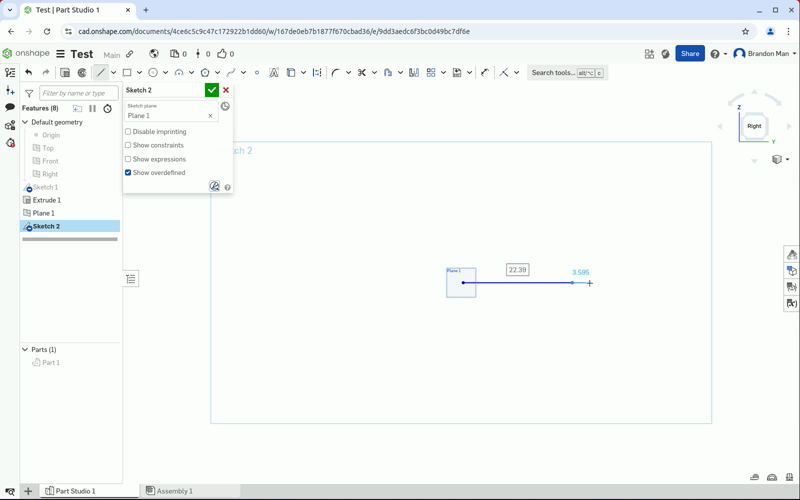
mouse_move(572, 280)
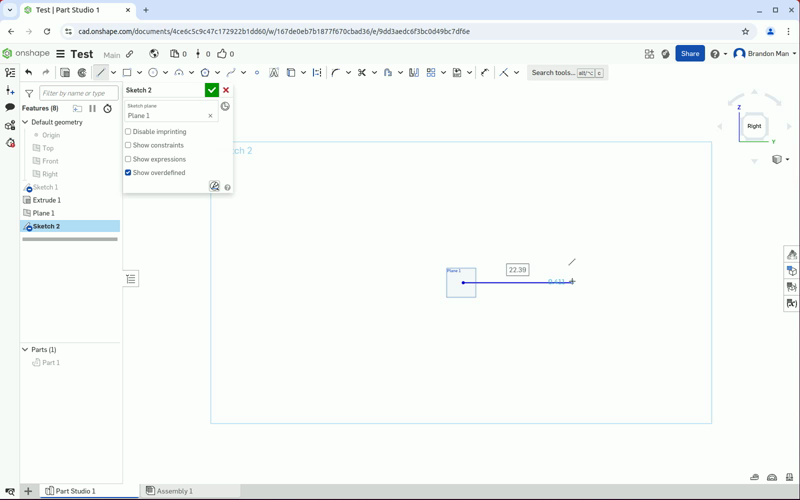
scroll(6)
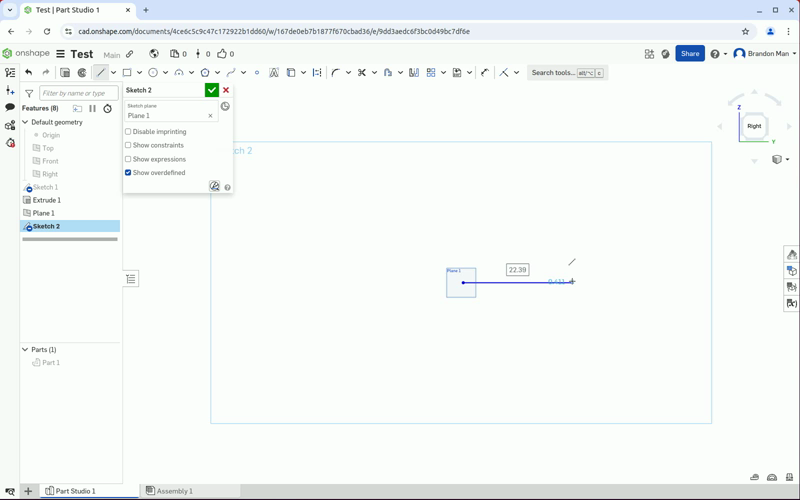
scroll(6)
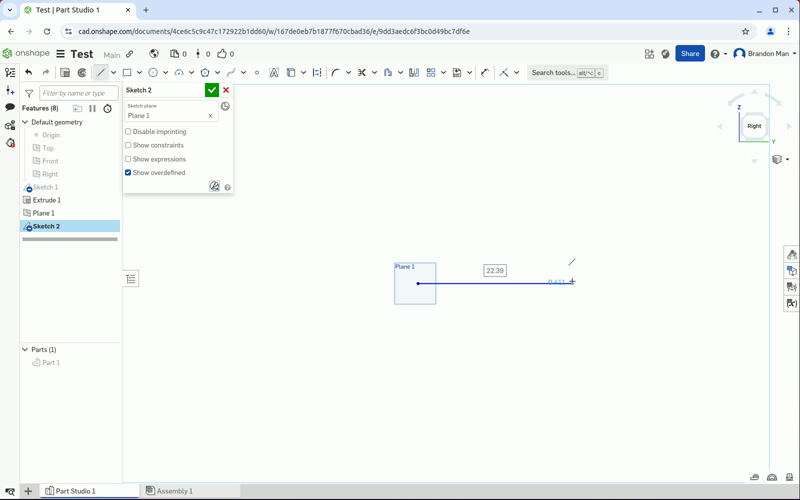
scroll(6)
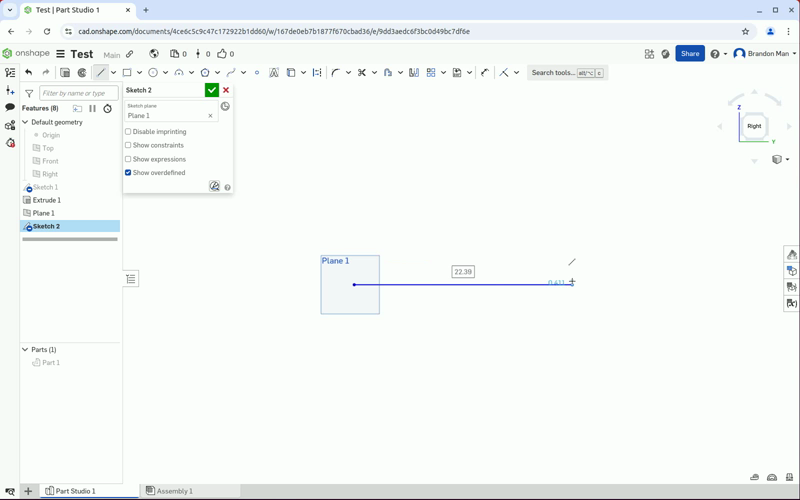
scroll(6)
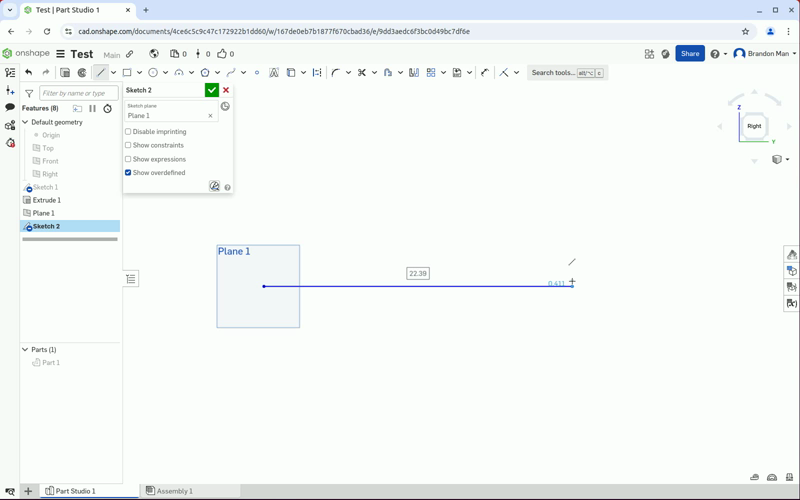
scroll(6)
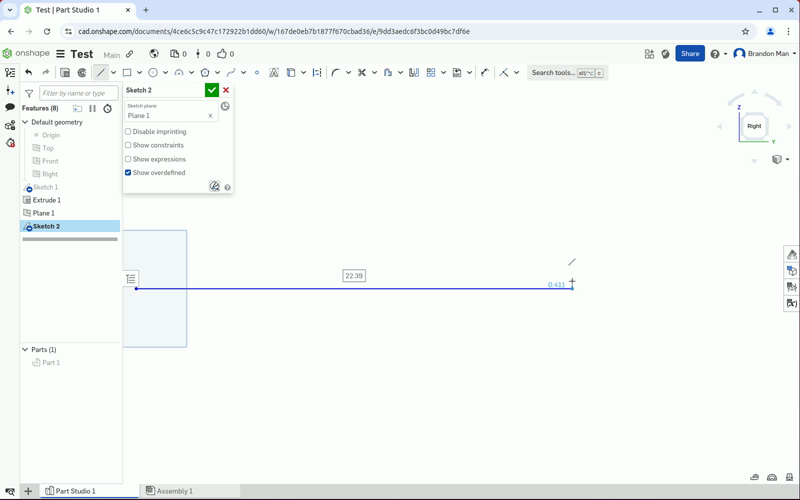
scroll(6)
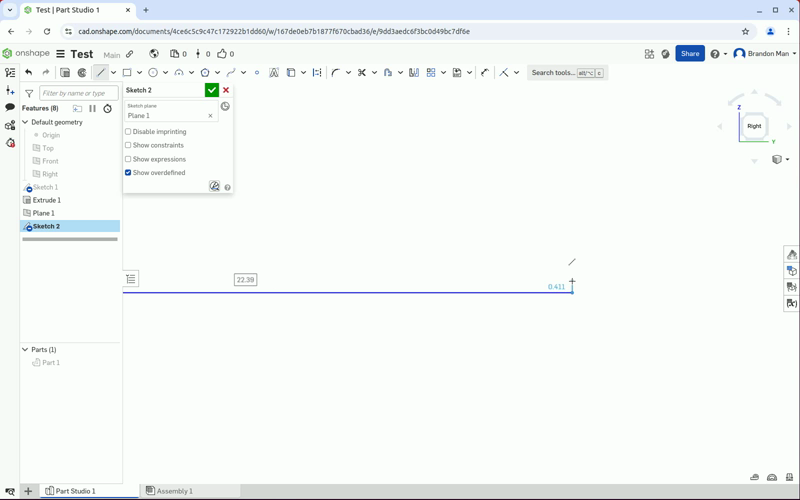
scroll(6)
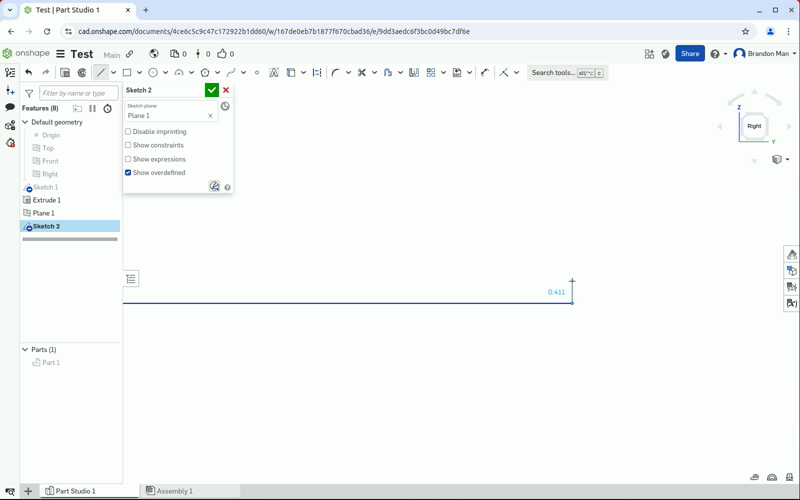
click(572, 280)
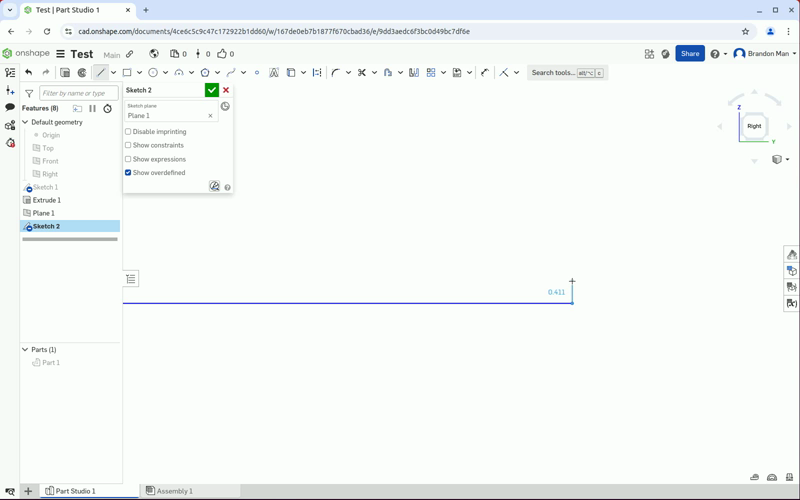
scroll(-6)
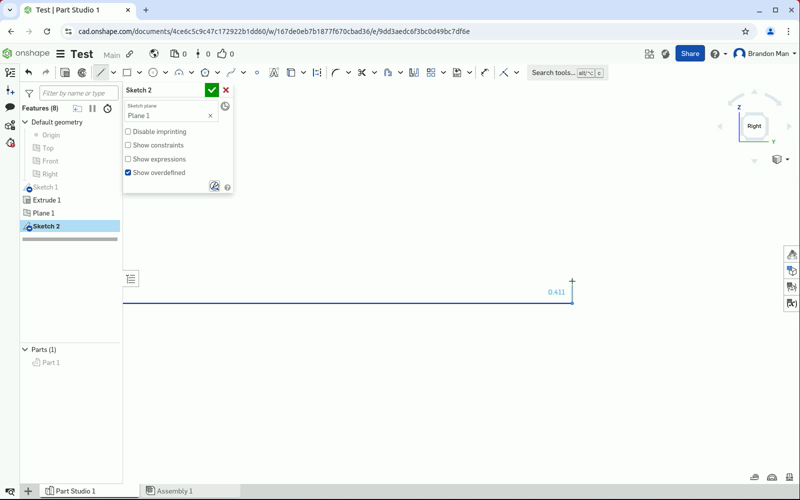
scroll(-6)
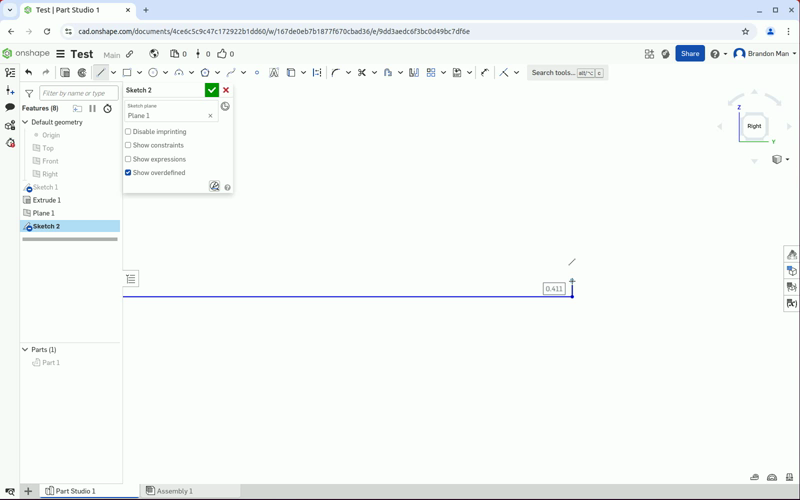
scroll(-6)
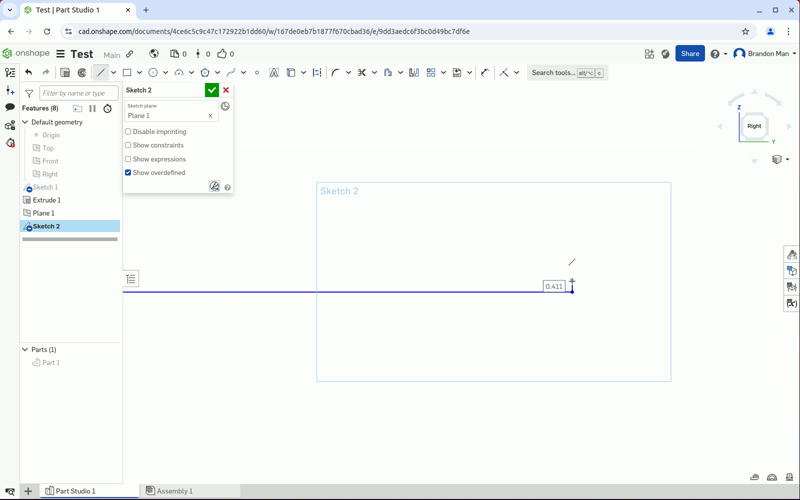
scroll(-6)
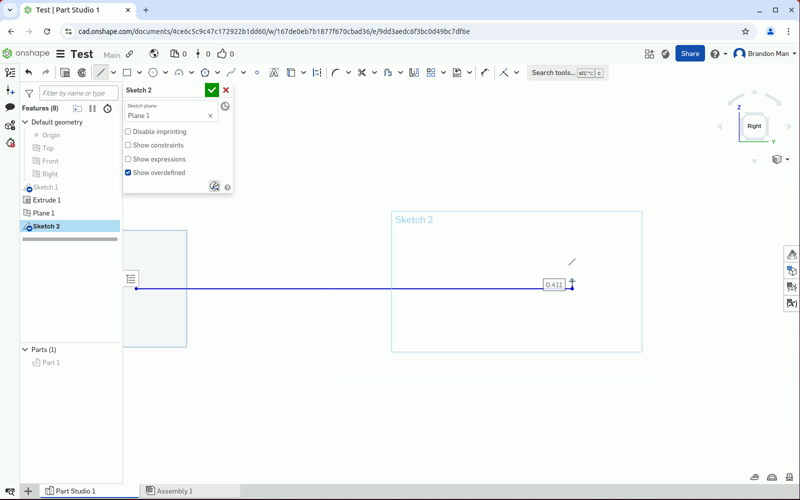
scroll(-6)
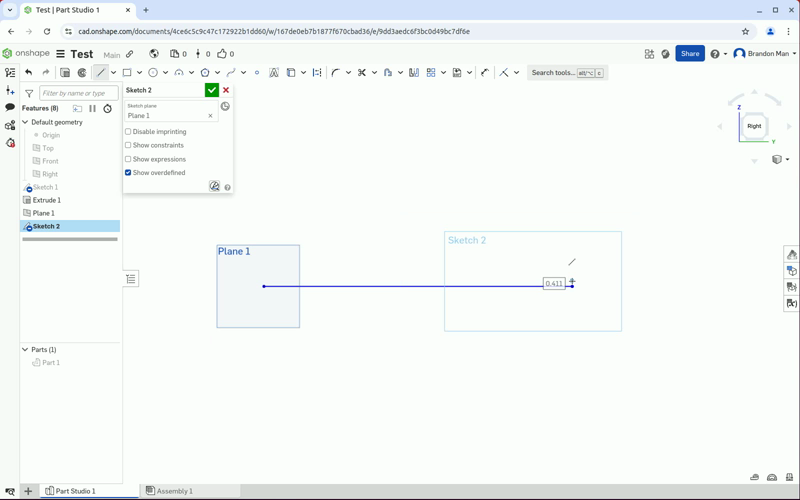
scroll(-6)
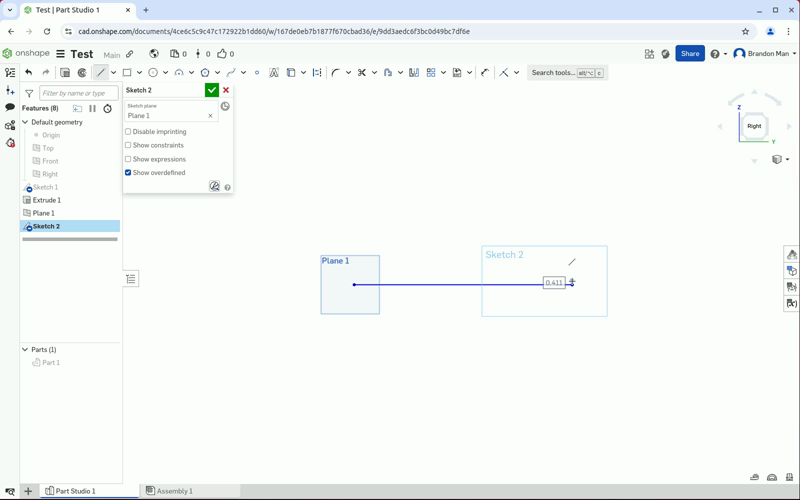
scroll(-6)
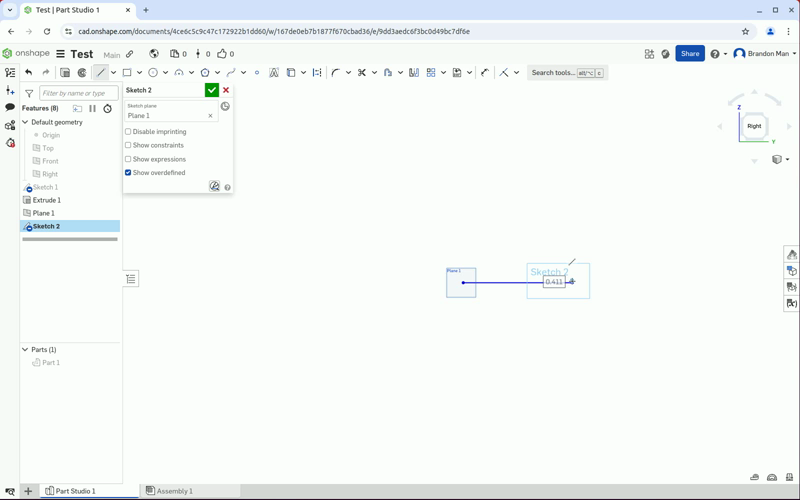
key_up(shift)
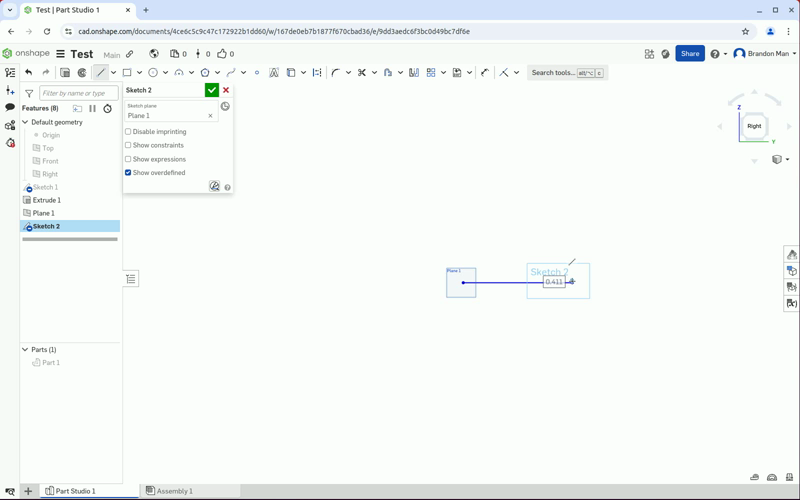
key_down(shift)
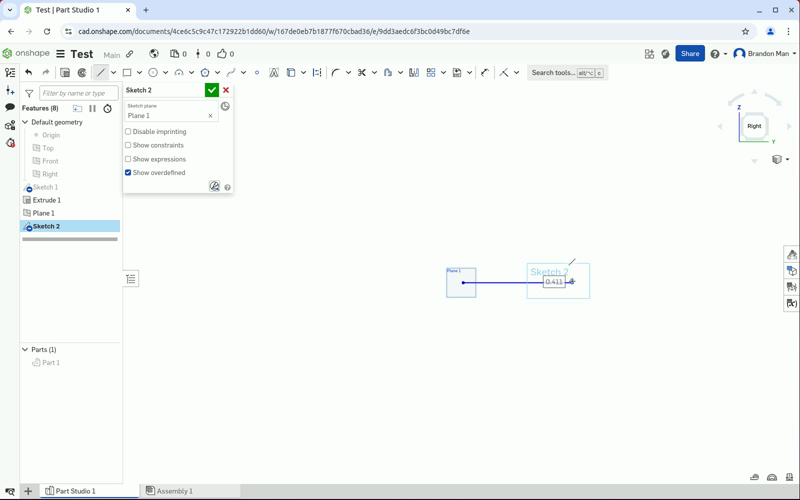
mouse_move(463, 280)
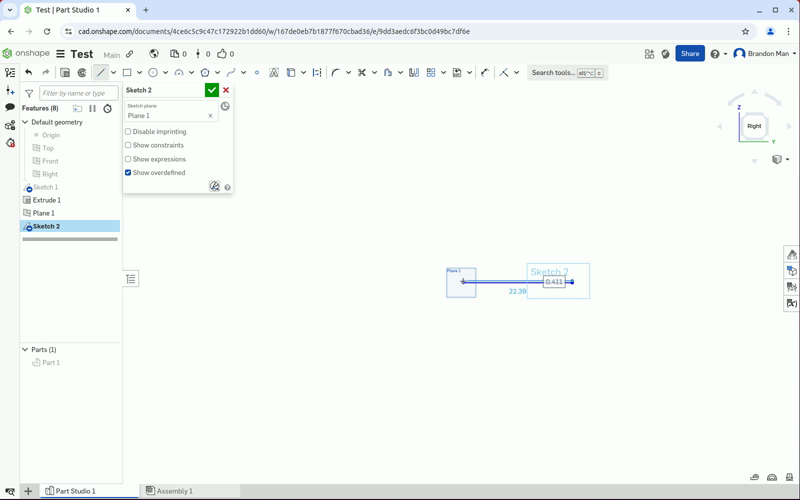
scroll(6)
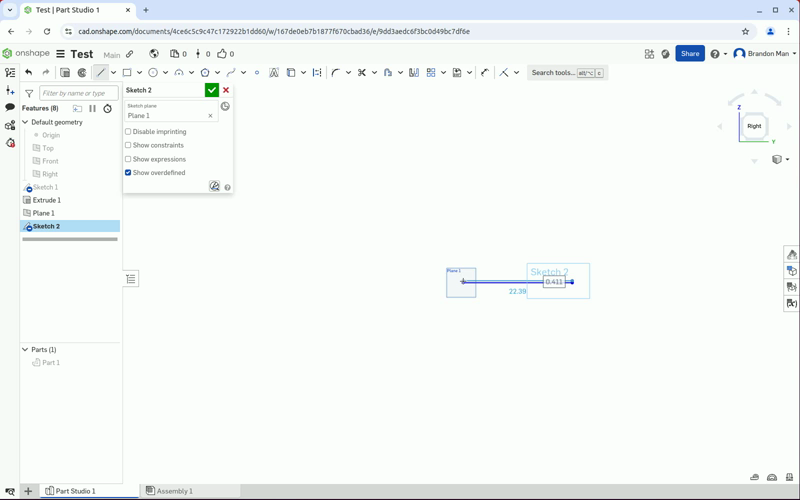
scroll(6)
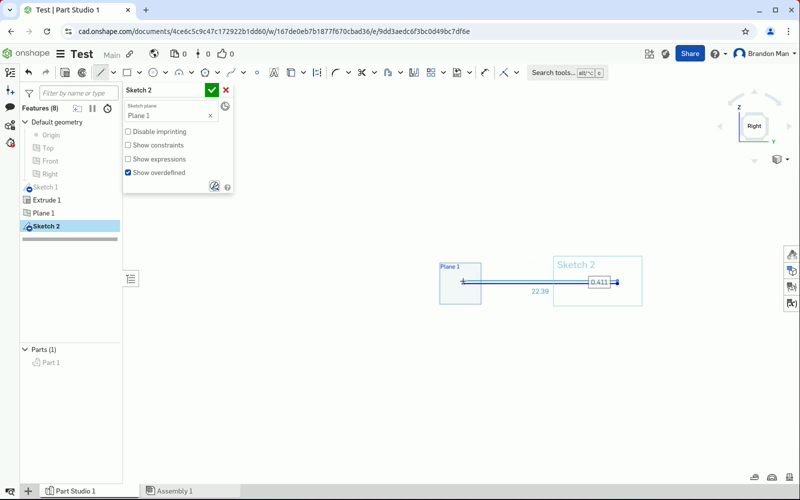
scroll(6)
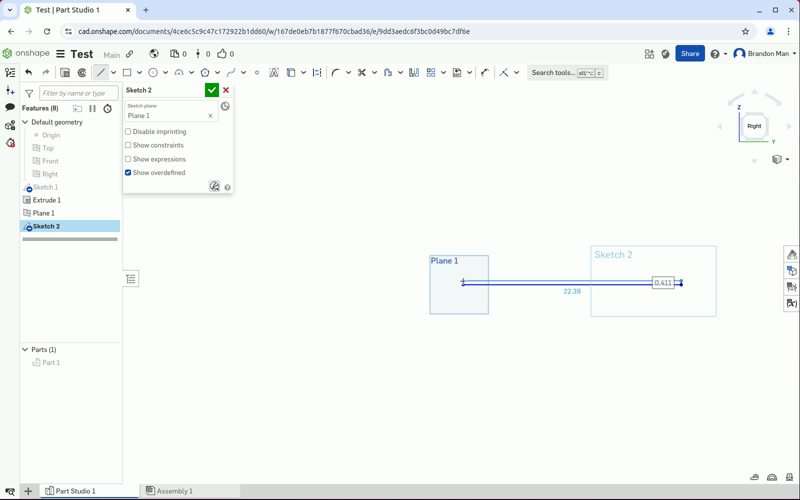
scroll(6)
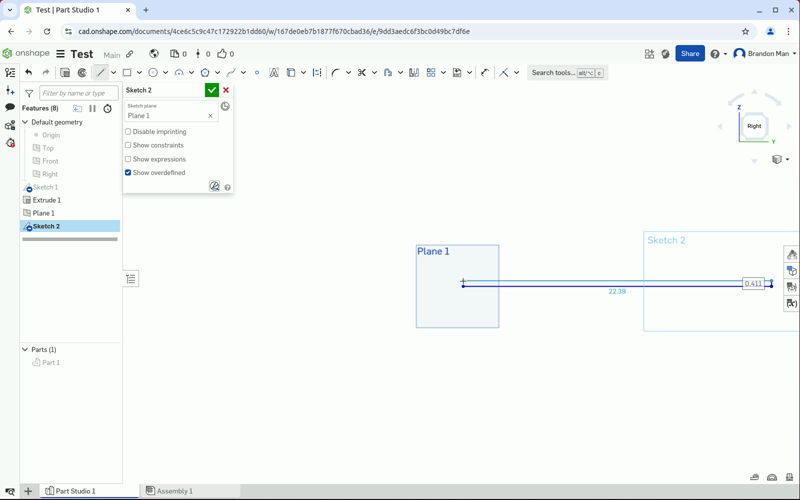
scroll(6)
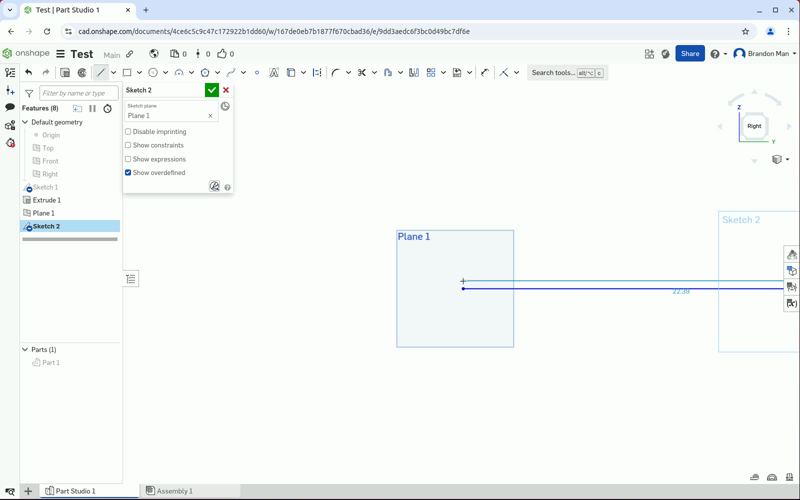
scroll(6)
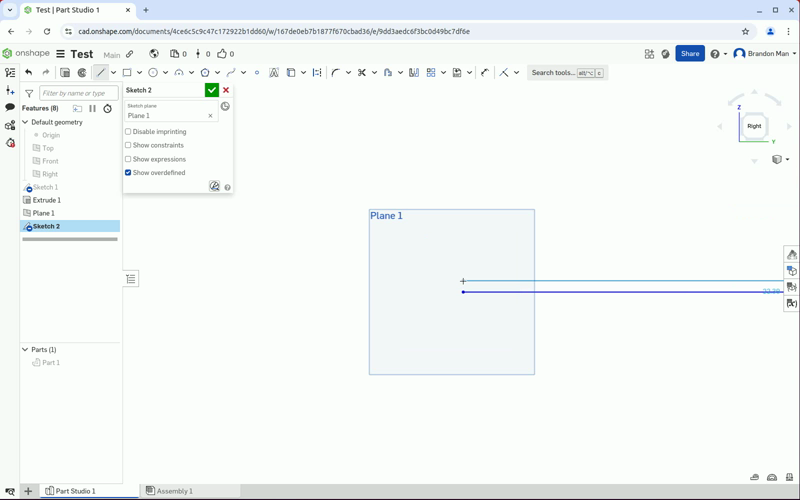
scroll(6)
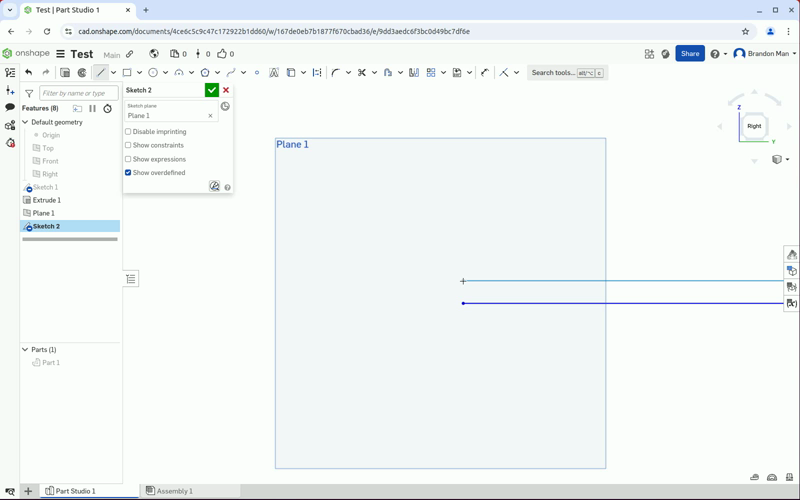
click(463, 280)
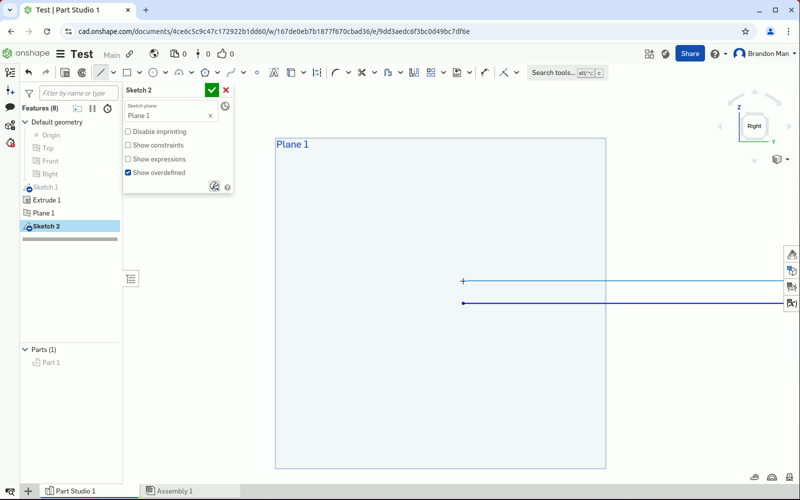
scroll(-6)
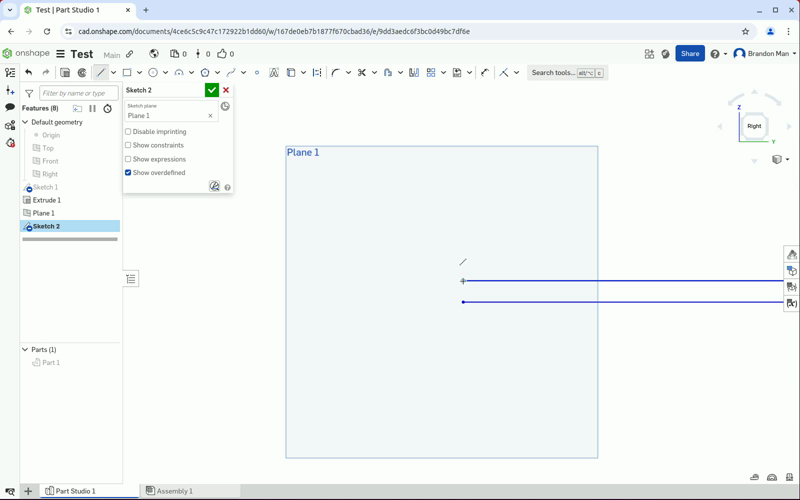
scroll(-6)
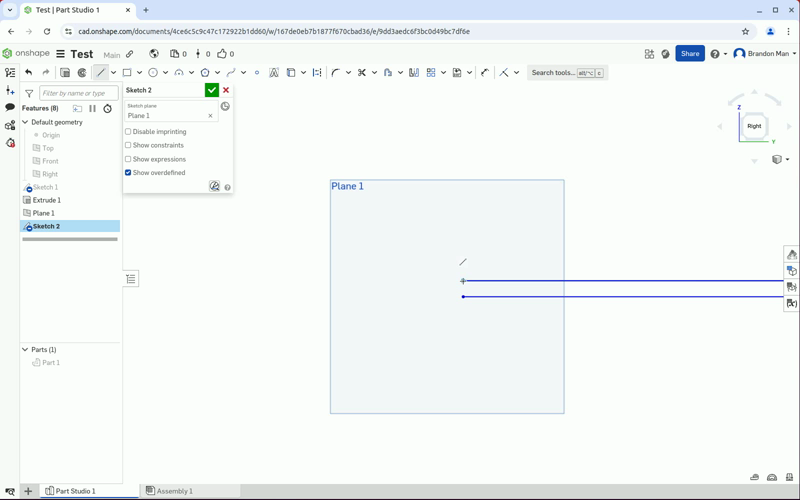
scroll(-6)
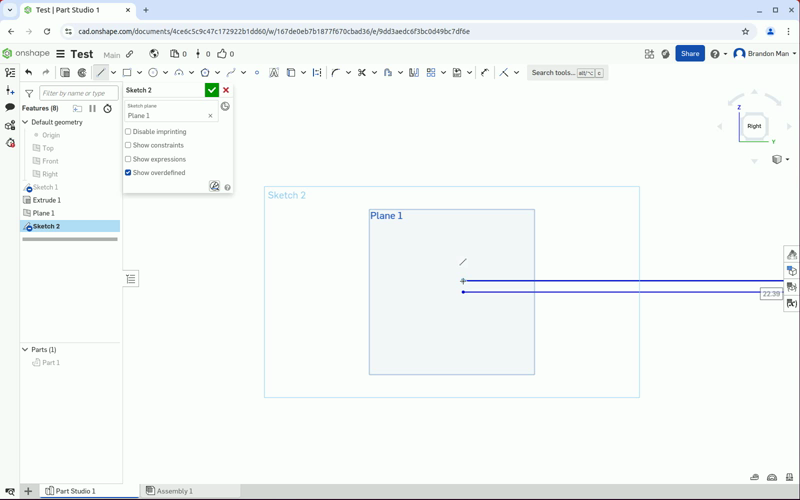
scroll(-6)
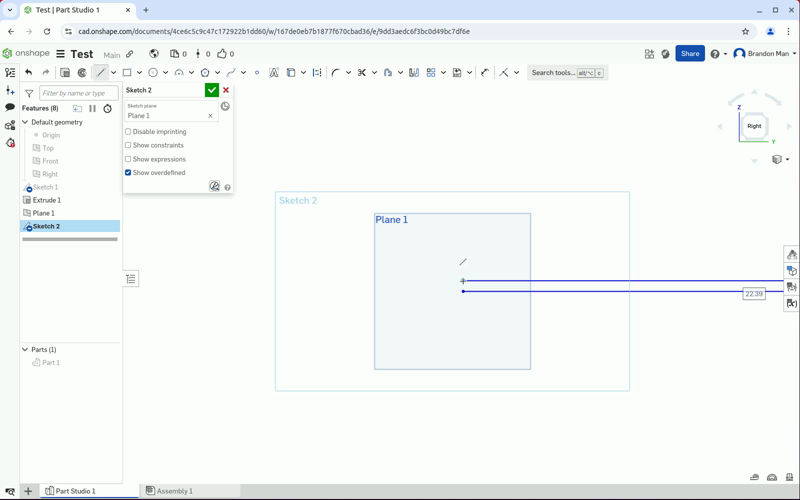
scroll(-6)
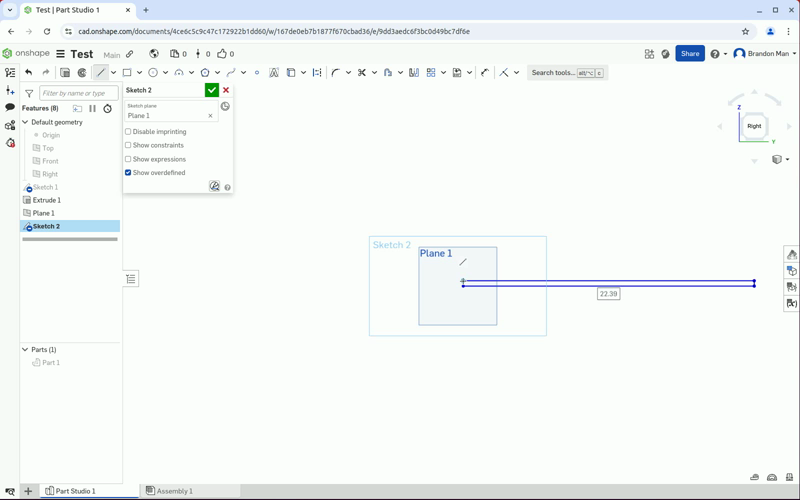
scroll(-6)
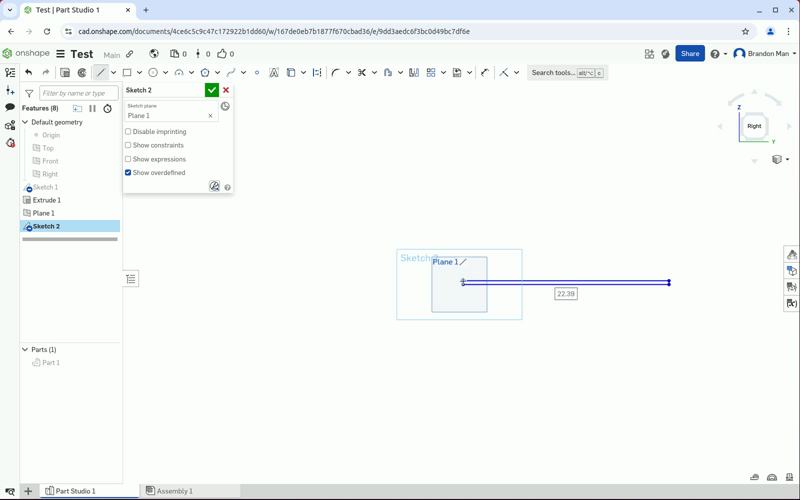
scroll(-6)
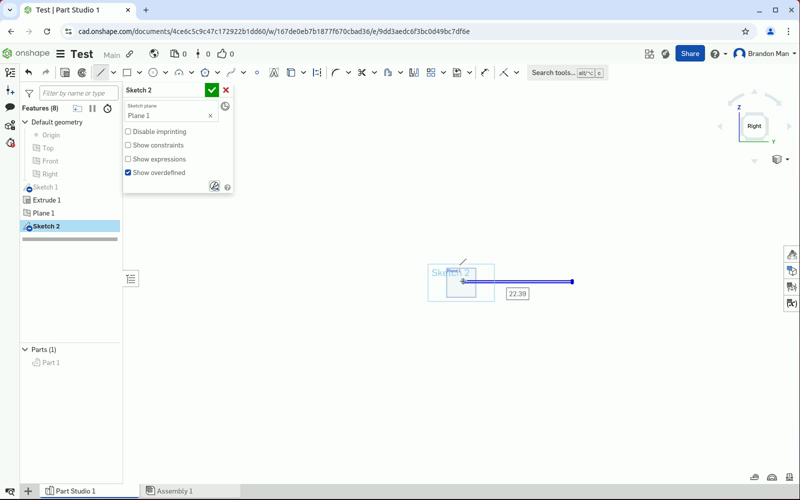
key_up(shift)
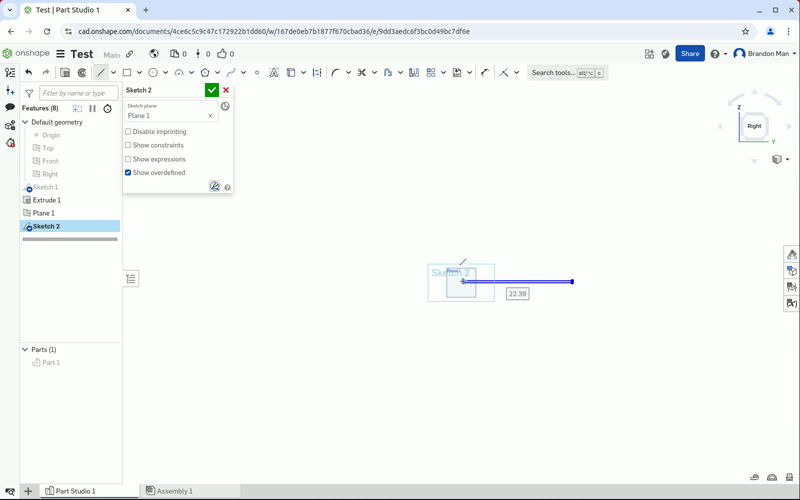
mouse_move(493, 280)
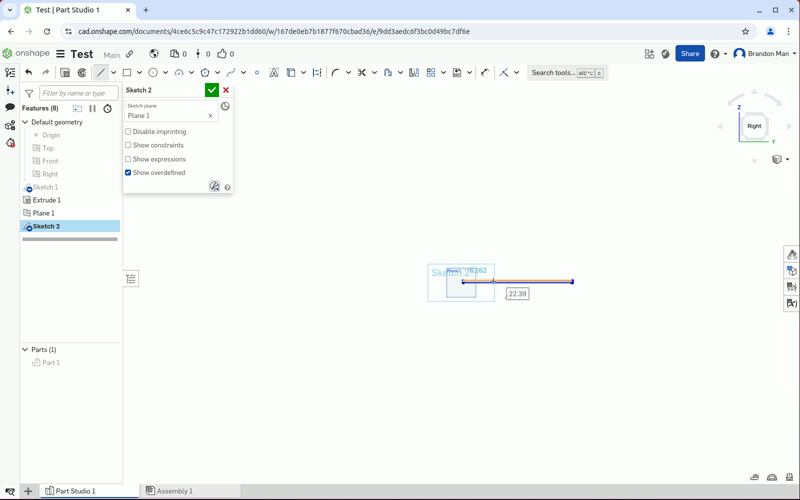
key_down(shift)
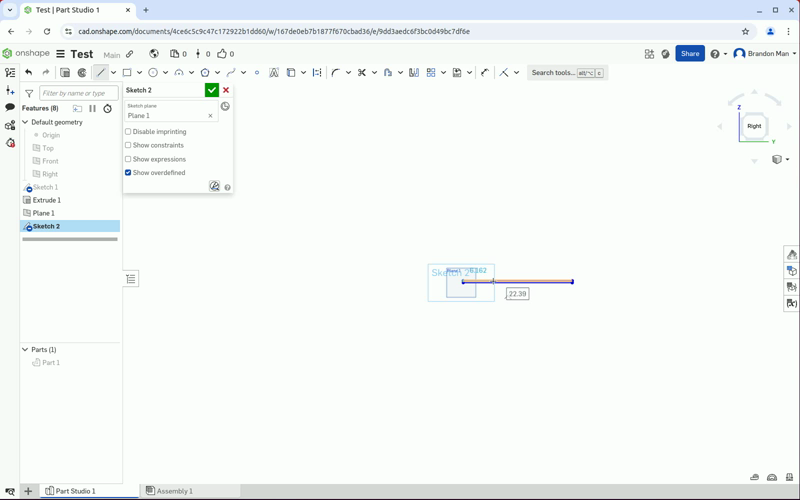
mouse_move(463, 282)
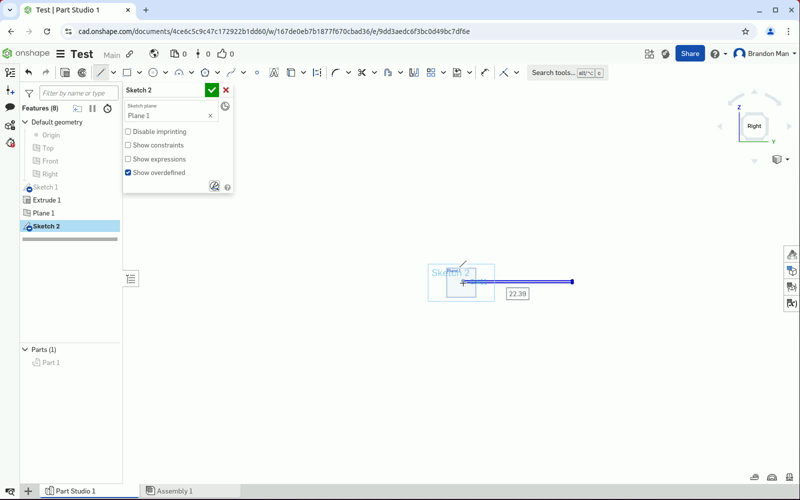
scroll(6)
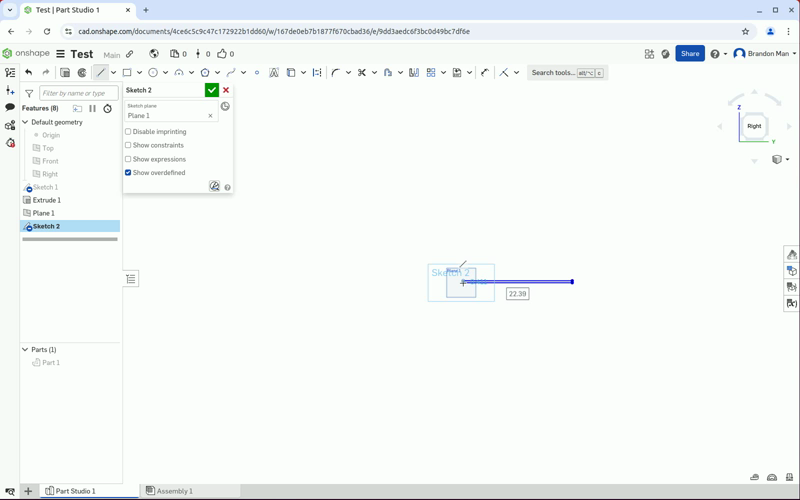
scroll(6)
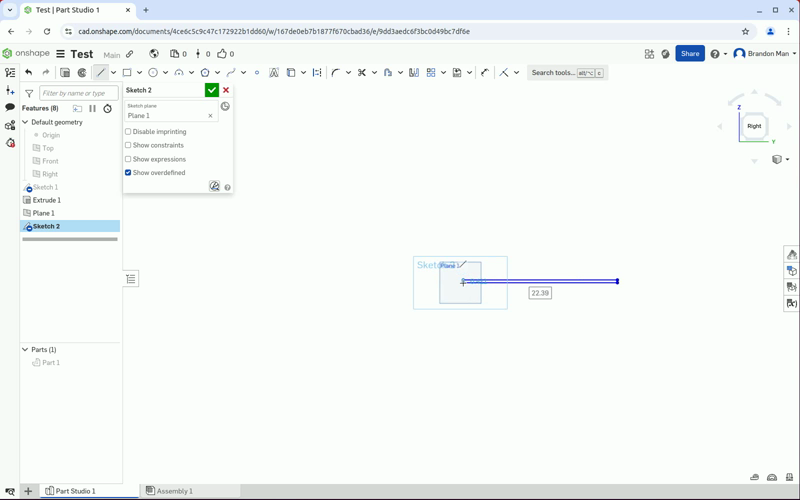
scroll(6)
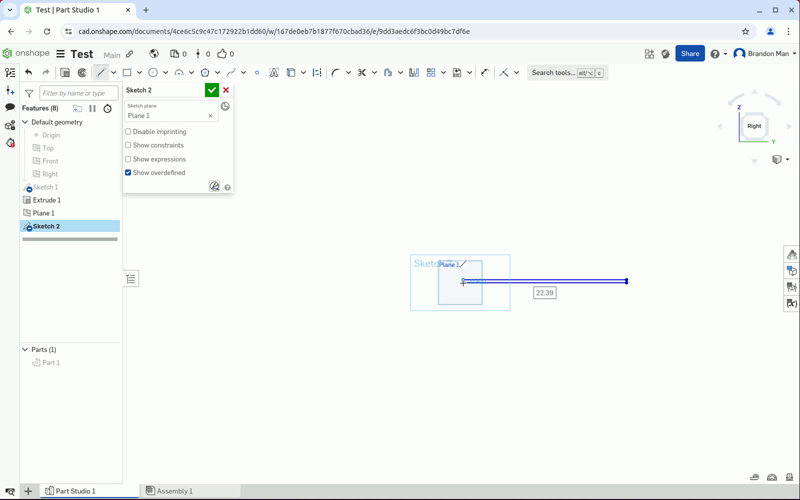
scroll(6)
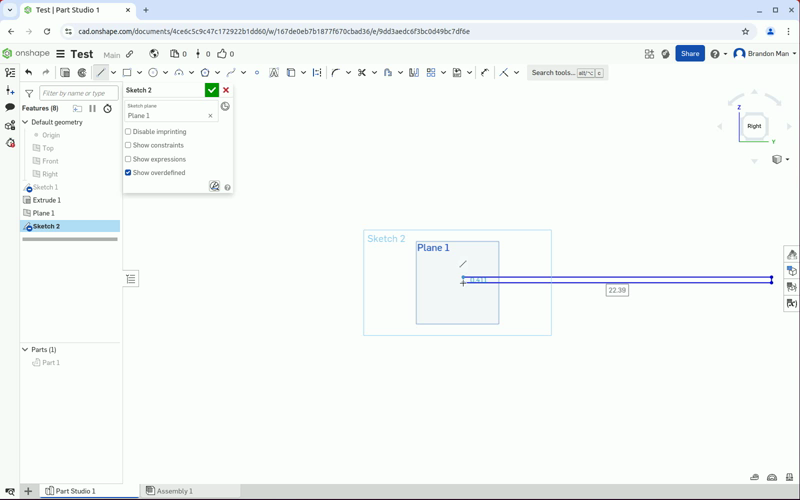
scroll(6)
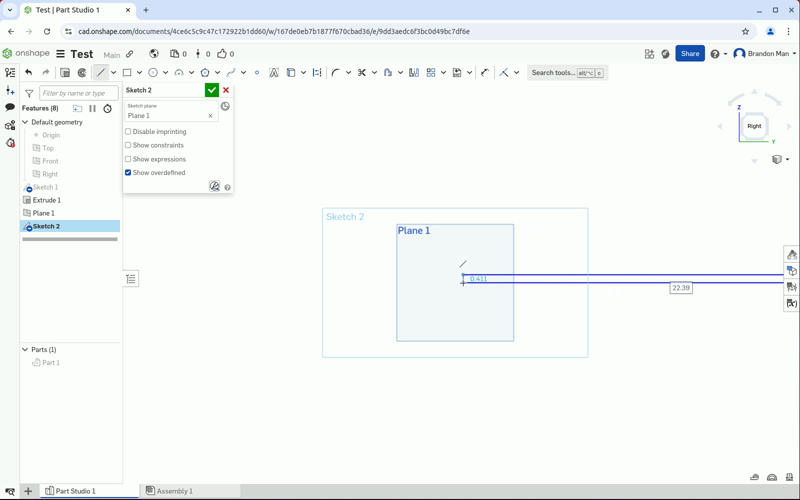
scroll(6)
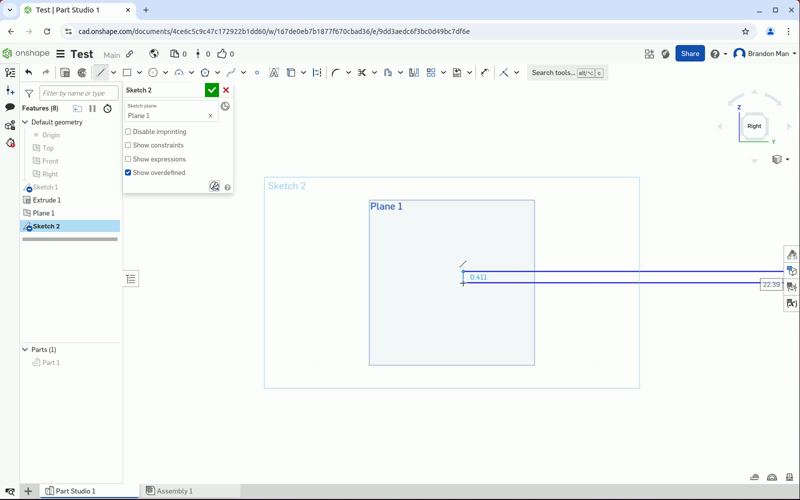
scroll(6)
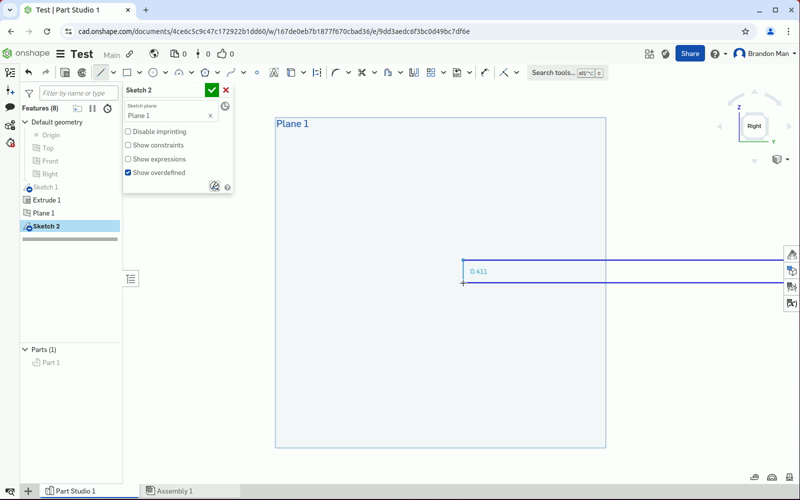
key_up(shift)
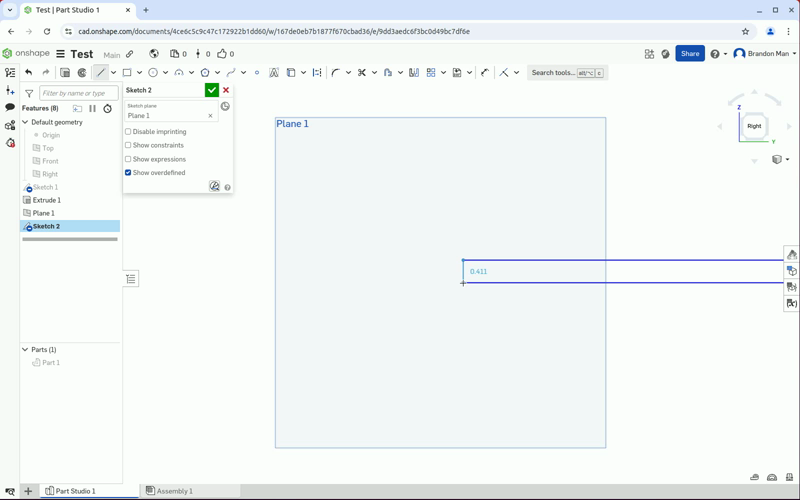
click(463, 282)
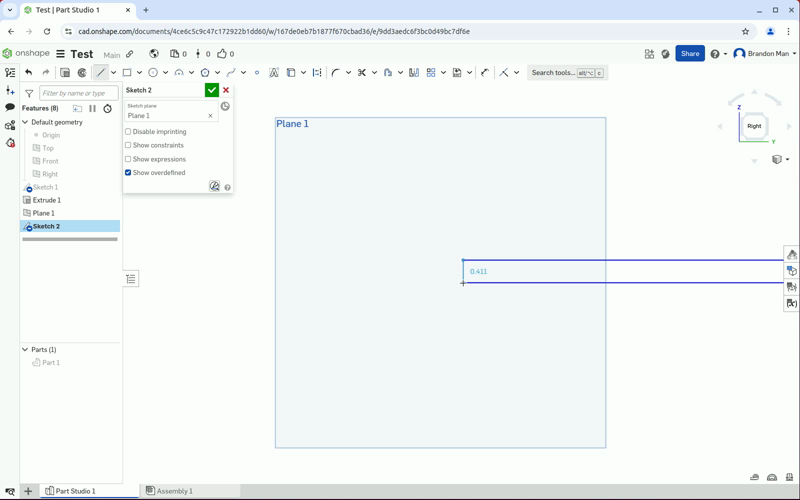
scroll(-6)
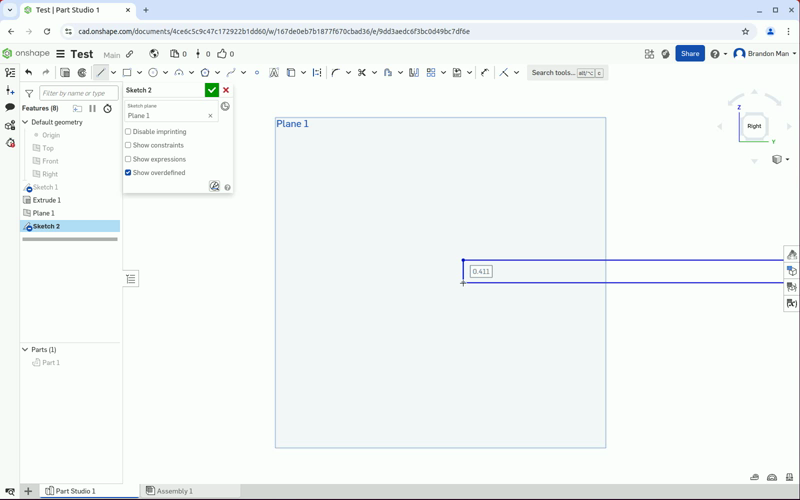
scroll(-6)
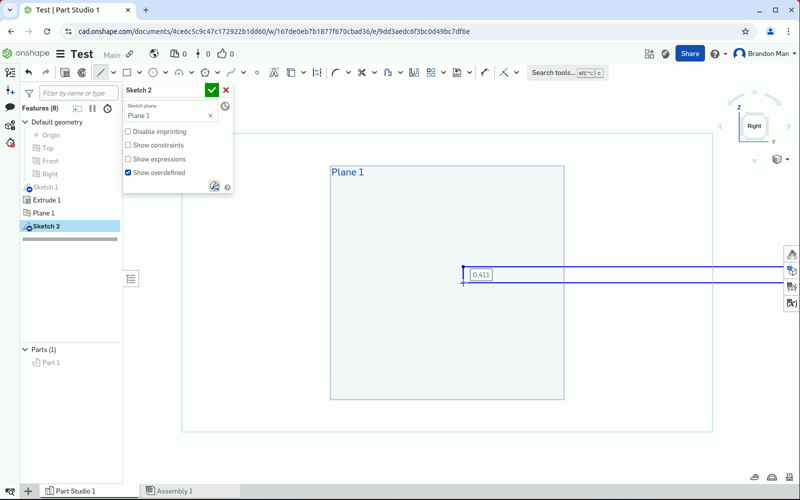
scroll(-6)
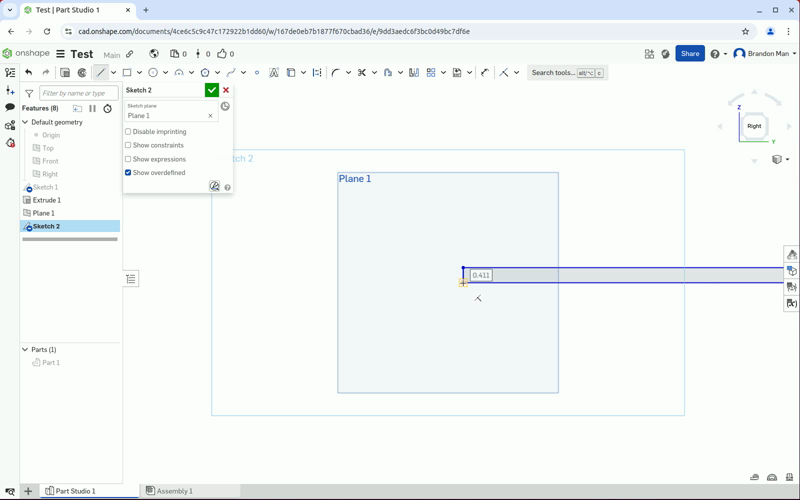
scroll(-6)
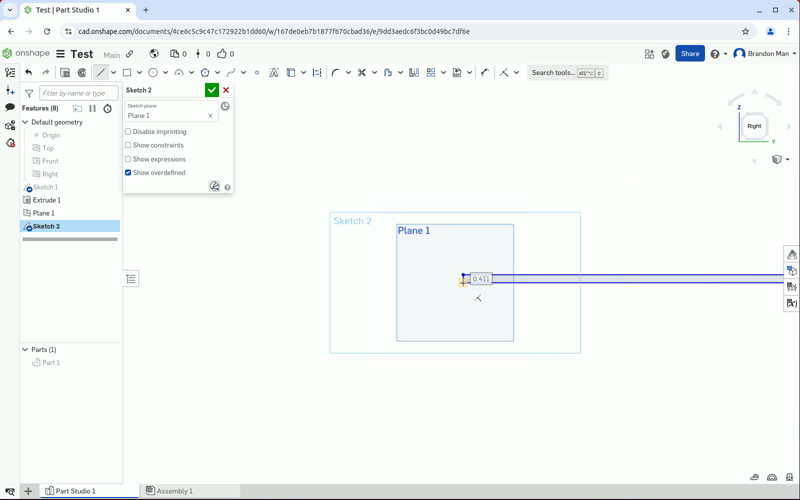
scroll(-6)
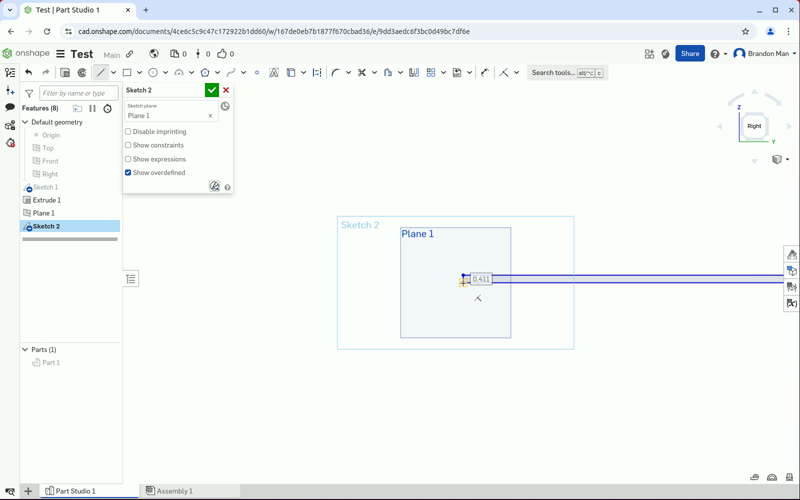
scroll(-6)
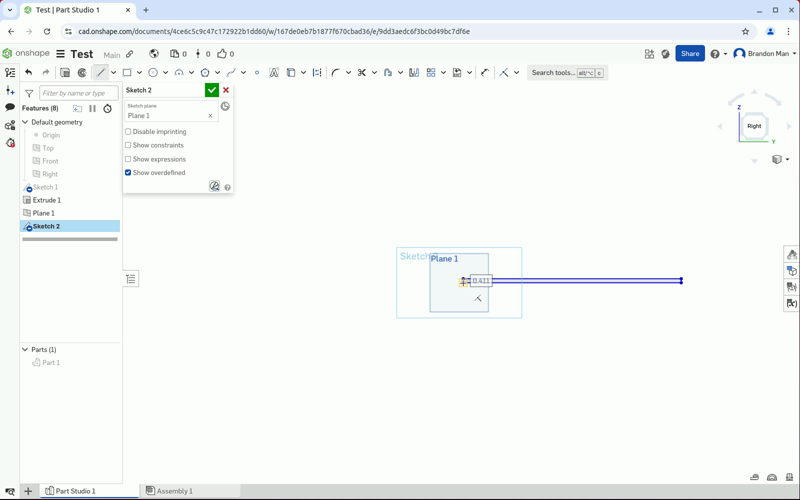
scroll(-6)
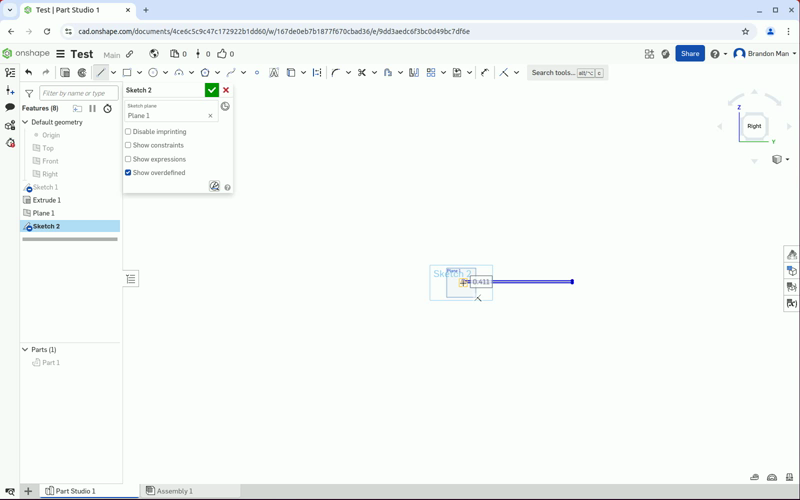
key(esc)
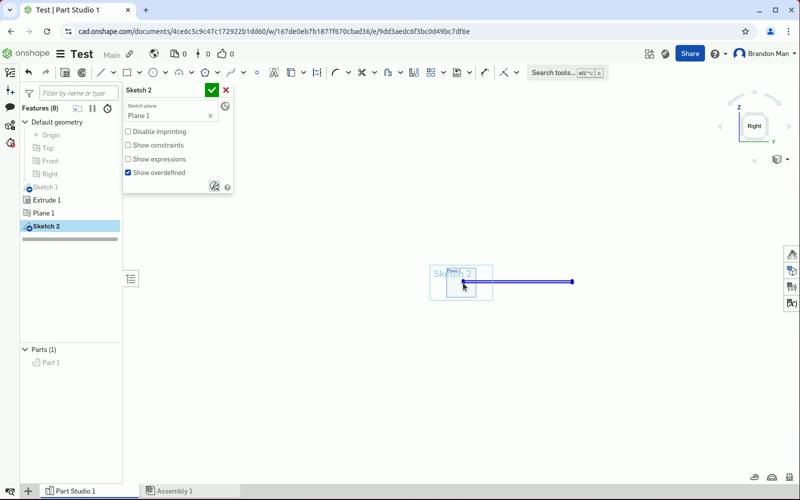
mouse_move(560, 282)
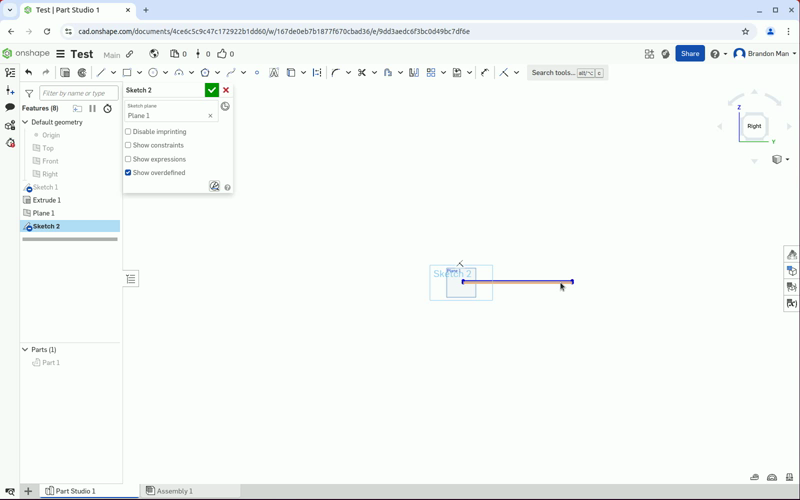
scroll(6)
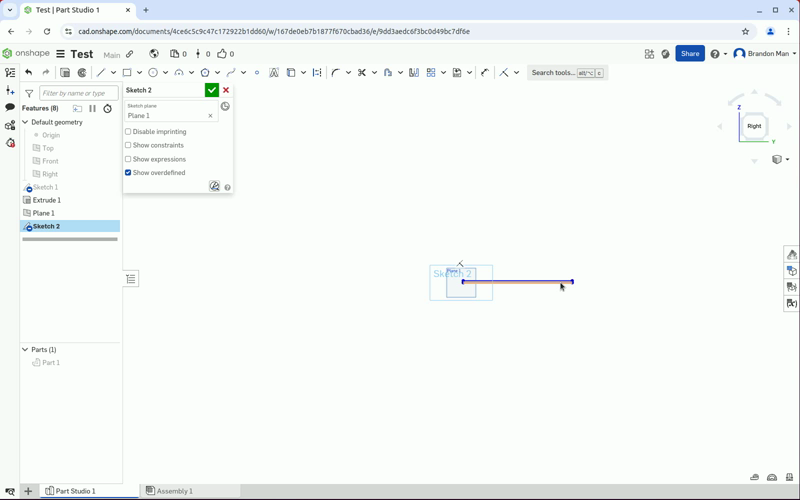
scroll(6)
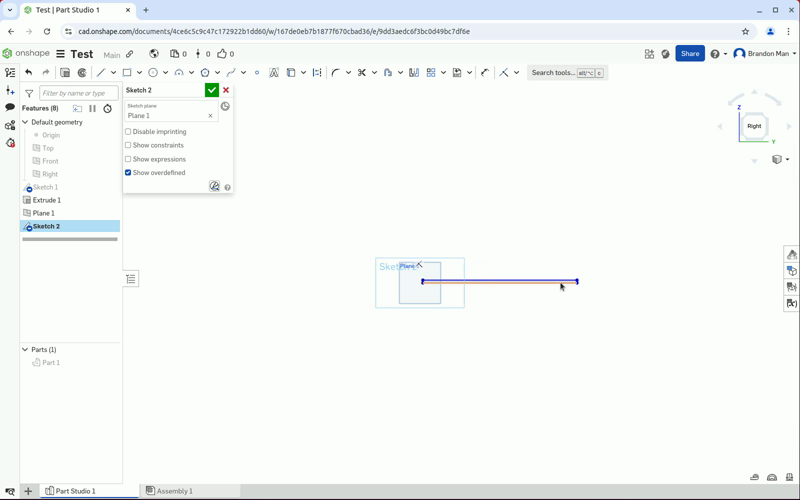
scroll(6)
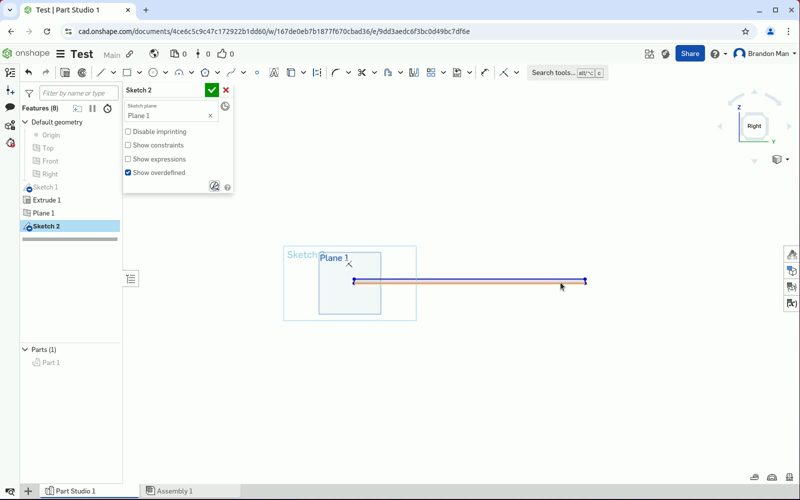
scroll(6)
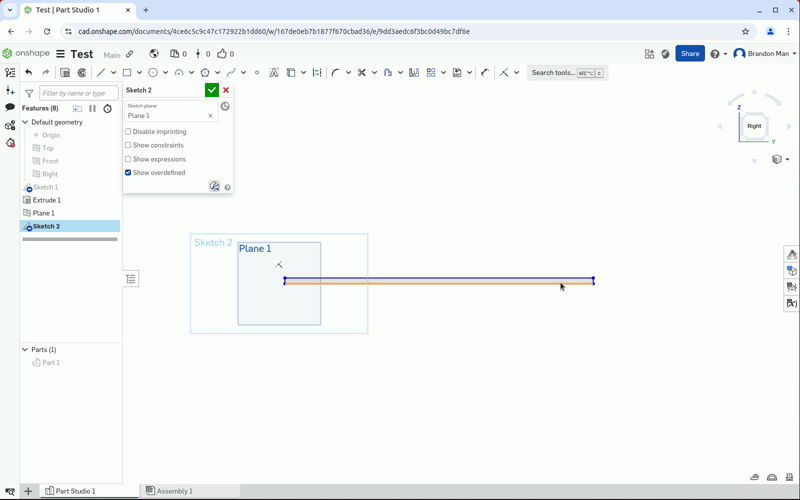
scroll(6)
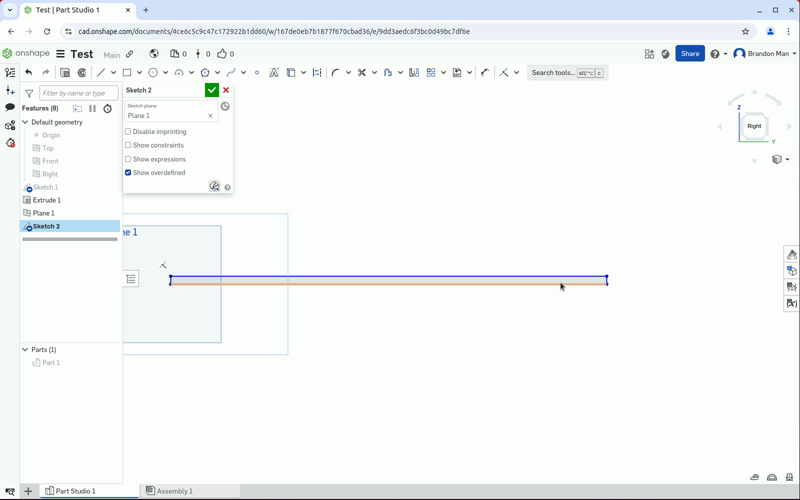
scroll(6)
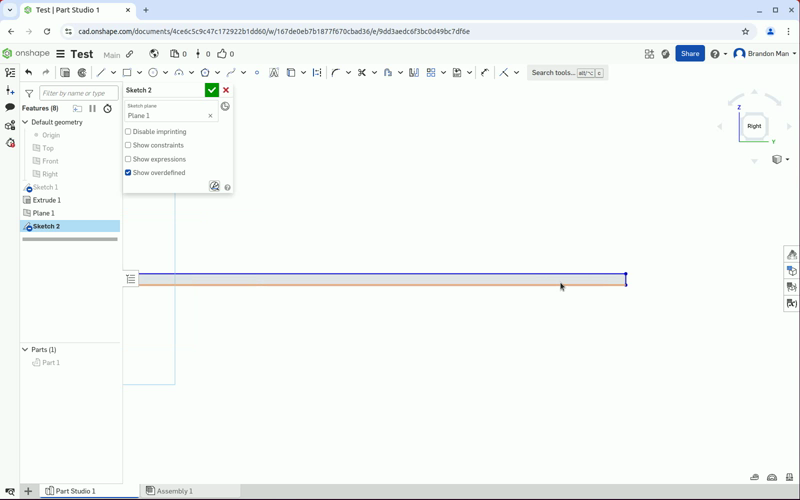
scroll(6)
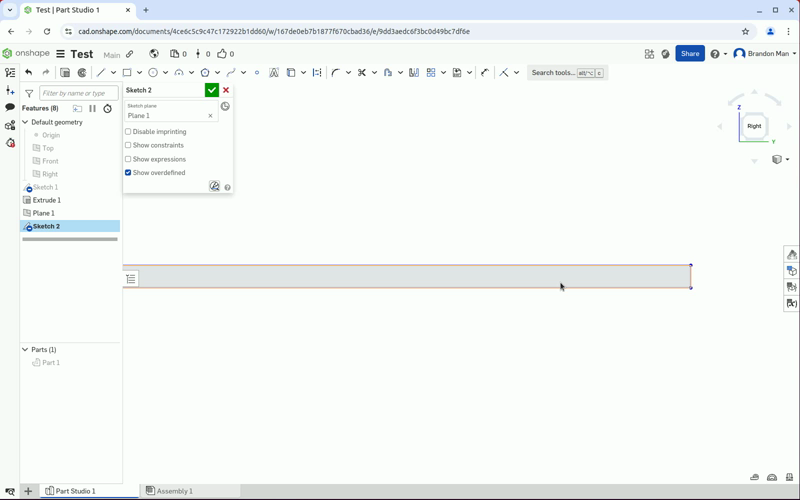
click(560, 282)
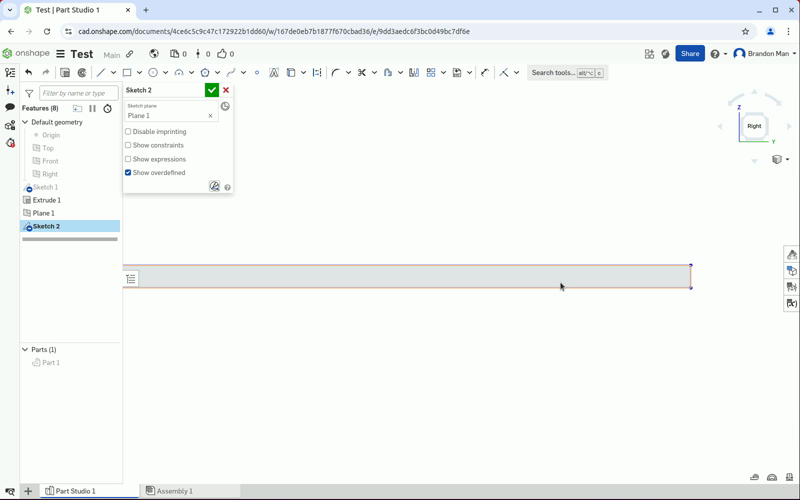
scroll(-6)
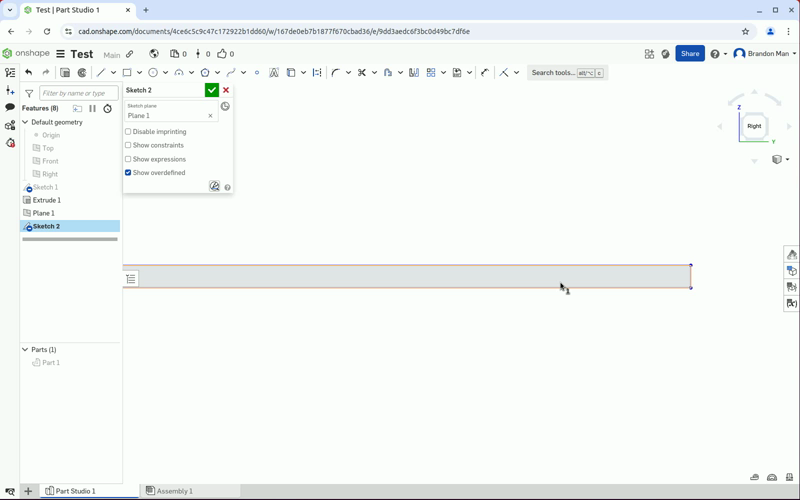
scroll(-6)
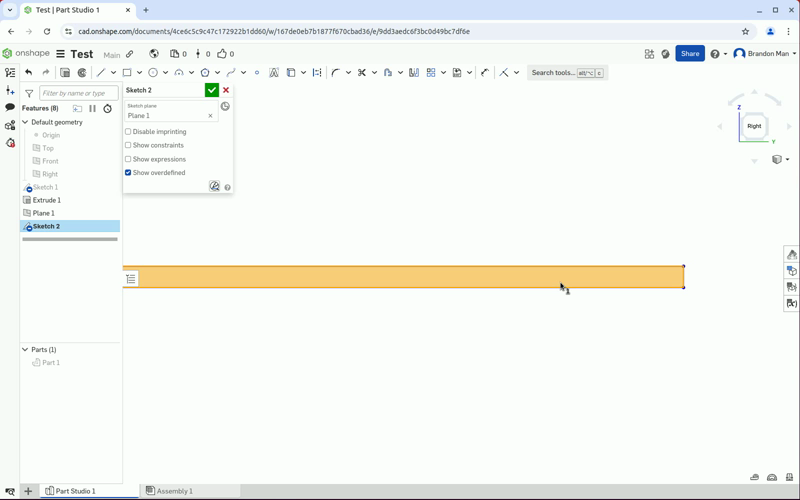
scroll(-6)
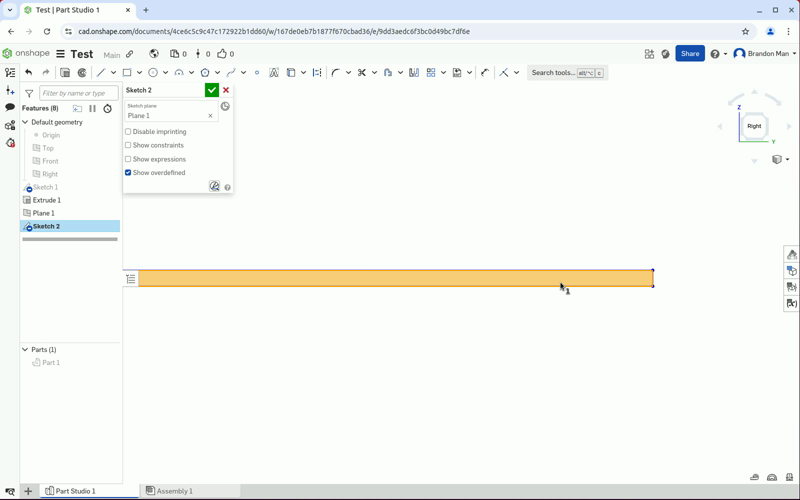
scroll(-6)
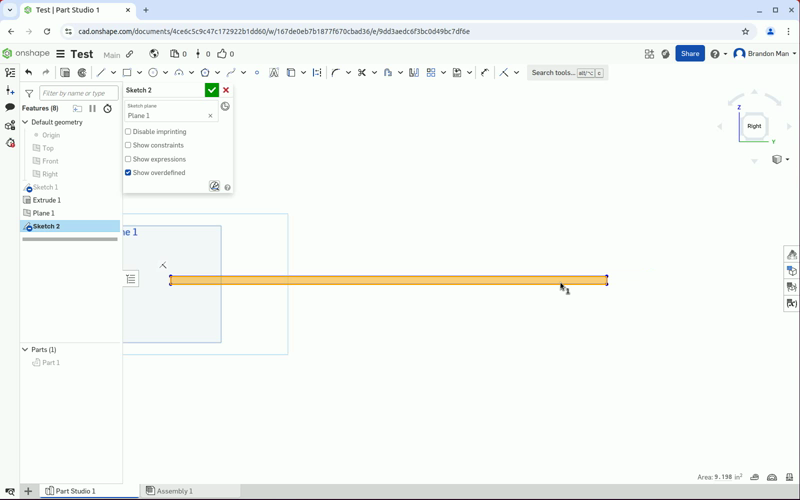
scroll(-6)
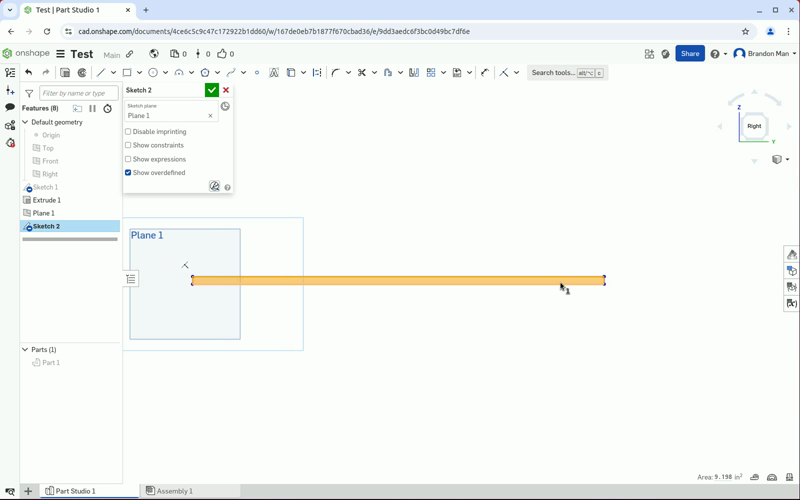
scroll(-6)
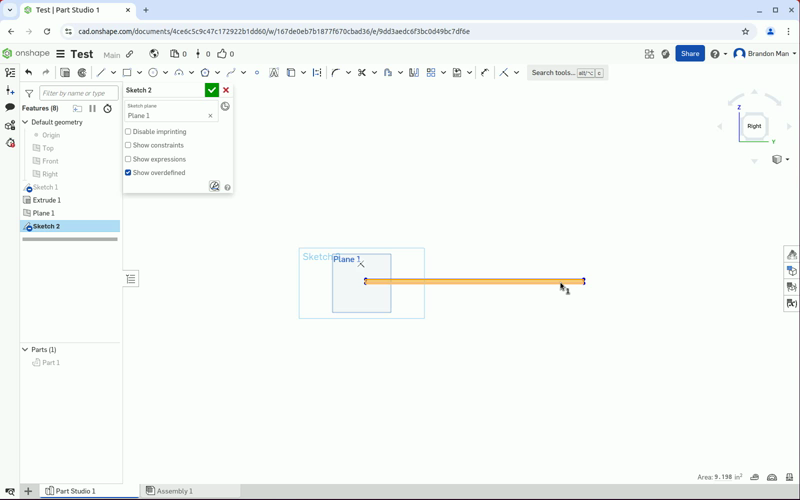
scroll(-6)
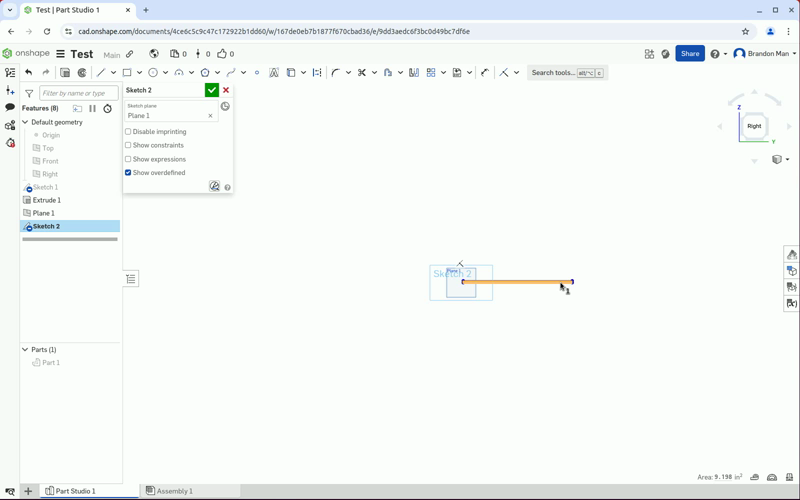
mouse_move(73, 352)
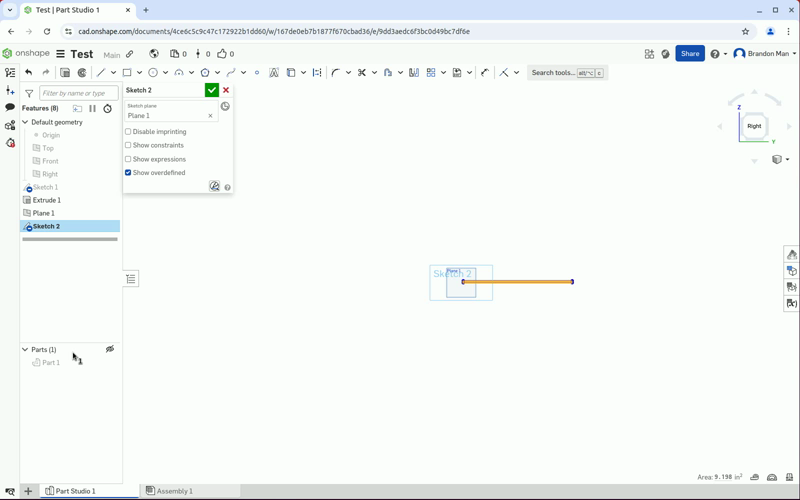
key(shift+y)
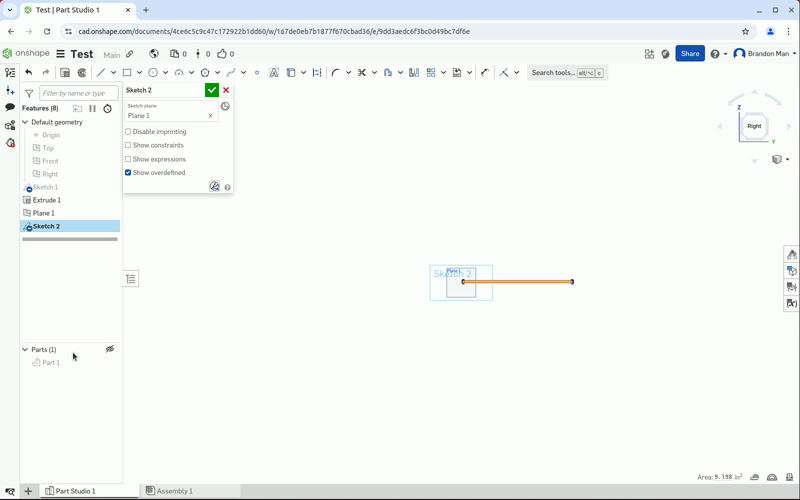
key(shift+e)
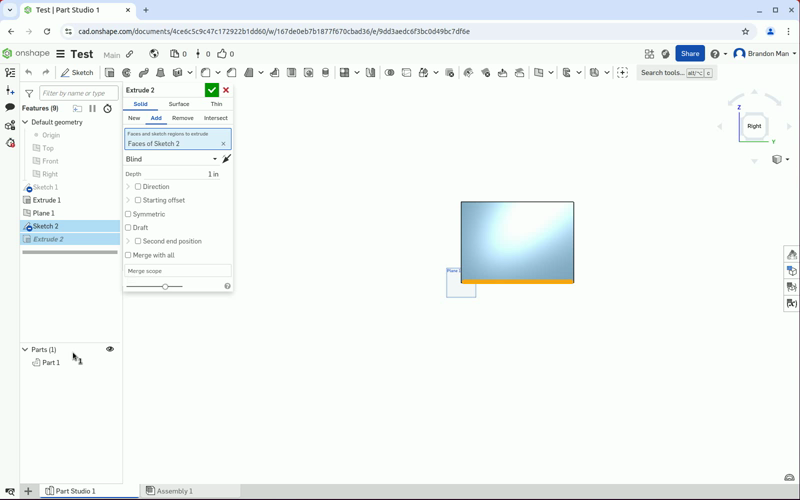
mouse_move(143, 106)
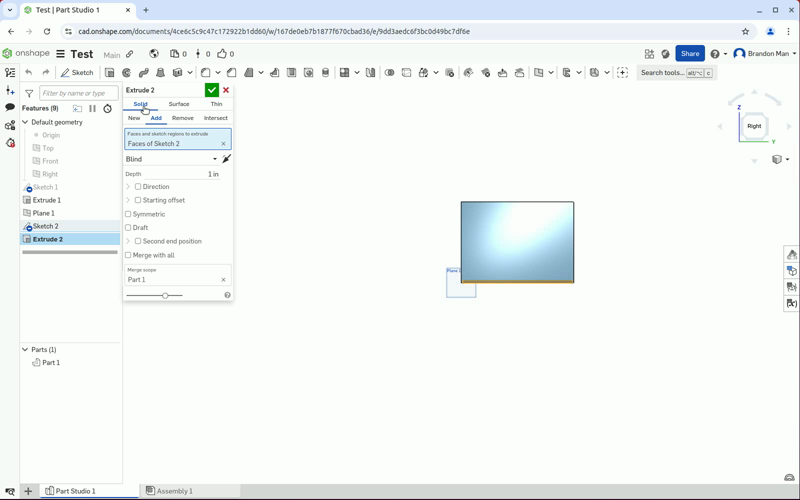
click(143, 106)
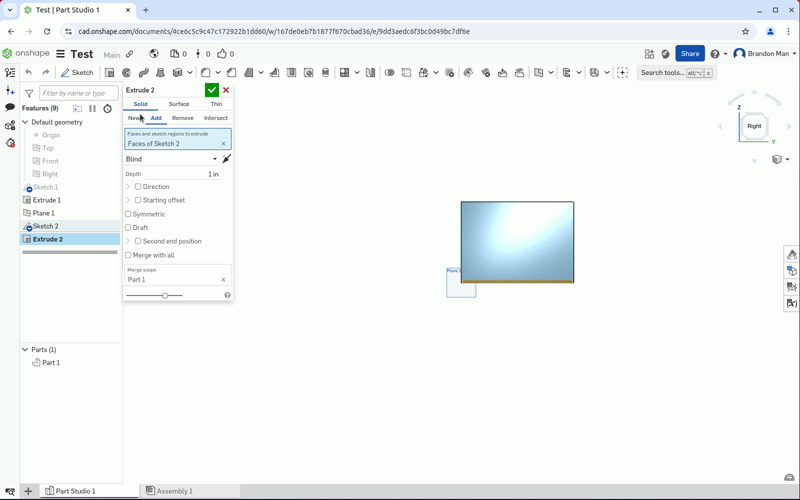
mouse_move(137, 120)
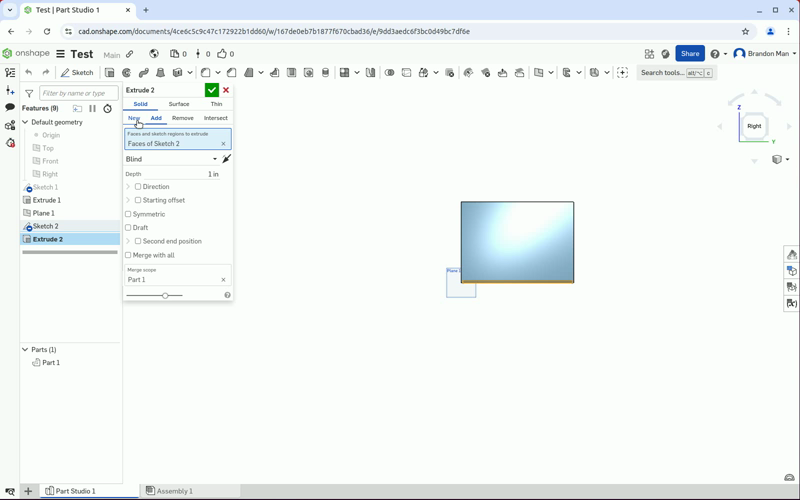
click(137, 120)
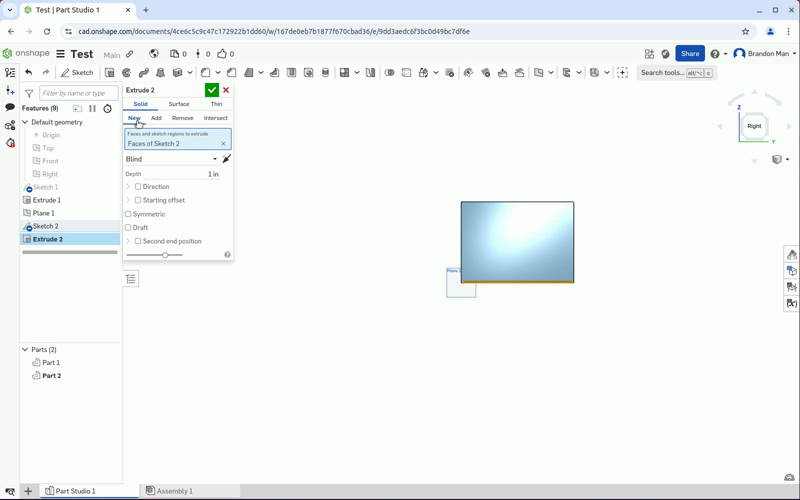
key(tab, 4)
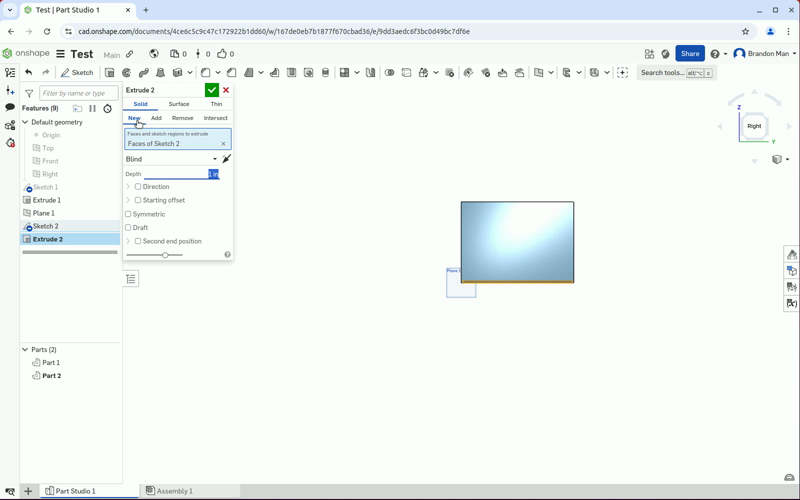
text(10.11)
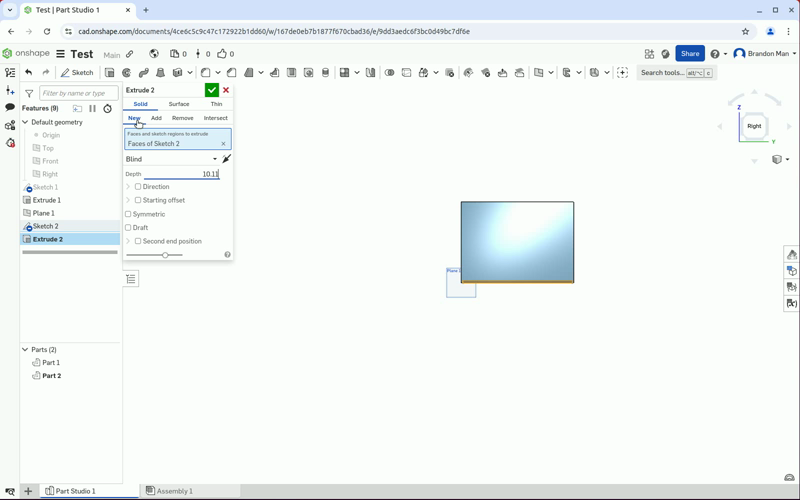
key(enter)
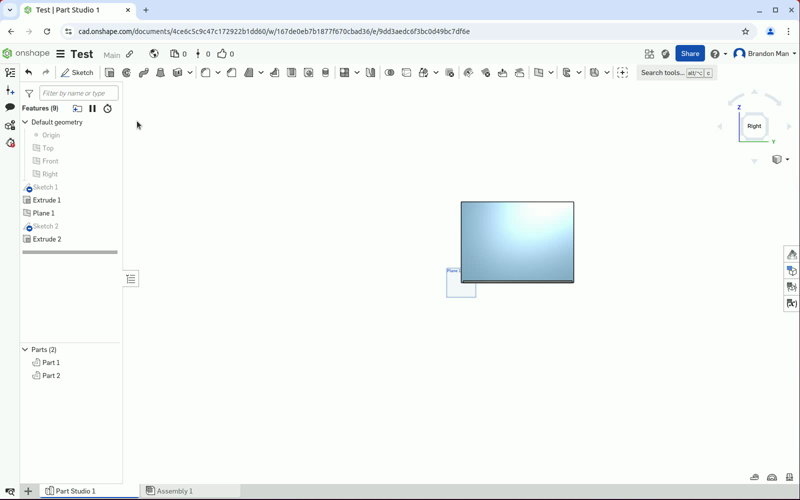
key(shift+h)
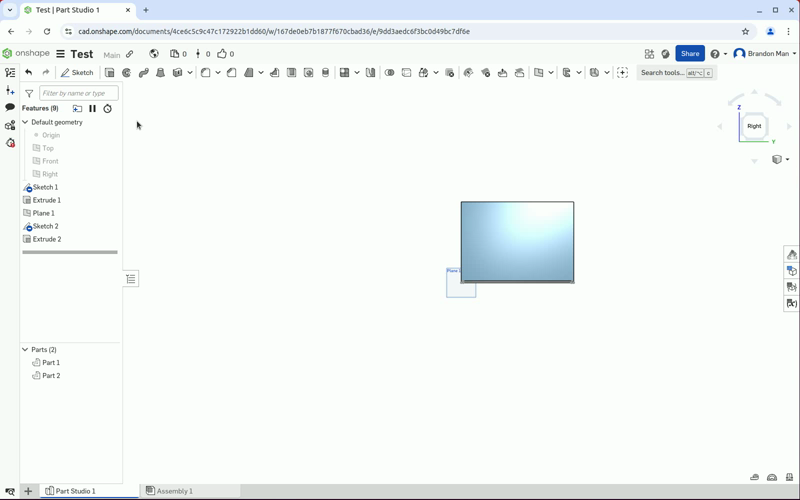
key(shift+h)
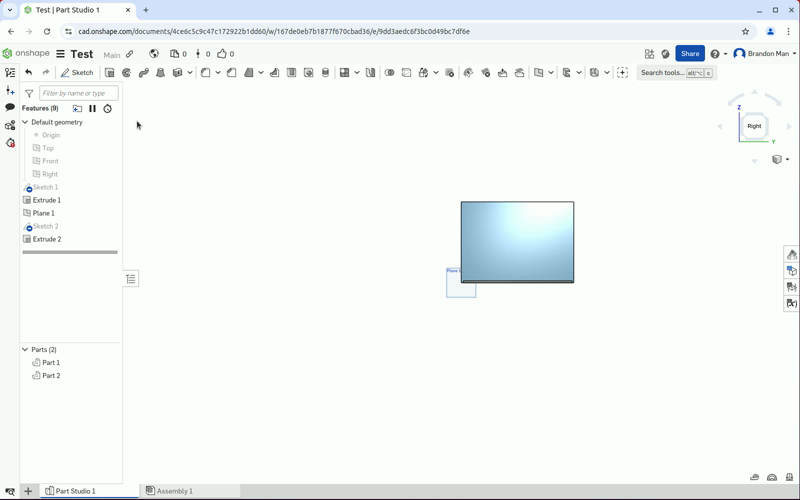
mouse_move(73, 189)
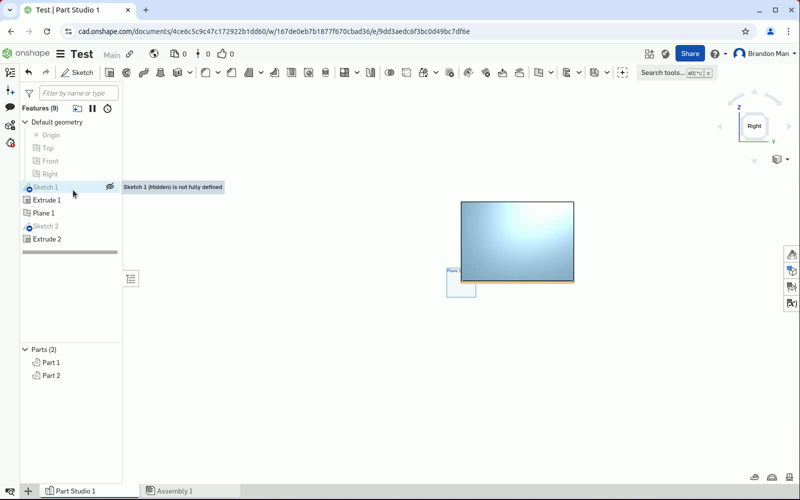
click(73, 189)
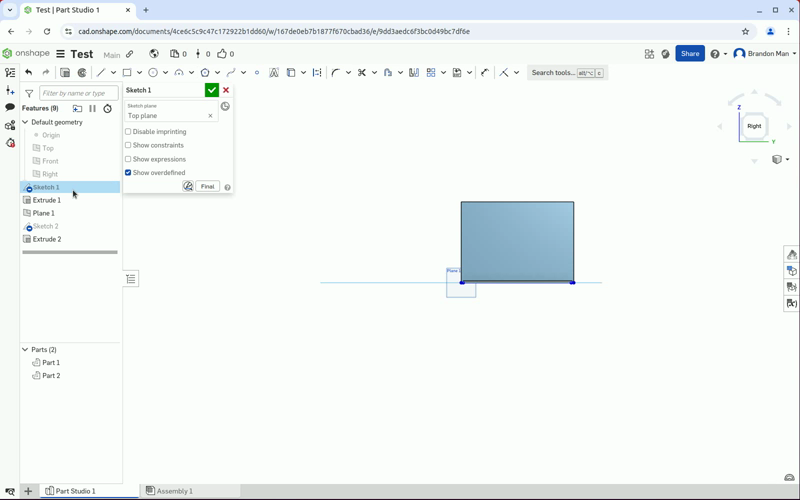
mouse_move(229, 92)
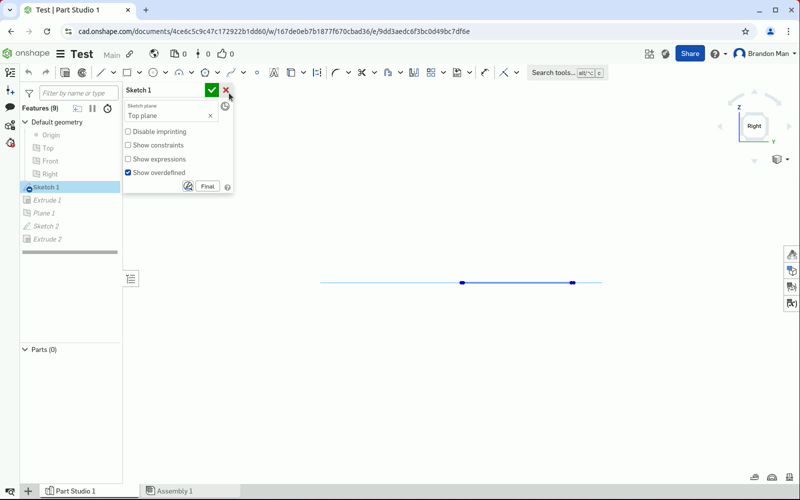
click(229, 92)
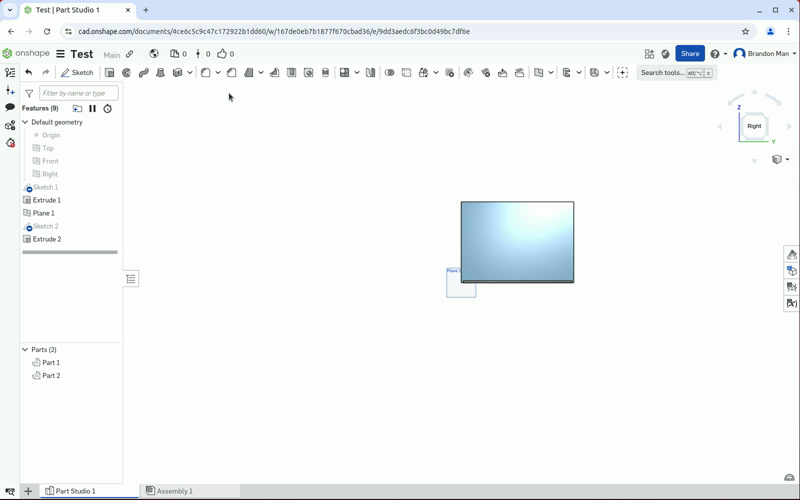
mouse_move(73, 352)
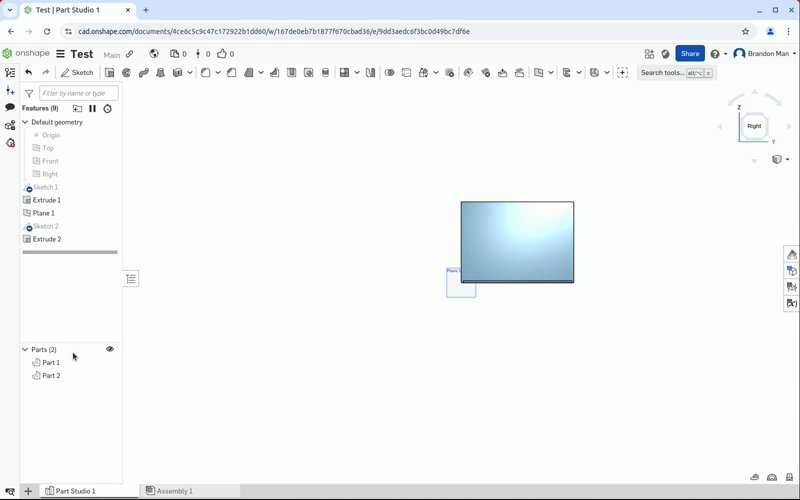
key(y)
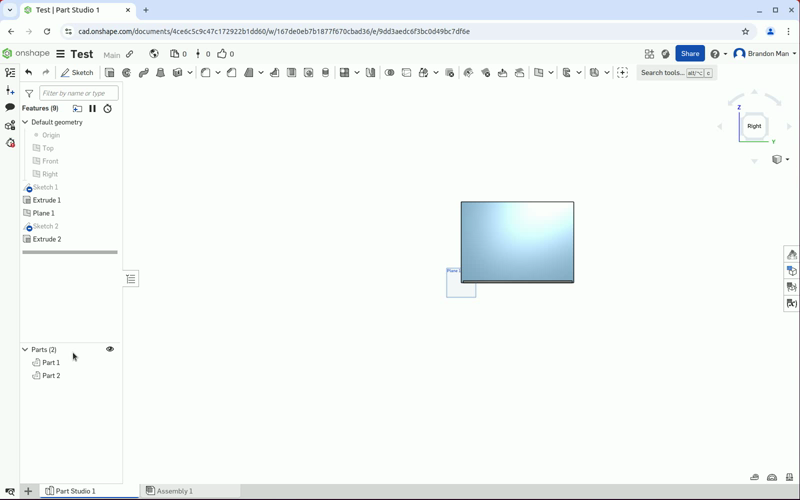
key(shift+p)
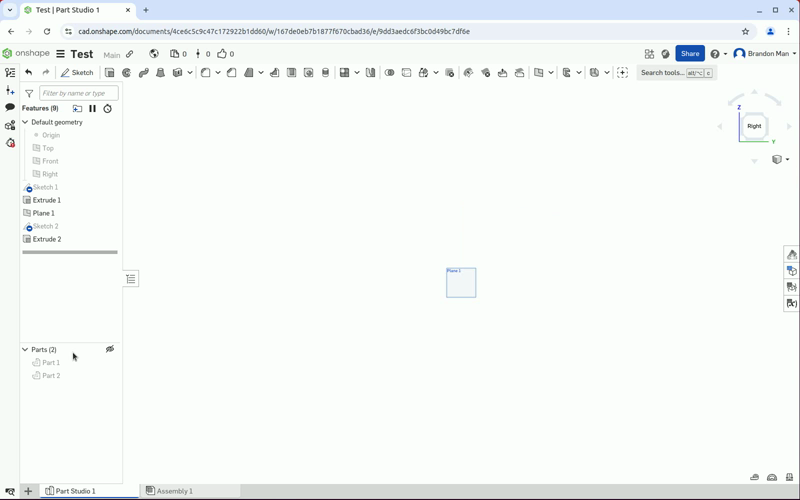
key(space)
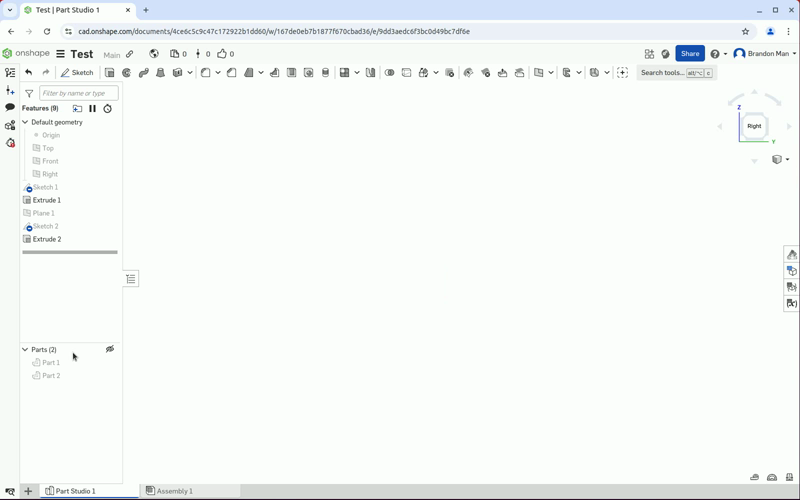
key_down(shift)
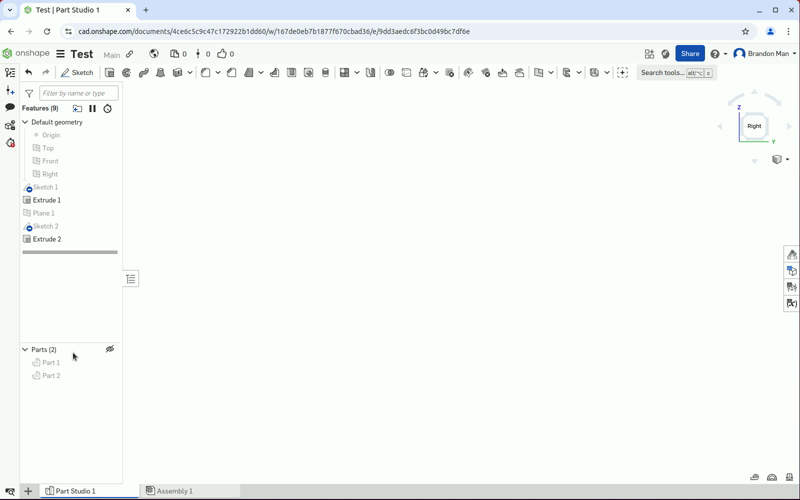
key(right)
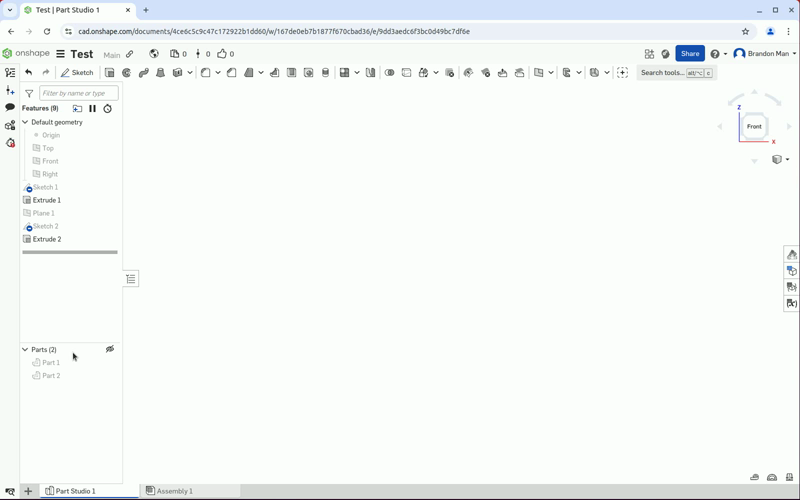
key_up(shift)
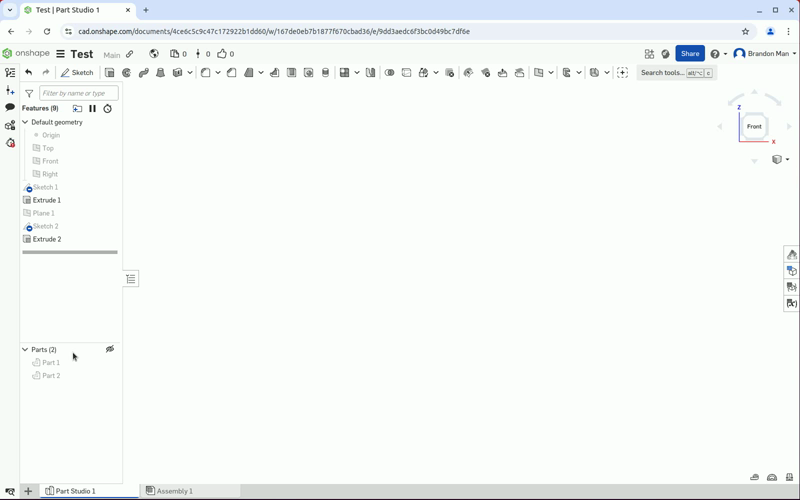
mouse_move(73, 352)
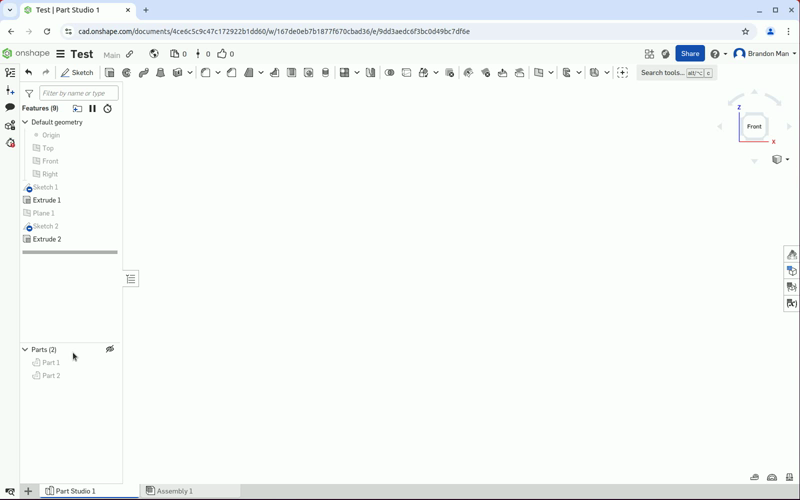
key(shift+y)
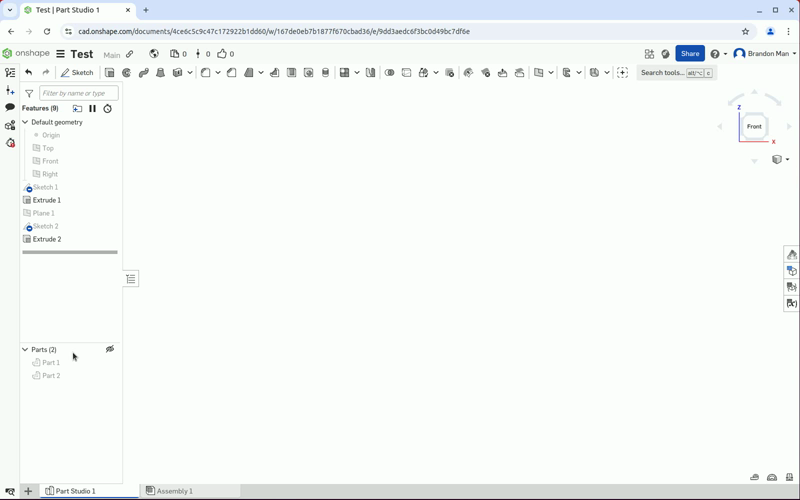
key(shift+s)
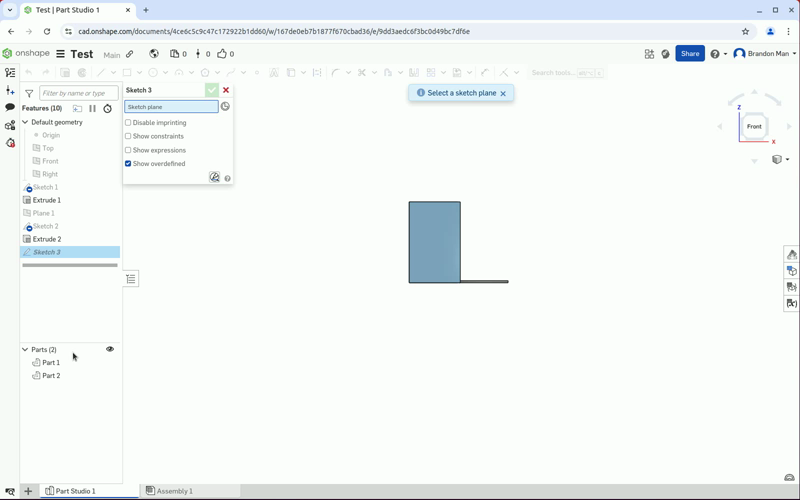
mouse_move(73, 163)
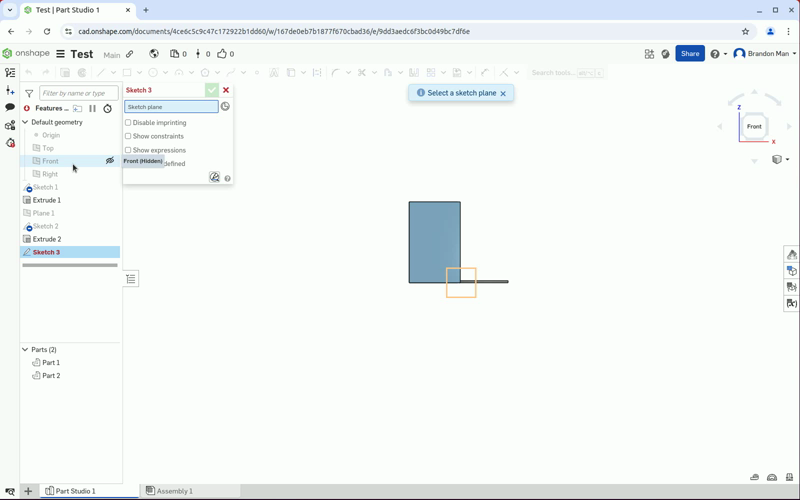
click(73, 163)
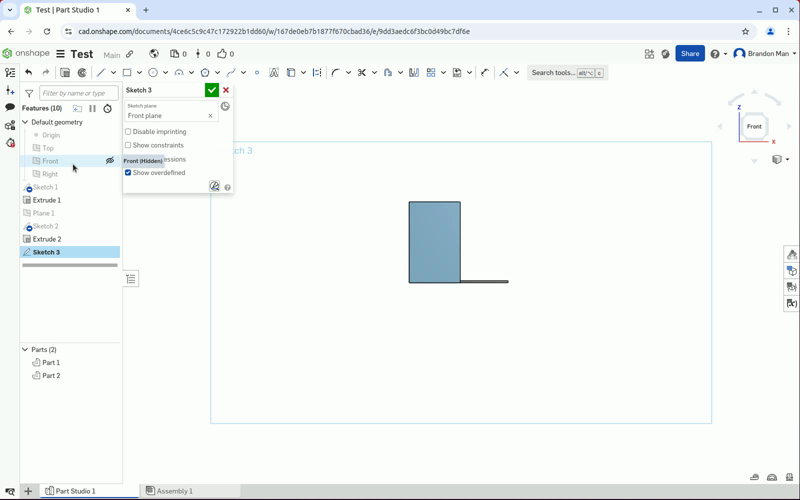
mouse_move(73, 352)
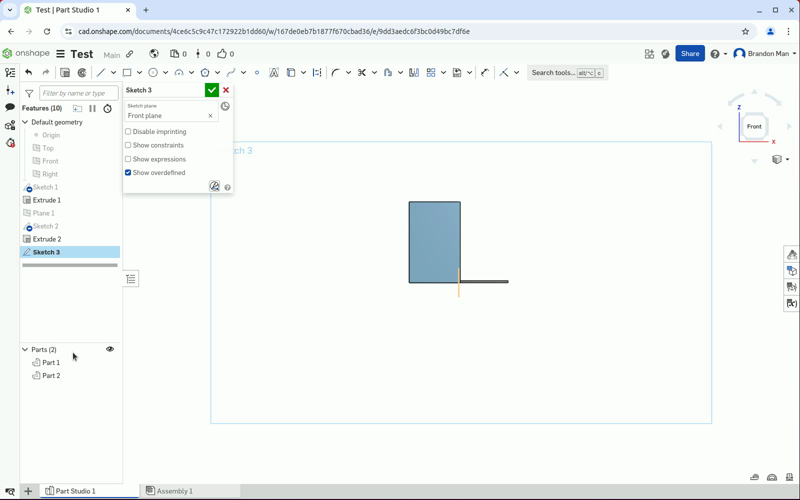
key(y)
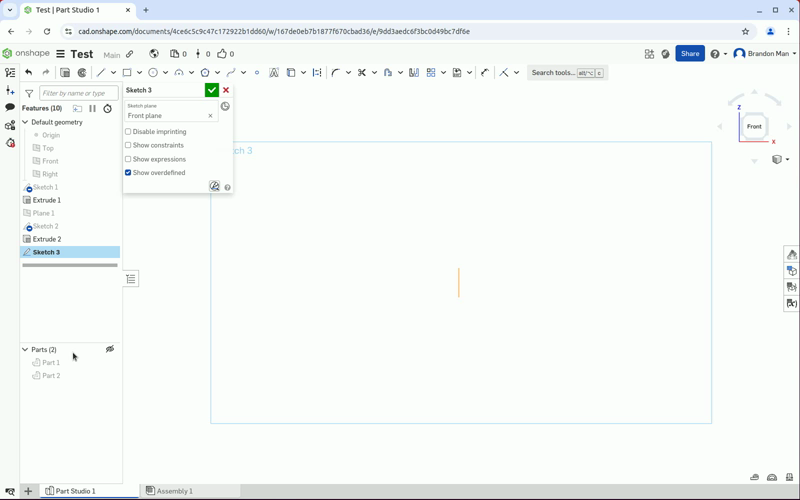
key(l)
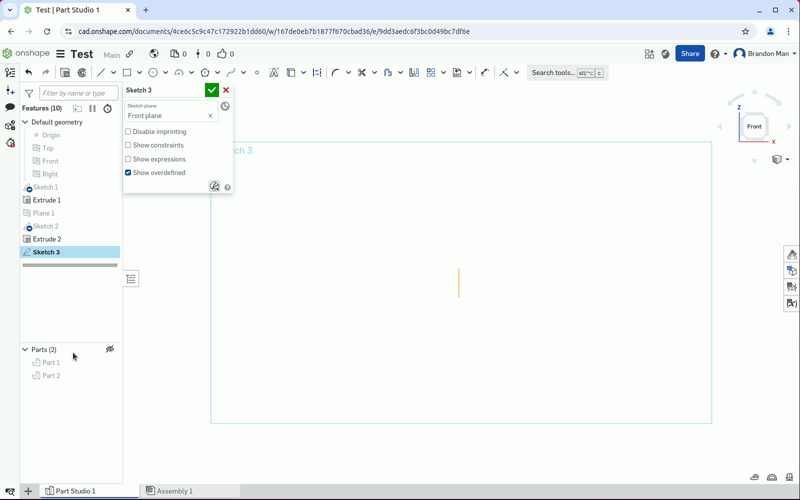
key_down(shift)
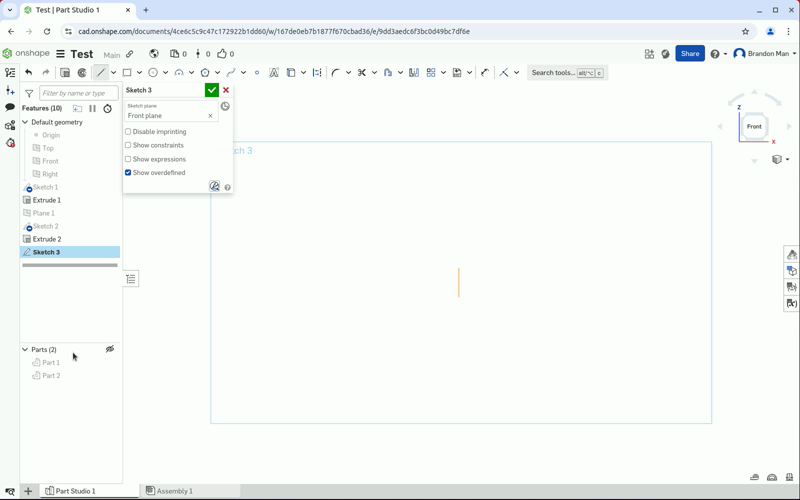
mouse_move(409, 223)
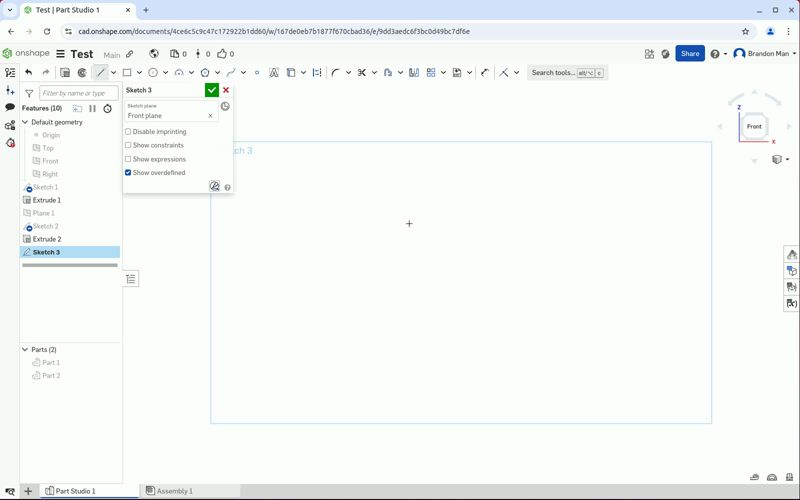
click(409, 223)
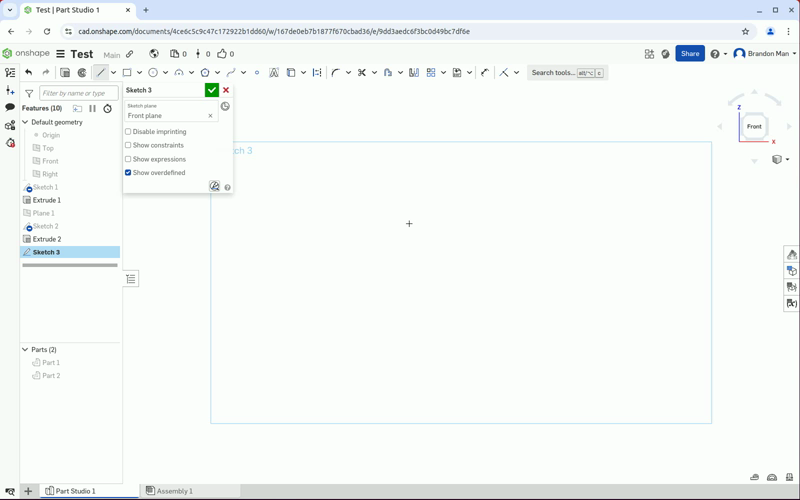
key_up(shift)
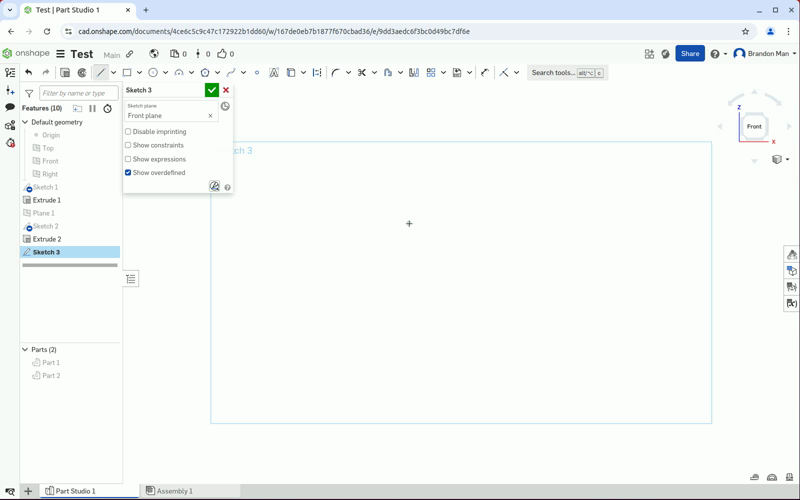
key_down(shift)
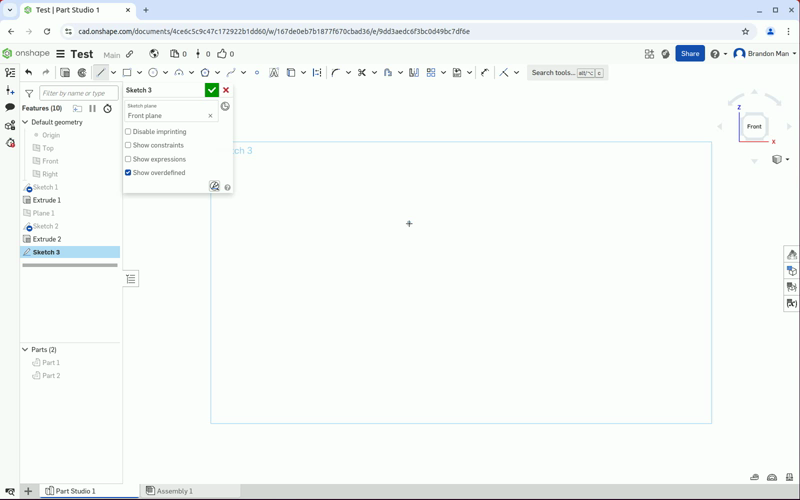
mouse_move(439, 223)
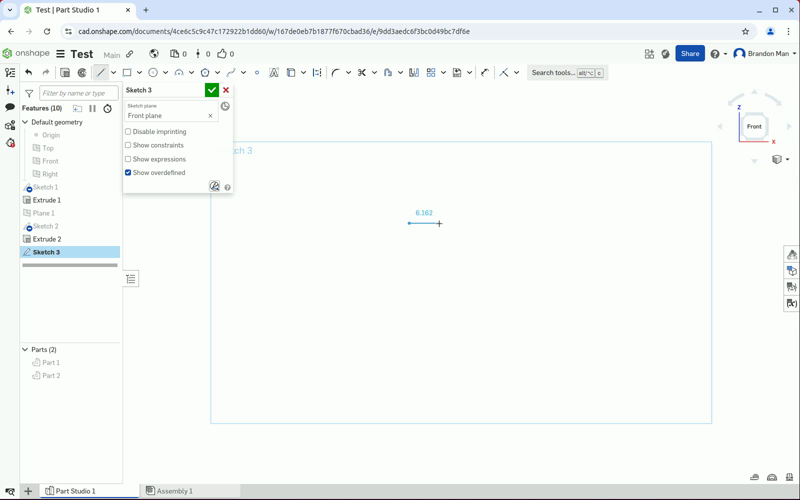
mouse_move(419, 223)
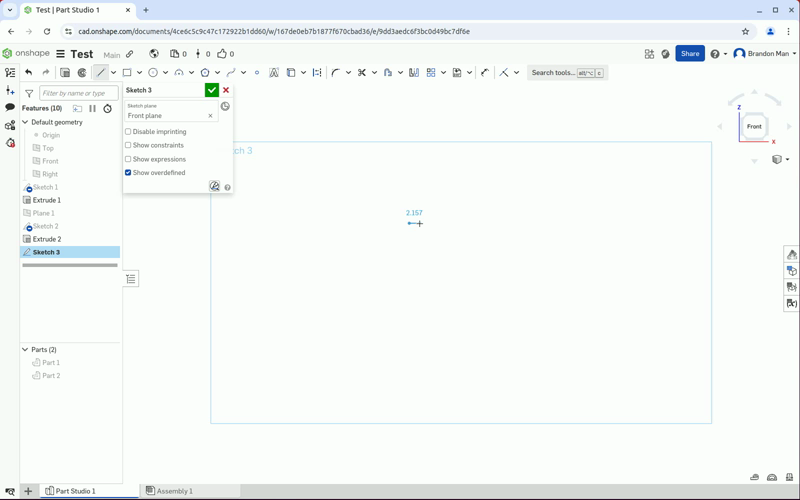
click(419, 223)
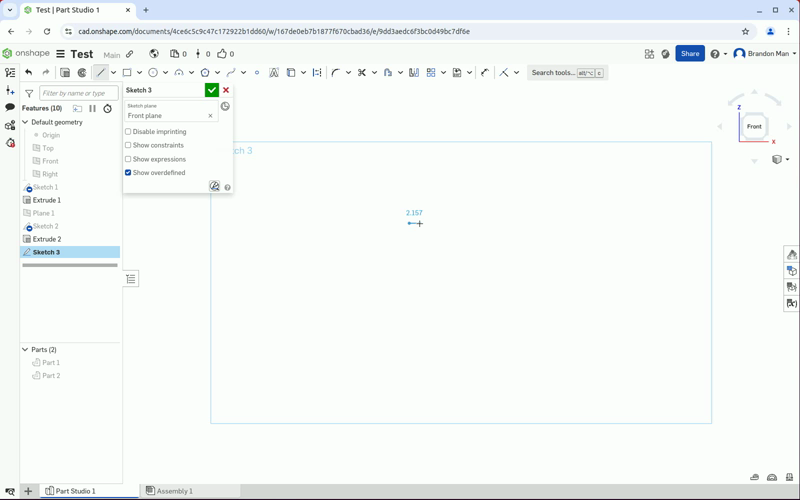
key_up(shift)
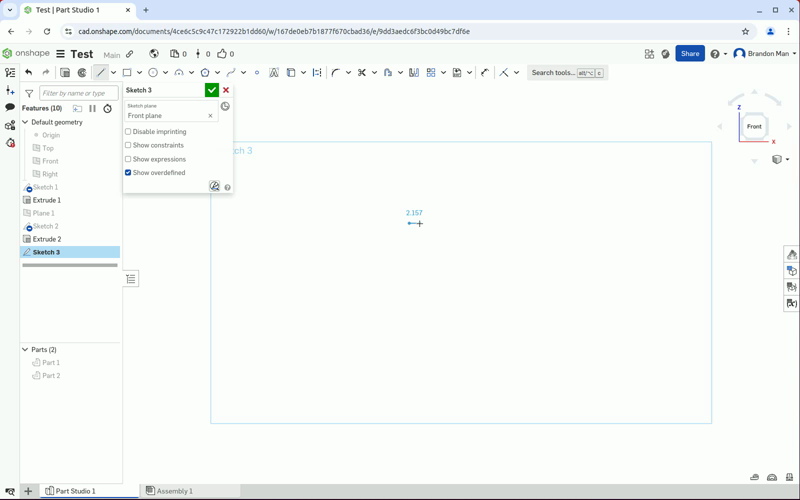
key_down(shift)
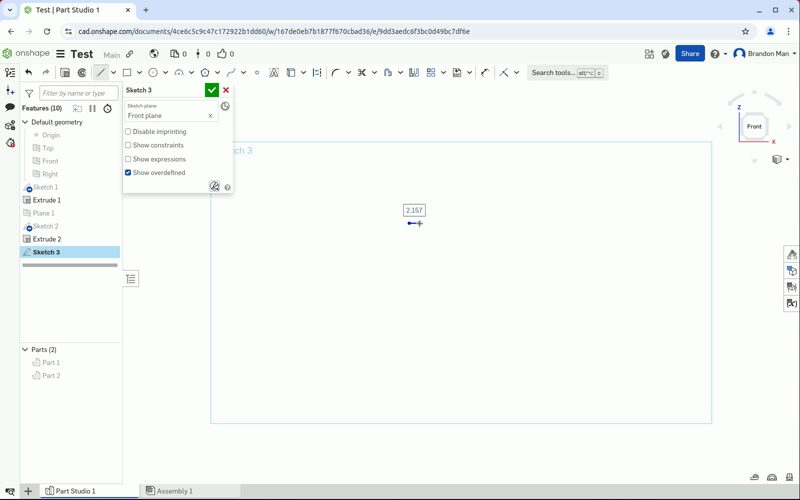
mouse_move(449, 223)
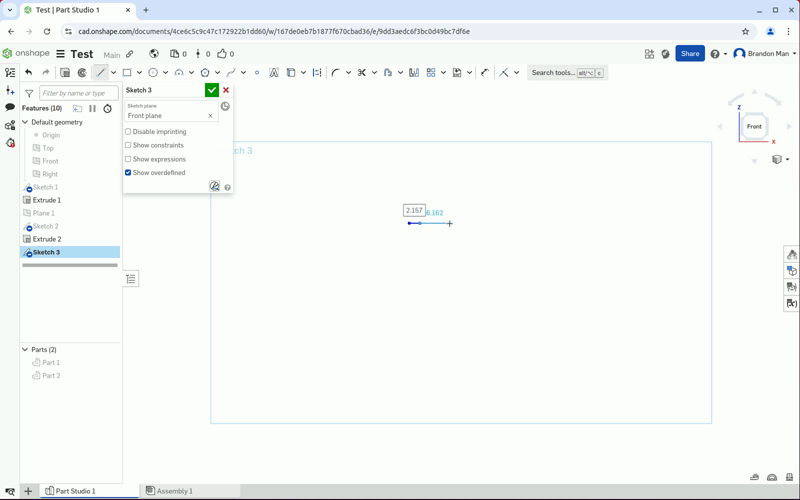
mouse_move(419, 202)
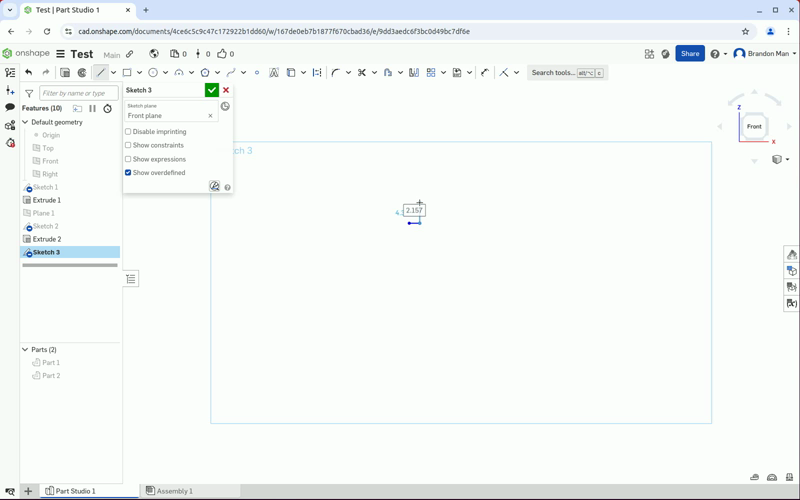
click(419, 202)
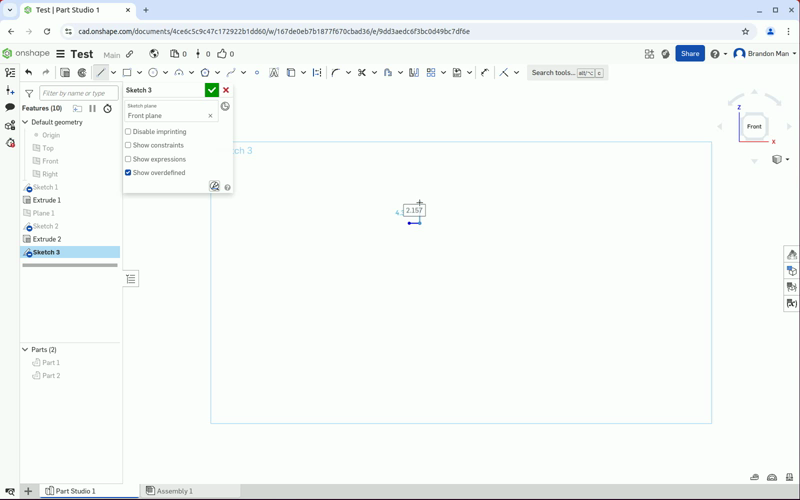
key_up(shift)
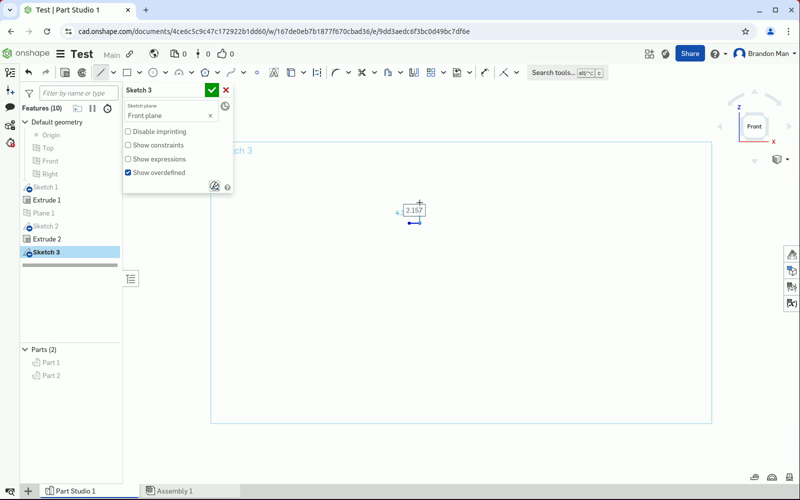
key_down(shift)
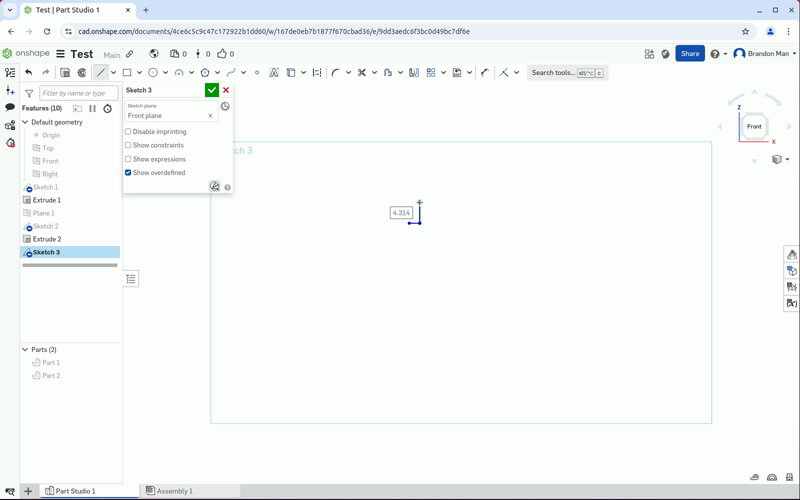
mouse_move(449, 202)
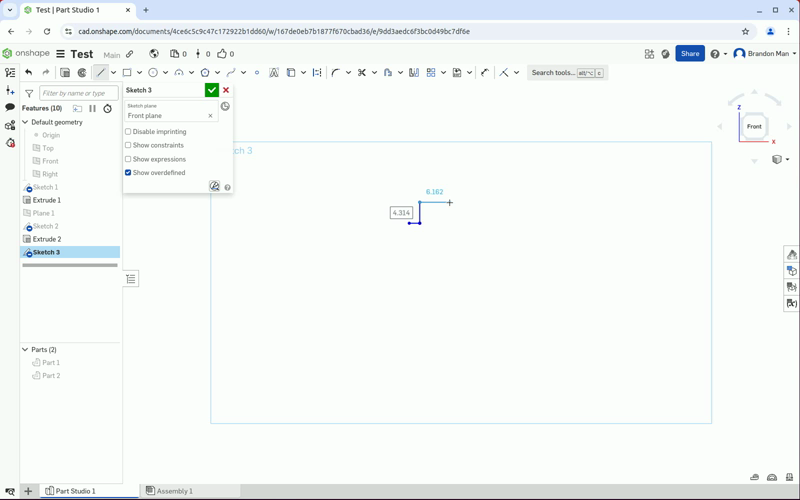
mouse_move(409, 202)
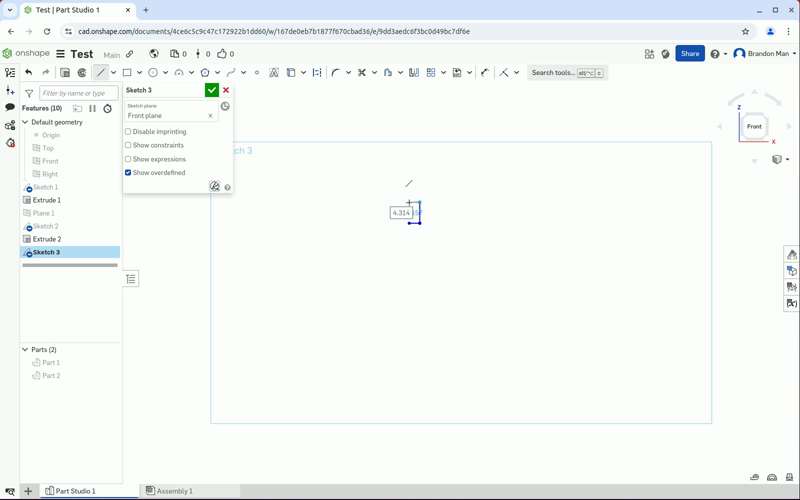
click(409, 202)
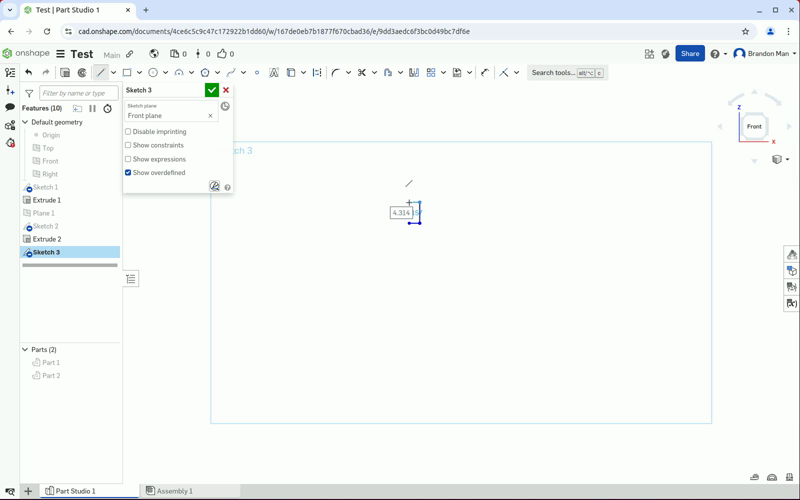
key_up(shift)
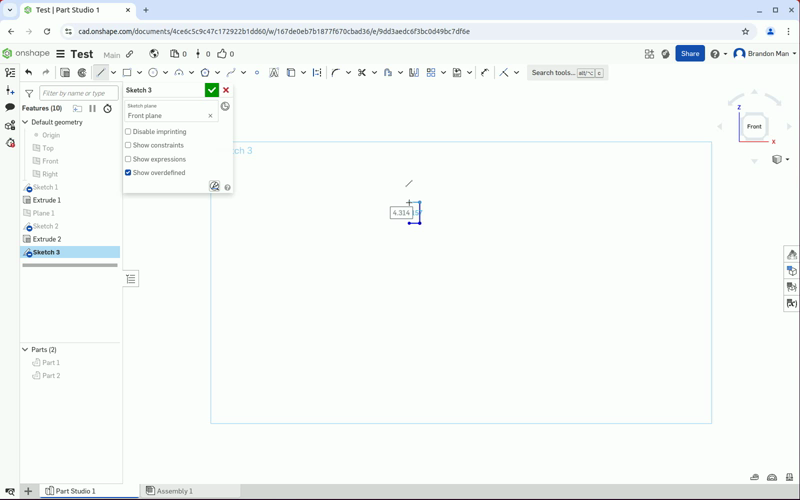
mouse_move(439, 202)
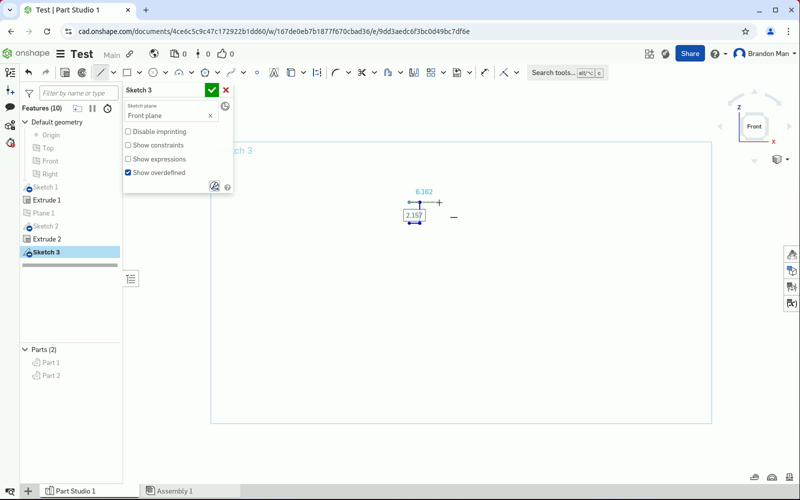
key_down(shift)
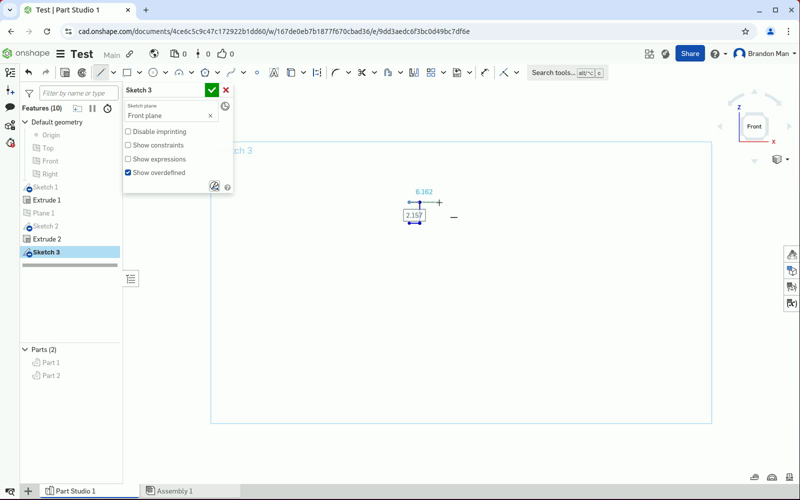
mouse_move(409, 223)
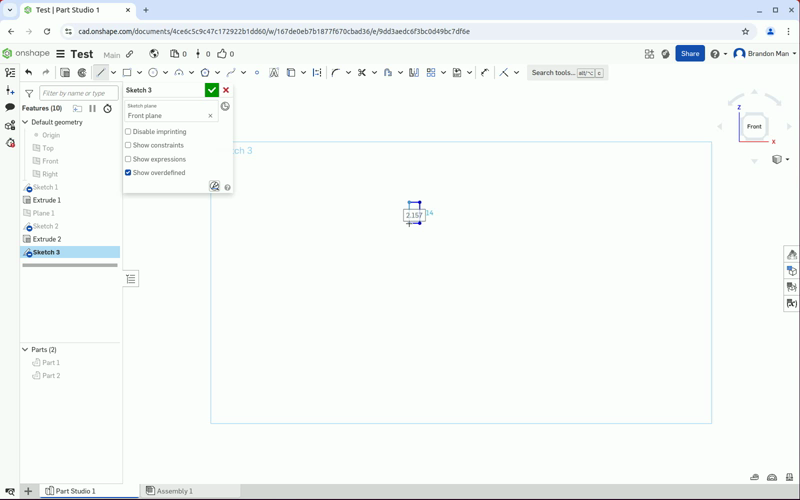
key_up(shift)
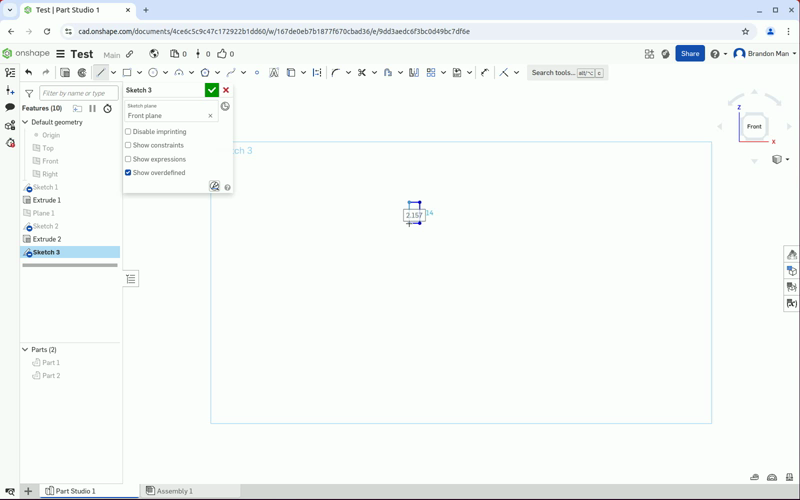
click(409, 223)
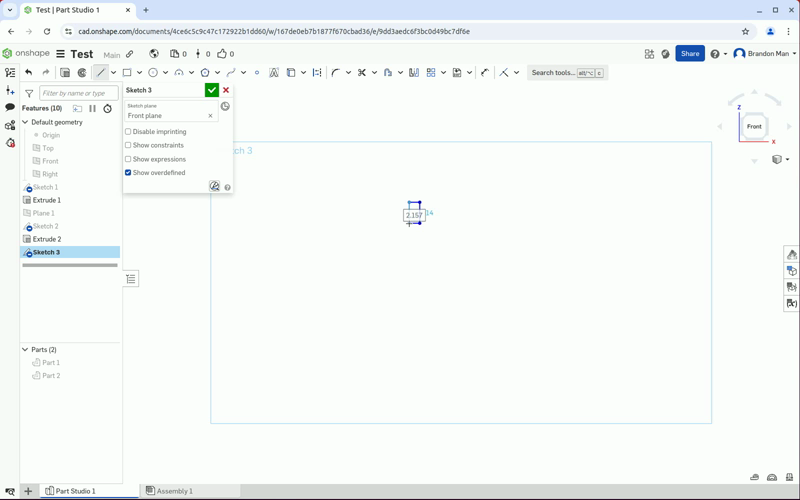
key(esc)
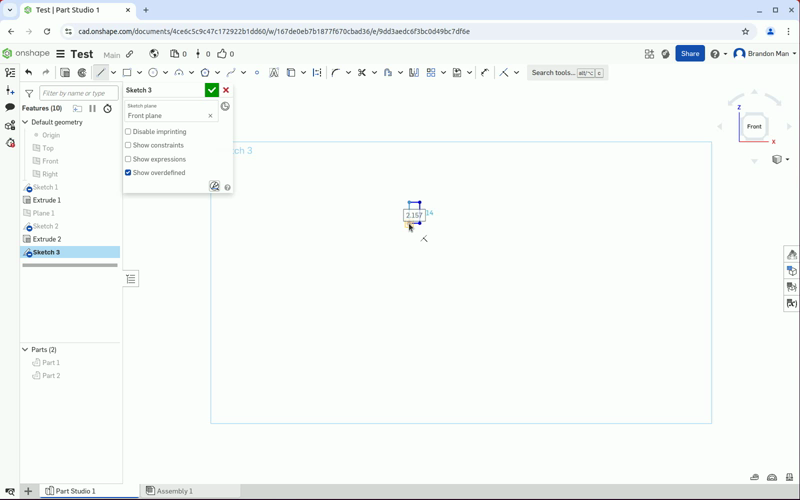
mouse_move(414, 202)
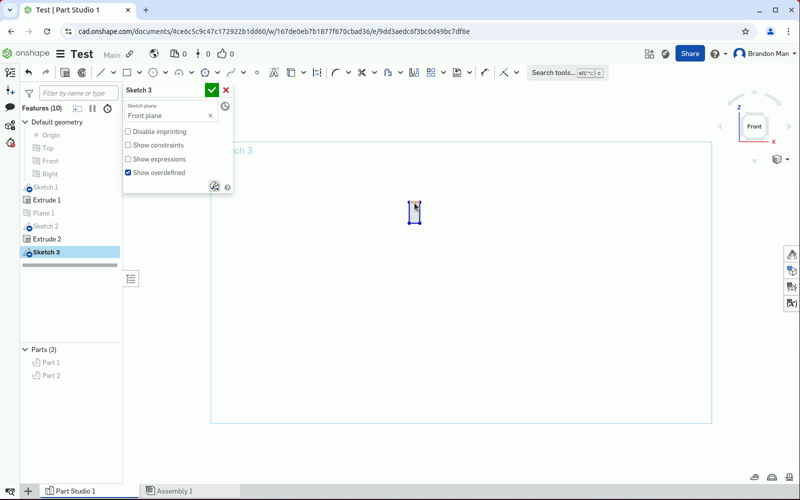
scroll(6)
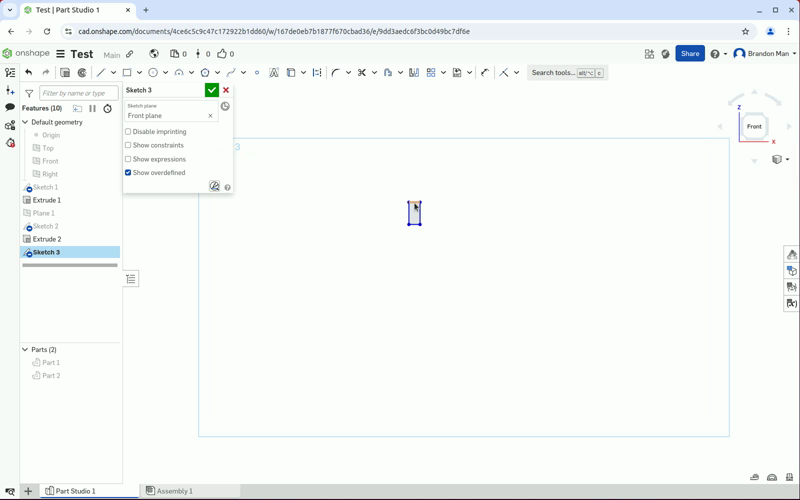
scroll(6)
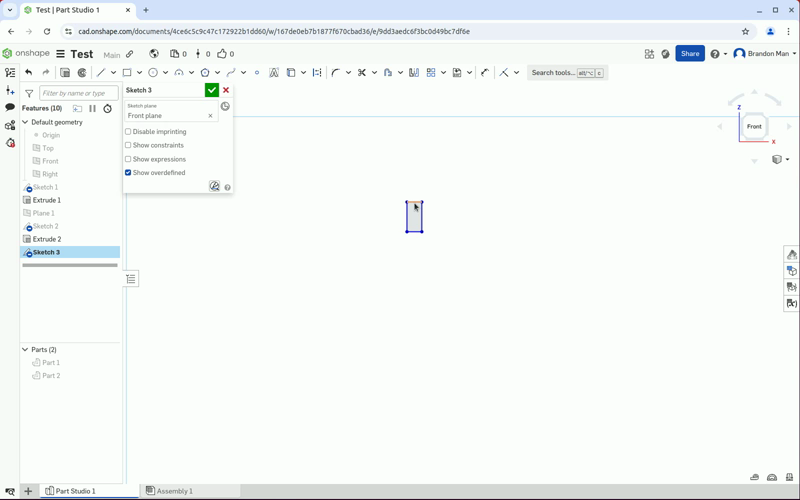
scroll(6)
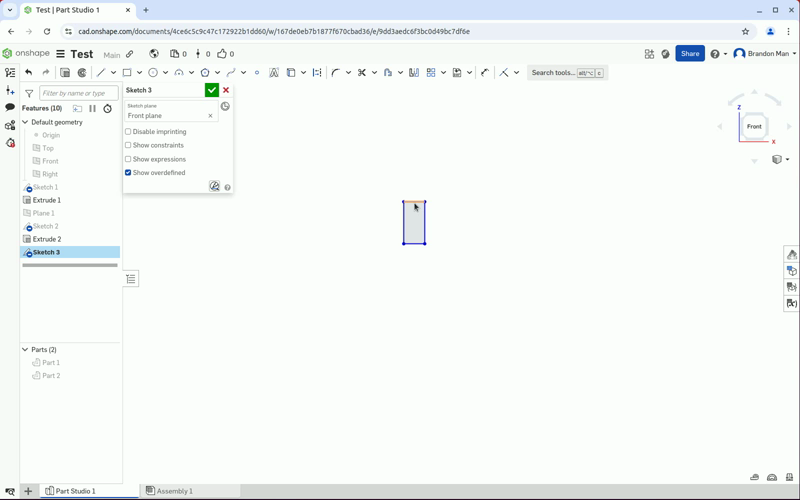
scroll(6)
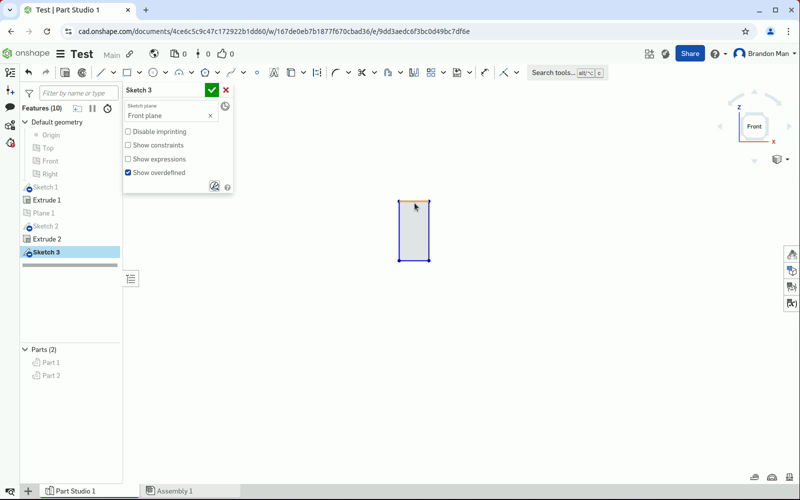
scroll(6)
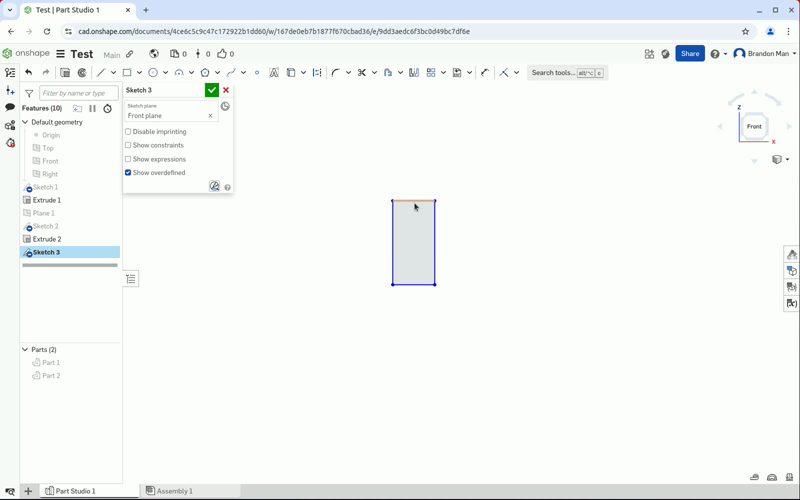
scroll(6)
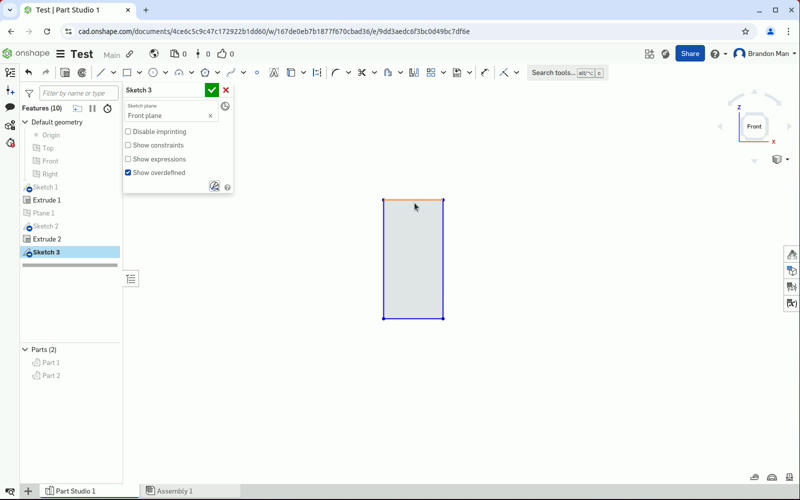
scroll(6)
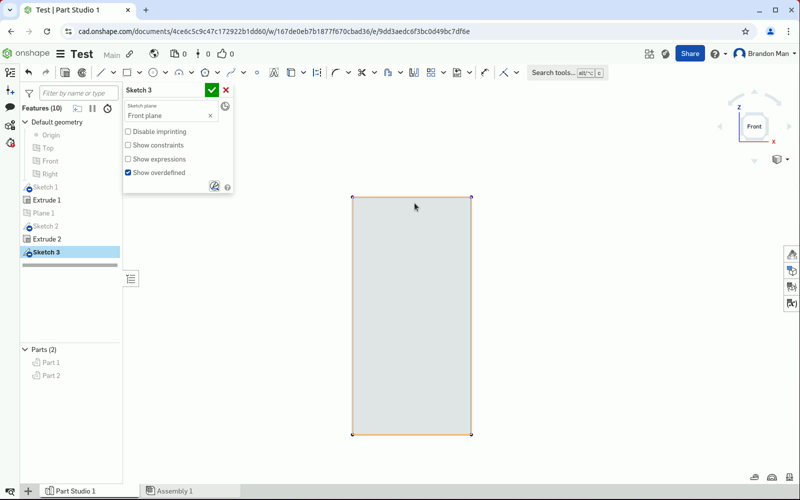
click(414, 202)
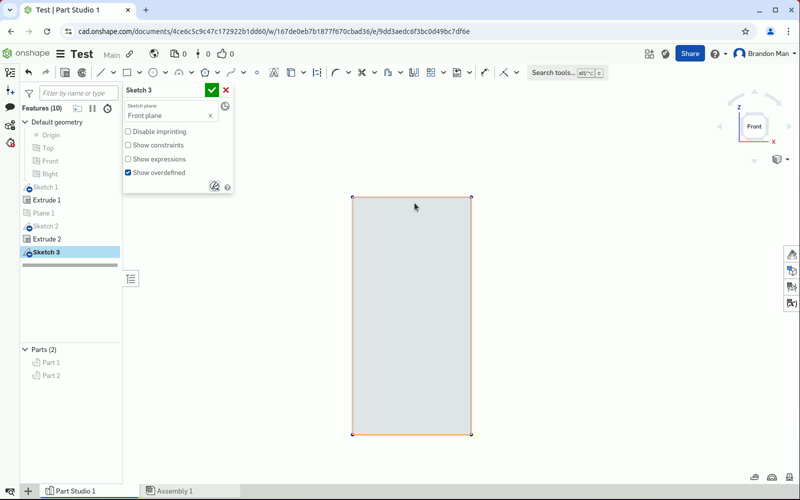
scroll(-6)
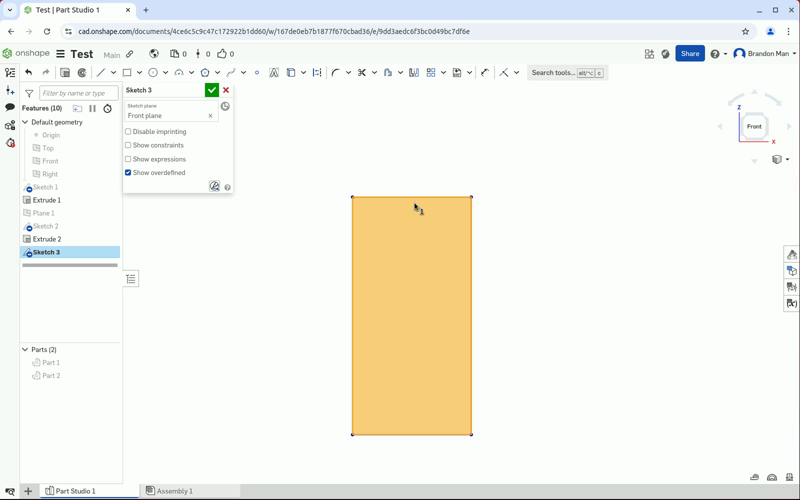
scroll(-6)
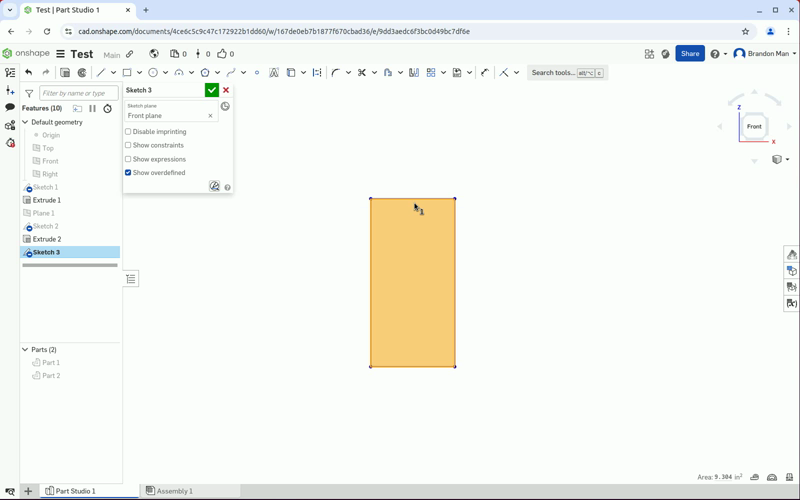
scroll(-6)
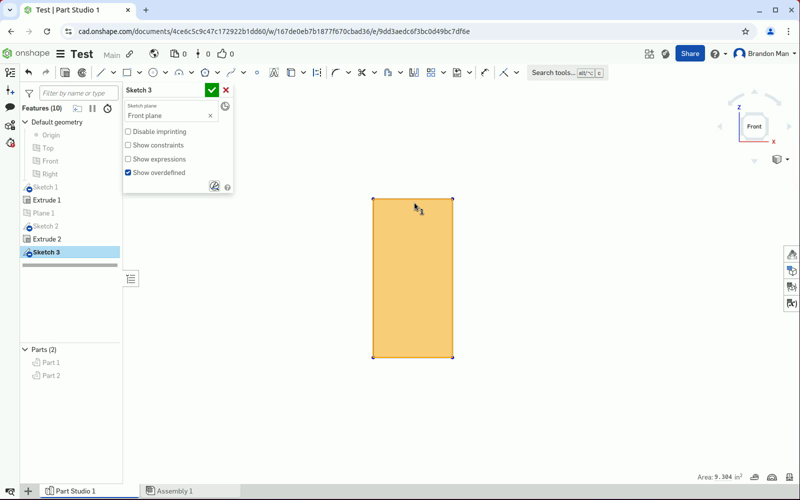
scroll(-6)
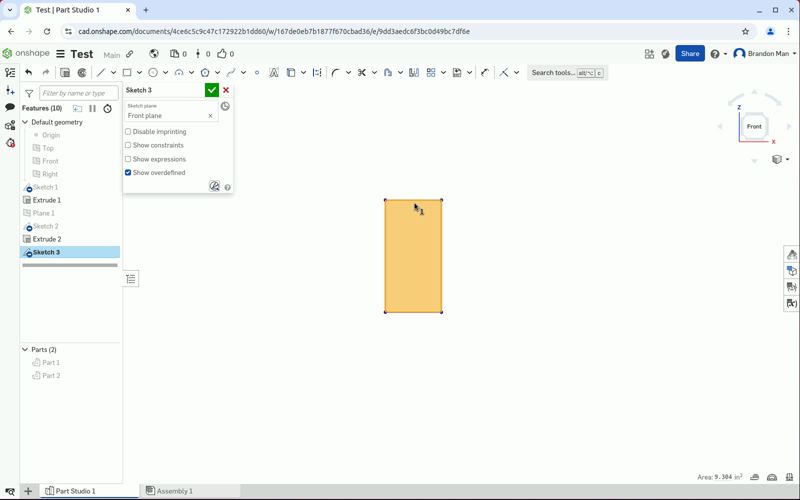
scroll(-6)
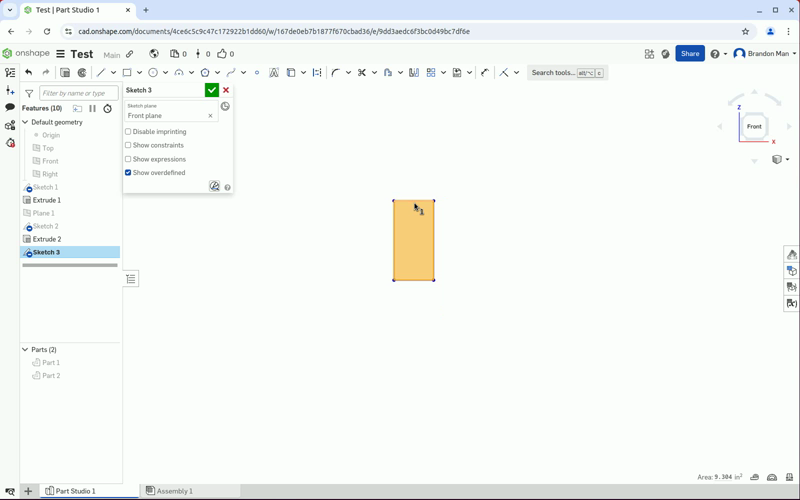
scroll(-6)
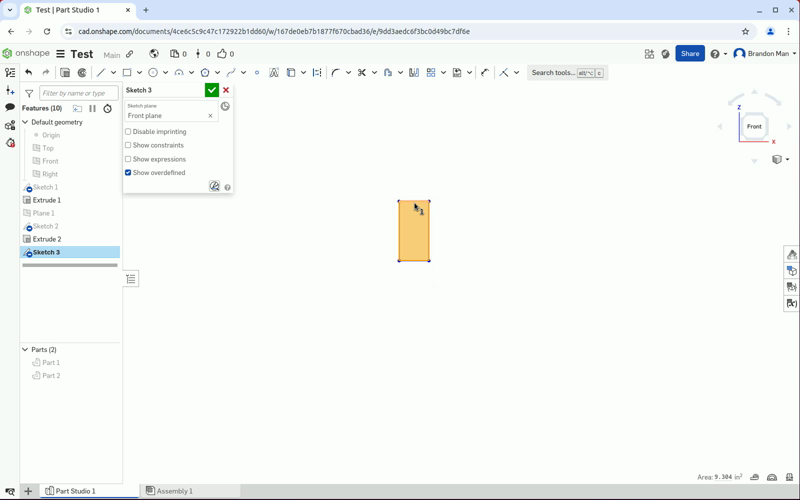
scroll(-6)
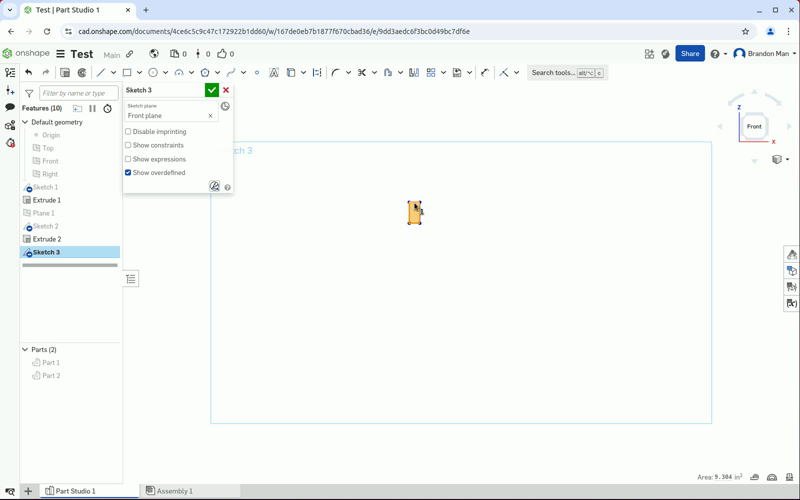
mouse_move(73, 352)
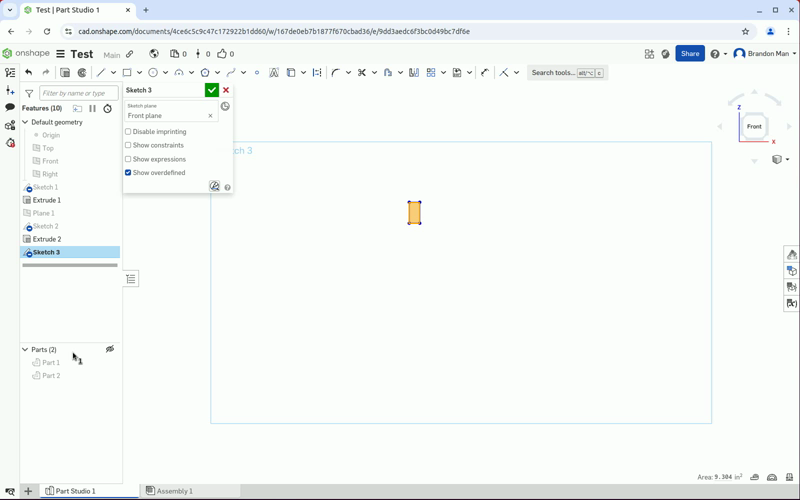
key(shift+y)
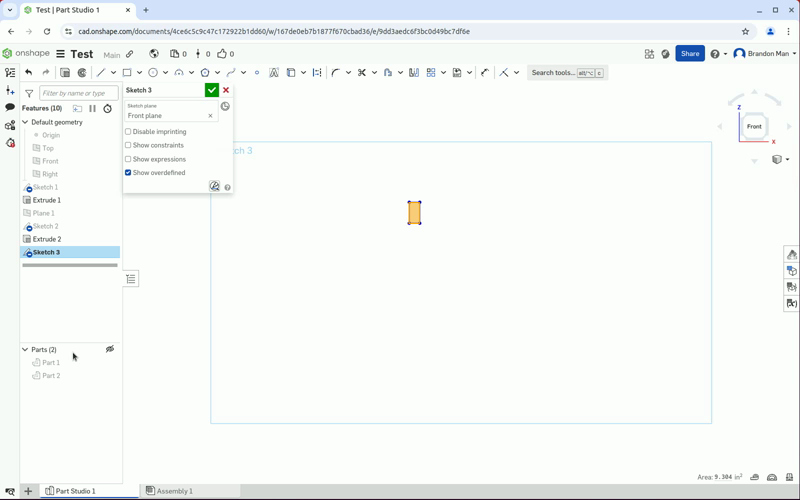
key(shift+e)
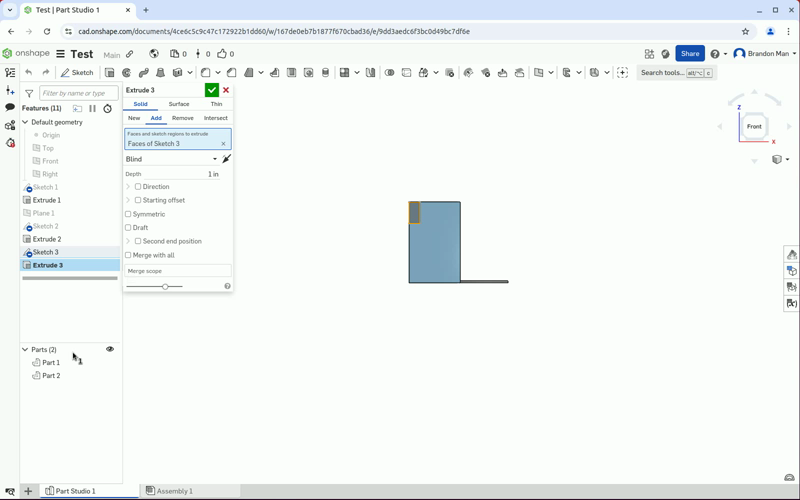
mouse_move(143, 106)
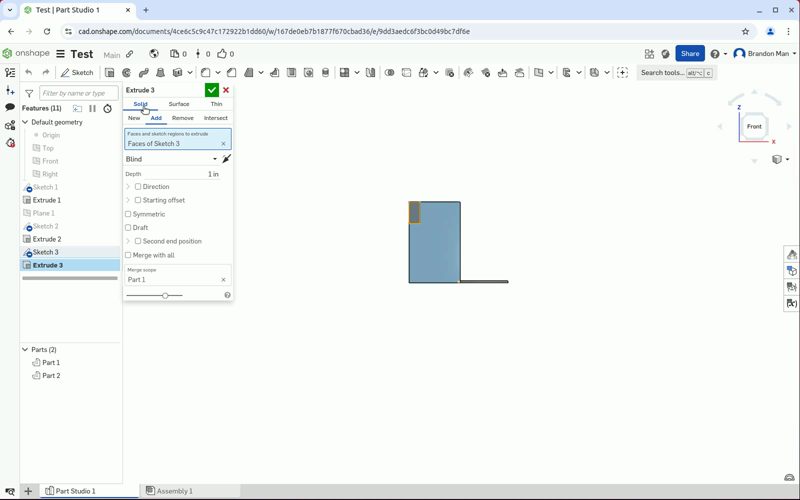
click(143, 106)
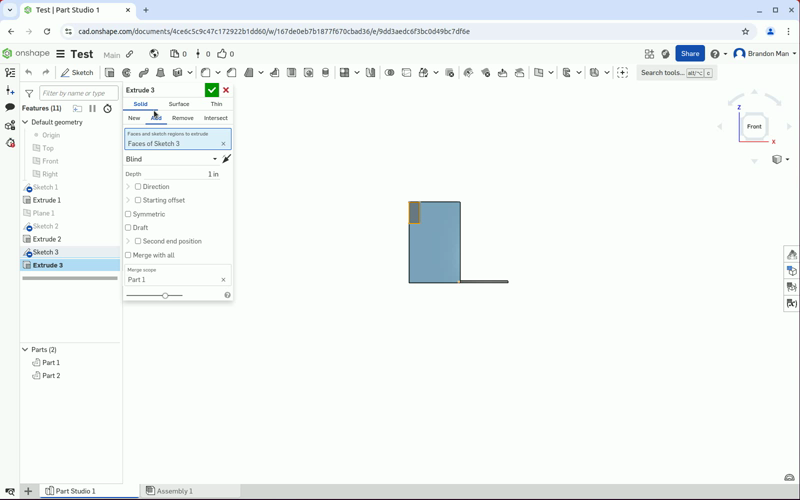
mouse_move(186, 120)
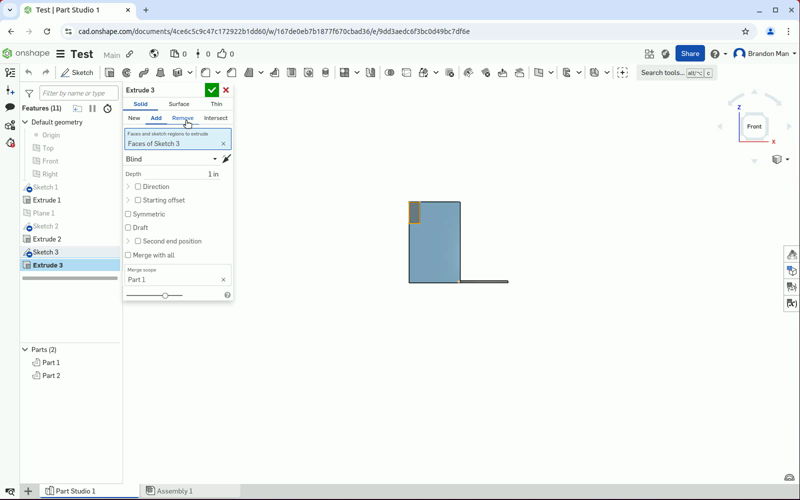
click(186, 120)
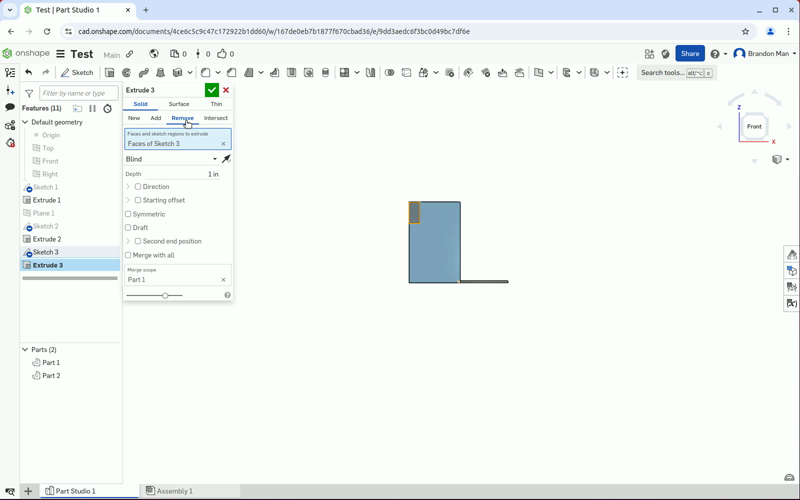
key(tab, 4)
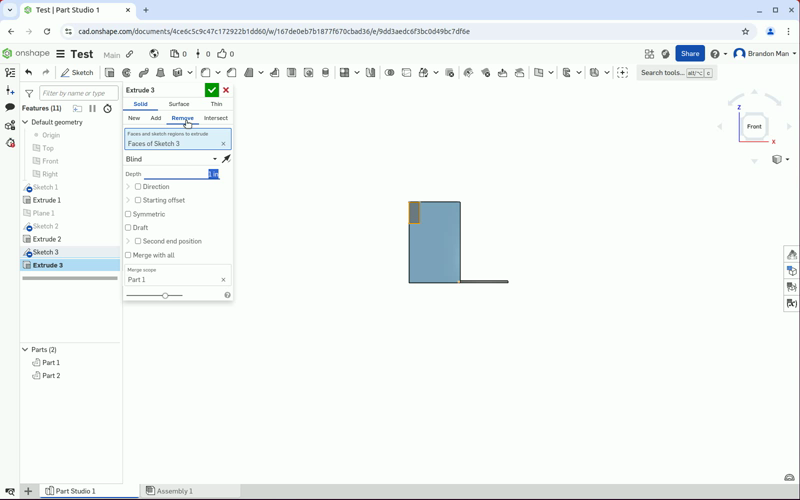
text(30.811)
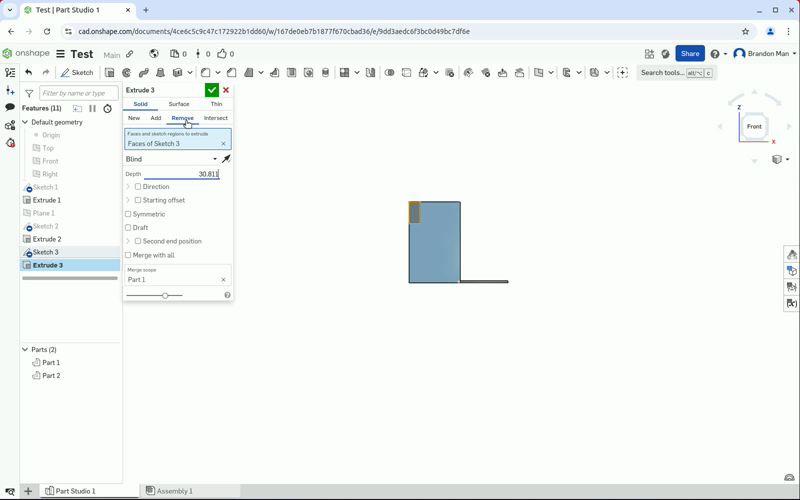
key(tab, 6)
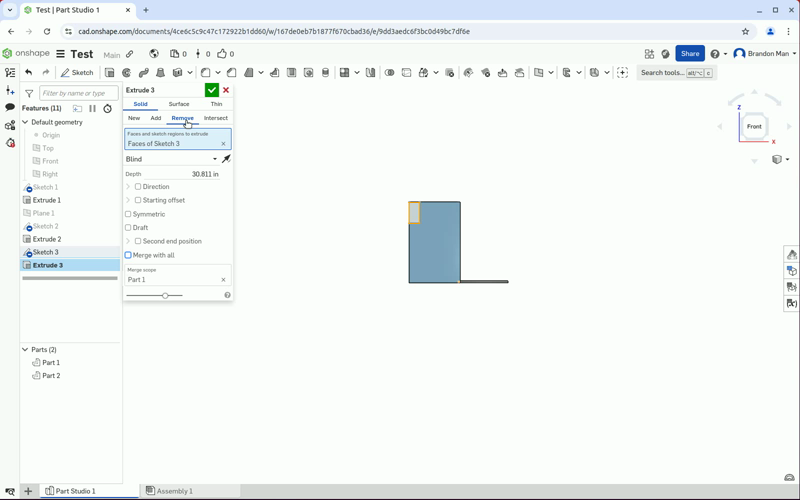
key(space)
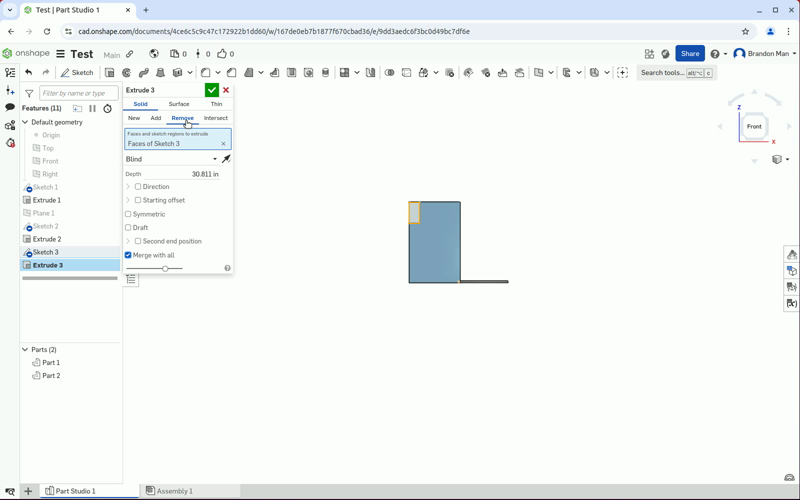
key(enter)
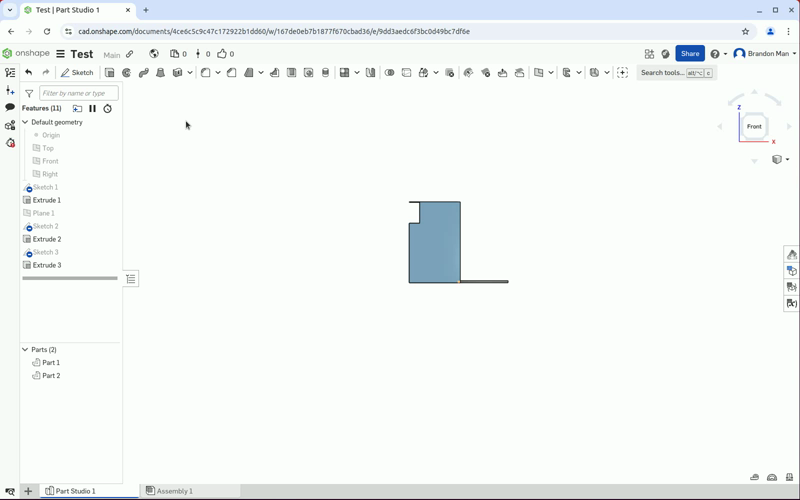
key(shift+h)
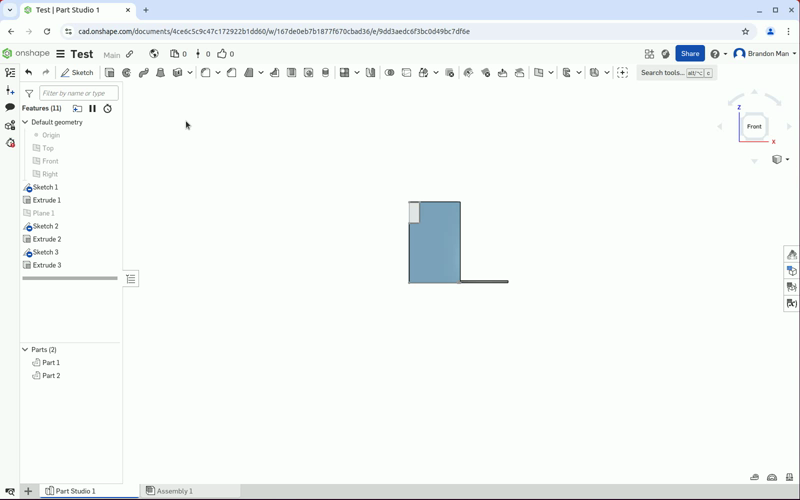
key(shift+h)
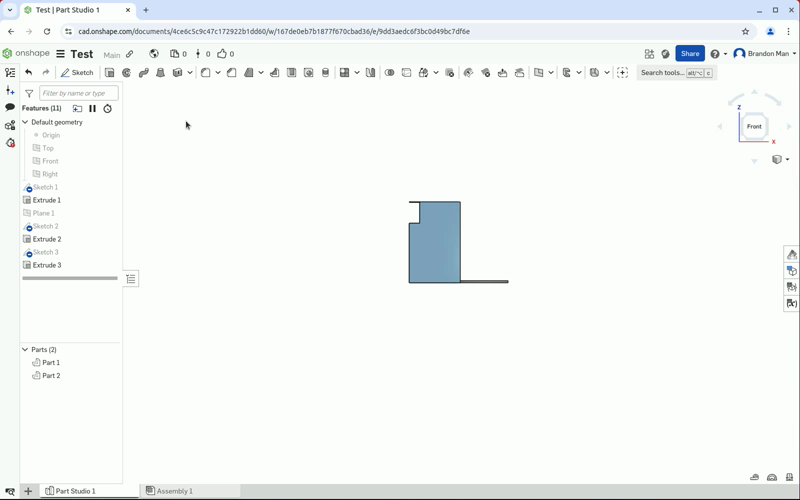
mouse_move(73, 189)
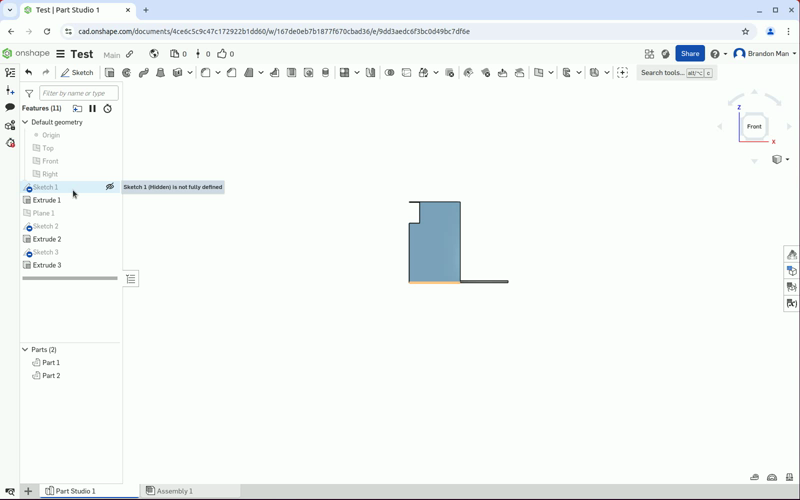
click(73, 189)
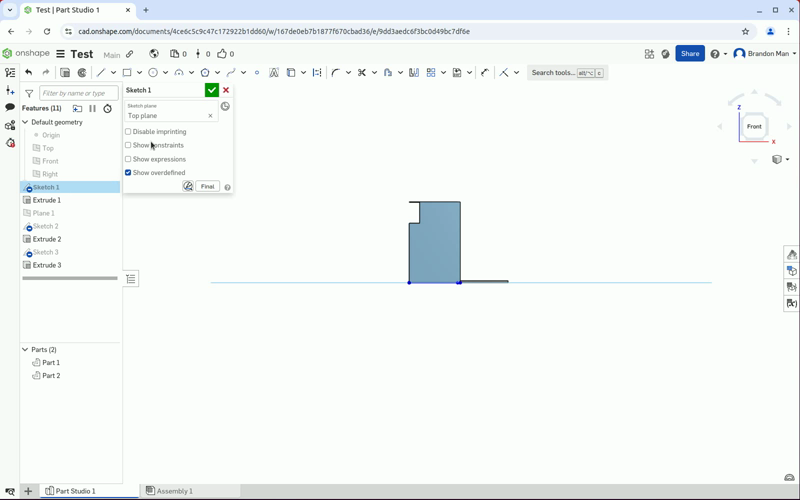
mouse_move(229, 92)
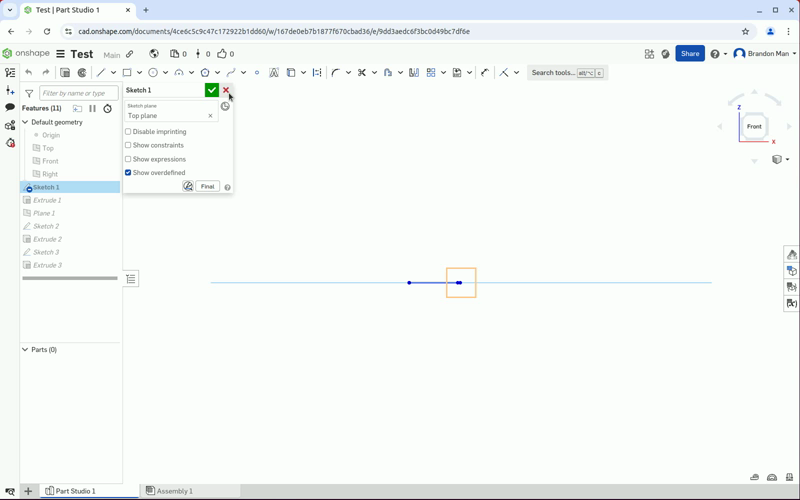
click(229, 92)
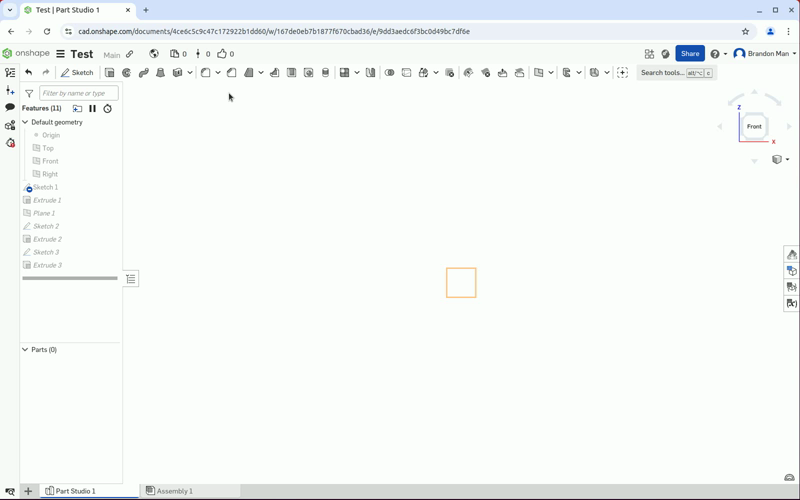
mouse_move(73, 352)
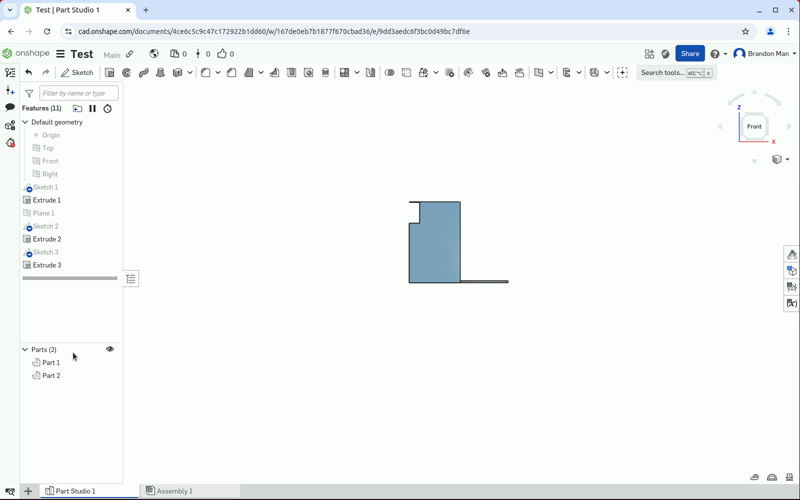
key(y)
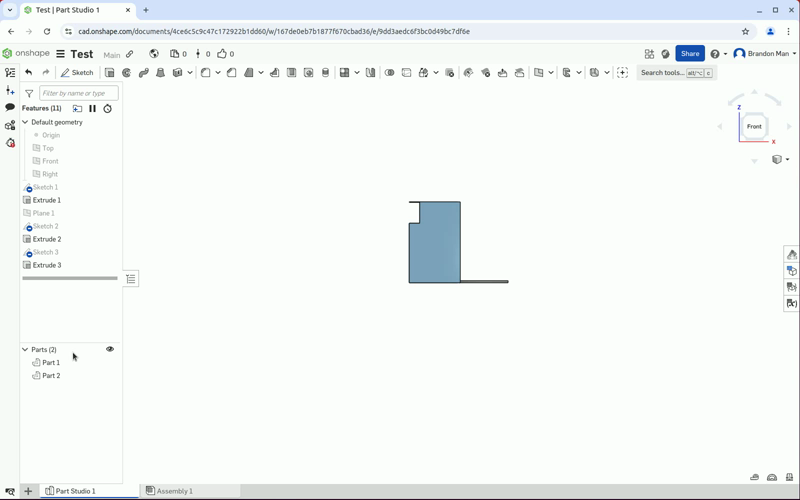
key(shift+p)
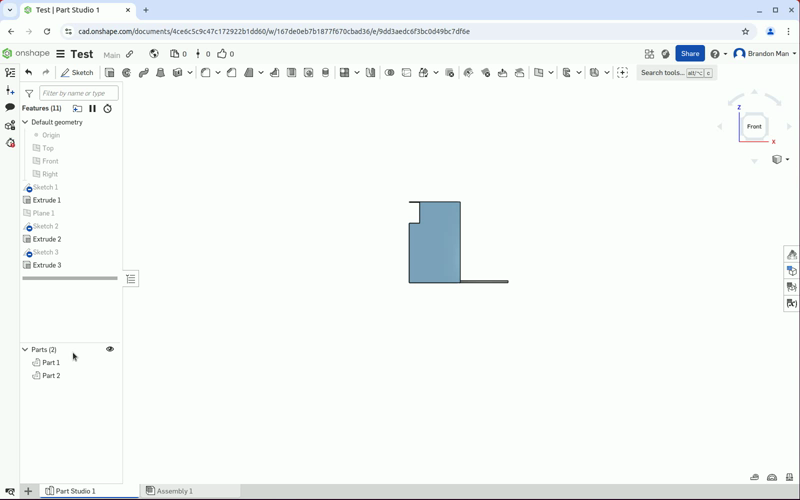
key(space)
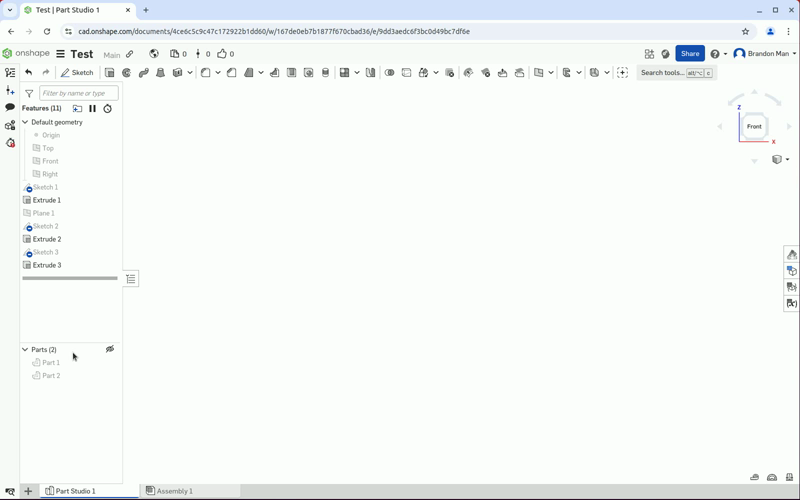
key_down(shift)
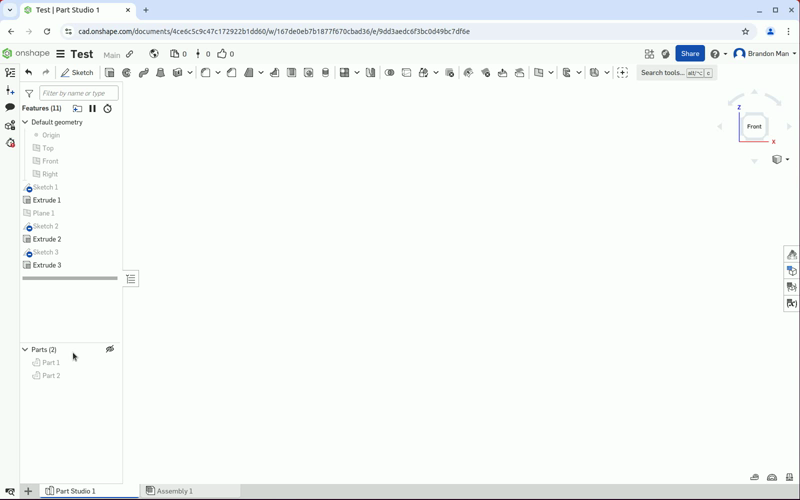
key(left)
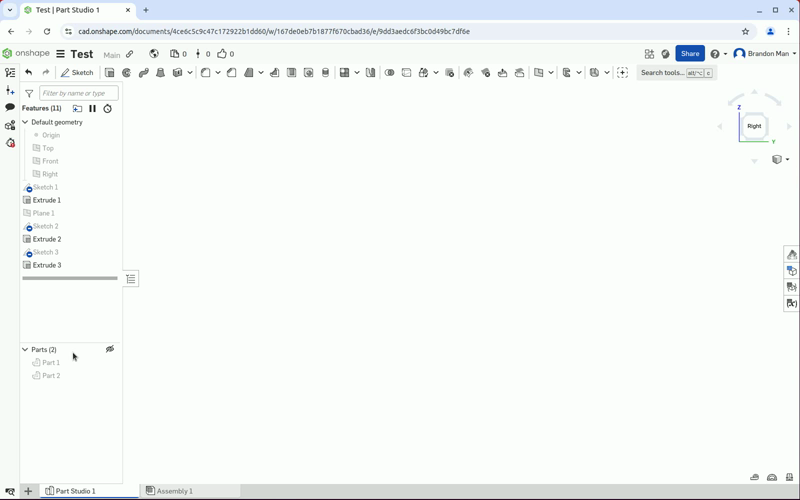
key_up(shift)
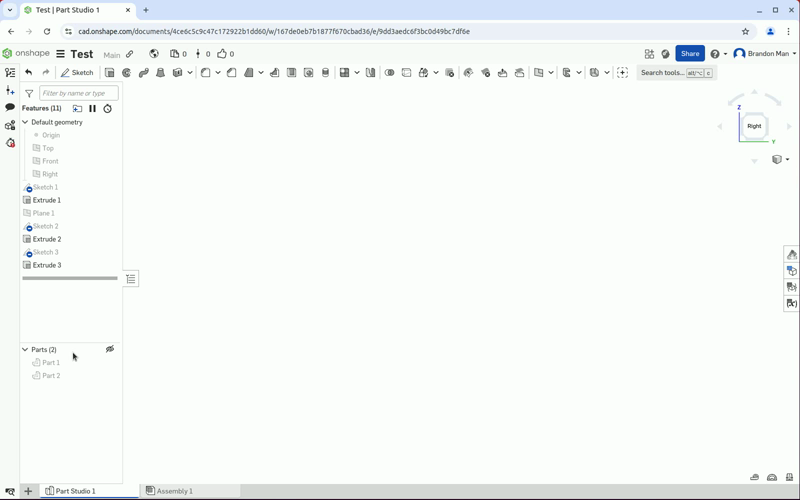
mouse_move(73, 352)
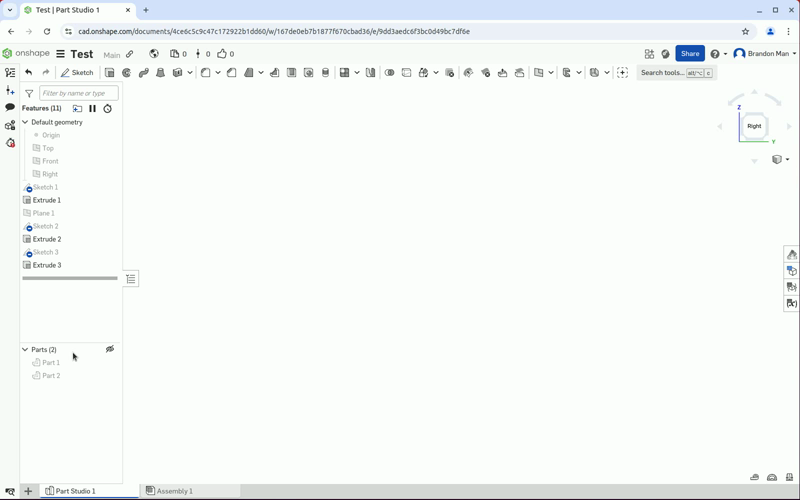
key(shift+y)
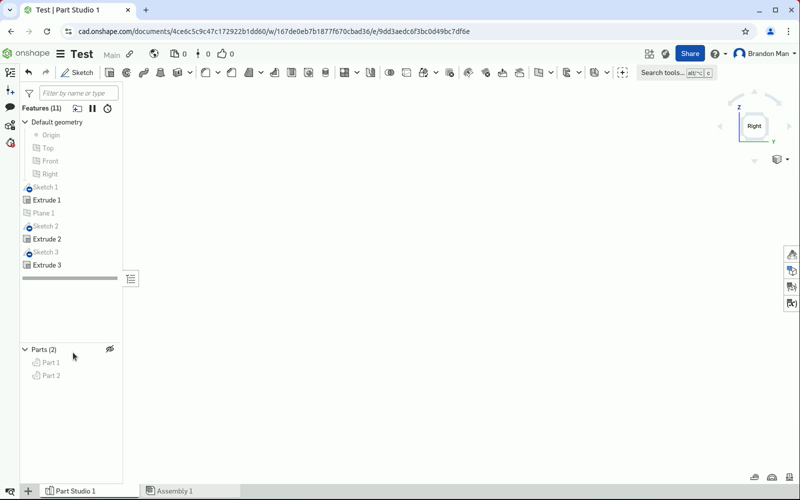
key(shift+s)
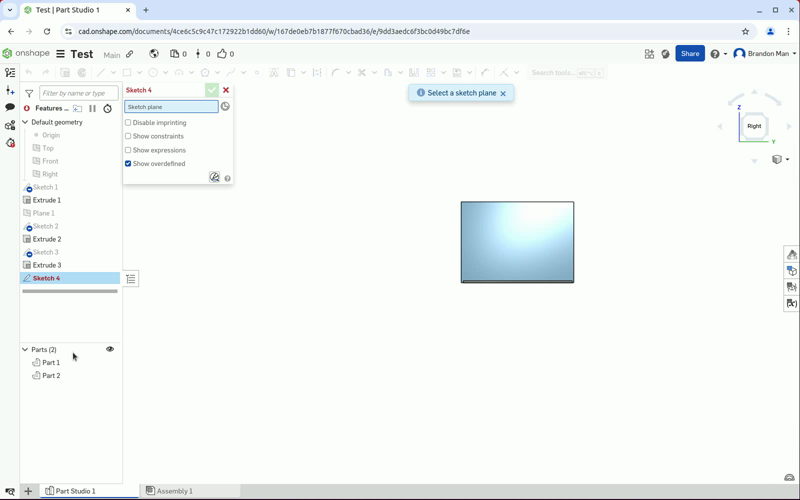
mouse_move(73, 215)
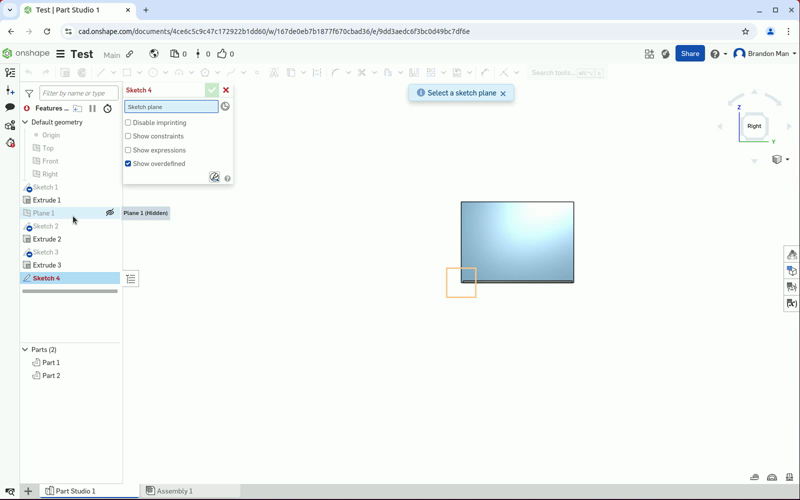
click(73, 215)
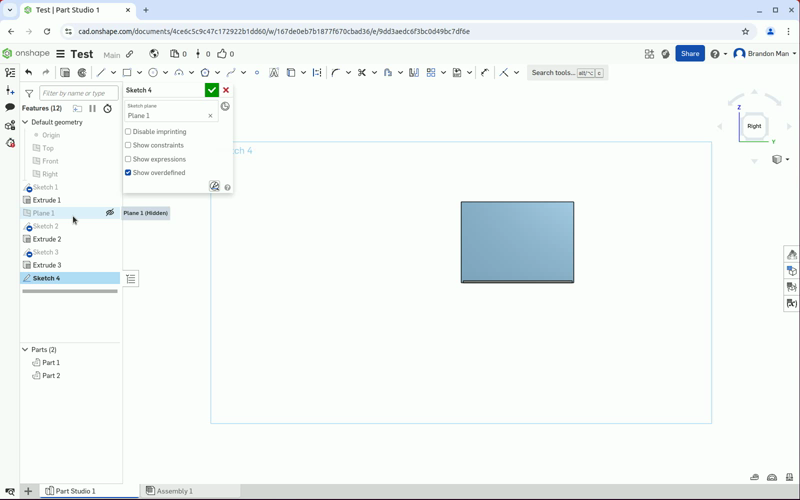
mouse_move(73, 352)
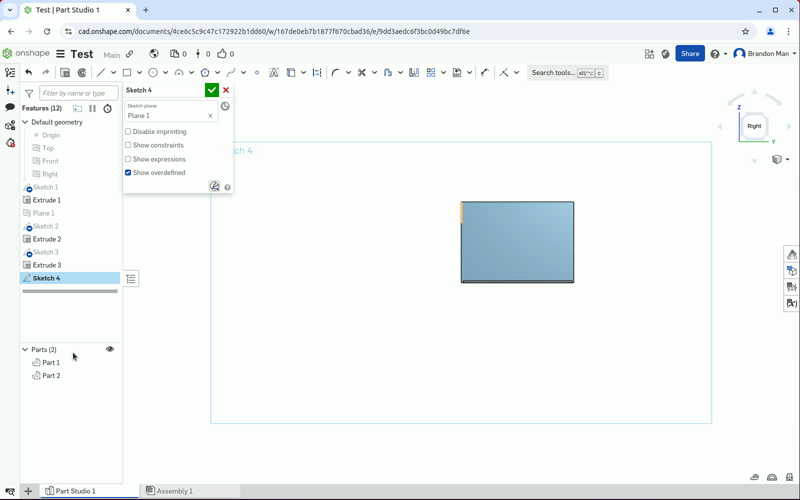
key(y)
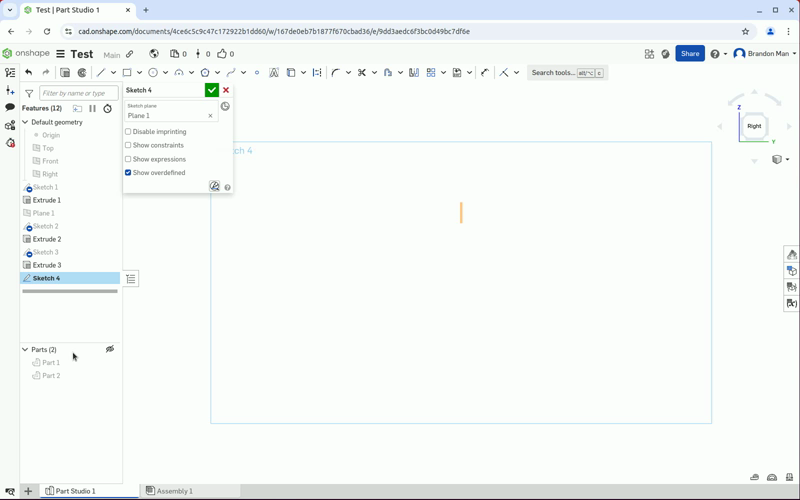
key(l)
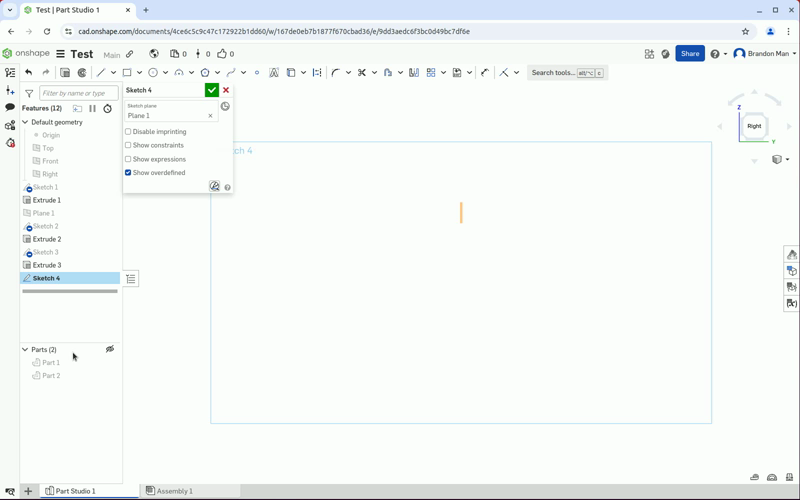
key_down(shift)
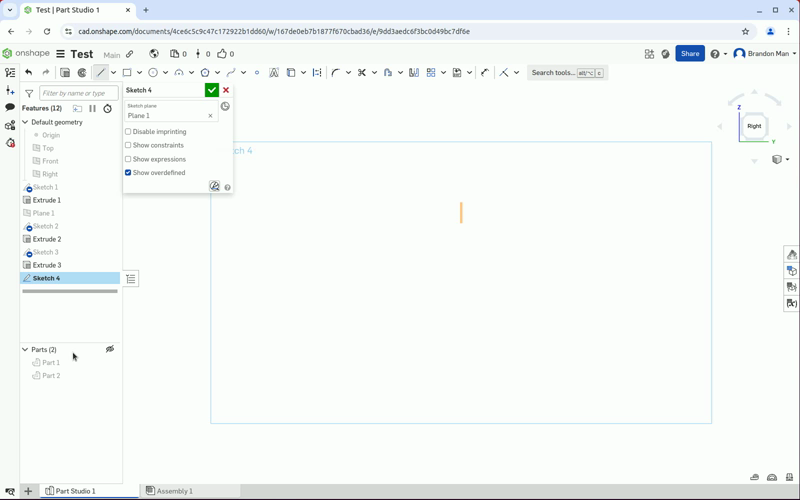
mouse_move(497, 272)
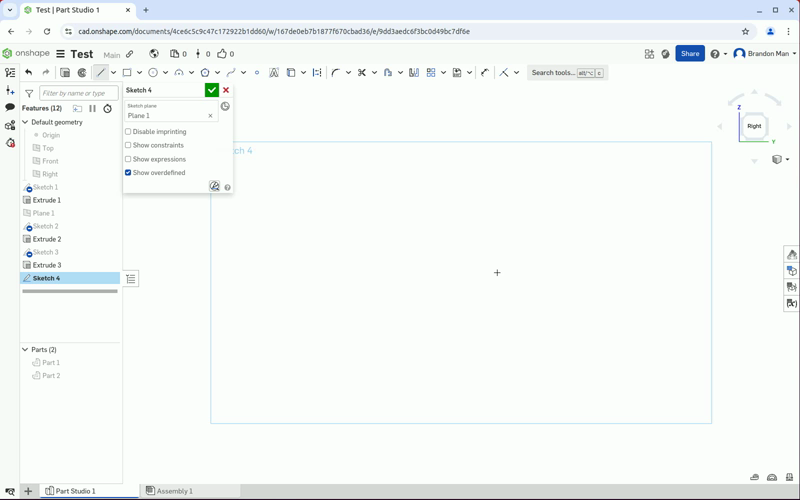
click(497, 272)
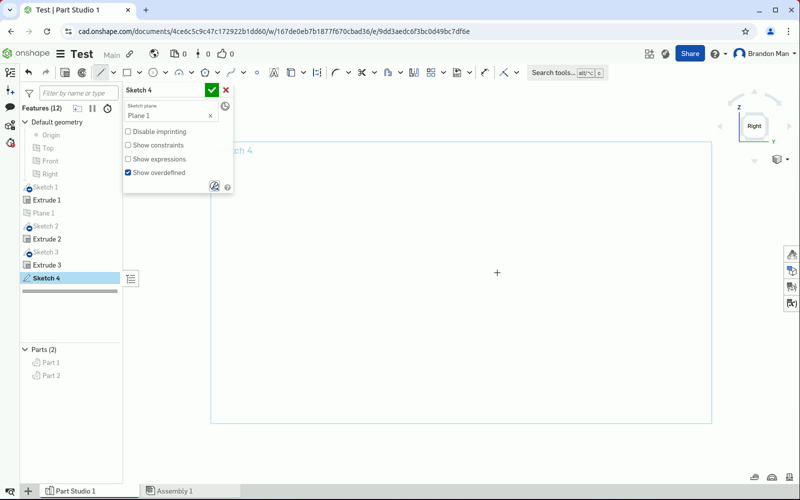
key_up(shift)
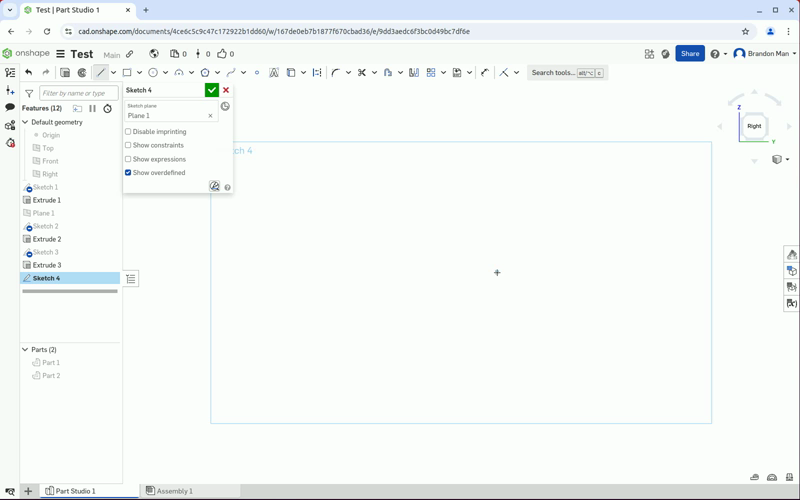
key_down(shift)
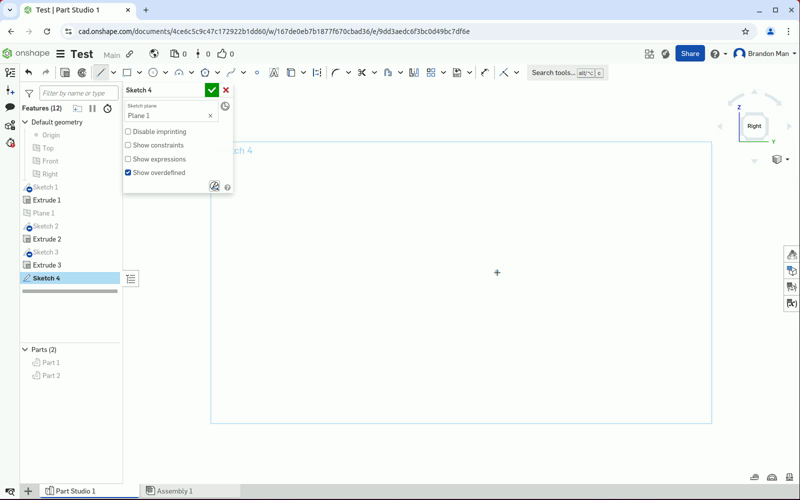
mouse_move(558, 272)
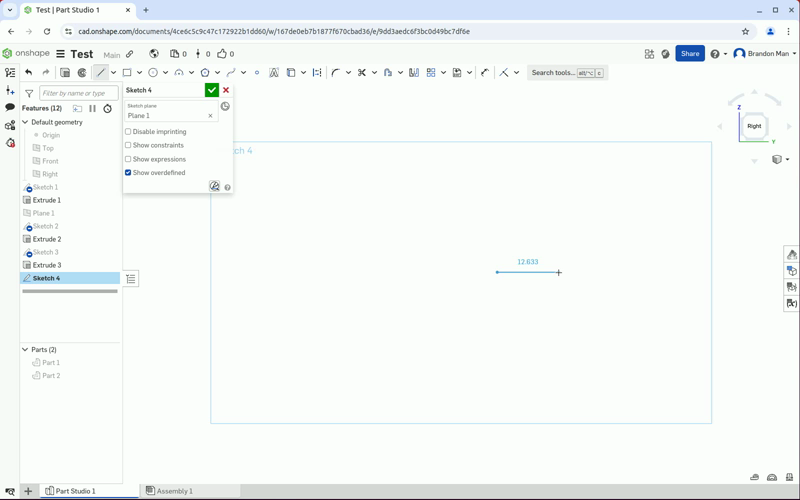
click(558, 272)
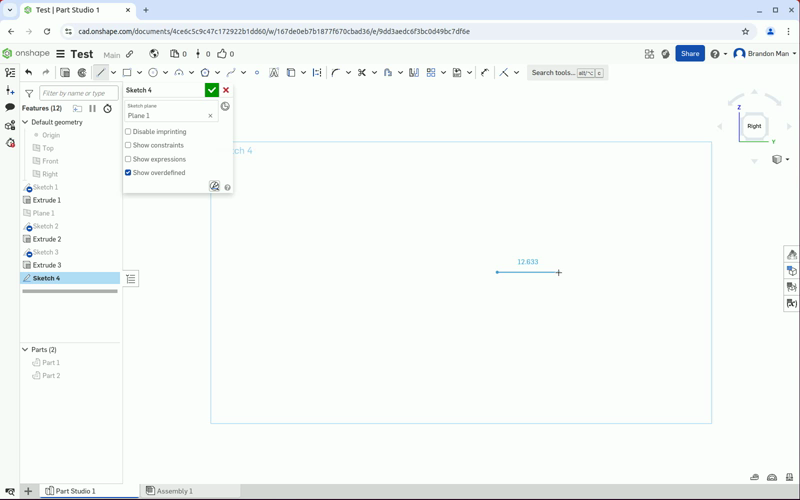
key_up(shift)
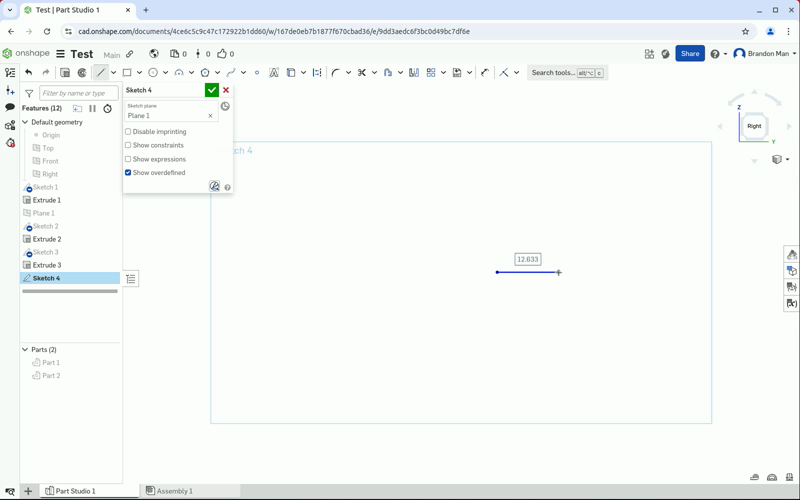
key_down(shift)
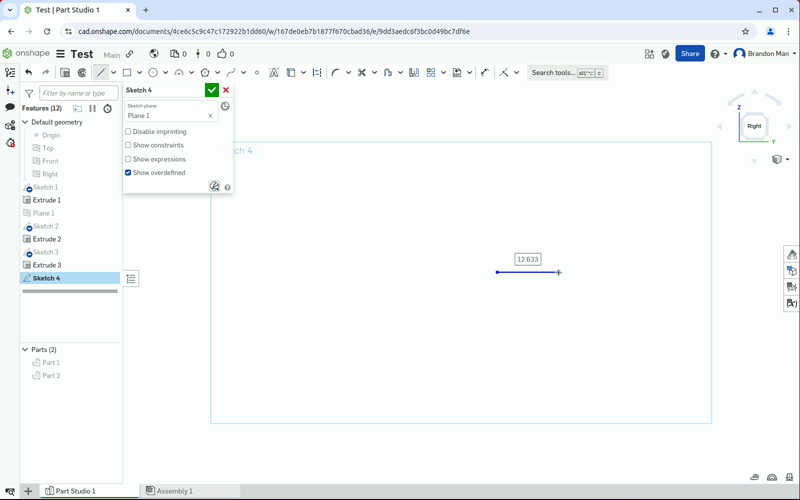
mouse_move(588, 272)
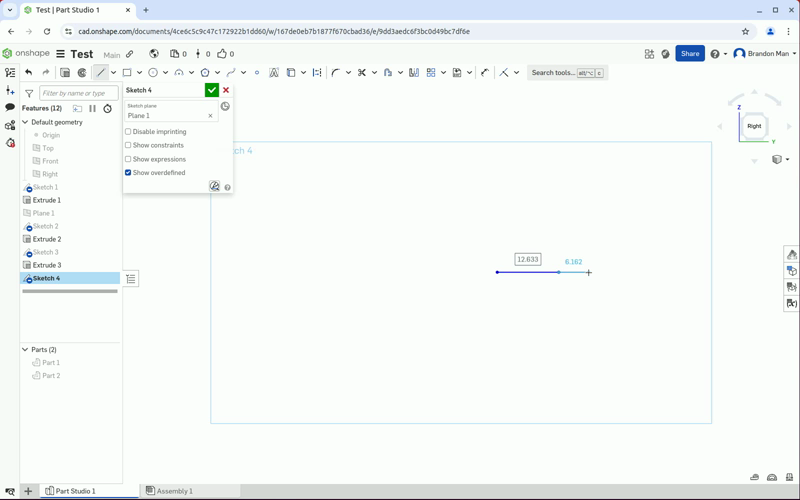
mouse_move(558, 218)
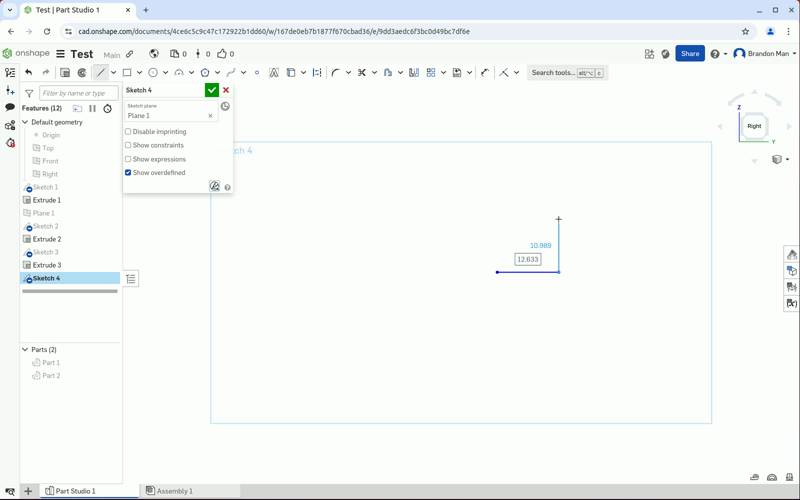
click(558, 218)
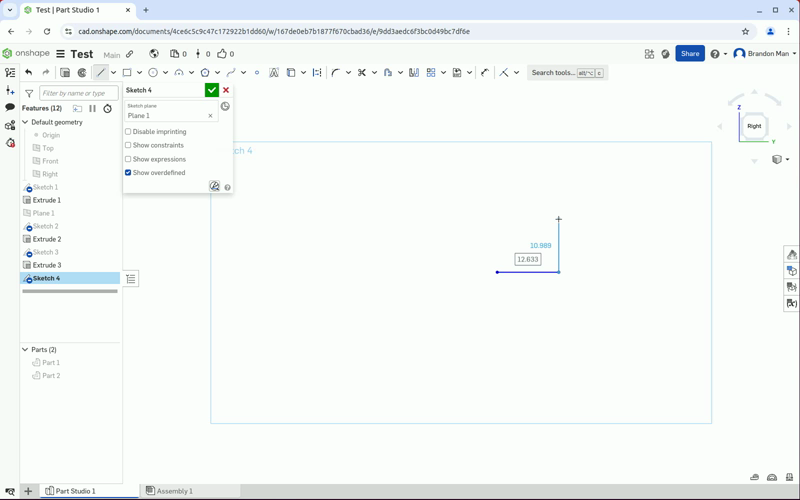
key_up(shift)
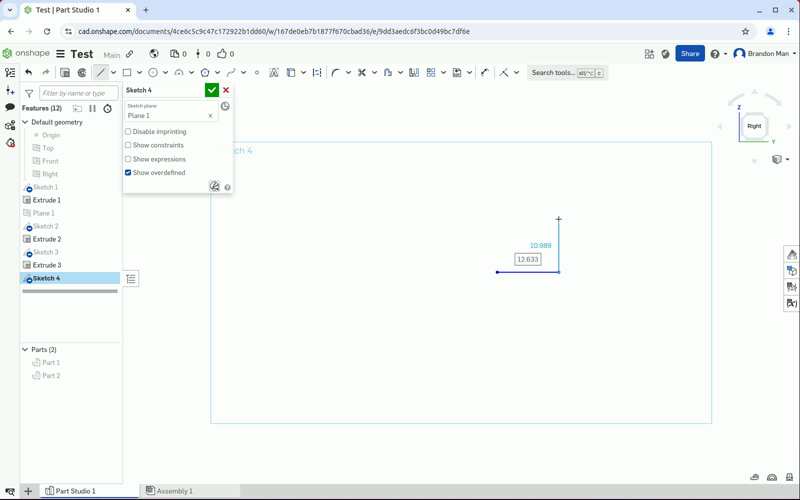
key_down(shift)
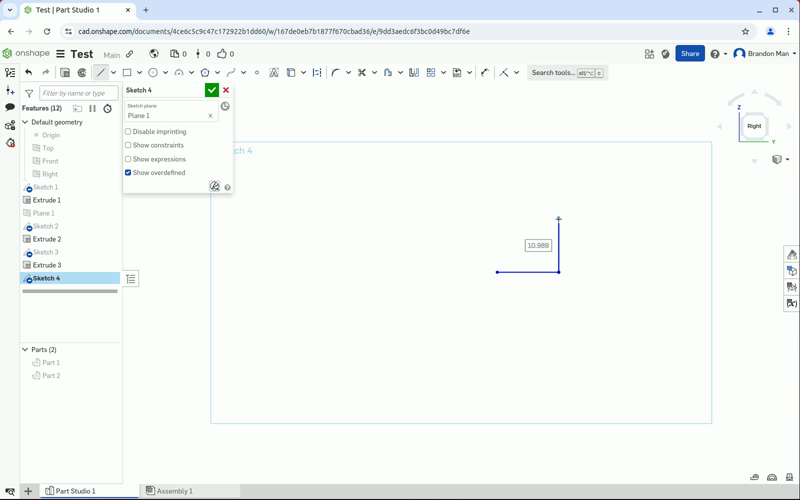
mouse_move(497, 218)
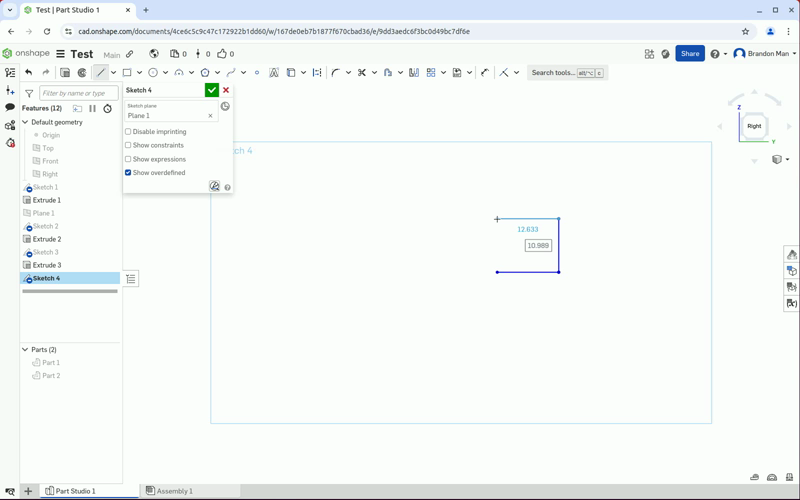
click(497, 218)
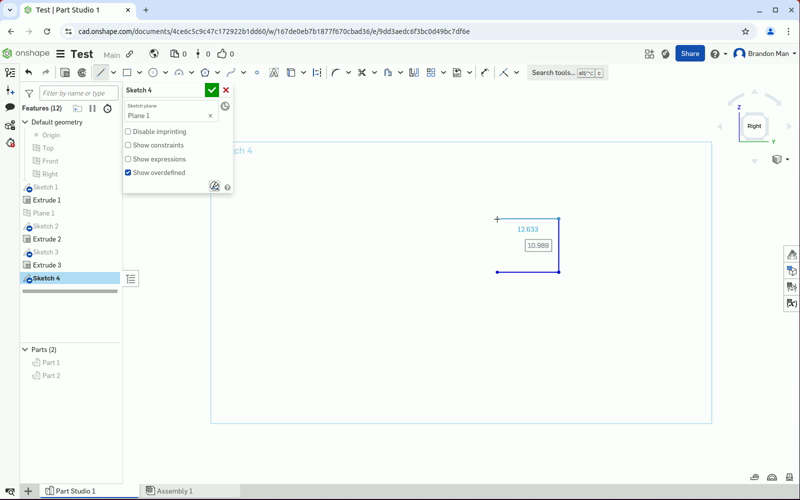
key_up(shift)
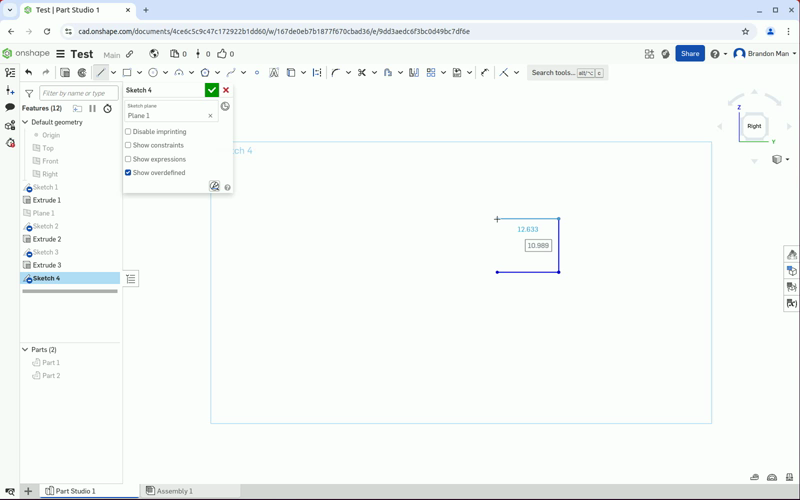
mouse_move(527, 218)
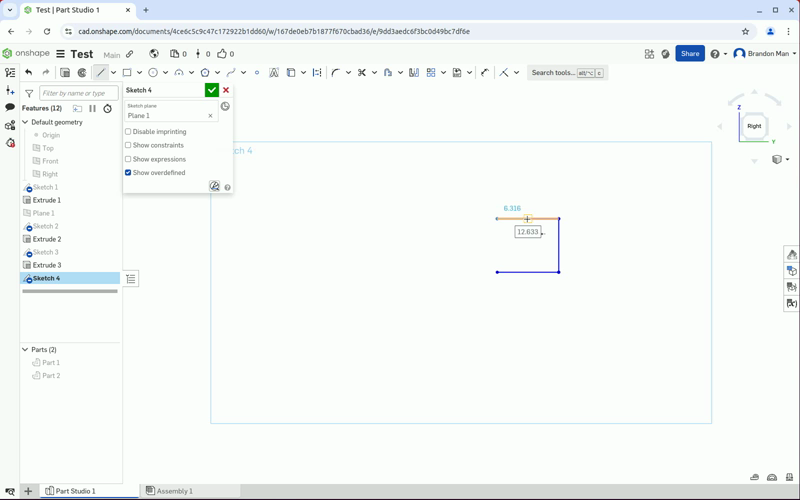
key_down(shift)
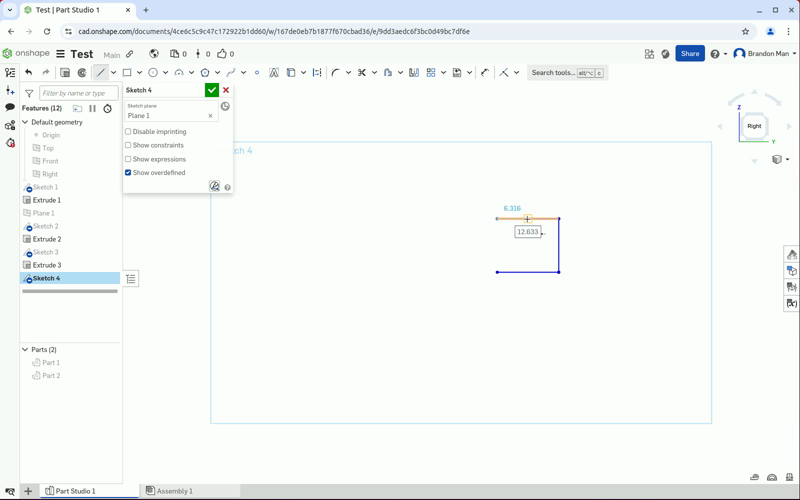
mouse_move(497, 272)
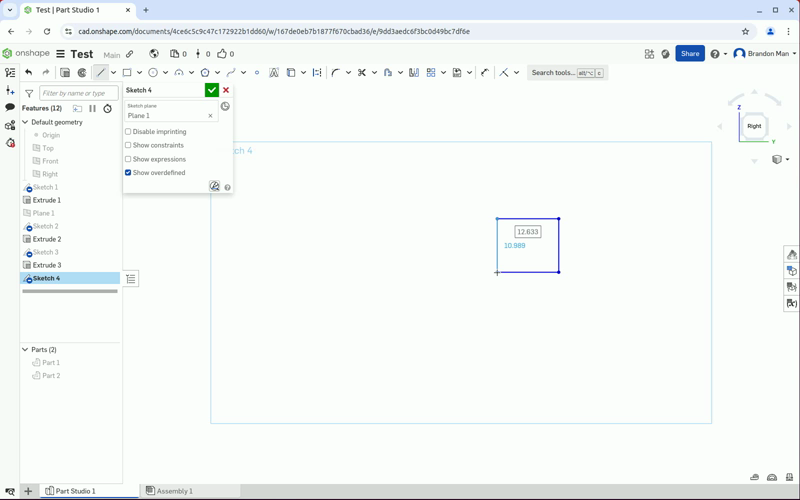
key_up(shift)
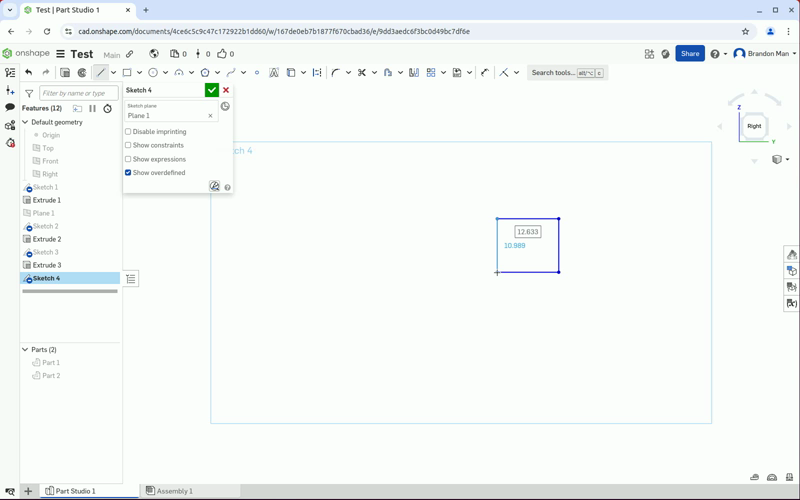
click(497, 272)
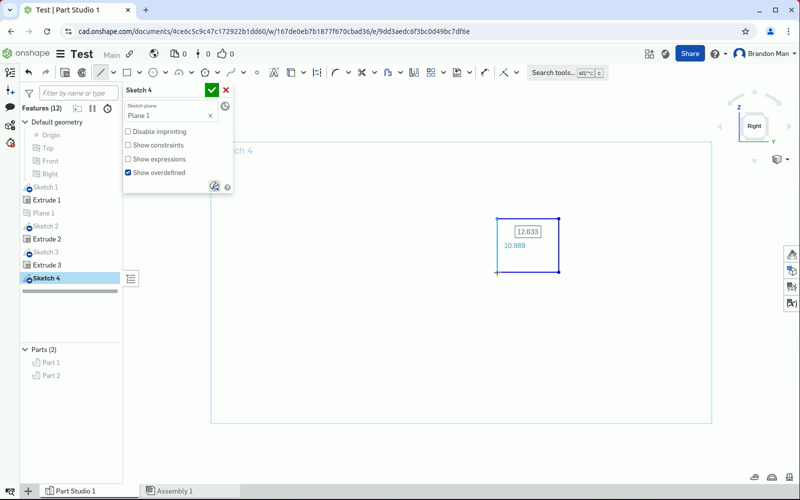
key(esc)
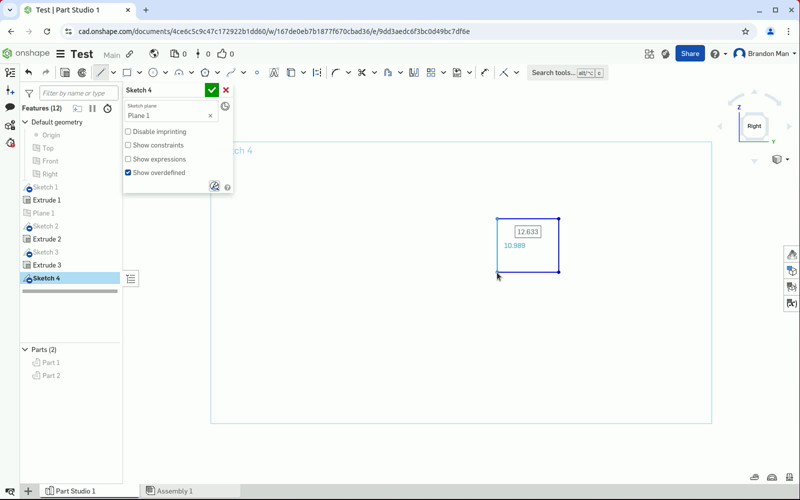
mouse_move(556, 253)
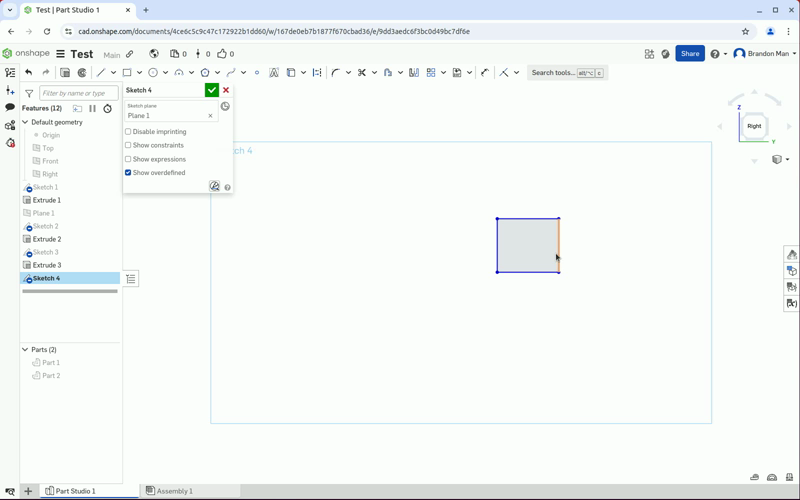
click(556, 253)
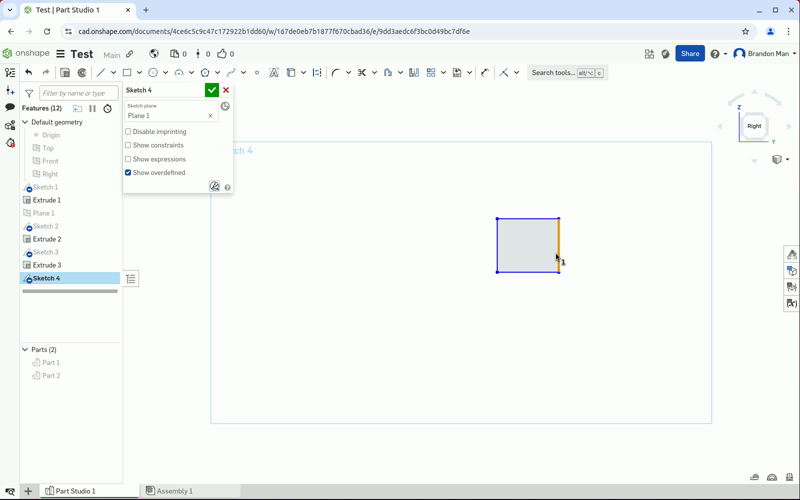
mouse_move(73, 352)
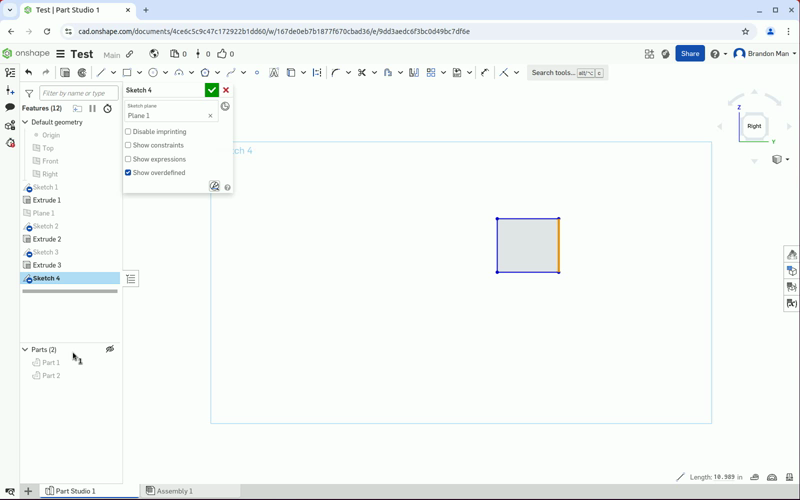
key(shift+y)
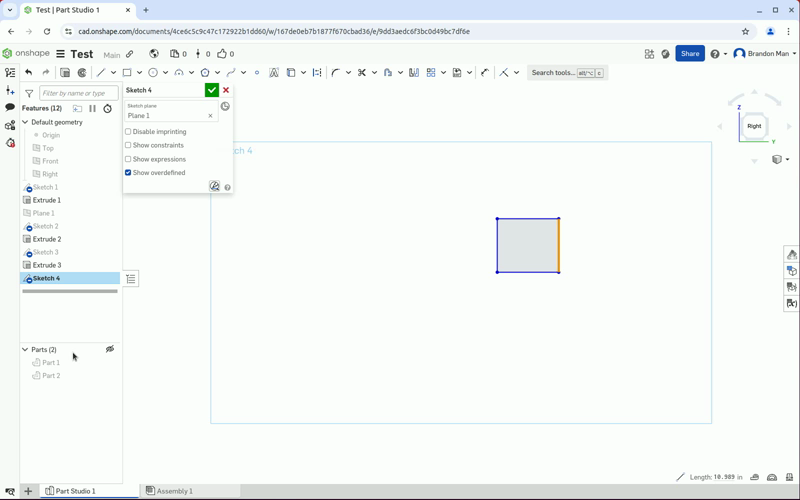
key(shift+e)
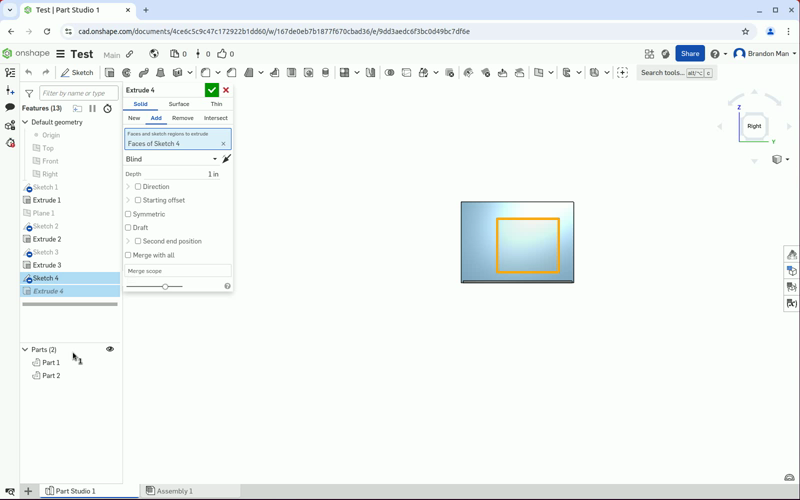
mouse_move(143, 106)
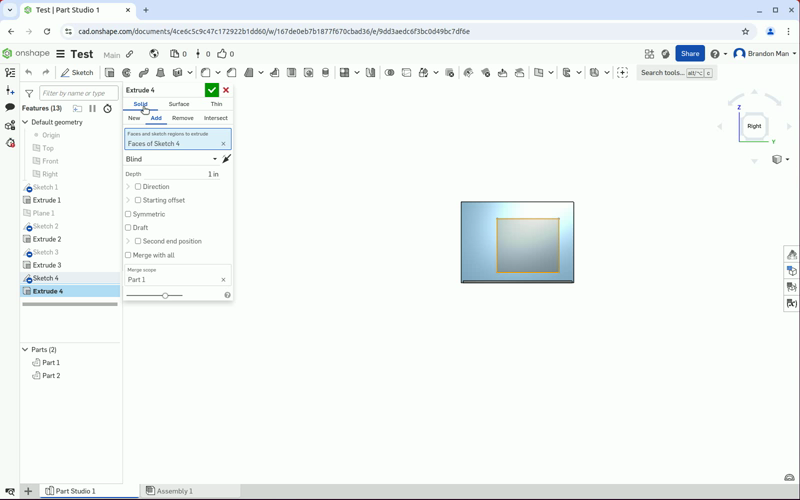
click(143, 106)
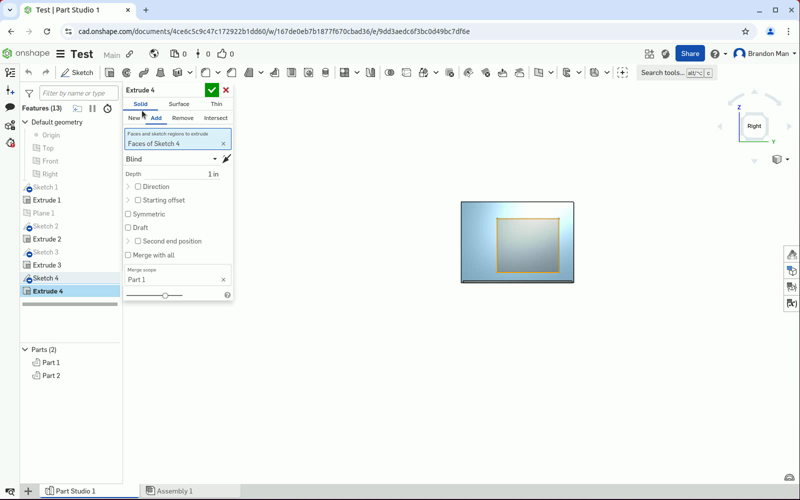
mouse_move(137, 120)
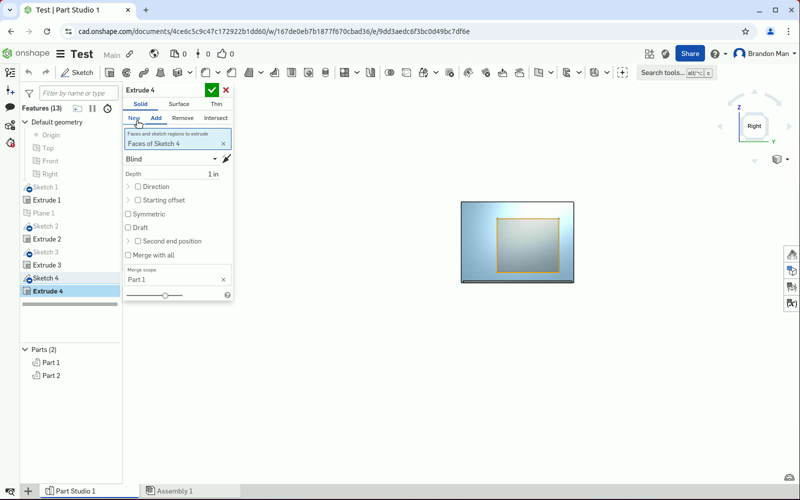
click(137, 120)
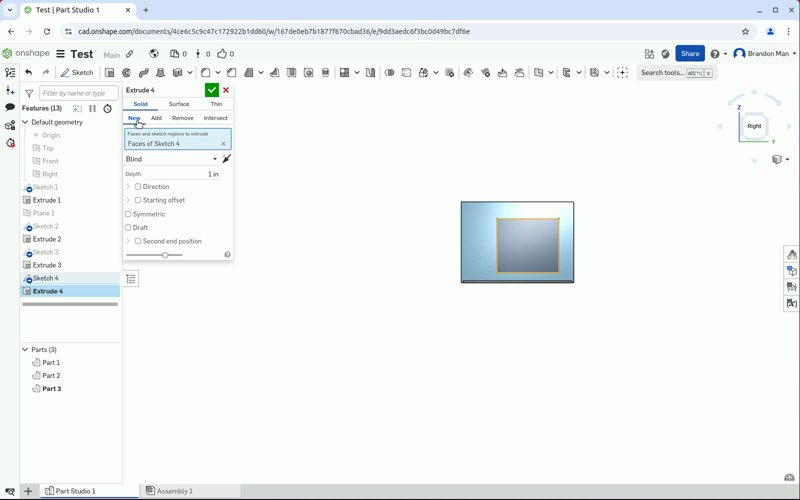
key(tab, 4)
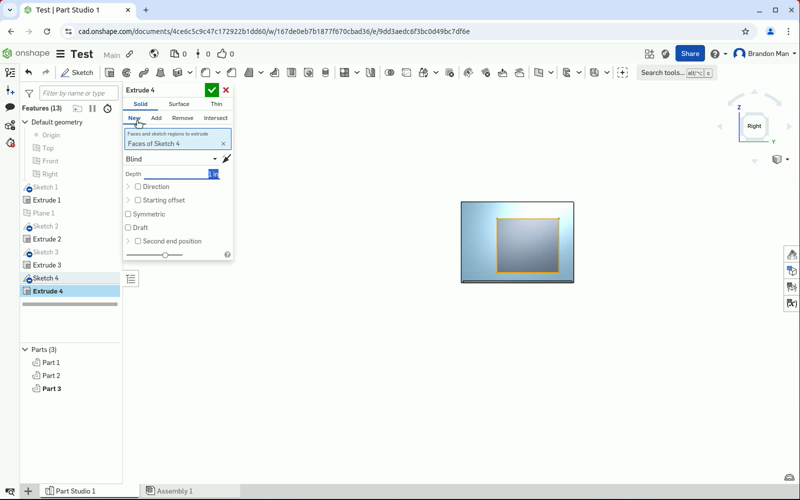
text(0.481)
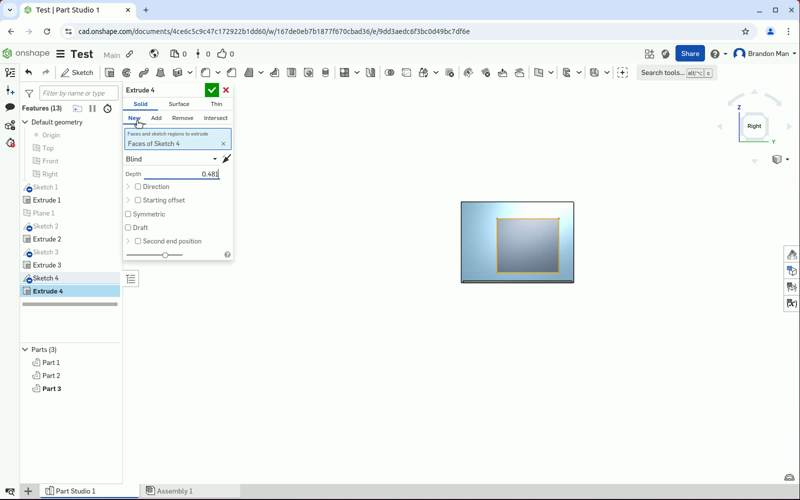
key(enter)
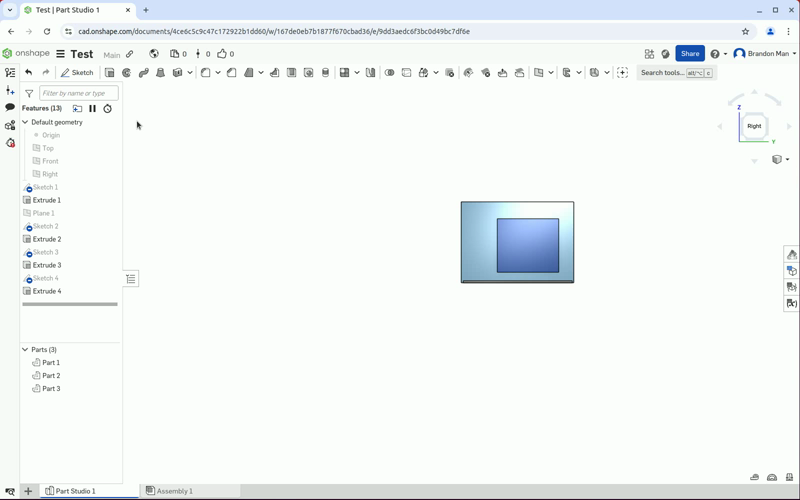
key(shift+h)
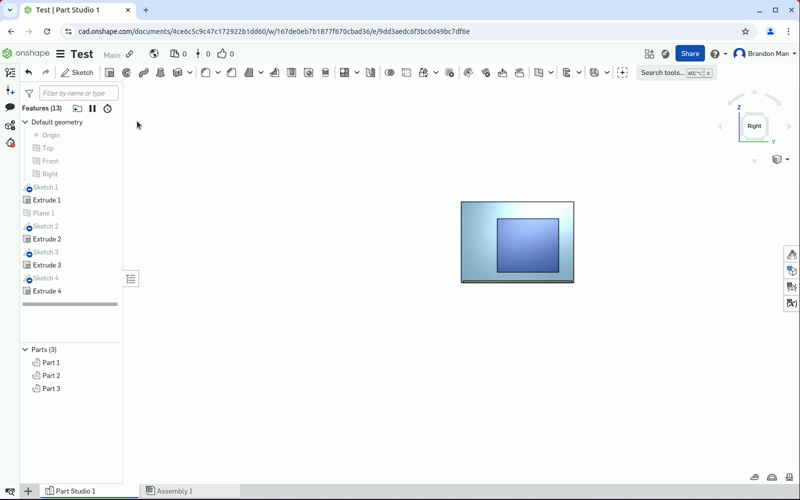
key(shift+h)
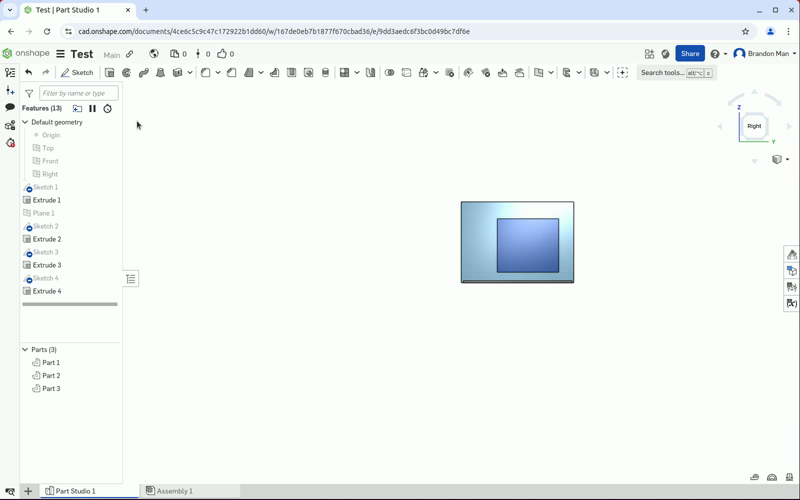
mouse_move(73, 189)
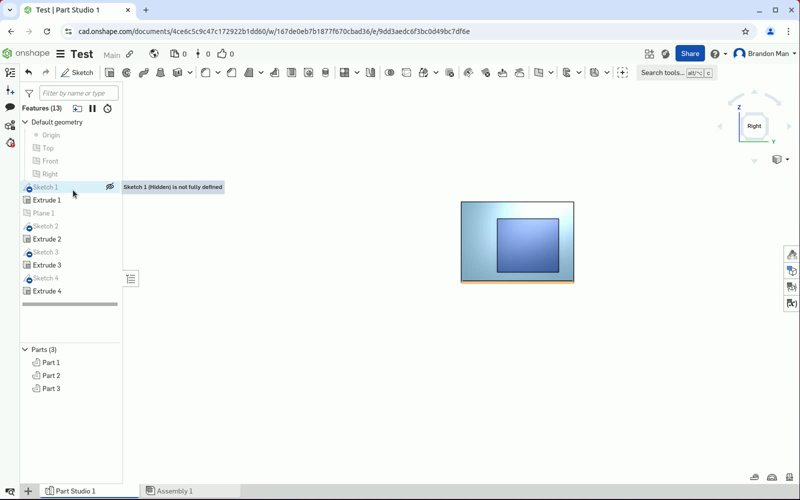
click(73, 189)
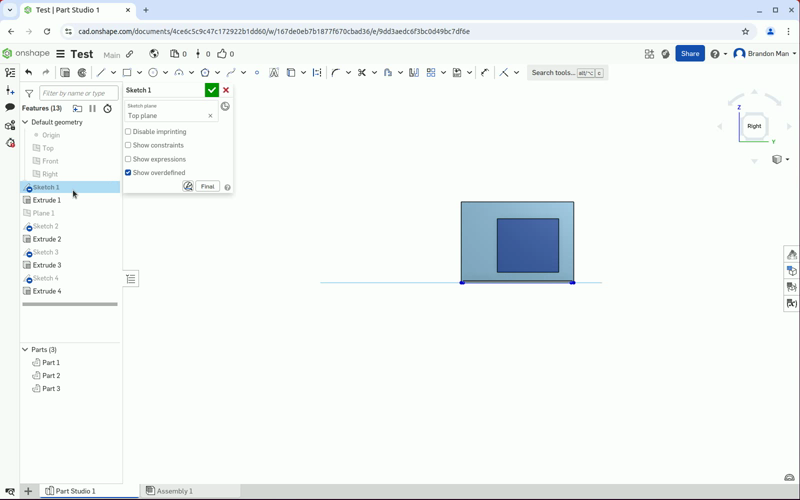
mouse_move(229, 92)
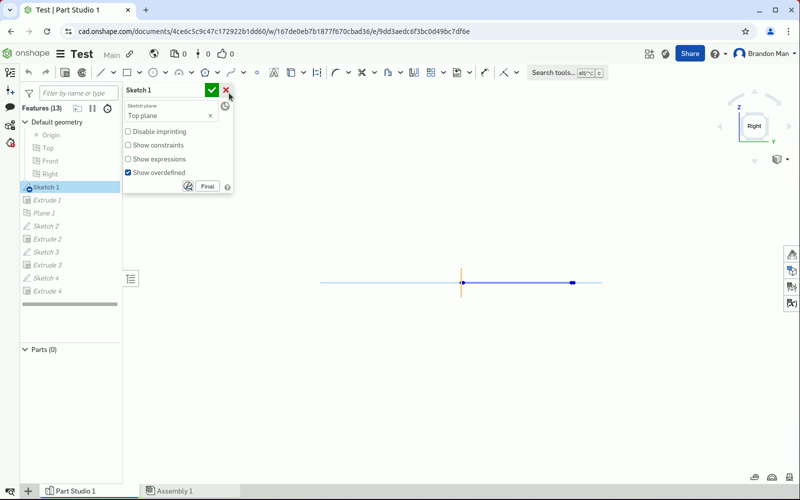
click(229, 92)
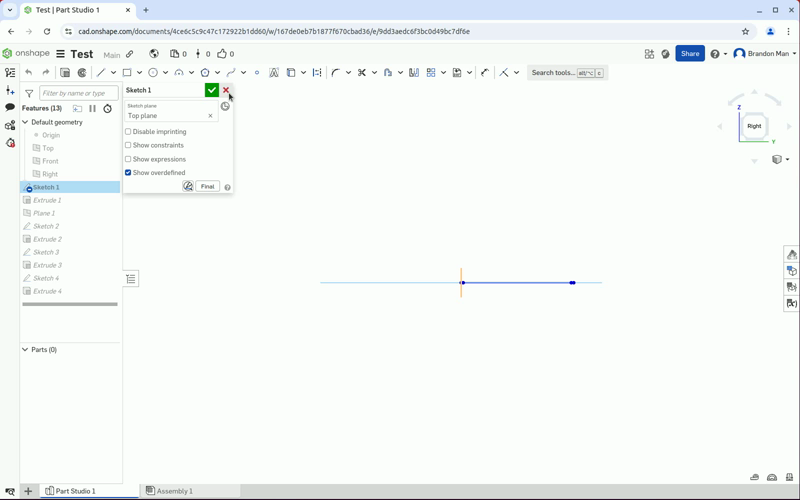
key(shift+s)
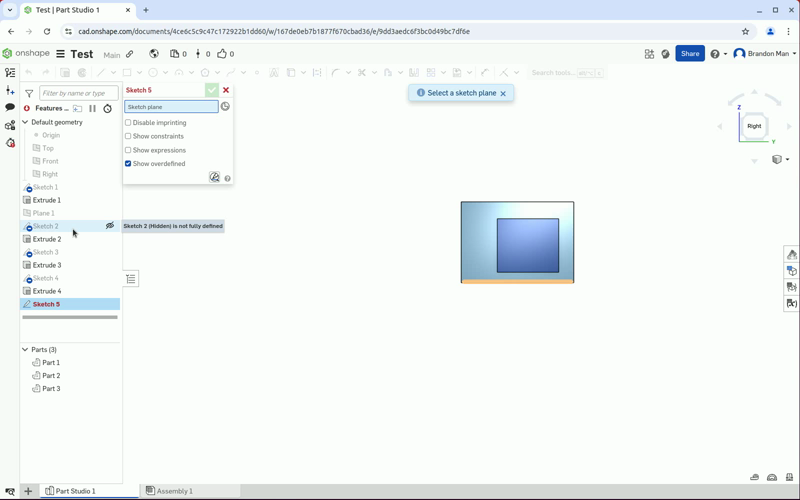
scroll(3)
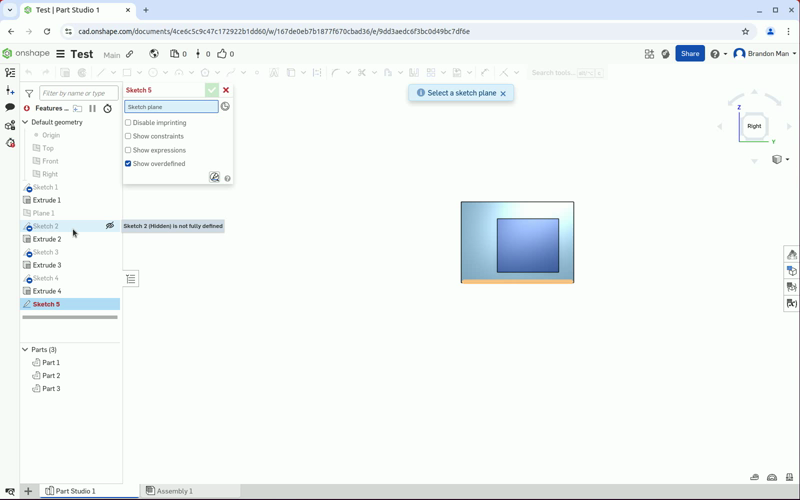
mouse_move(73, 176)
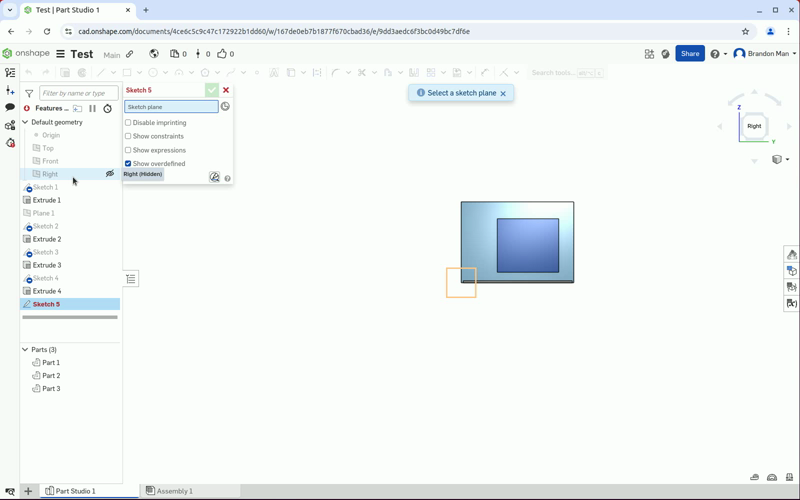
click(73, 176)
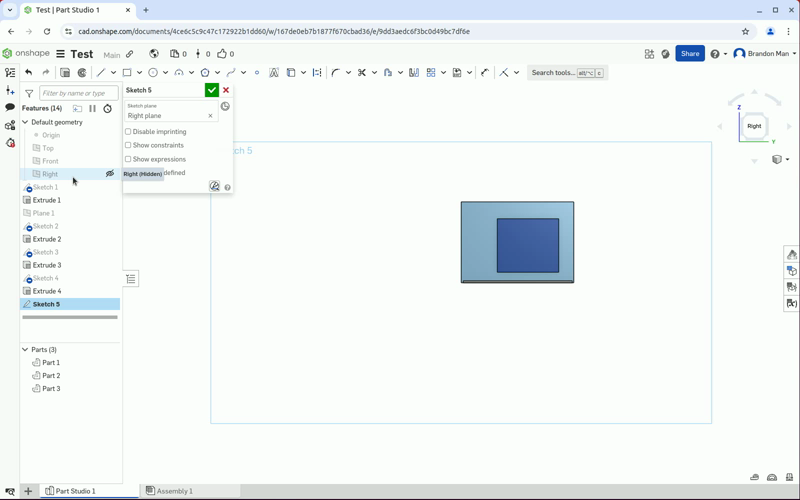
mouse_move(73, 352)
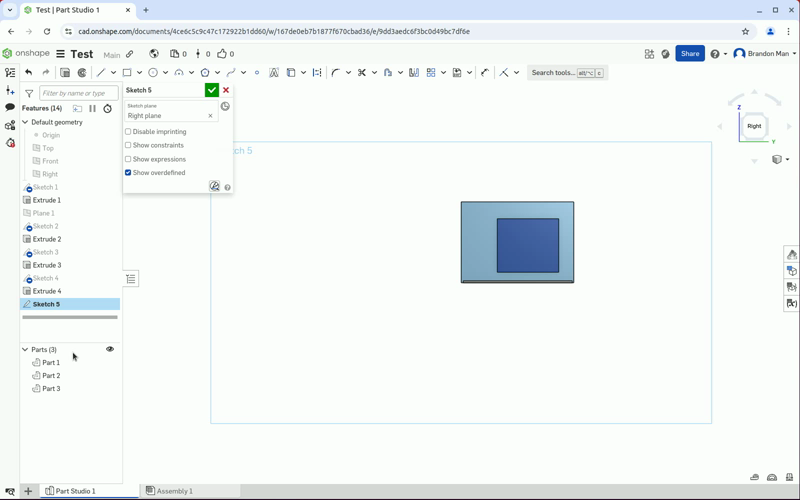
key(y)
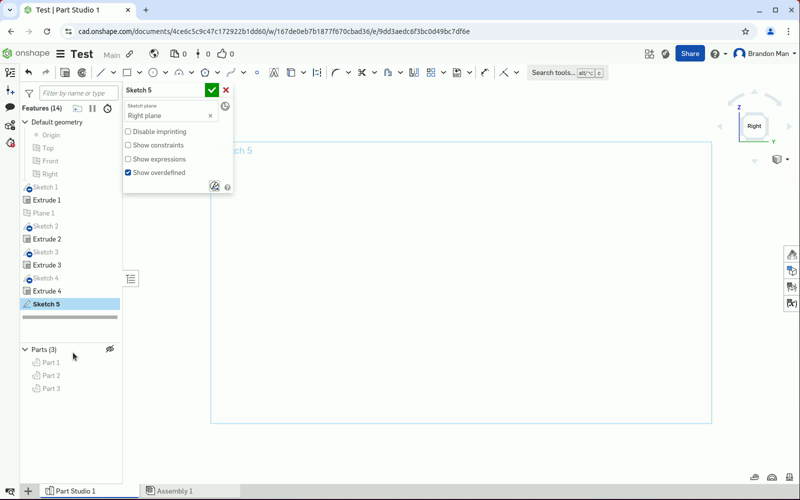
key(l)
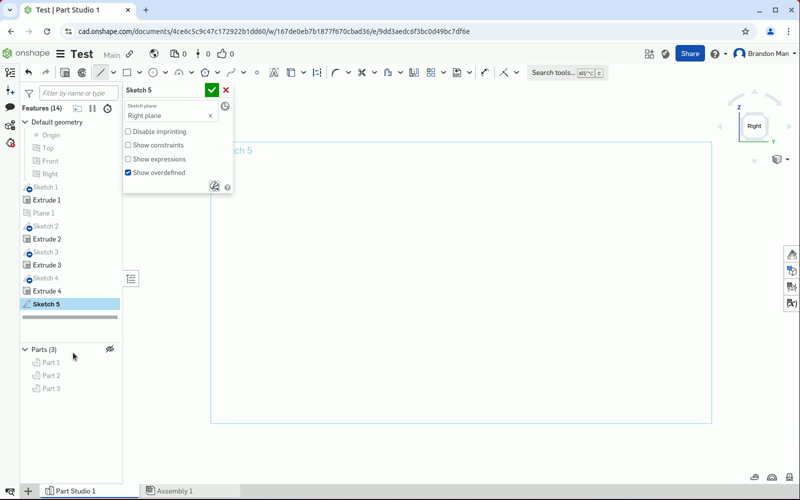
key_down(shift)
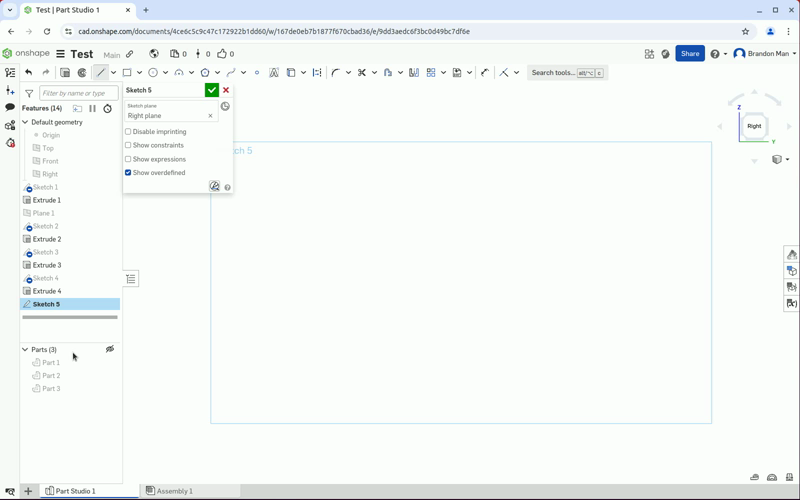
mouse_move(480, 262)
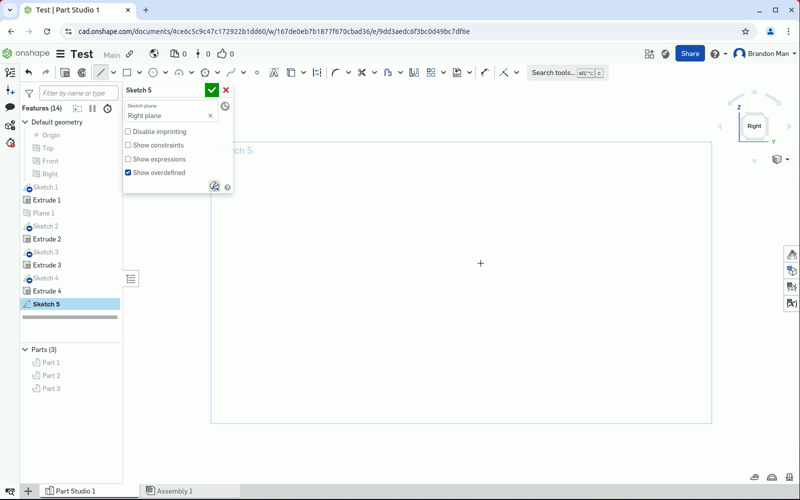
click(480, 262)
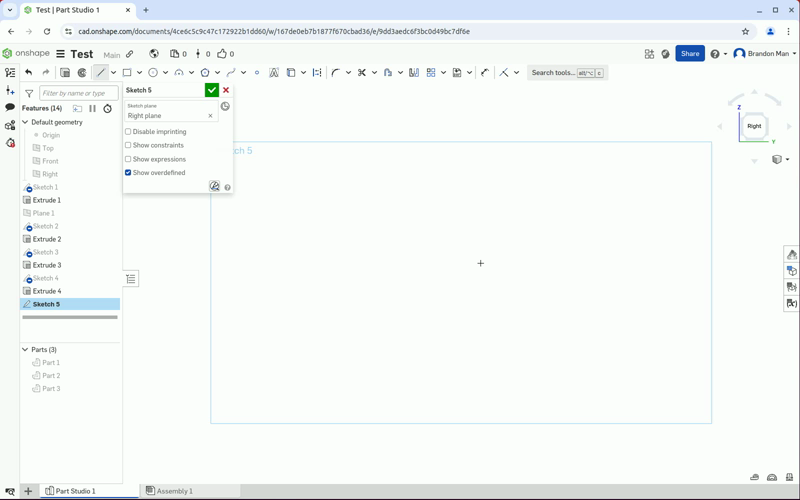
key_up(shift)
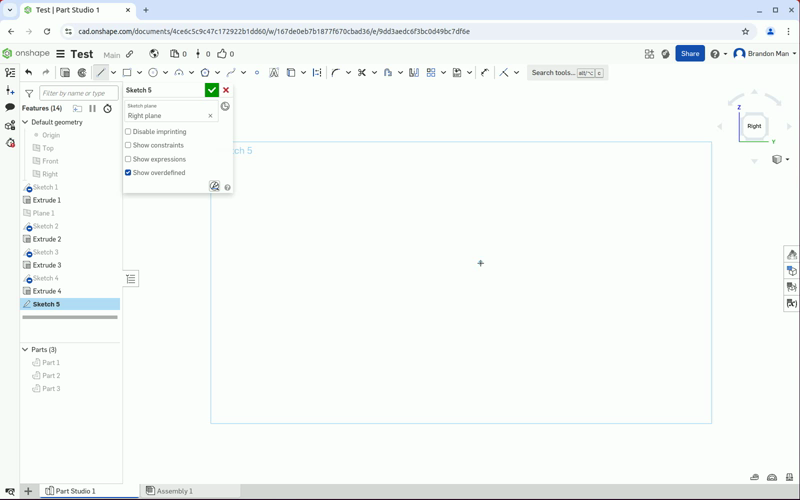
key_down(shift)
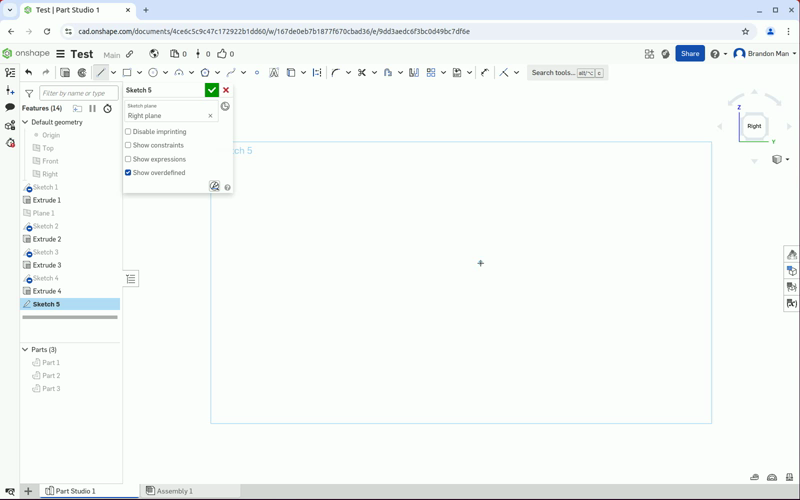
mouse_move(510, 262)
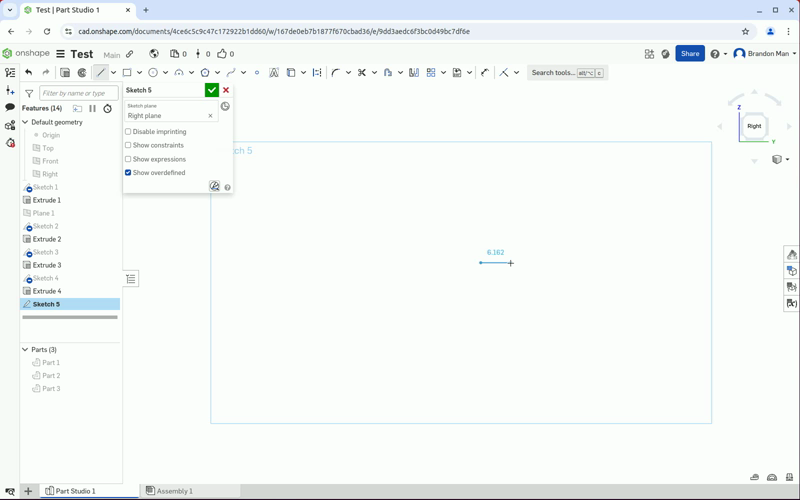
mouse_move(523, 263)
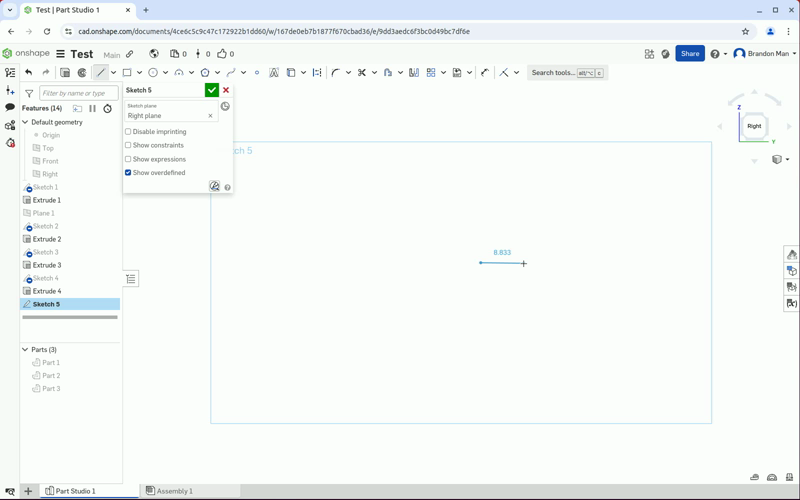
click(523, 263)
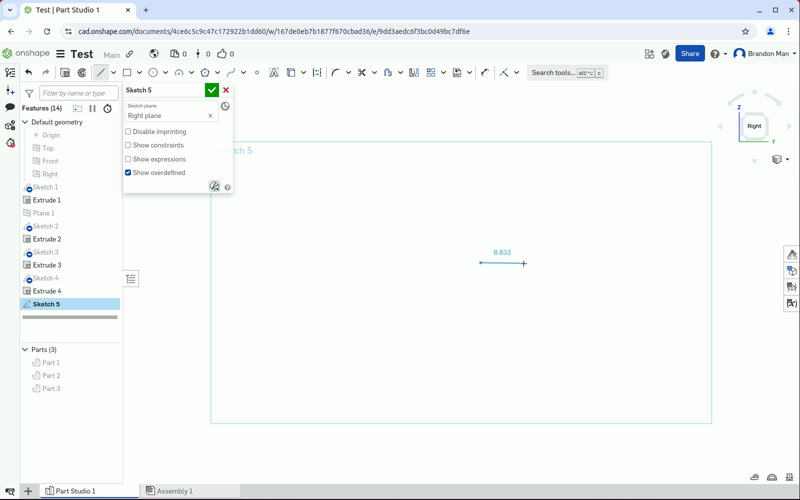
key_up(shift)
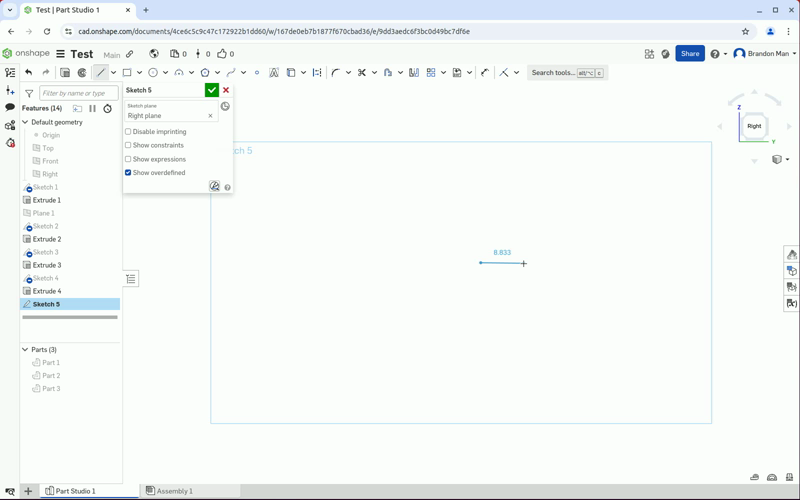
key_down(shift)
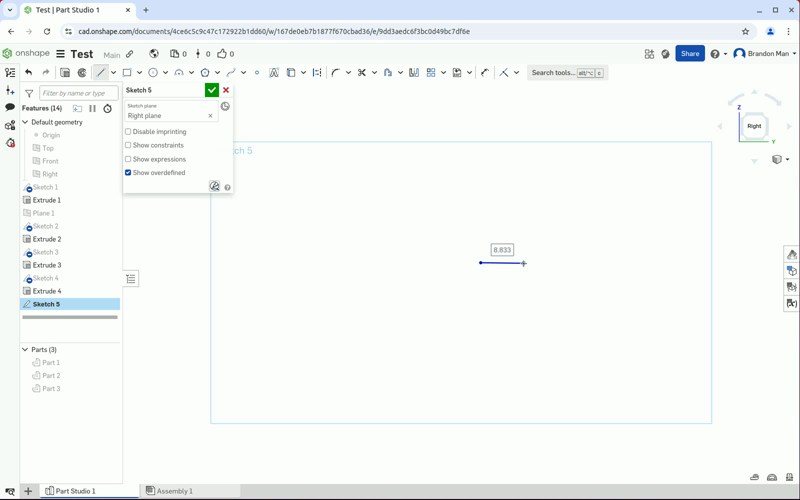
mouse_move(553, 263)
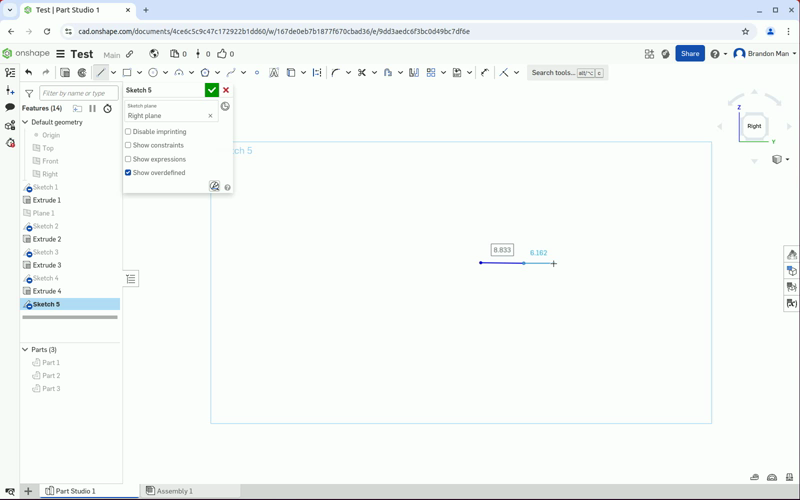
mouse_move(530, 256)
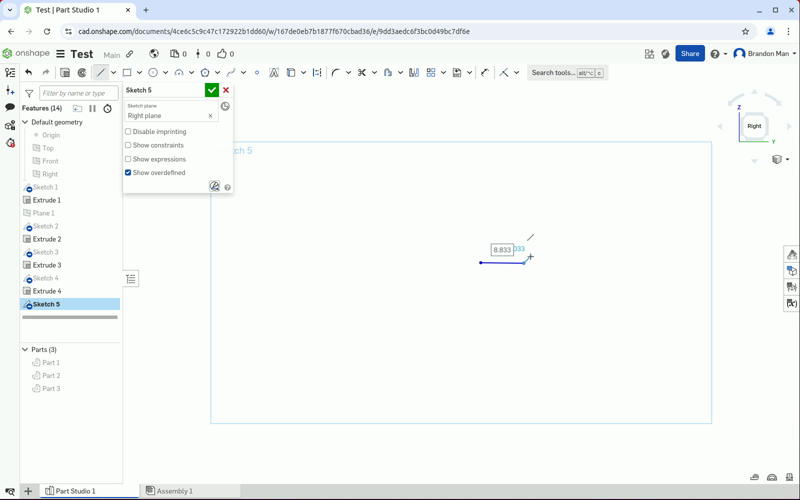
click(530, 256)
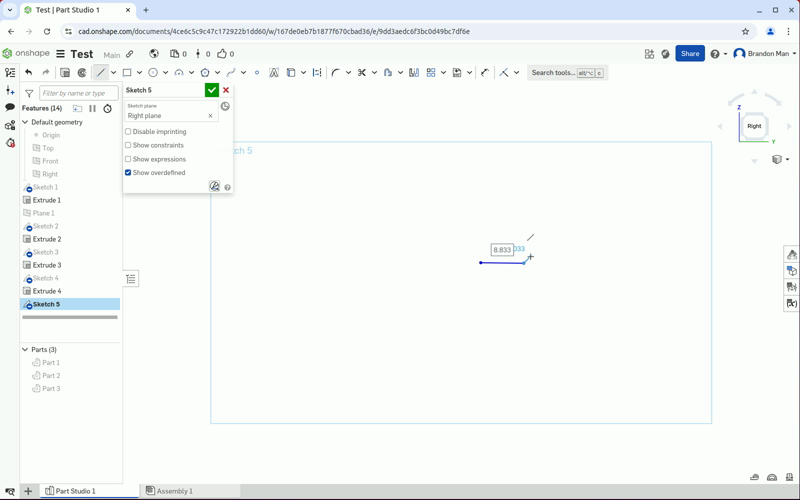
key_up(shift)
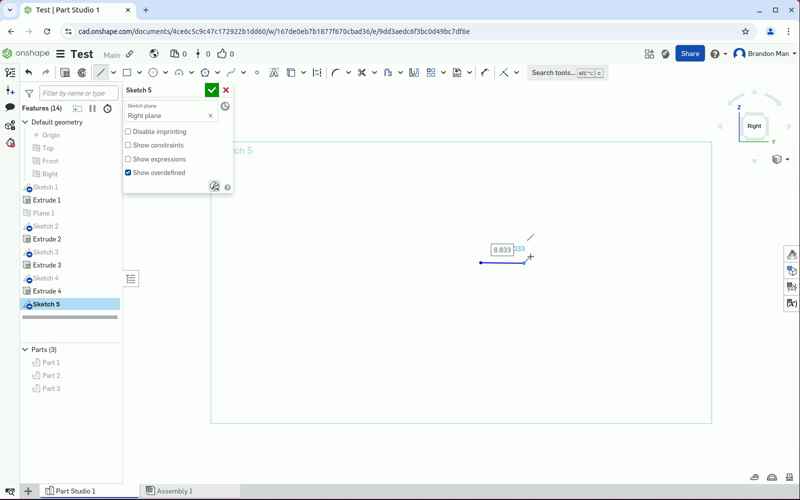
key_down(shift)
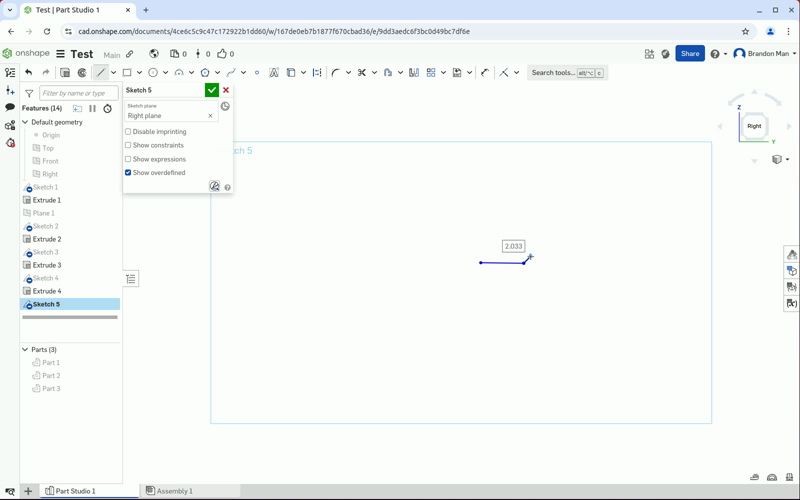
mouse_move(560, 256)
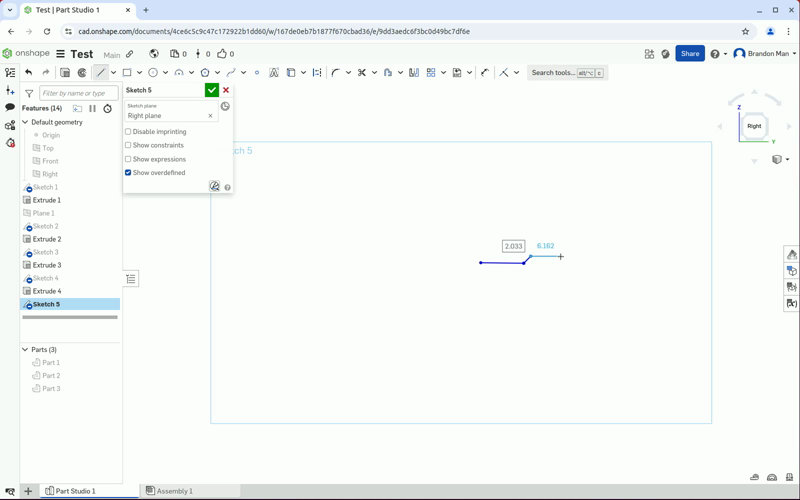
mouse_move(530, 238)
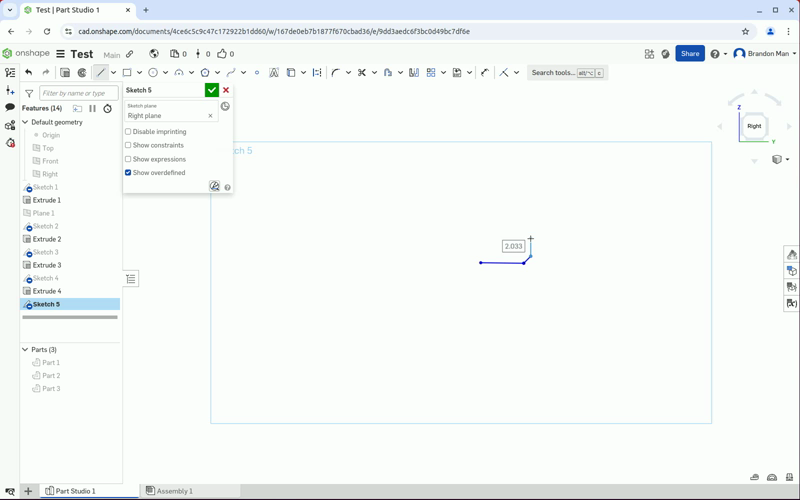
click(530, 238)
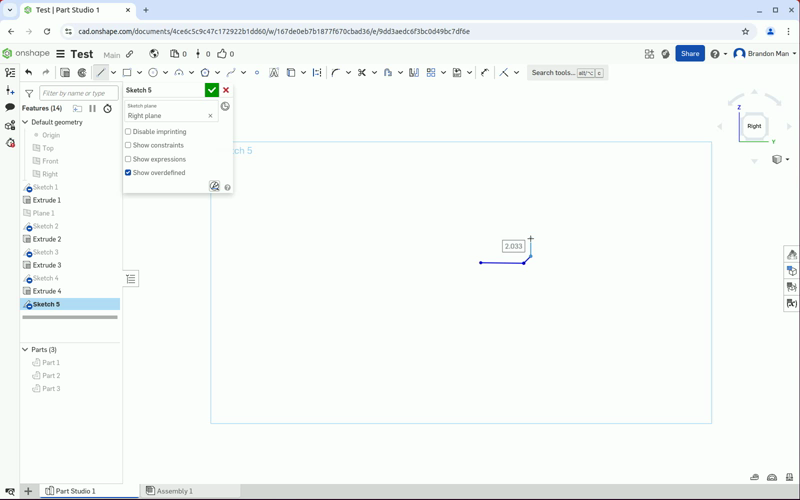
key_up(shift)
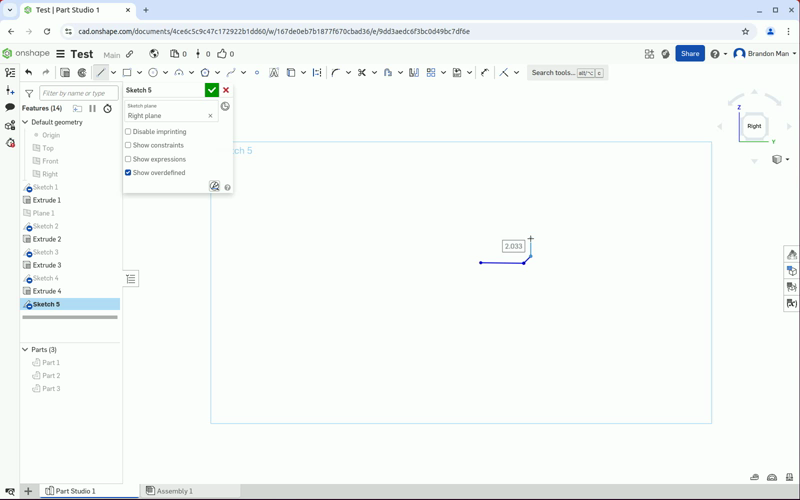
key_down(shift)
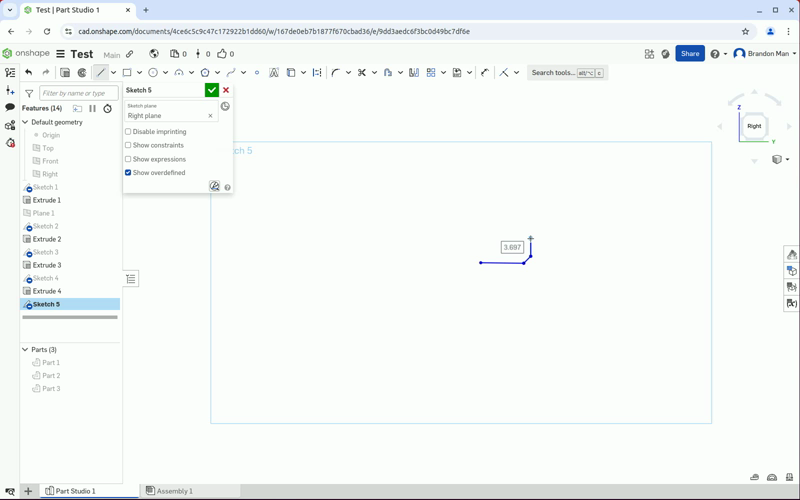
mouse_move(560, 238)
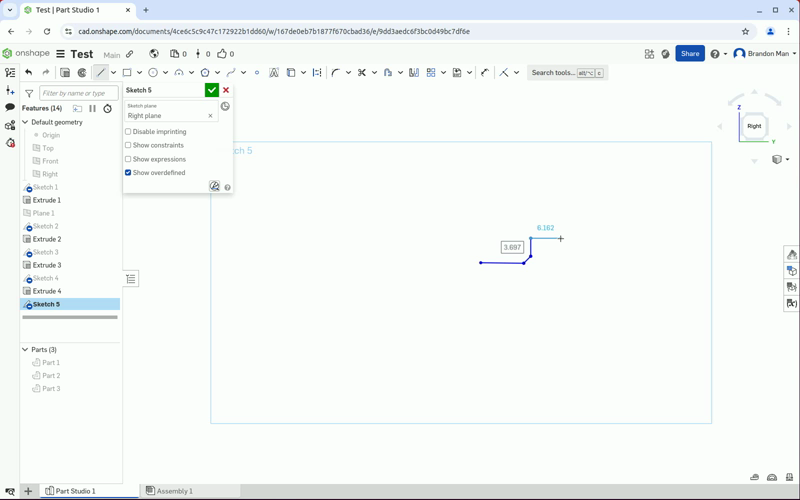
mouse_move(523, 231)
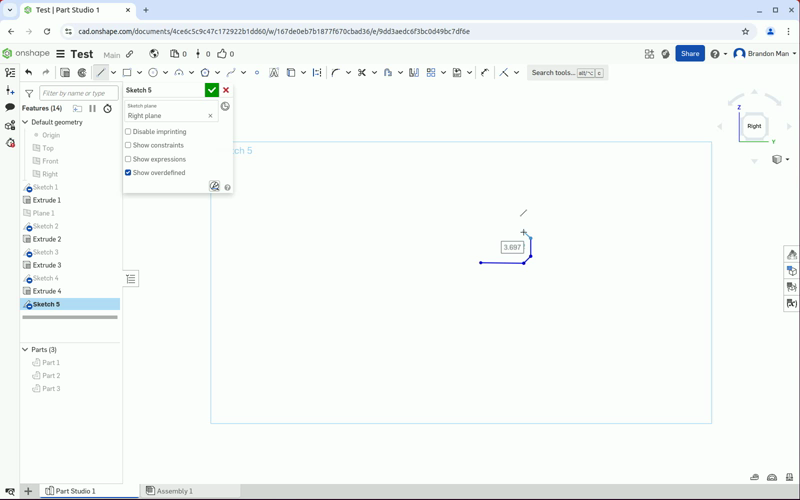
click(523, 231)
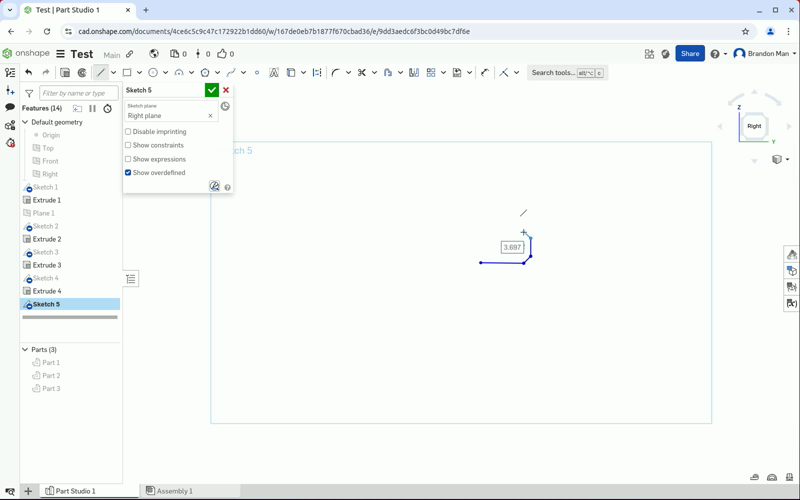
key_up(shift)
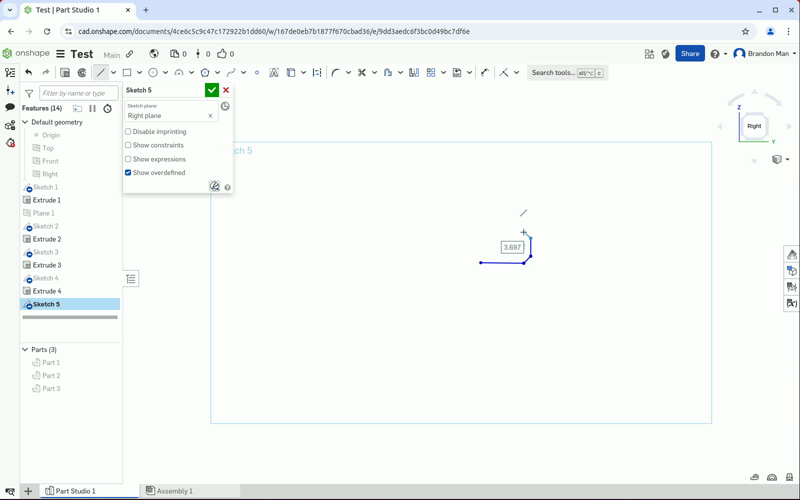
key_down(shift)
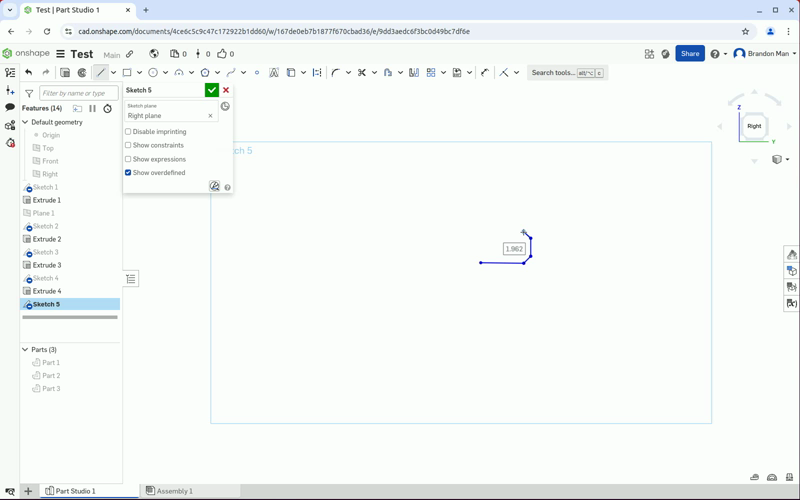
mouse_move(553, 231)
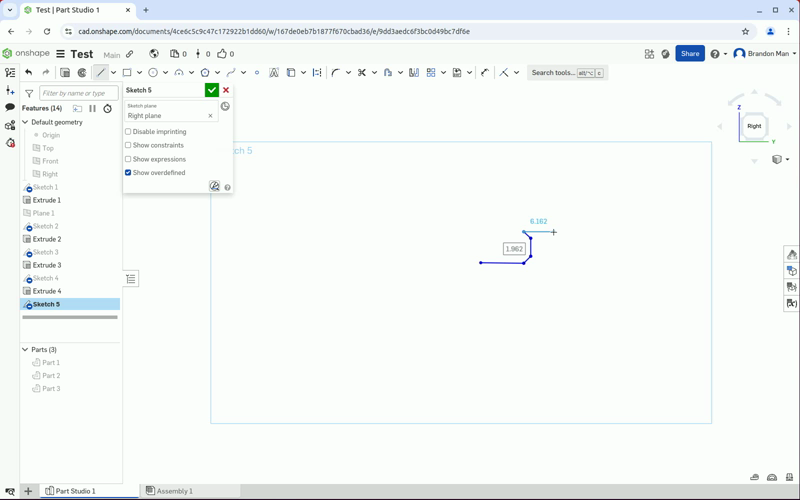
mouse_move(480, 231)
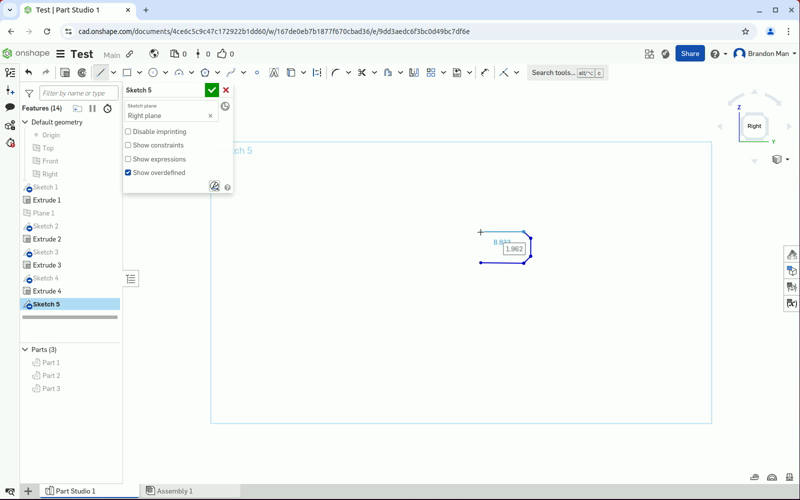
click(480, 231)
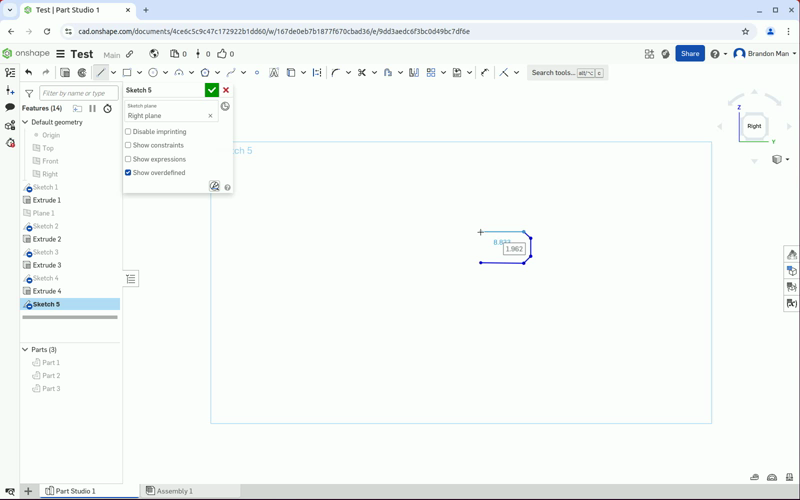
key_up(shift)
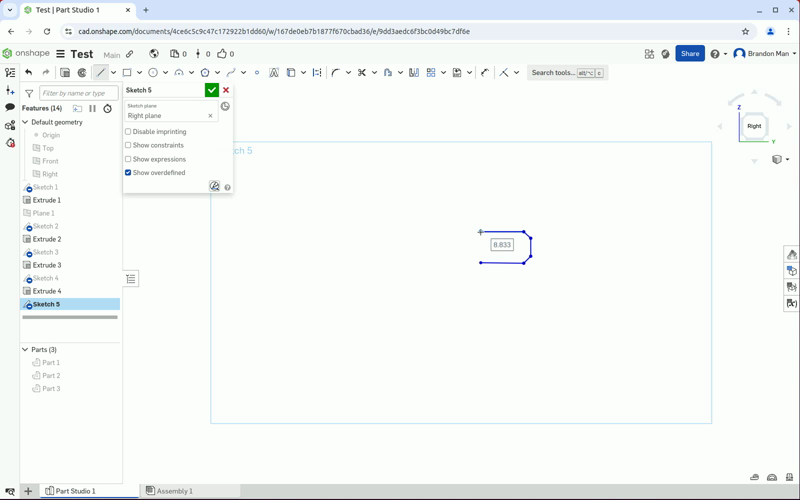
mouse_move(510, 231)
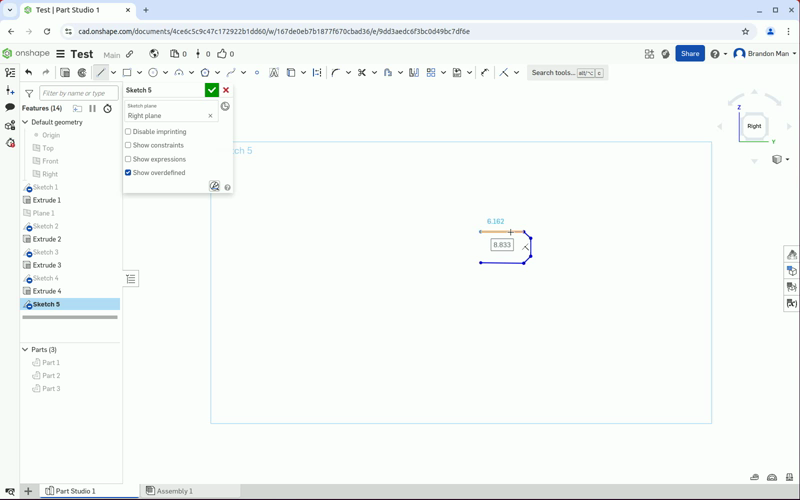
key_down(shift)
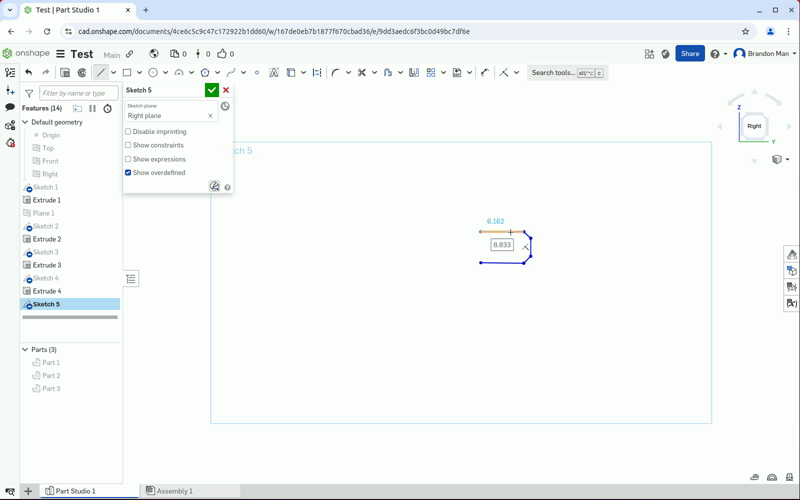
mouse_move(480, 262)
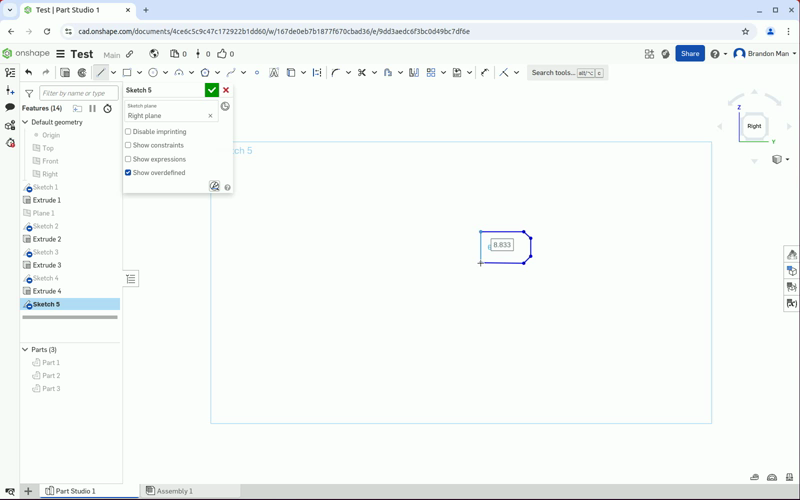
key_up(shift)
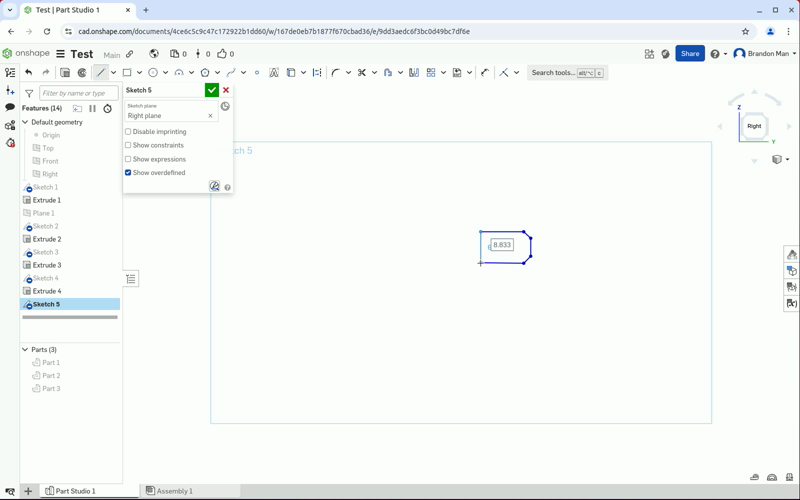
click(480, 262)
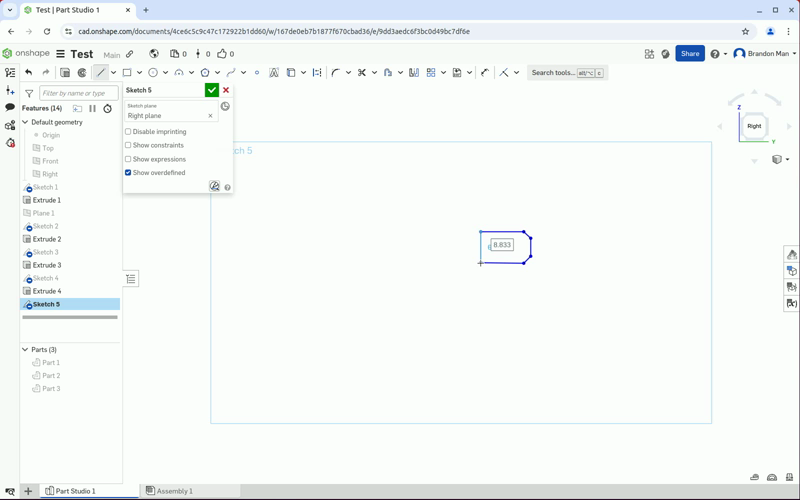
key(esc)
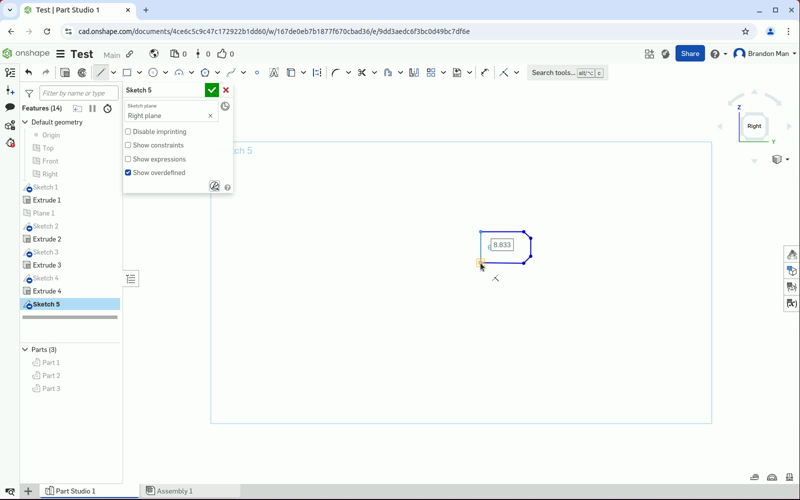
mouse_move(501, 246)
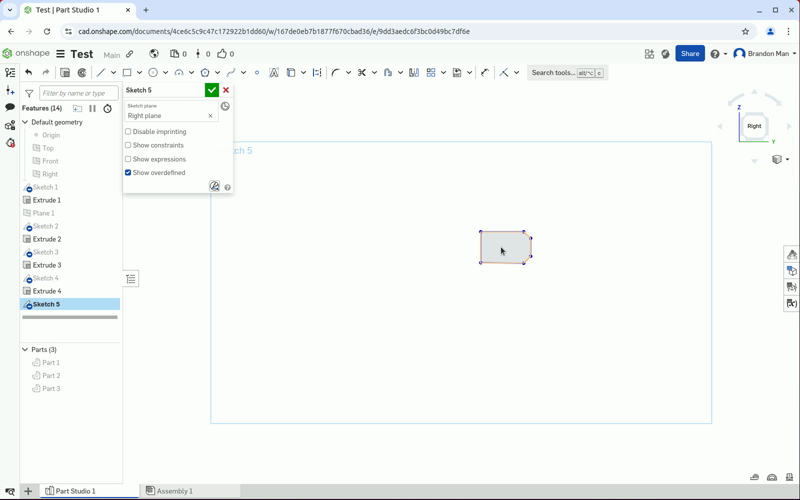
scroll(6)
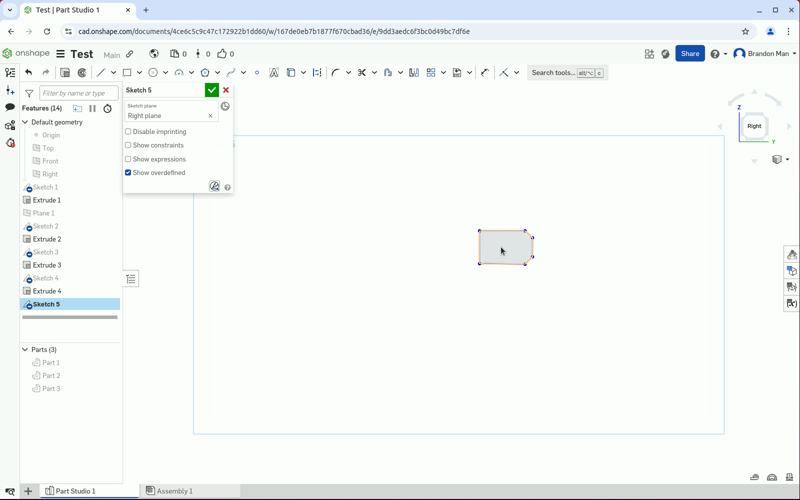
scroll(6)
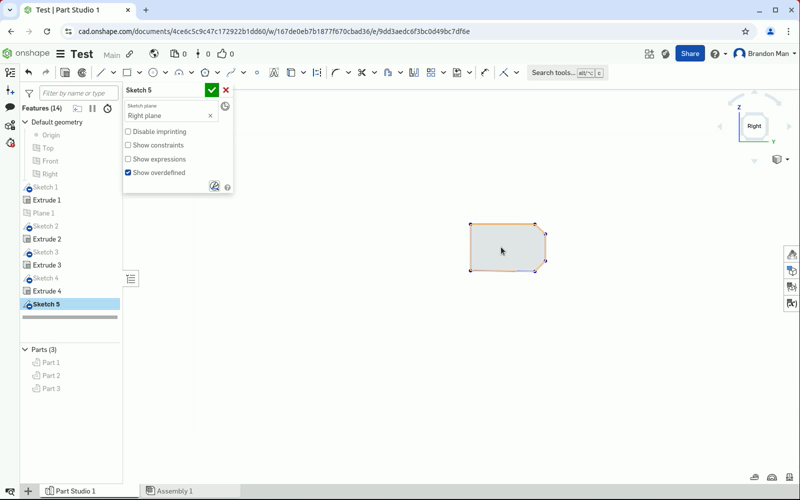
scroll(6)
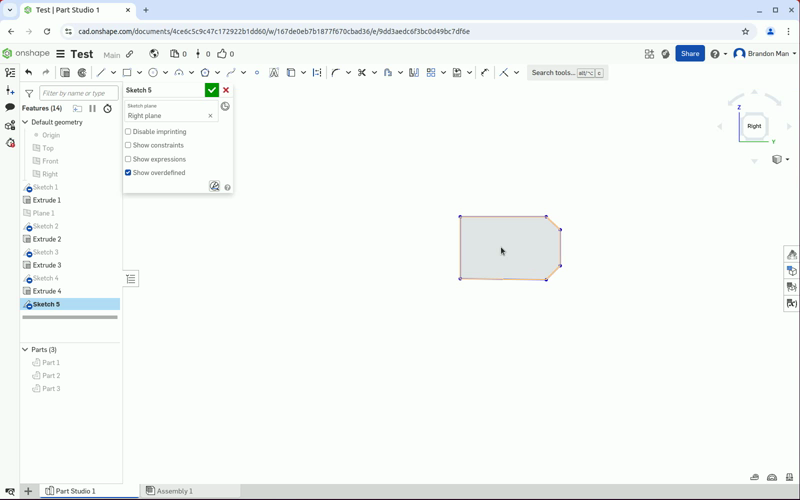
scroll(6)
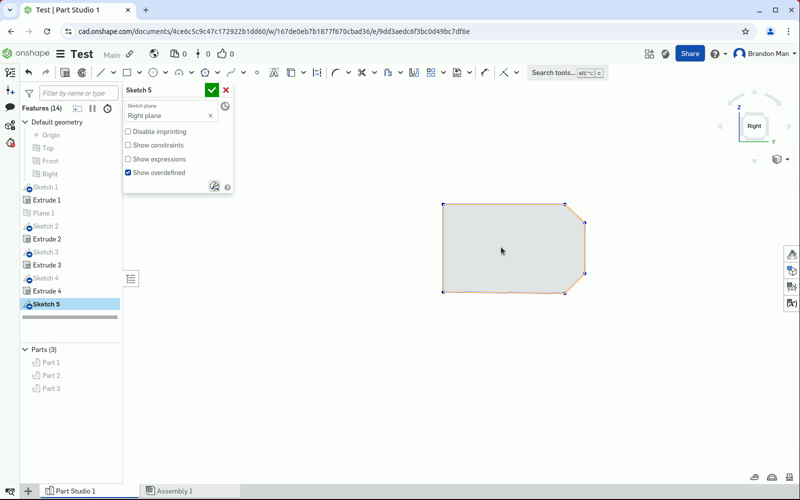
scroll(6)
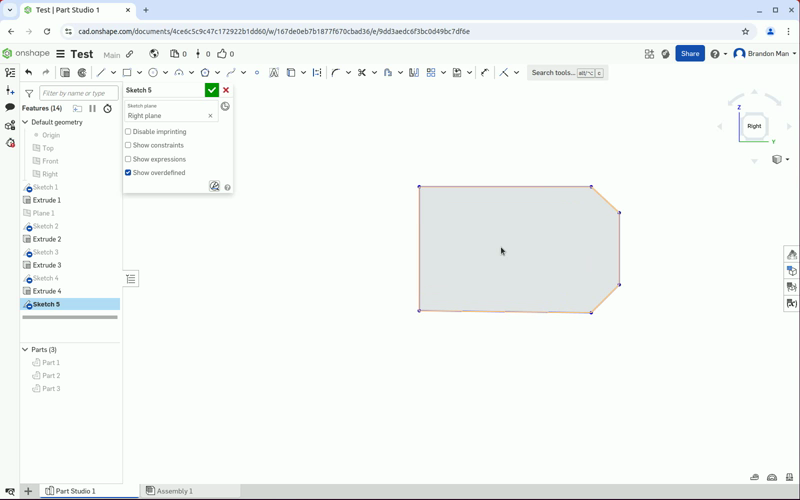
scroll(6)
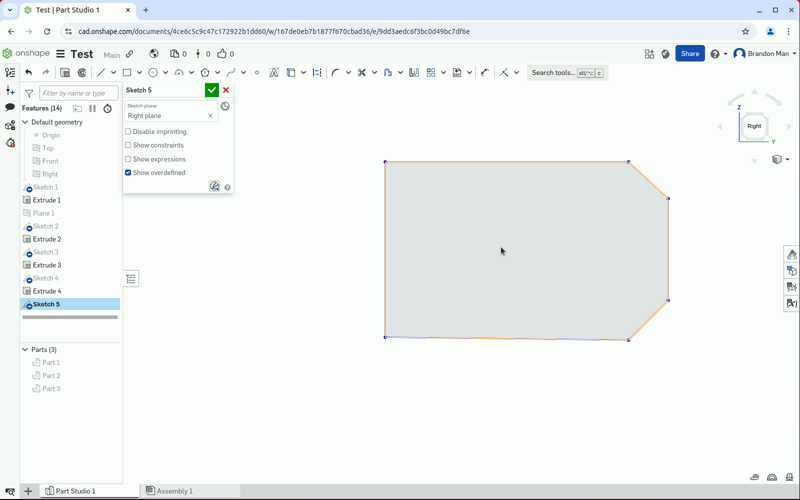
scroll(6)
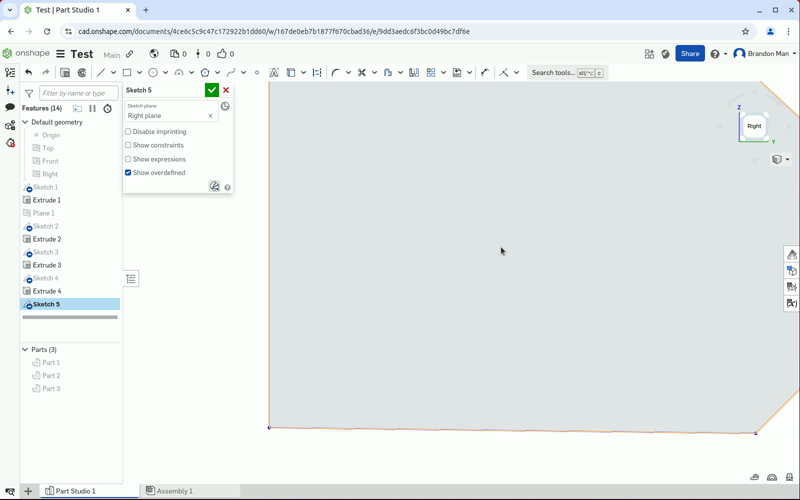
click(501, 246)
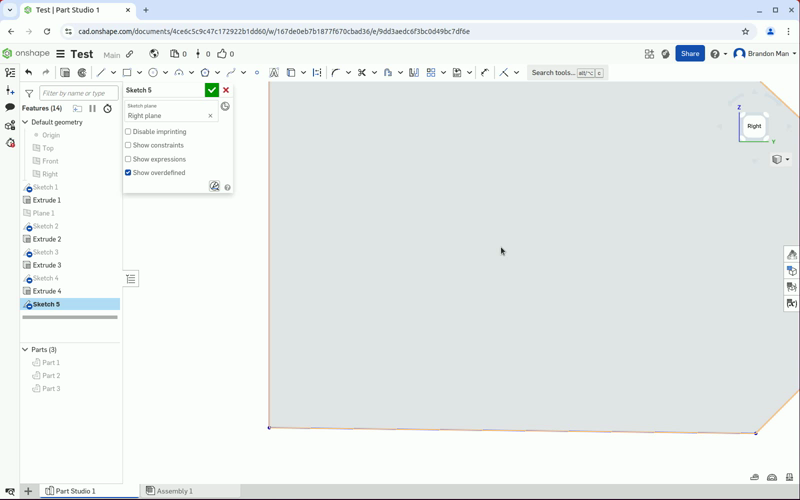
scroll(-6)
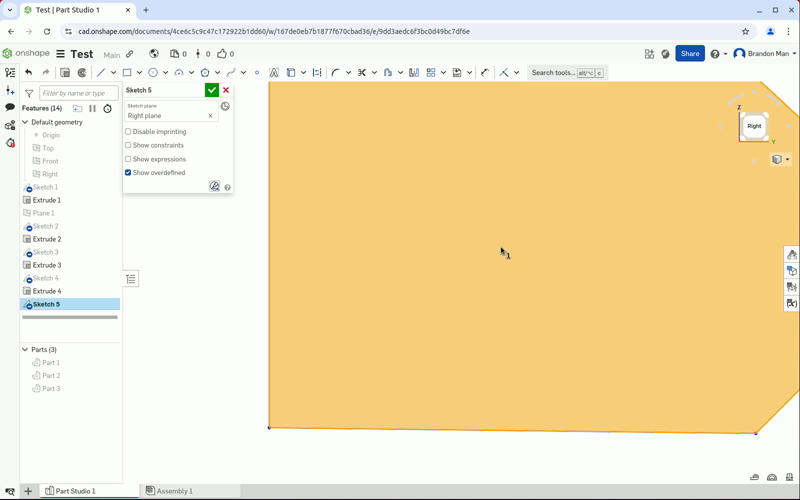
scroll(-6)
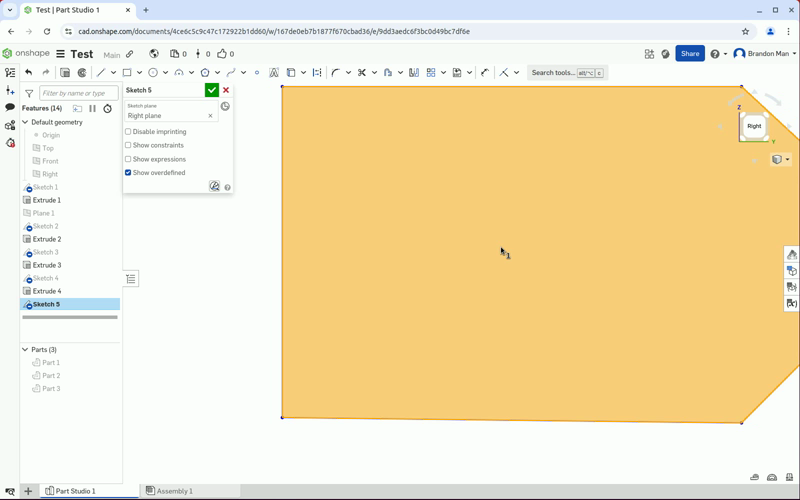
scroll(-6)
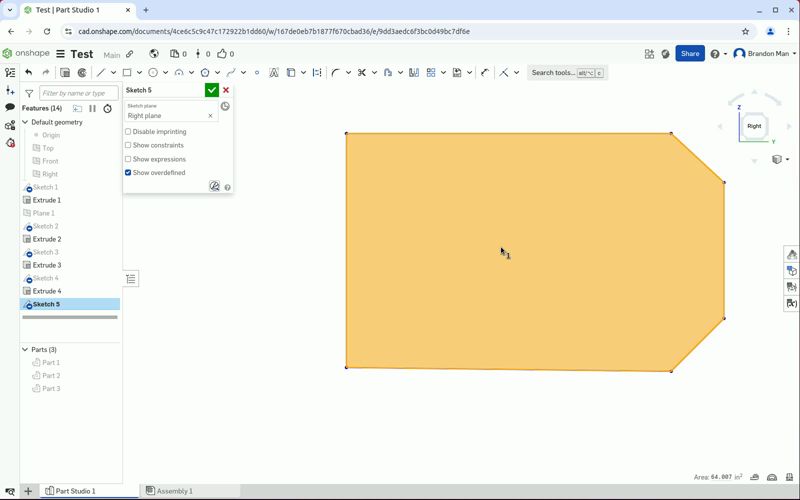
scroll(-6)
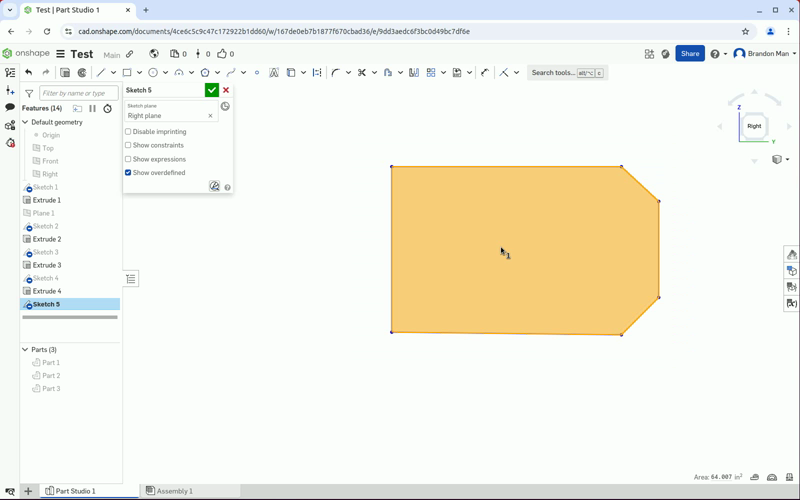
scroll(-6)
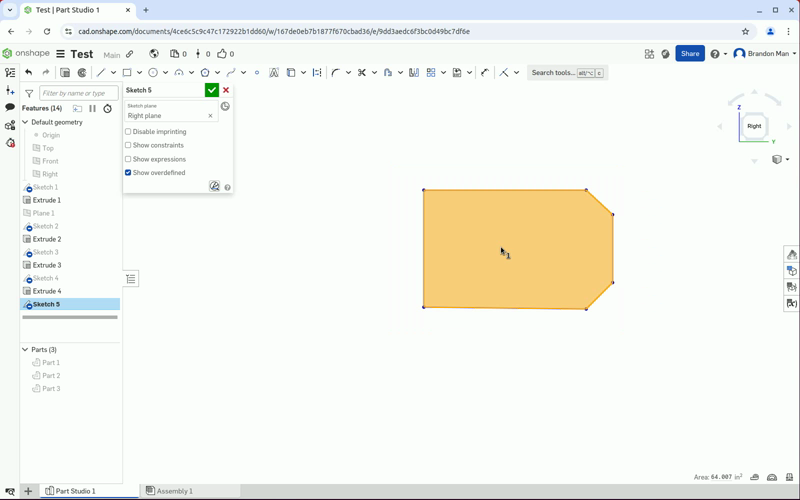
scroll(-6)
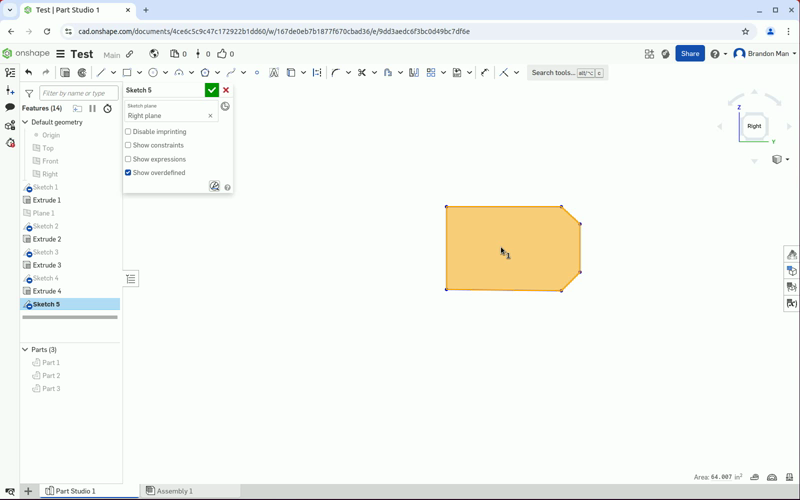
scroll(-6)
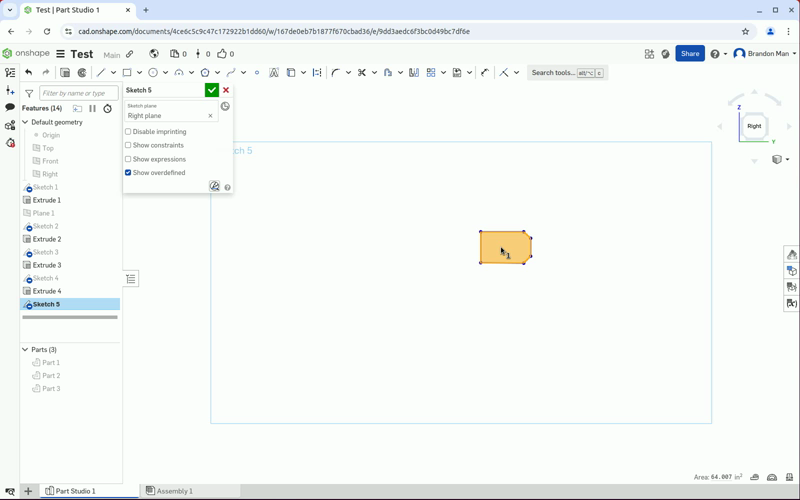
mouse_move(73, 352)
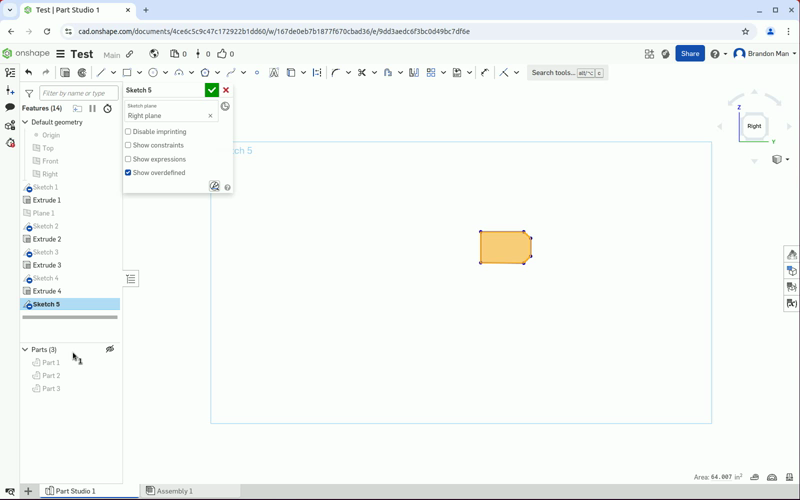
key(shift+y)
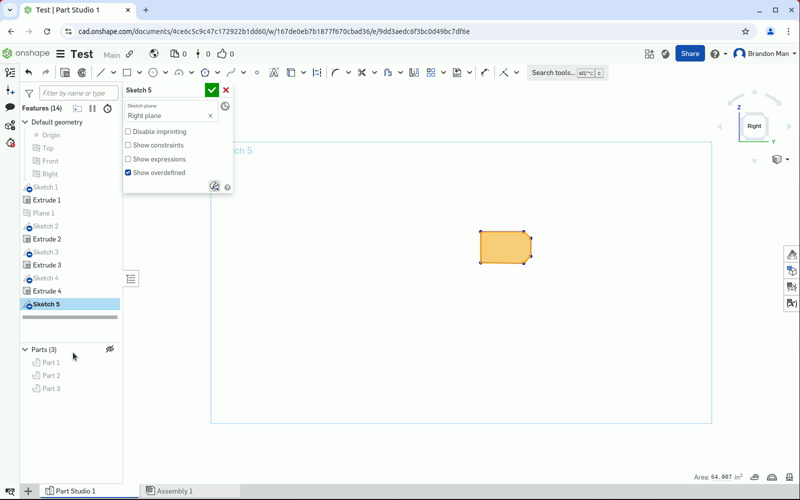
key(shift+e)
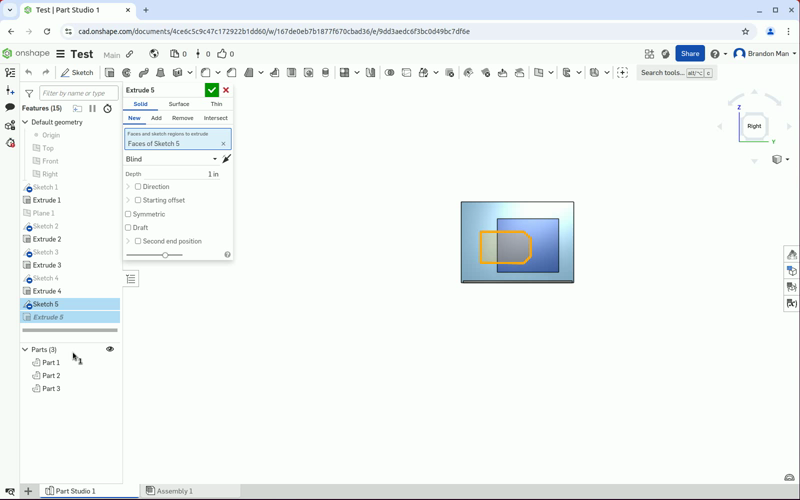
mouse_move(143, 106)
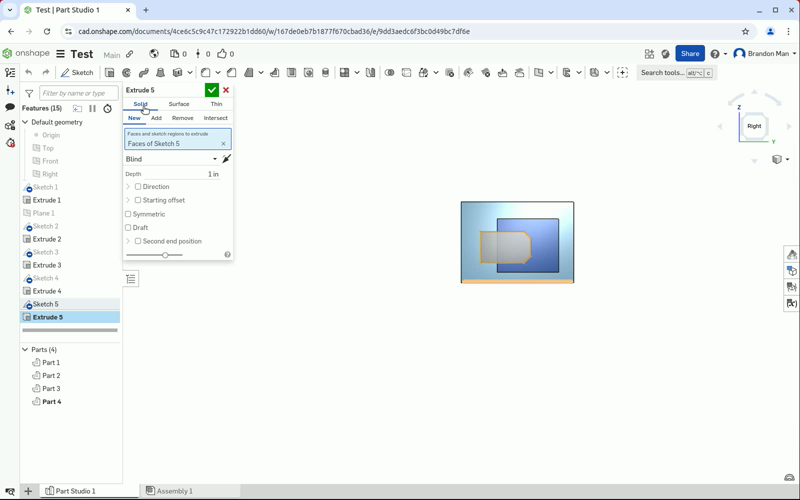
click(143, 106)
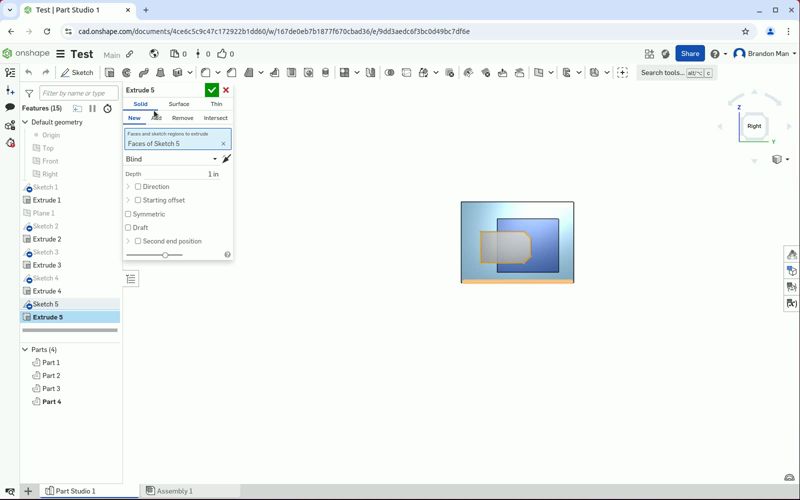
mouse_move(186, 120)
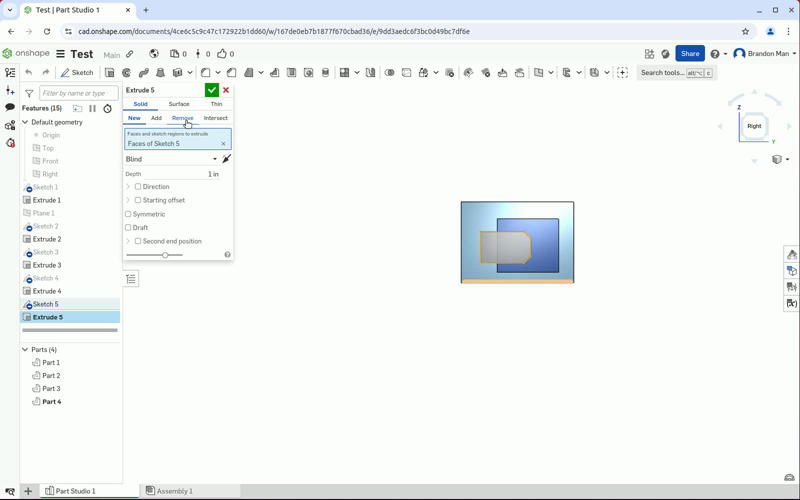
click(186, 120)
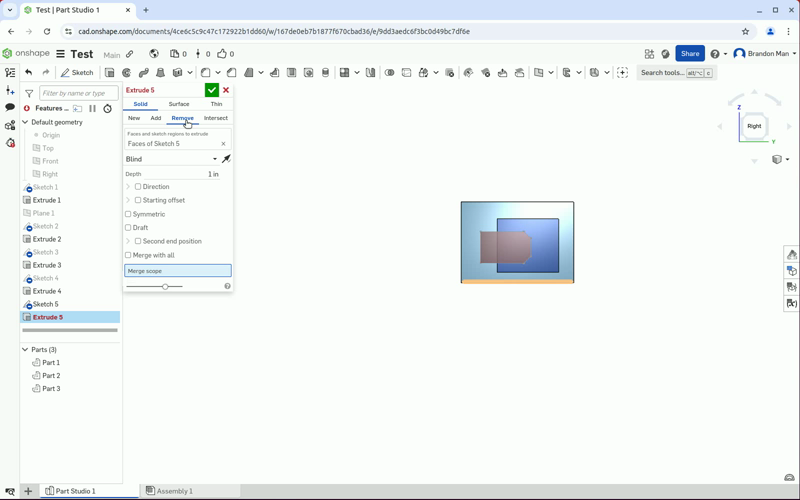
key(tab, 4)
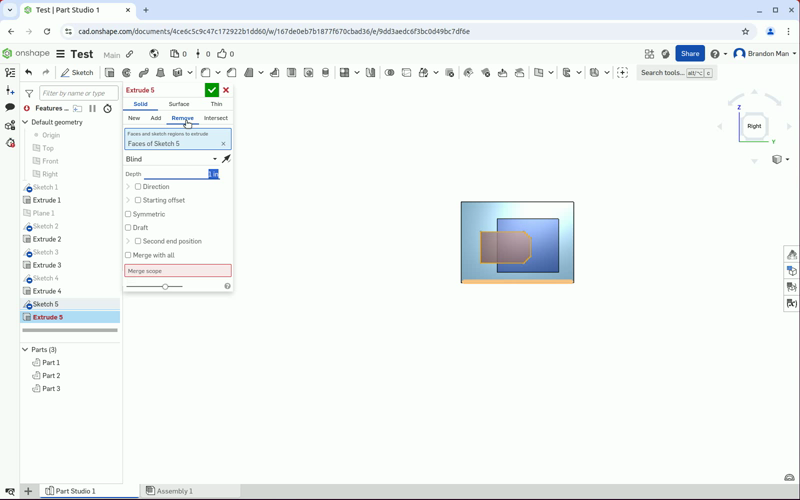
text(5.296)
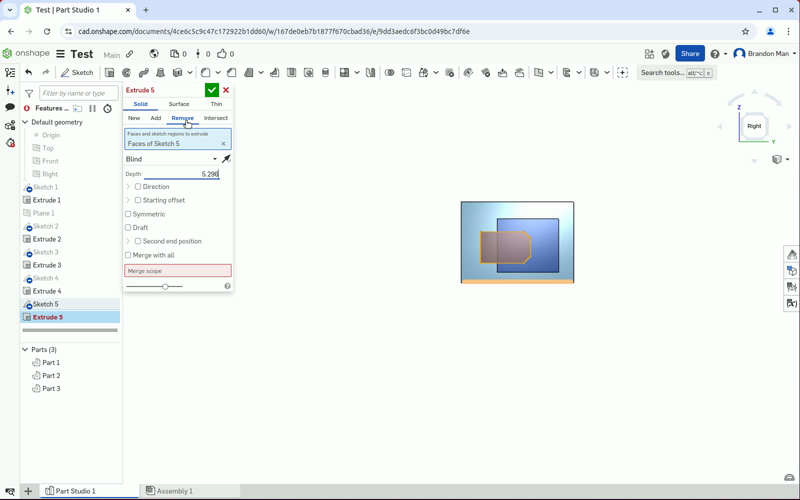
key(tab, 6)
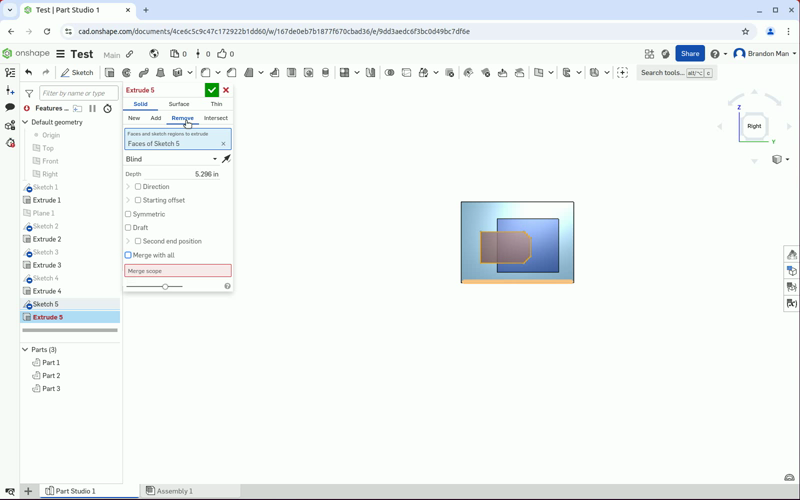
key(space)
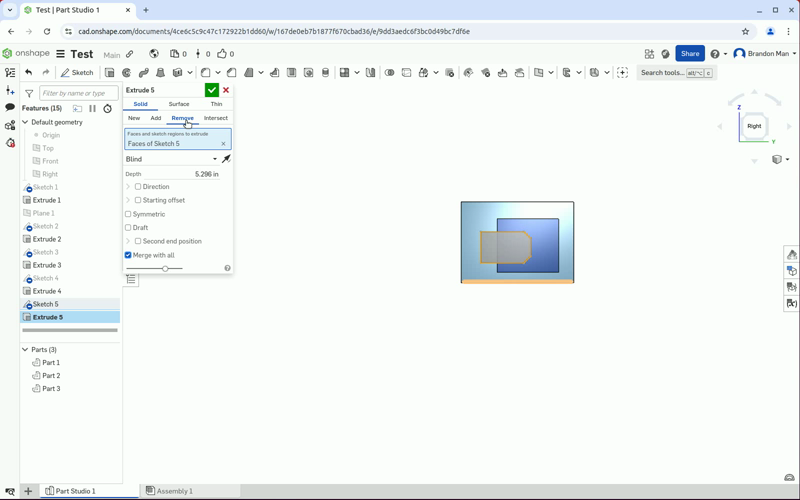
key(enter)
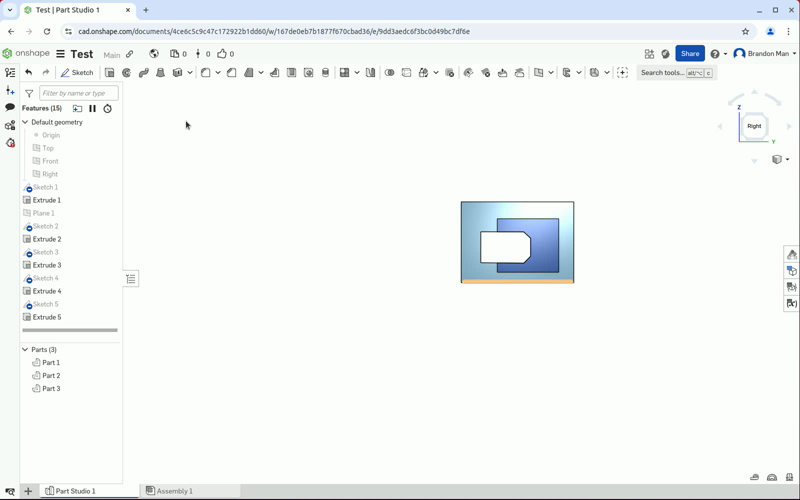
key(shift+h)
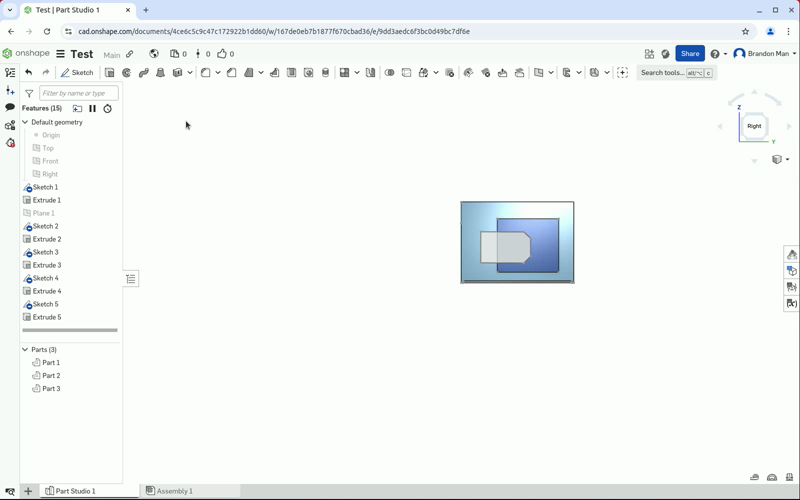
key(shift+h)
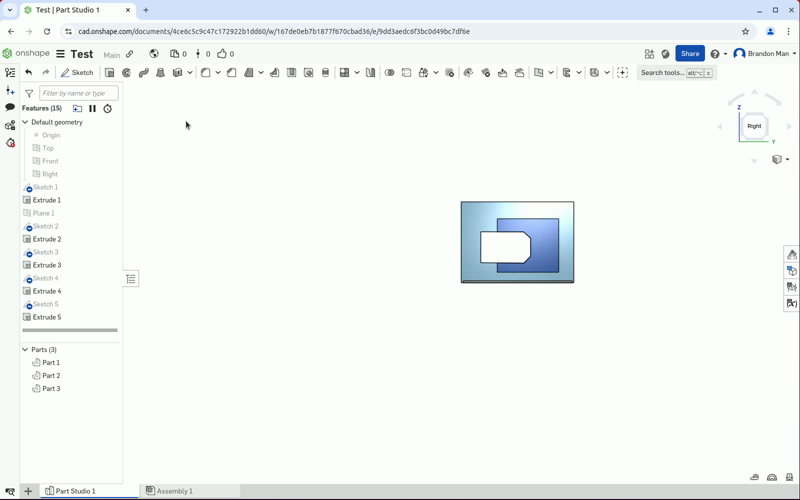
mouse_move(73, 189)
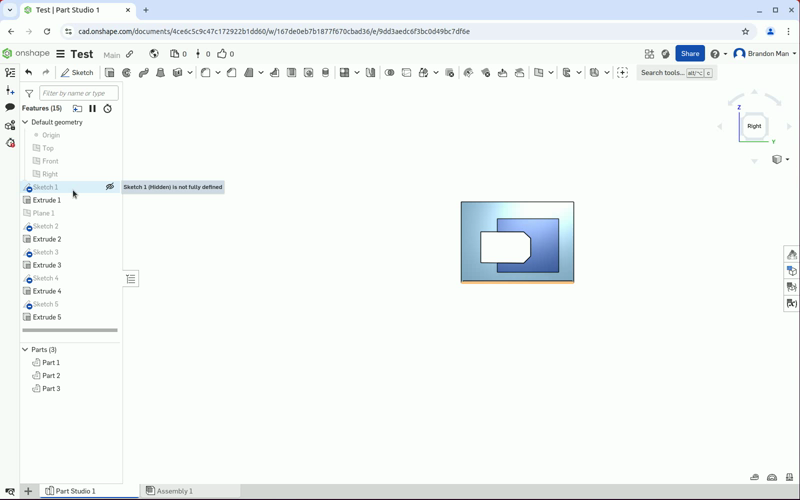
click(73, 189)
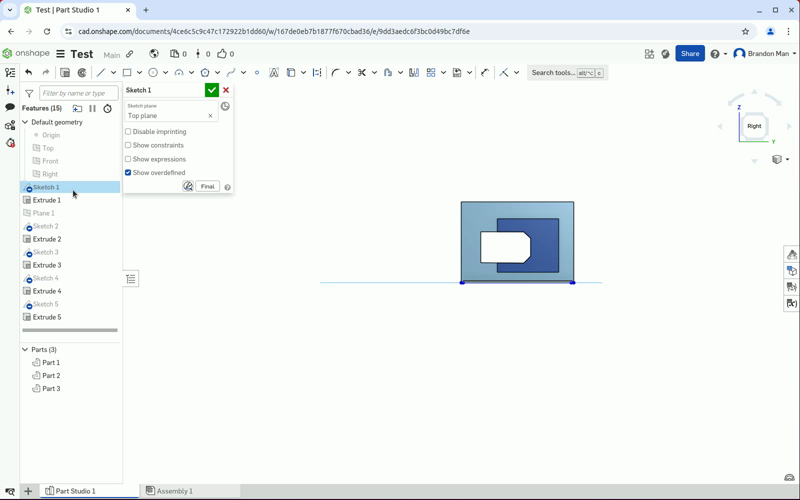
mouse_move(229, 92)
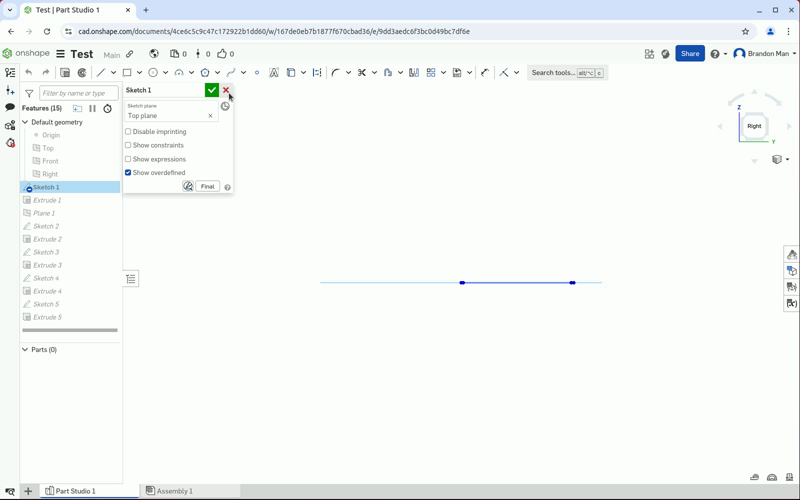
click(229, 92)
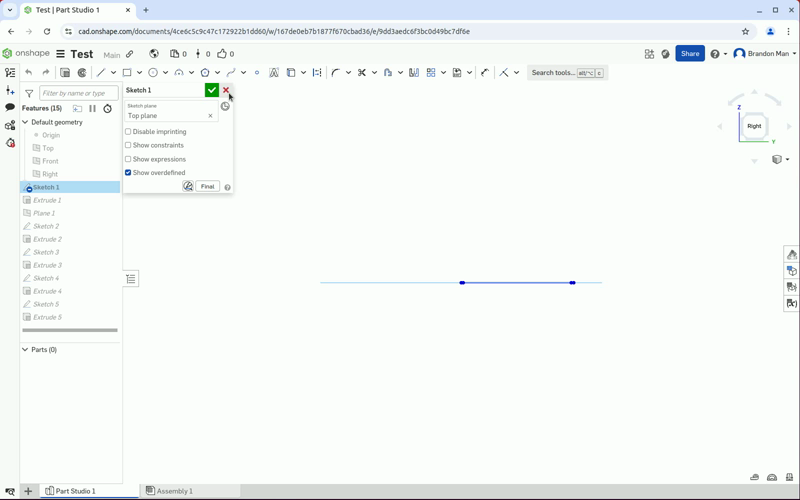
key(shift+s)
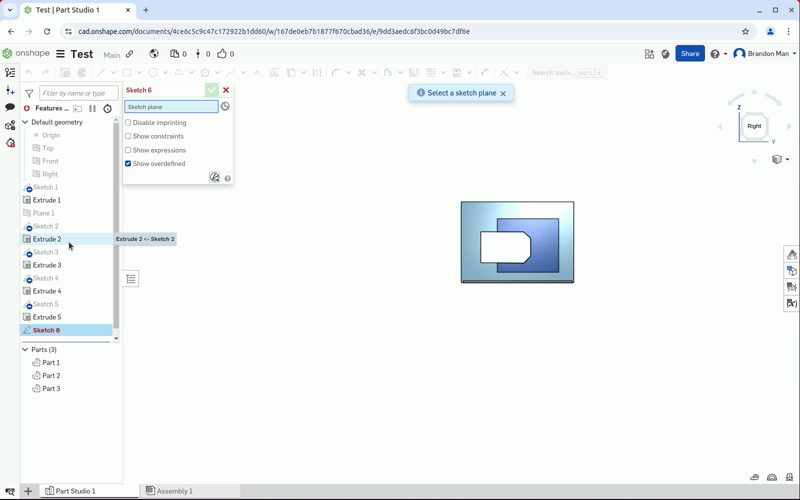
scroll(3)
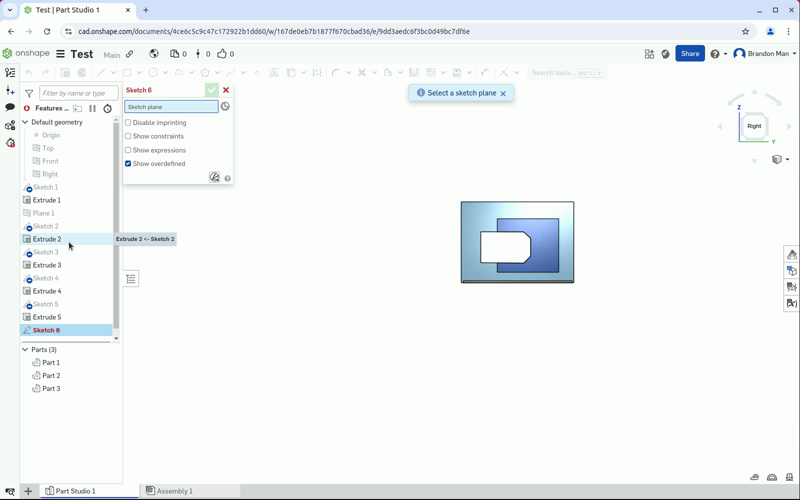
mouse_move(69, 176)
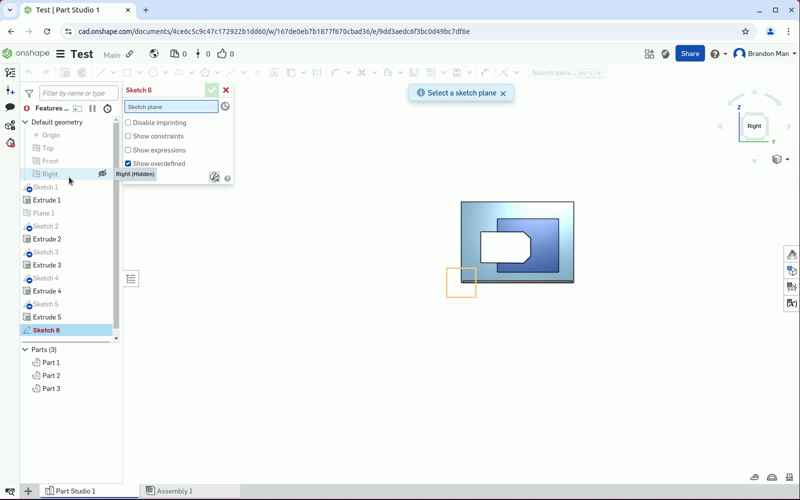
click(69, 176)
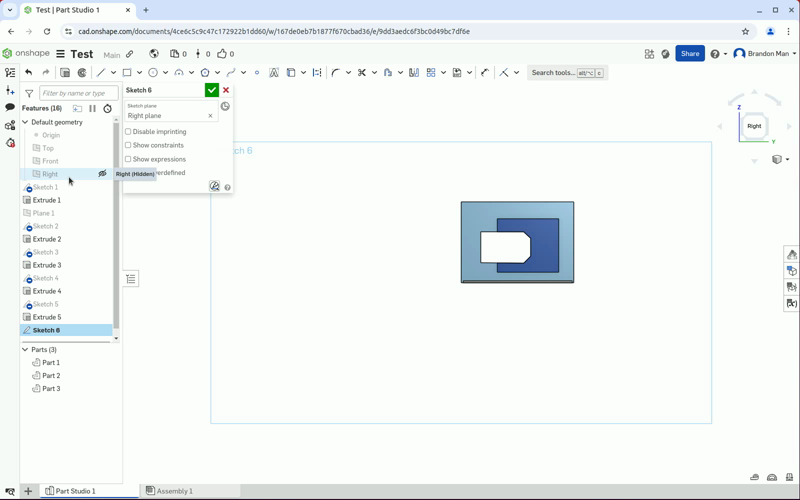
mouse_move(73, 352)
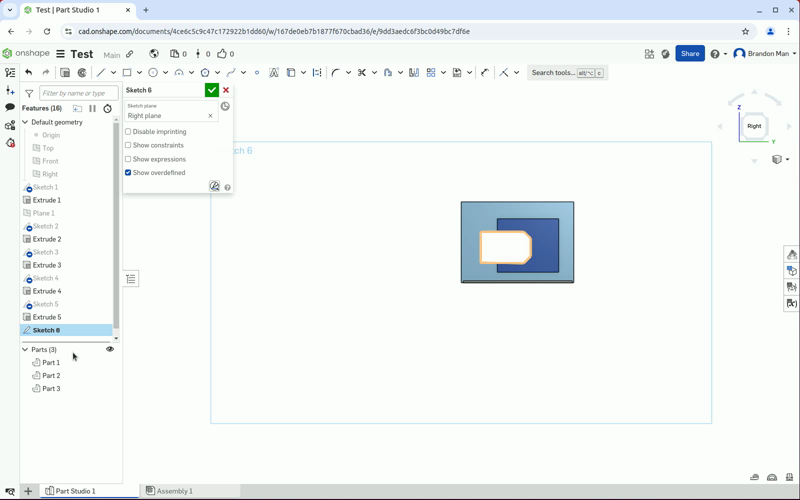
key(y)
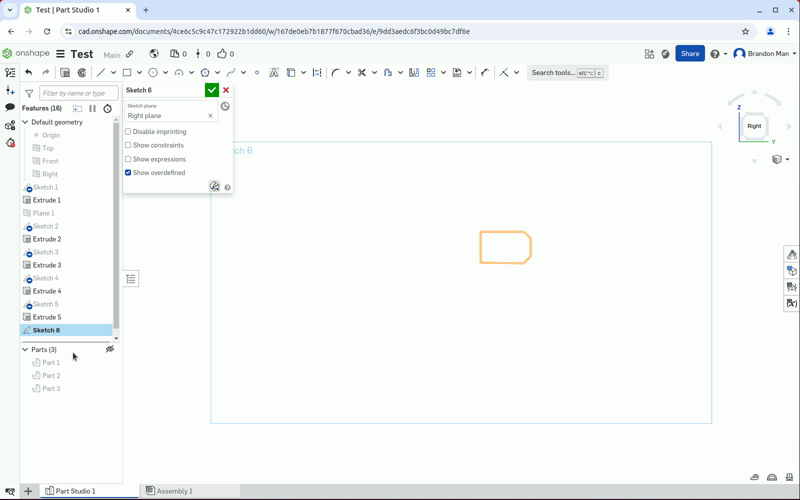
key(c)
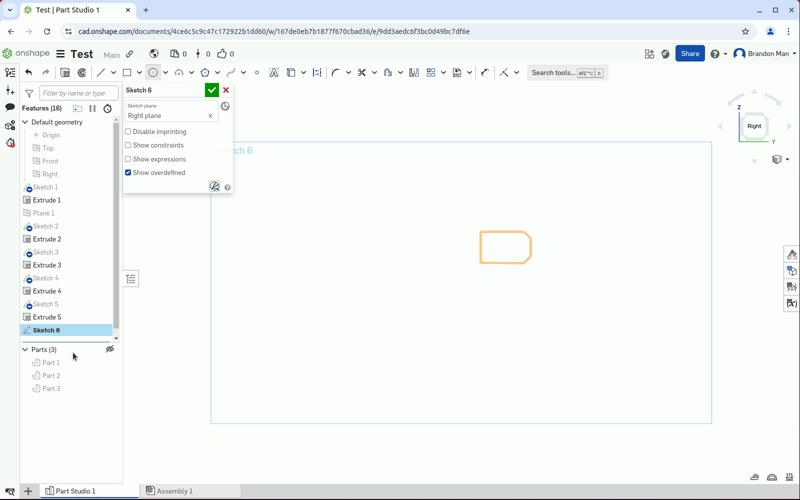
key_down(shift)
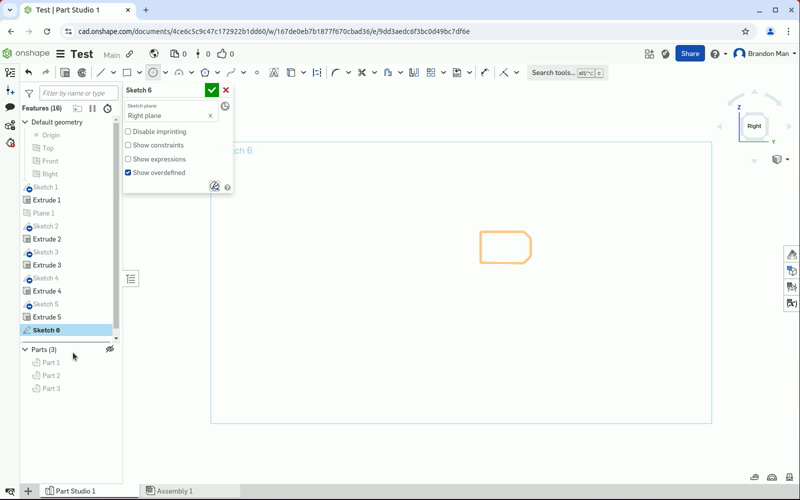
mouse_move(506, 226)
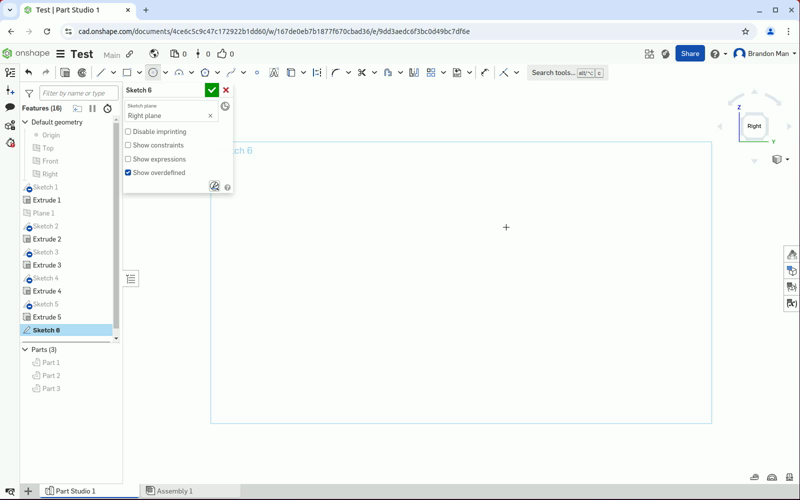
click(506, 226)
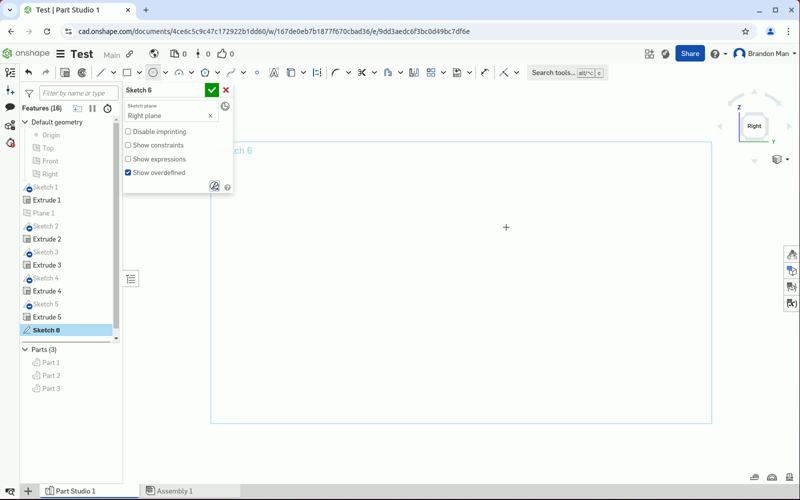
key_up(shift)
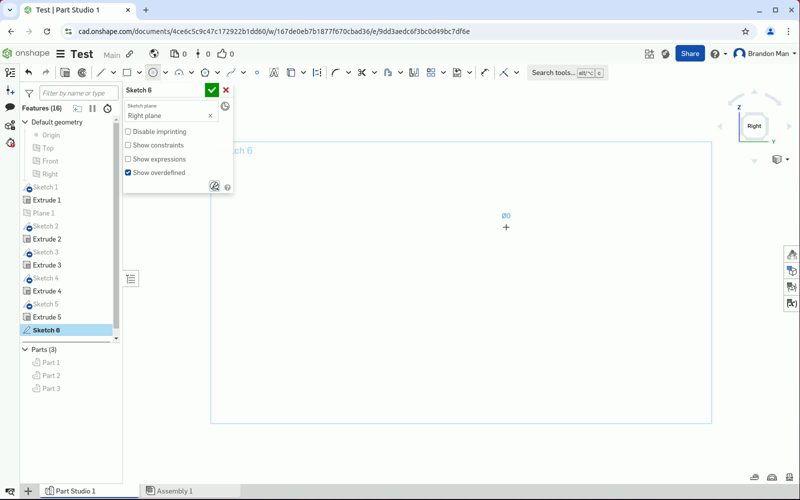
mouse_move(508, 226)
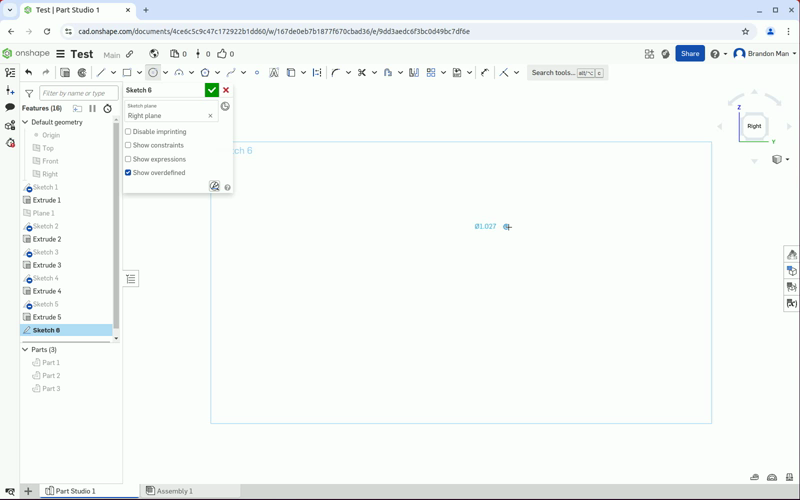
scroll(6)
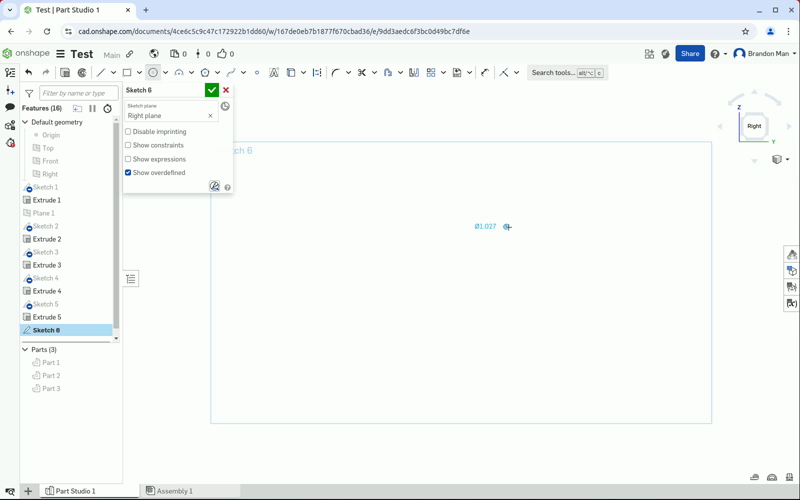
scroll(6)
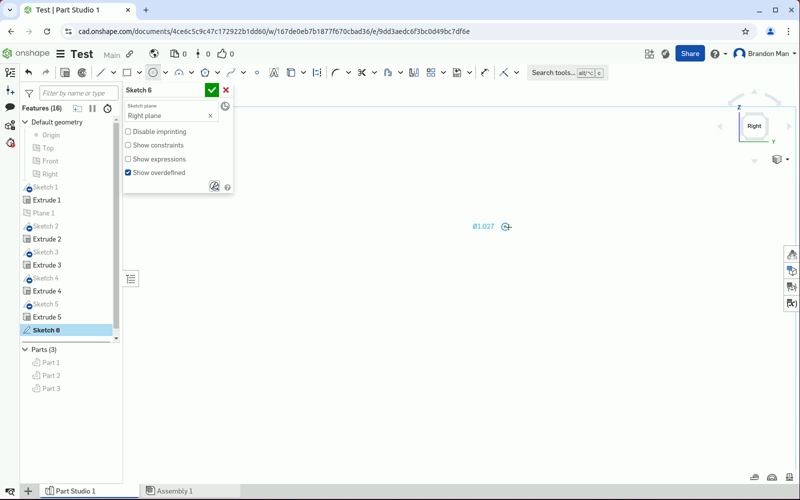
scroll(6)
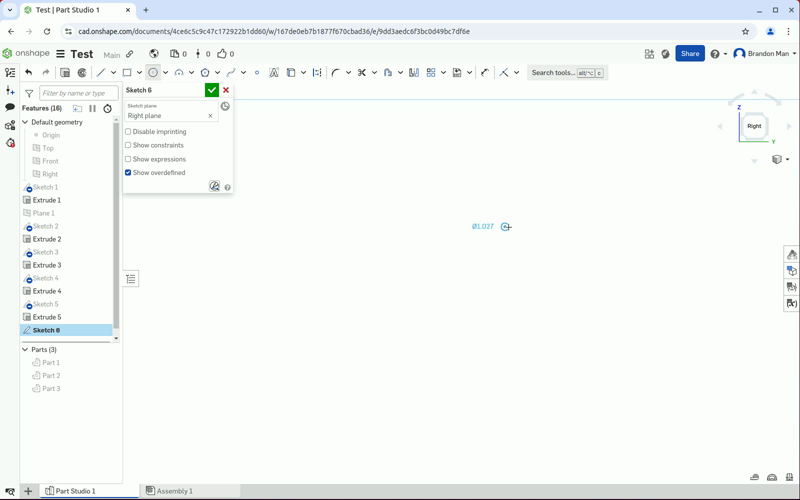
scroll(6)
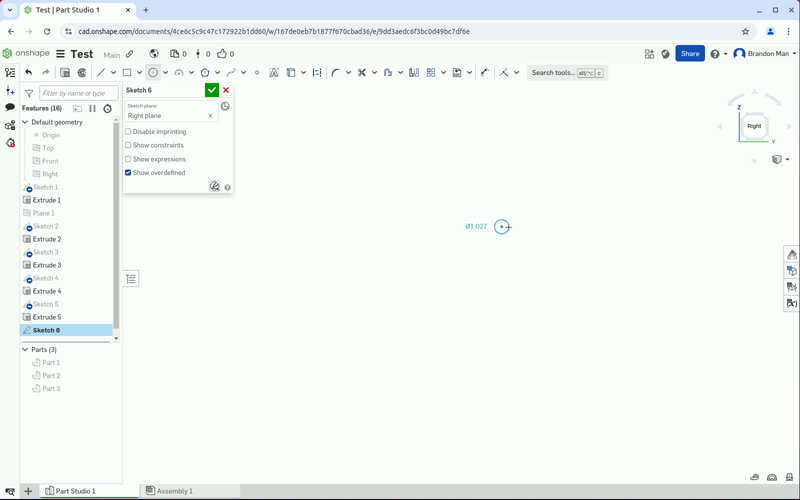
scroll(6)
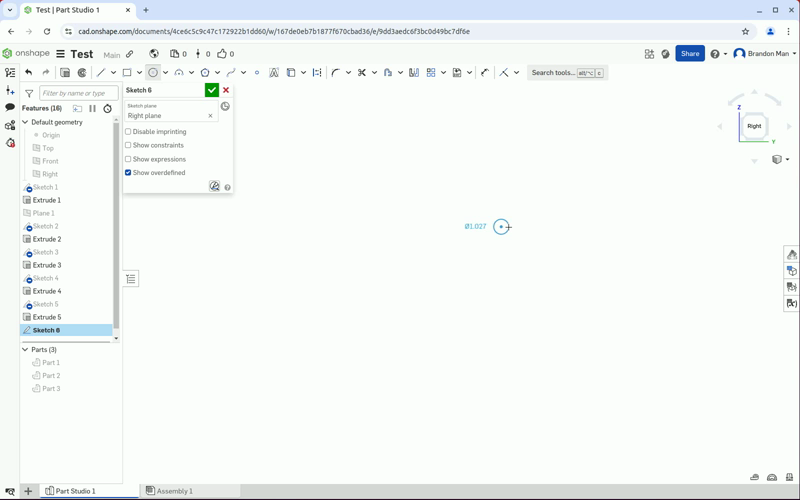
scroll(6)
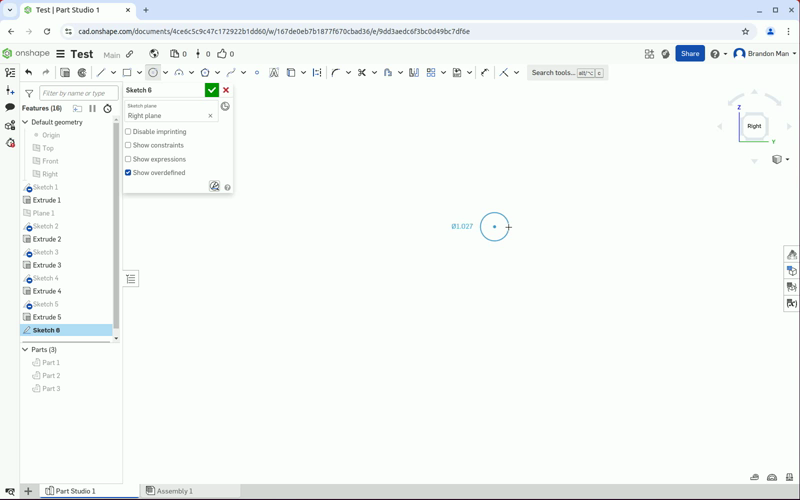
scroll(6)
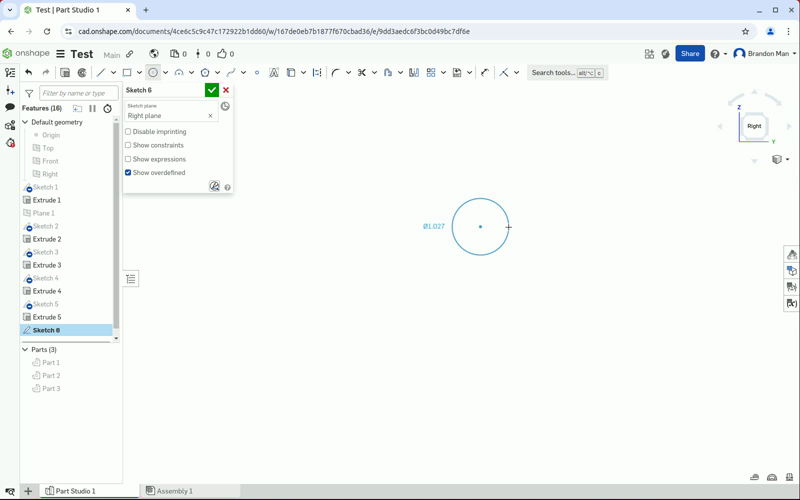
click(508, 226)
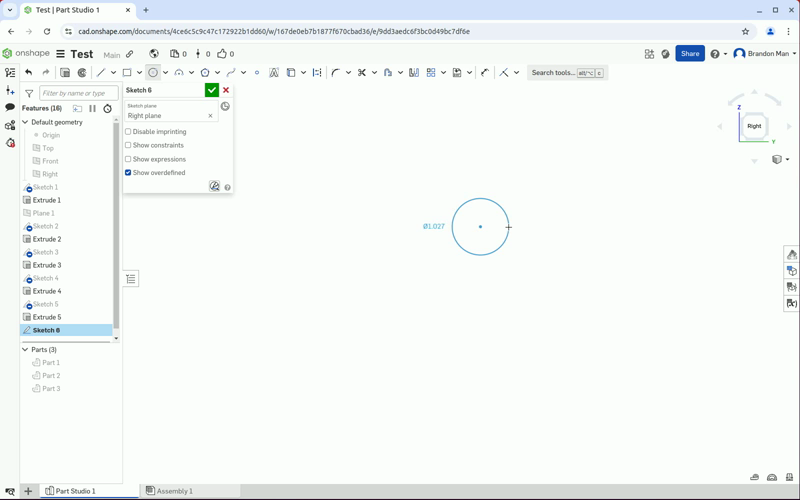
scroll(-6)
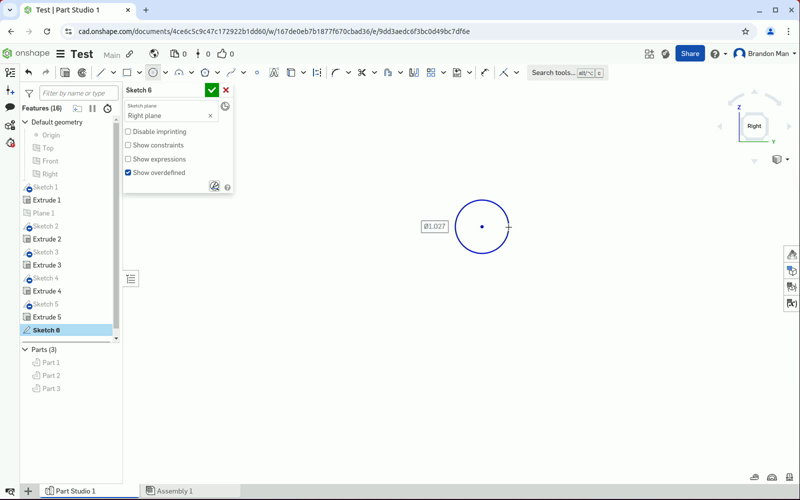
scroll(-6)
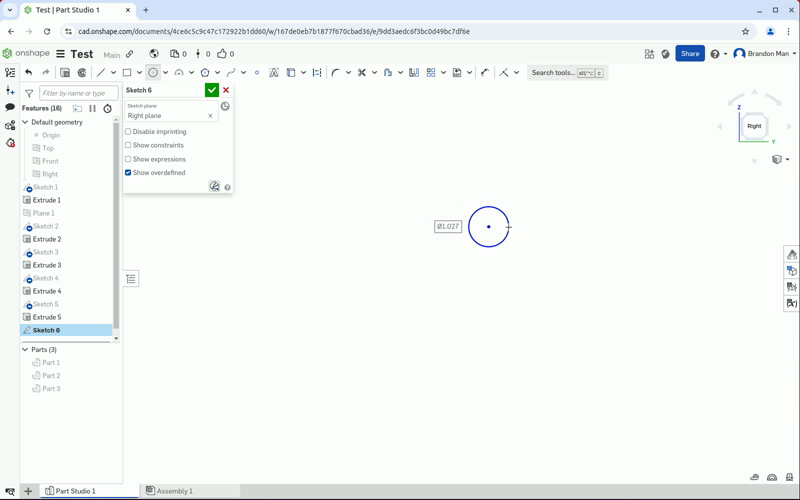
scroll(-6)
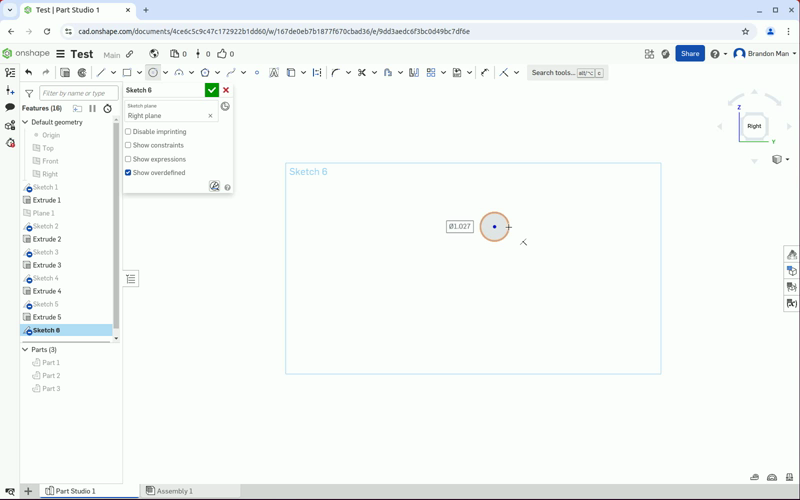
scroll(-6)
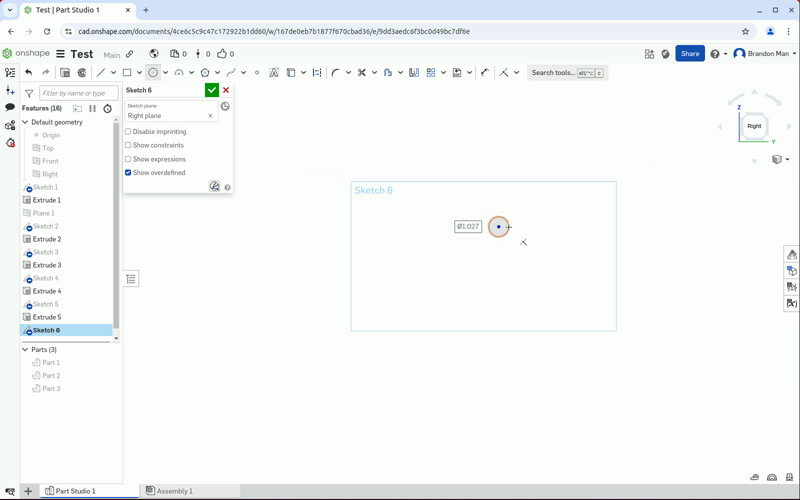
scroll(-6)
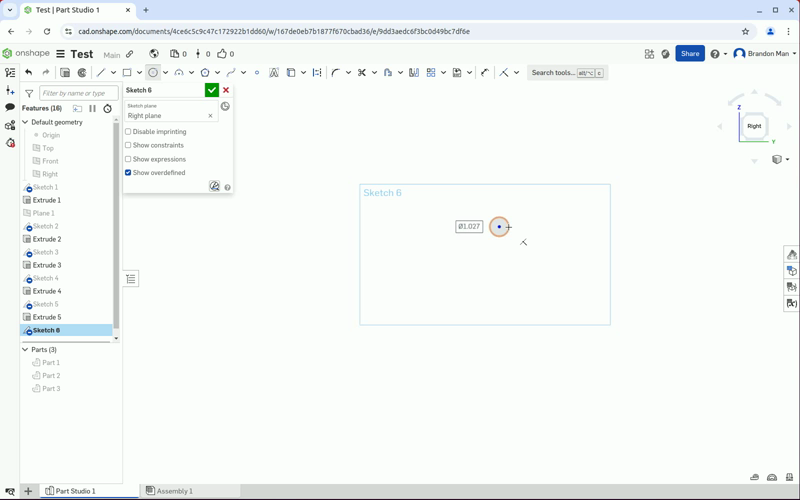
scroll(-6)
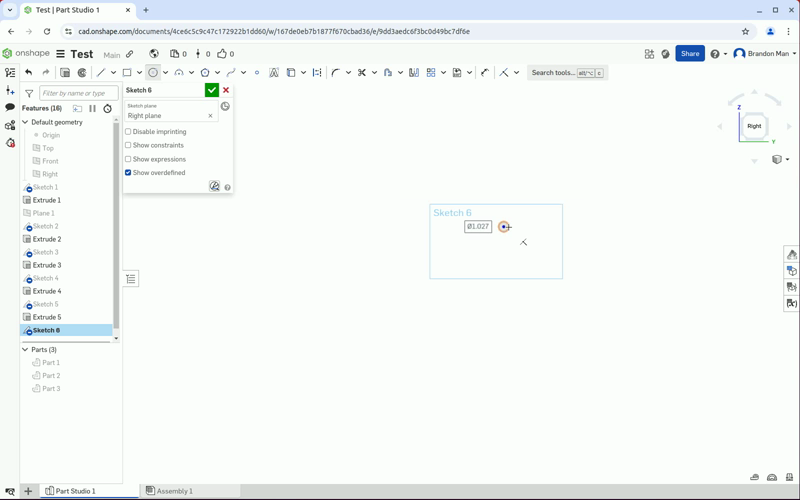
scroll(-6)
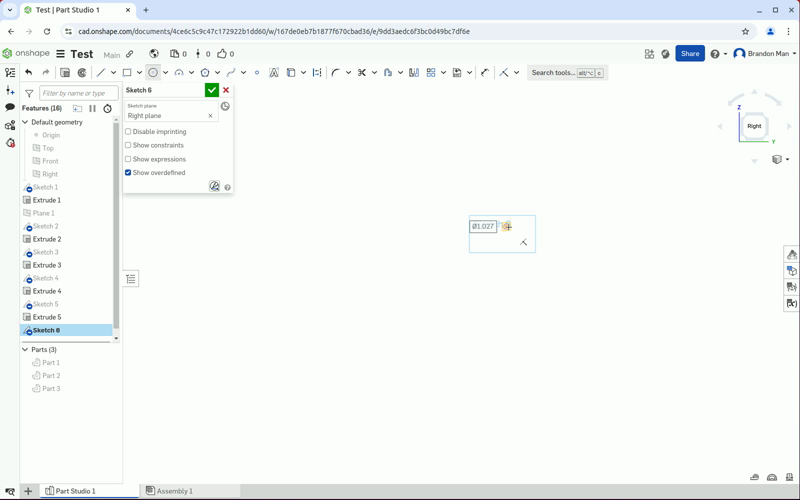
key(esc)
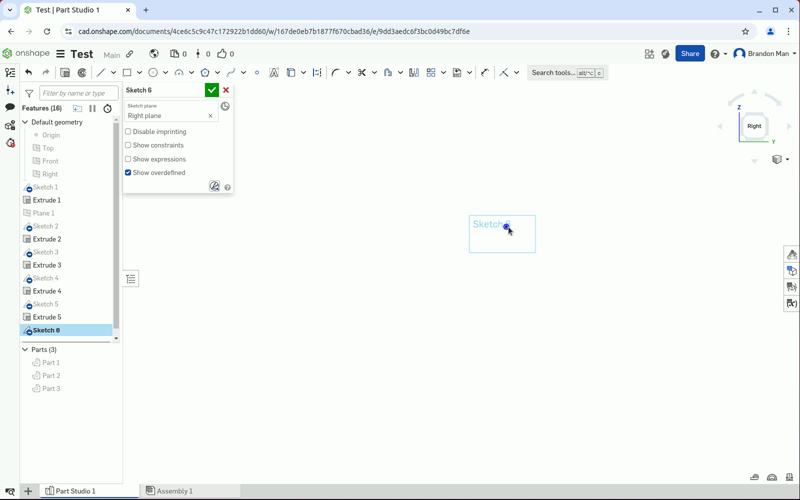
mouse_move(506, 228)
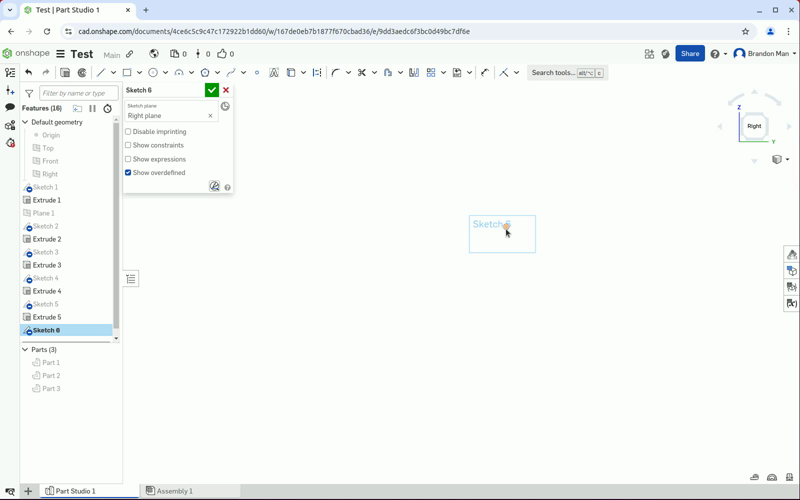
scroll(6)
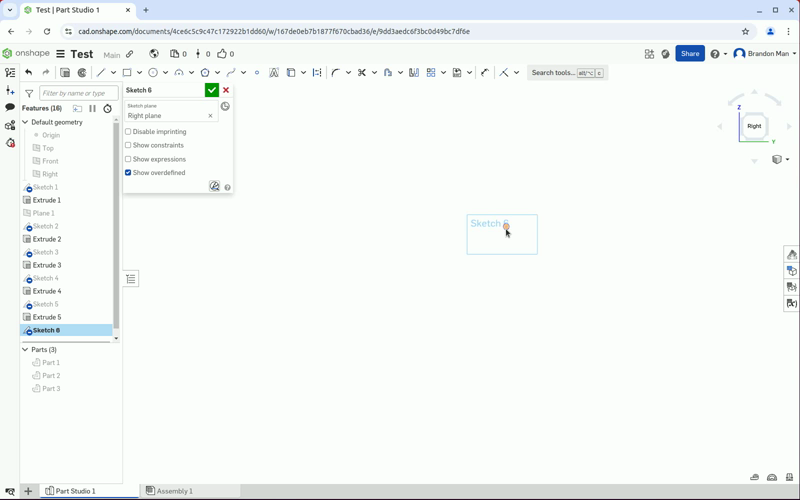
scroll(6)
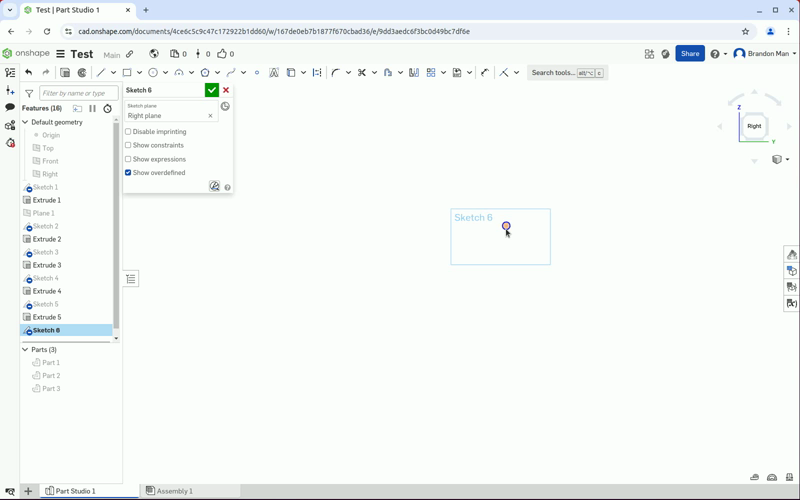
scroll(6)
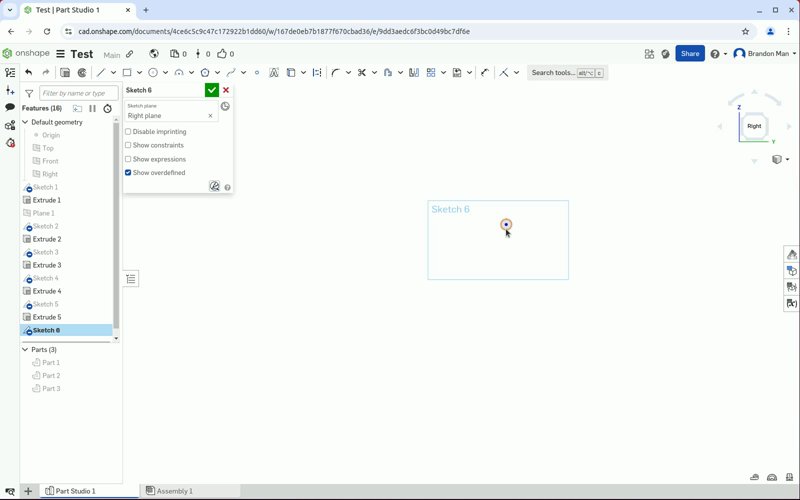
scroll(6)
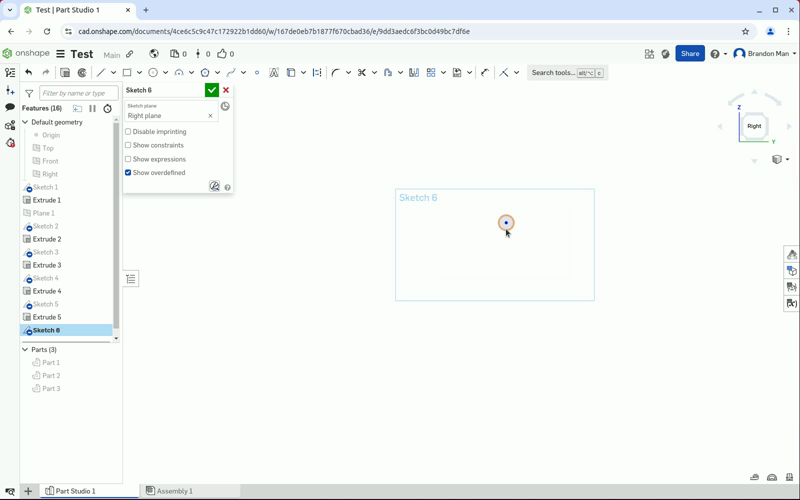
scroll(6)
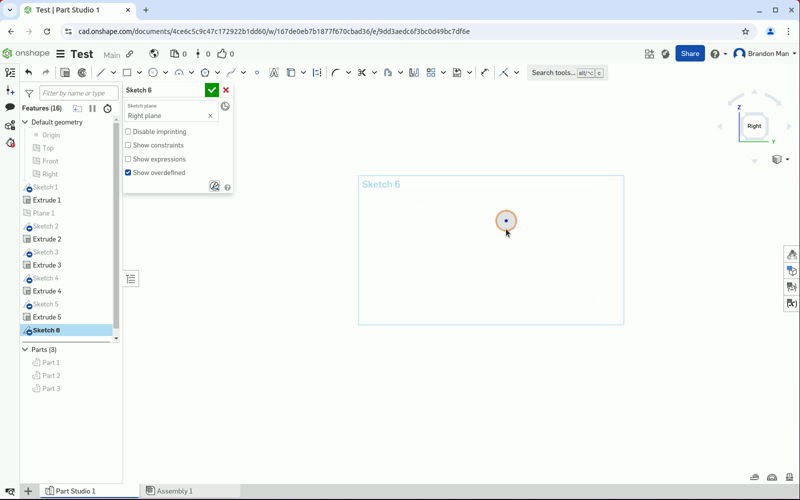
scroll(6)
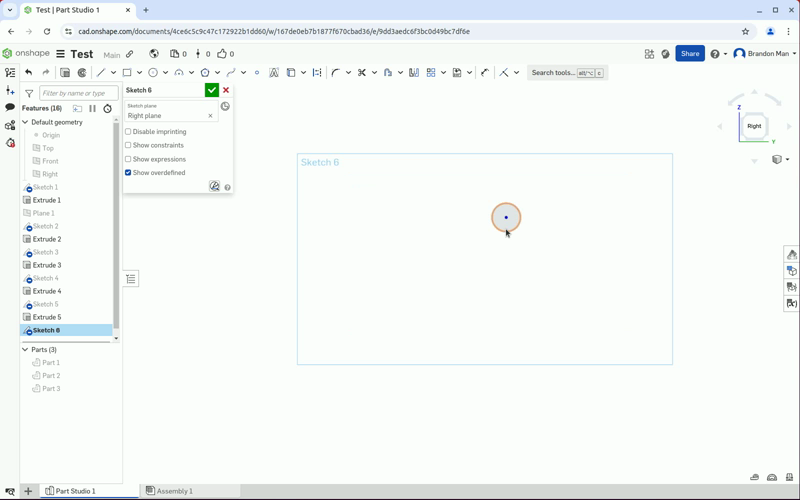
scroll(6)
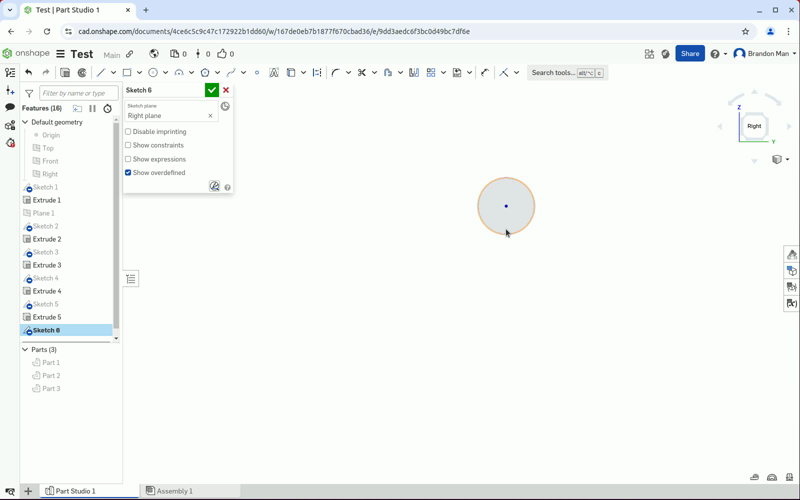
click(506, 228)
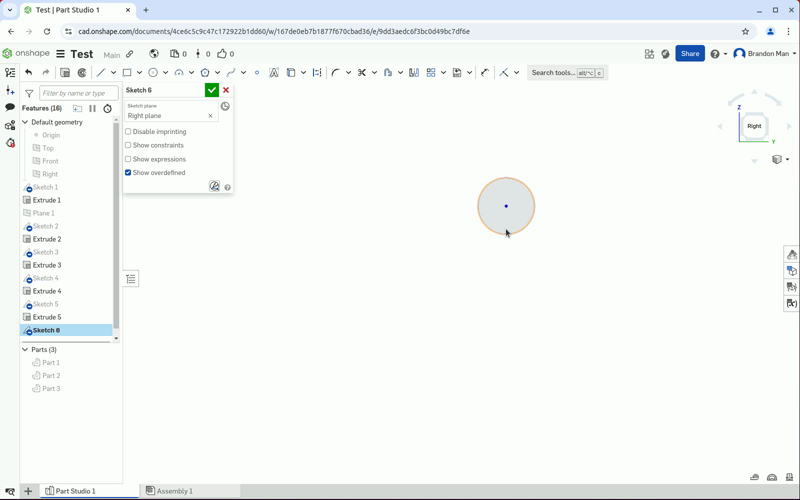
scroll(-6)
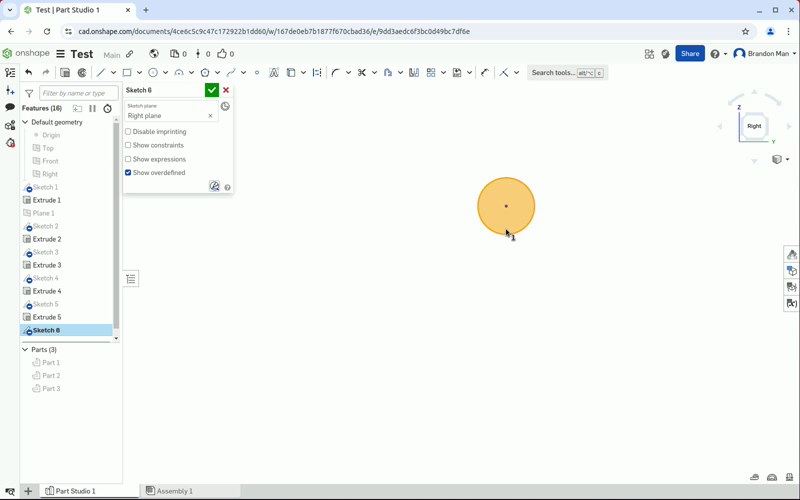
scroll(-6)
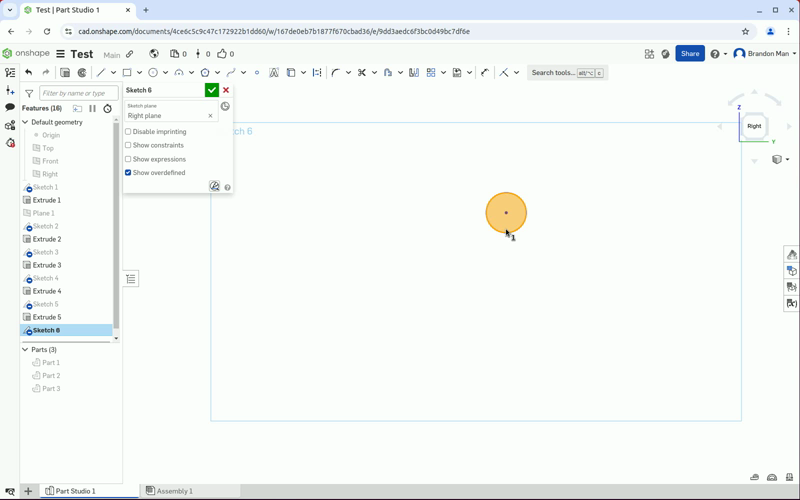
scroll(-6)
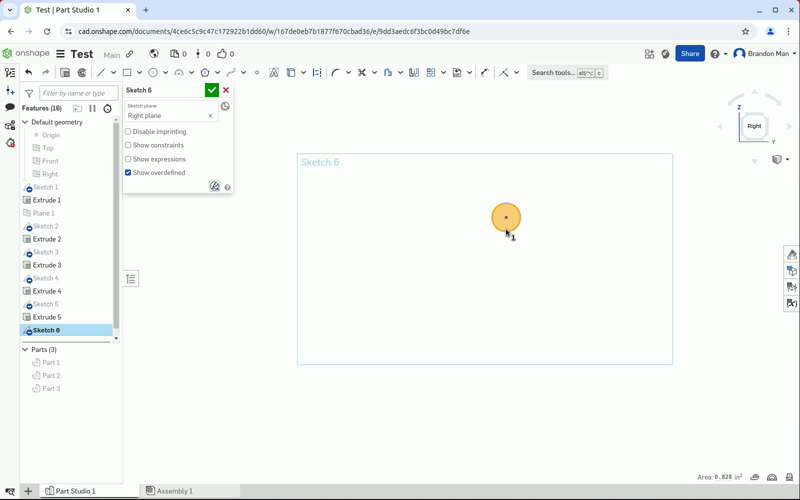
scroll(-6)
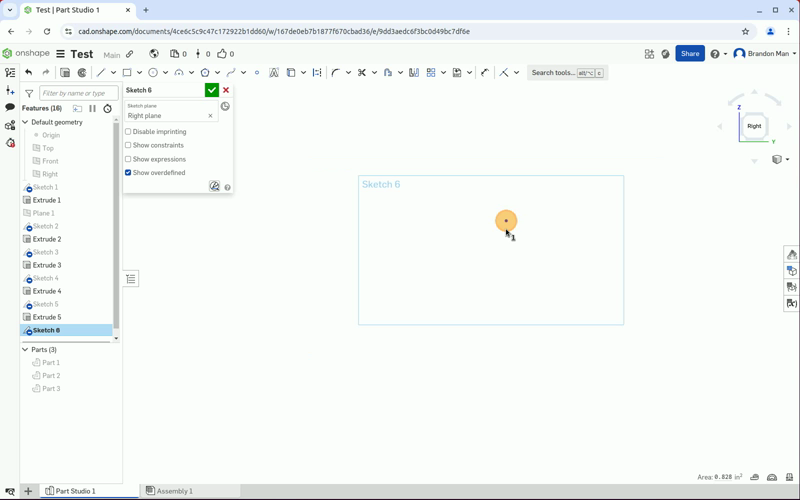
scroll(-6)
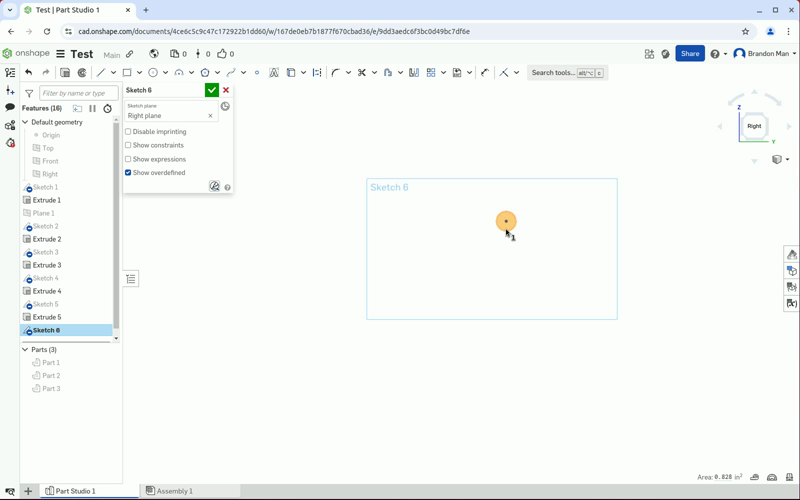
scroll(-6)
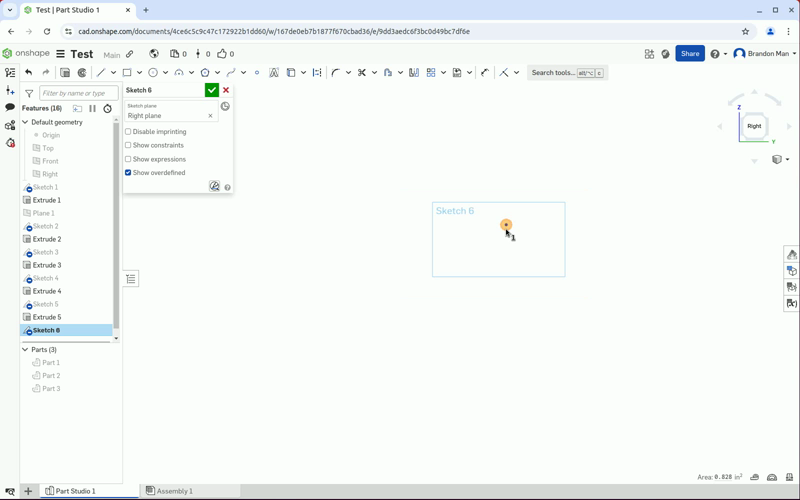
scroll(-6)
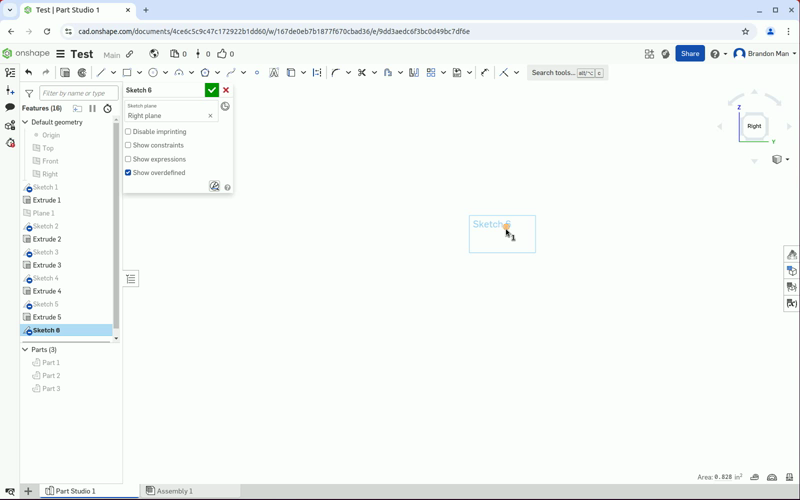
mouse_move(73, 352)
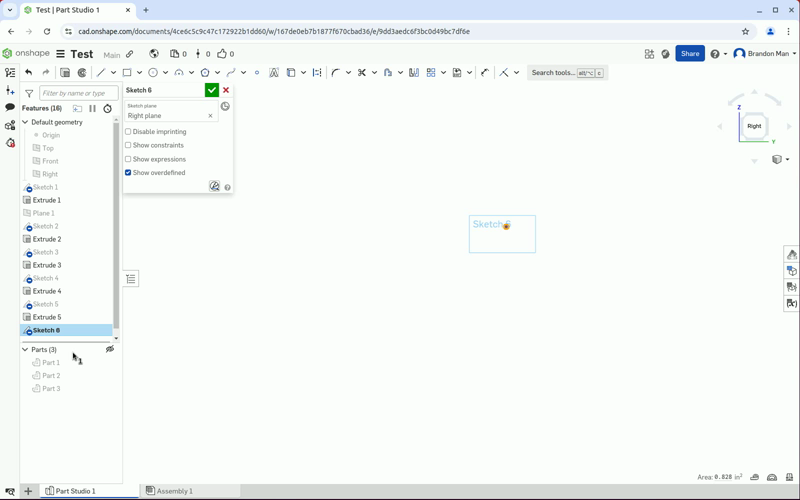
key(shift+y)
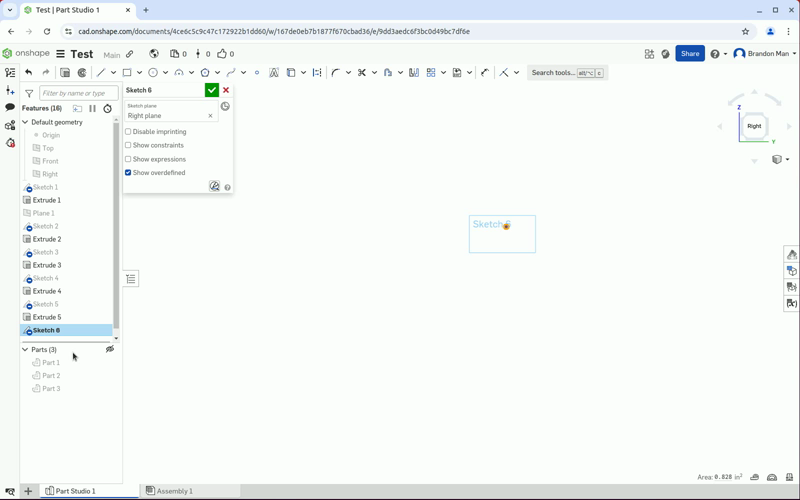
key(shift+e)
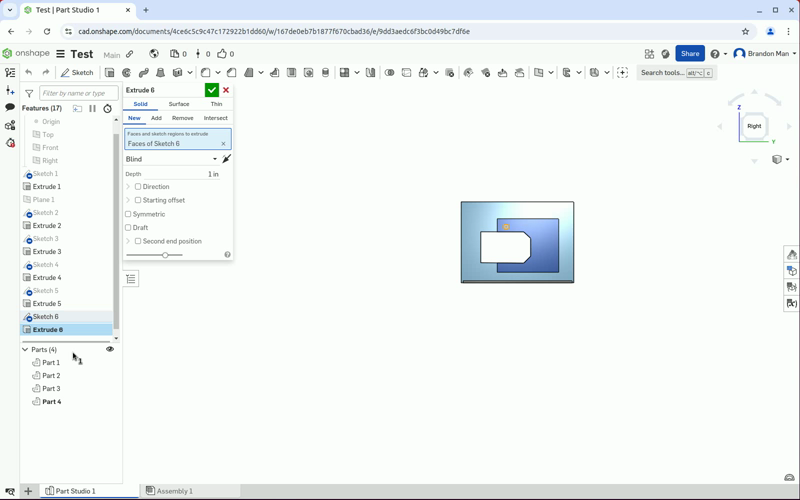
mouse_move(143, 106)
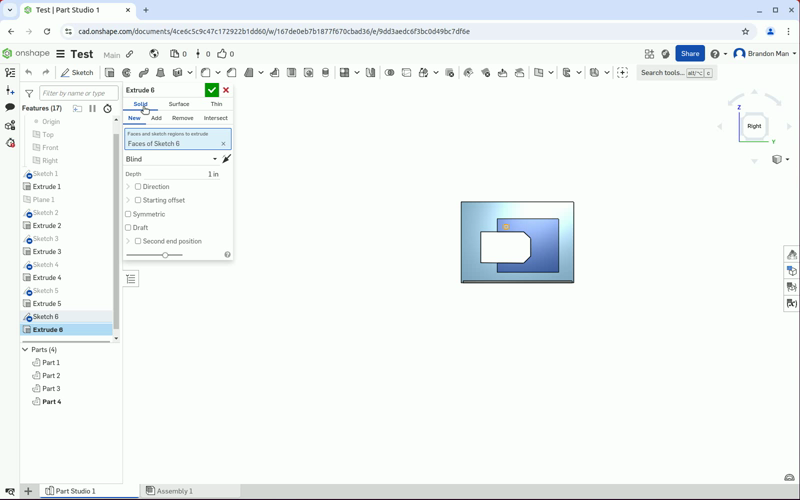
click(143, 106)
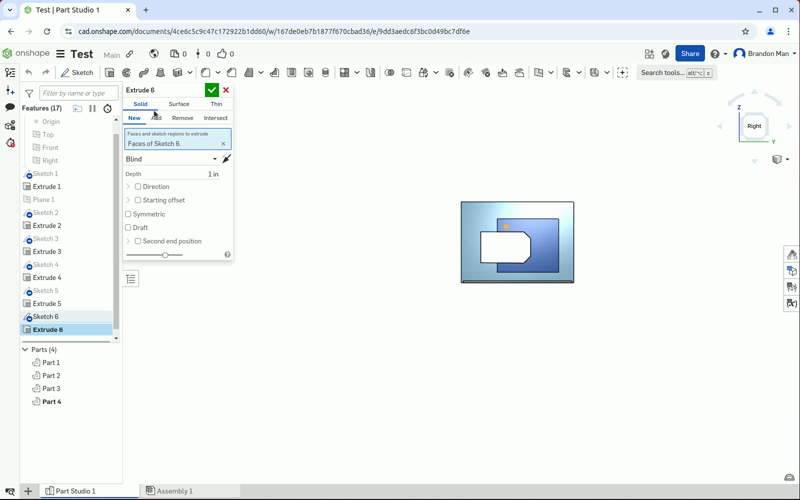
mouse_move(186, 120)
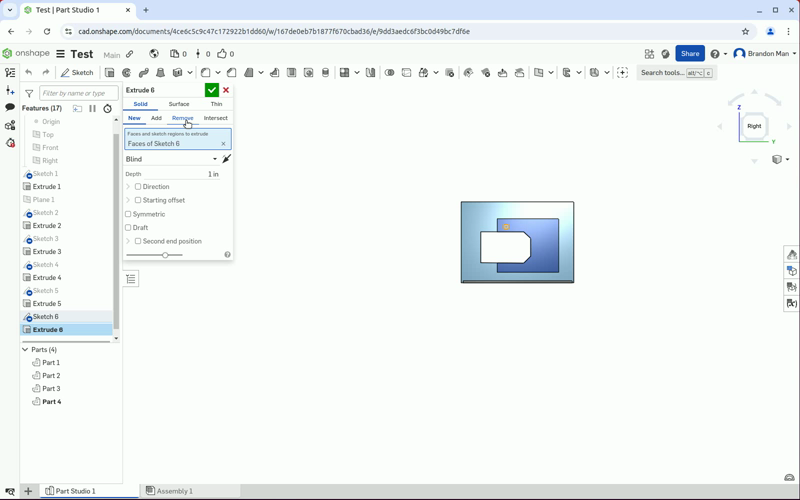
click(186, 120)
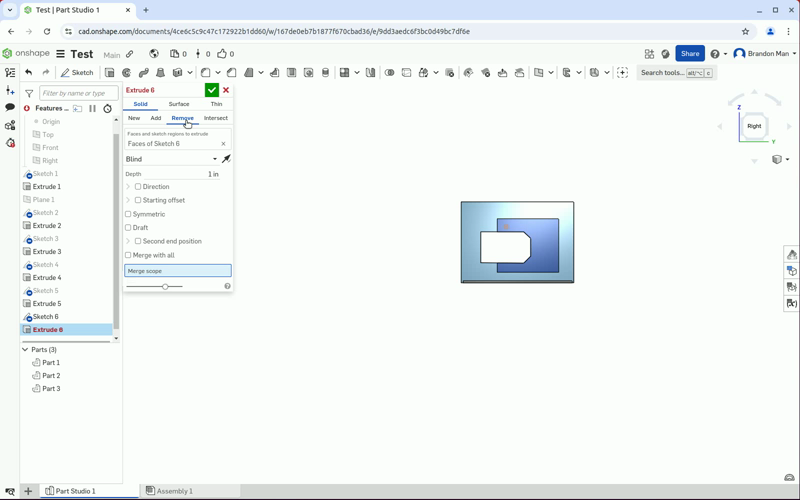
key(tab, 4)
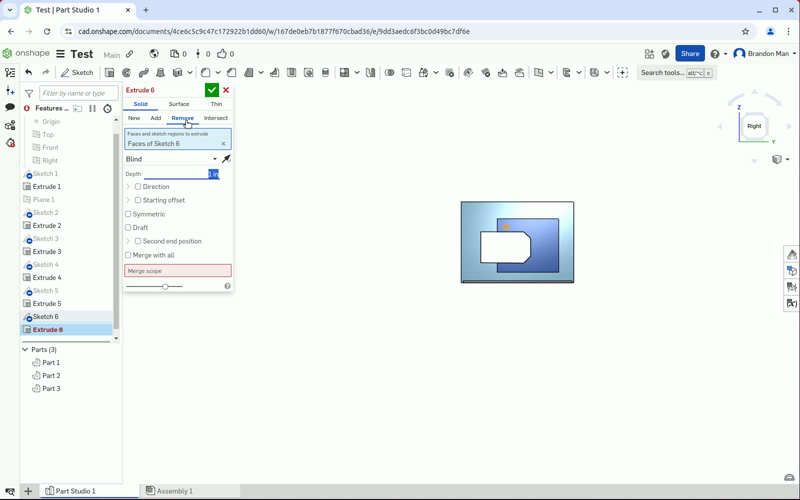
text(5.296)
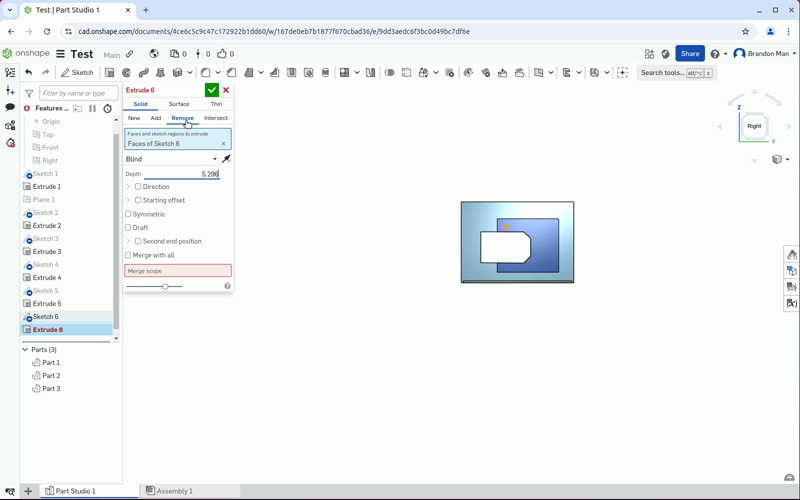
key(tab, 6)
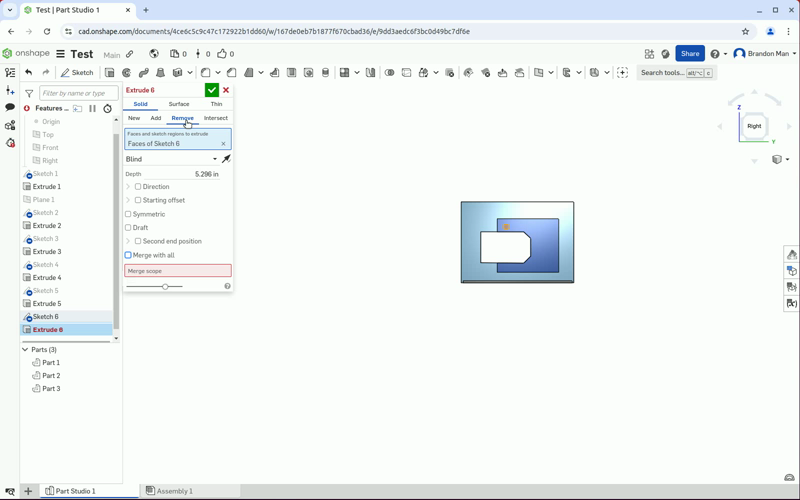
key(space)
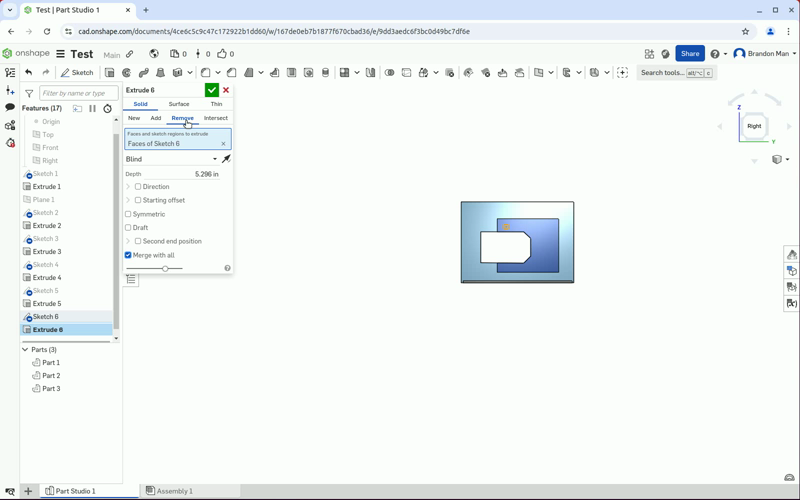
key(enter)
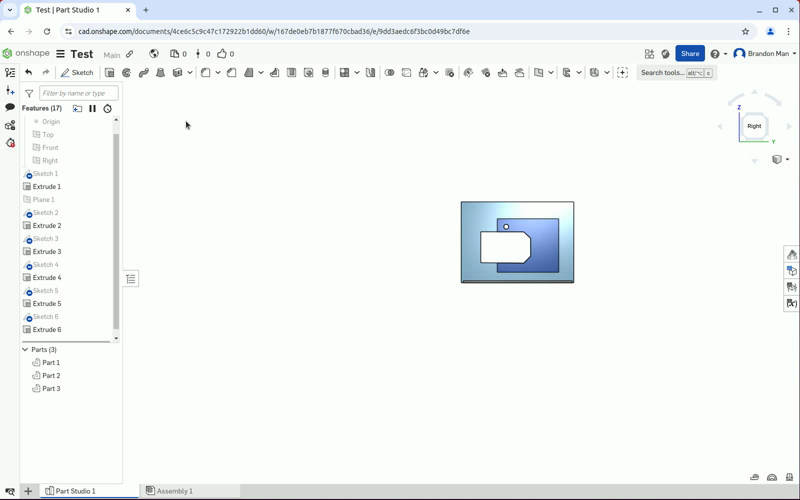
key(shift+h)
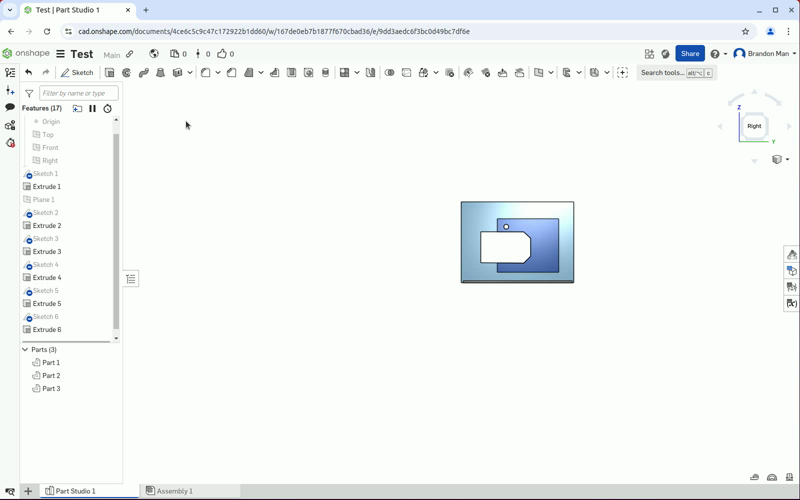
key(shift+h)
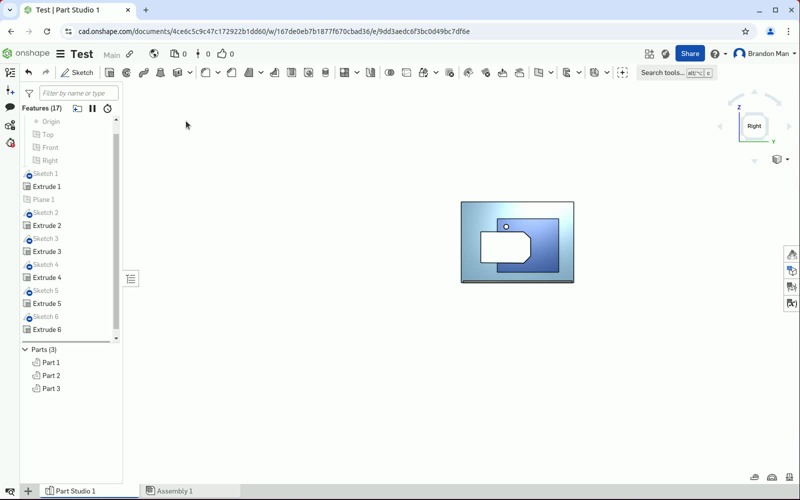
mouse_move(69, 176)
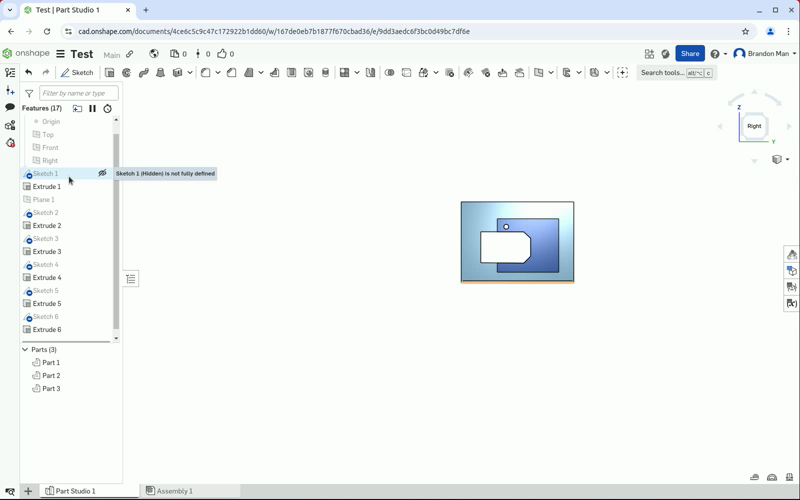
click(69, 176)
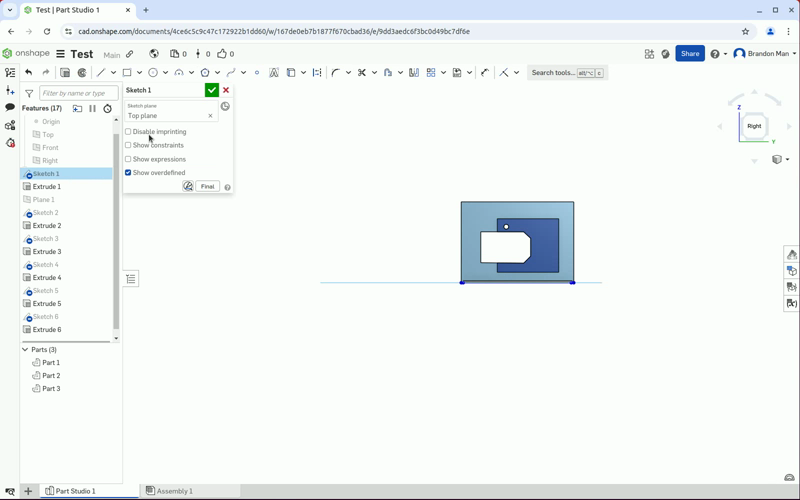
mouse_move(229, 92)
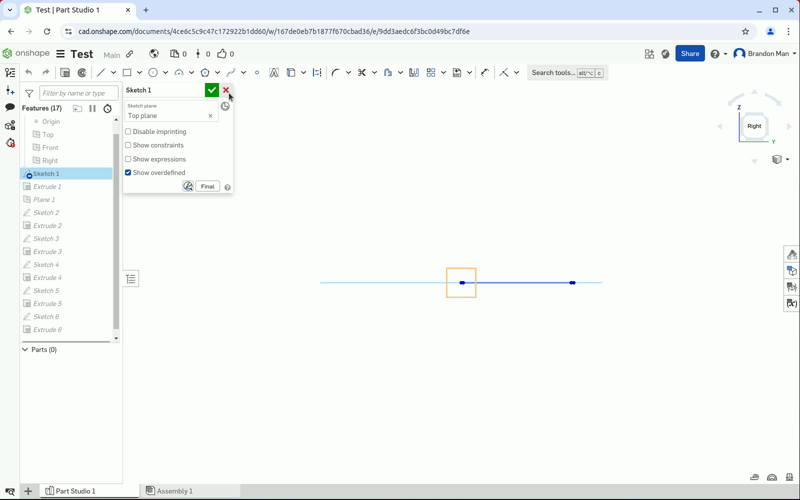
click(229, 92)
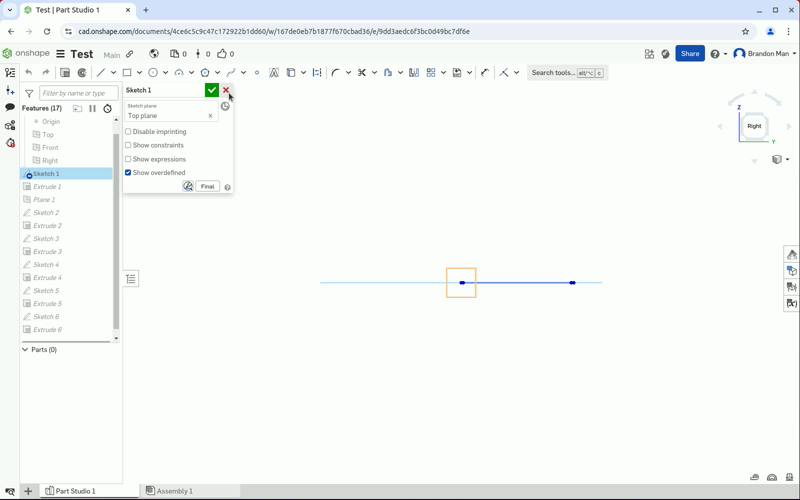
key(shift+s)
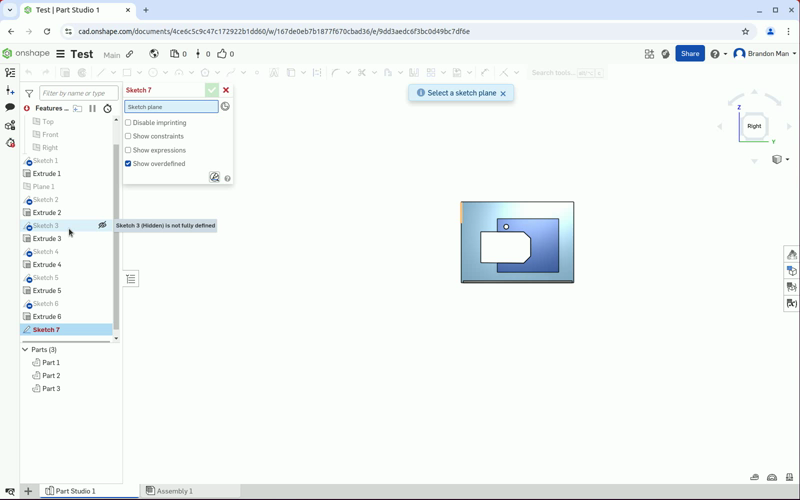
scroll(3)
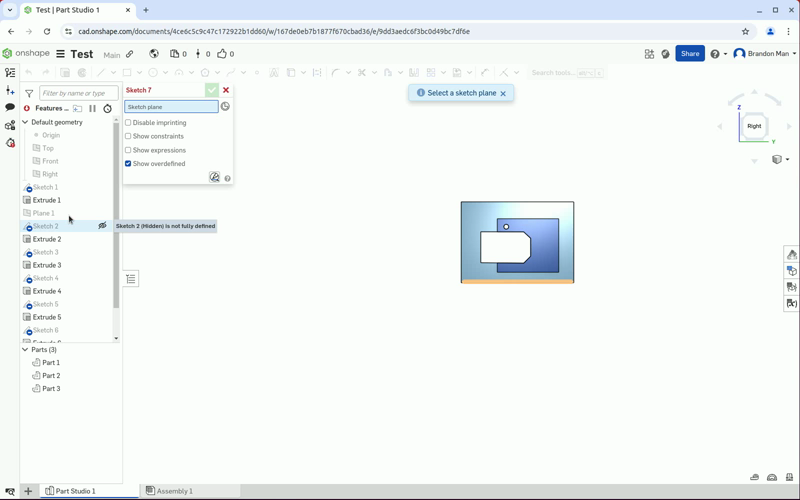
mouse_move(69, 176)
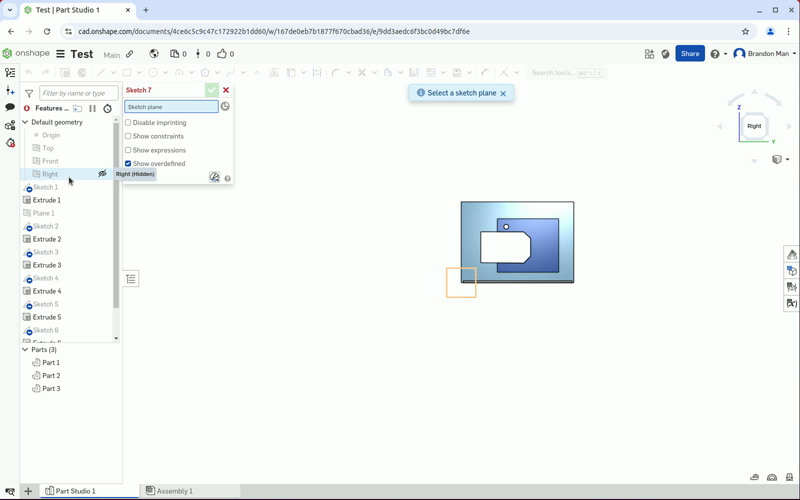
click(69, 176)
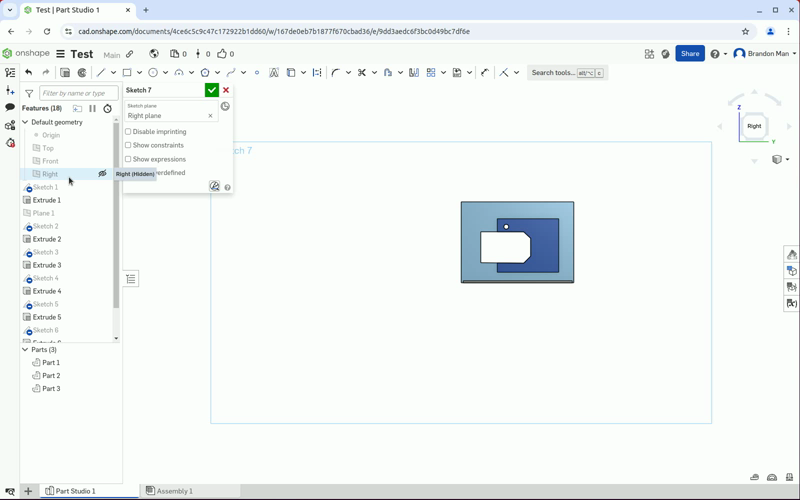
mouse_move(73, 352)
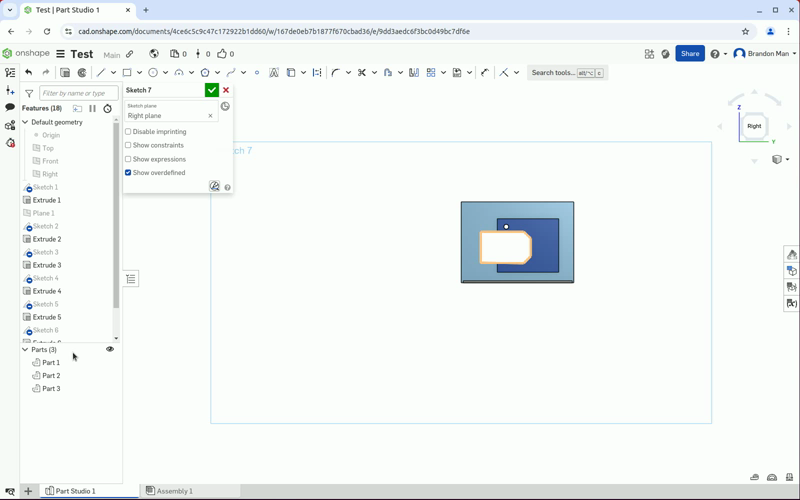
key(y)
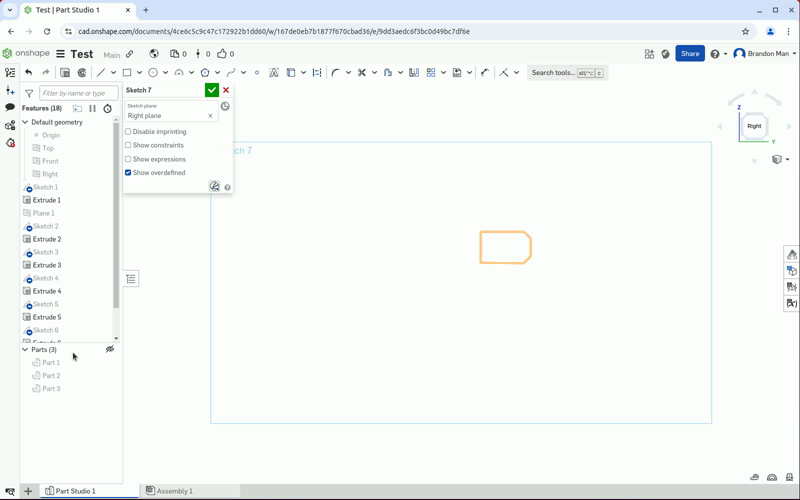
key(c)
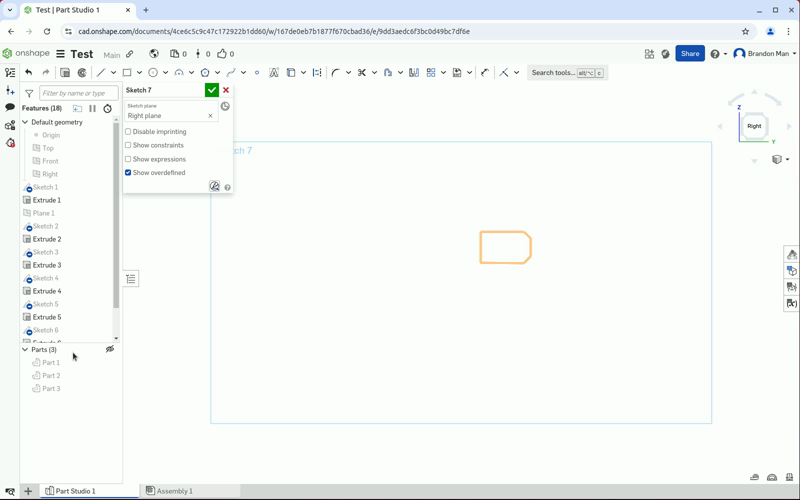
key_down(shift)
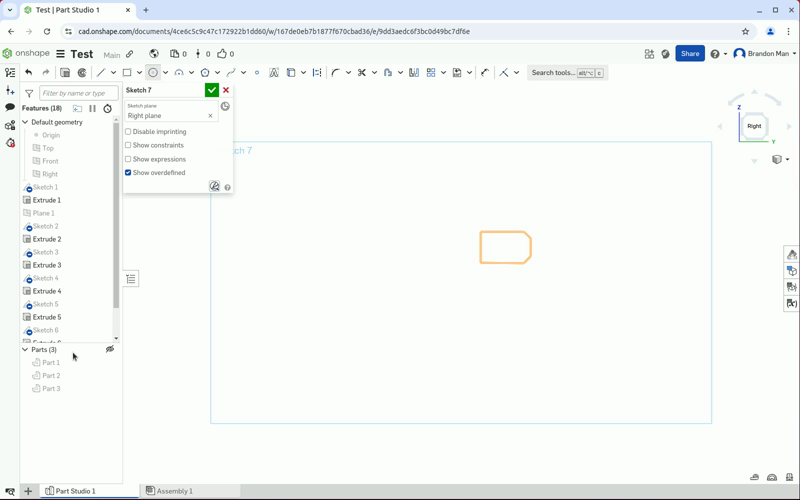
mouse_move(506, 267)
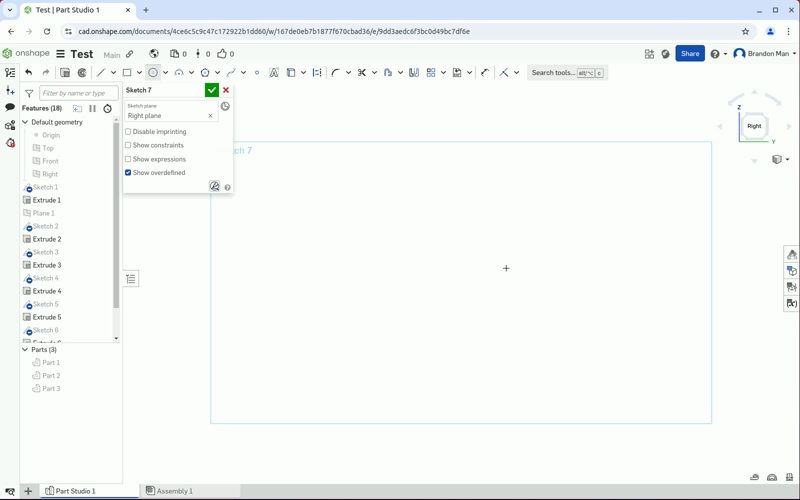
click(506, 267)
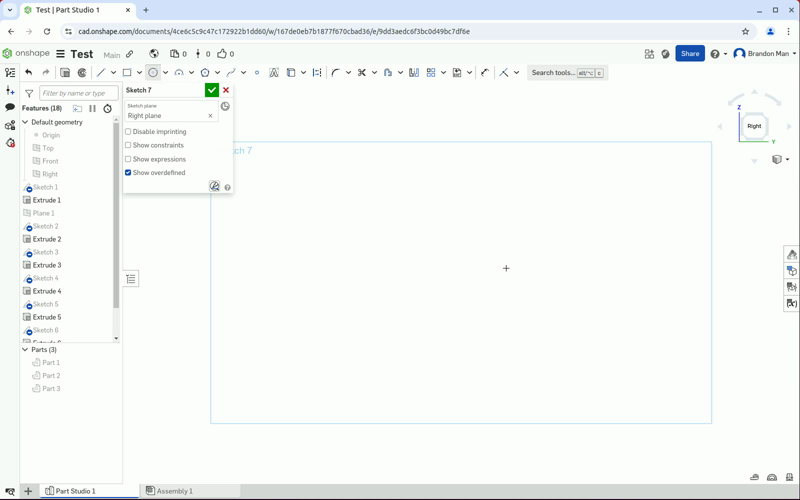
key_up(shift)
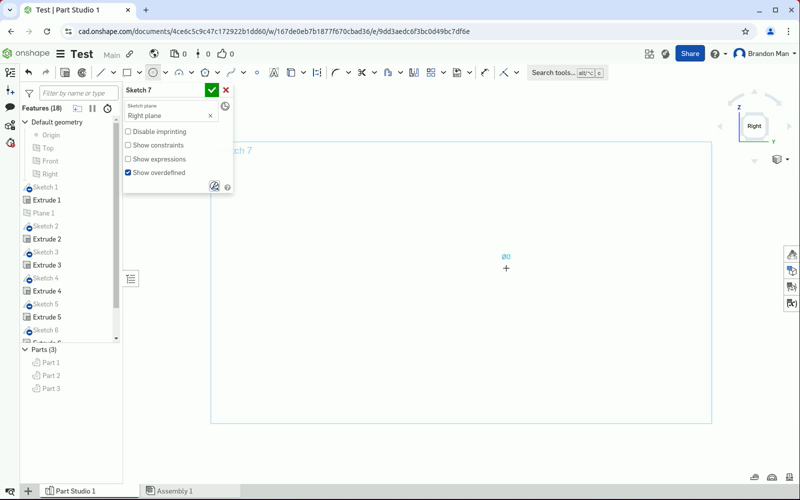
mouse_move(508, 267)
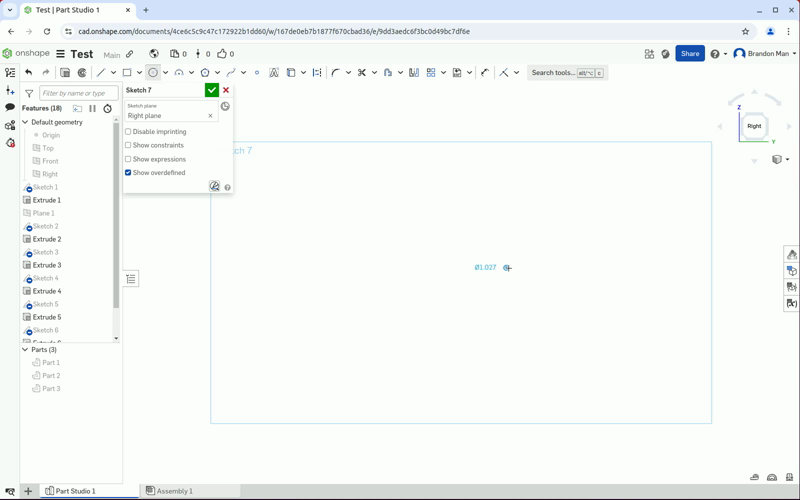
scroll(6)
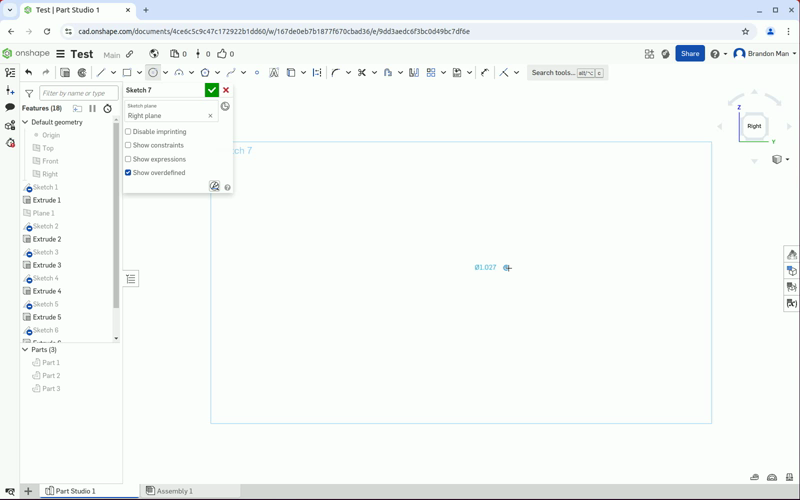
scroll(6)
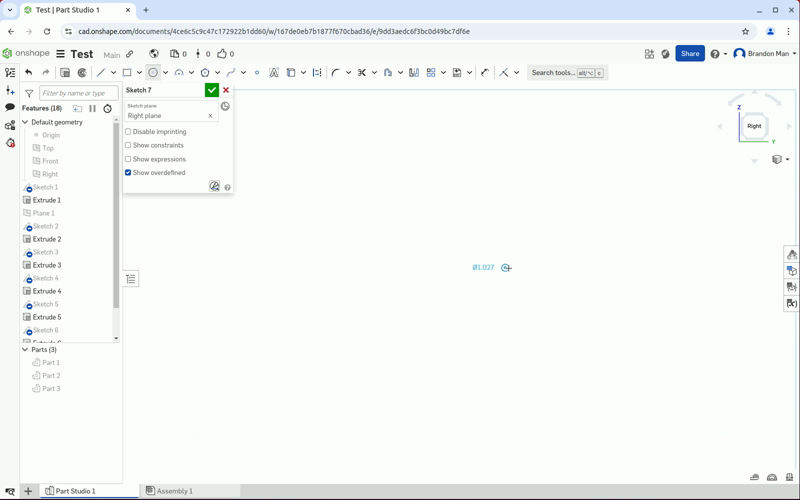
scroll(6)
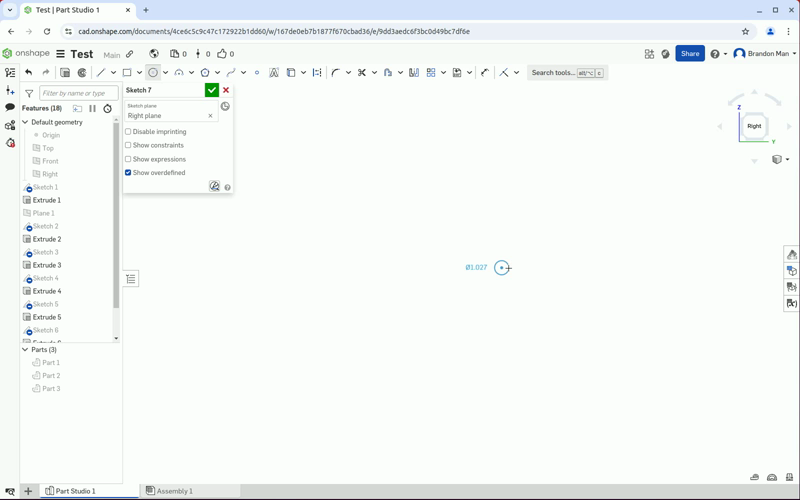
scroll(6)
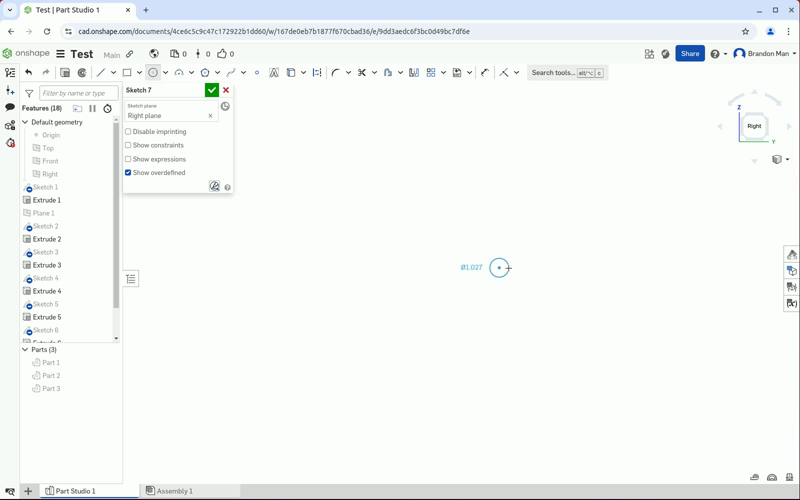
scroll(6)
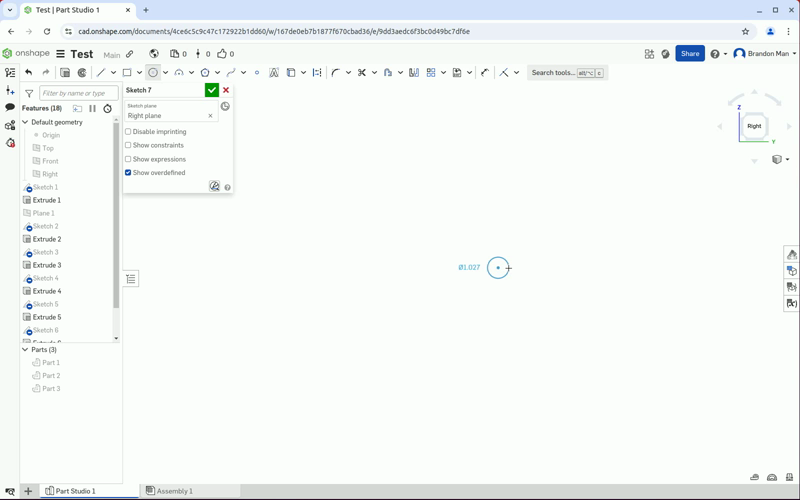
scroll(6)
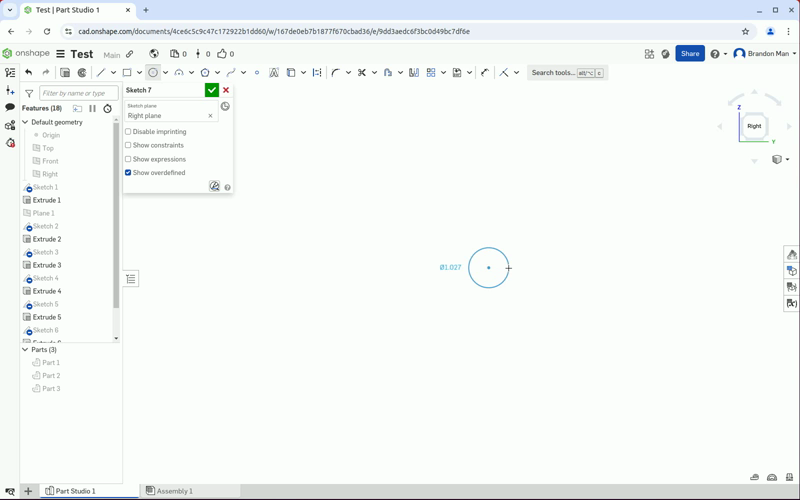
scroll(6)
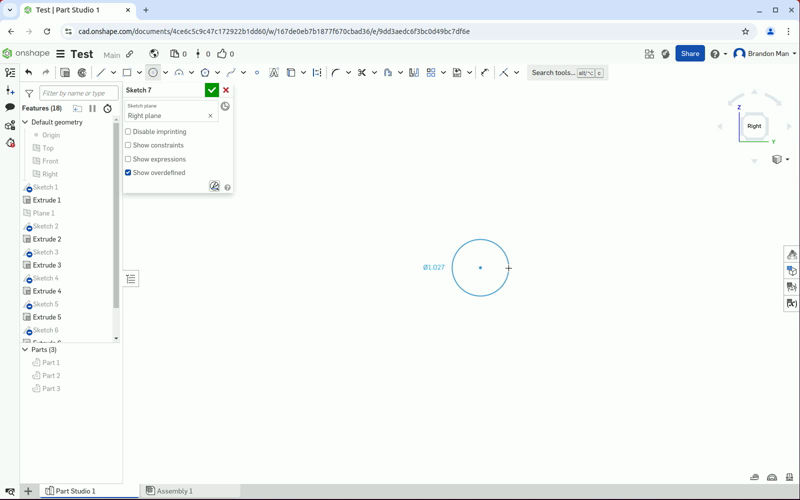
click(508, 267)
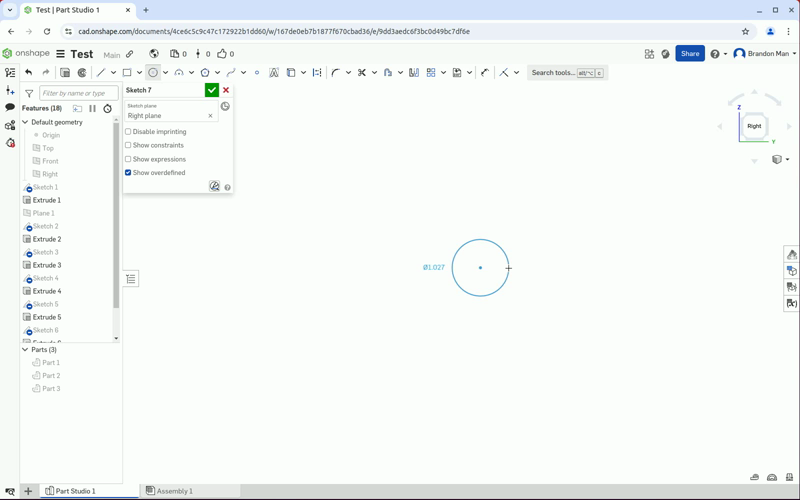
scroll(-6)
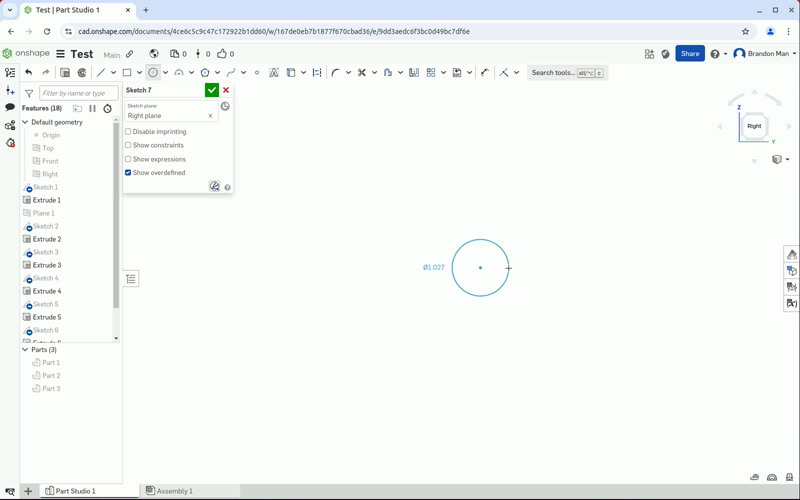
scroll(-6)
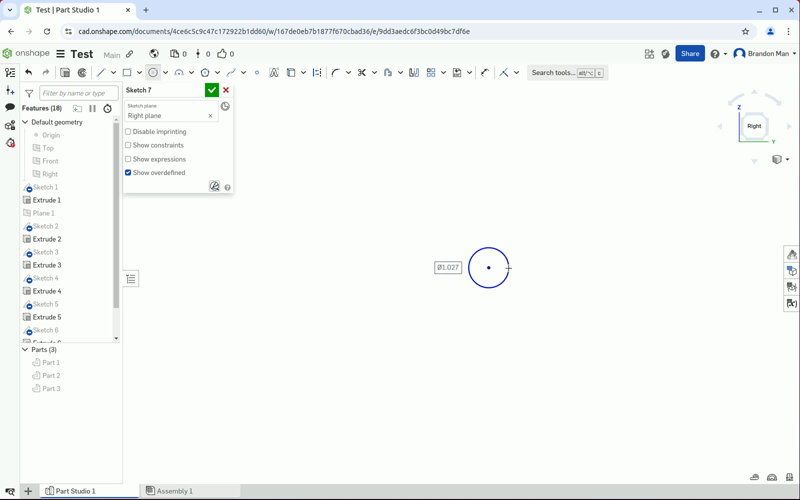
scroll(-6)
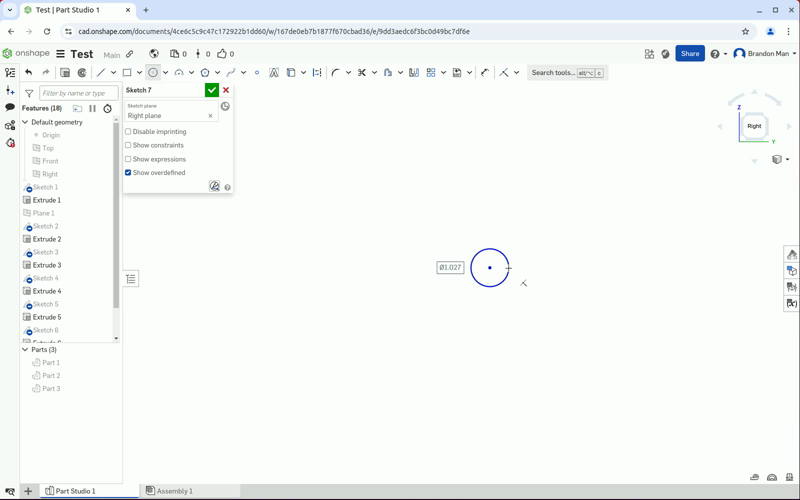
scroll(-6)
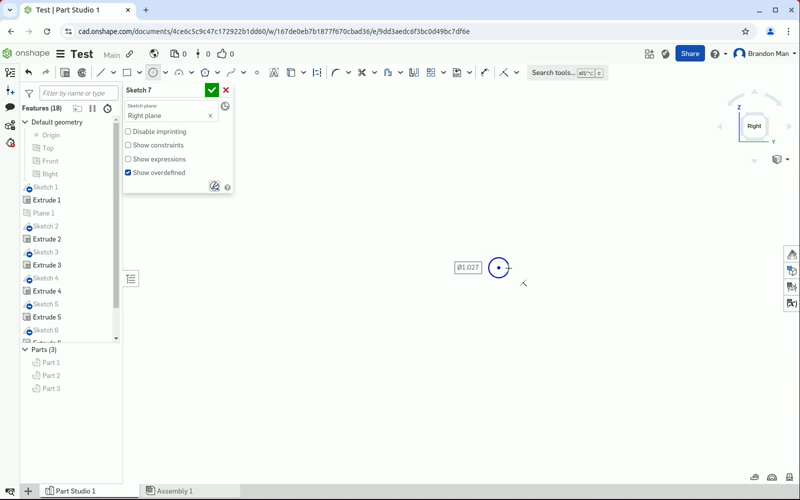
scroll(-6)
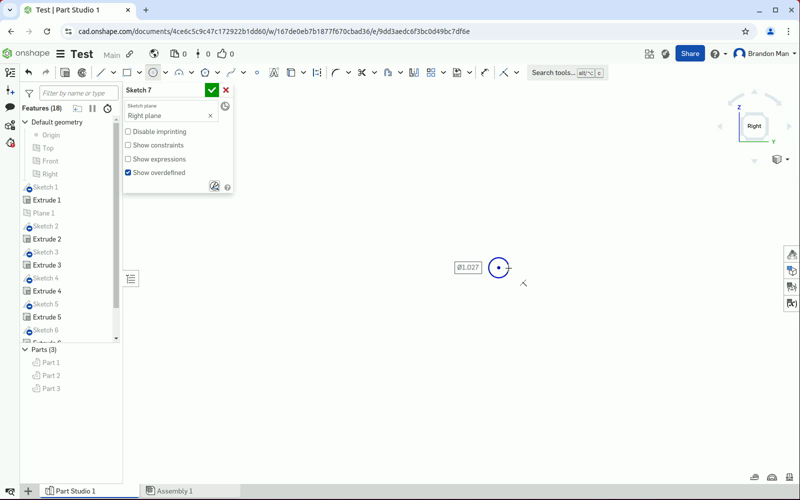
scroll(-6)
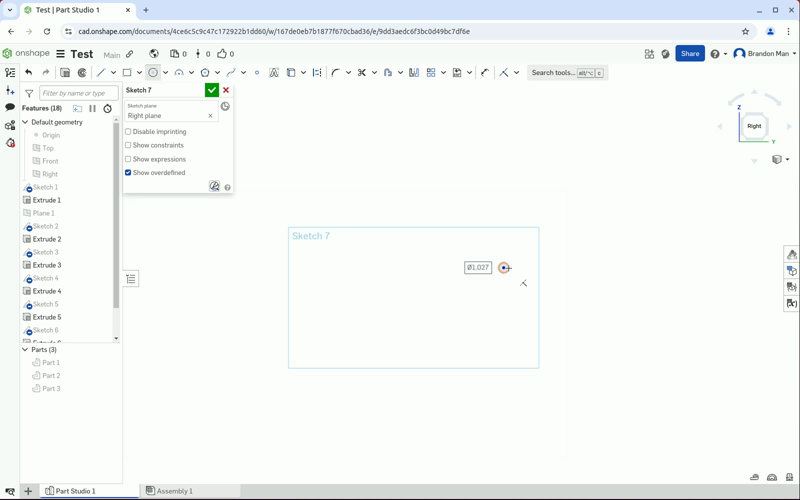
scroll(-6)
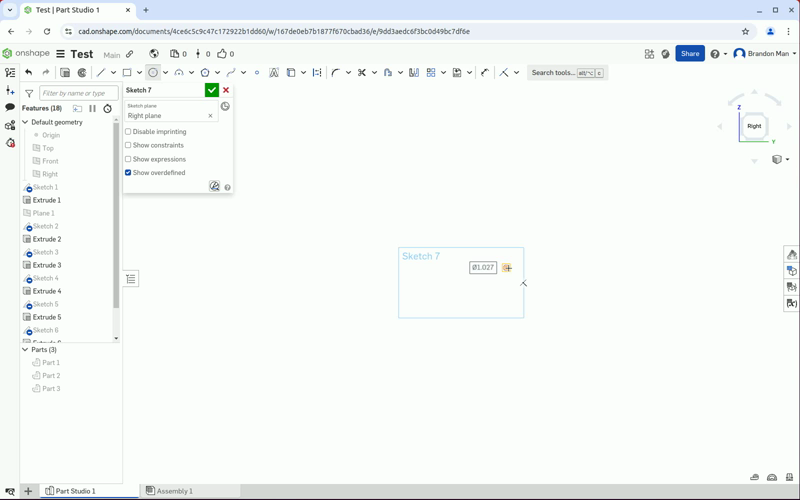
key(esc)
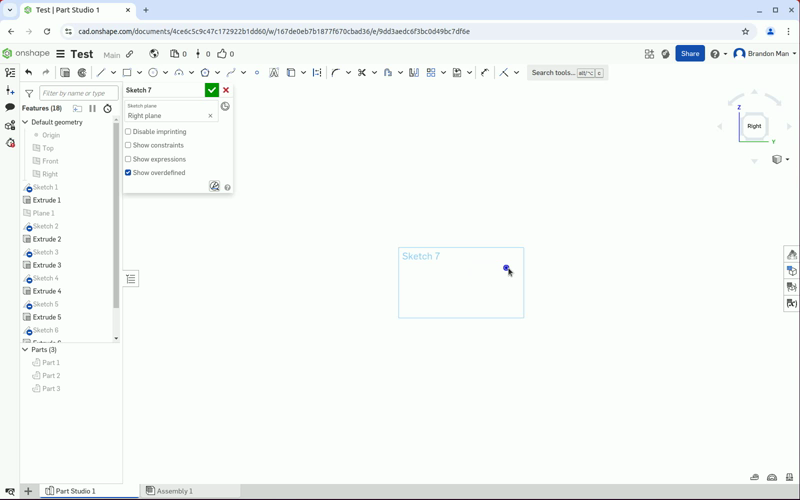
mouse_move(506, 266)
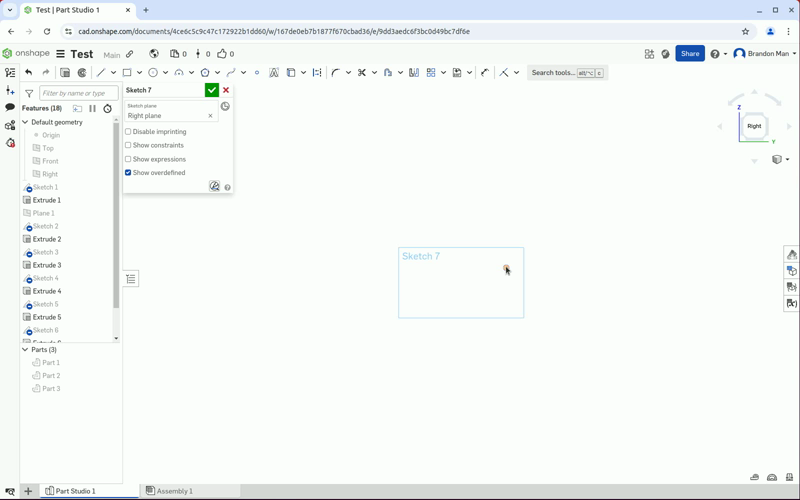
scroll(6)
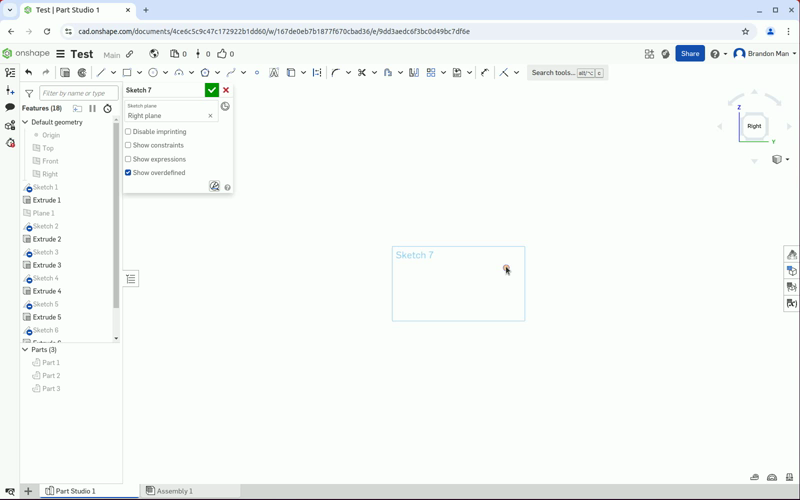
scroll(6)
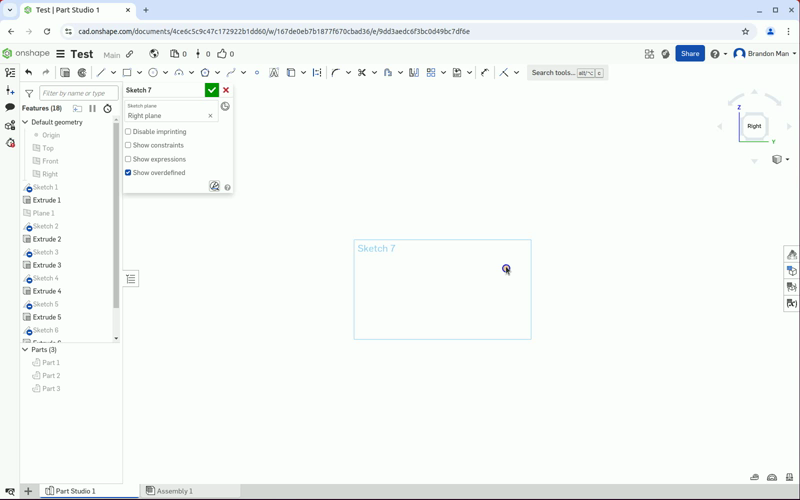
scroll(6)
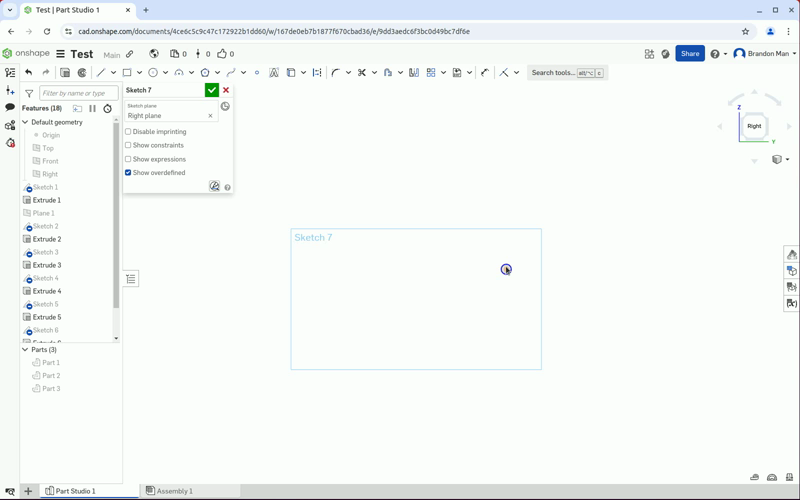
scroll(6)
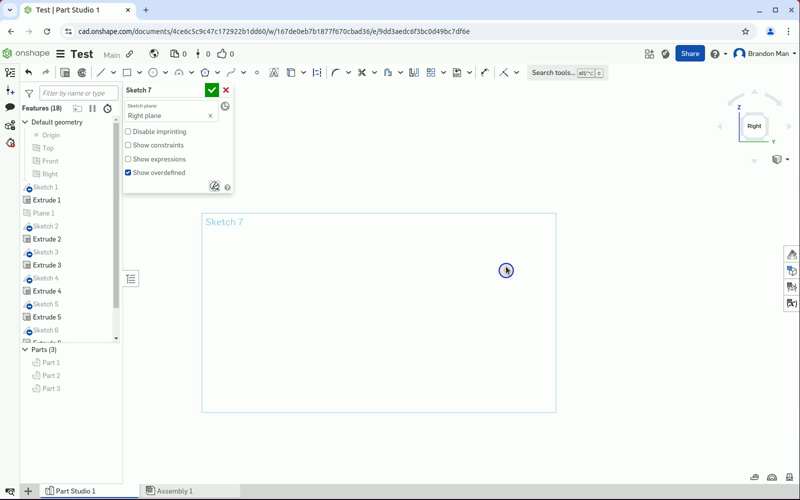
scroll(6)
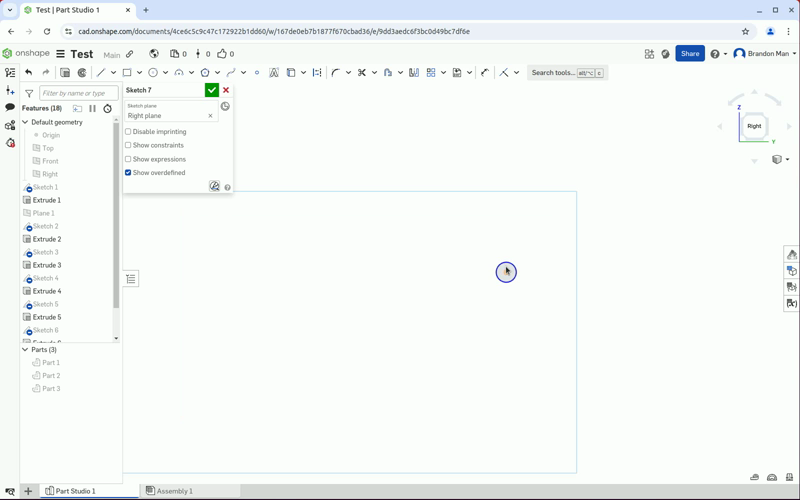
scroll(6)
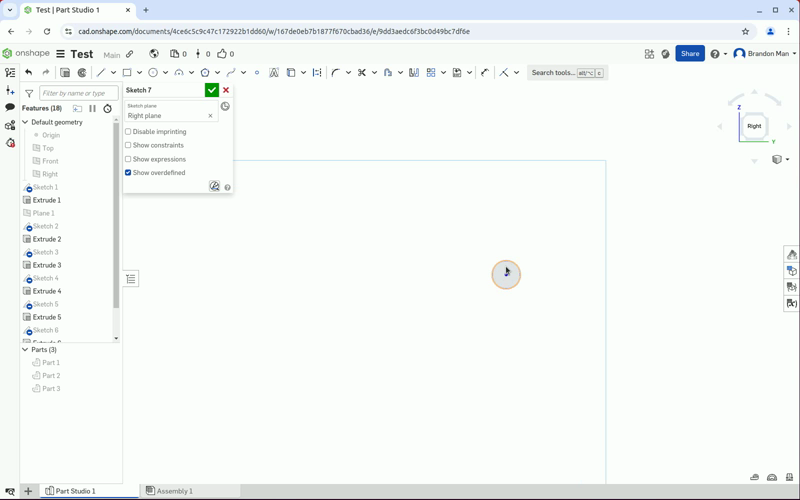
scroll(6)
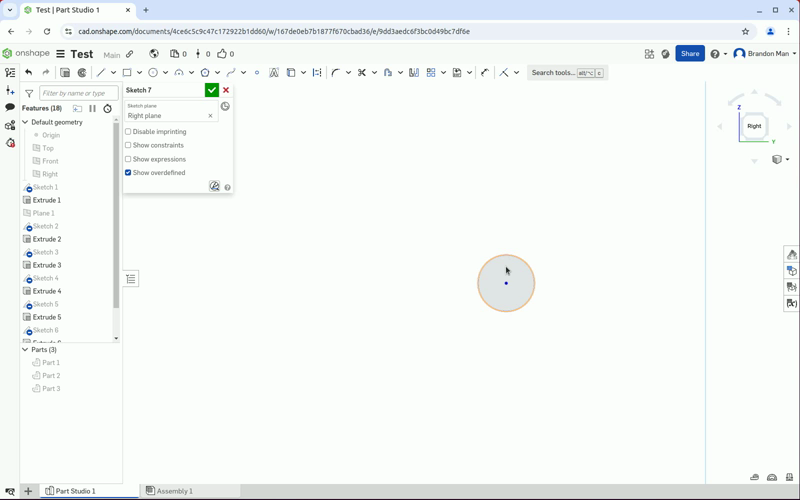
click(506, 266)
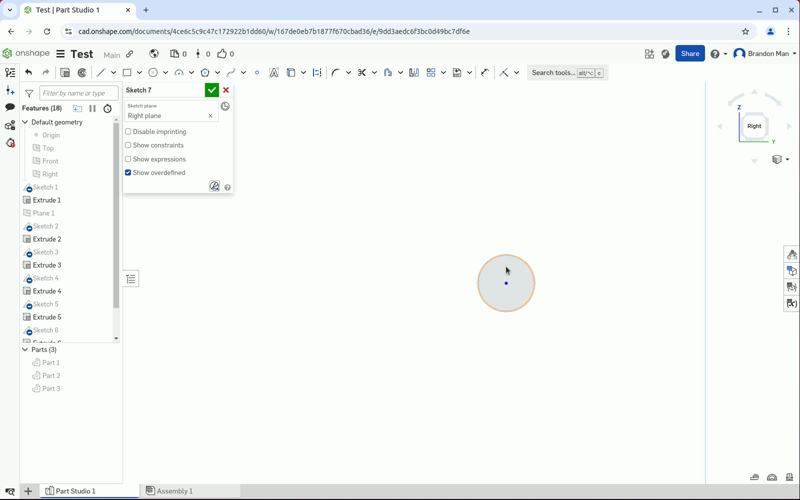
scroll(-6)
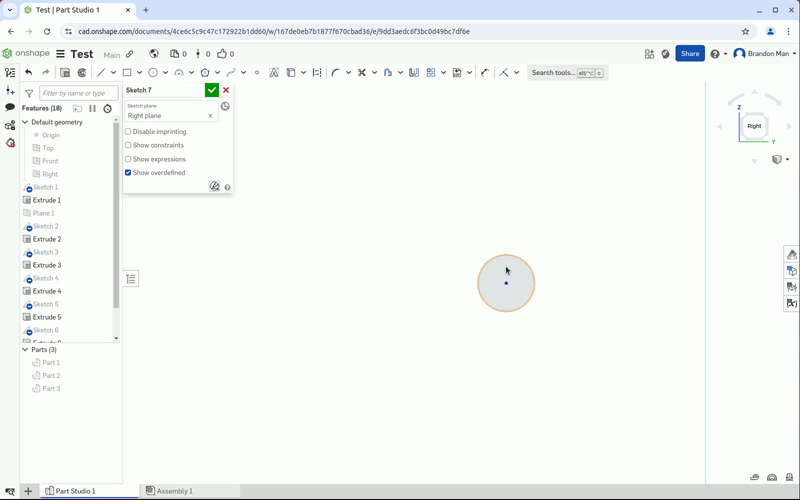
scroll(-6)
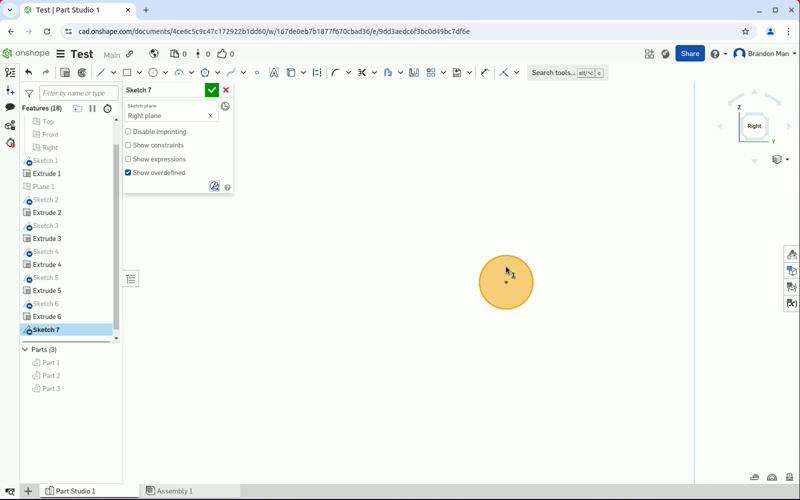
scroll(-6)
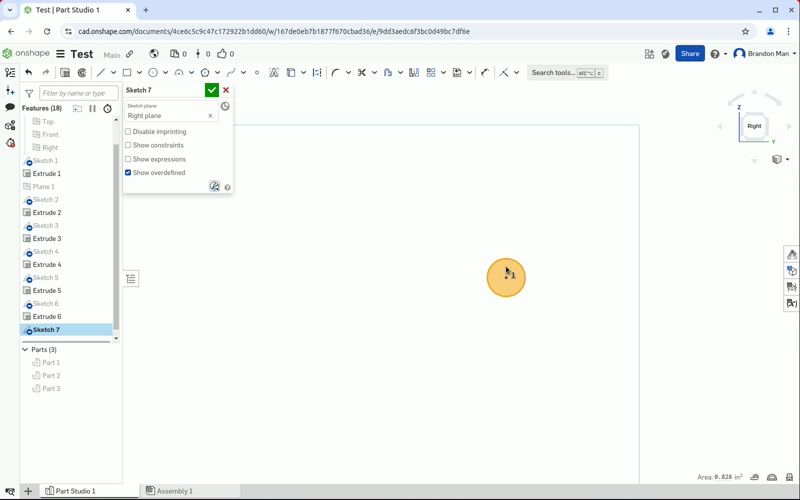
scroll(-6)
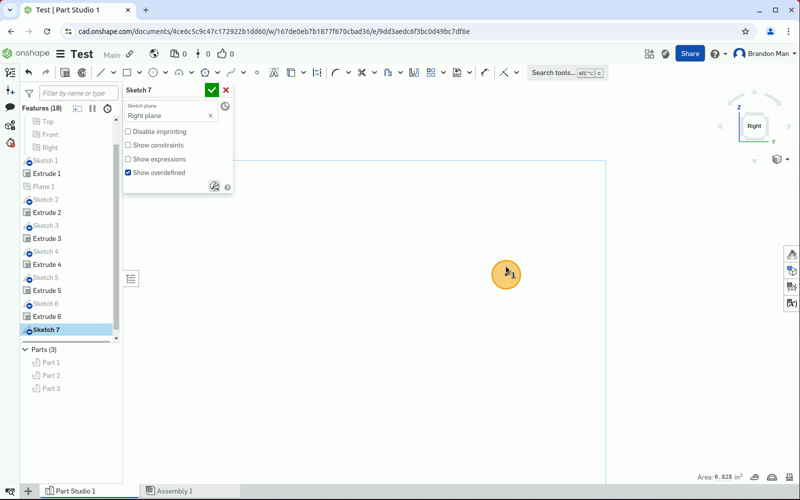
scroll(-6)
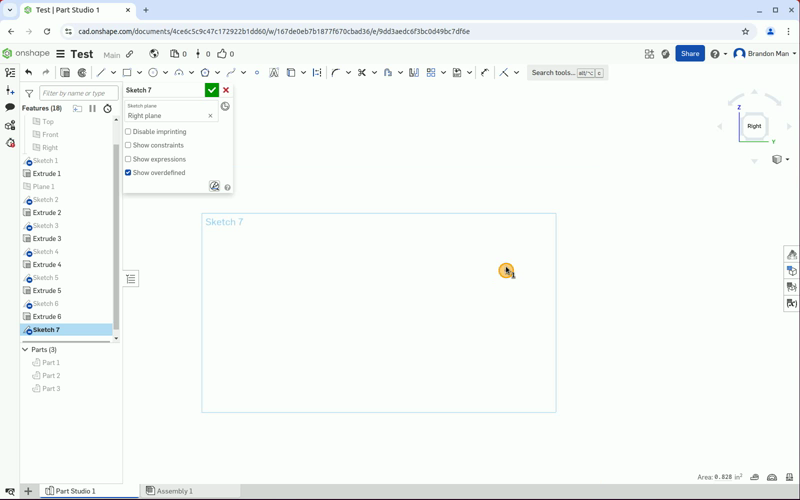
scroll(-6)
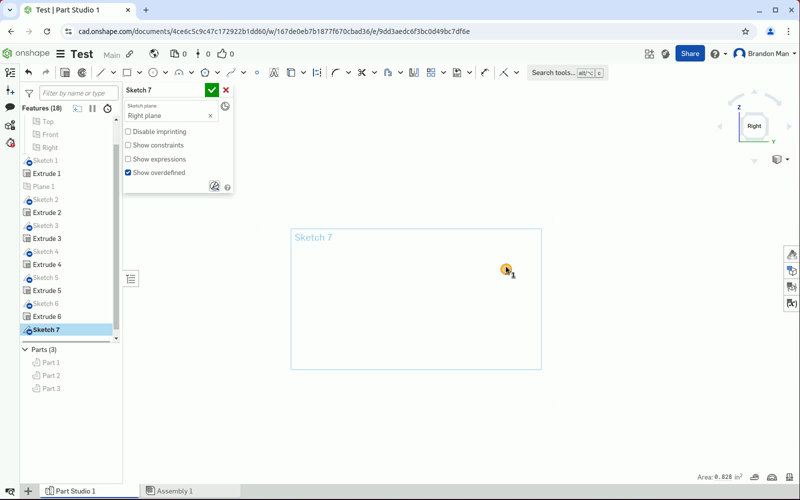
scroll(-6)
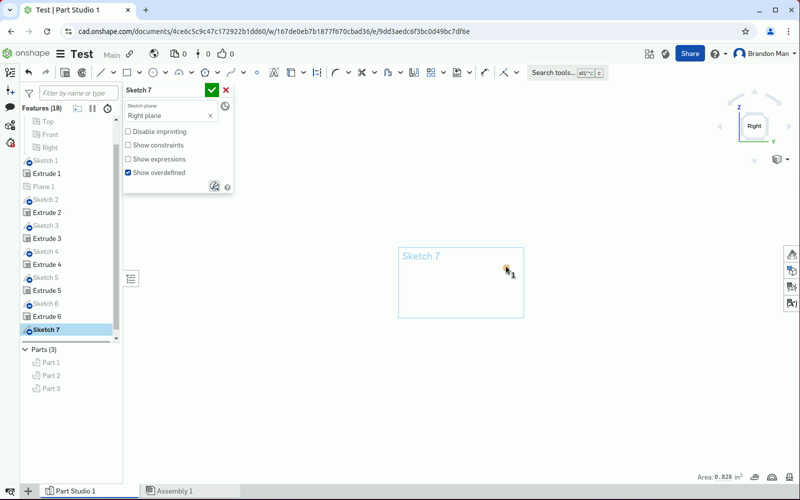
mouse_move(73, 352)
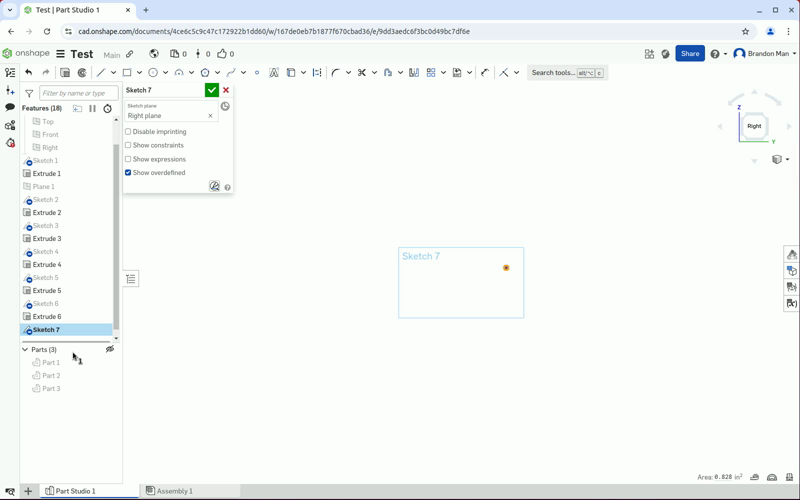
key(shift+y)
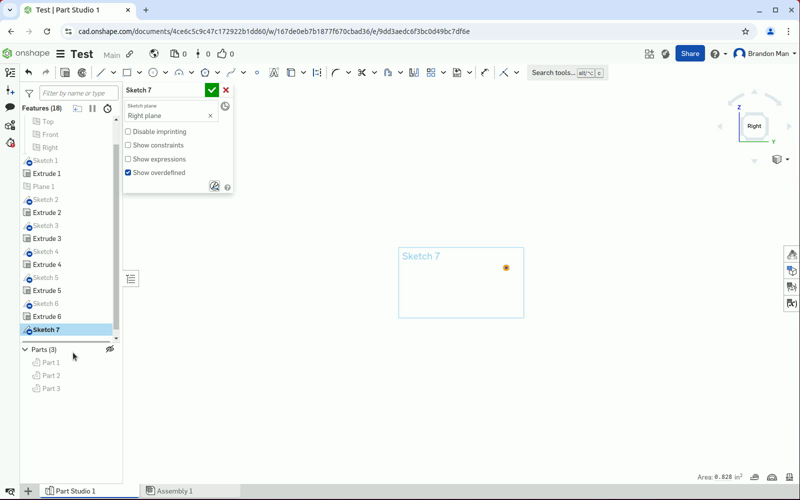
key(shift+e)
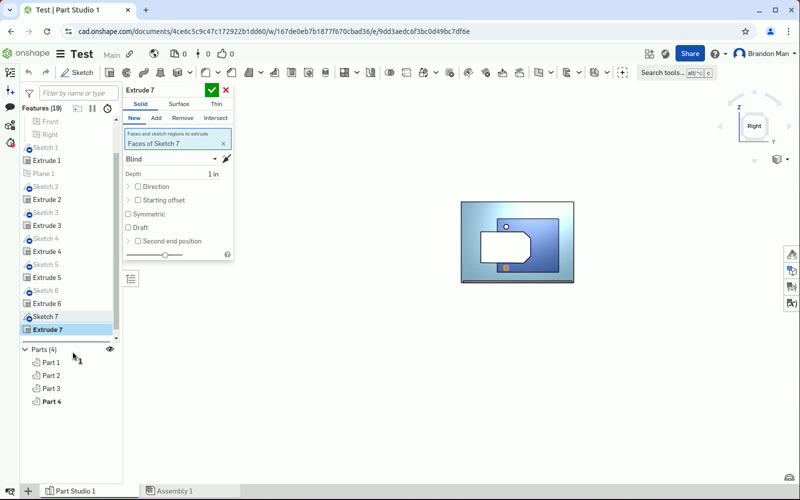
mouse_move(143, 106)
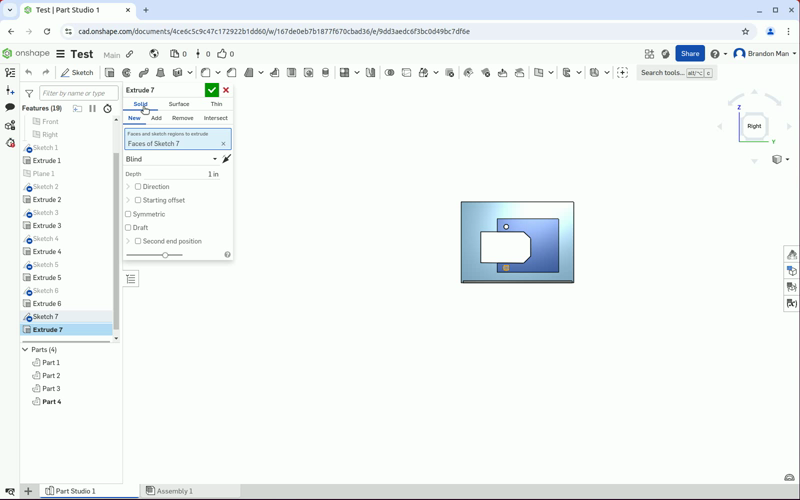
click(143, 106)
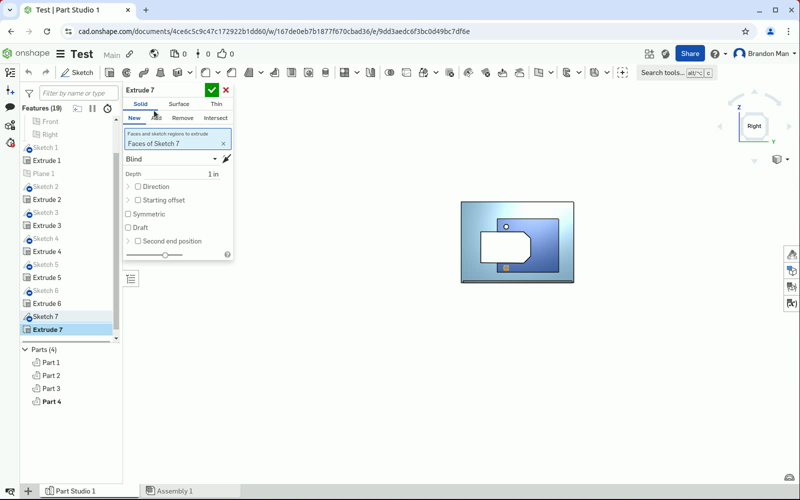
mouse_move(186, 120)
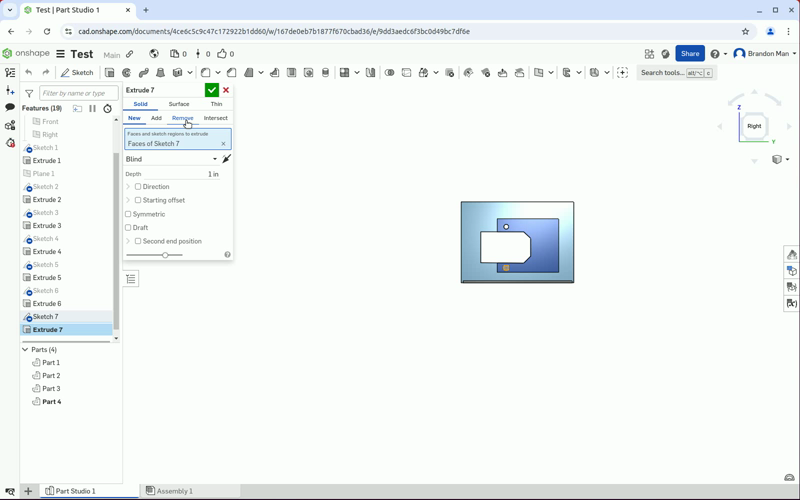
click(186, 120)
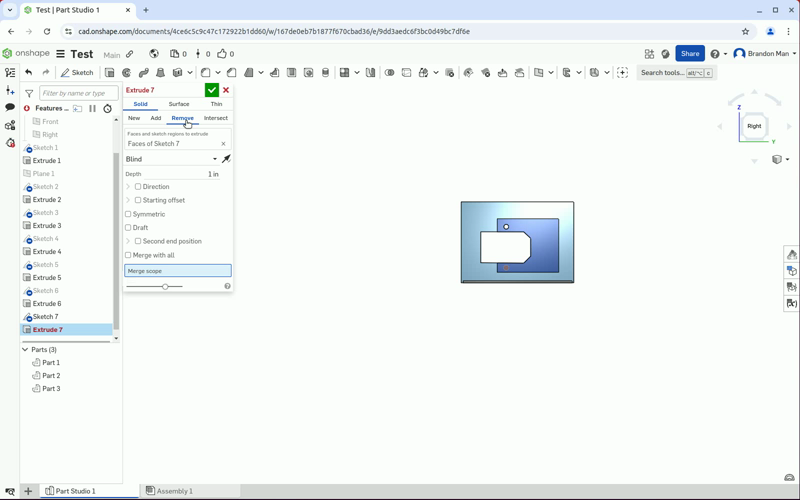
key(tab, 4)
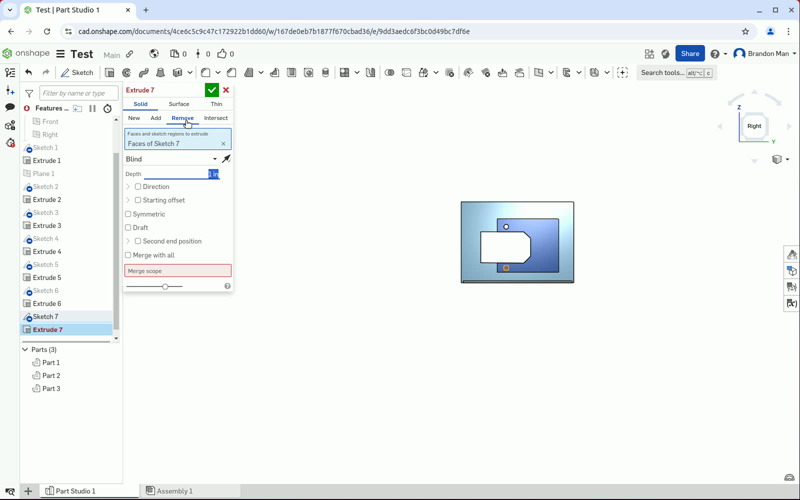
text(5.296)
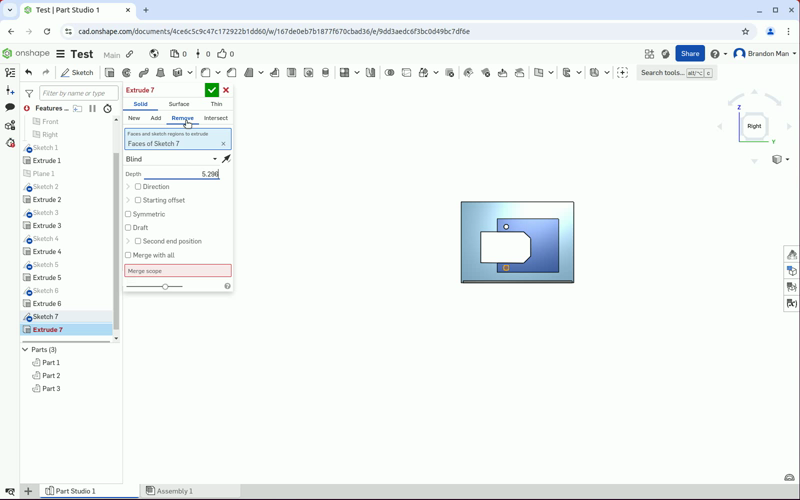
key(tab, 6)
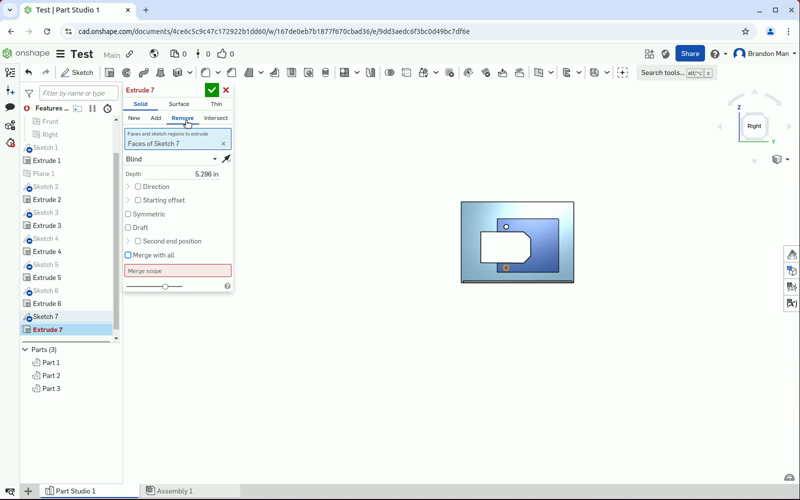
key(space)
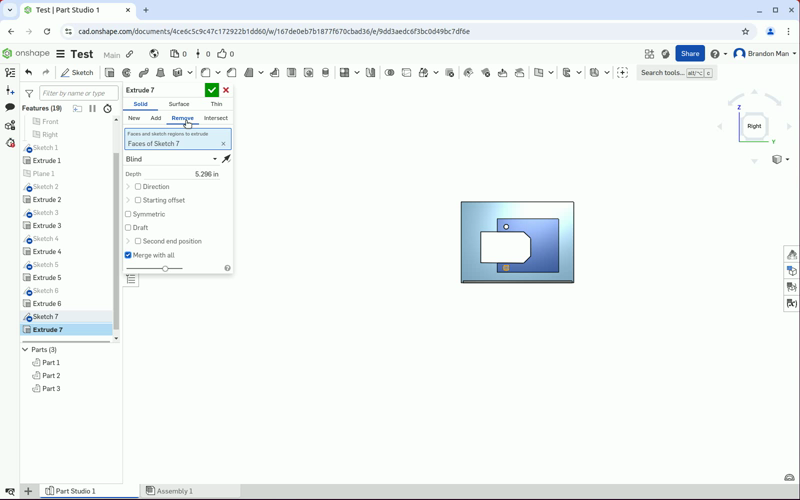
key(enter)
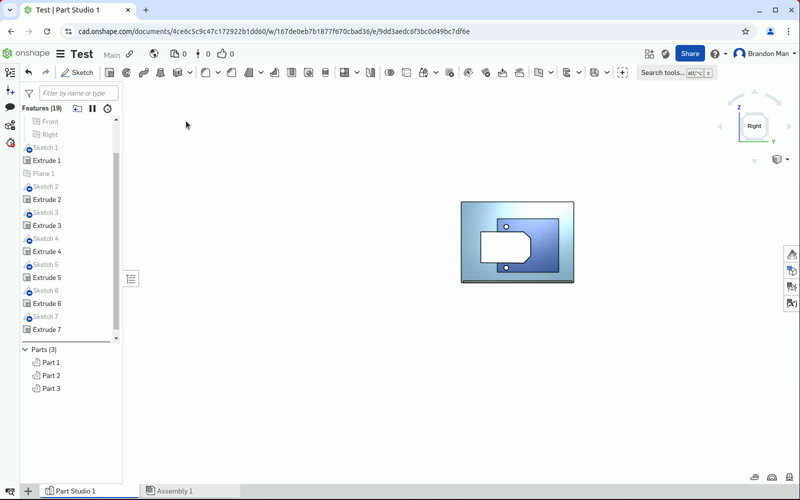
key(shift+h)
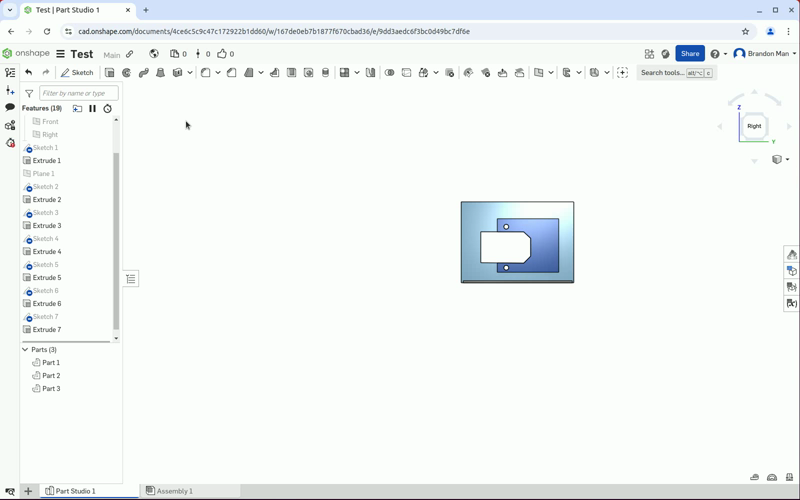
key(shift+h)
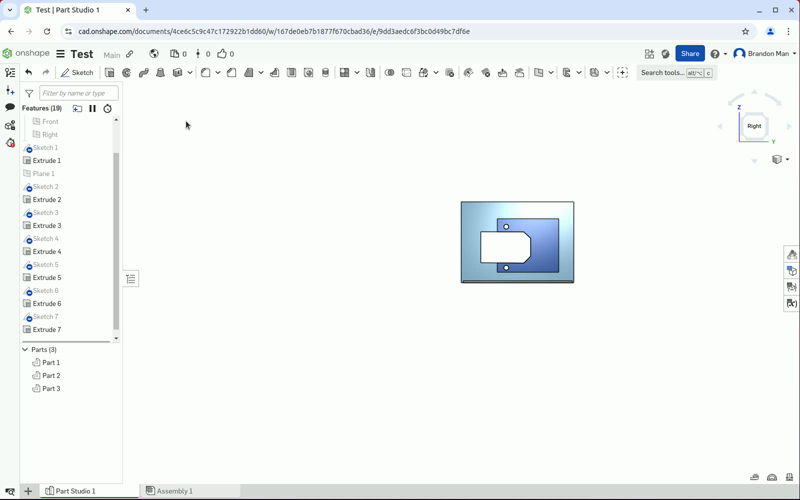
mouse_move(69, 150)
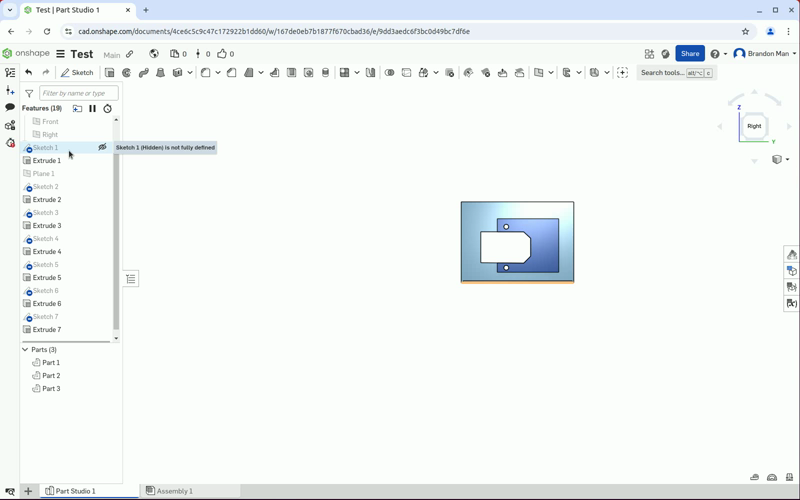
click(69, 150)
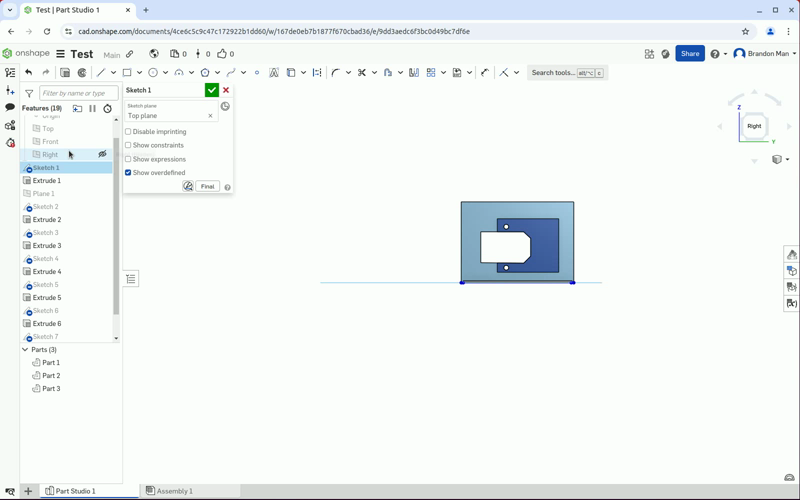
mouse_move(229, 92)
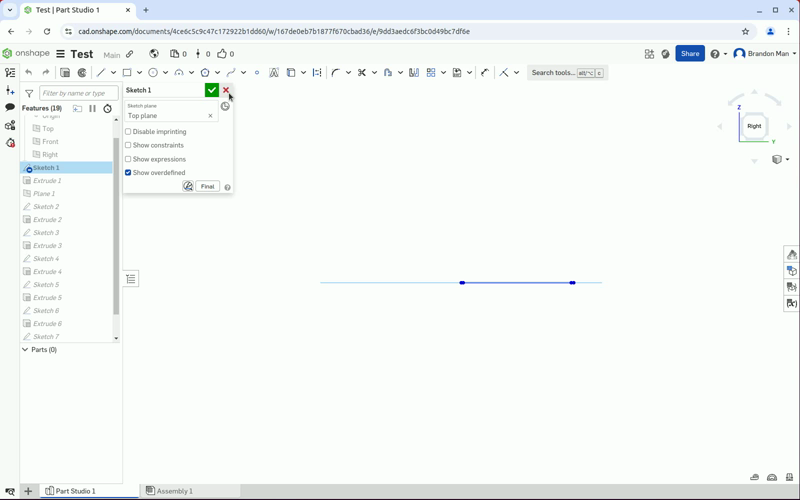
click(229, 92)
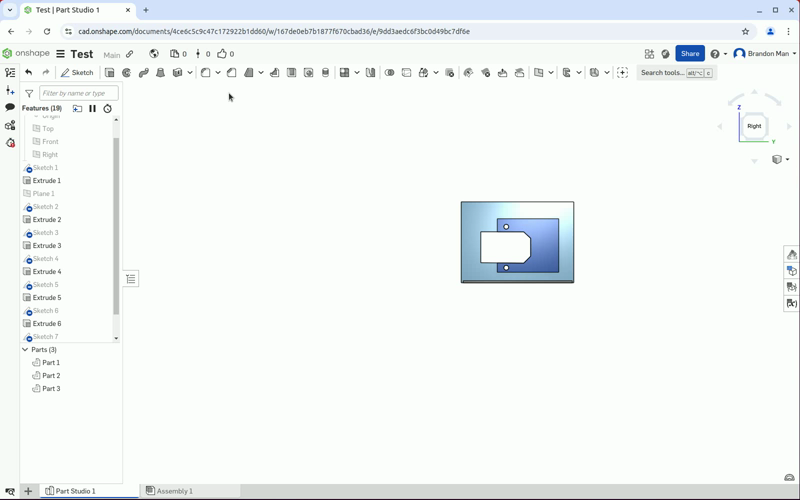
mouse_move(73, 352)
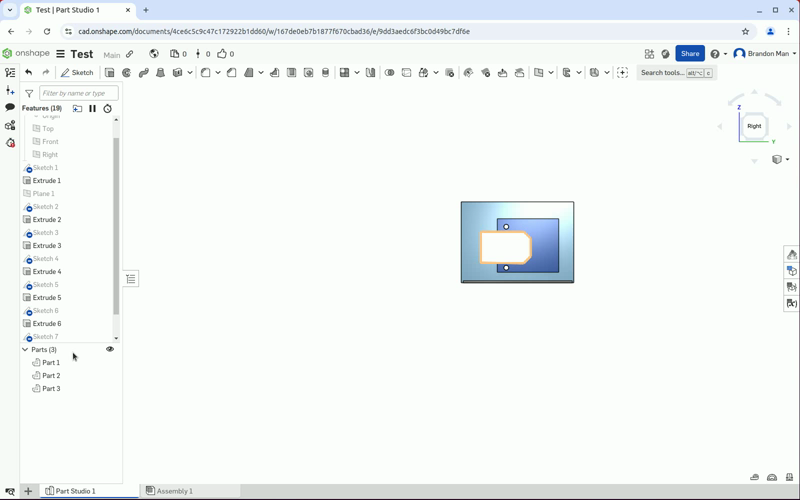
key(y)
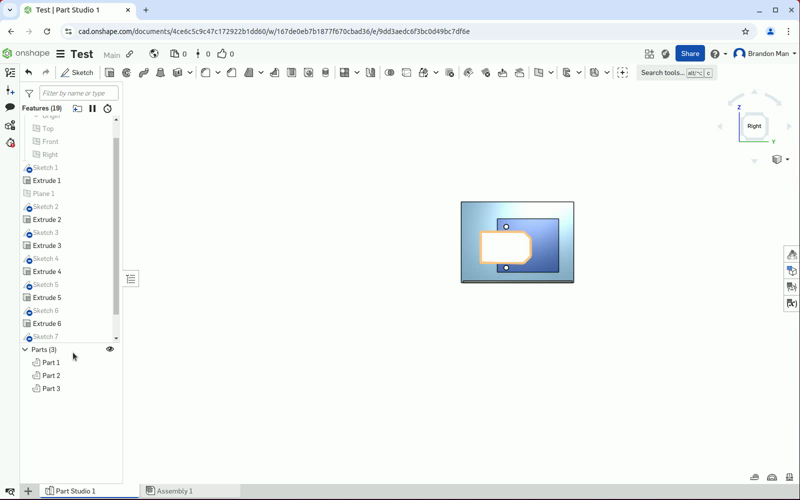
key(shift+p)
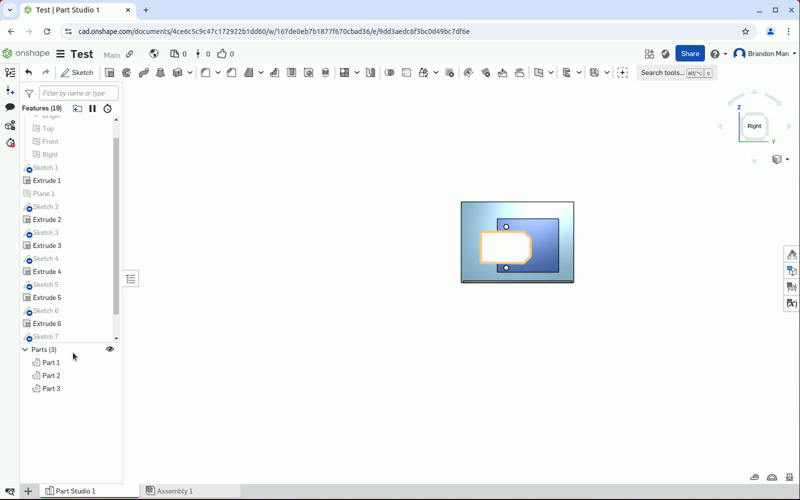
key(space)
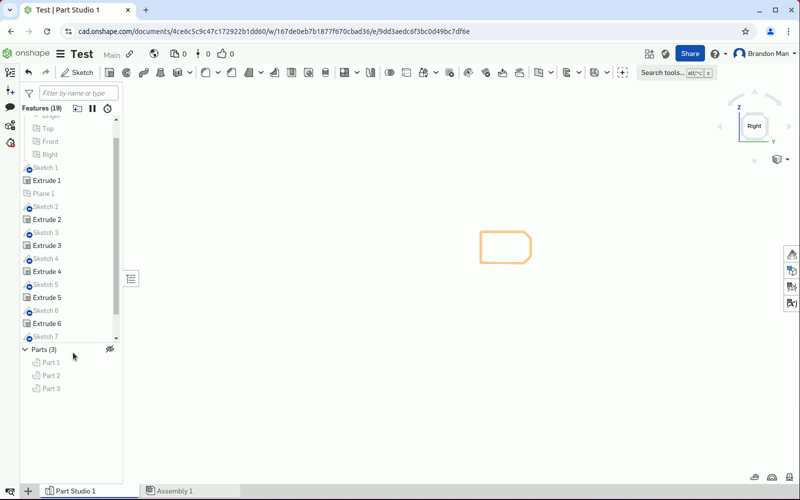
key_down(shift)
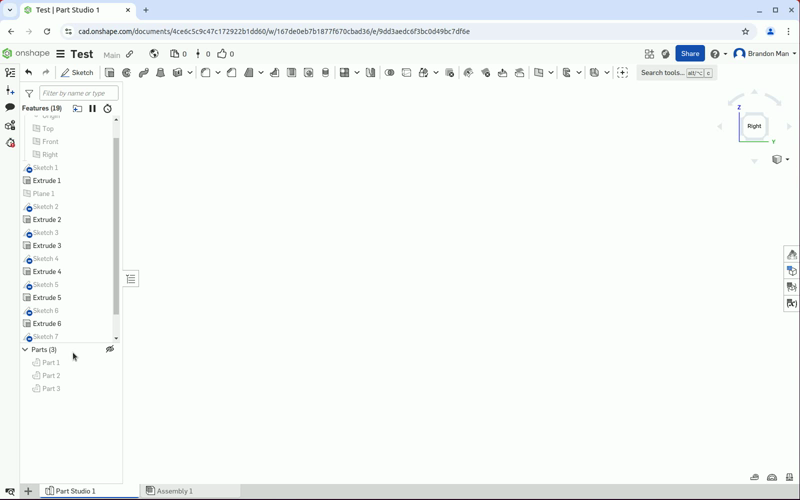
key(right)
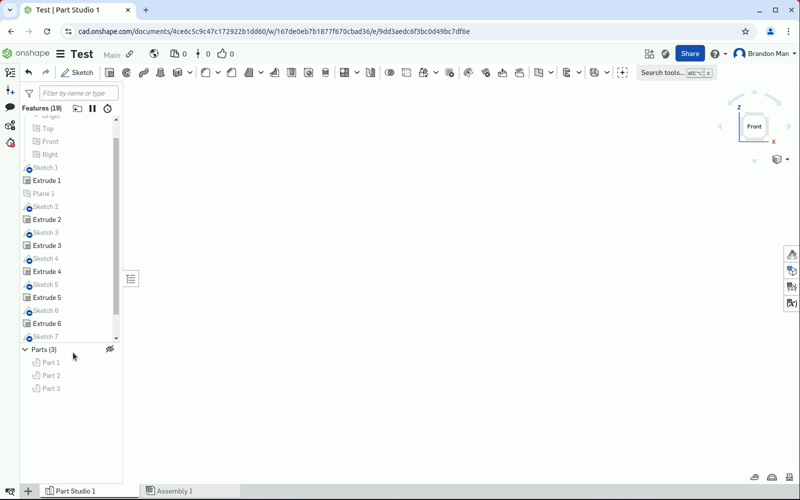
key_up(shift)
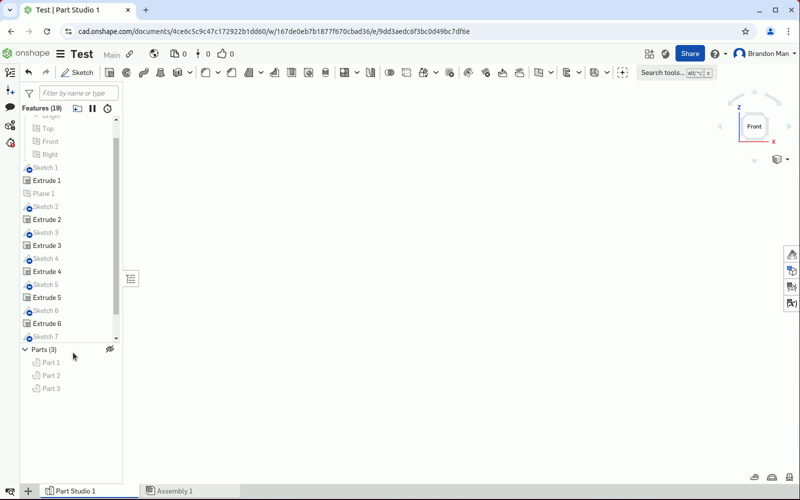
mouse_move(73, 352)
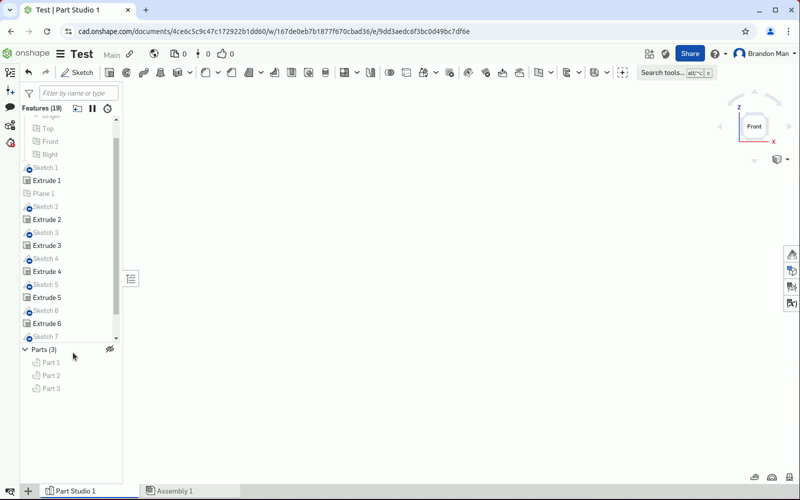
key(shift+y)
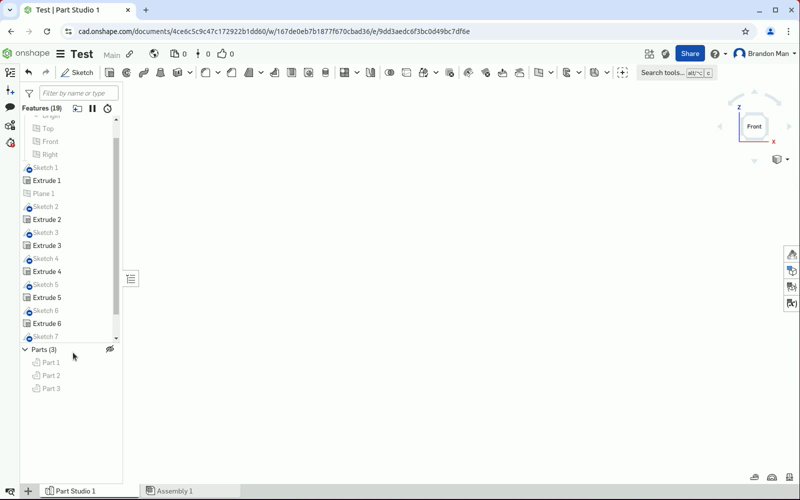
key(shift+s)
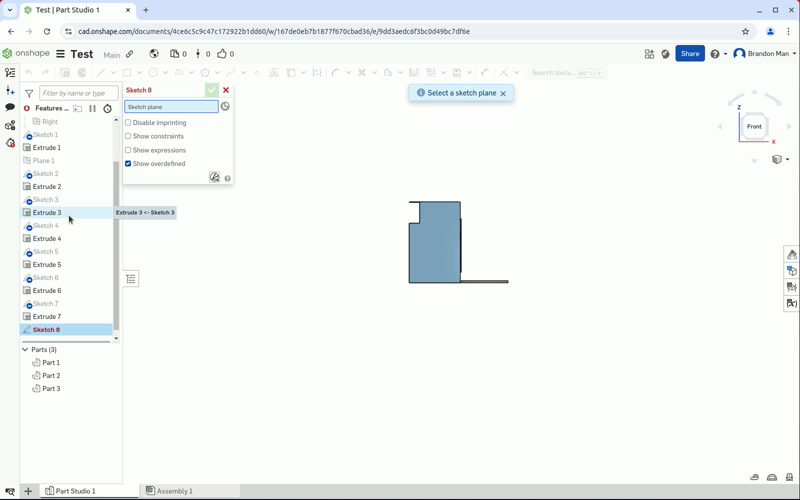
scroll(3)
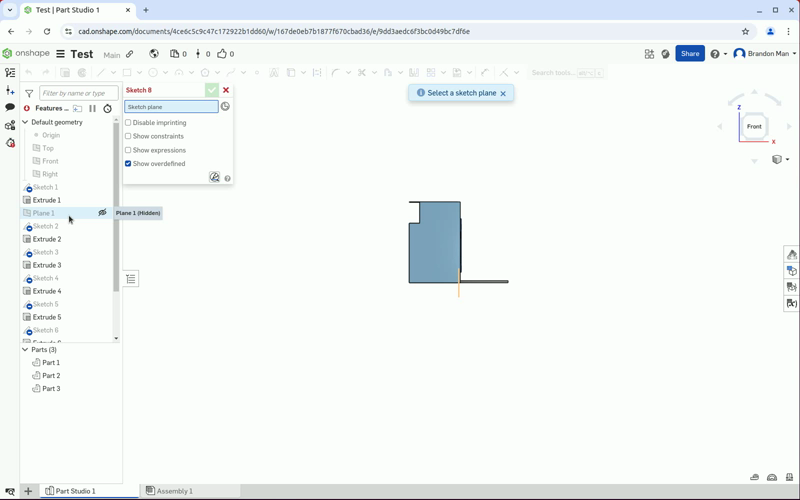
mouse_move(69, 163)
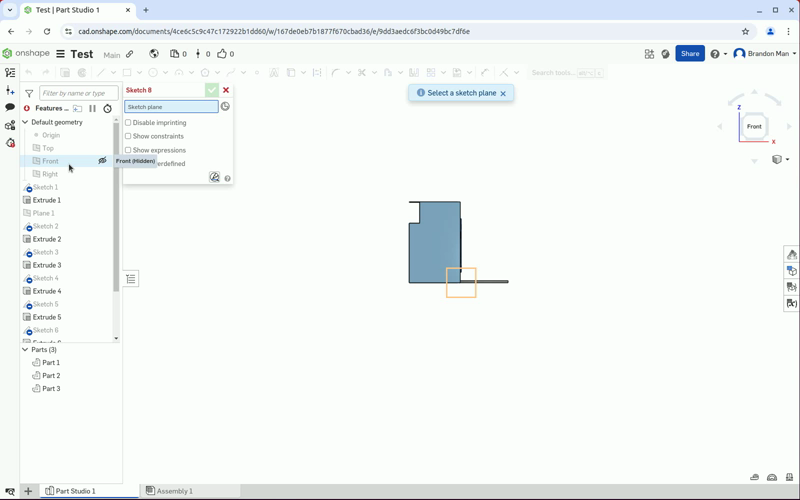
click(69, 163)
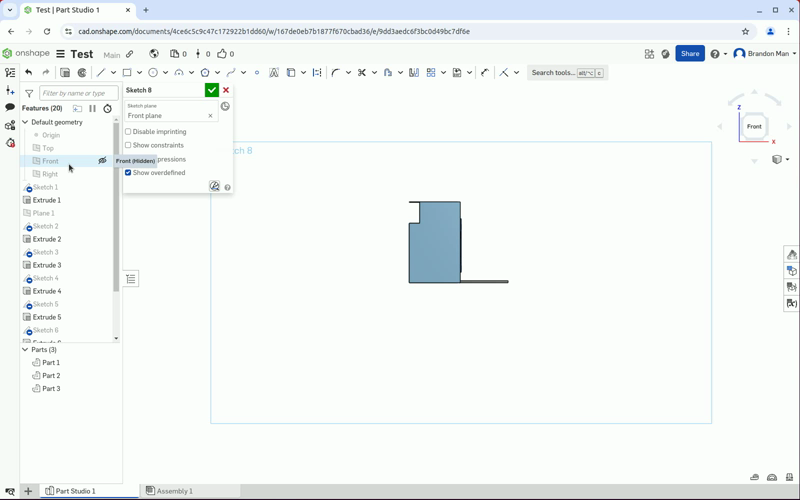
mouse_move(73, 352)
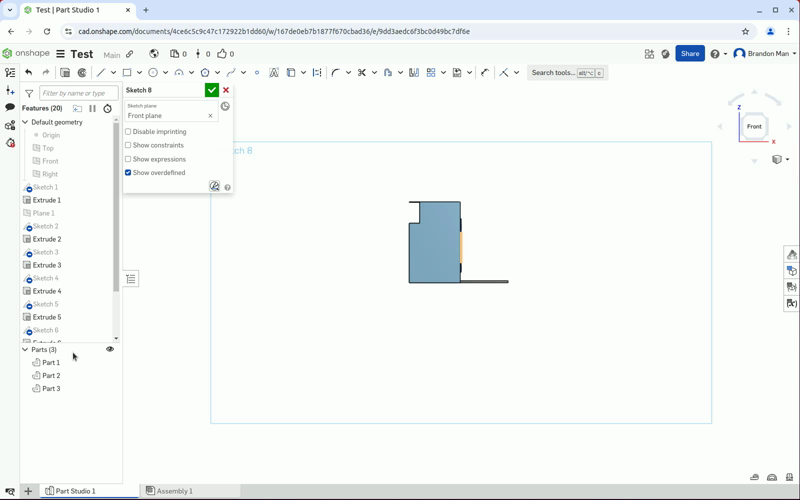
key(y)
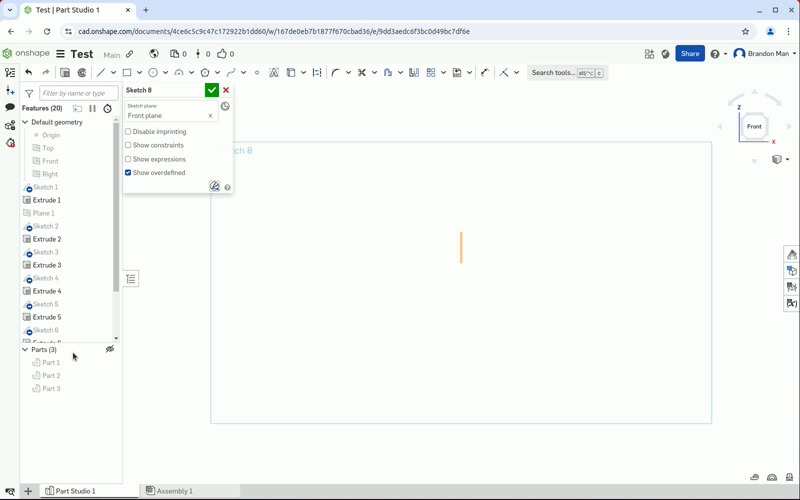
key(l)
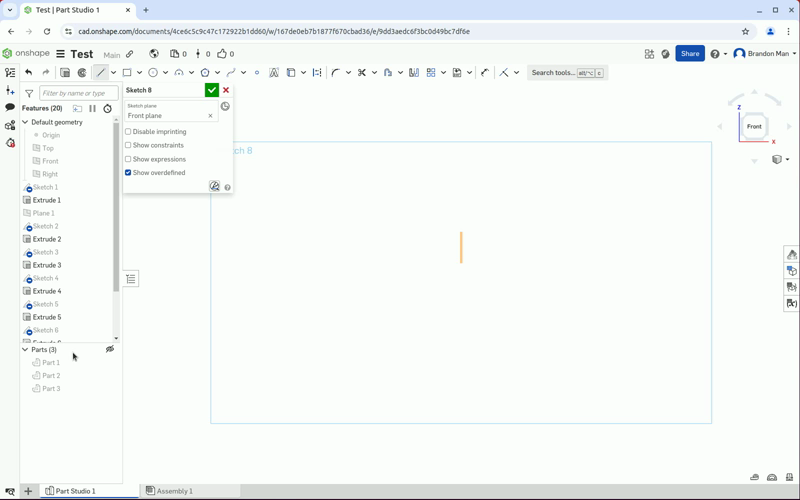
key_down(shift)
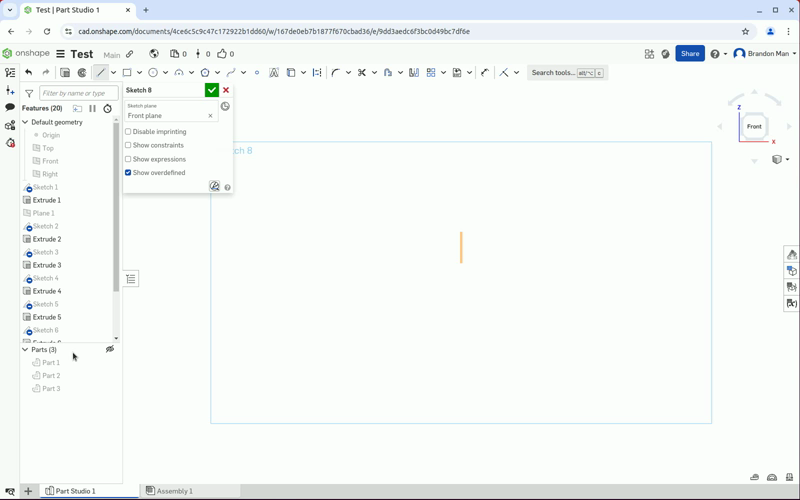
mouse_move(423, 219)
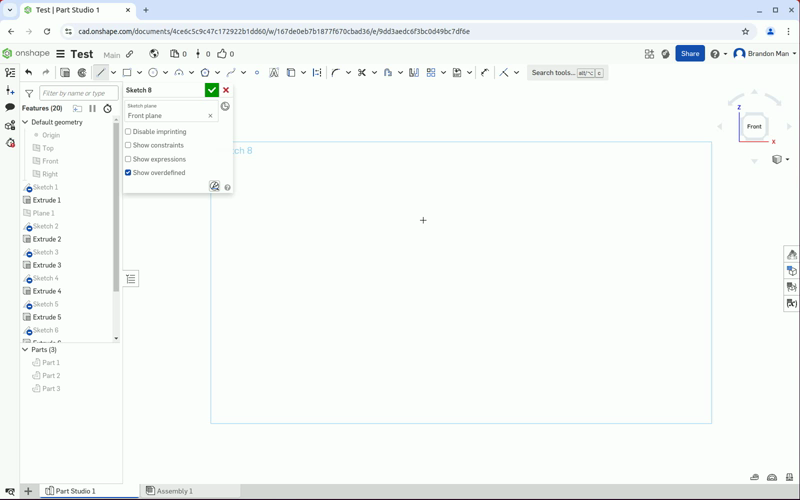
click(423, 219)
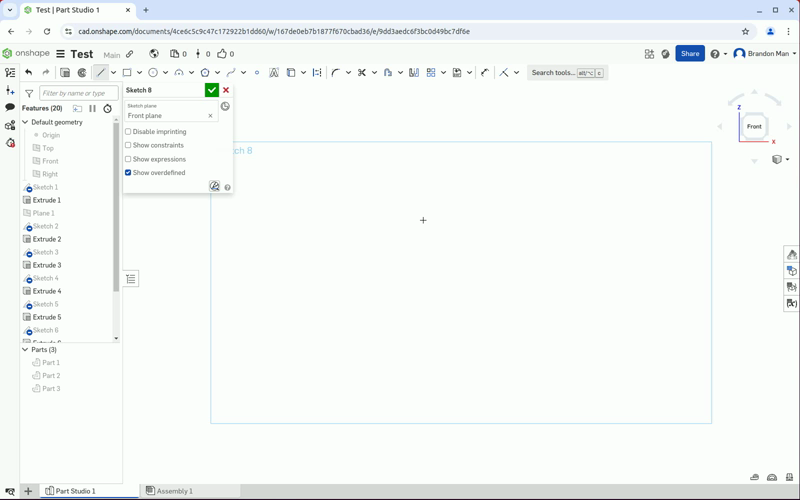
key_up(shift)
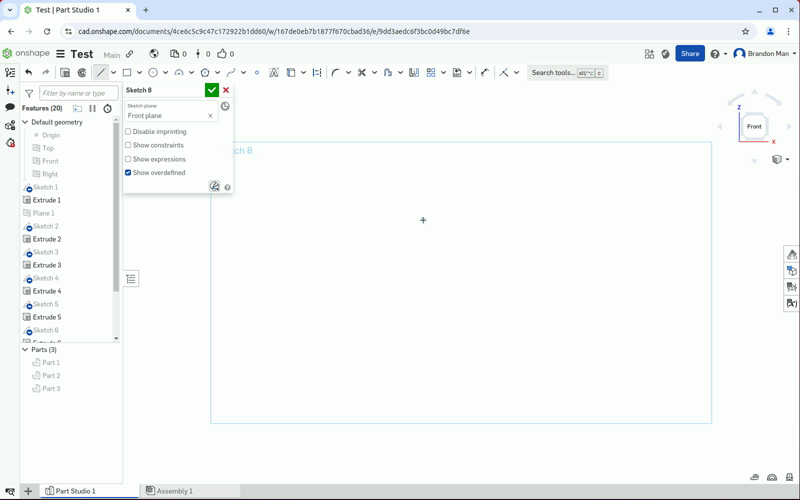
key_down(shift)
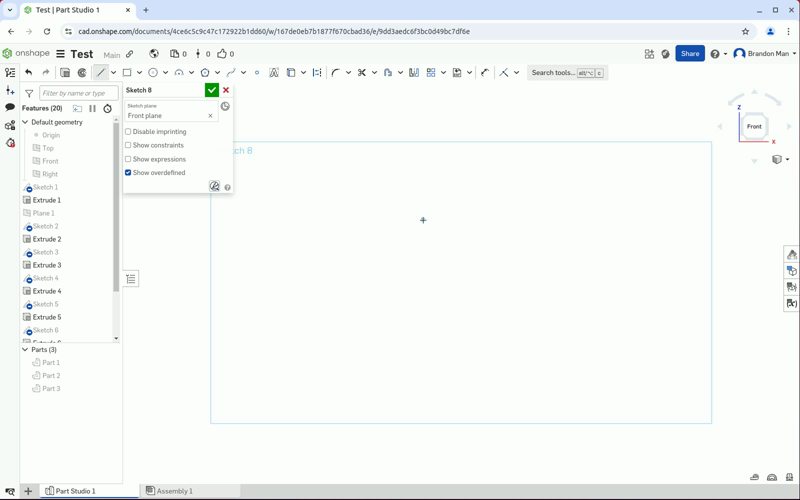
mouse_move(453, 219)
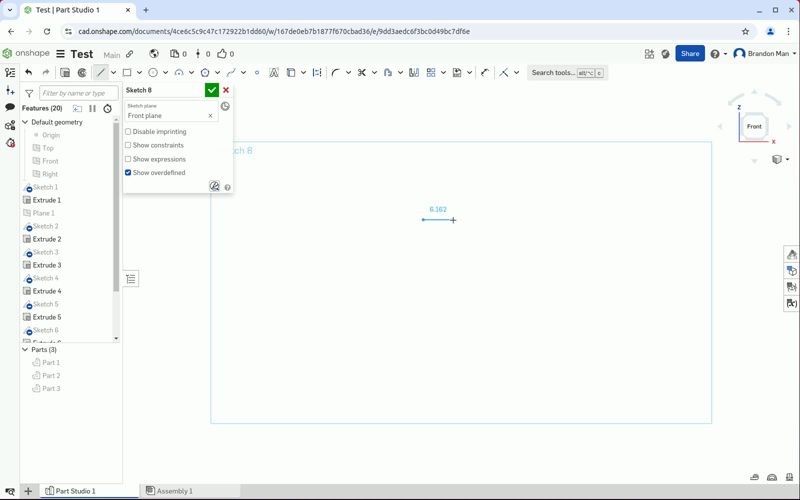
mouse_move(449, 219)
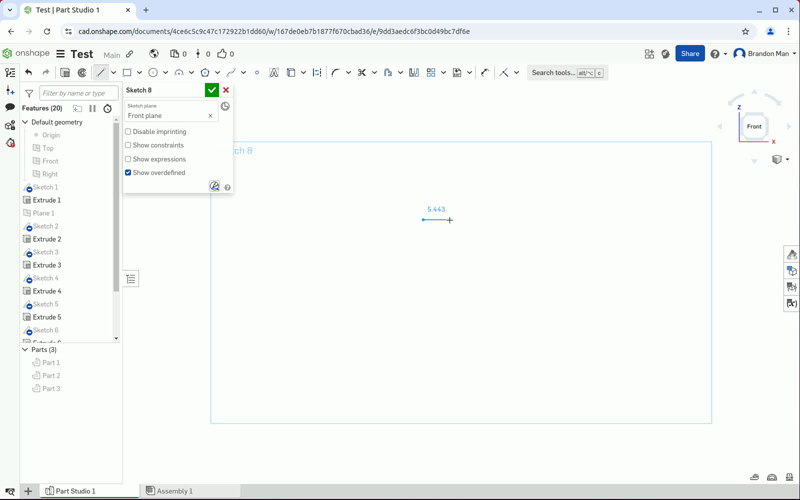
click(449, 219)
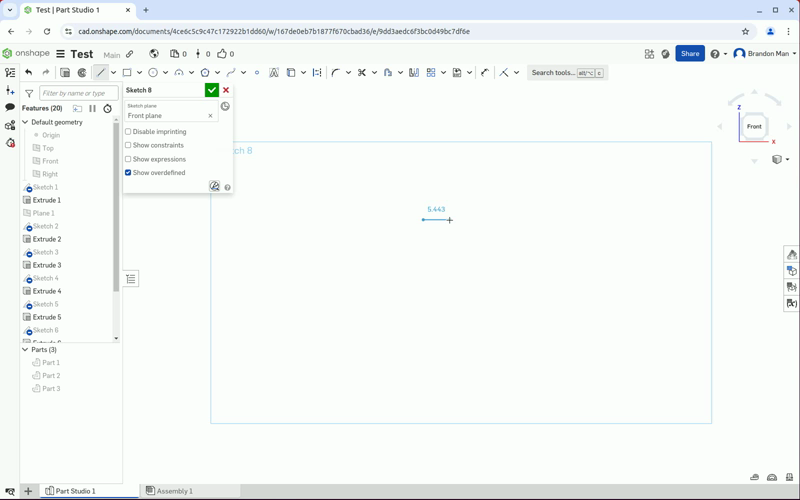
key_up(shift)
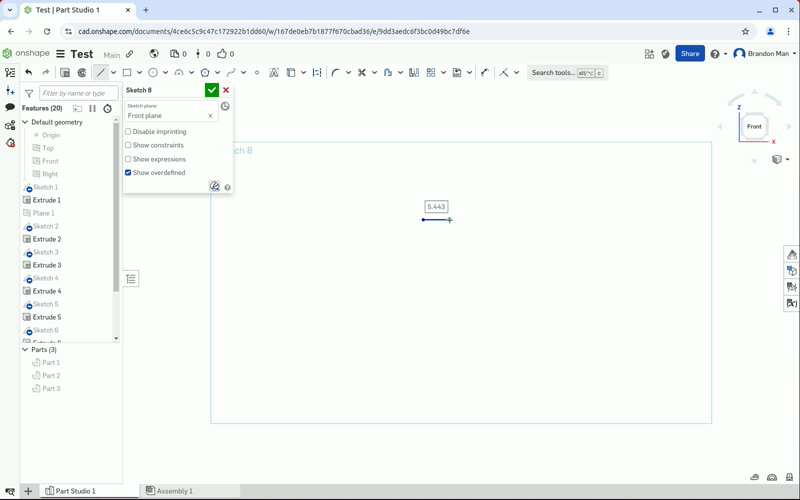
key(esc)
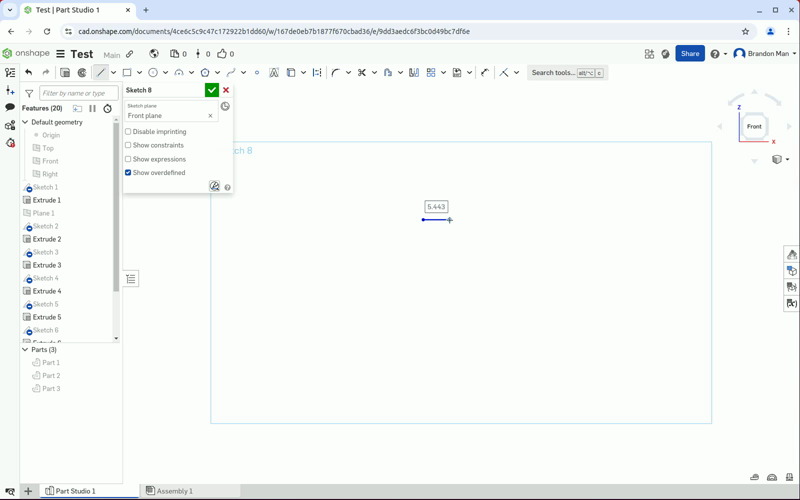
key(a)
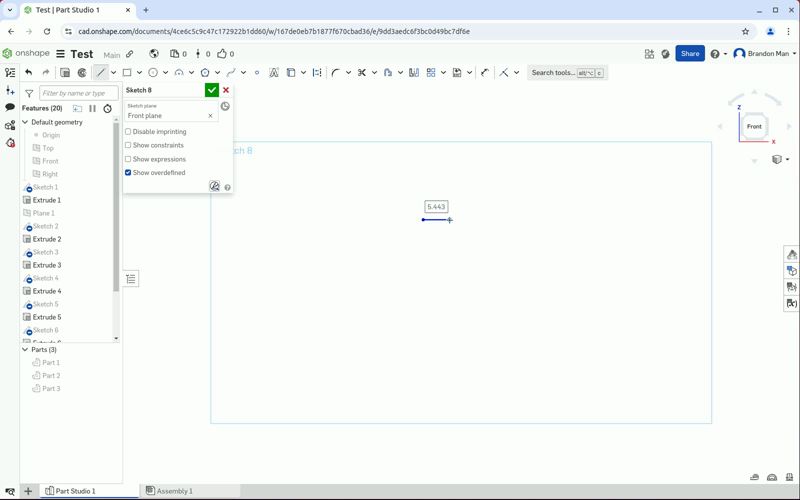
mouse_move(449, 219)
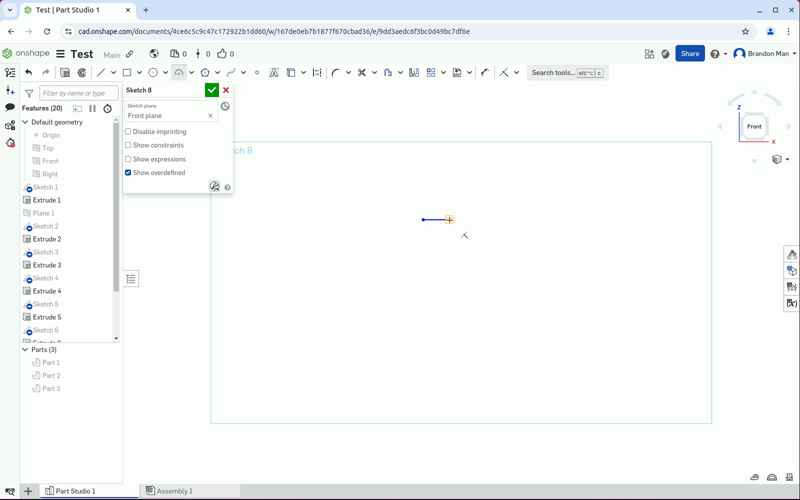
click(449, 219)
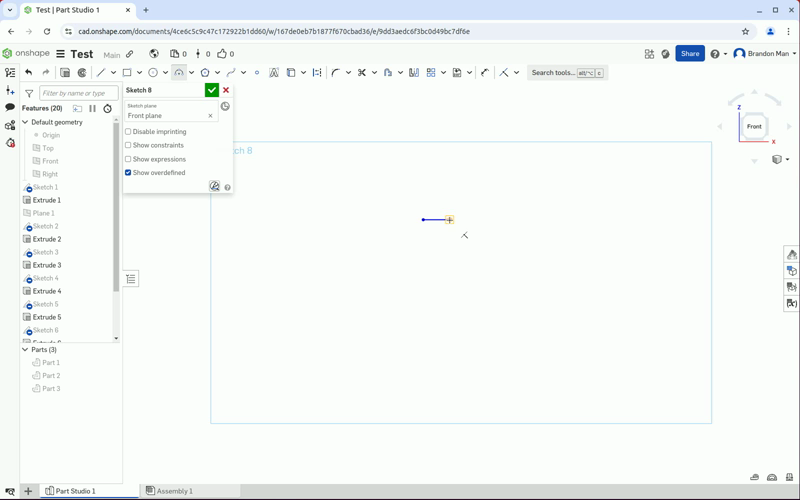
key_down(shift)
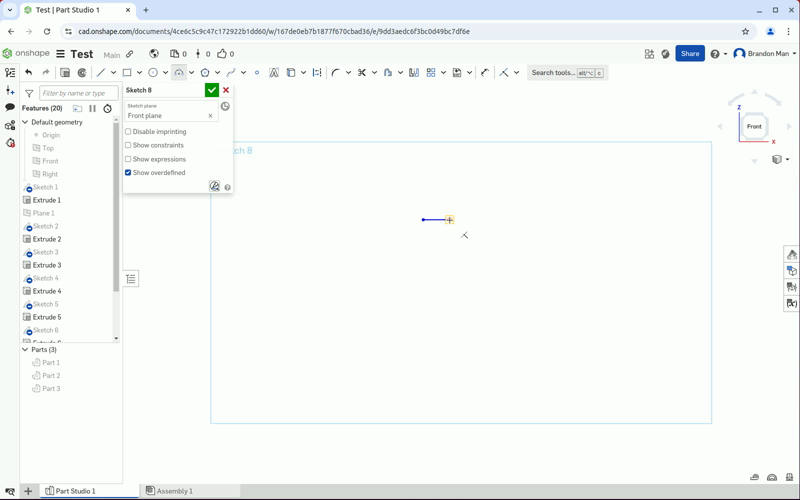
mouse_move(449, 216)
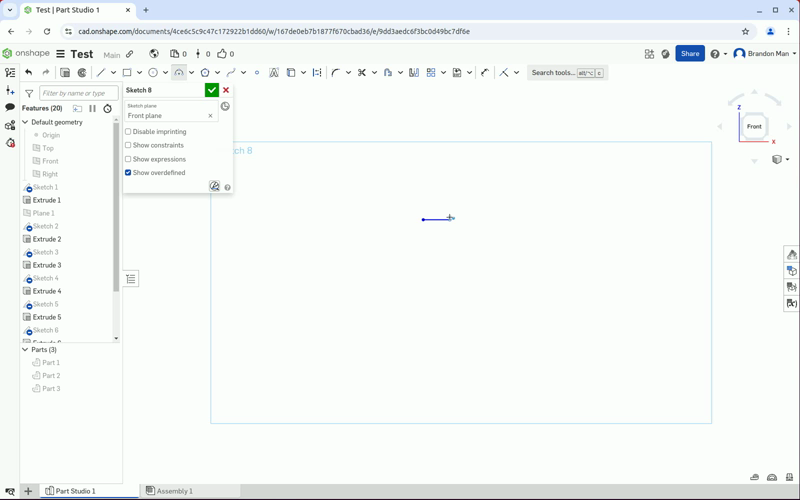
scroll(6)
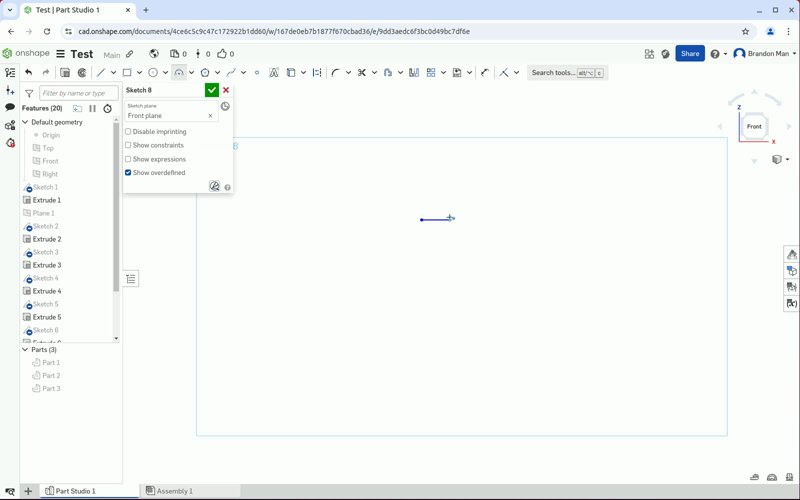
scroll(6)
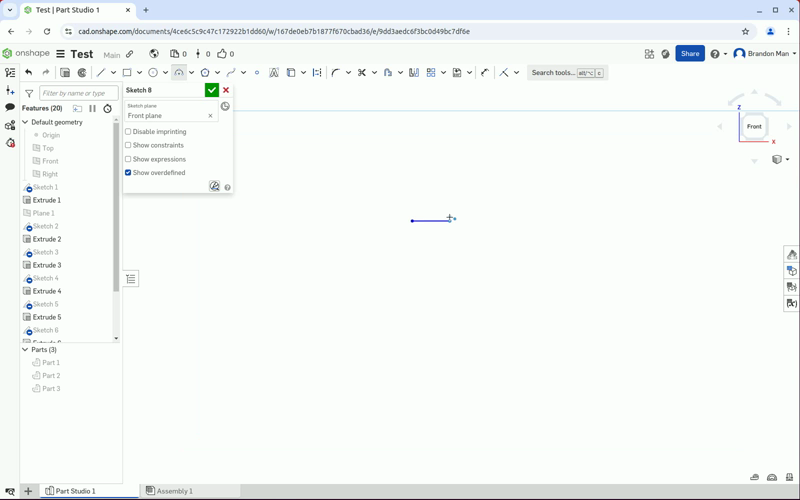
scroll(6)
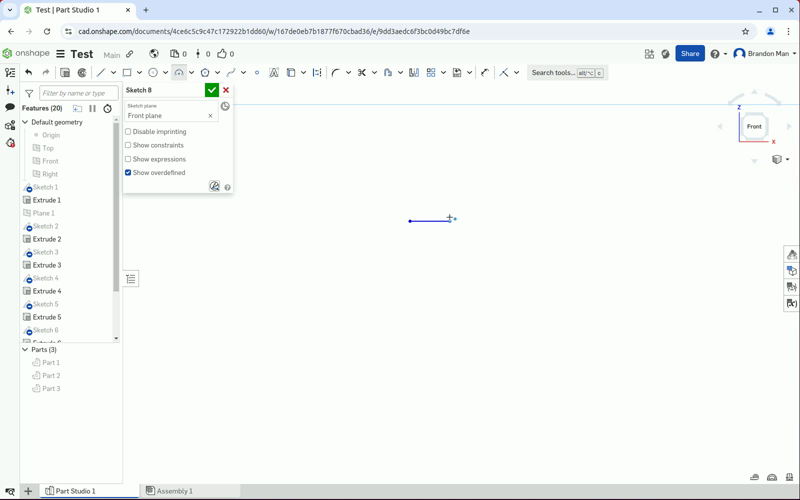
scroll(6)
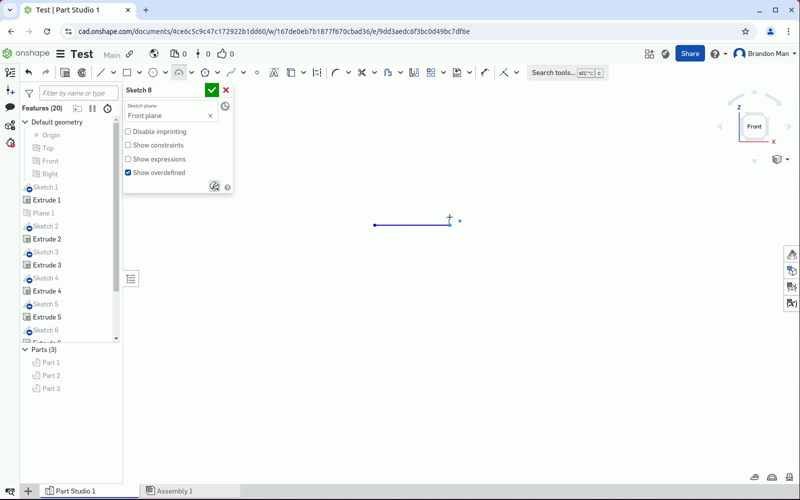
scroll(6)
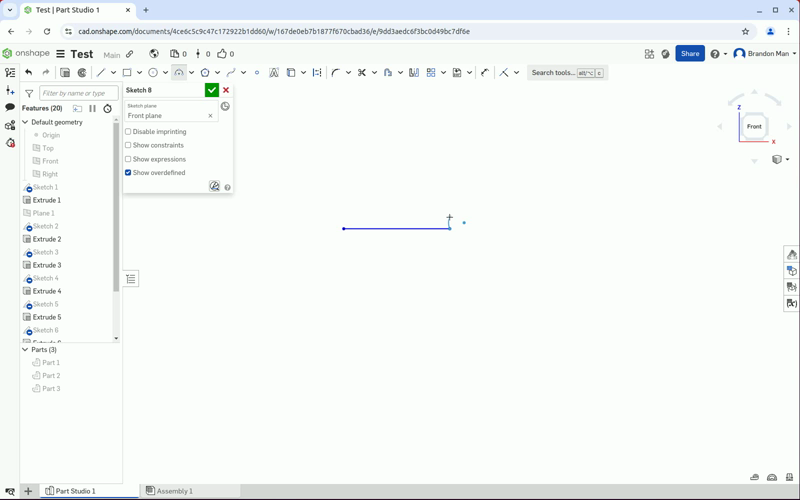
scroll(6)
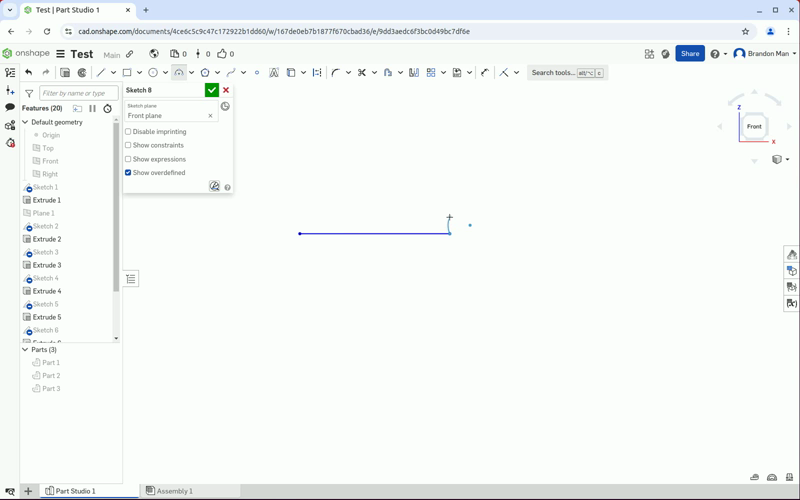
scroll(6)
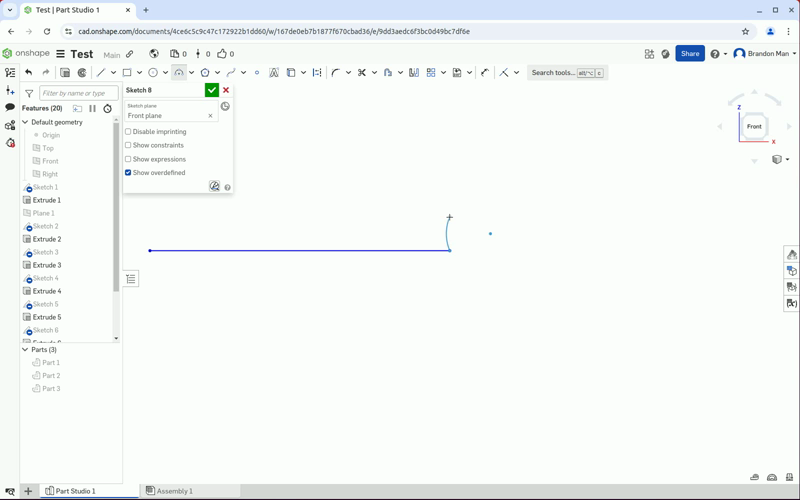
click(449, 216)
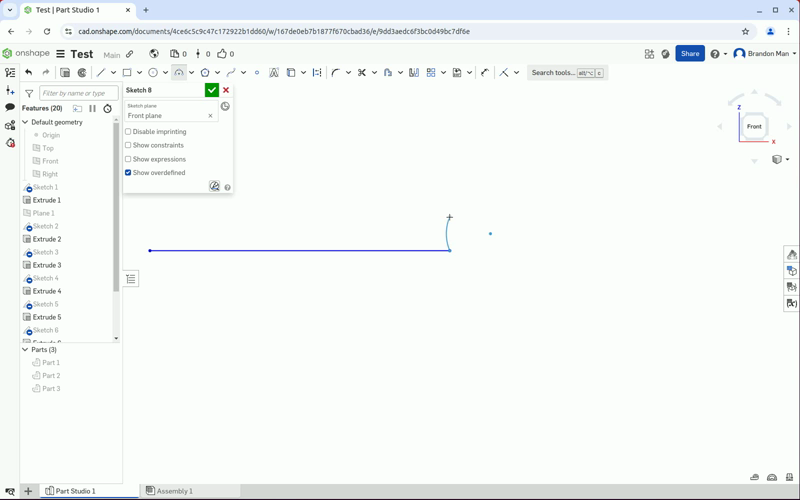
scroll(-6)
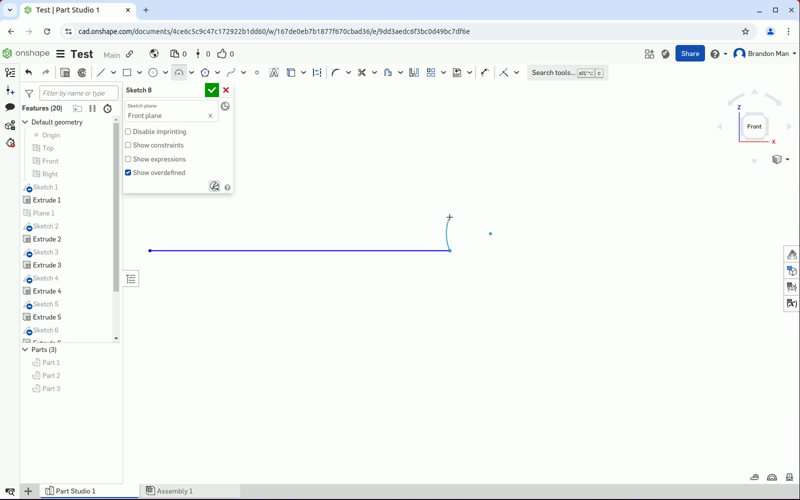
scroll(-6)
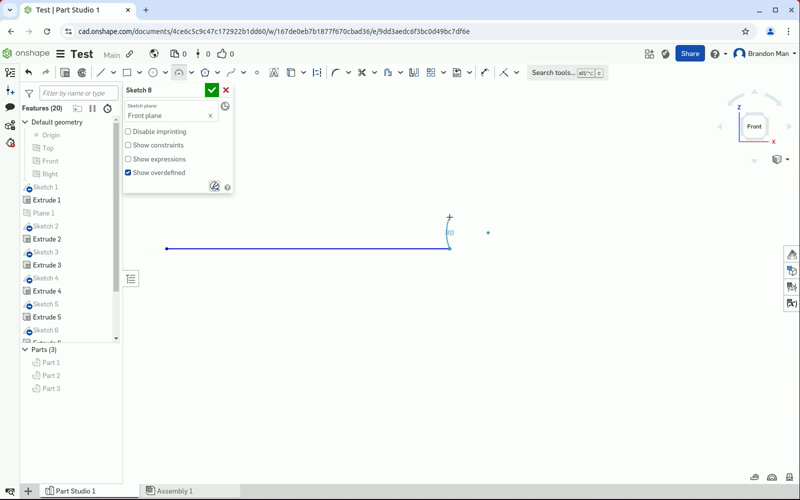
scroll(-6)
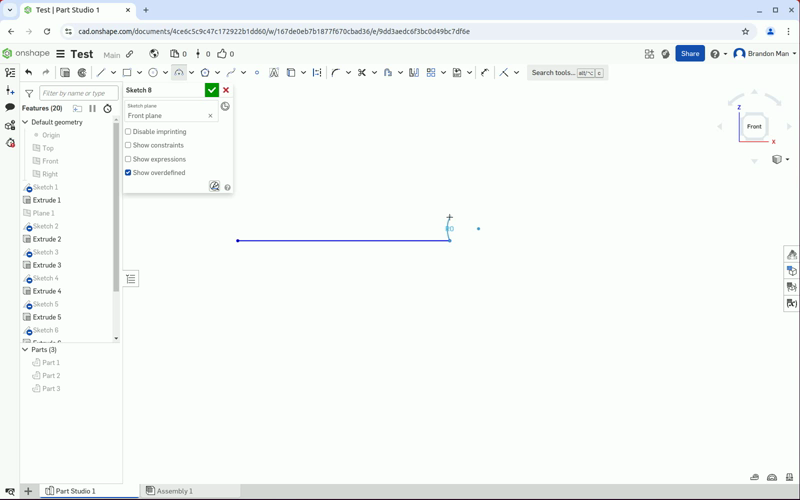
scroll(-6)
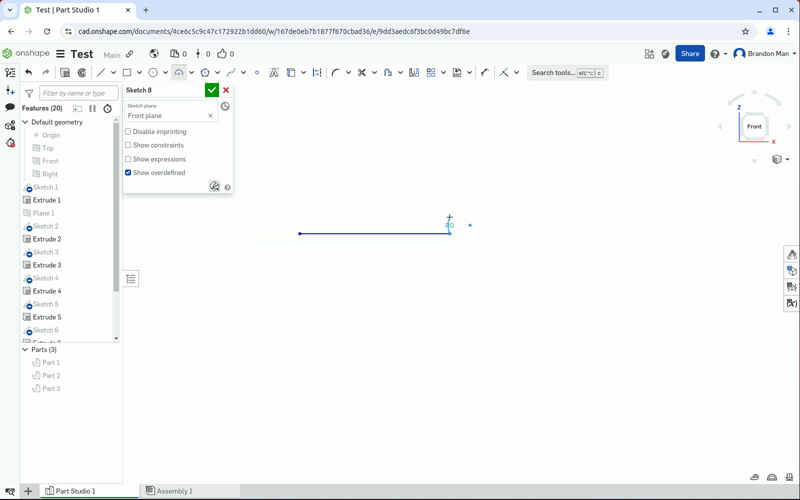
scroll(-6)
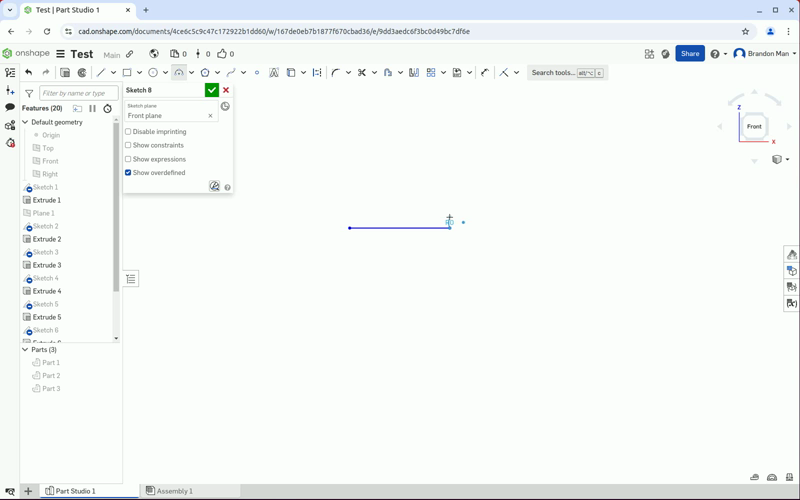
scroll(-6)
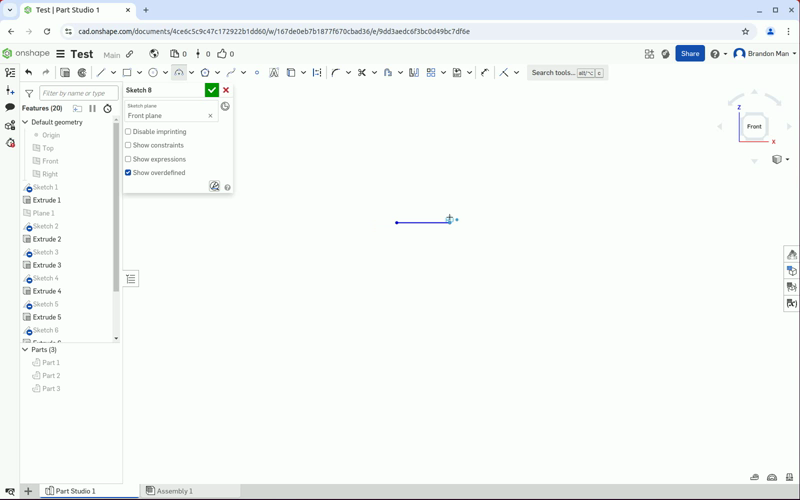
scroll(-6)
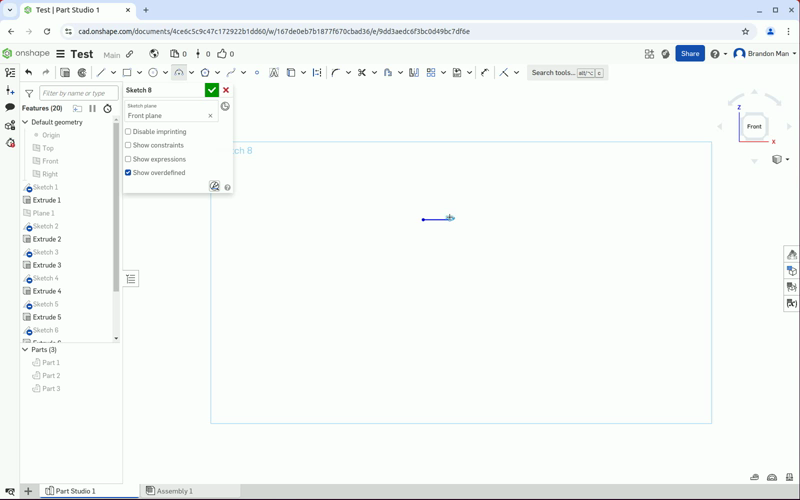
mouse_move(450, 218)
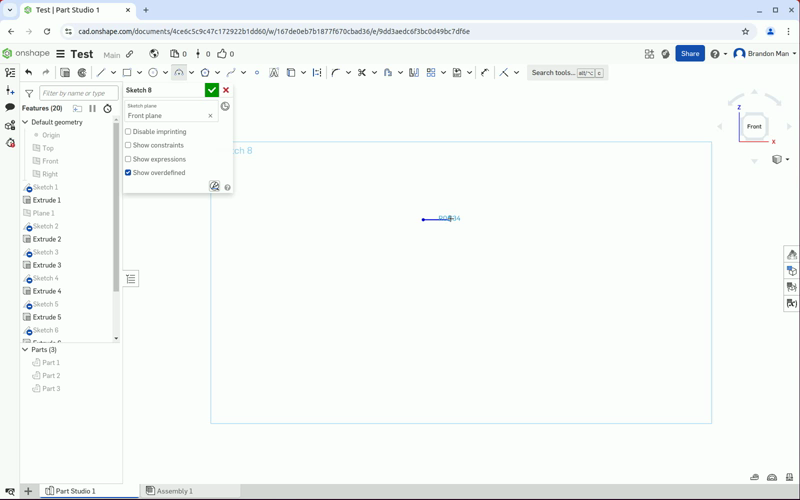
scroll(6)
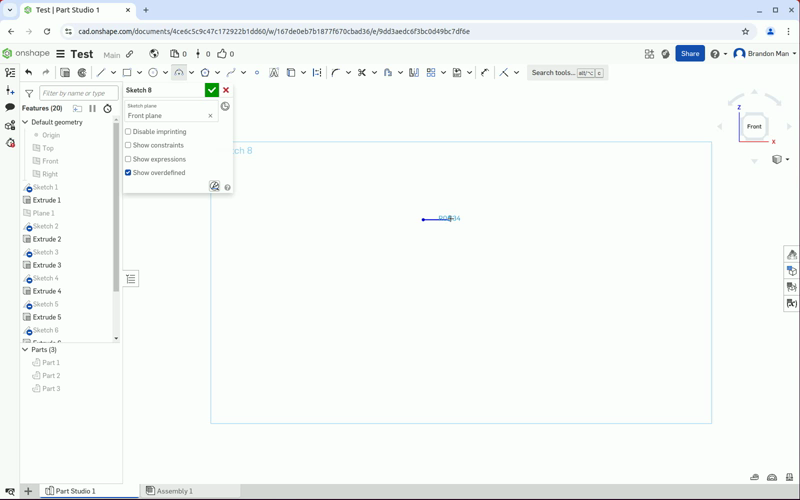
scroll(6)
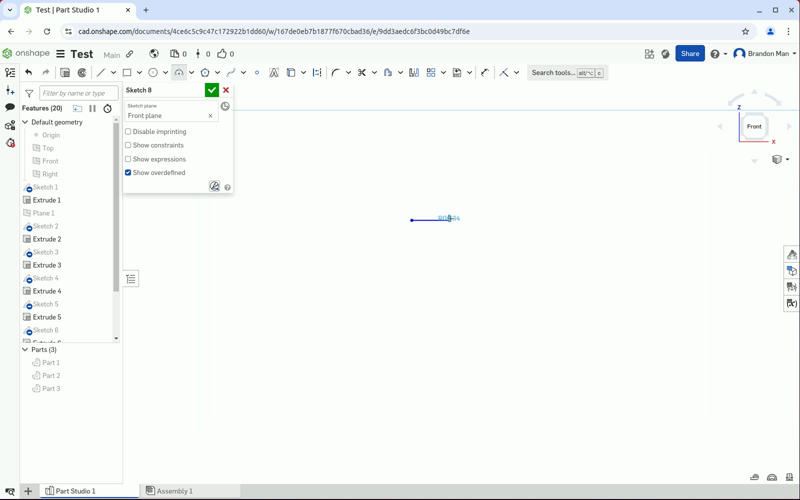
scroll(6)
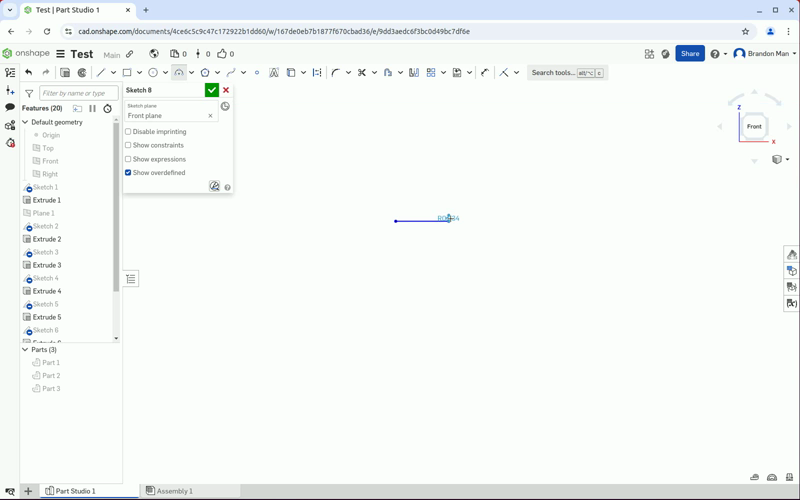
scroll(6)
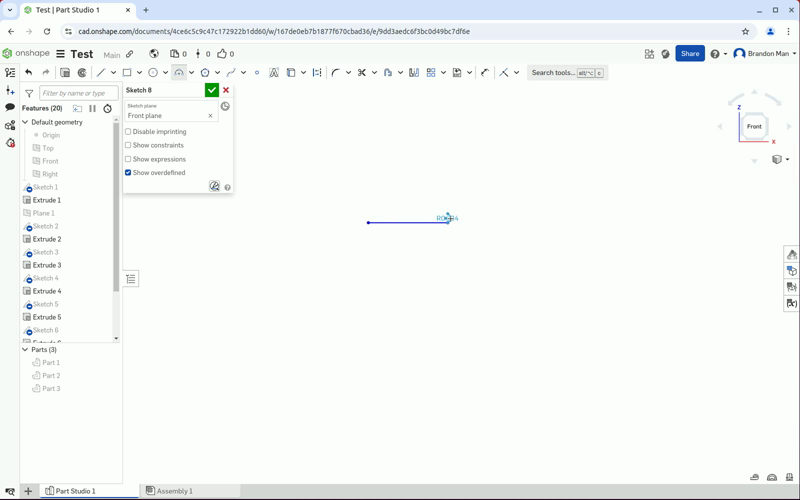
scroll(6)
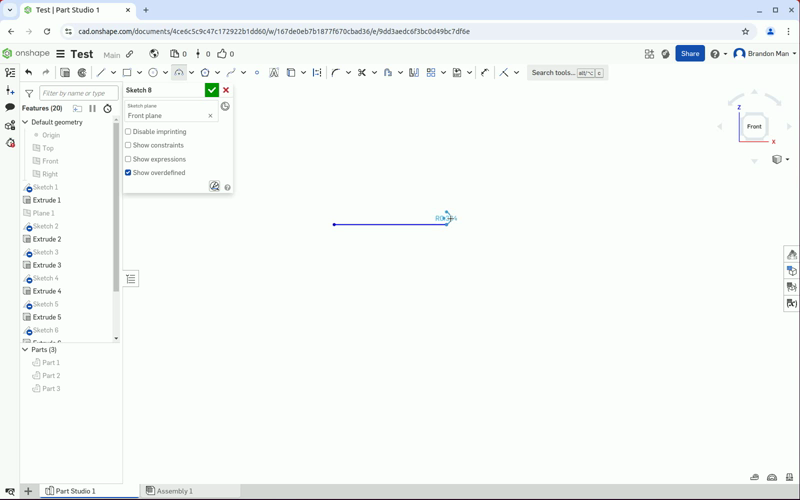
scroll(6)
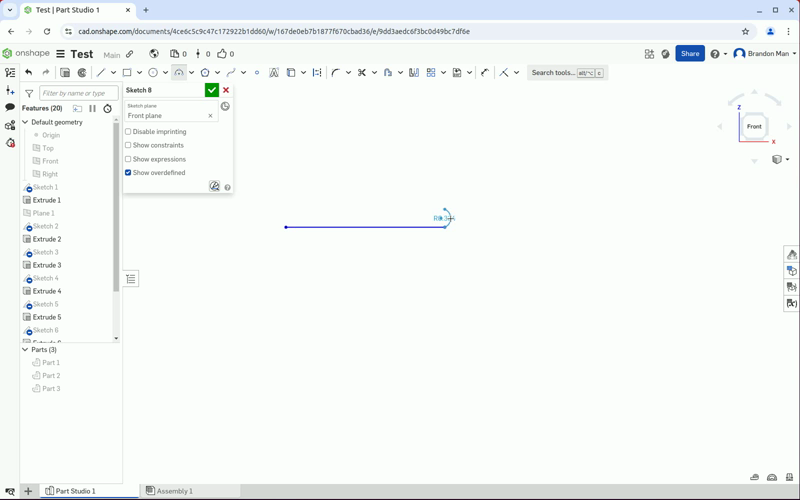
scroll(6)
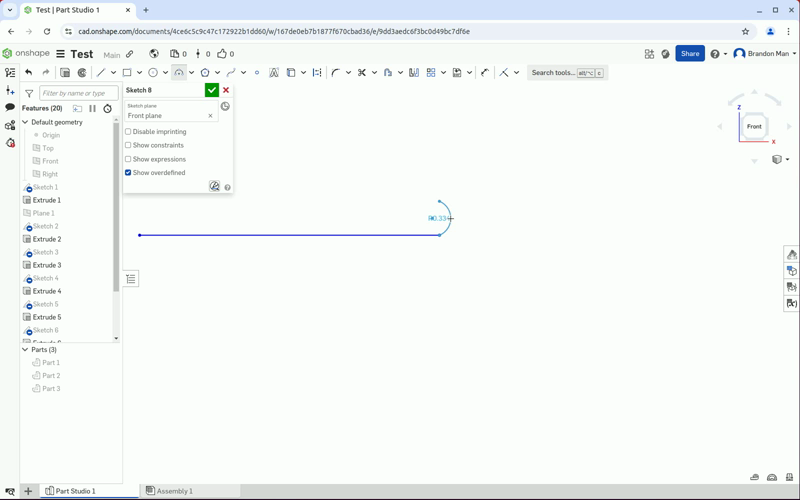
click(450, 218)
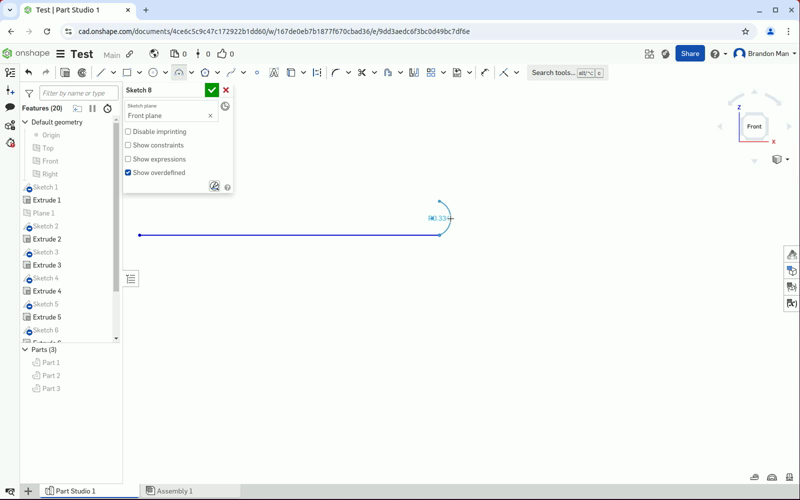
scroll(-6)
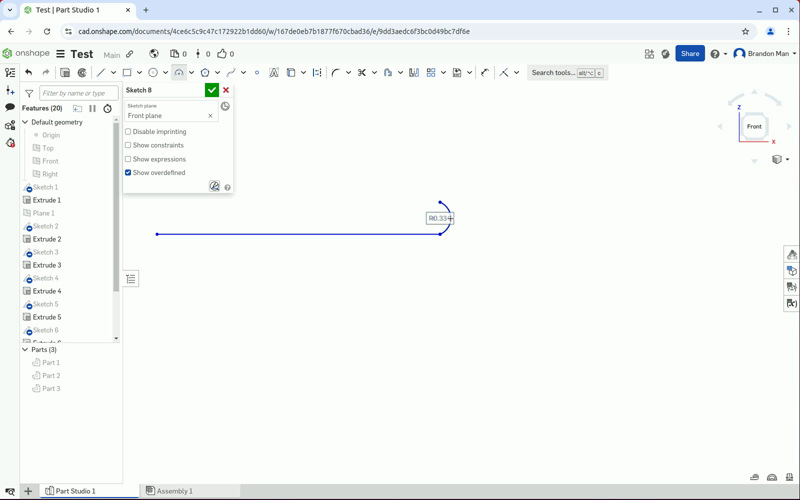
scroll(-6)
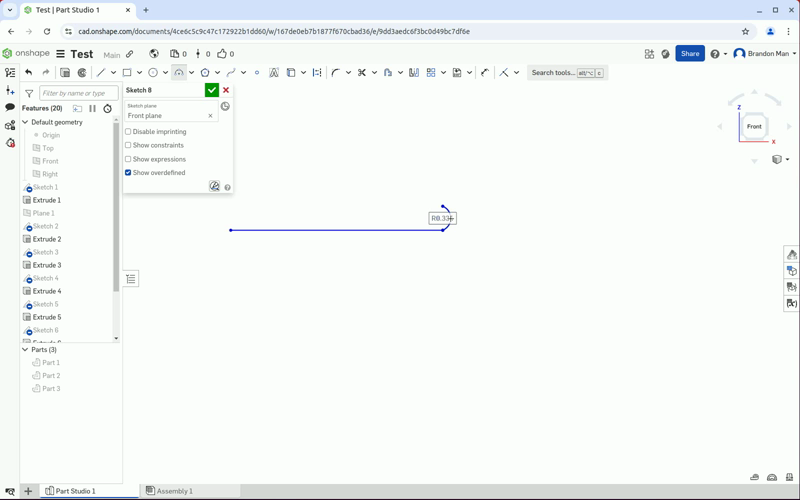
scroll(-6)
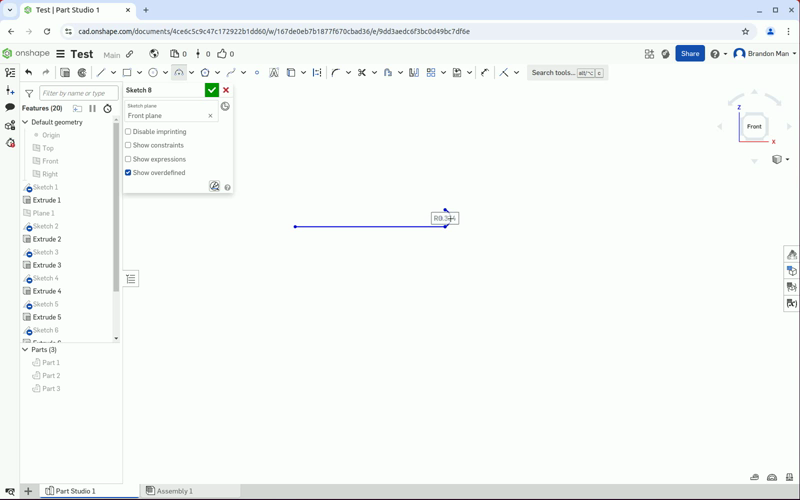
scroll(-6)
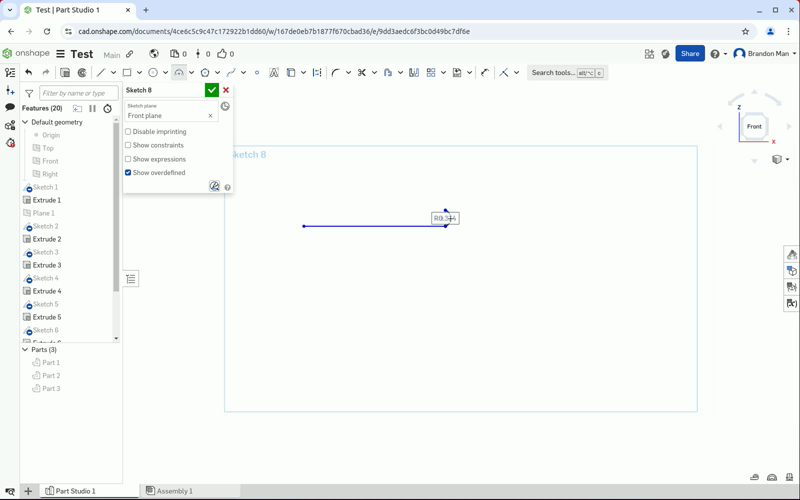
scroll(-6)
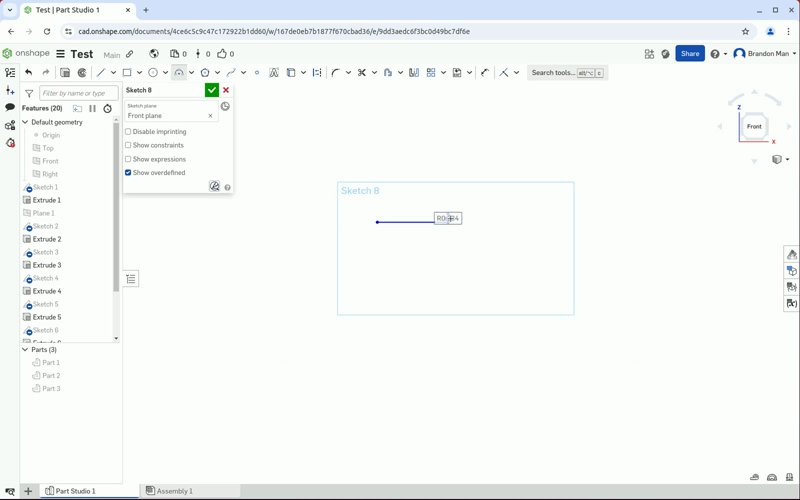
scroll(-6)
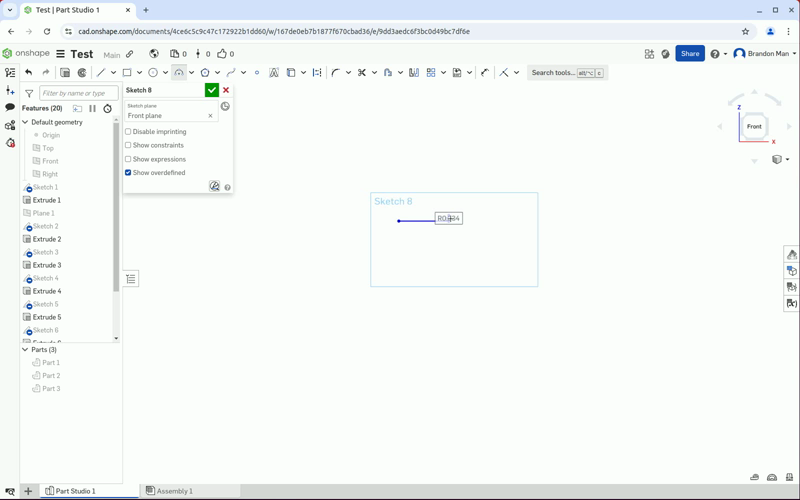
scroll(-6)
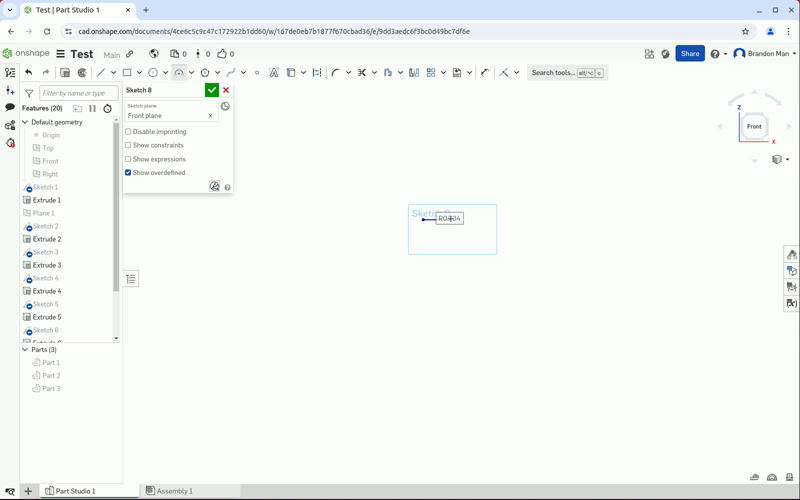
key_up(shift)
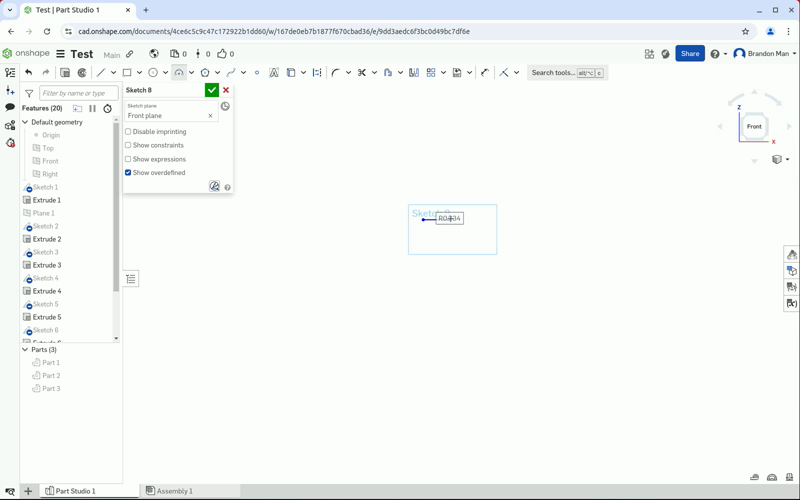
key(esc)
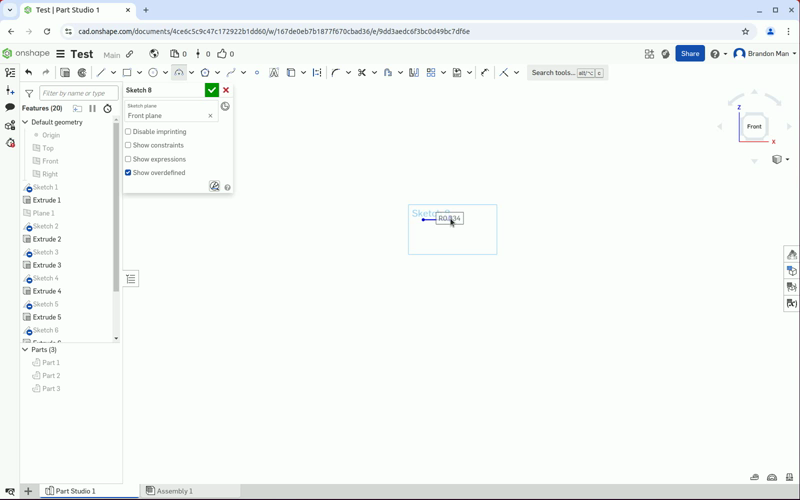
key(l)
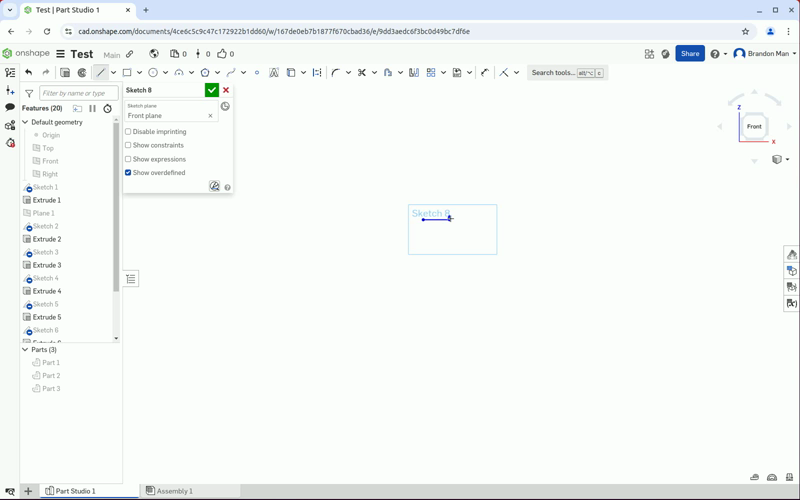
mouse_move(449, 216)
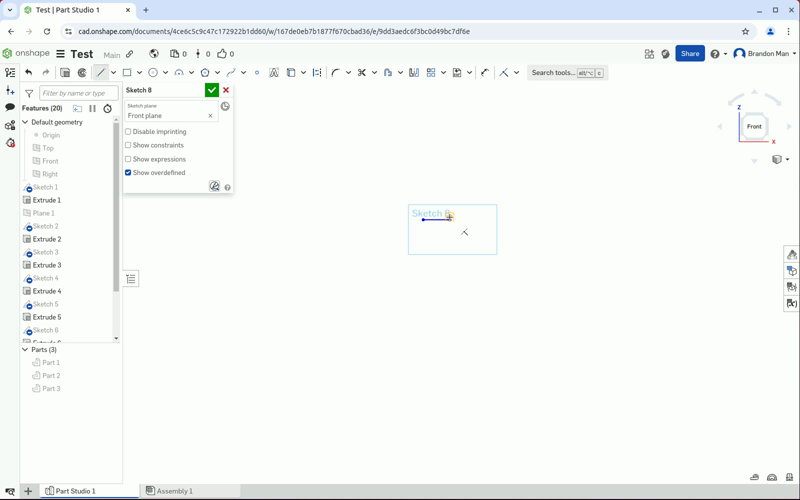
scroll(6)
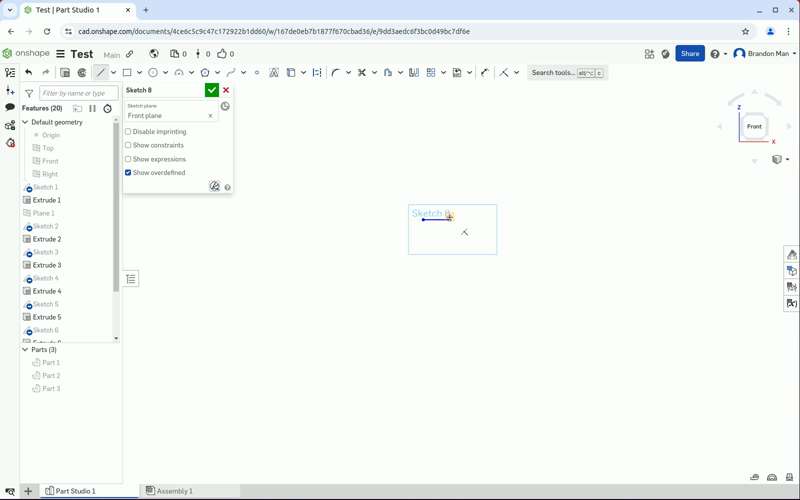
scroll(6)
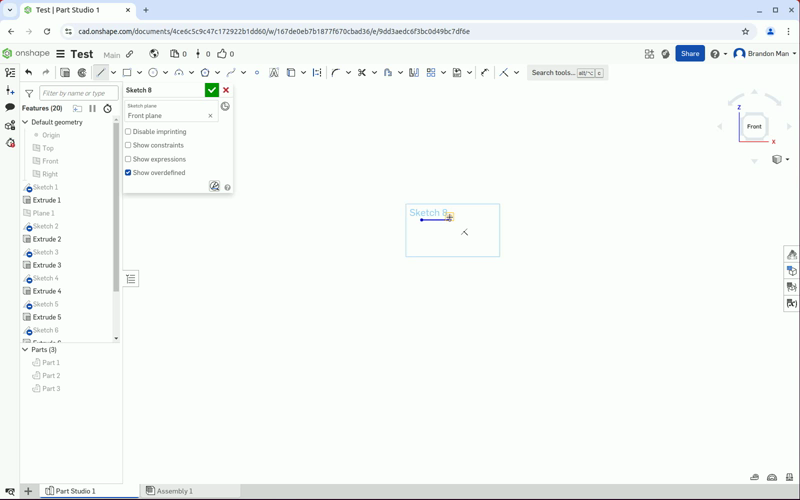
scroll(6)
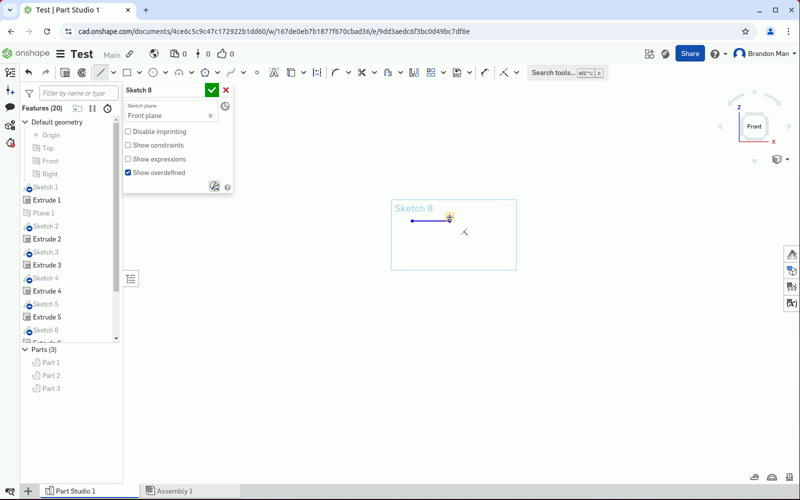
scroll(6)
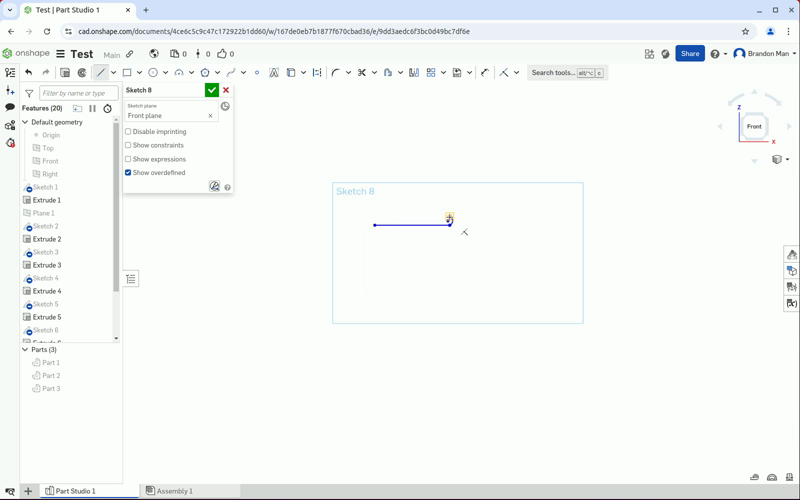
scroll(6)
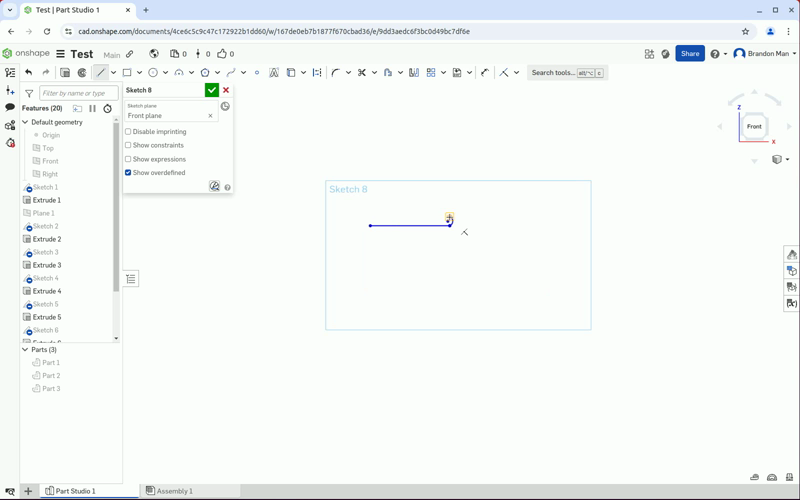
scroll(6)
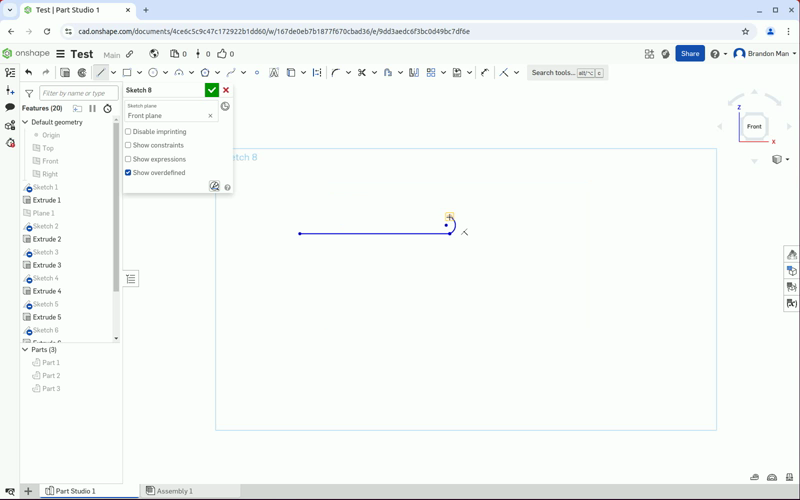
scroll(6)
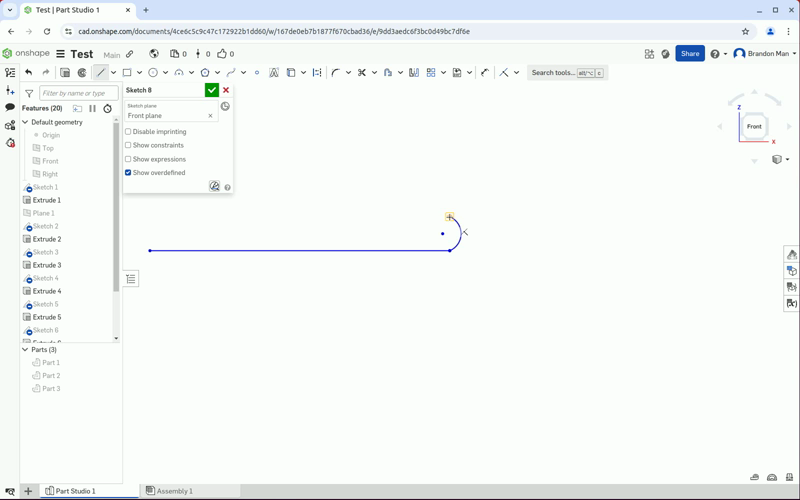
click(449, 216)
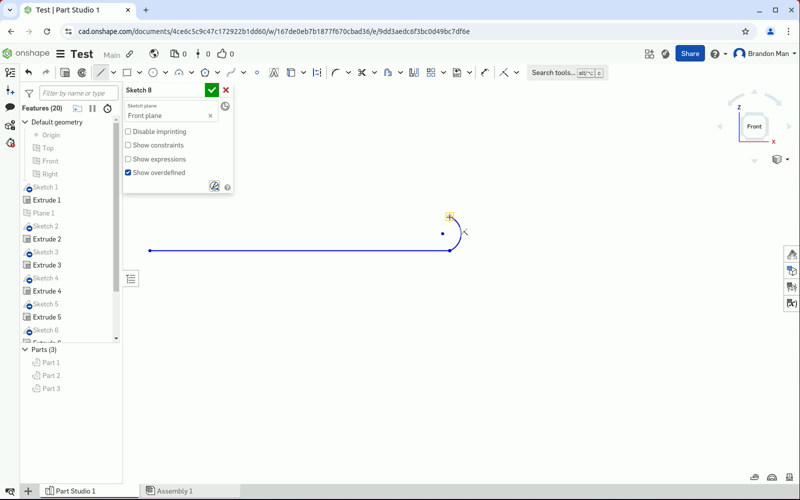
scroll(-6)
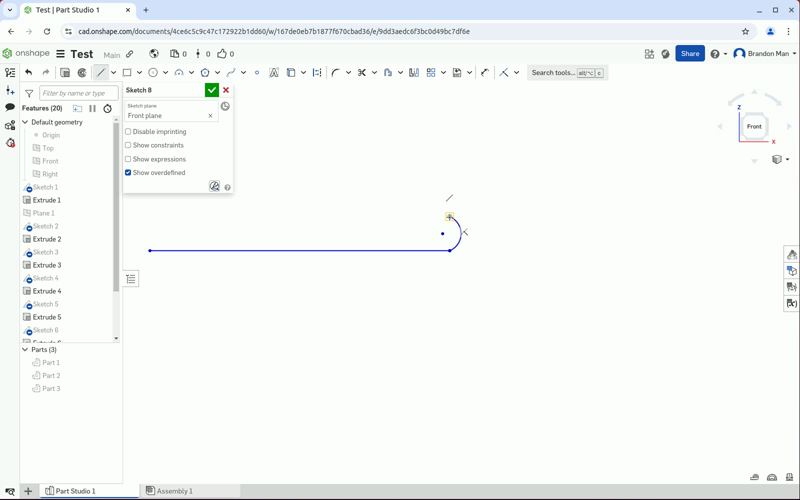
scroll(-6)
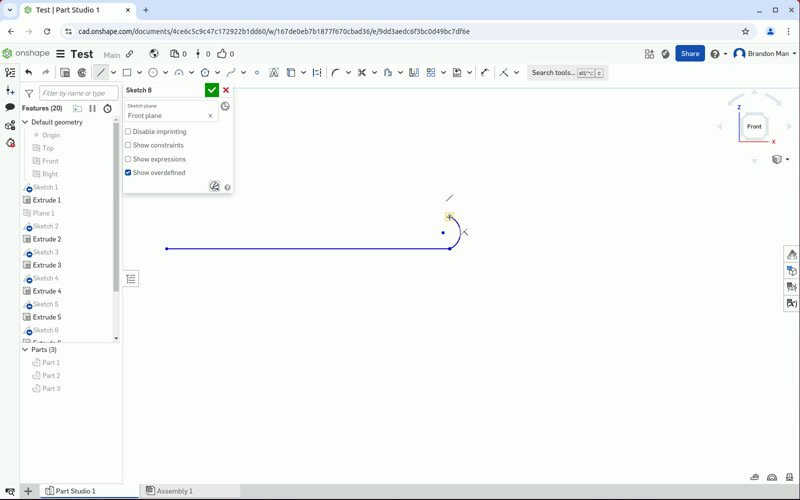
scroll(-6)
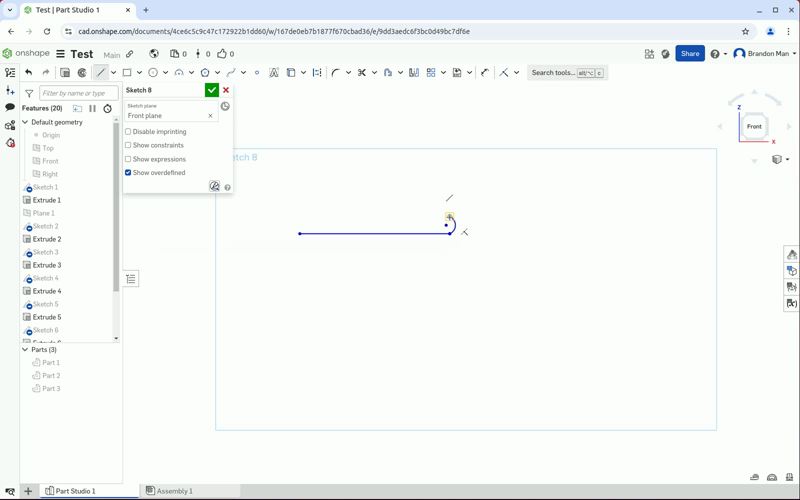
scroll(-6)
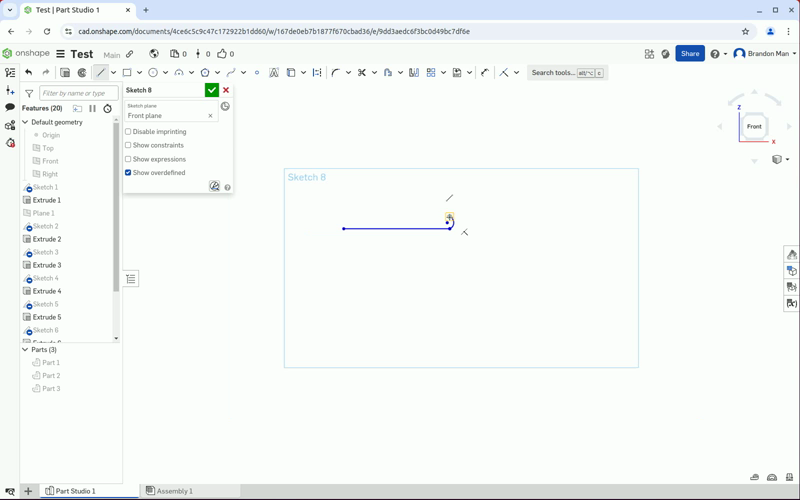
scroll(-6)
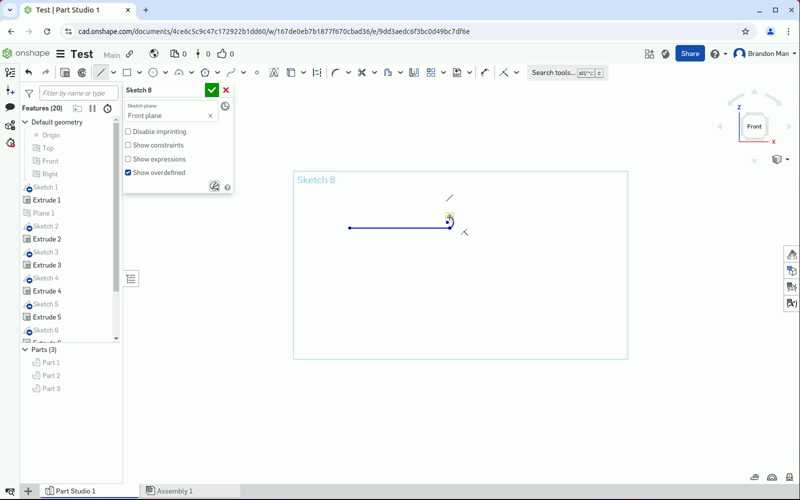
scroll(-6)
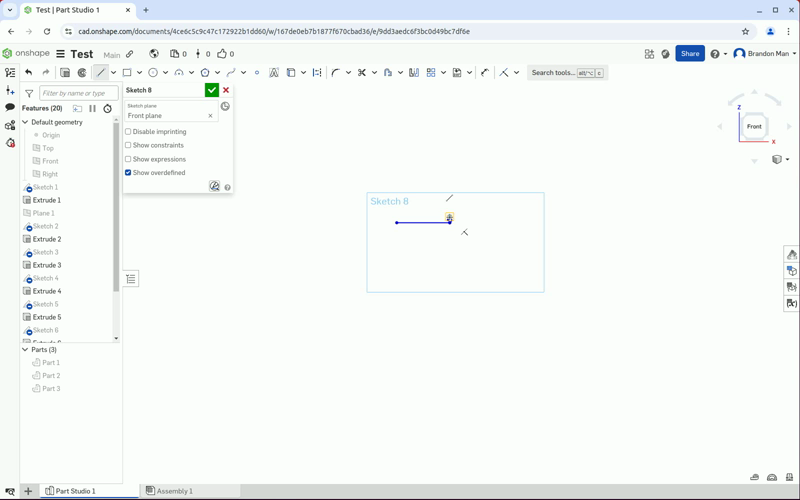
scroll(-6)
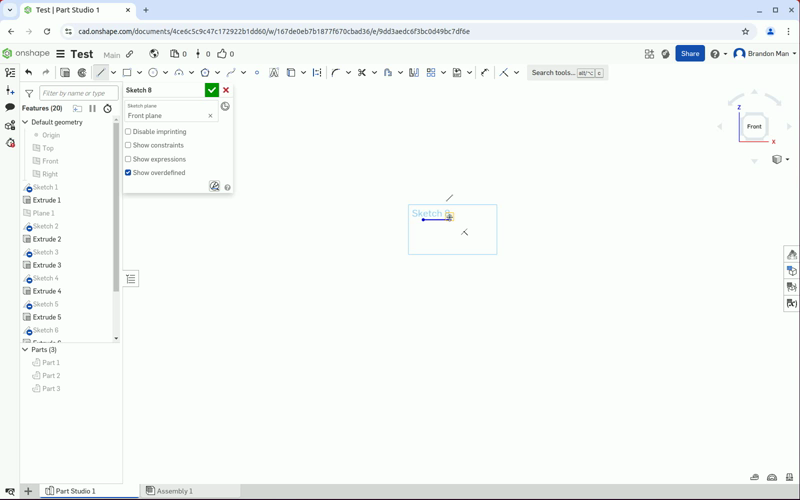
key_down(shift)
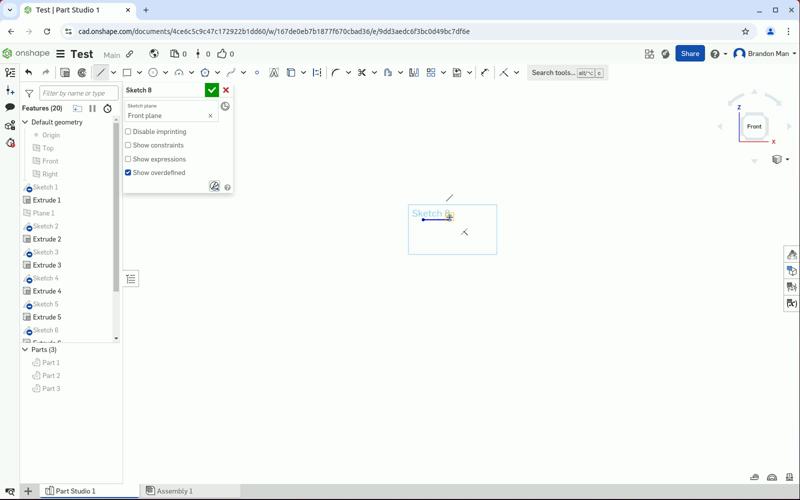
mouse_move(479, 216)
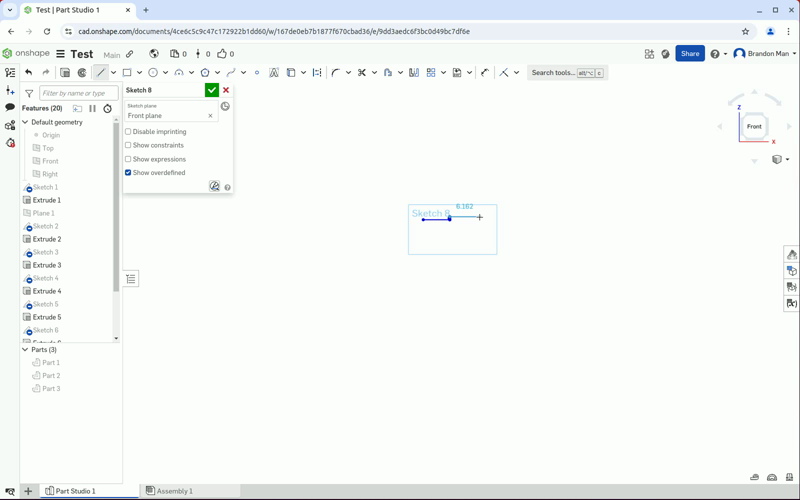
mouse_move(423, 216)
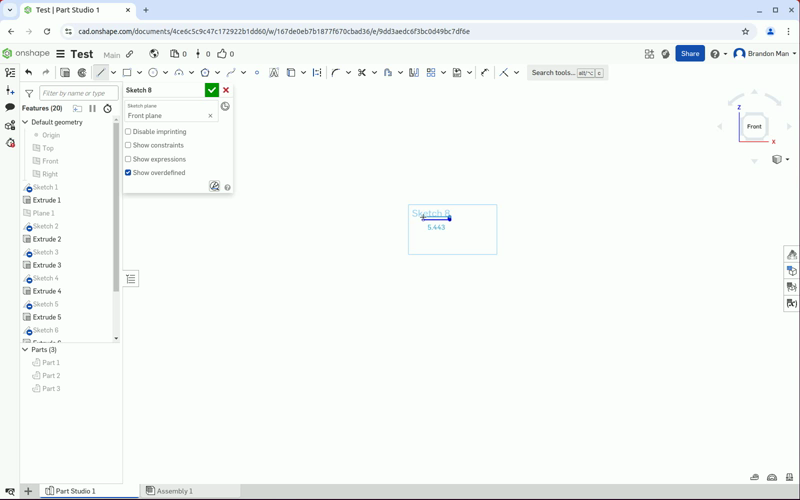
scroll(6)
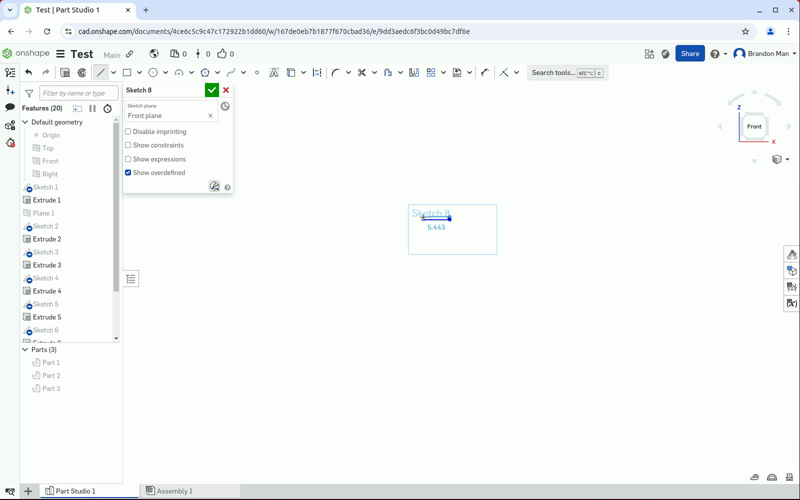
scroll(6)
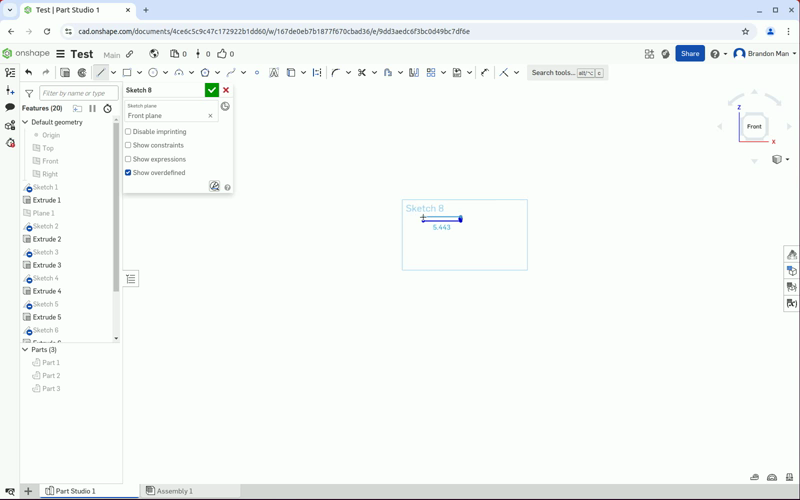
scroll(6)
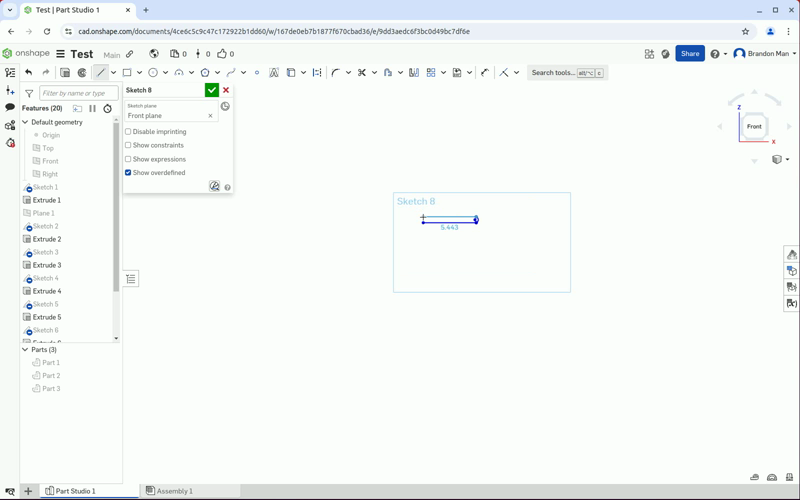
scroll(6)
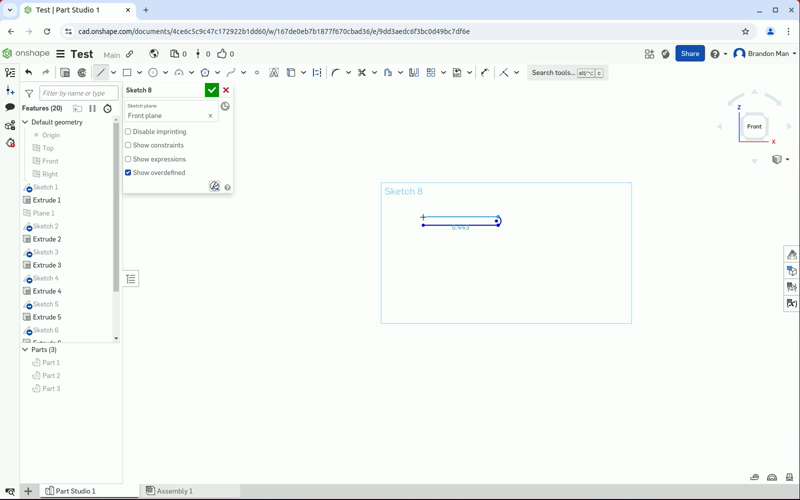
scroll(6)
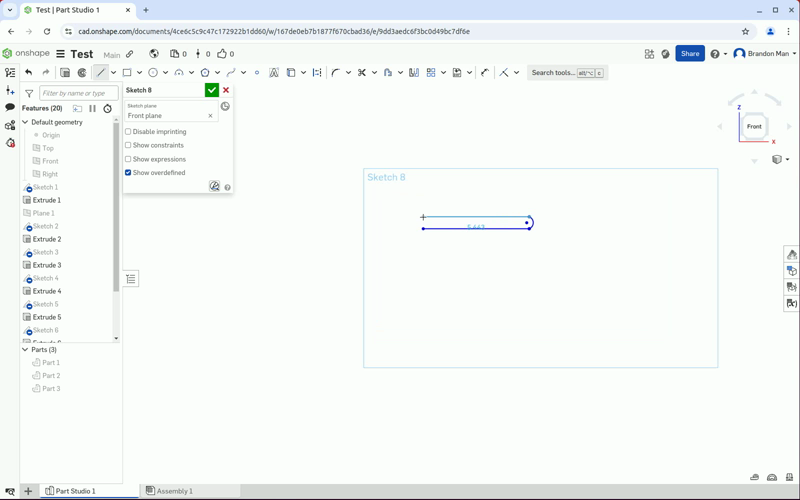
scroll(6)
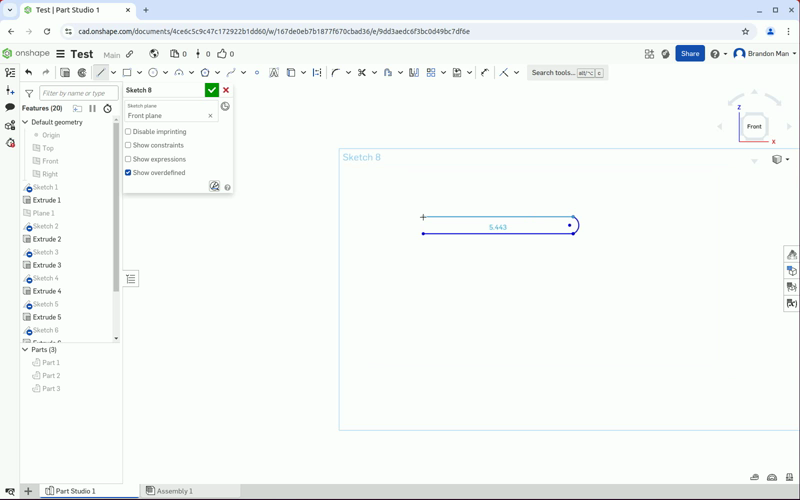
scroll(6)
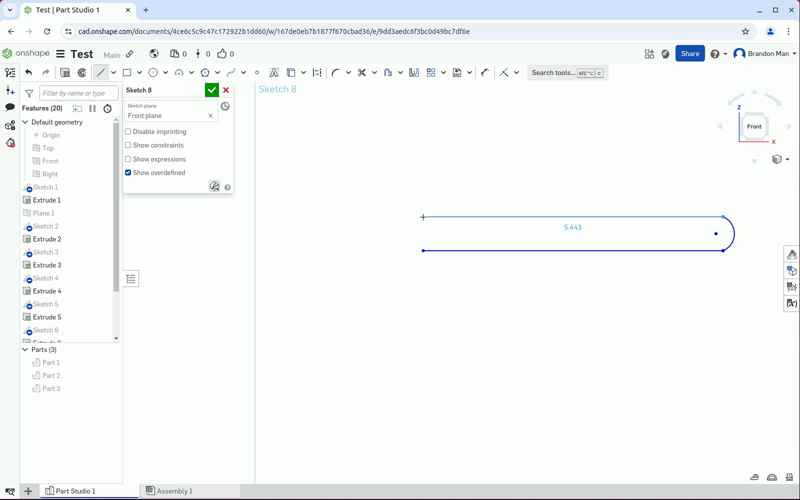
click(423, 216)
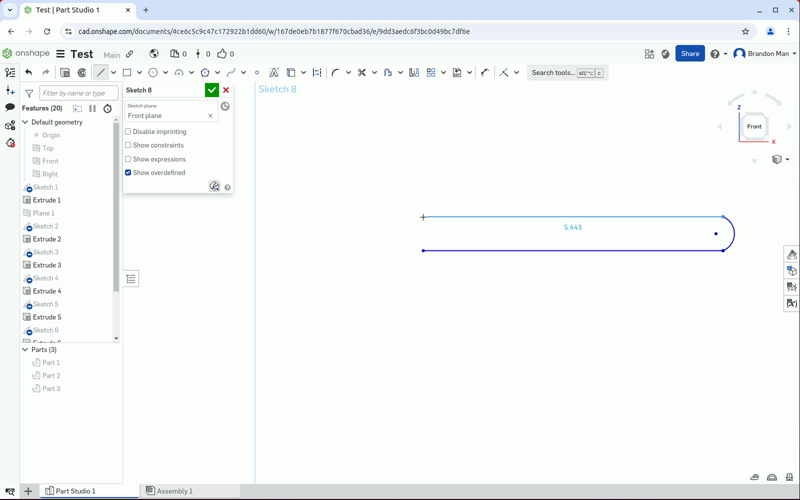
scroll(-6)
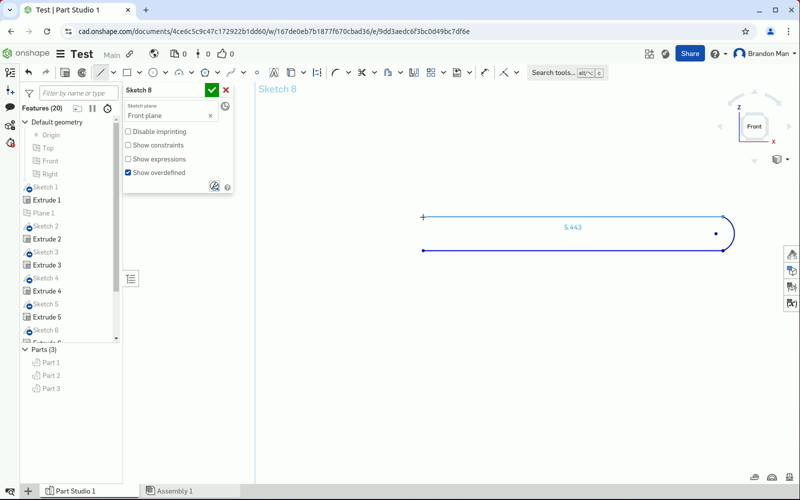
scroll(-6)
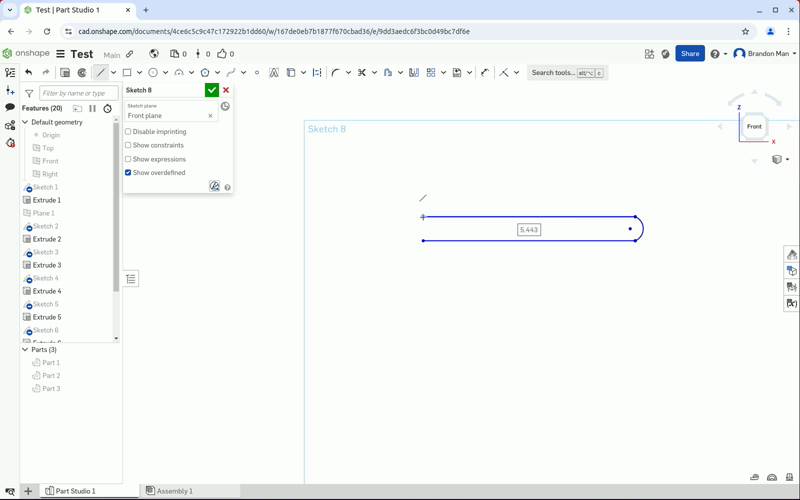
scroll(-6)
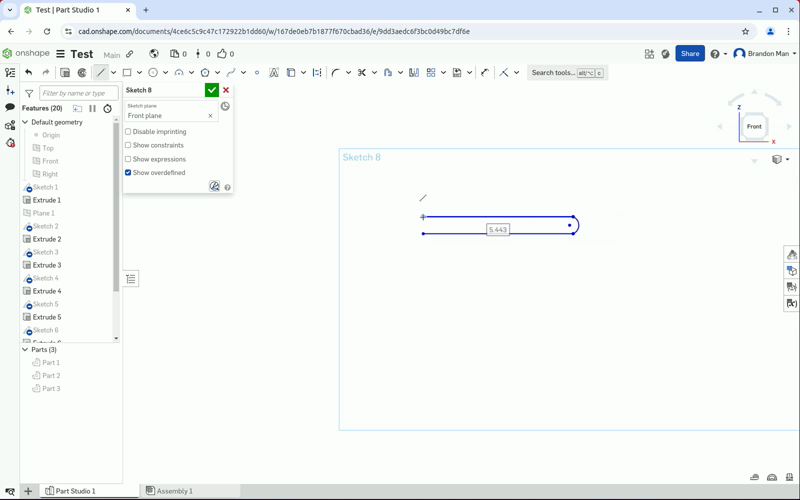
scroll(-6)
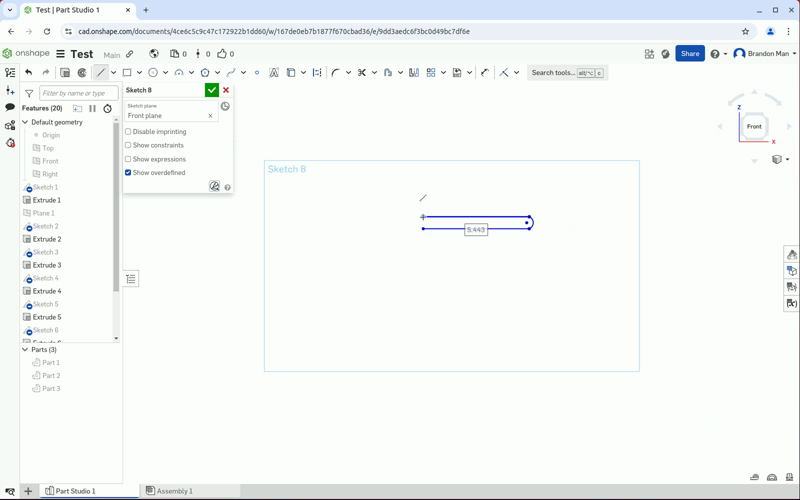
scroll(-6)
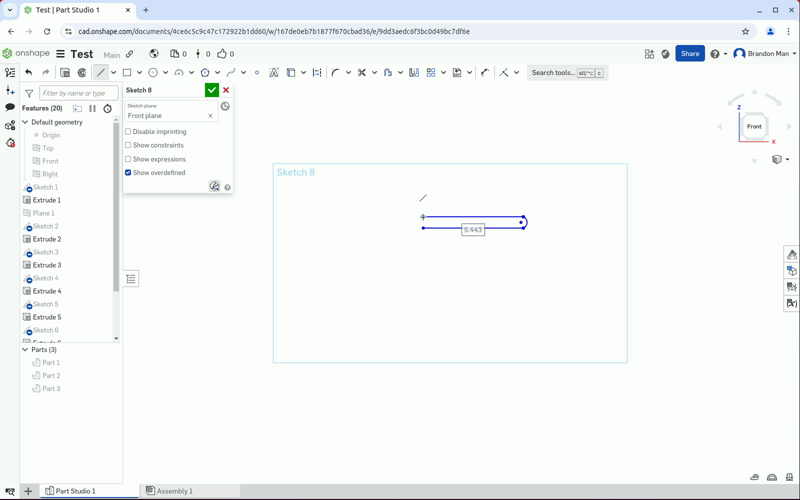
scroll(-6)
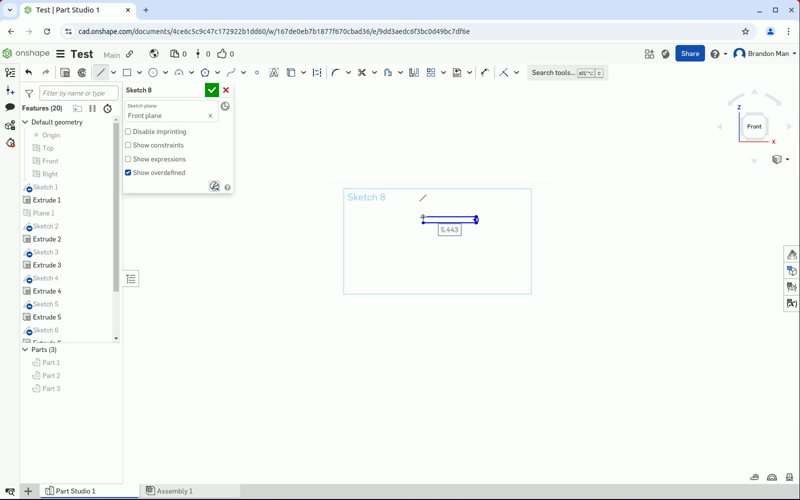
scroll(-6)
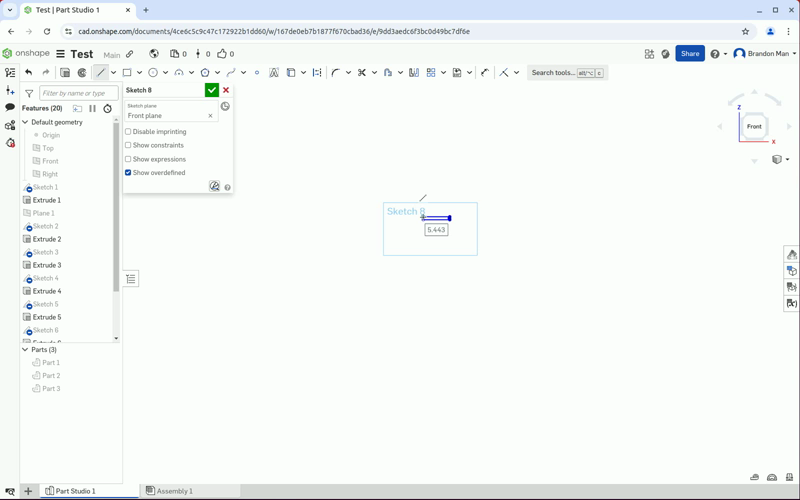
key_up(shift)
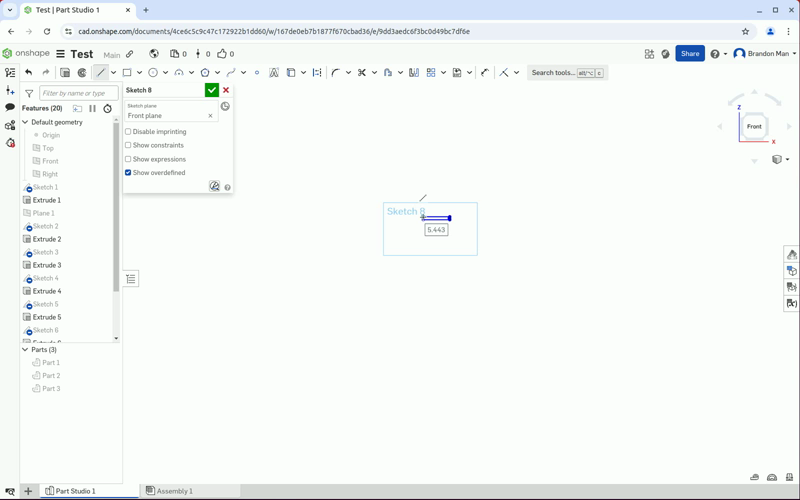
key(esc)
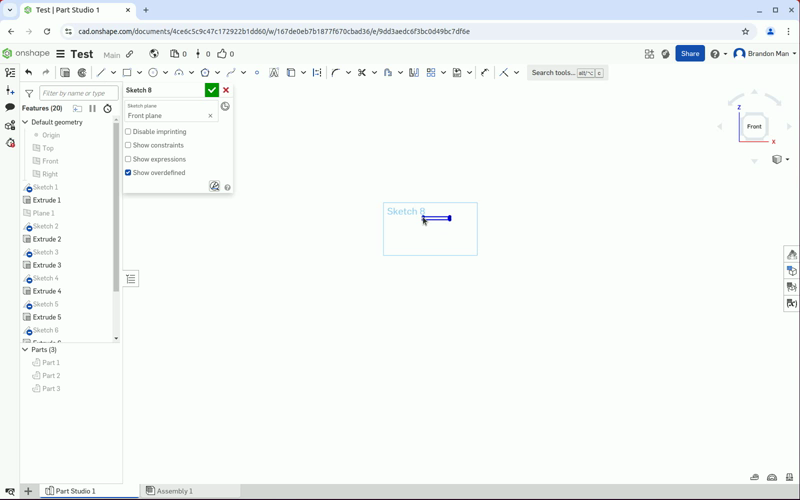
key(a)
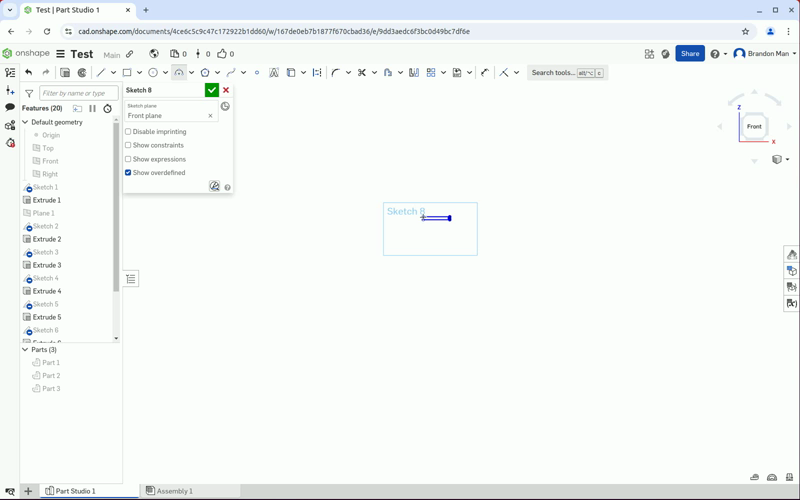
mouse_move(423, 216)
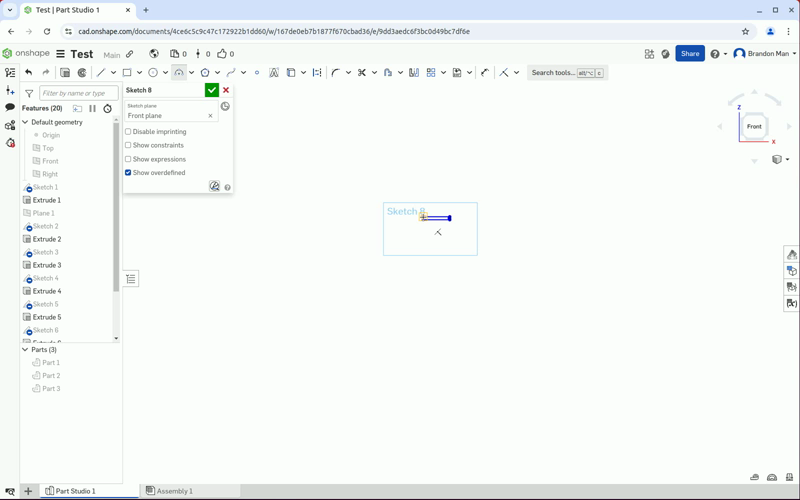
scroll(6)
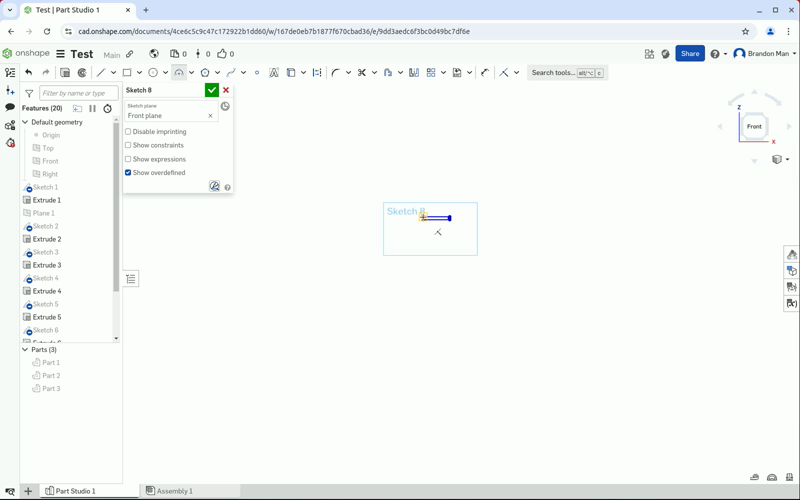
scroll(6)
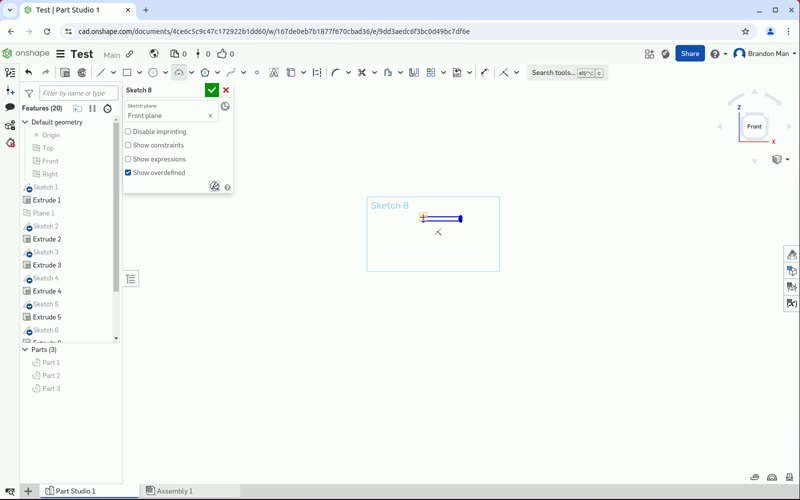
scroll(6)
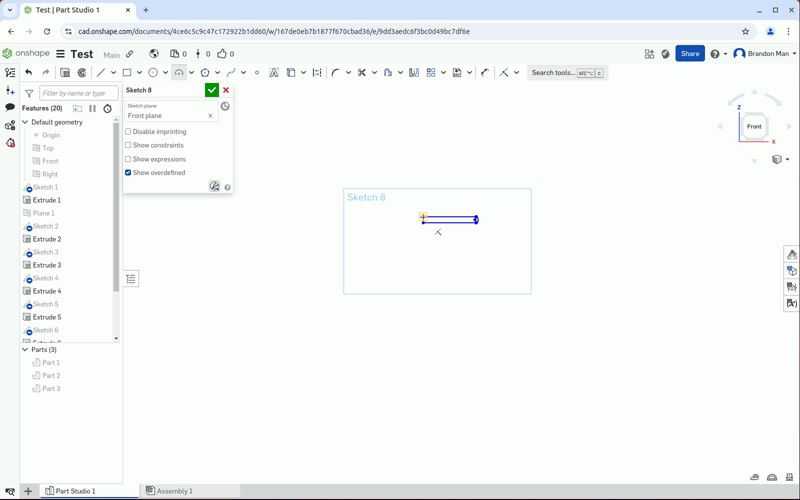
scroll(6)
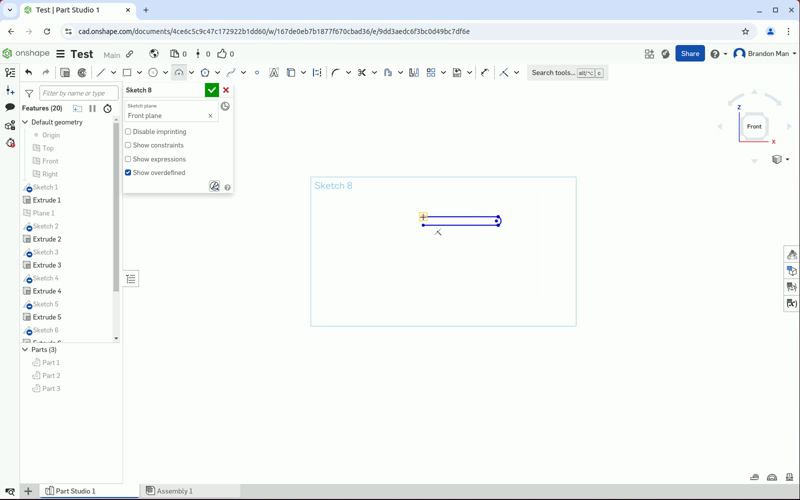
scroll(6)
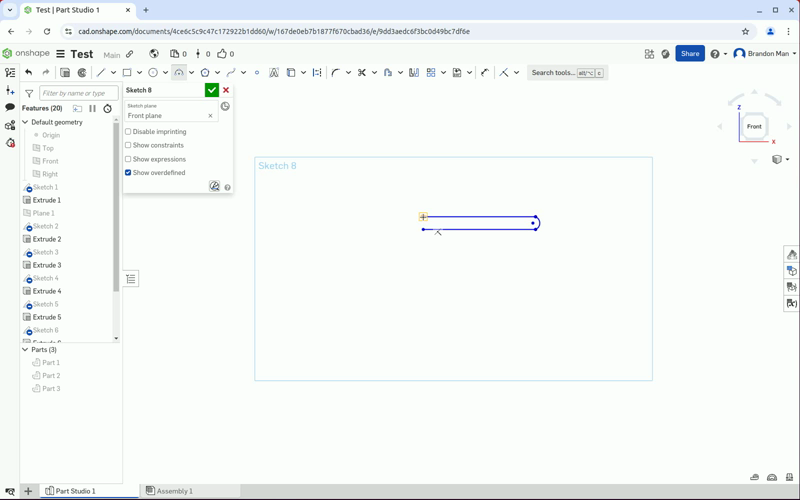
scroll(6)
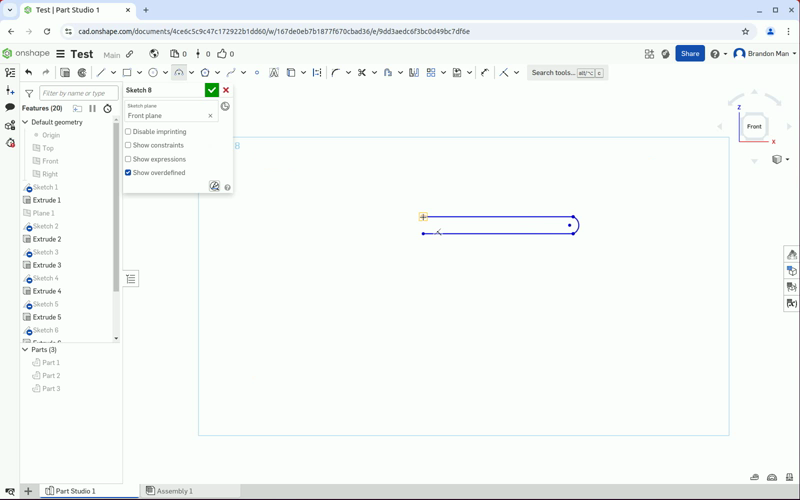
scroll(6)
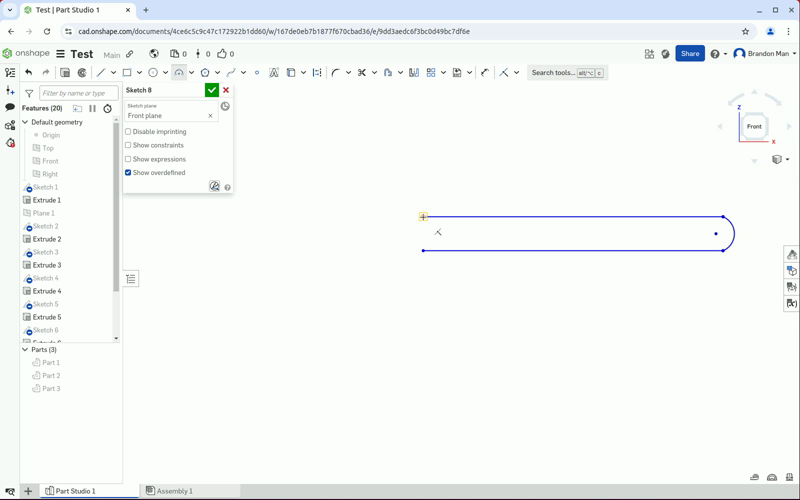
click(423, 216)
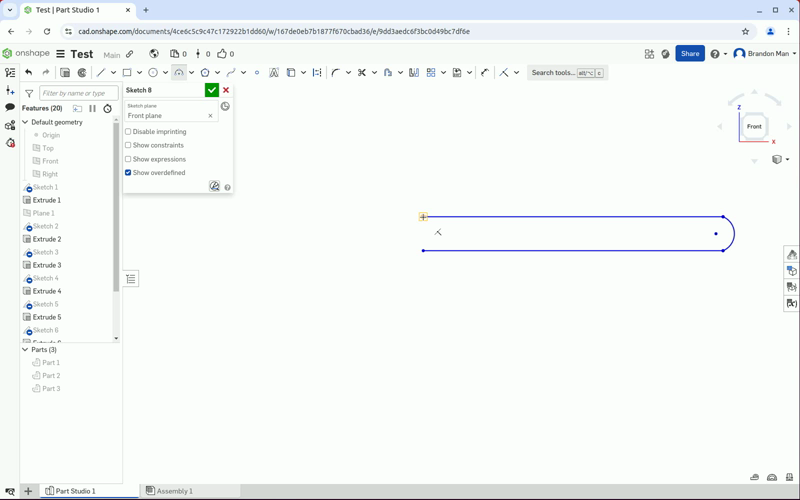
scroll(-6)
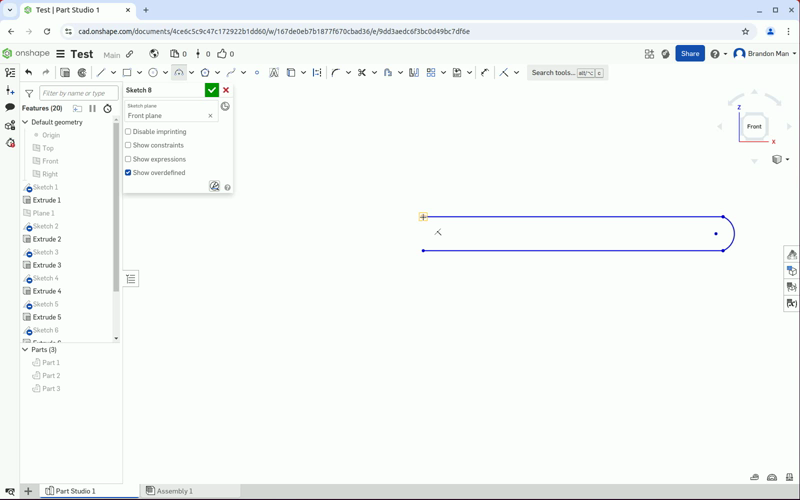
scroll(-6)
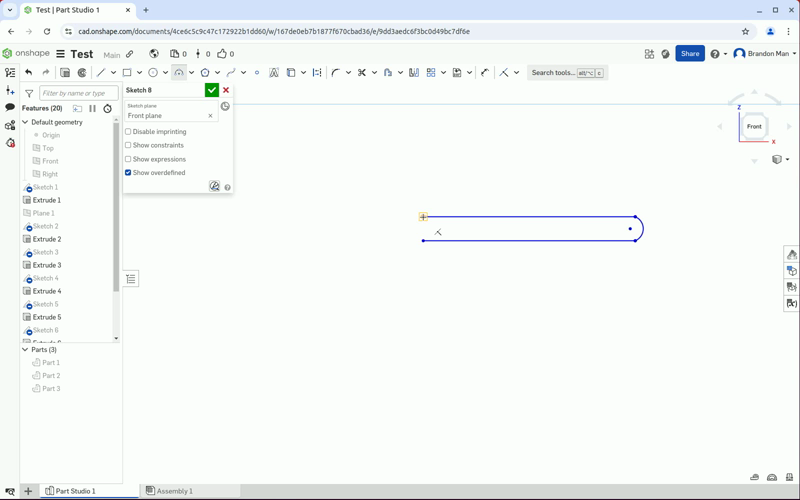
scroll(-6)
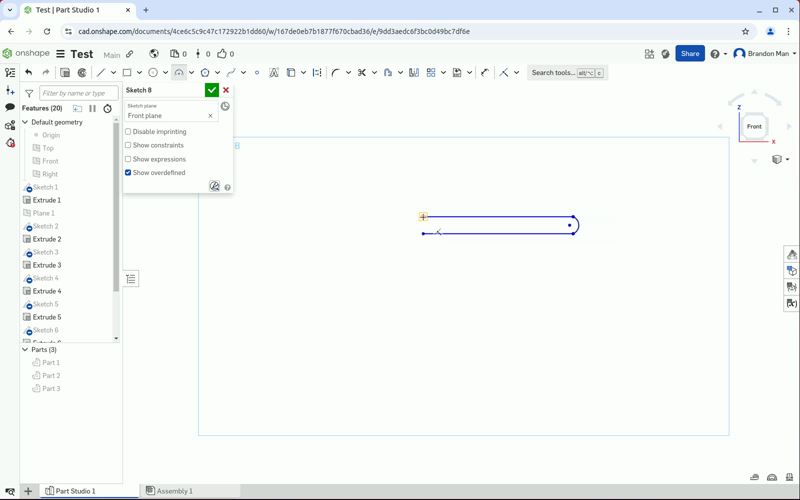
scroll(-6)
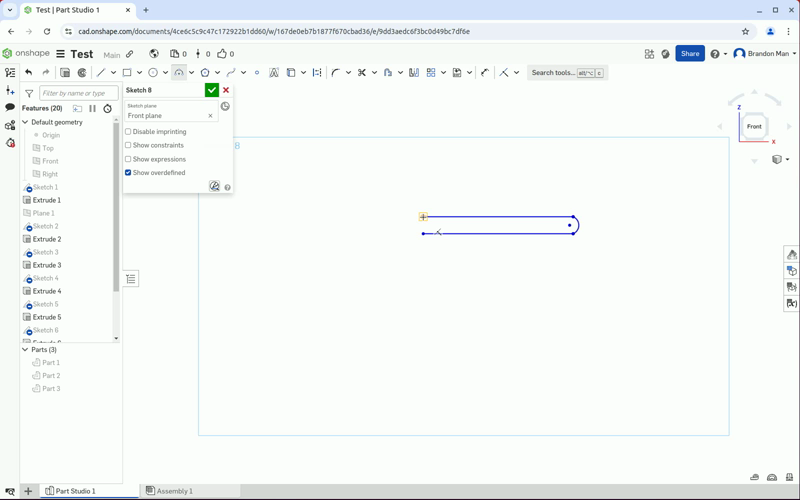
scroll(-6)
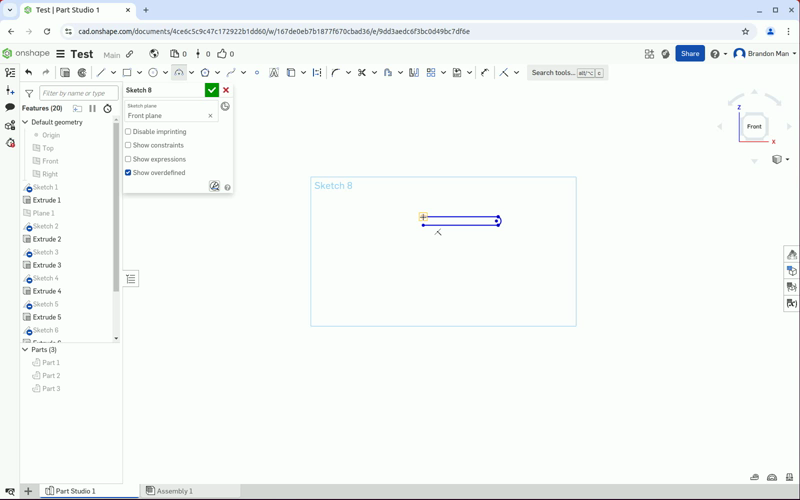
scroll(-6)
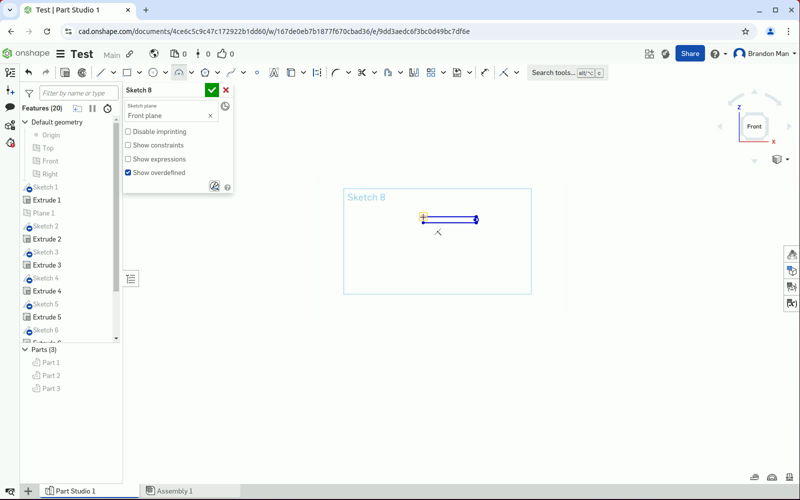
scroll(-6)
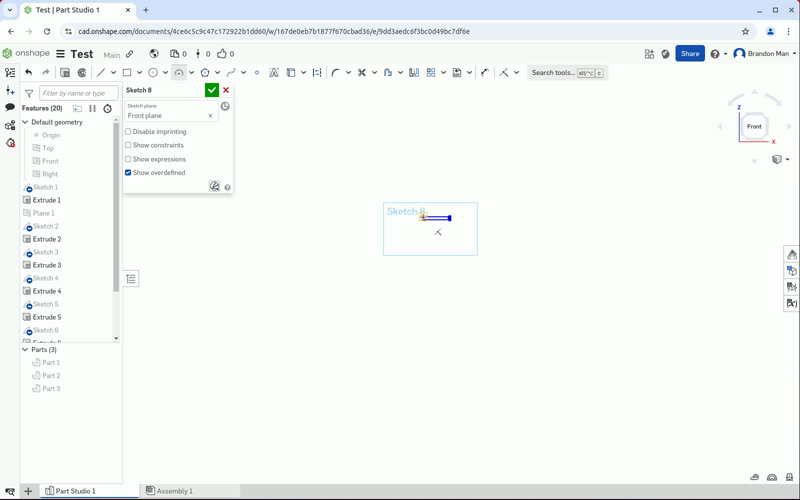
mouse_move(423, 219)
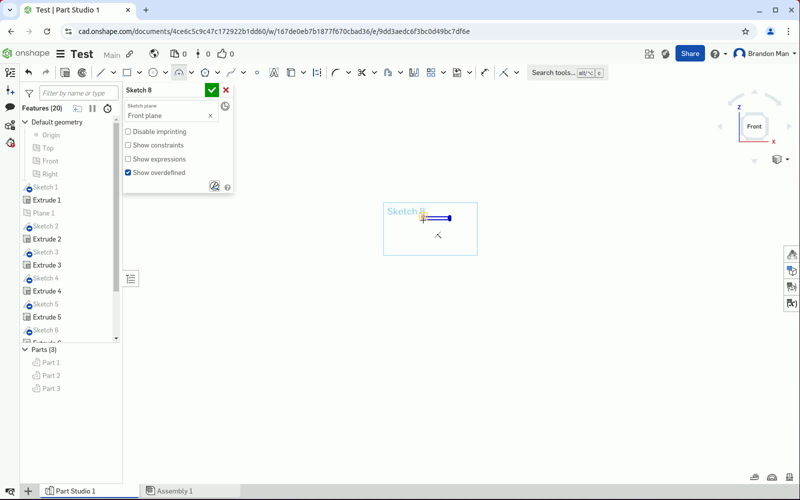
scroll(6)
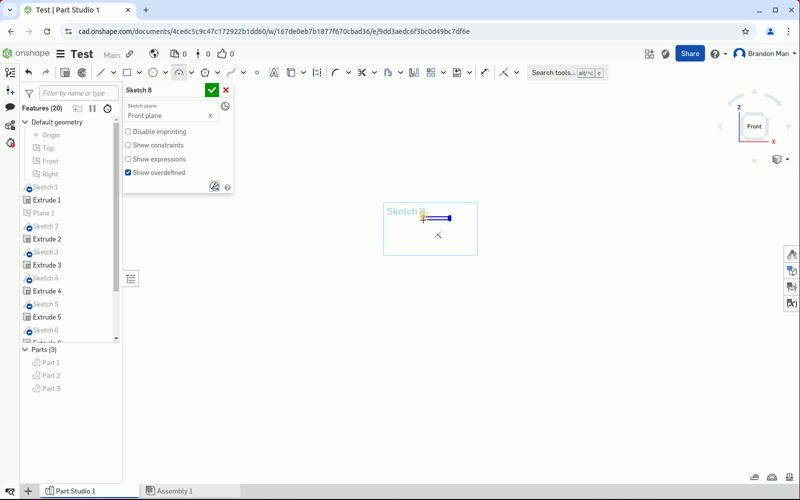
scroll(6)
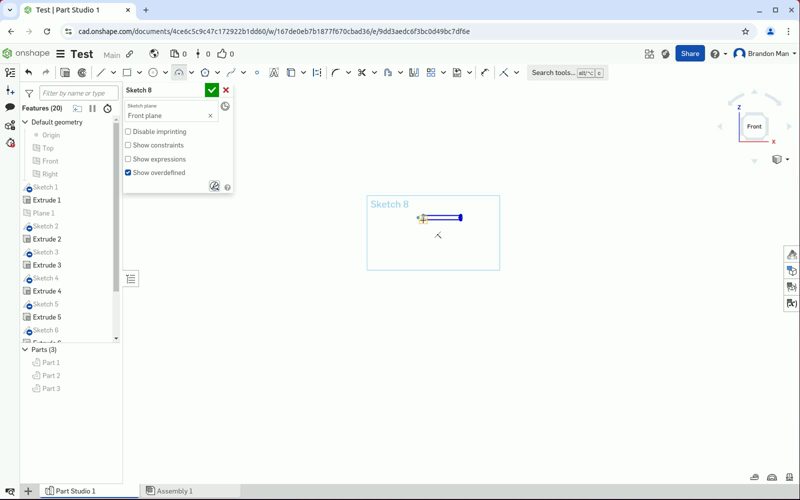
scroll(6)
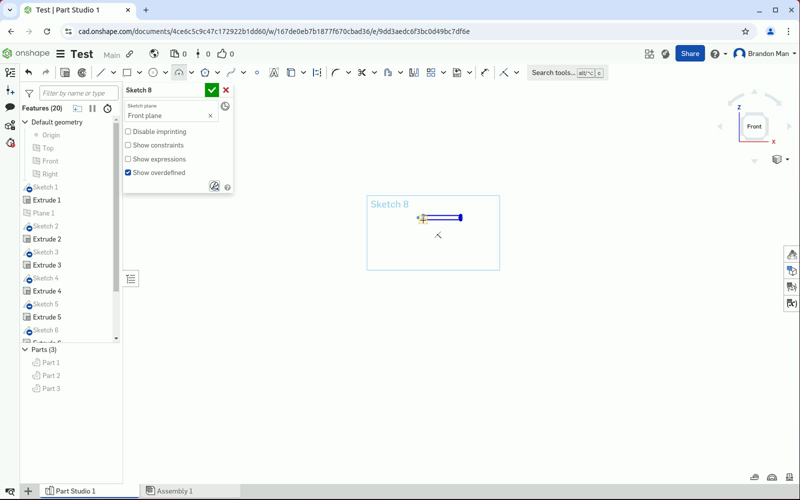
scroll(6)
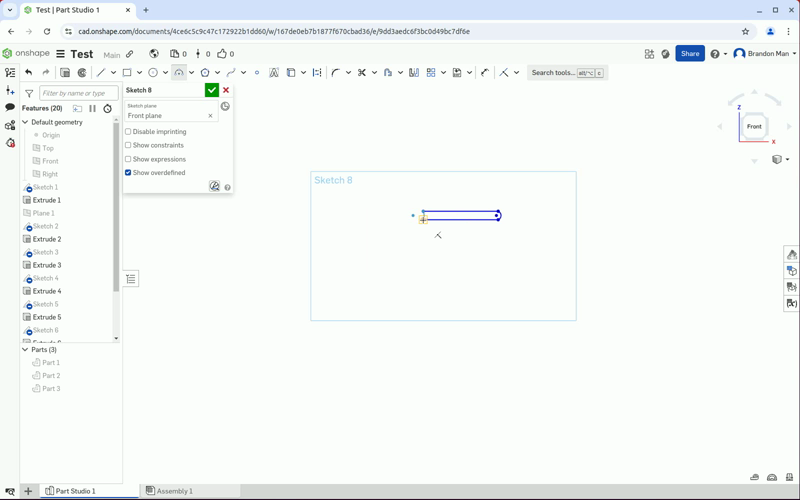
scroll(6)
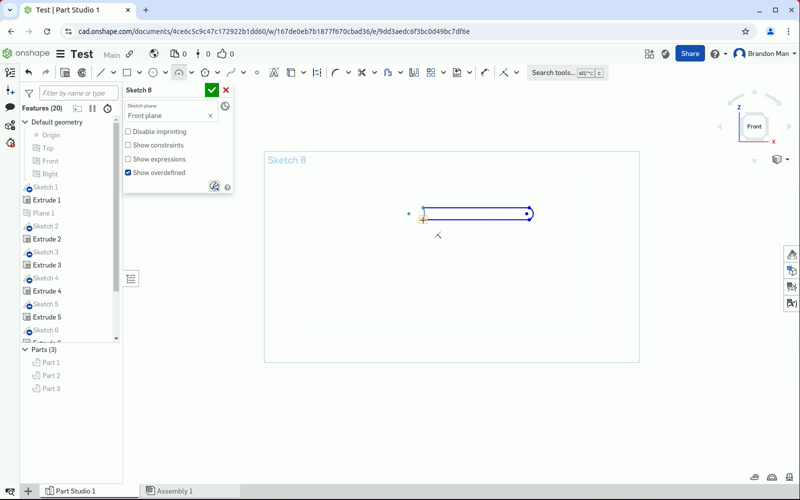
scroll(6)
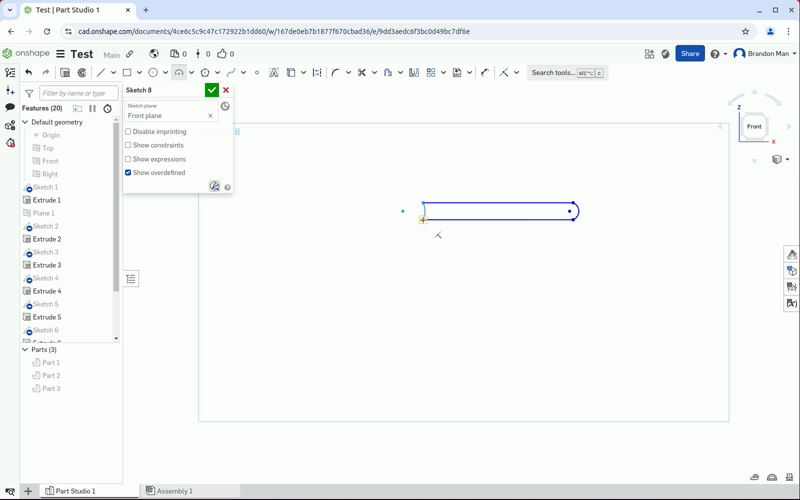
scroll(6)
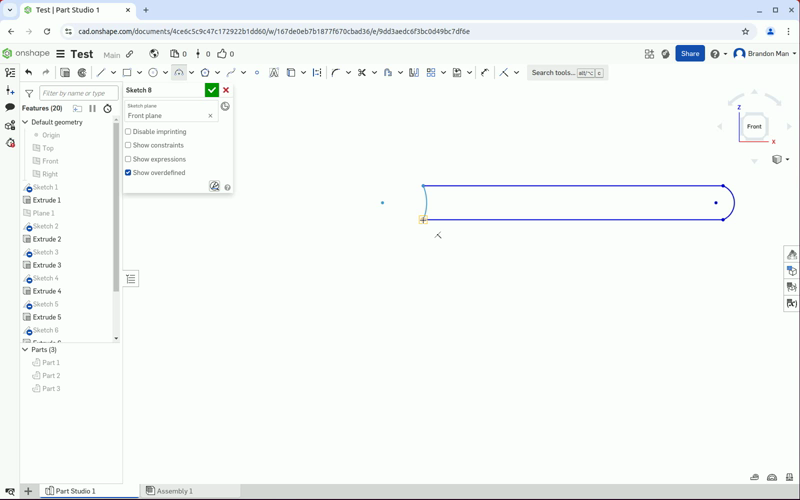
click(423, 219)
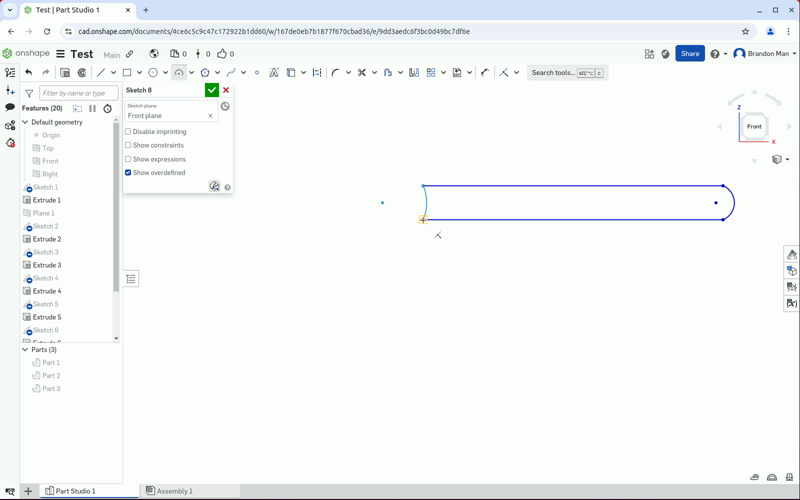
scroll(-6)
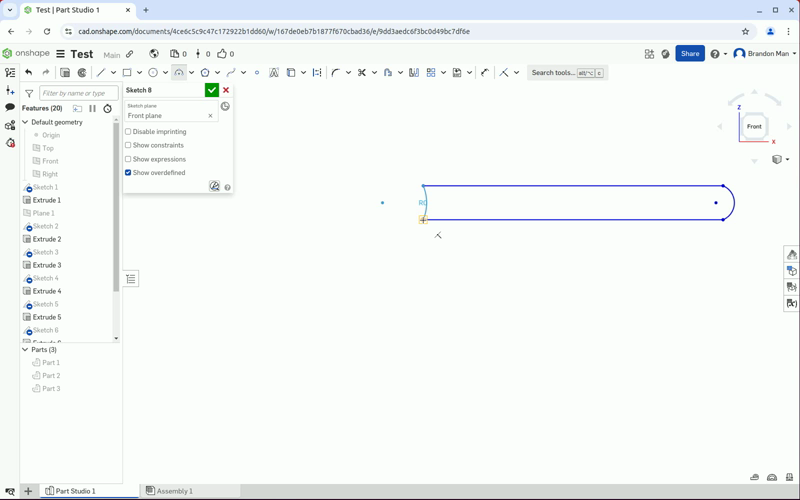
scroll(-6)
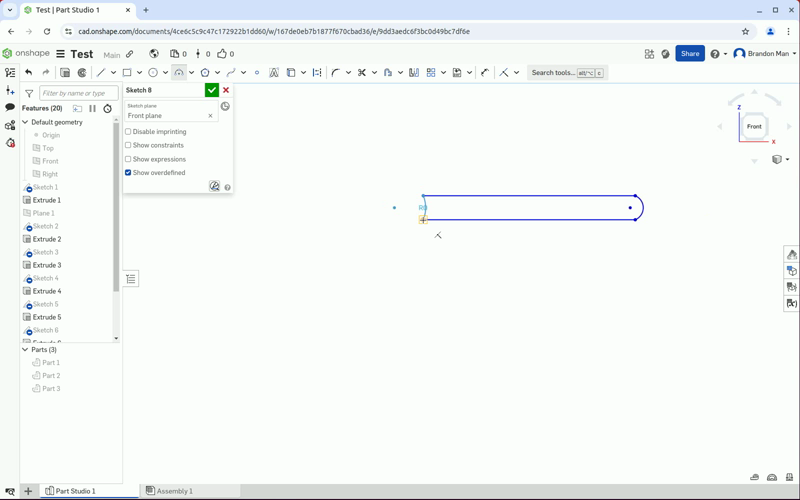
scroll(-6)
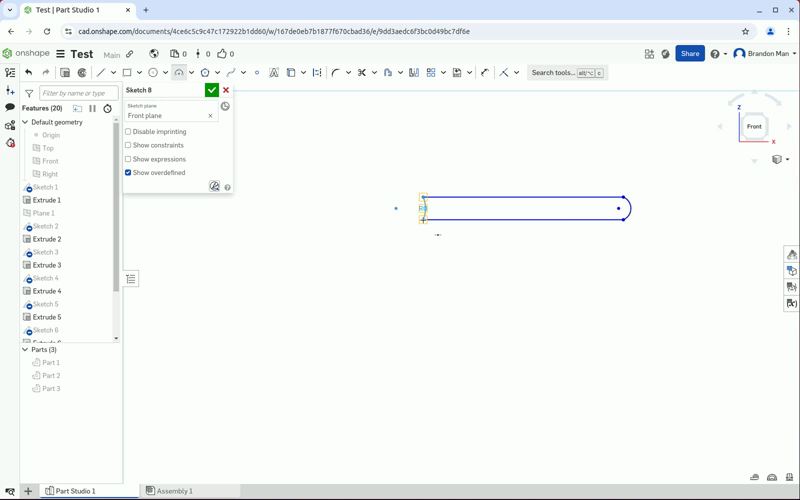
scroll(-6)
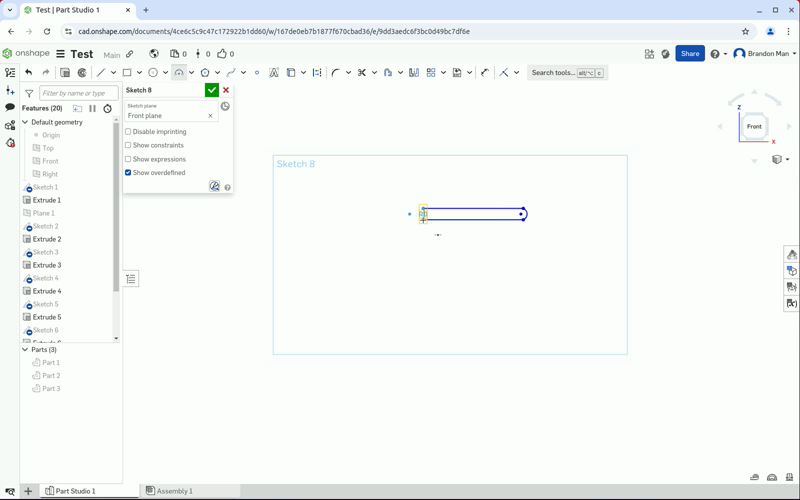
scroll(-6)
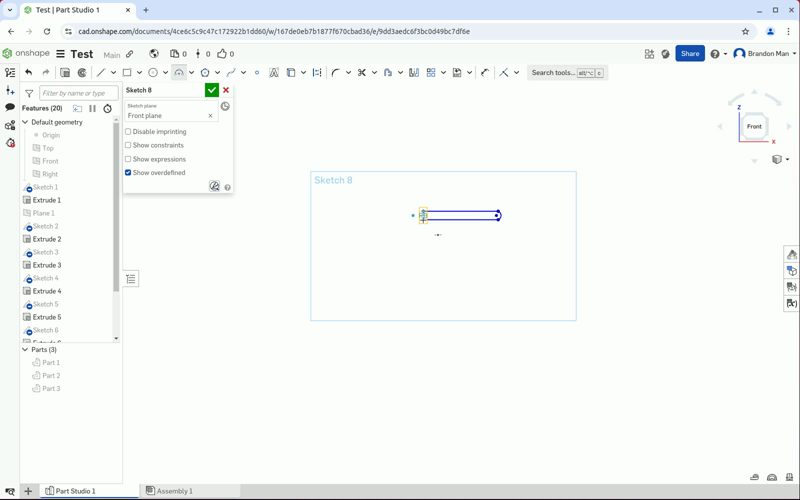
scroll(-6)
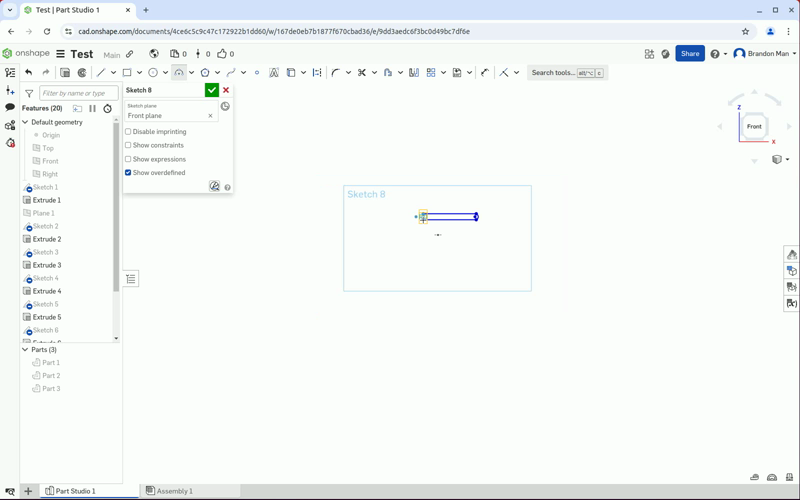
scroll(-6)
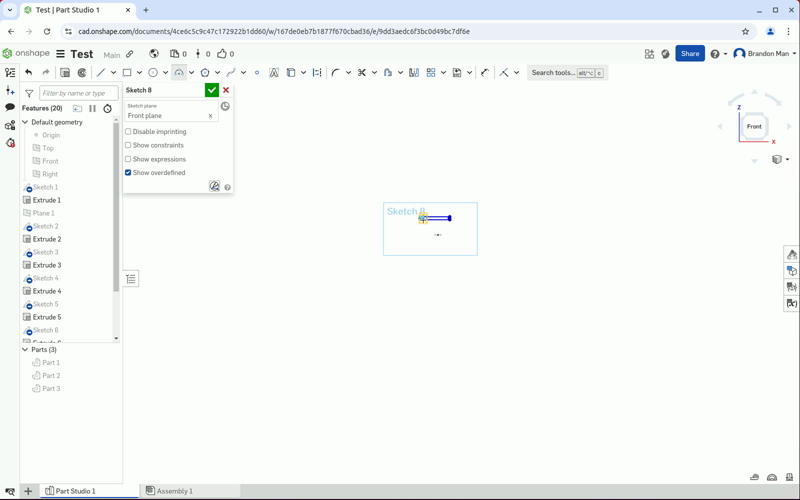
key_down(shift)
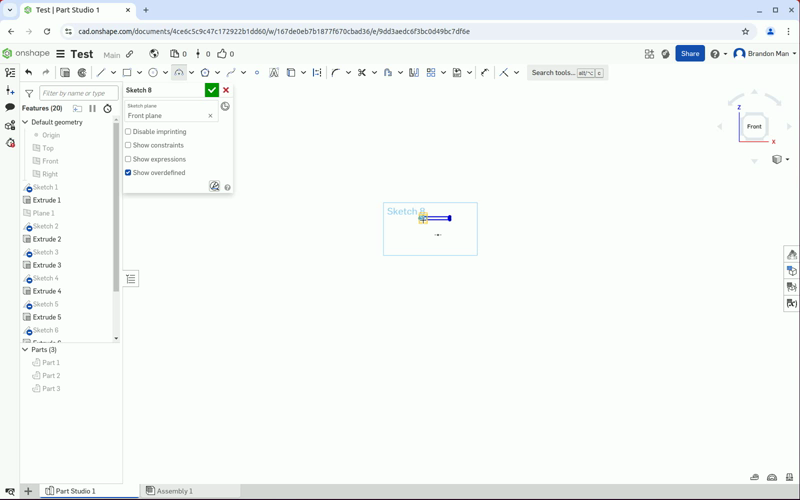
mouse_move(422, 218)
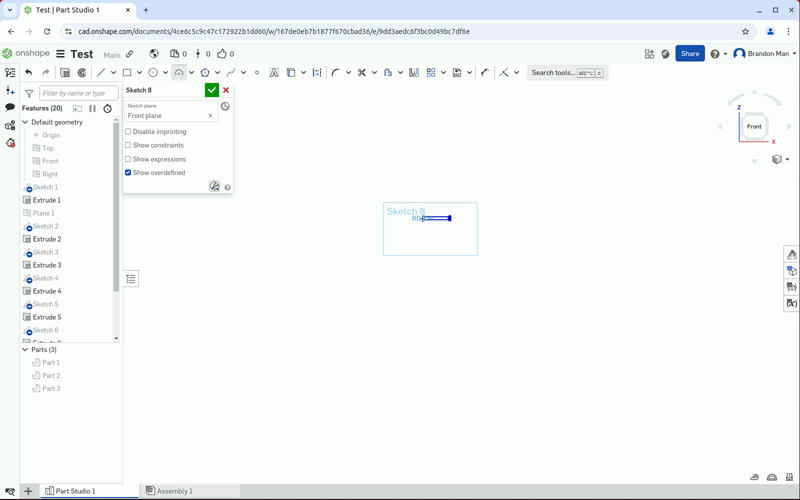
scroll(6)
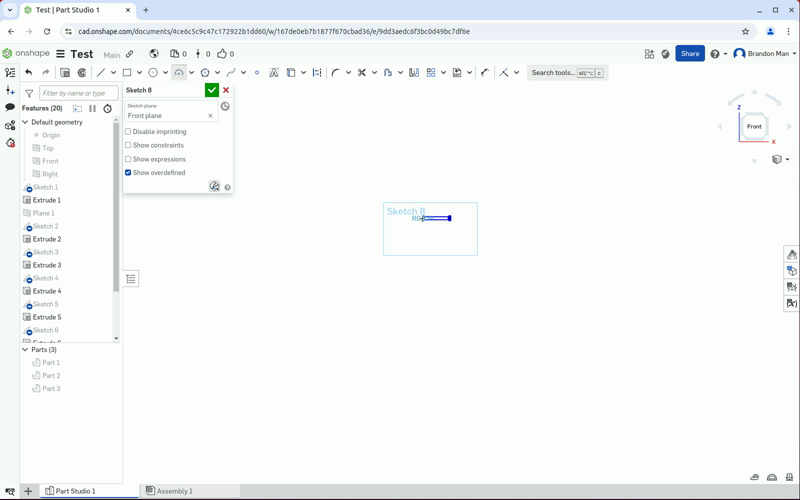
scroll(6)
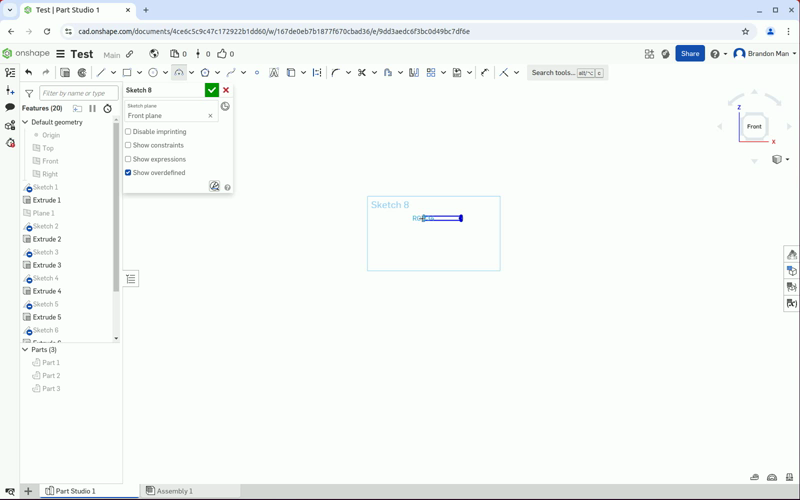
scroll(6)
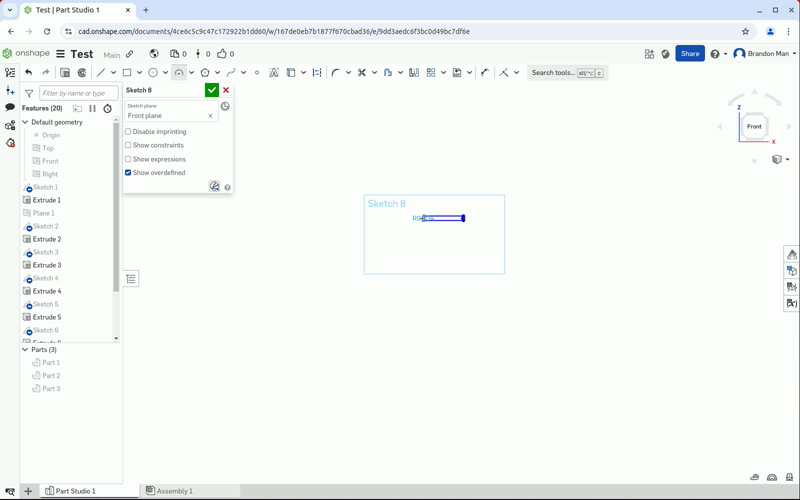
scroll(6)
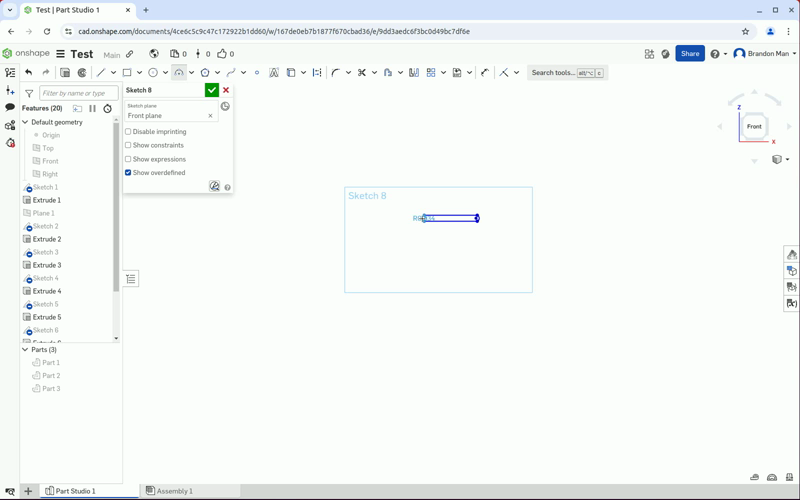
scroll(6)
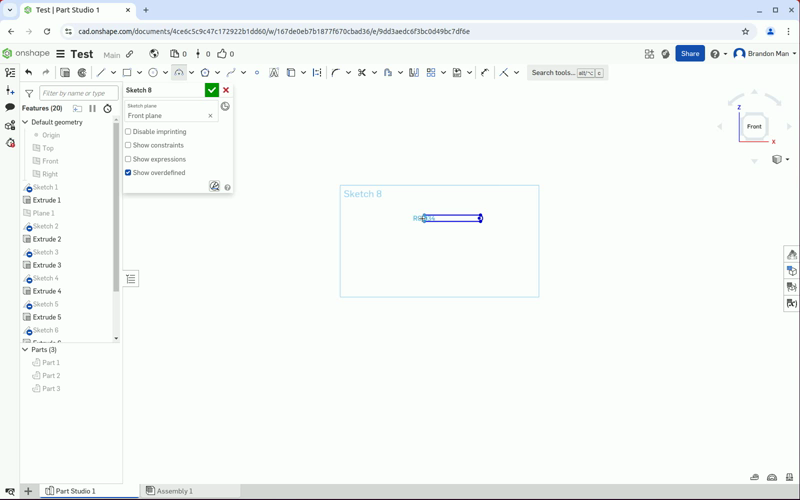
scroll(6)
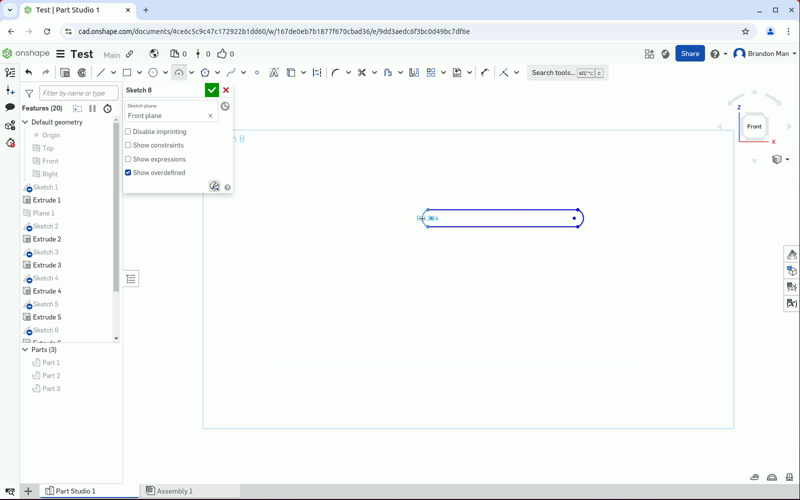
scroll(6)
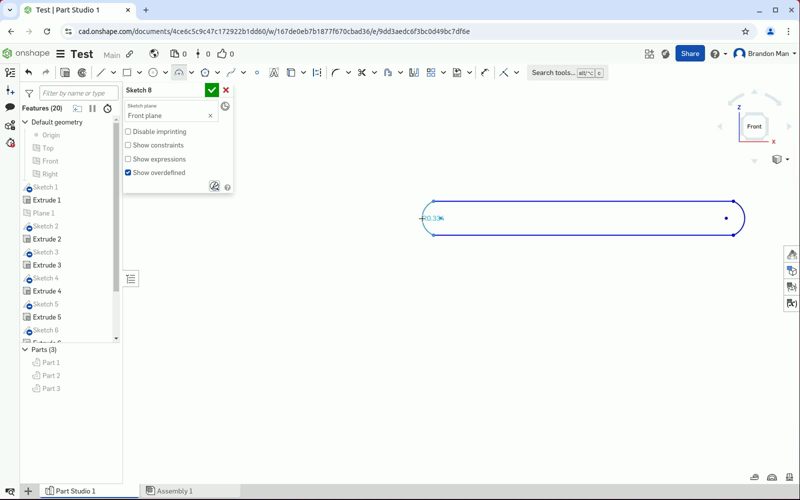
click(422, 218)
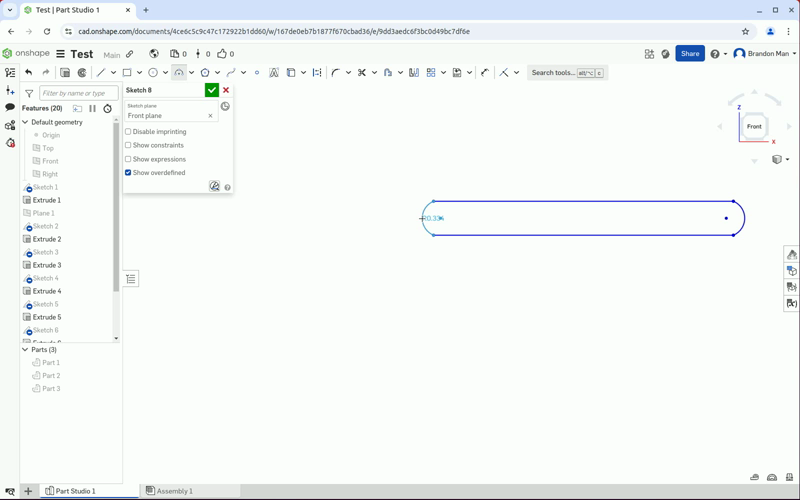
scroll(-6)
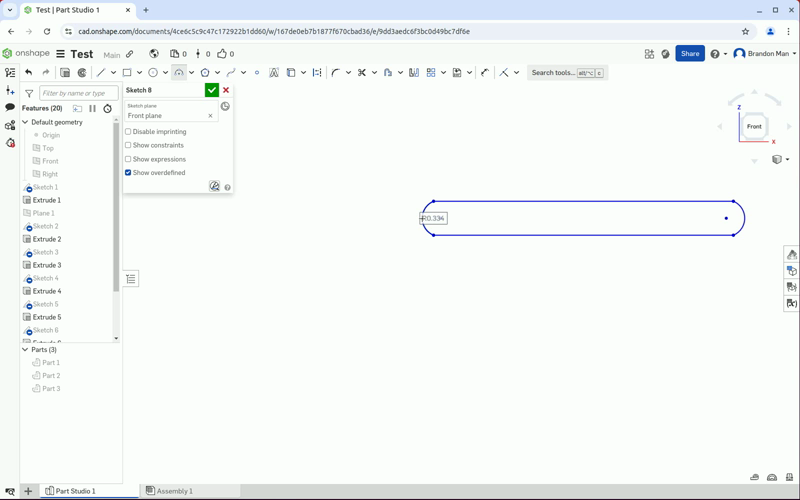
scroll(-6)
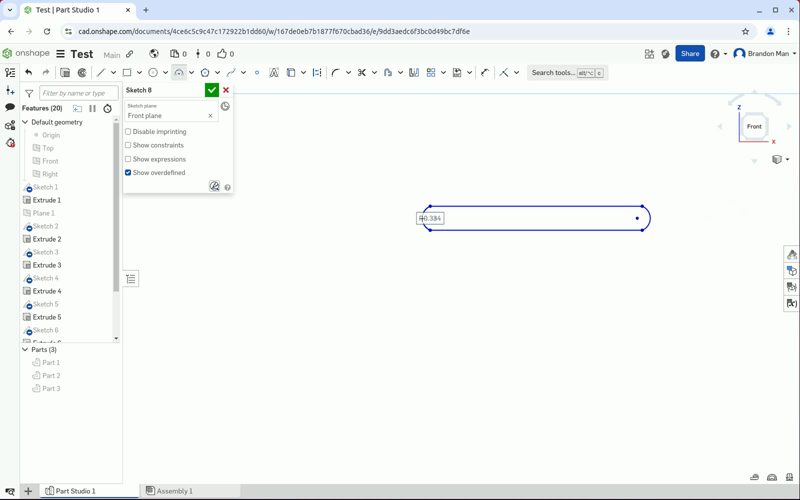
scroll(-6)
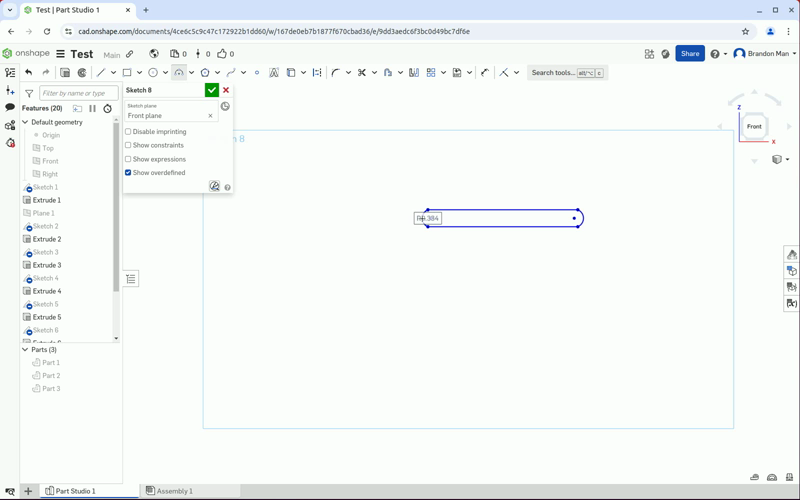
scroll(-6)
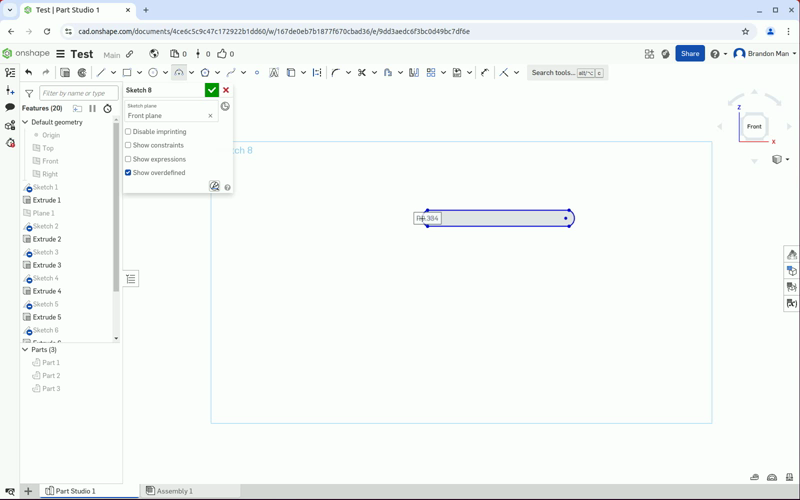
scroll(-6)
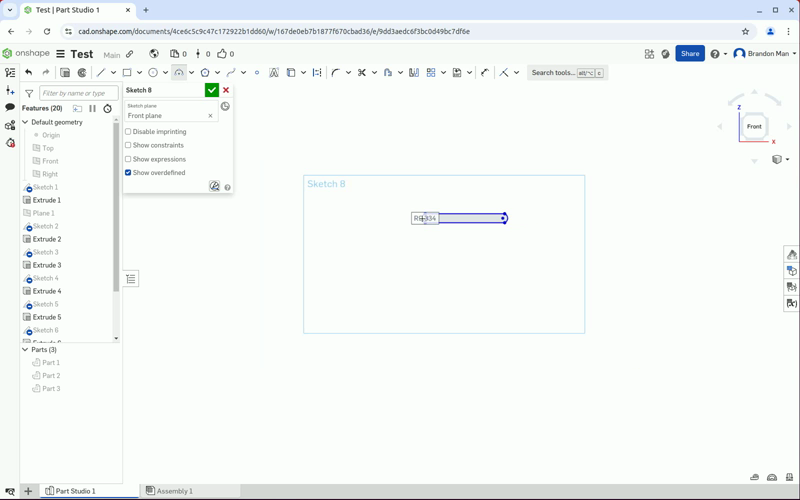
scroll(-6)
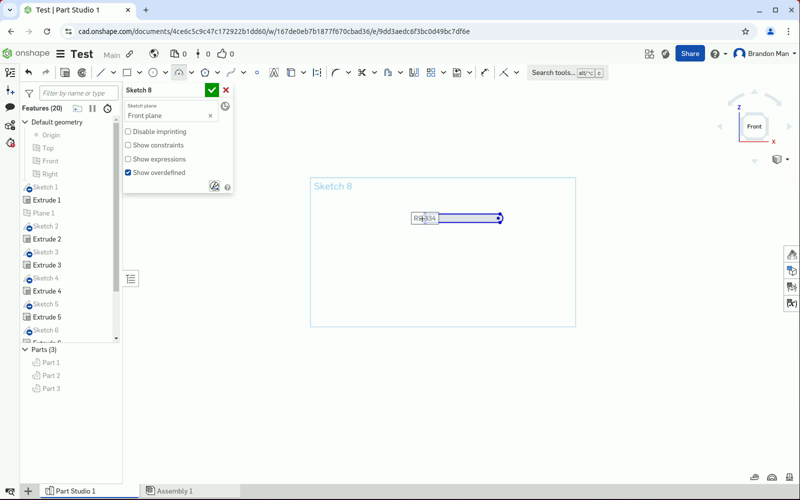
scroll(-6)
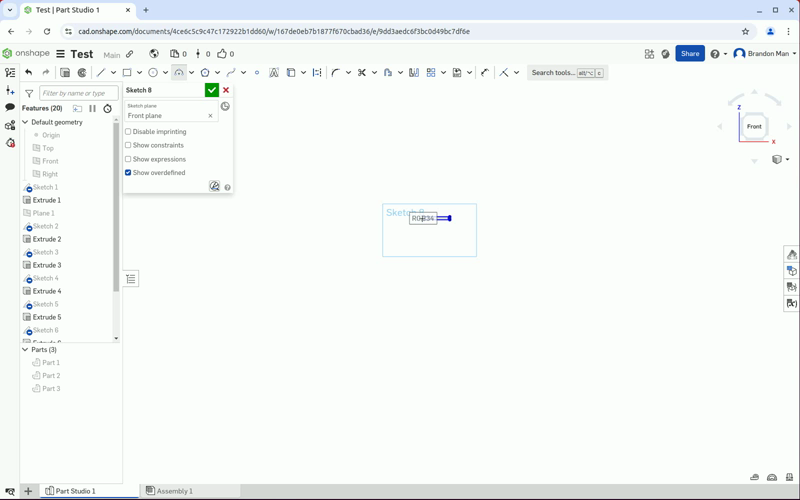
key_up(shift)
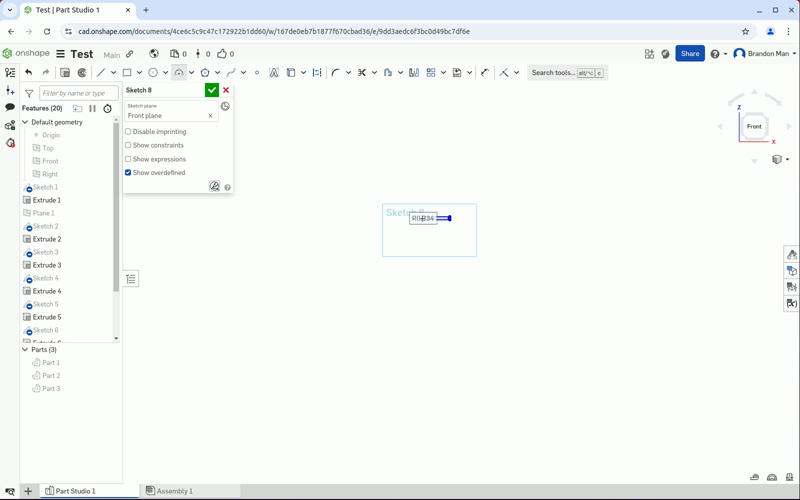
key(esc)
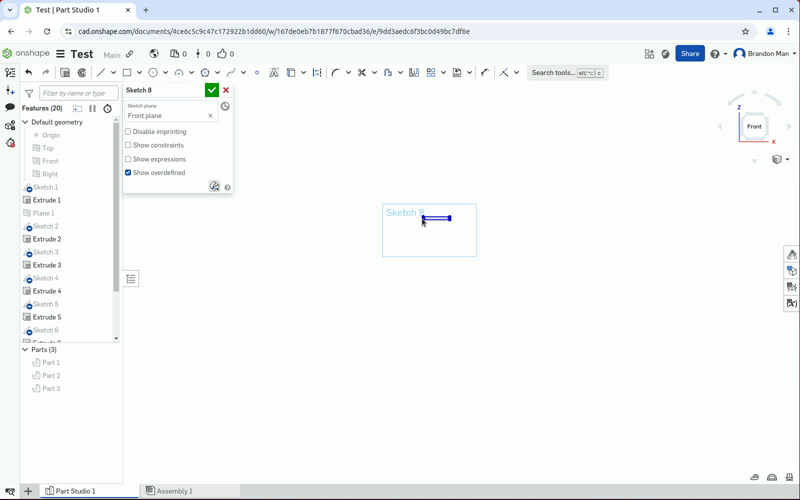
mouse_move(432, 219)
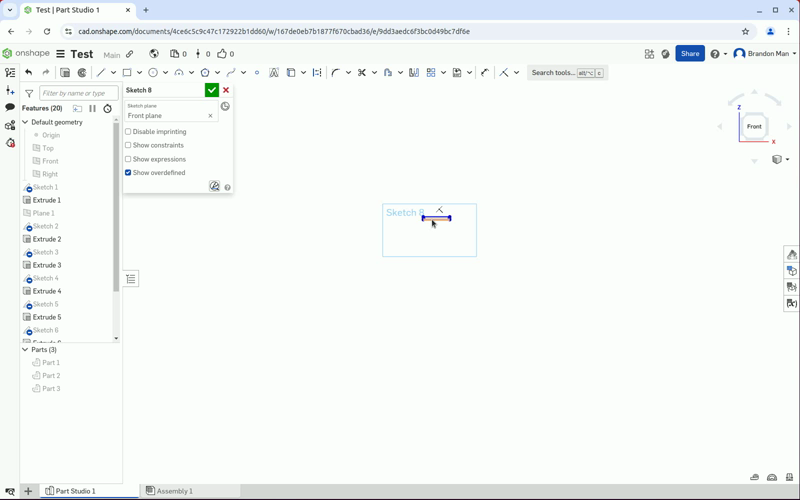
scroll(6)
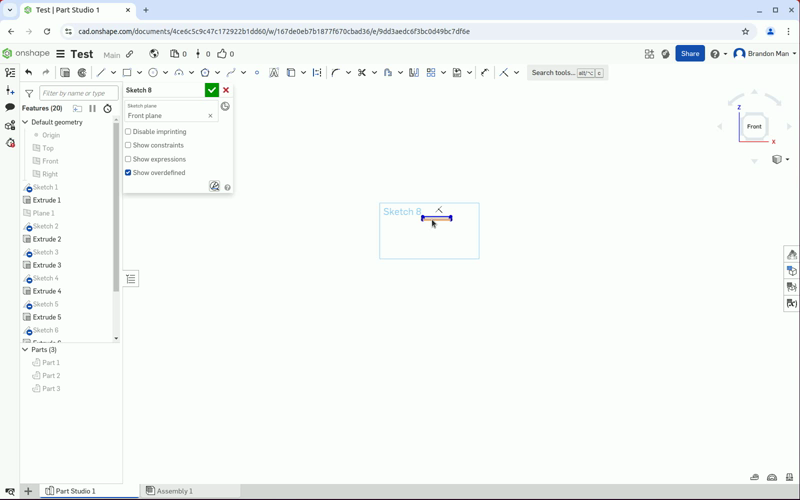
scroll(6)
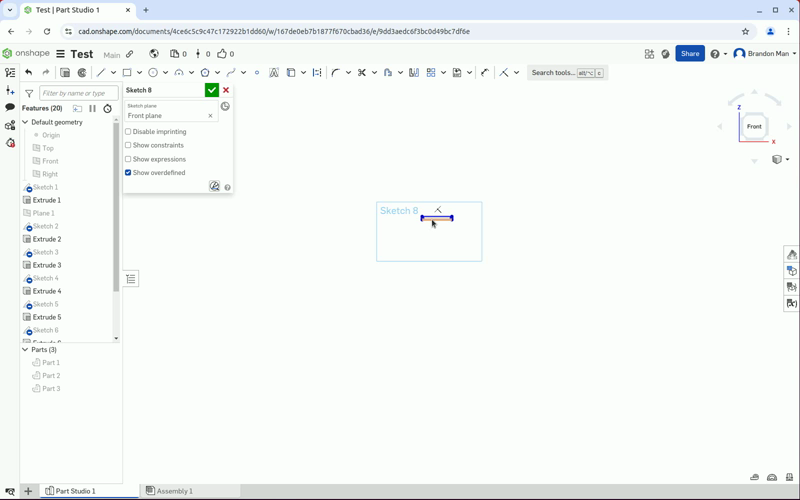
scroll(6)
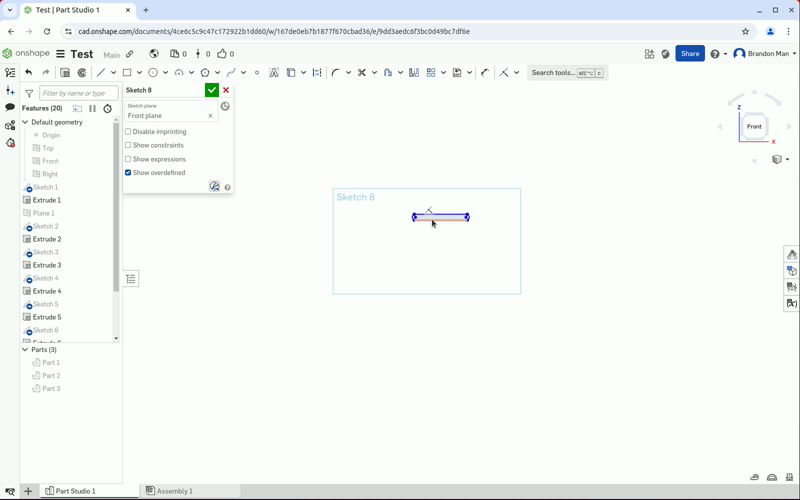
scroll(6)
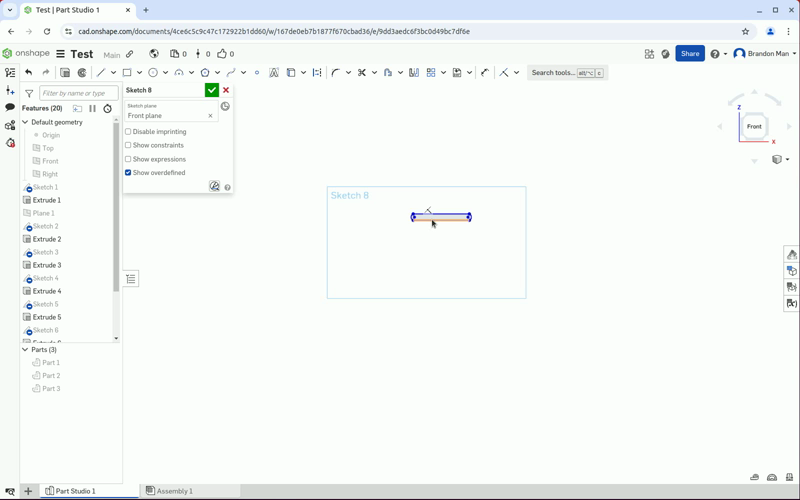
scroll(6)
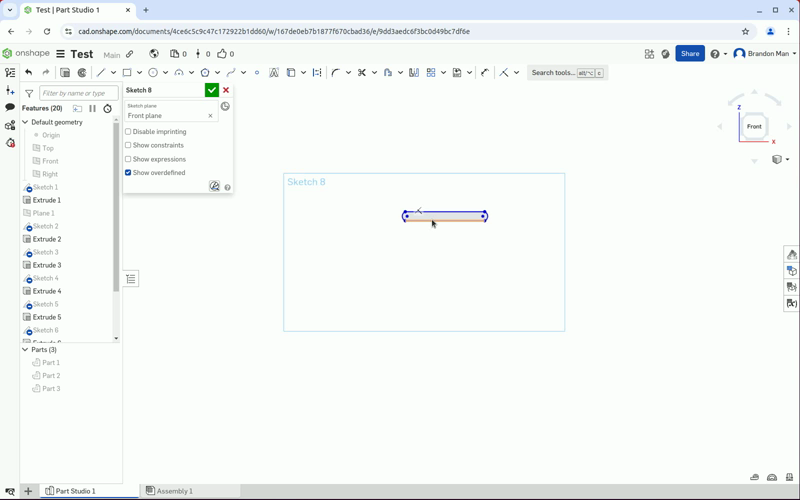
scroll(6)
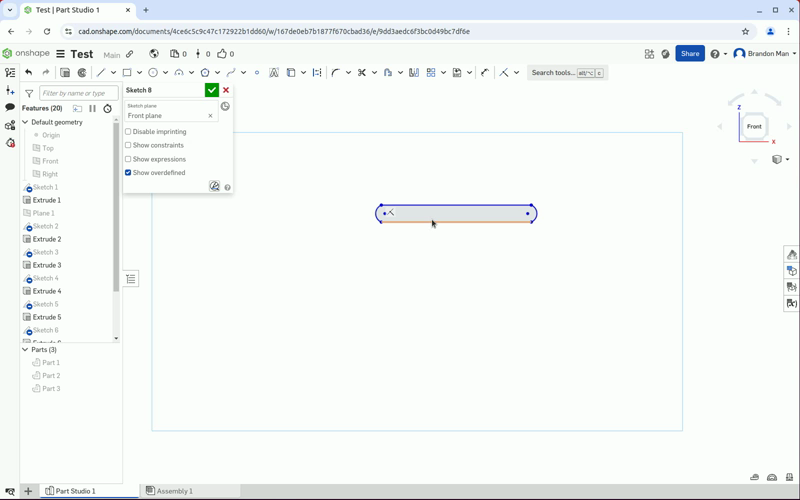
scroll(6)
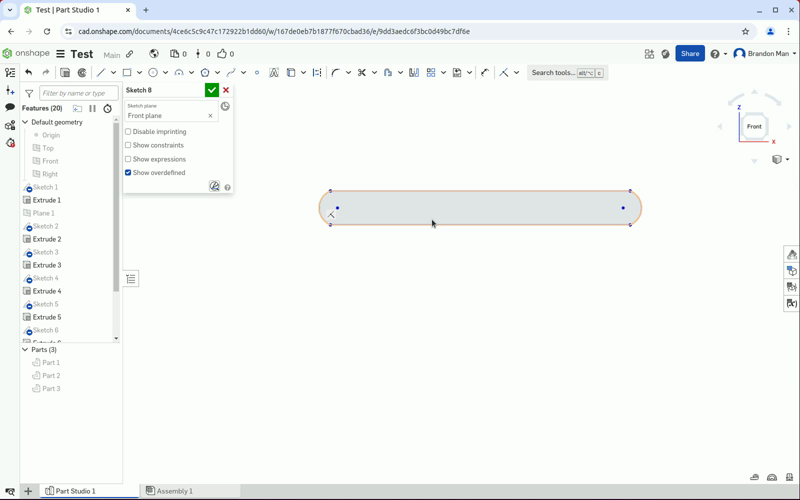
click(432, 219)
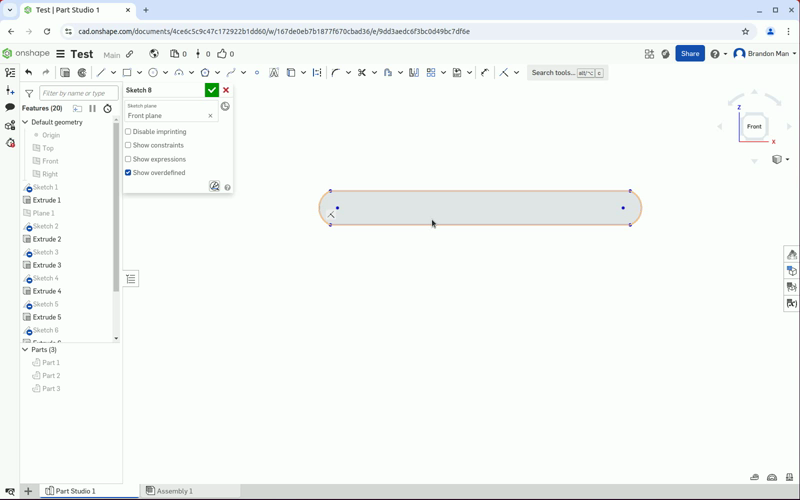
scroll(-6)
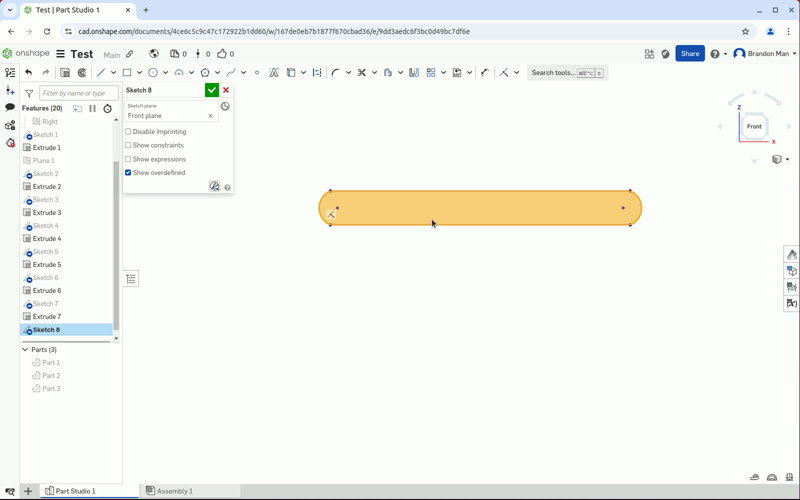
scroll(-6)
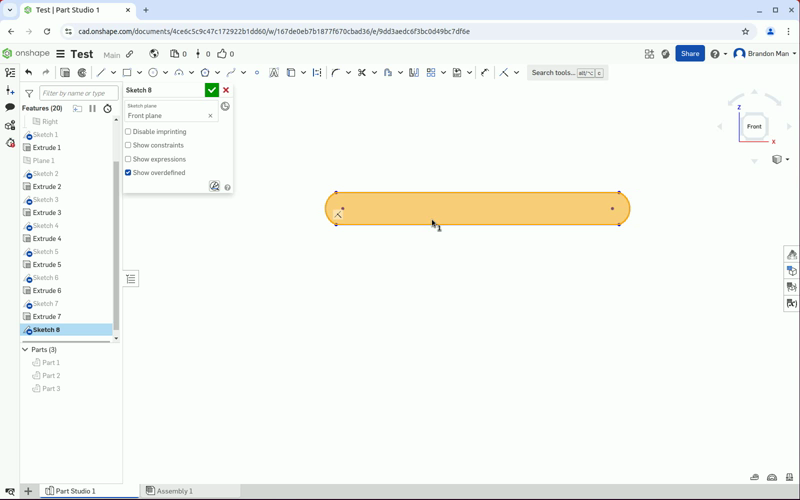
scroll(-6)
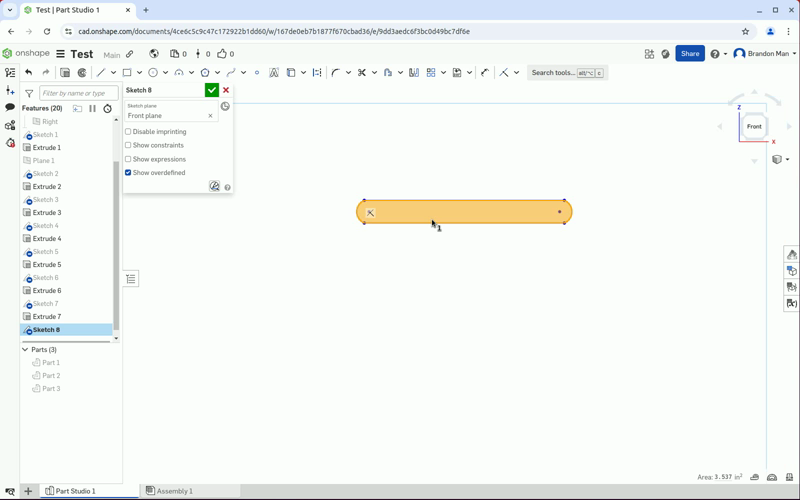
scroll(-6)
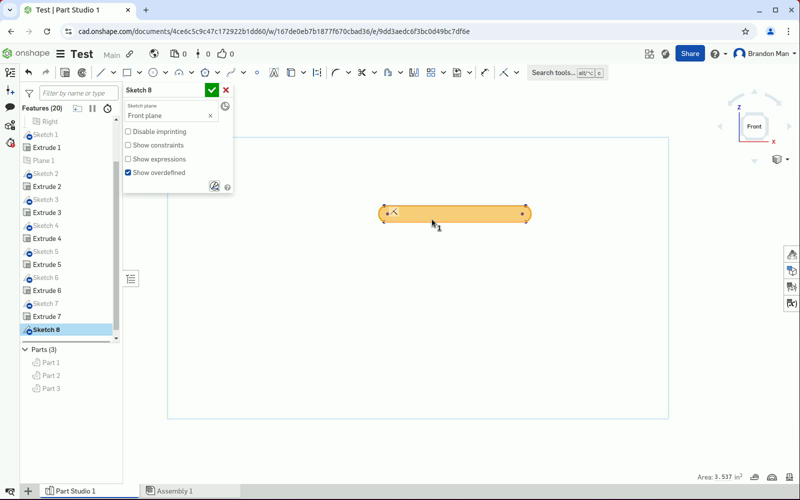
scroll(-6)
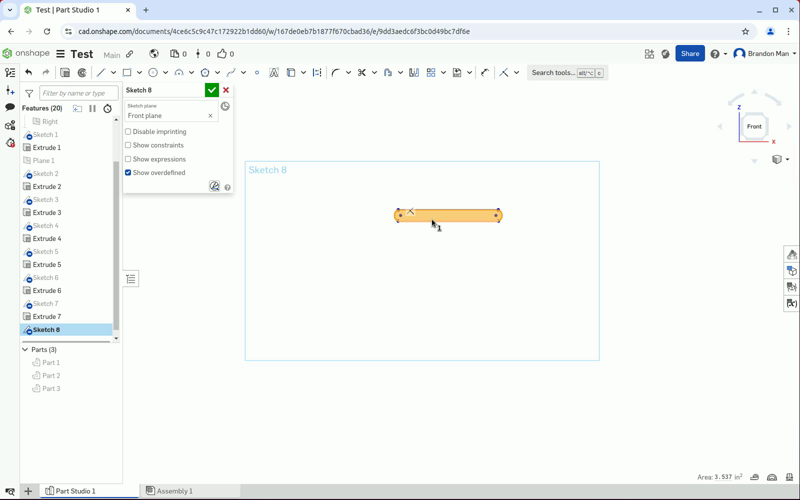
scroll(-6)
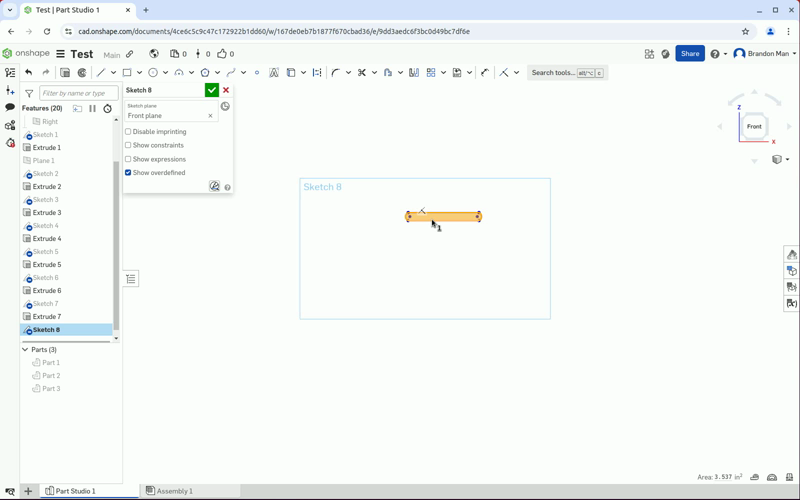
scroll(-6)
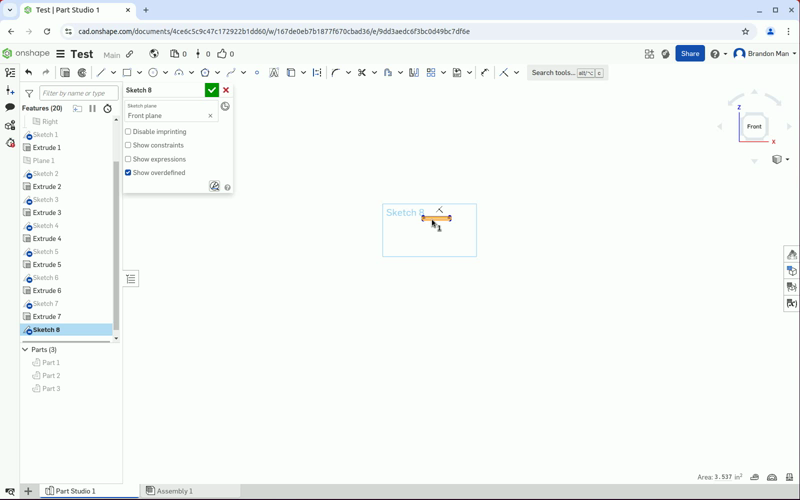
mouse_move(73, 352)
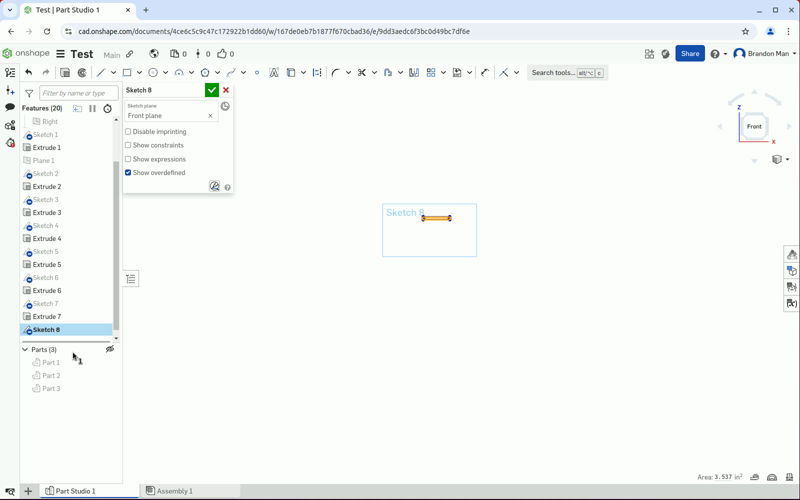
key(shift+y)
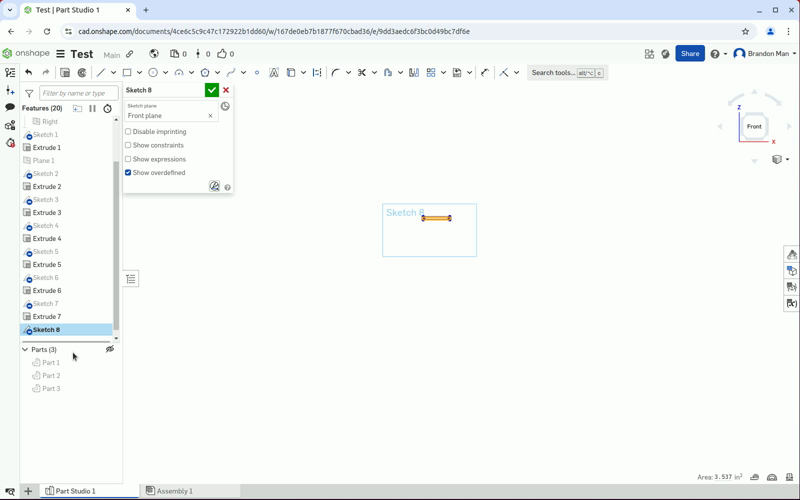
key(shift+e)
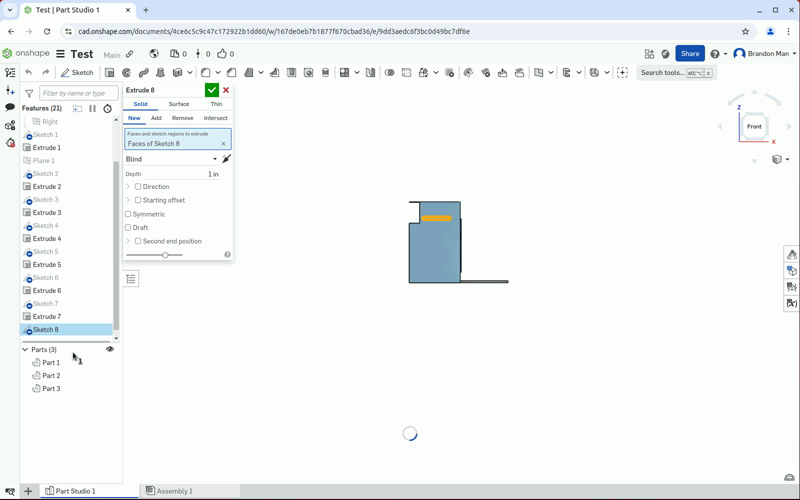
mouse_move(143, 106)
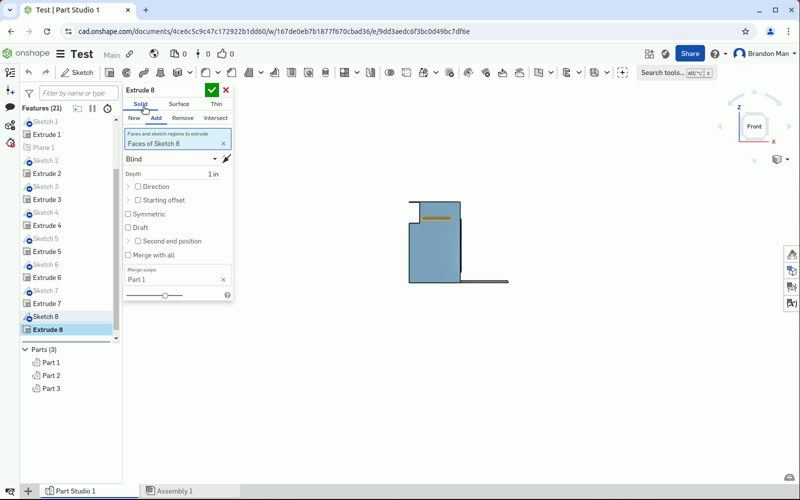
click(143, 106)
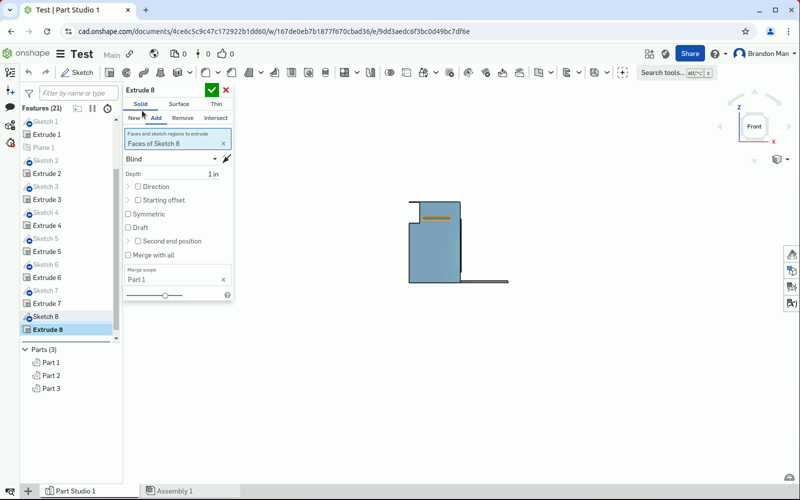
mouse_move(137, 120)
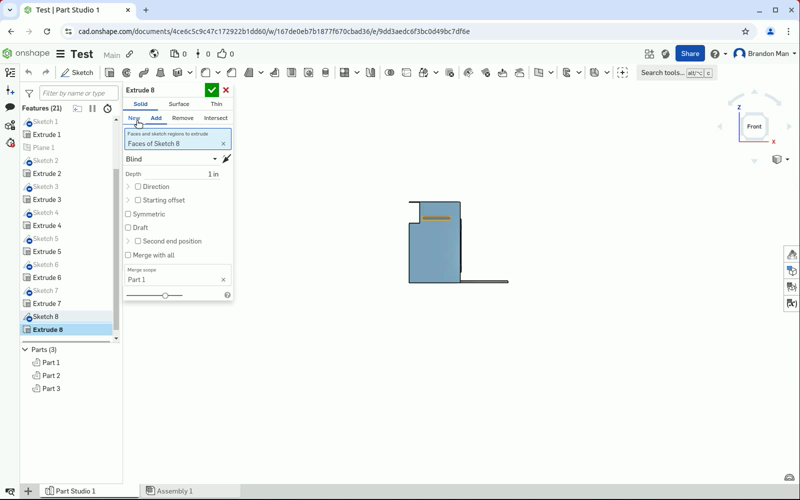
click(137, 120)
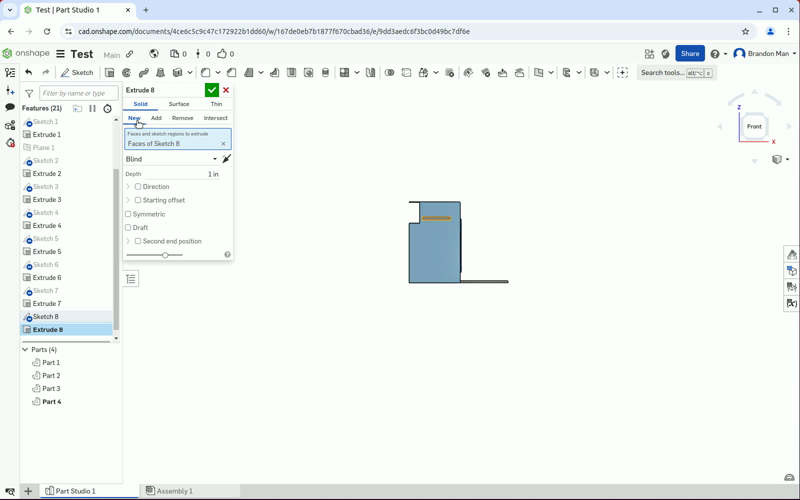
key(tab, 4)
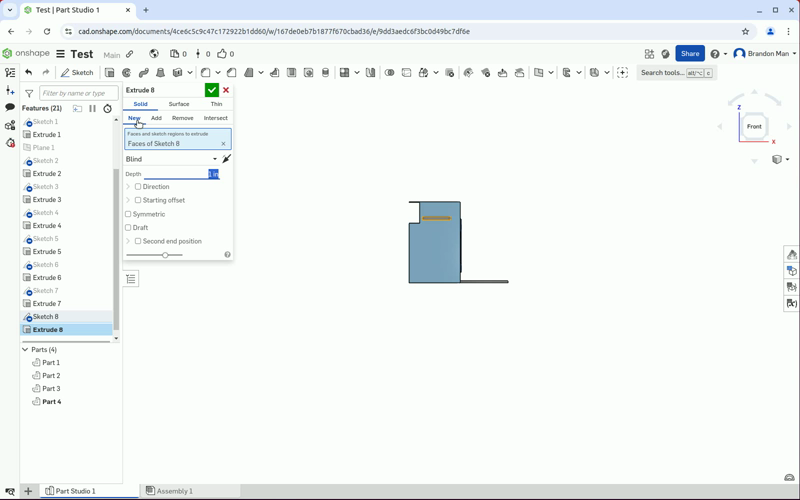
text(0.241)
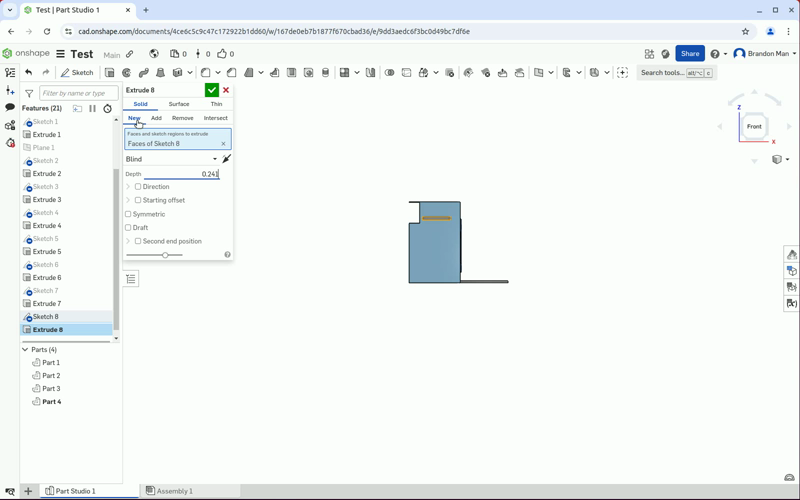
key(enter)
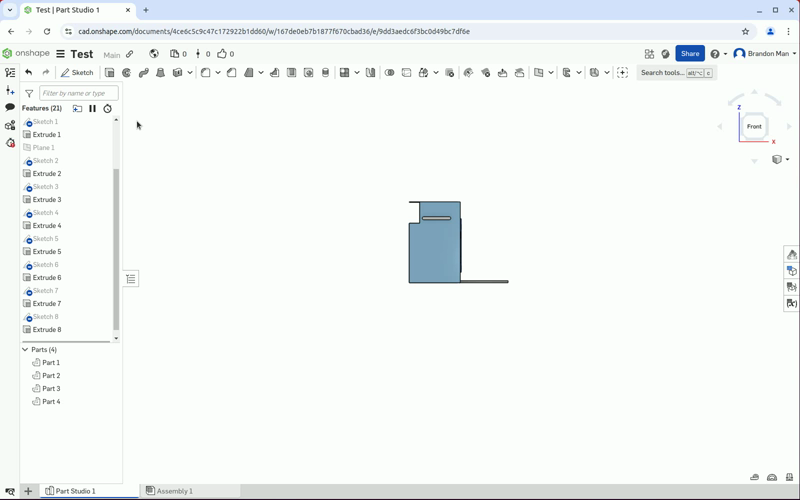
key(shift+h)
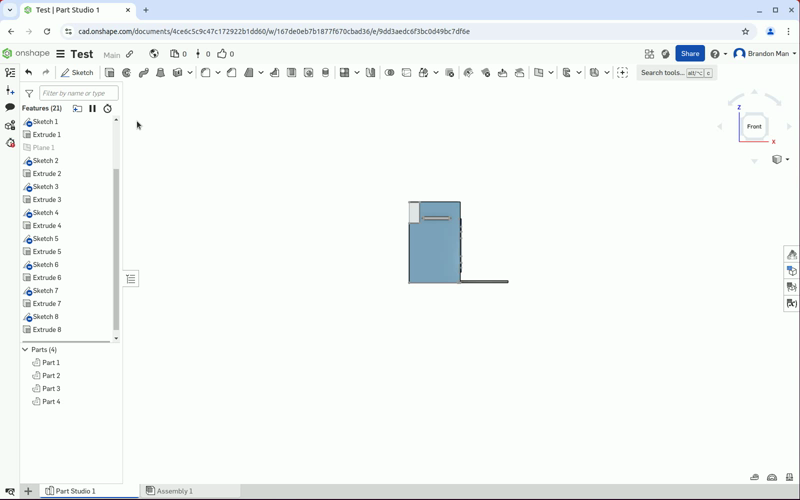
key(shift+h)
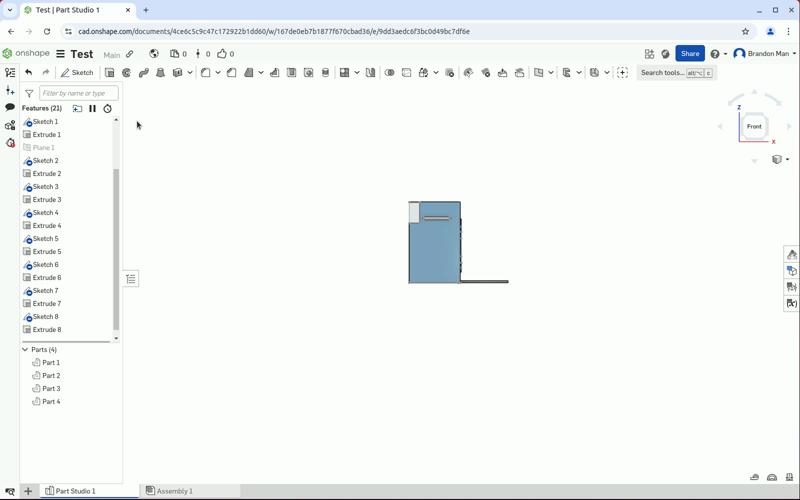
key(shift+7)
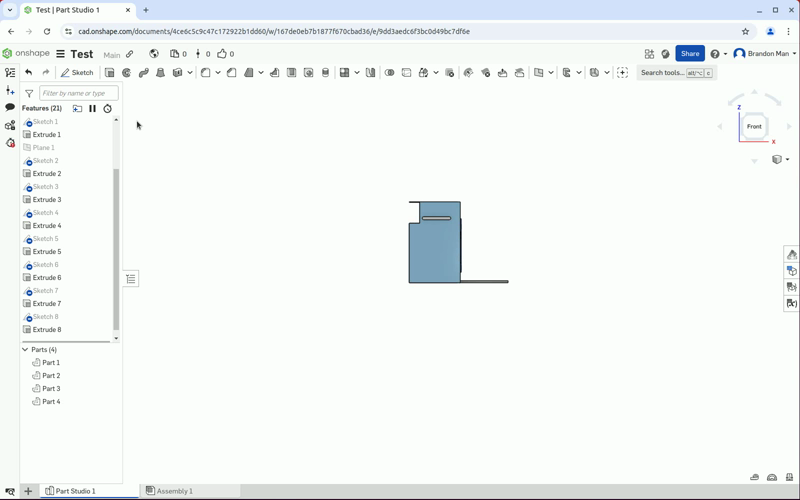
key(left, 2)
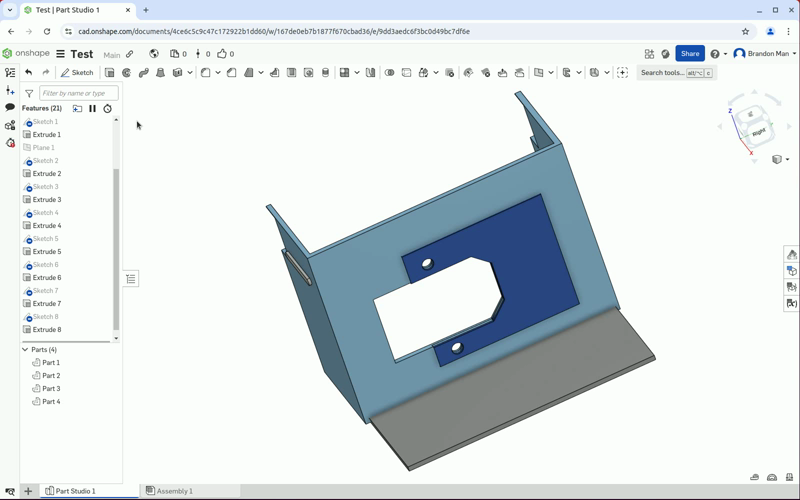
key(down, 2)
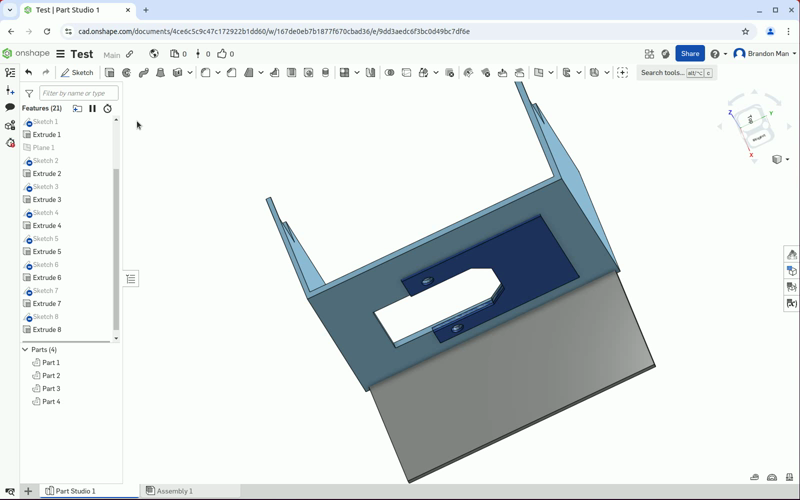
key(up, 2)
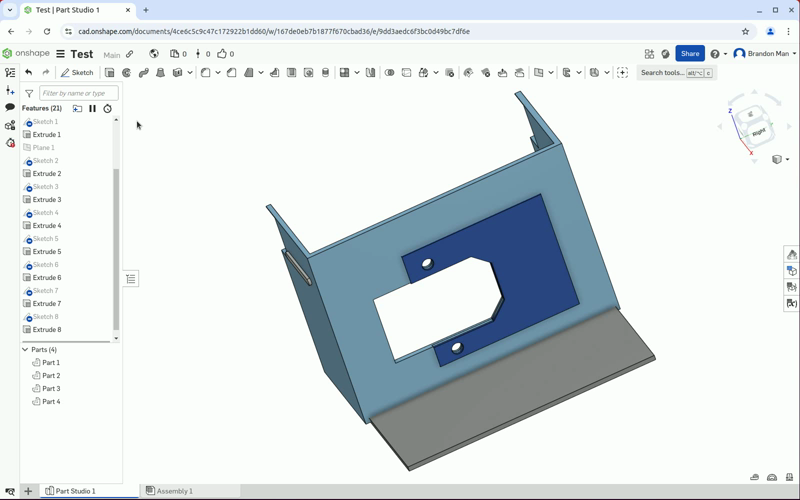
key(right, 2)
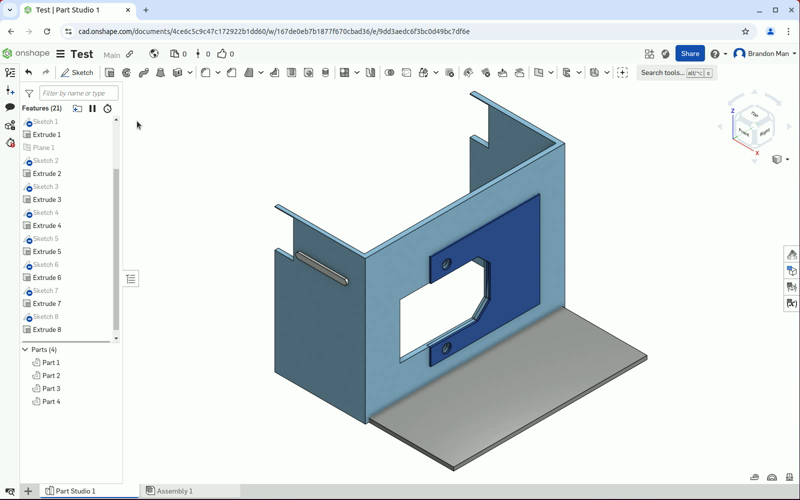
mouse_move(69, 124)
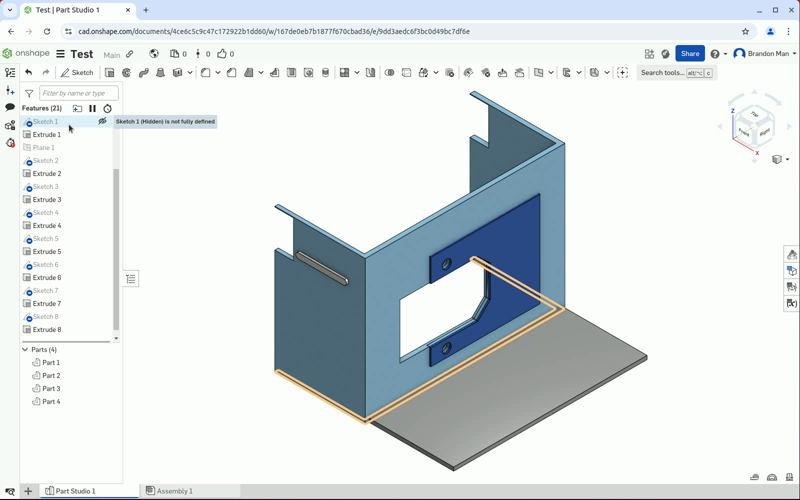
click(69, 124)